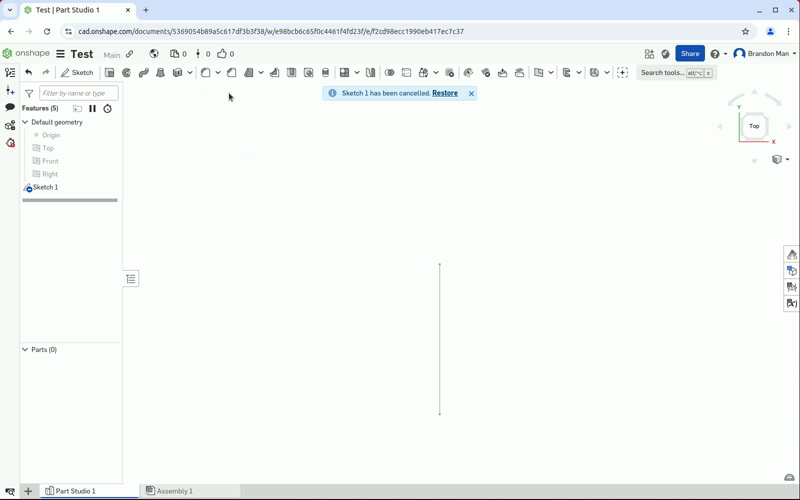
key(shift+h)
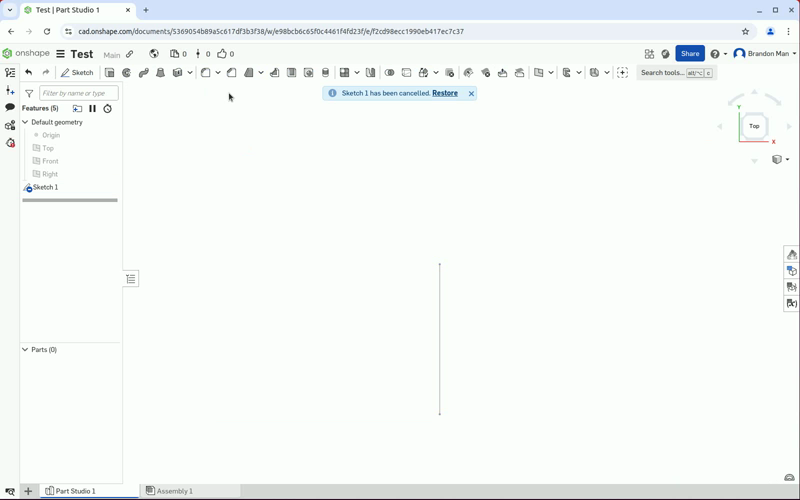
key(shift+s)
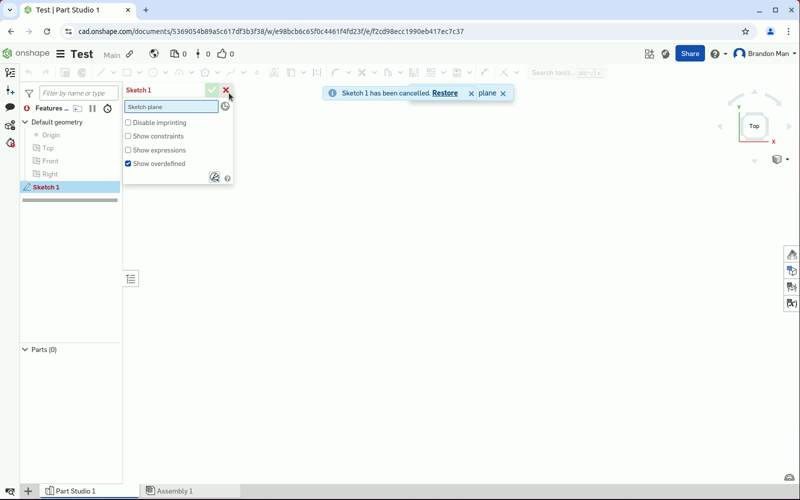
mouse_move(73, 150)
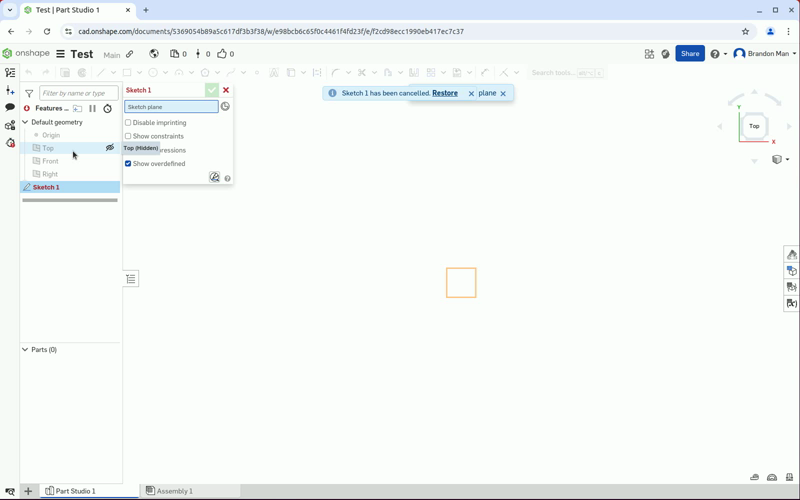
click(73, 150)
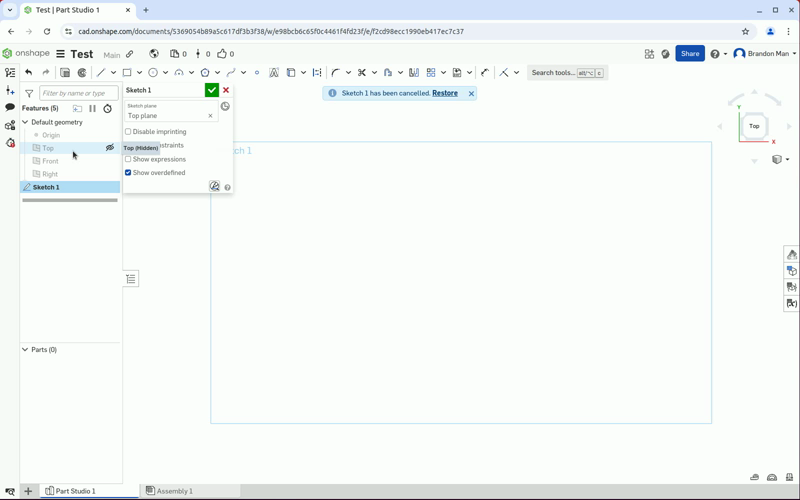
mouse_move(73, 352)
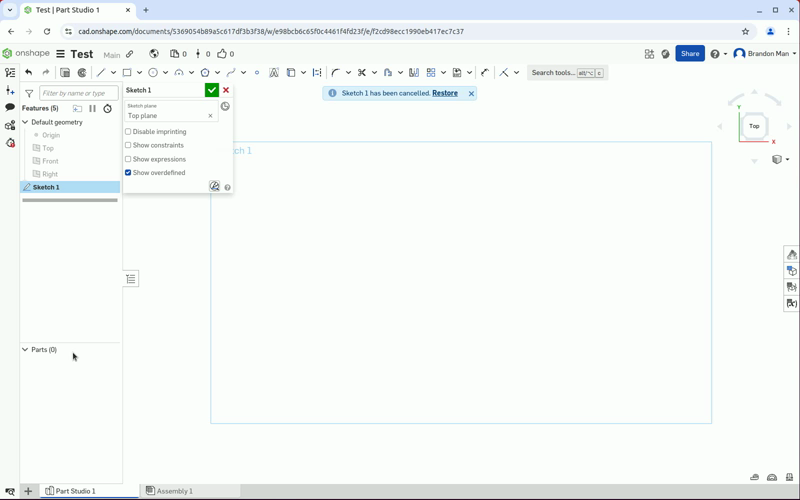
key(y)
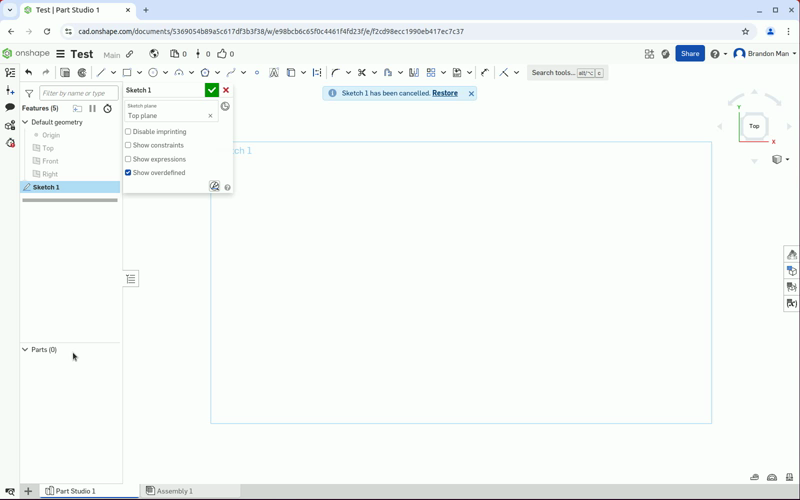
key(l)
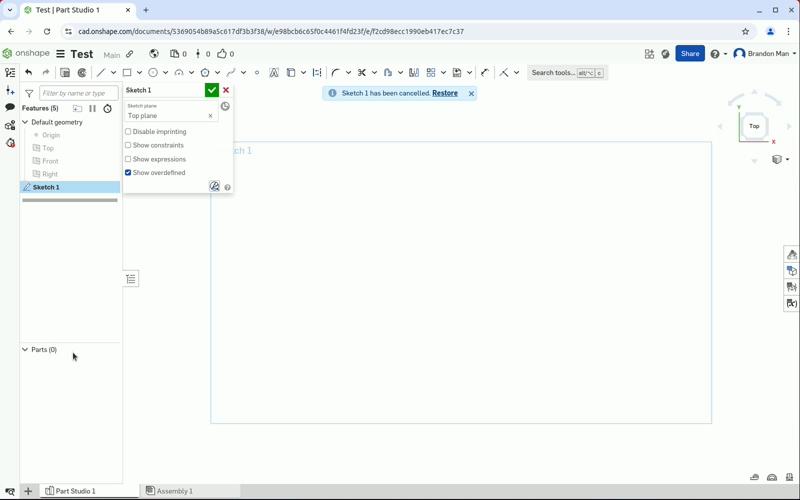
key_down(shift)
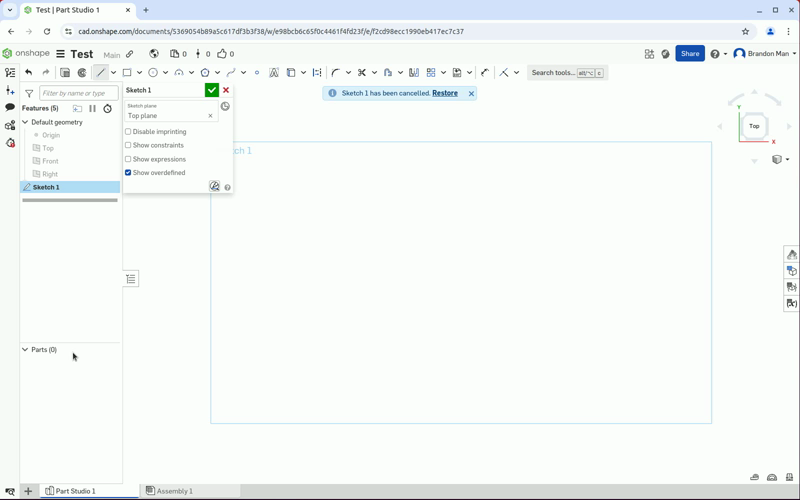
mouse_move(380, 394)
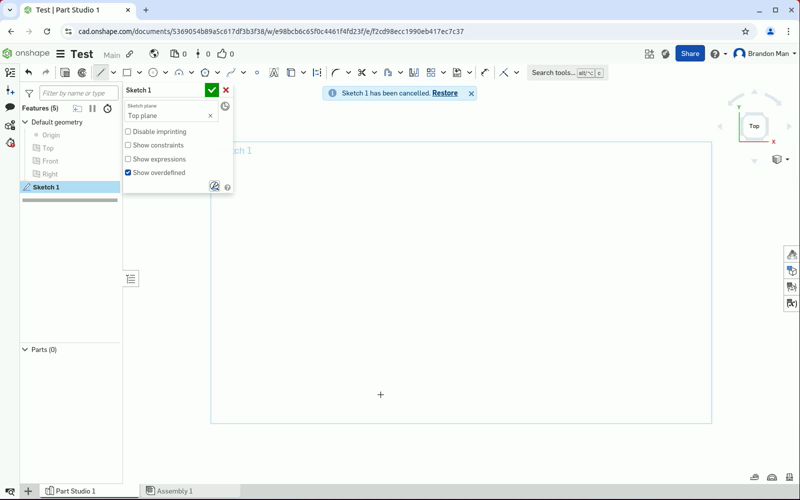
click(380, 394)
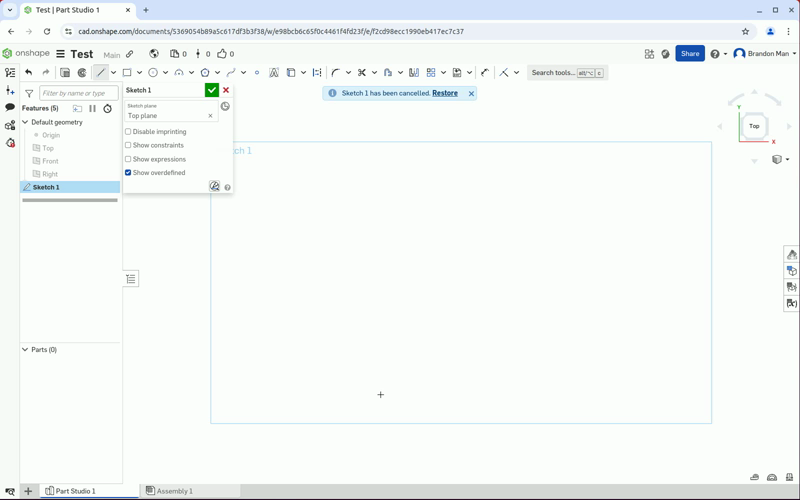
key_up(shift)
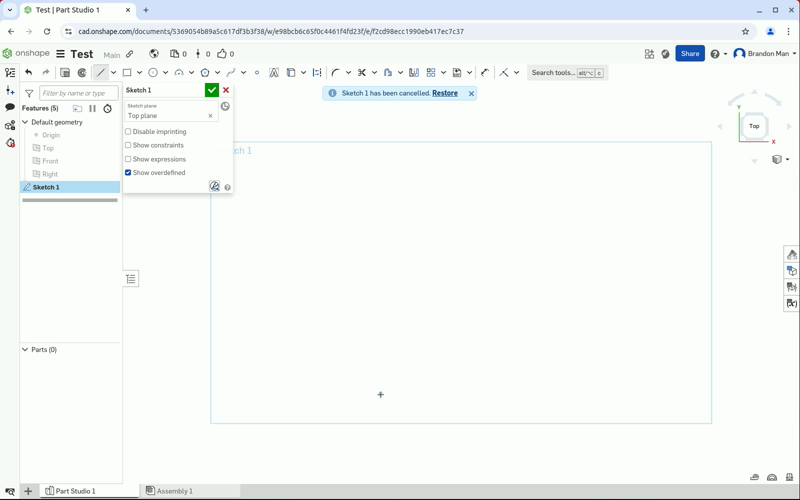
key_down(shift)
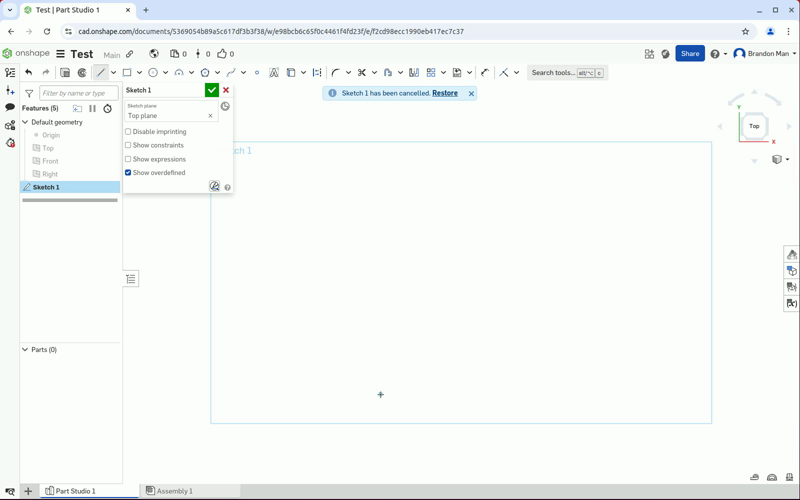
mouse_move(410, 394)
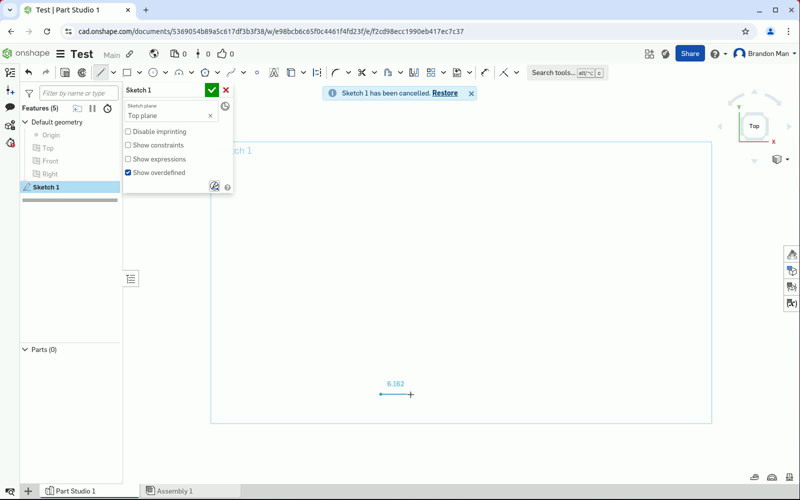
mouse_move(382, 394)
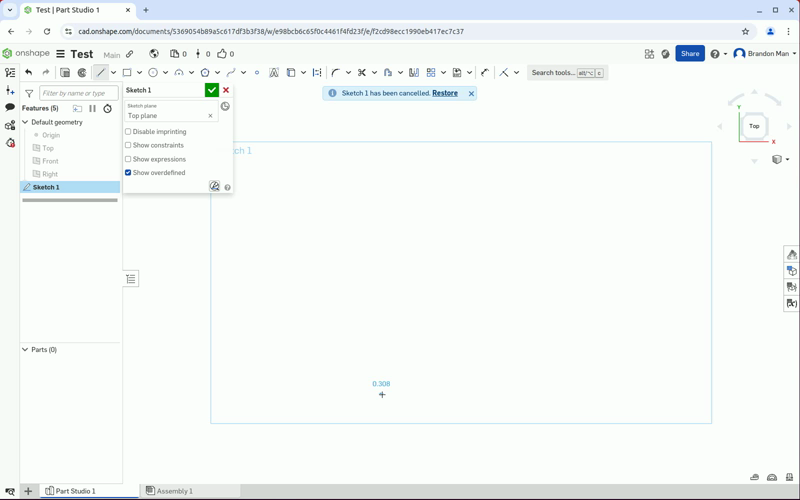
scroll(6)
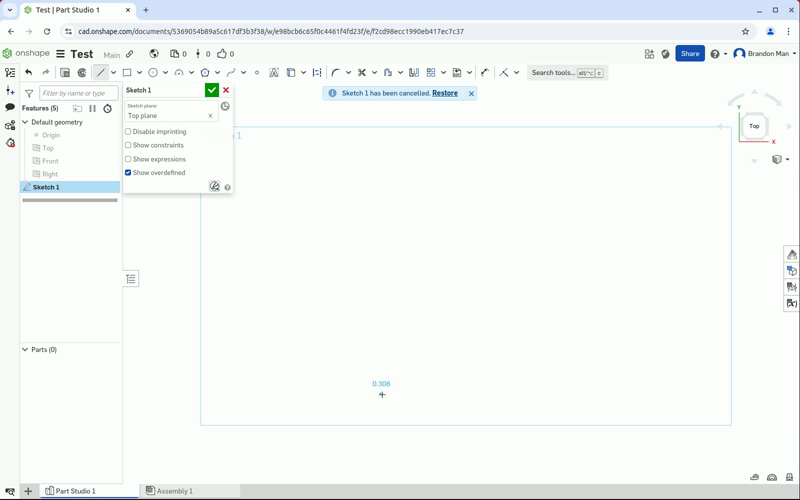
scroll(6)
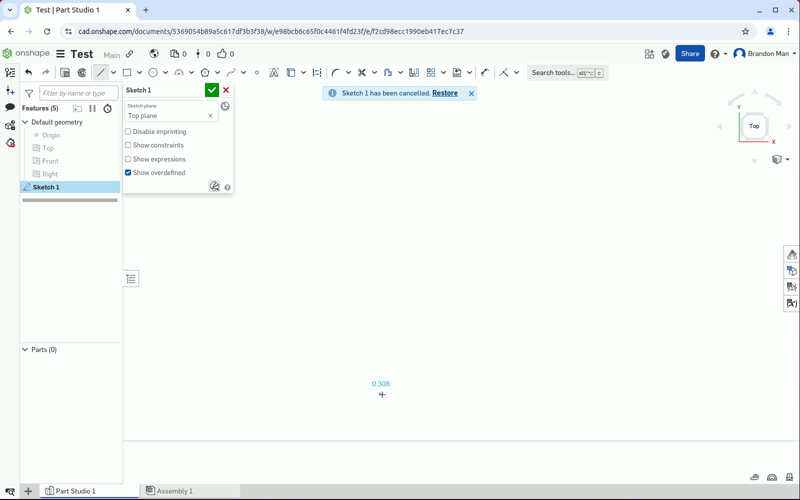
scroll(6)
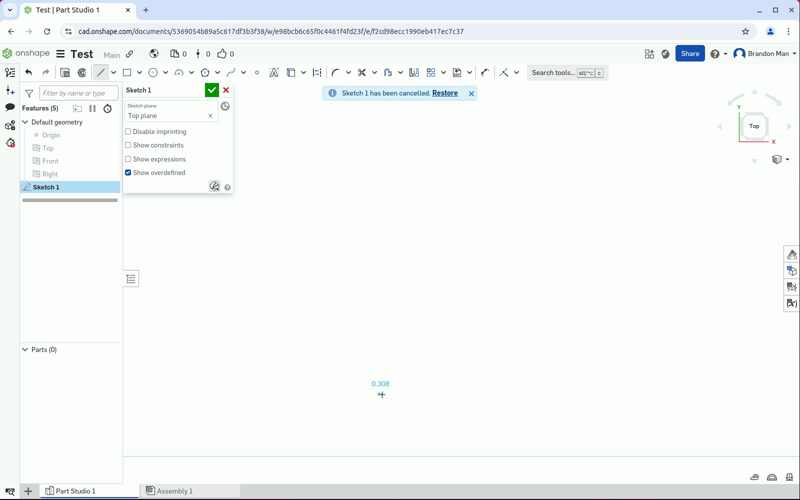
scroll(6)
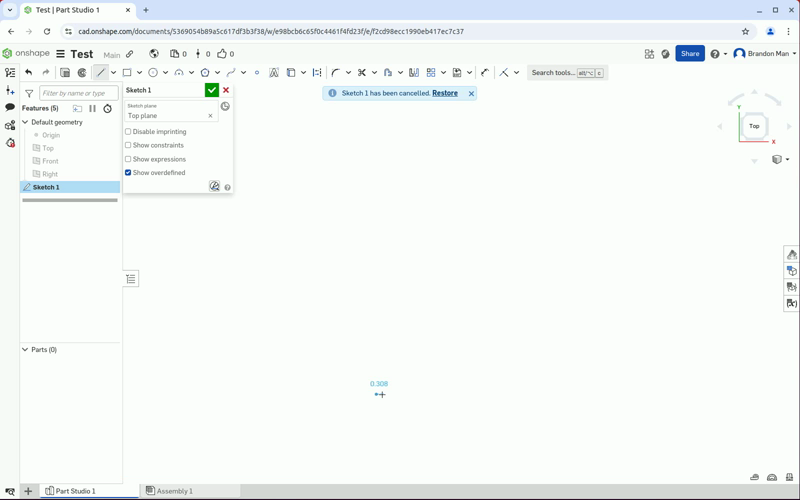
scroll(6)
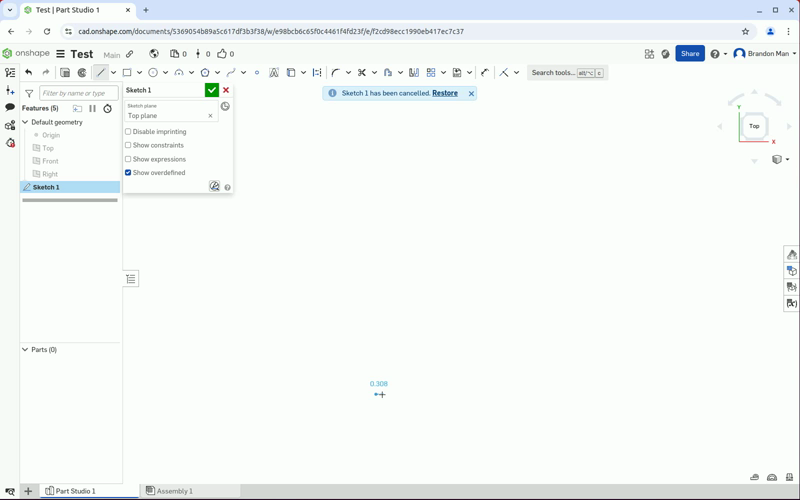
scroll(6)
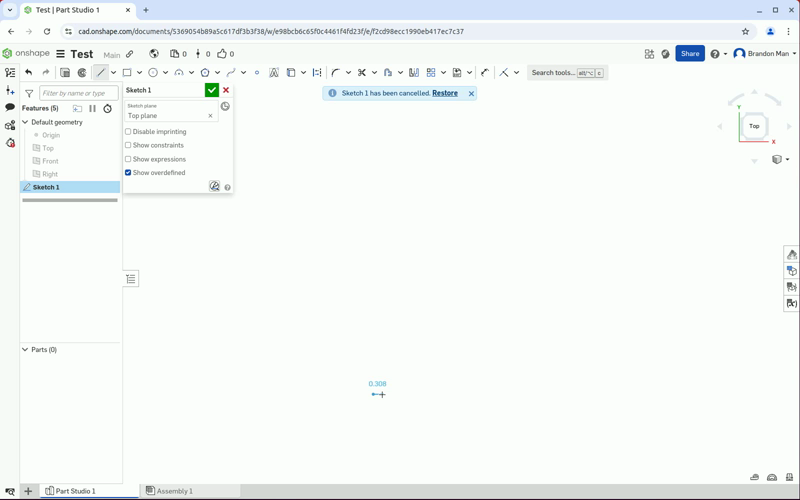
scroll(6)
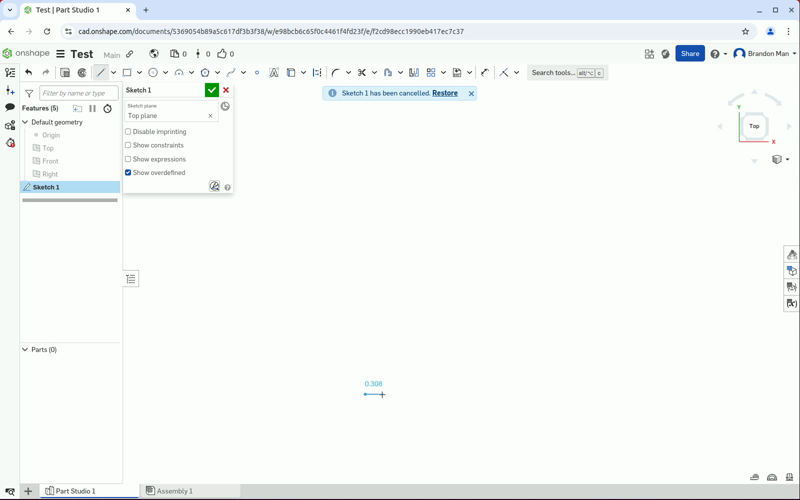
click(382, 394)
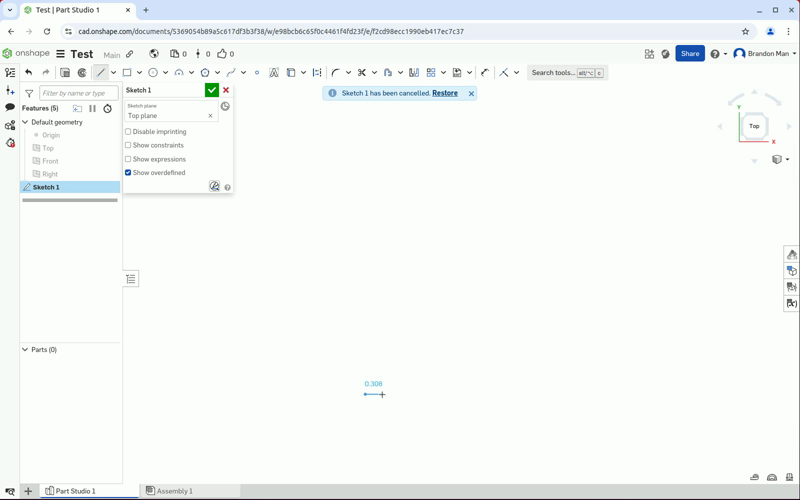
scroll(-6)
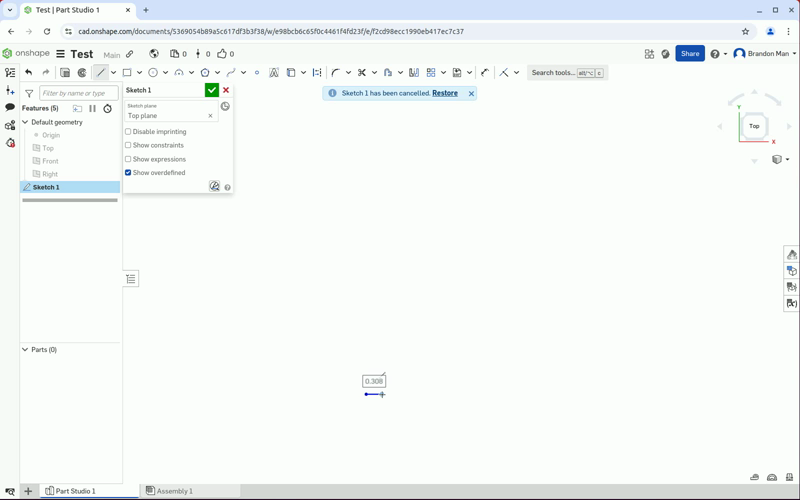
scroll(-6)
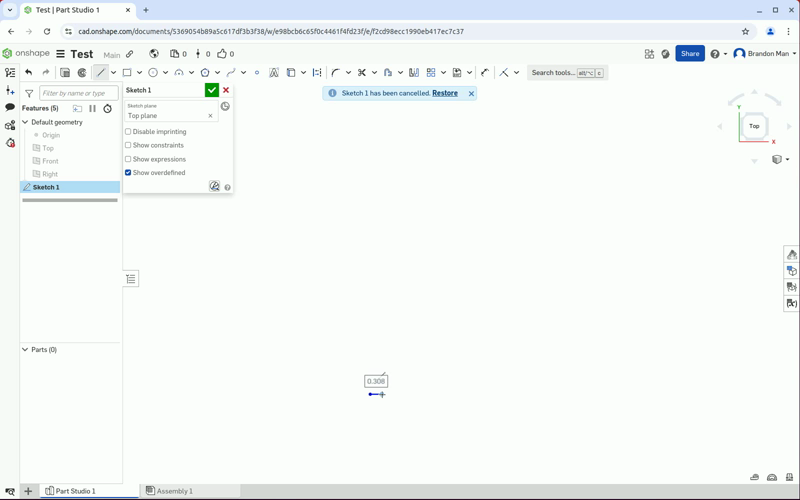
scroll(-6)
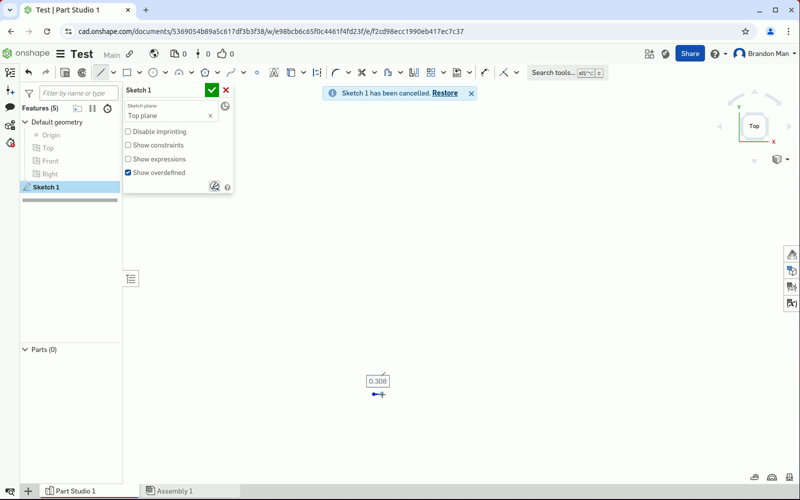
scroll(-6)
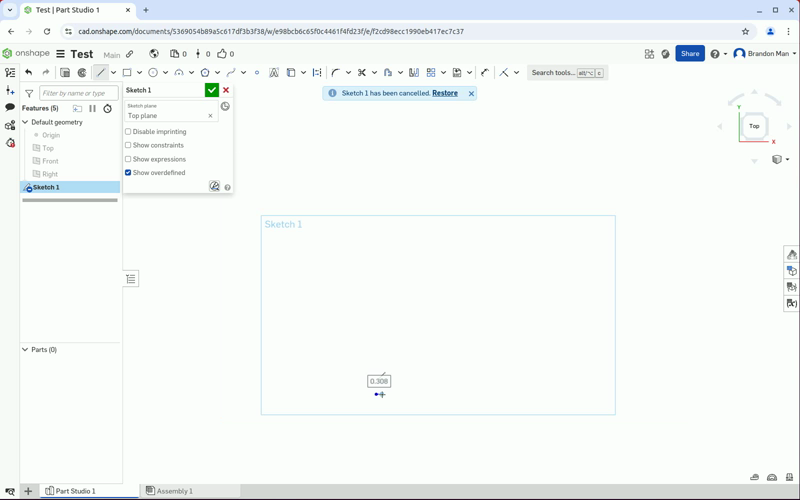
scroll(-6)
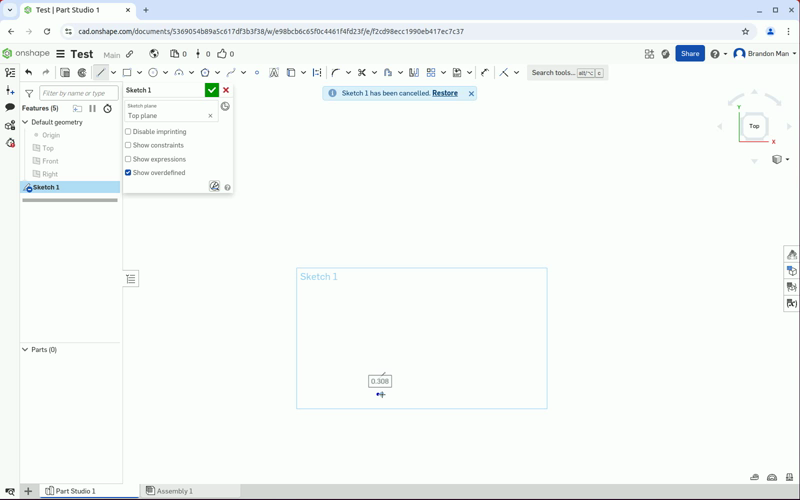
scroll(-6)
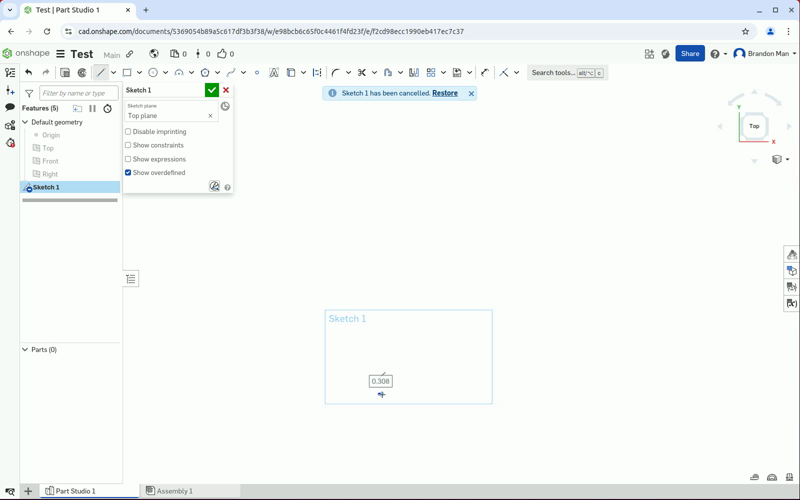
scroll(-6)
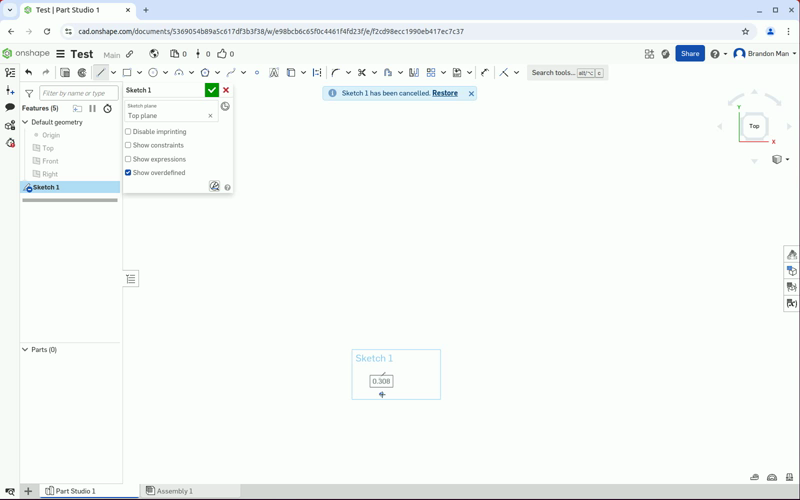
key_up(shift)
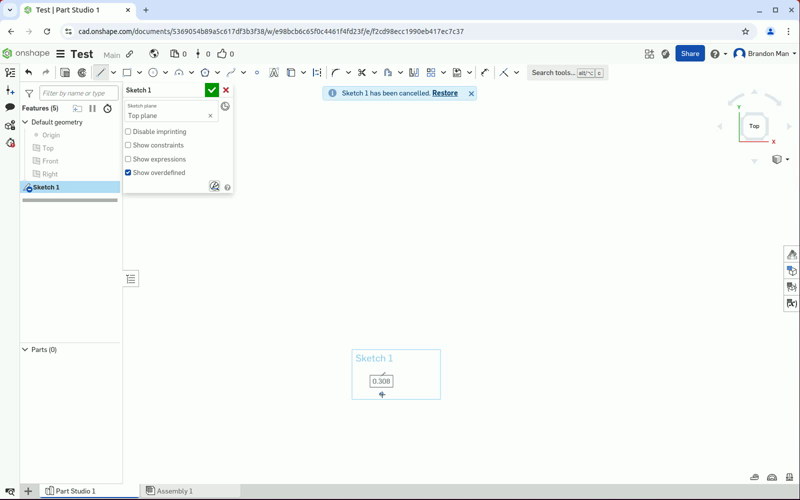
key_down(shift)
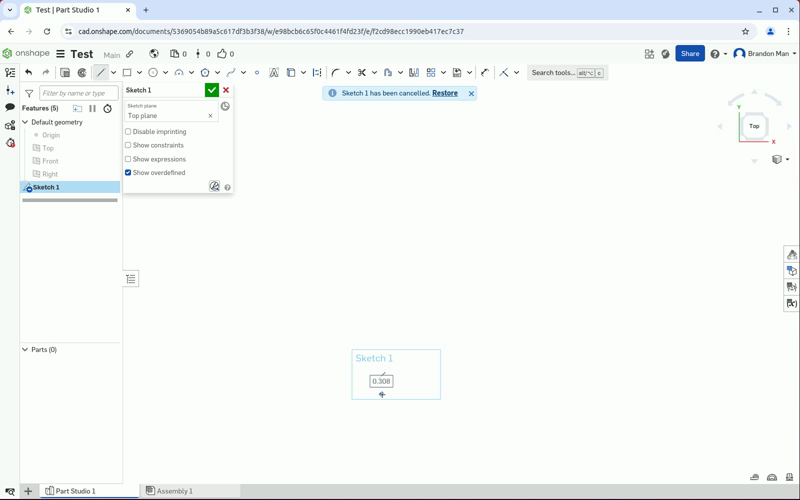
mouse_move(401, 284)
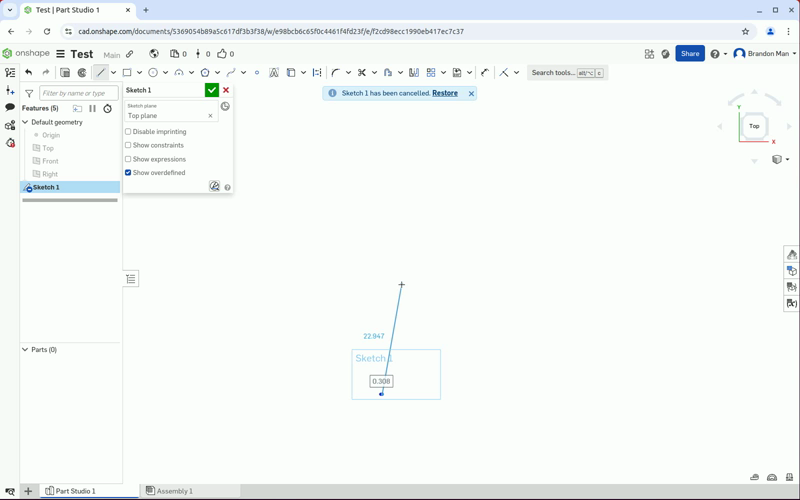
click(401, 284)
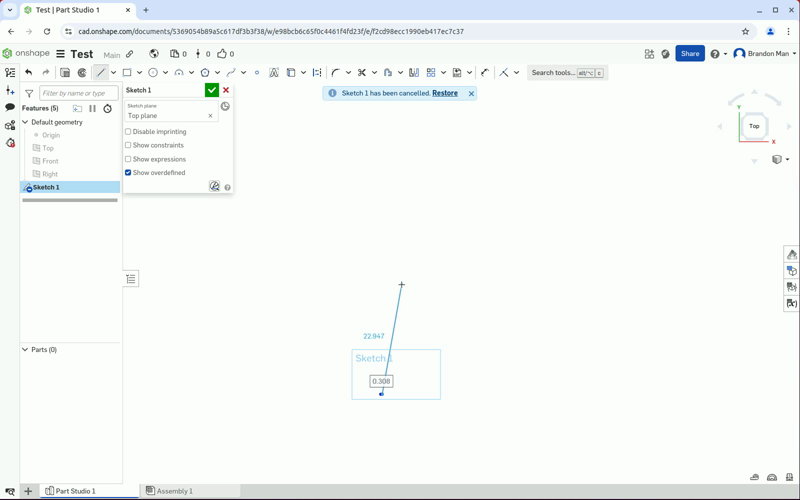
key_up(shift)
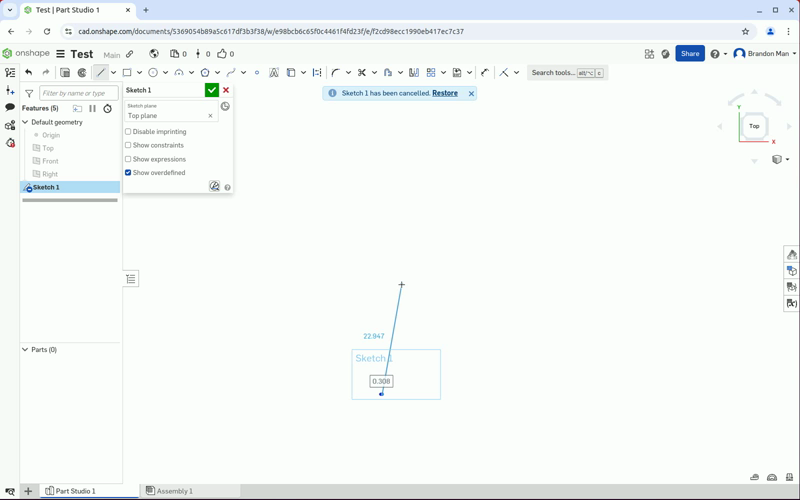
key_down(shift)
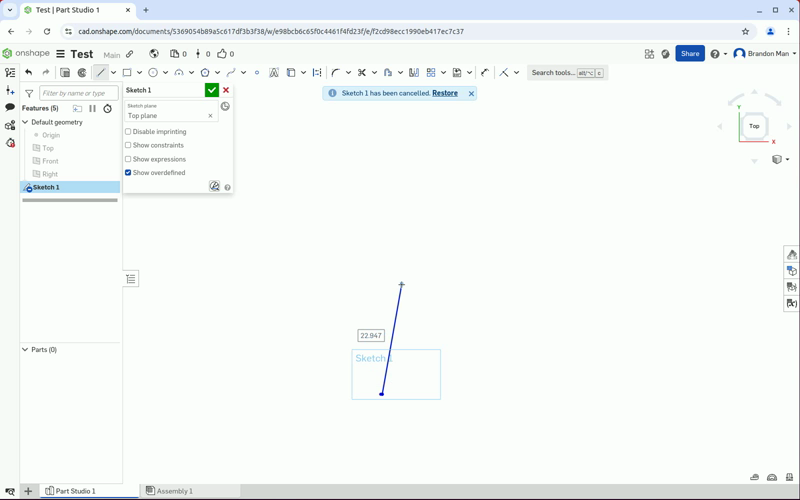
mouse_move(431, 284)
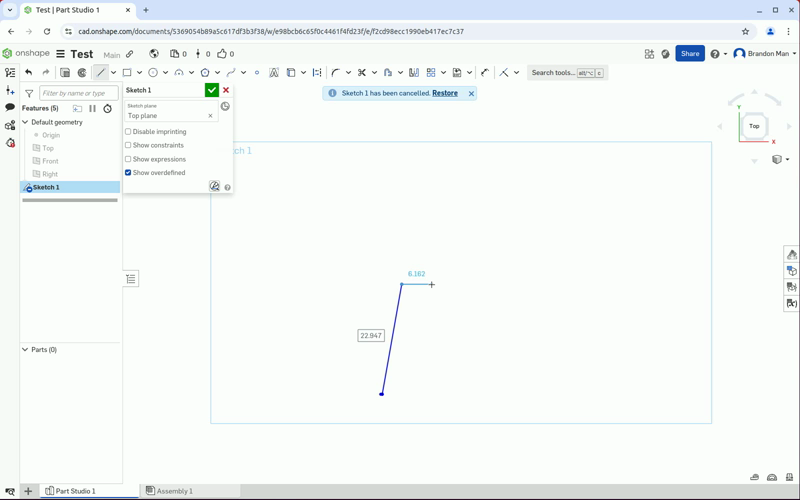
mouse_move(400, 284)
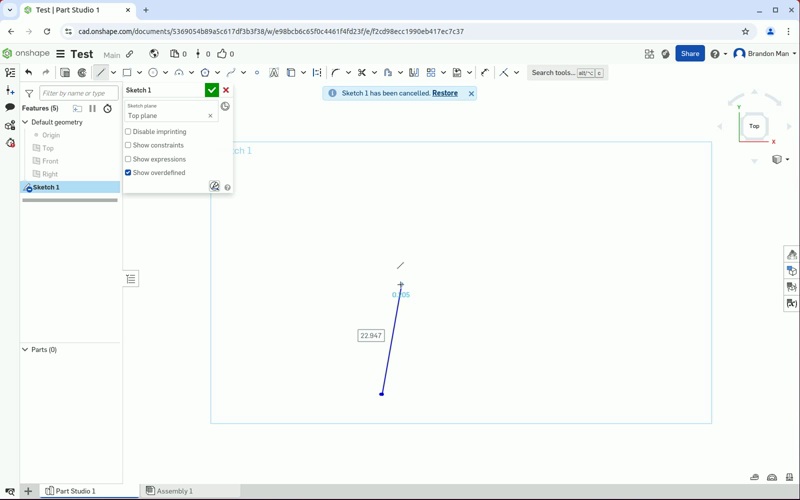
scroll(6)
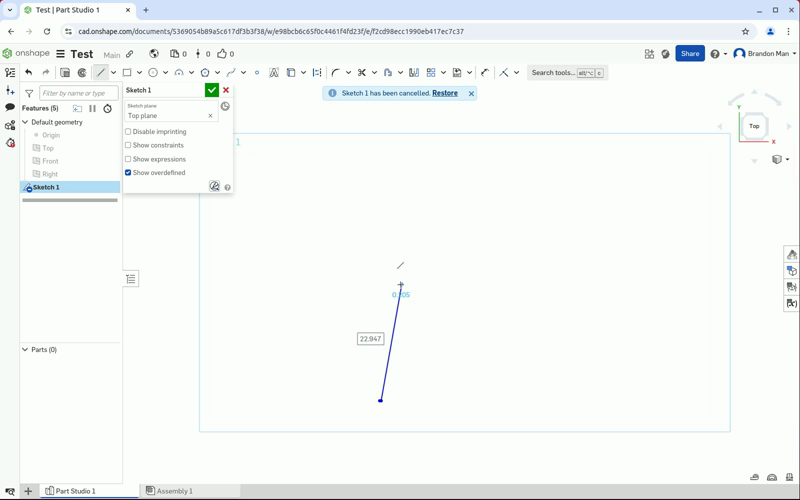
scroll(6)
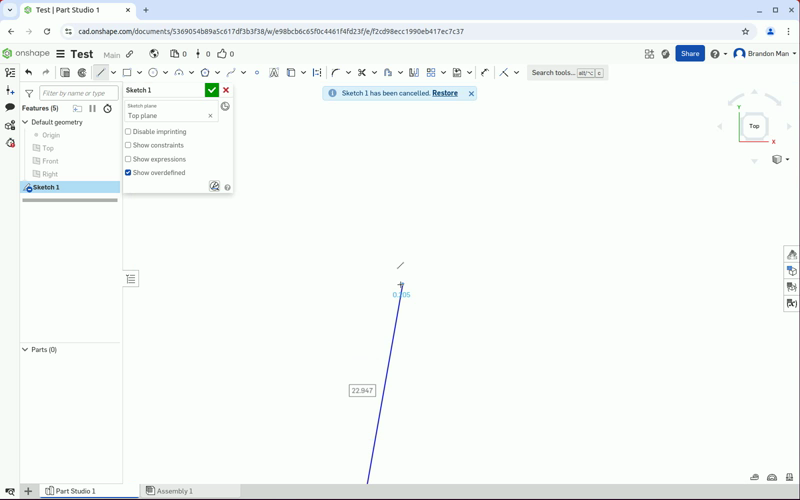
scroll(6)
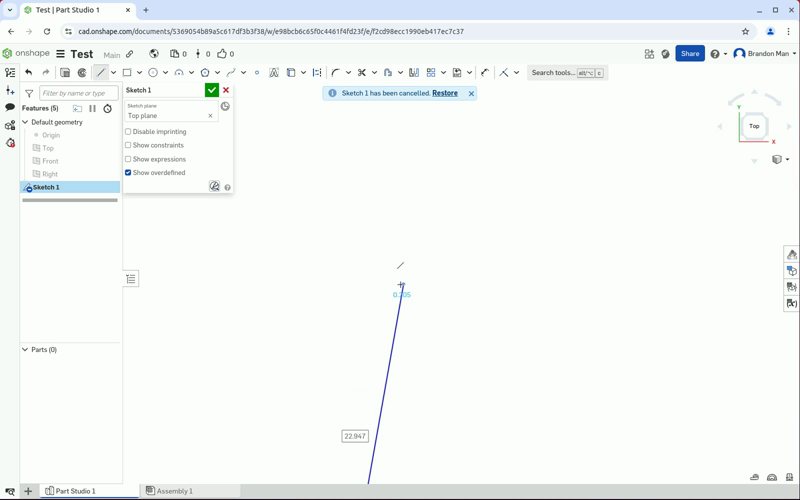
scroll(6)
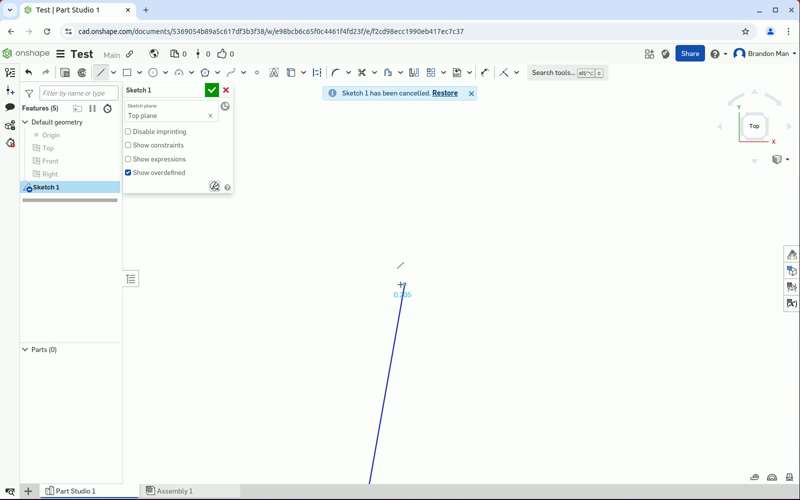
scroll(6)
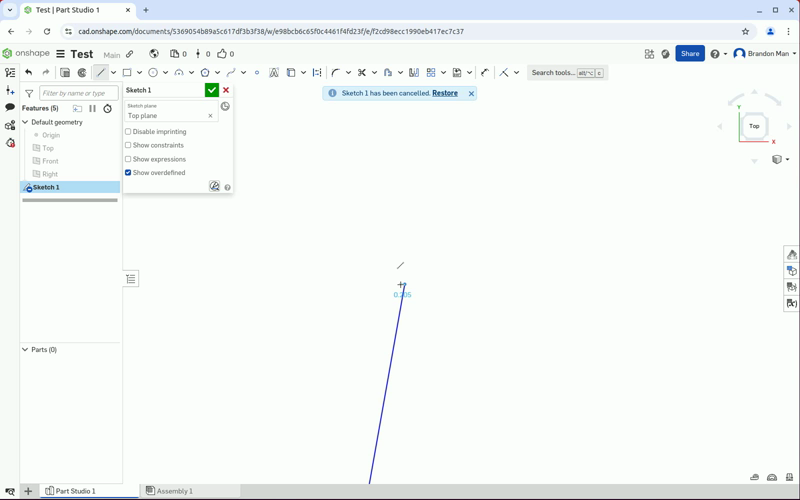
scroll(6)
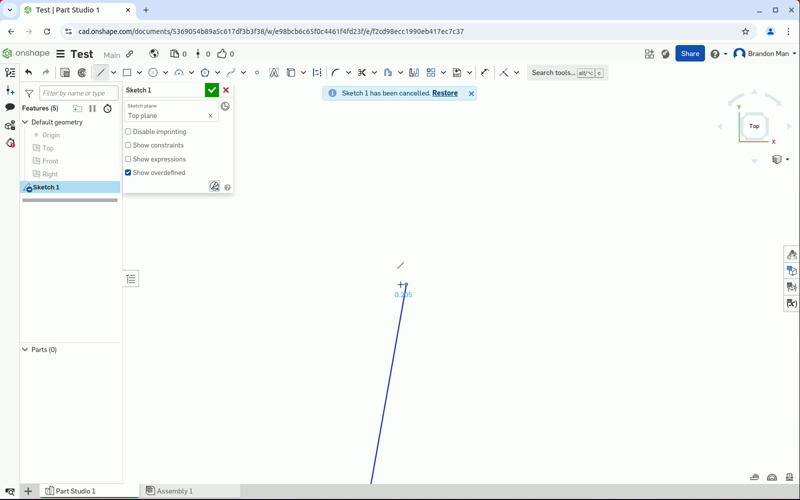
scroll(6)
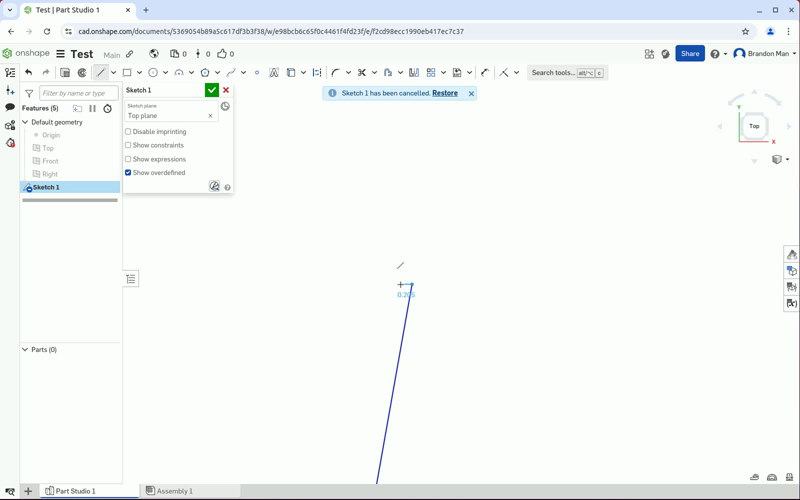
click(400, 284)
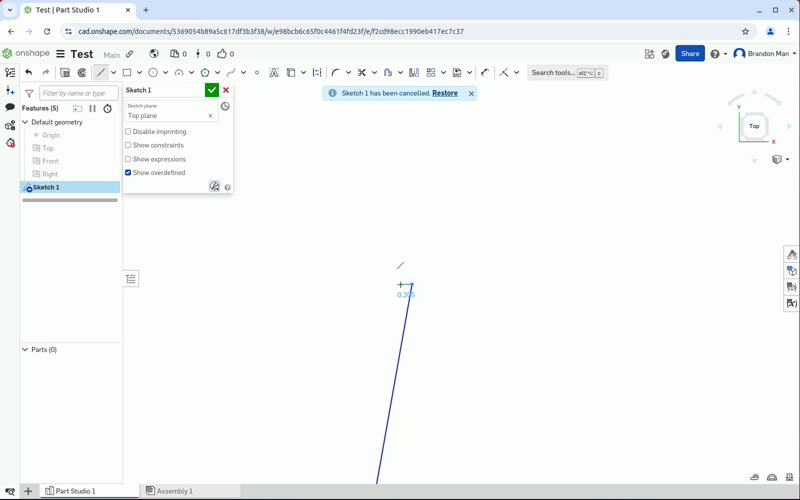
scroll(-6)
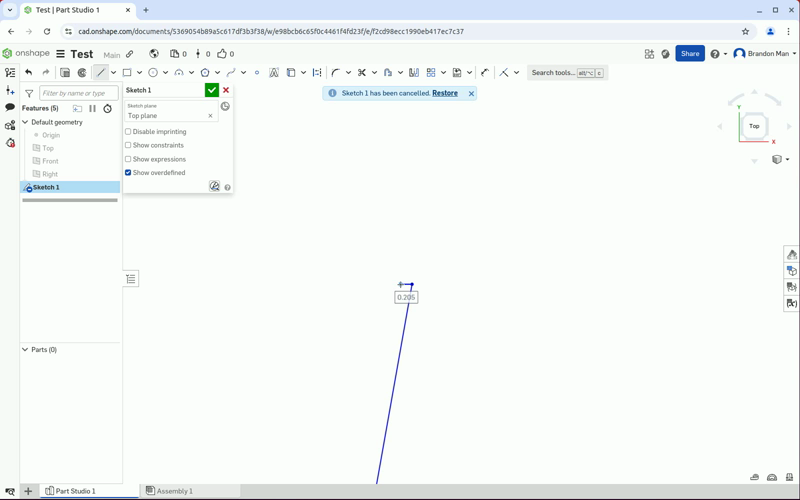
scroll(-6)
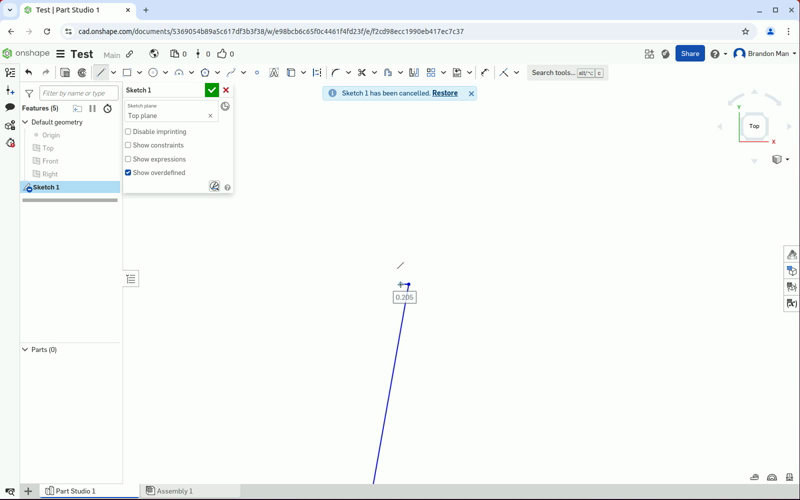
scroll(-6)
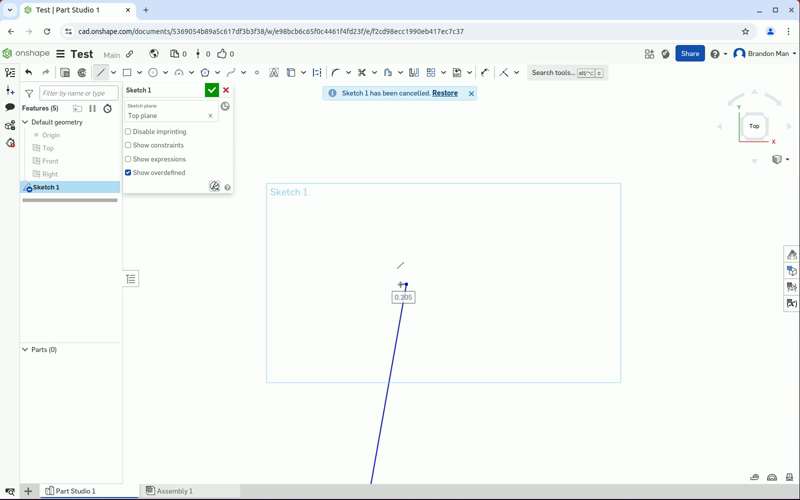
scroll(-6)
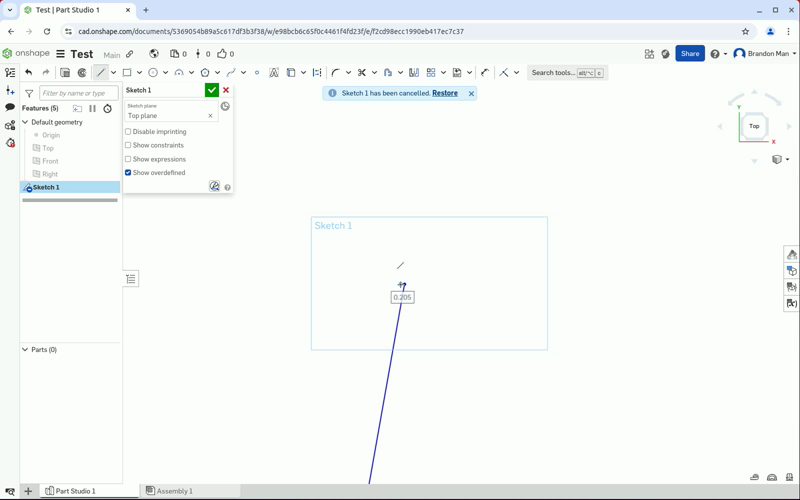
scroll(-6)
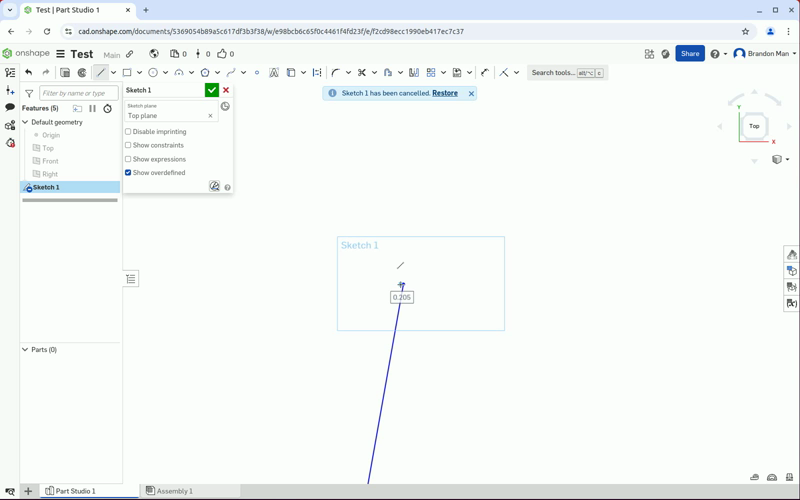
scroll(-6)
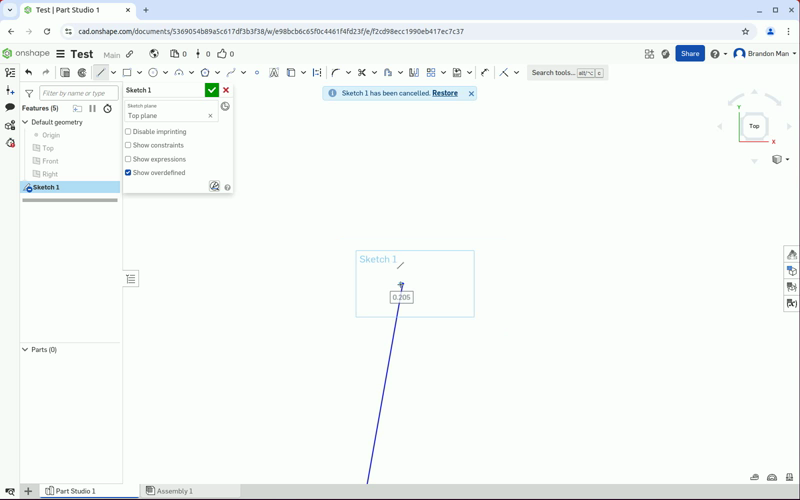
scroll(-6)
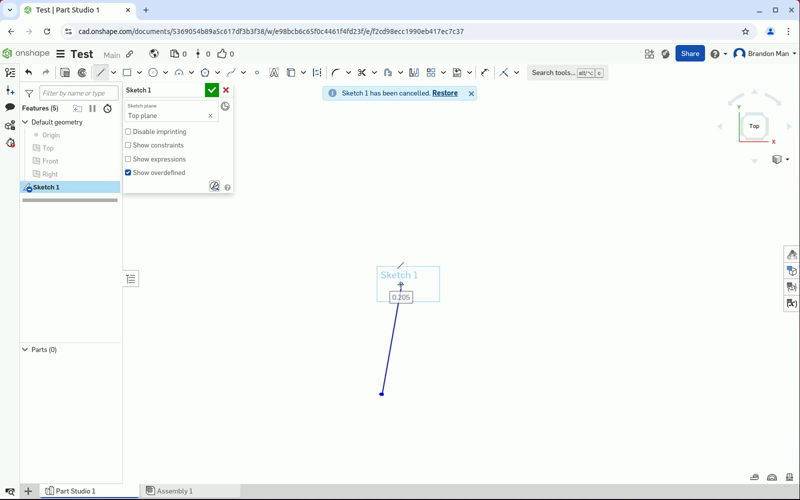
key_up(shift)
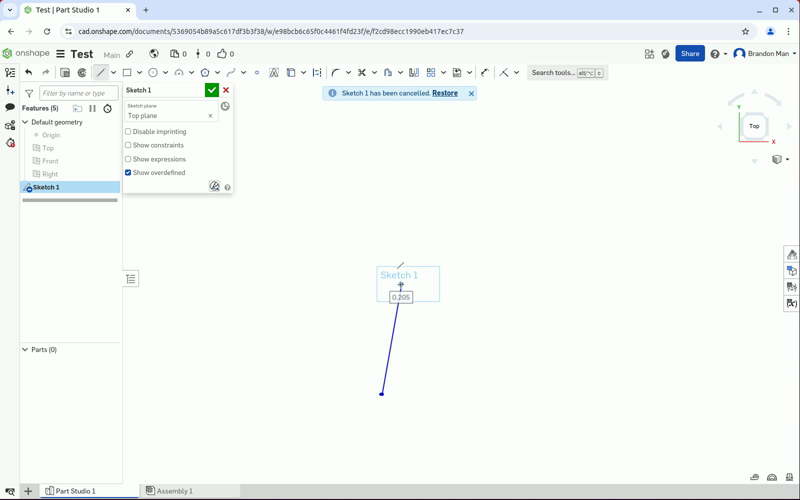
key_down(shift)
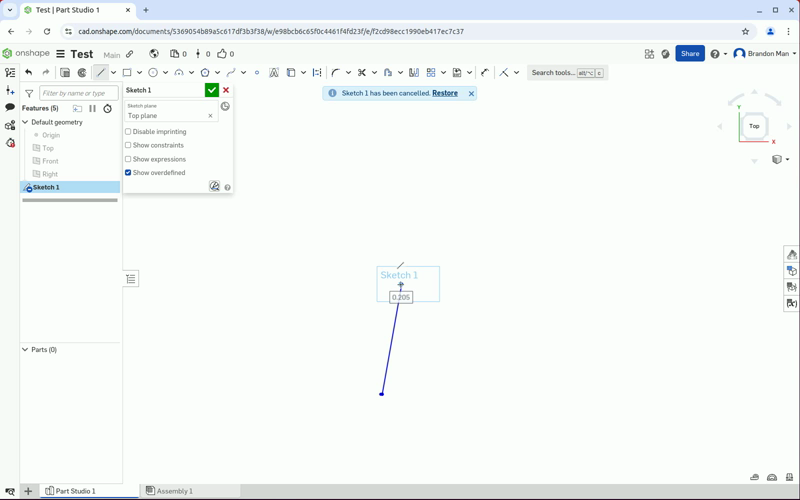
mouse_move(380, 394)
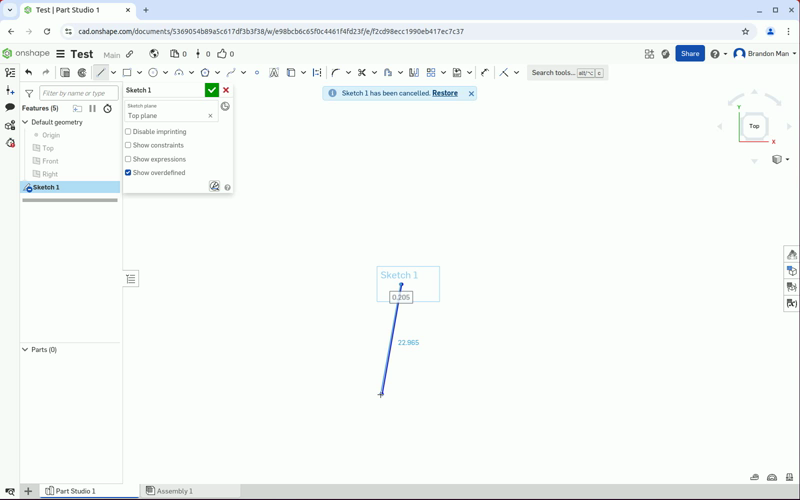
scroll(6)
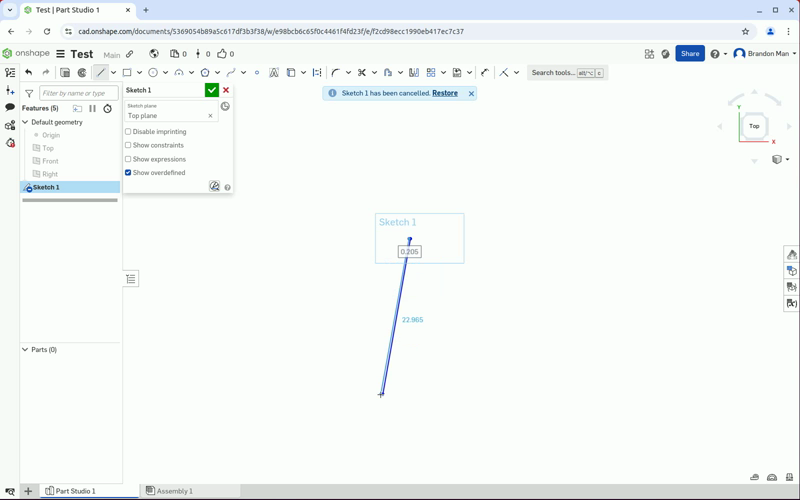
scroll(6)
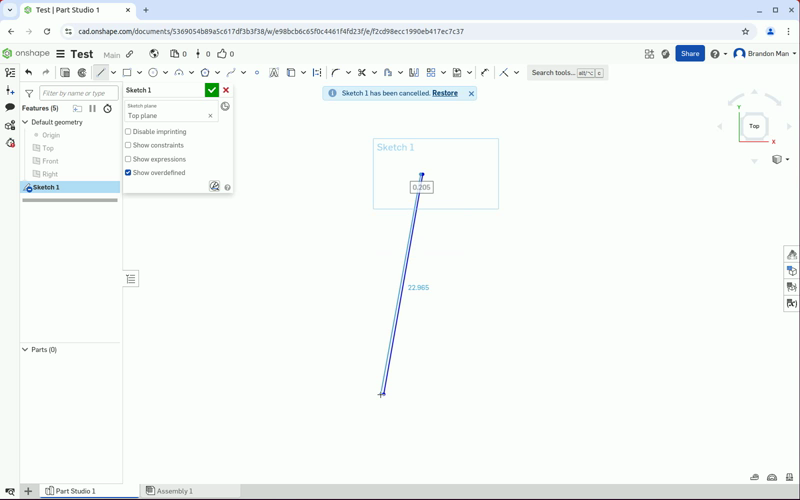
scroll(6)
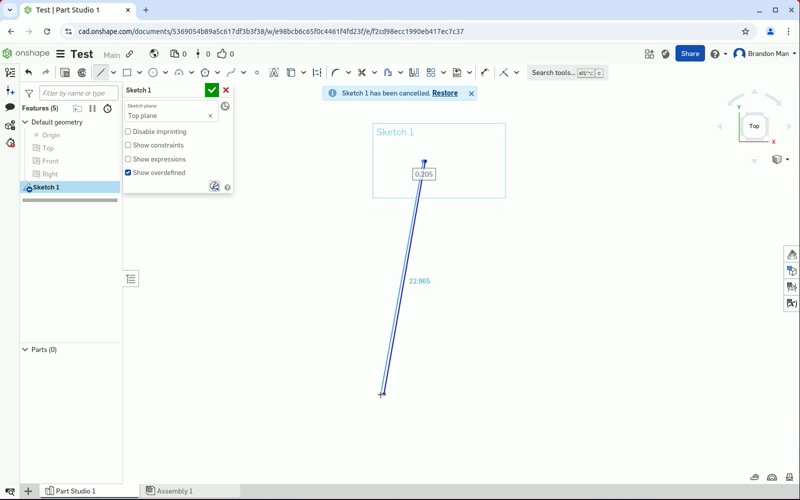
scroll(6)
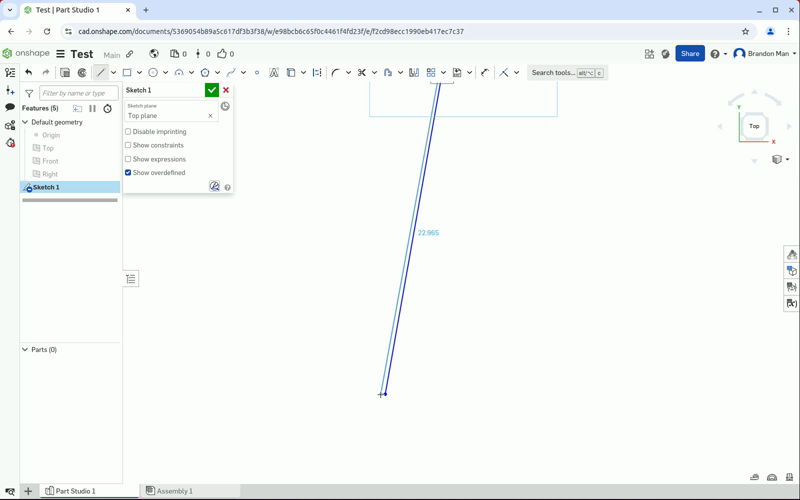
scroll(6)
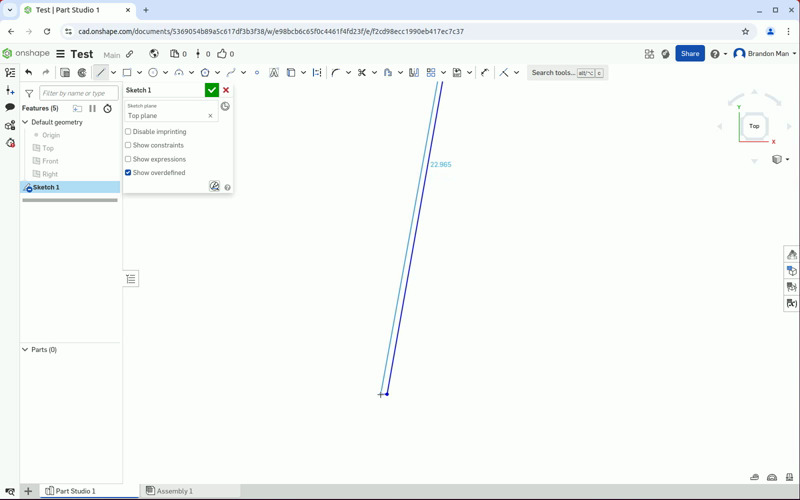
scroll(6)
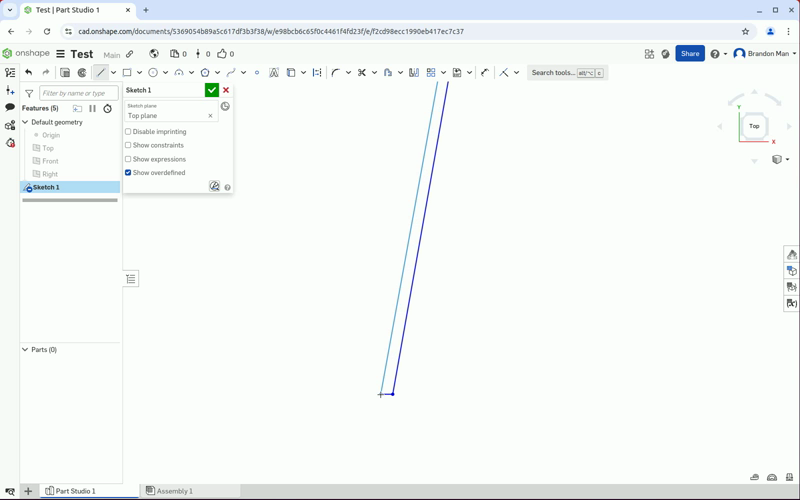
scroll(6)
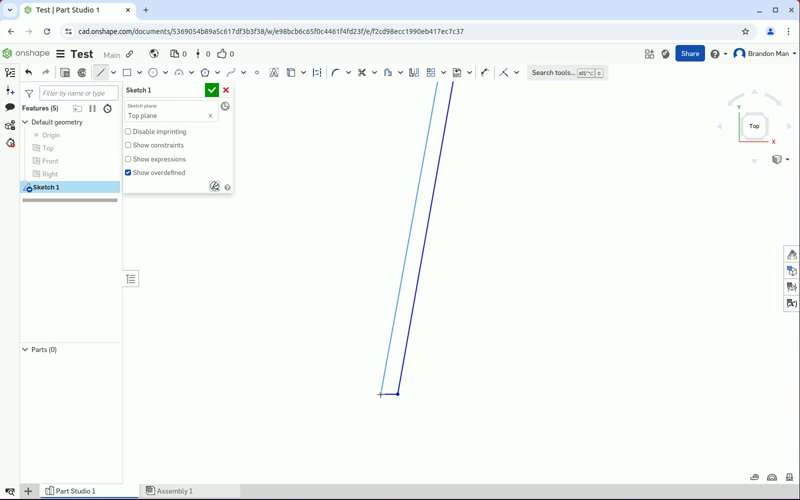
key_up(shift)
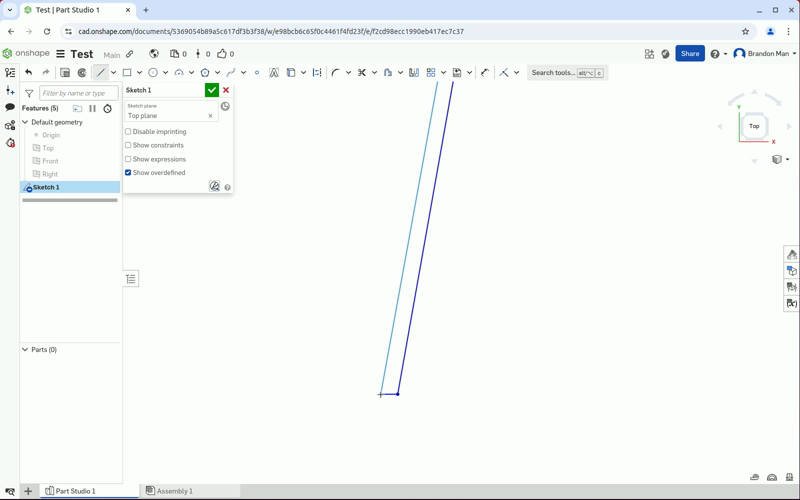
click(380, 394)
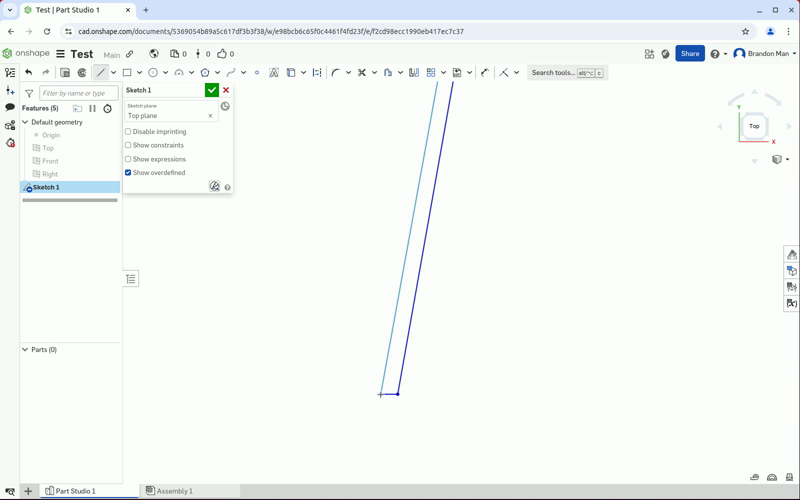
scroll(-6)
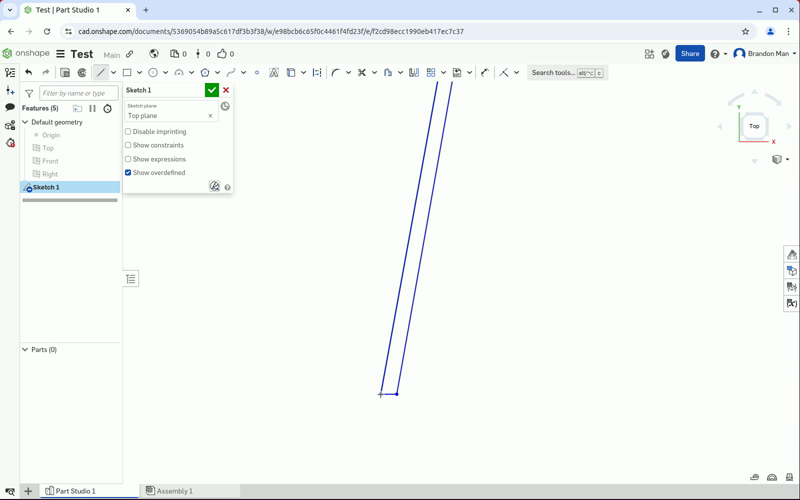
scroll(-6)
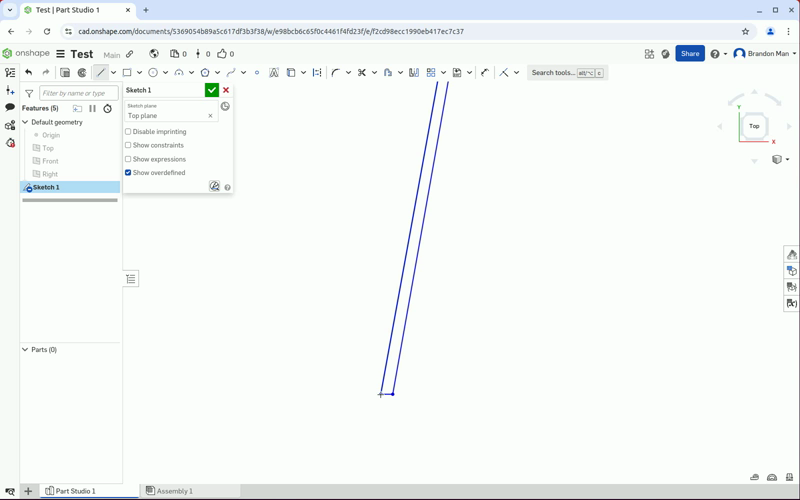
scroll(-6)
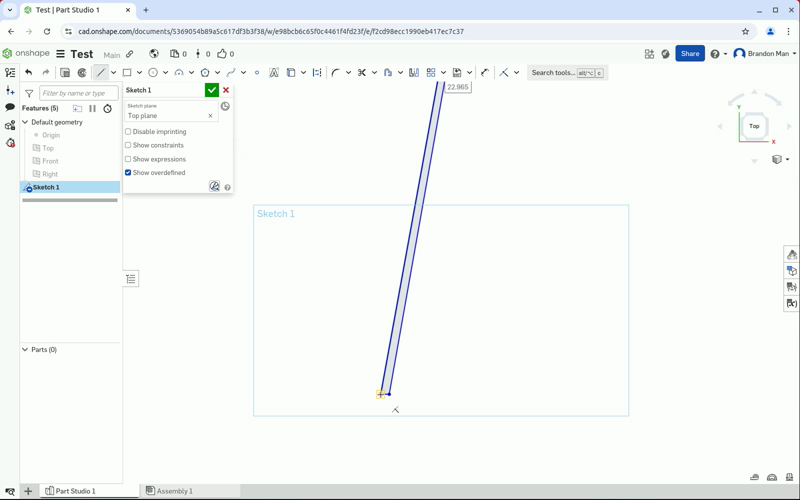
scroll(-6)
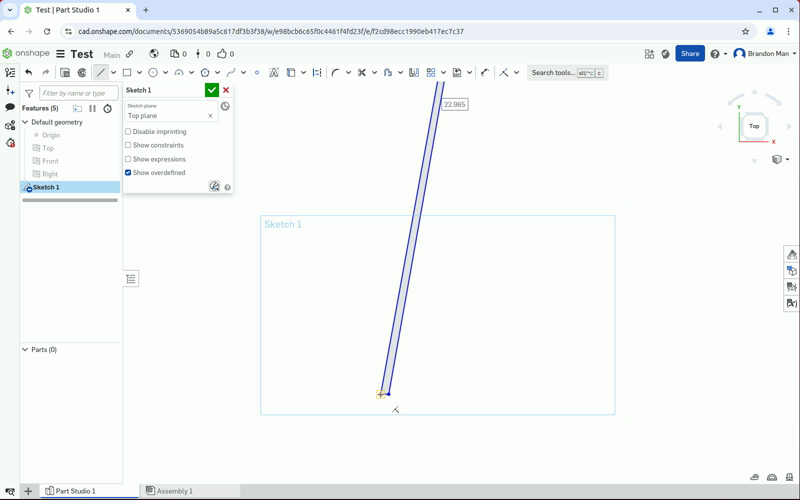
scroll(-6)
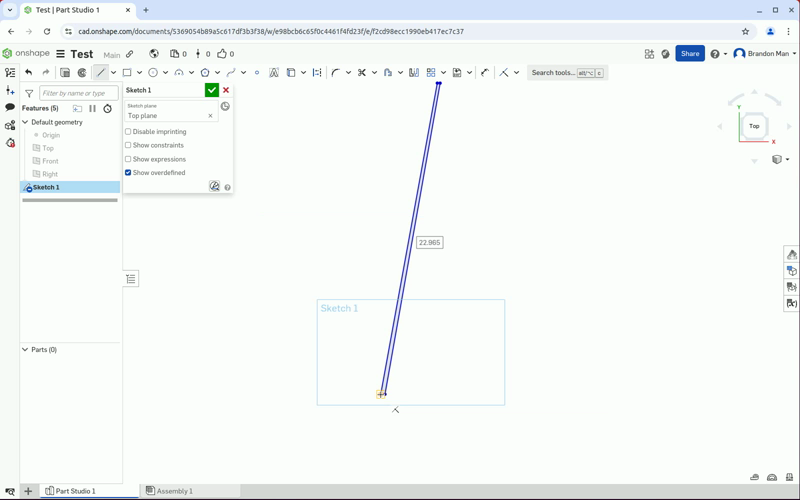
scroll(-6)
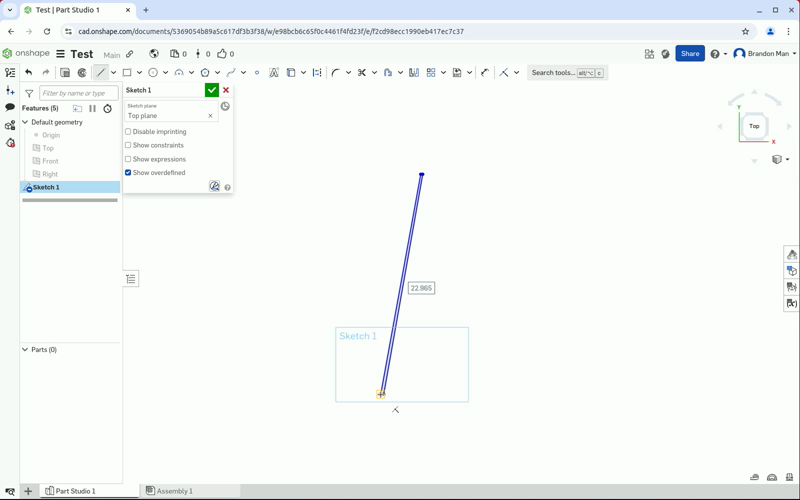
scroll(-6)
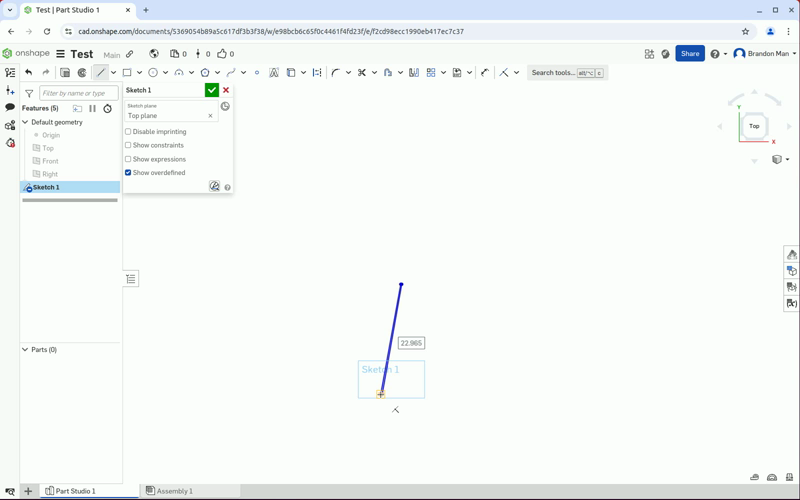
key(esc)
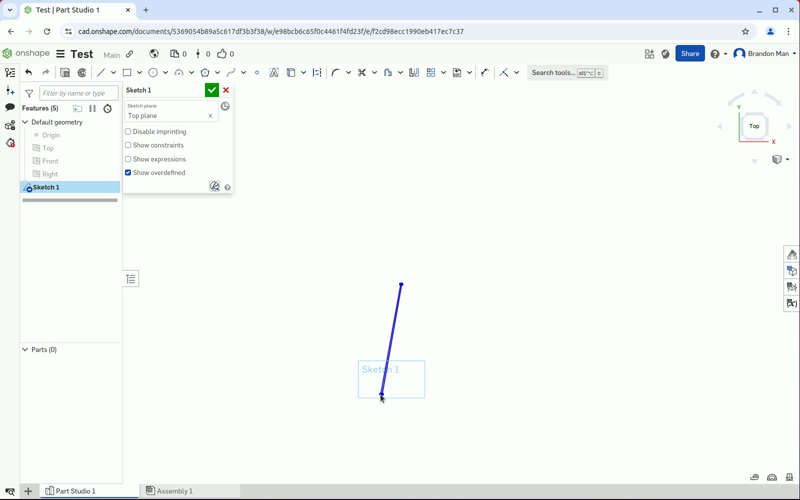
mouse_move(383, 382)
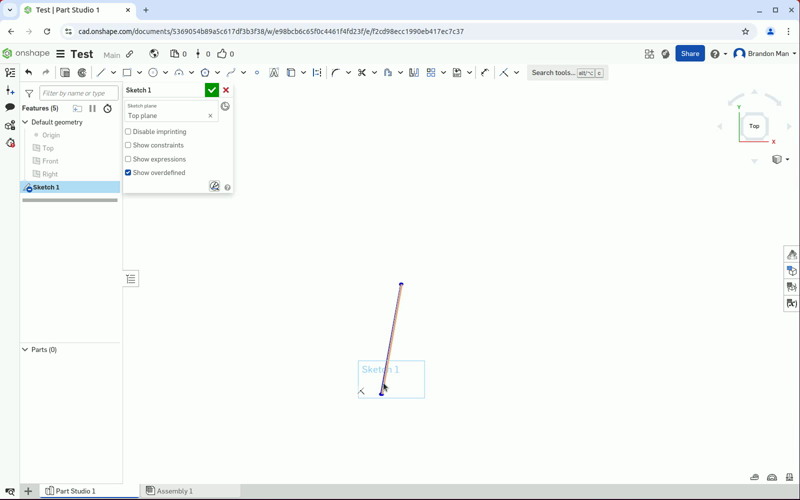
scroll(6)
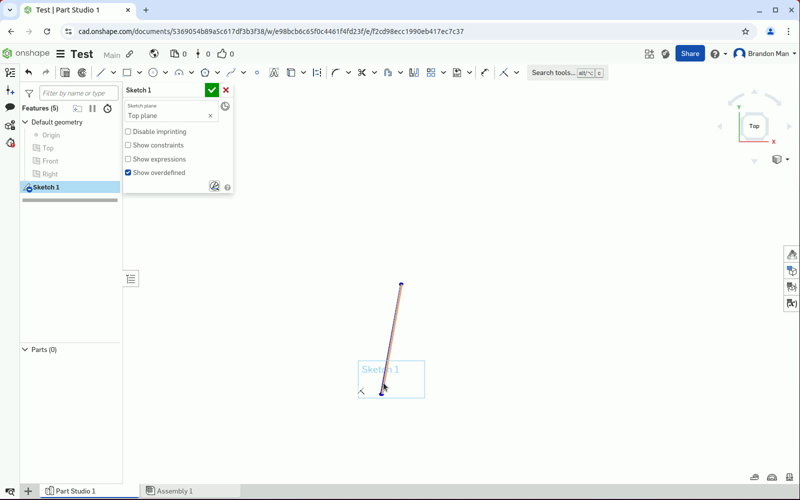
scroll(6)
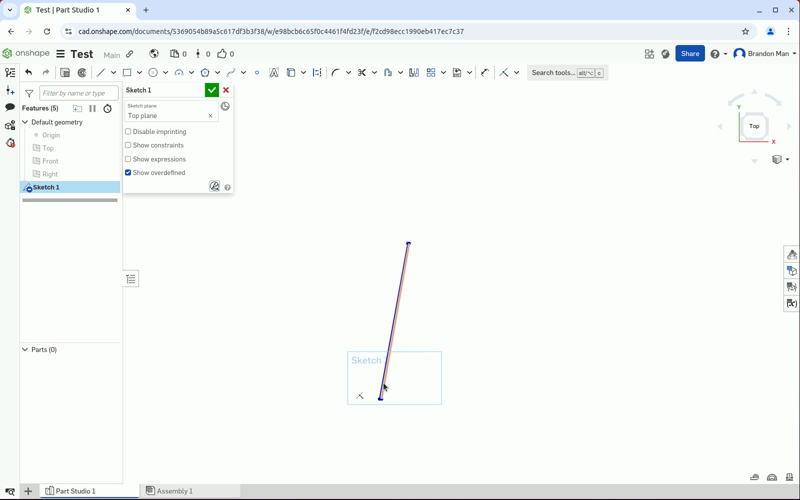
scroll(6)
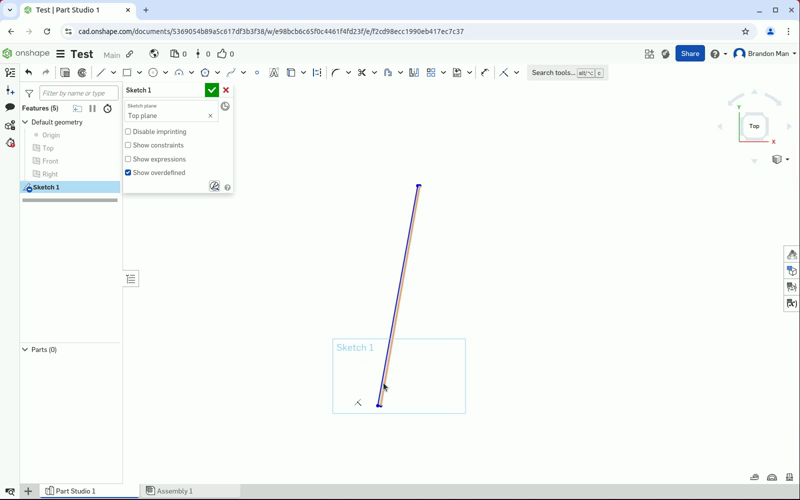
scroll(6)
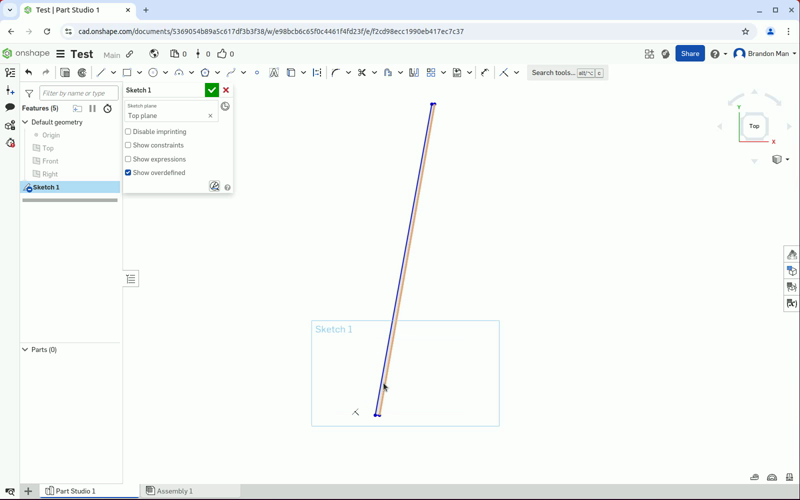
scroll(6)
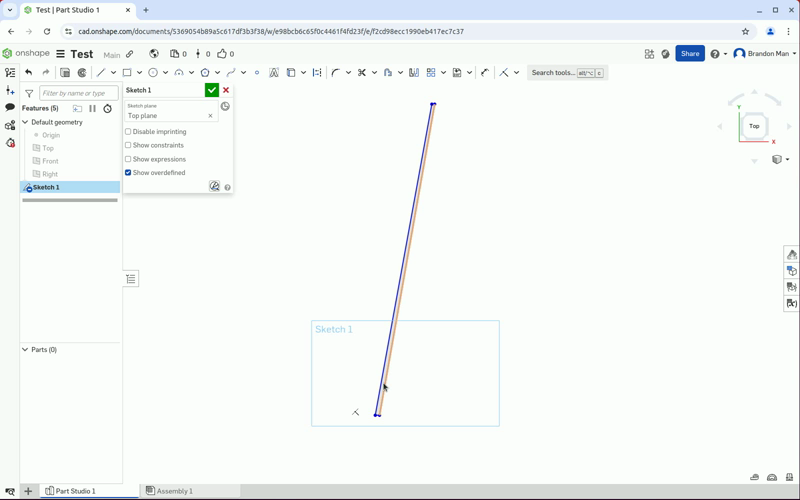
scroll(6)
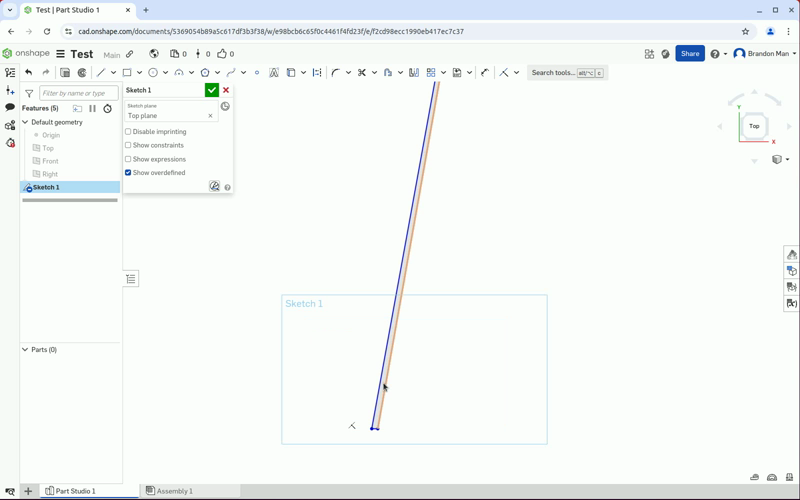
scroll(6)
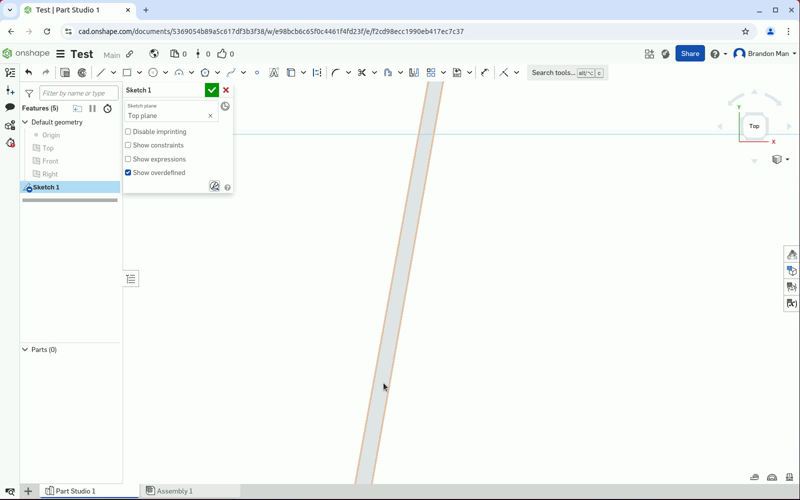
click(383, 382)
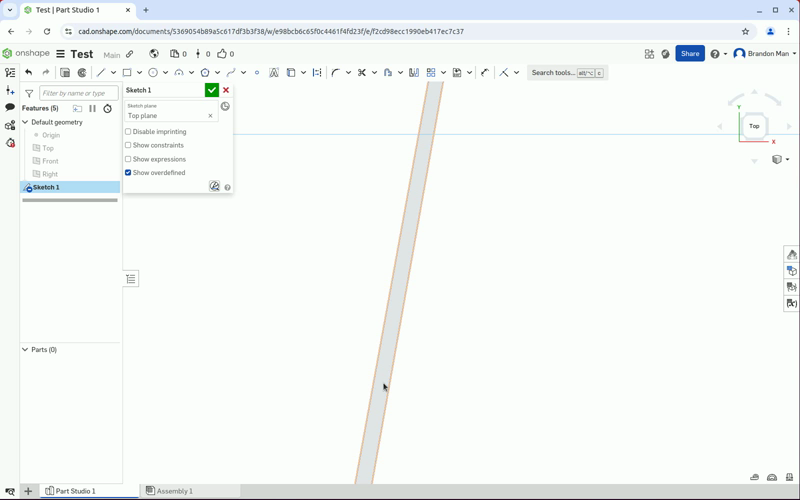
scroll(-6)
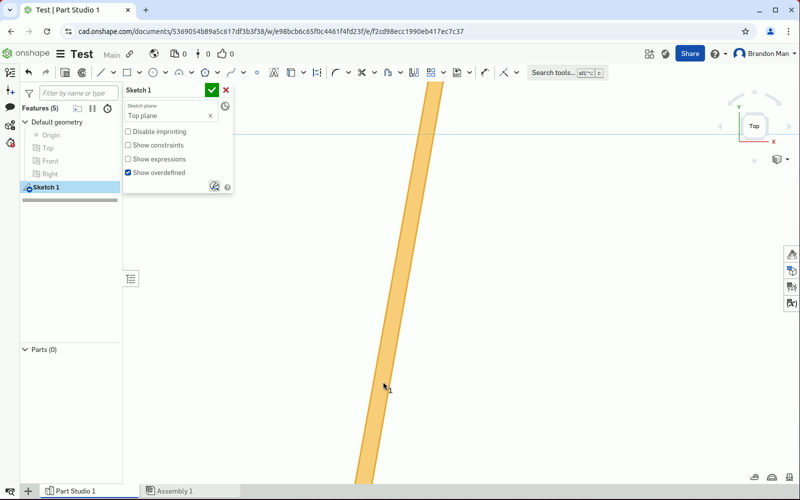
scroll(-6)
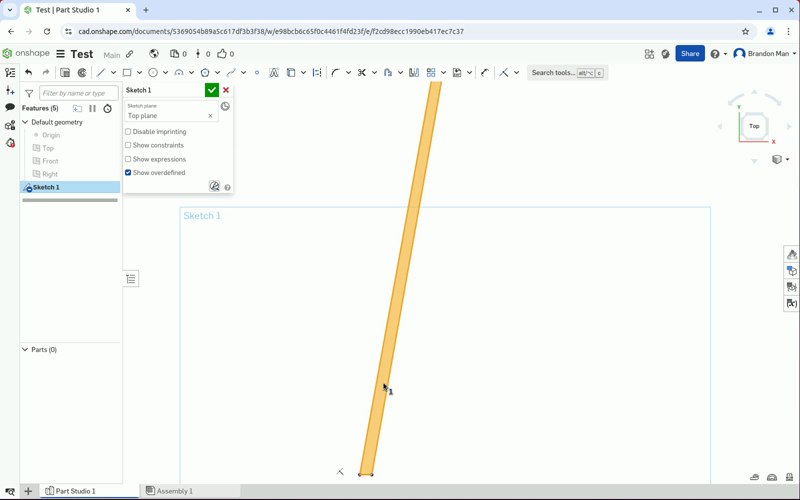
scroll(-6)
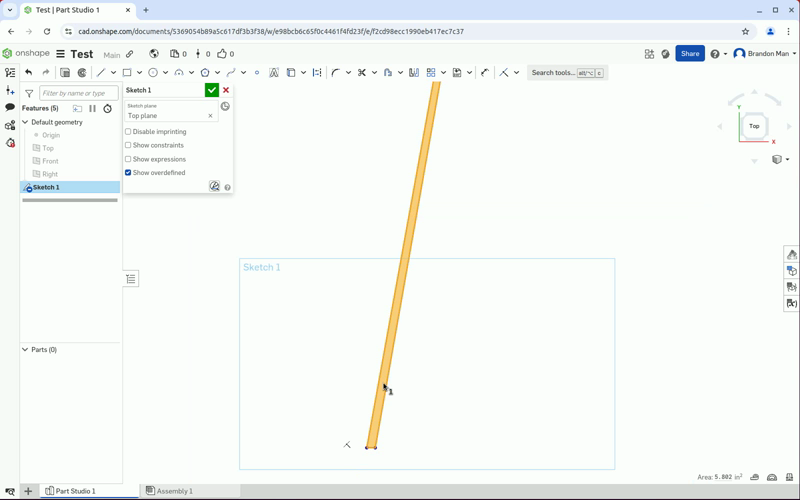
scroll(-6)
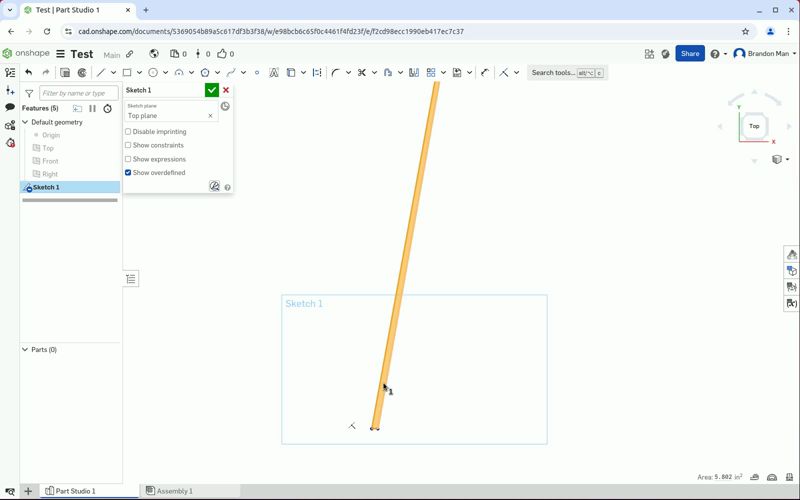
scroll(-6)
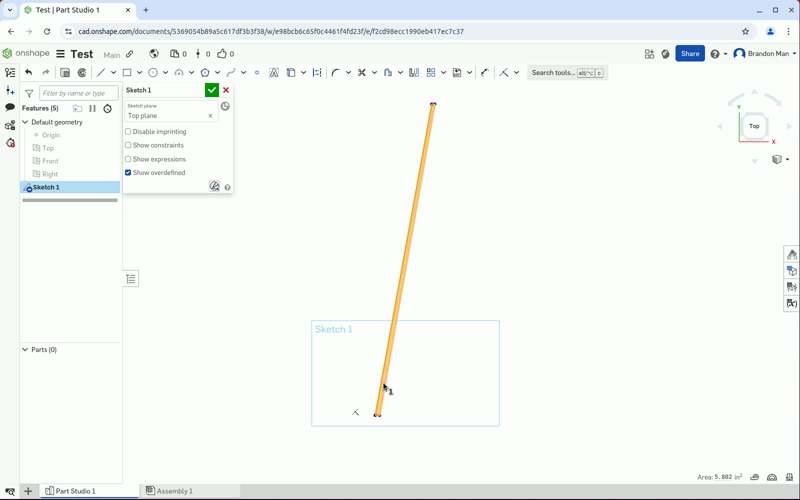
scroll(-6)
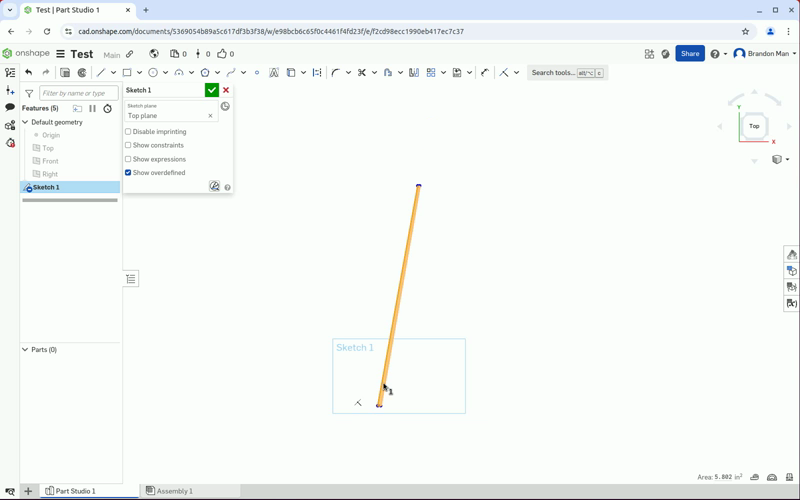
scroll(-6)
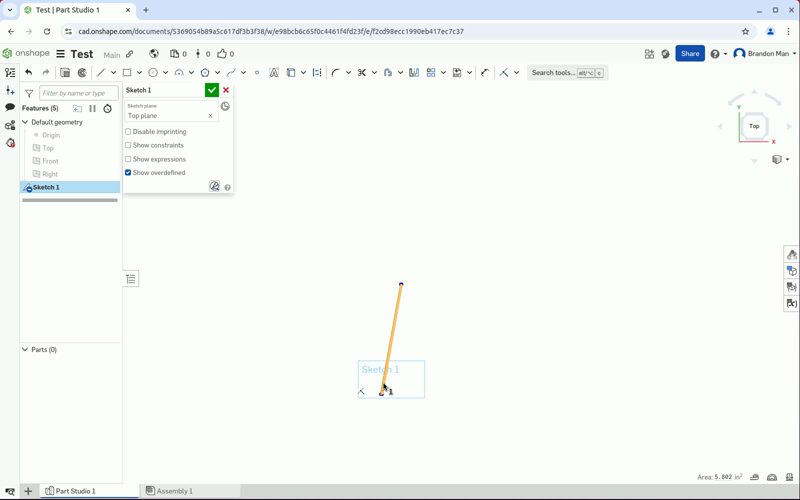
mouse_move(73, 352)
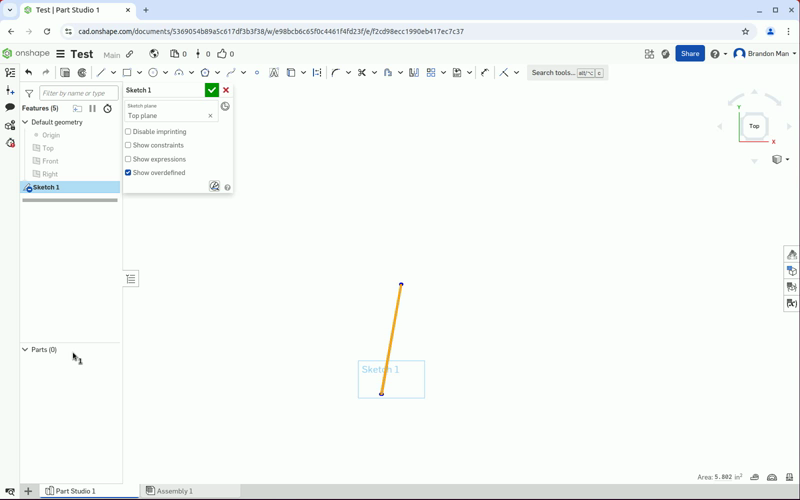
key(shift+y)
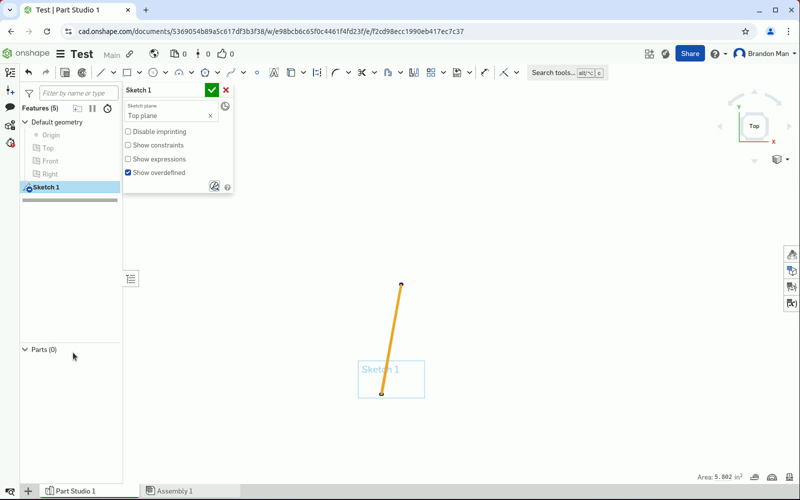
key(shift+e)
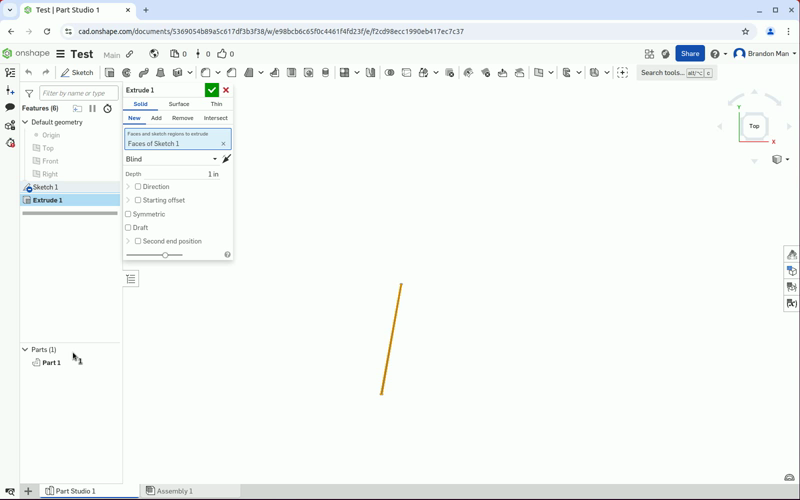
mouse_move(143, 106)
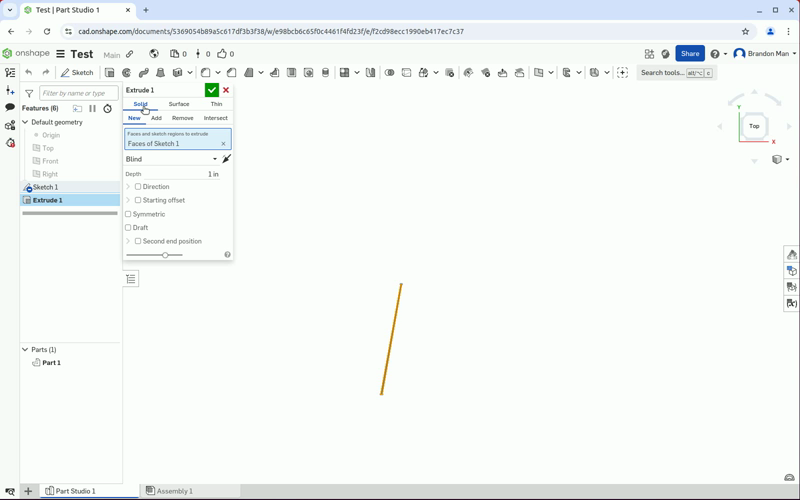
click(143, 106)
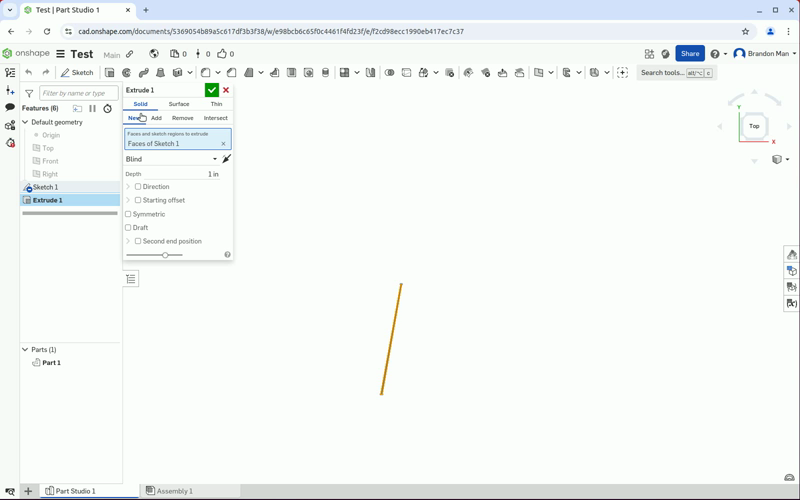
mouse_move(137, 120)
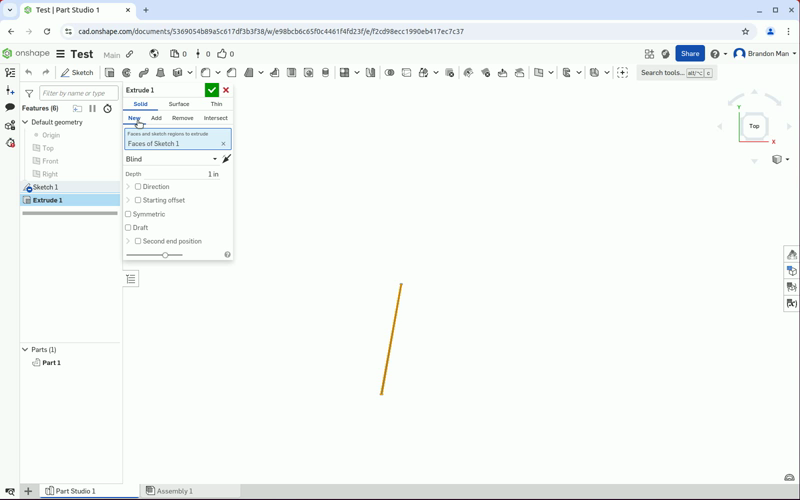
click(137, 120)
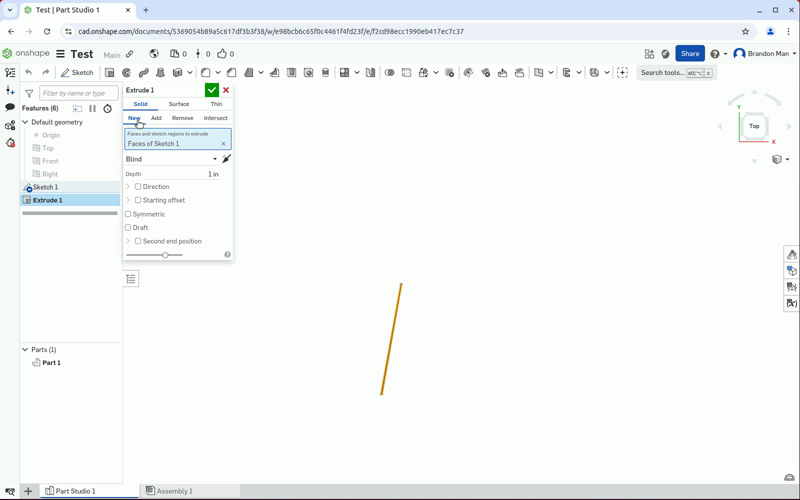
key(tab, 4)
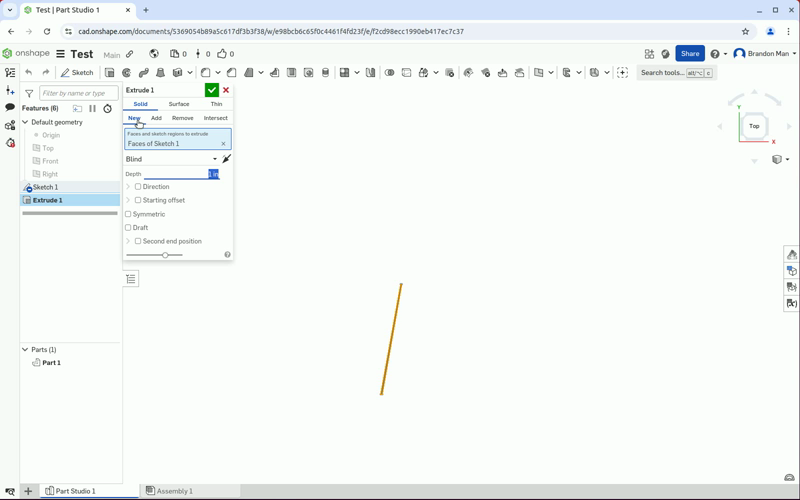
text(23.108)
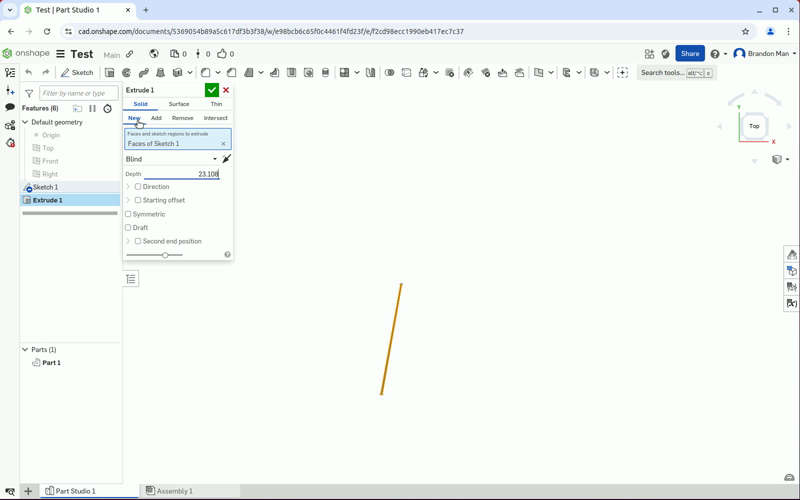
key(enter)
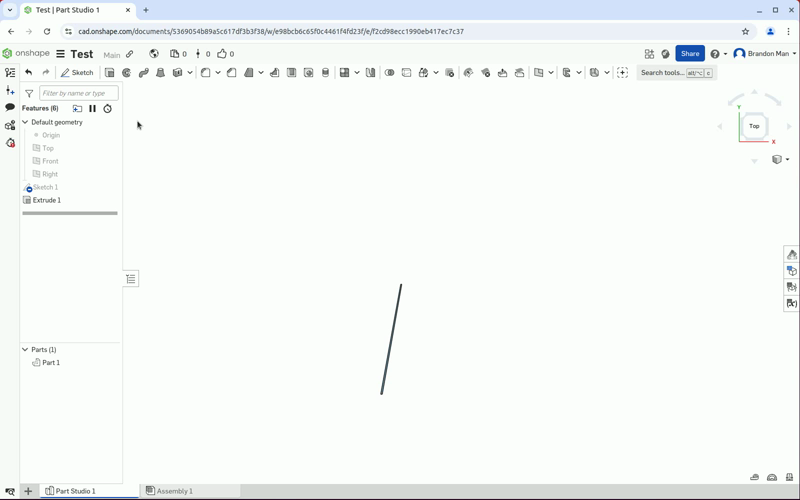
key(shift+h)
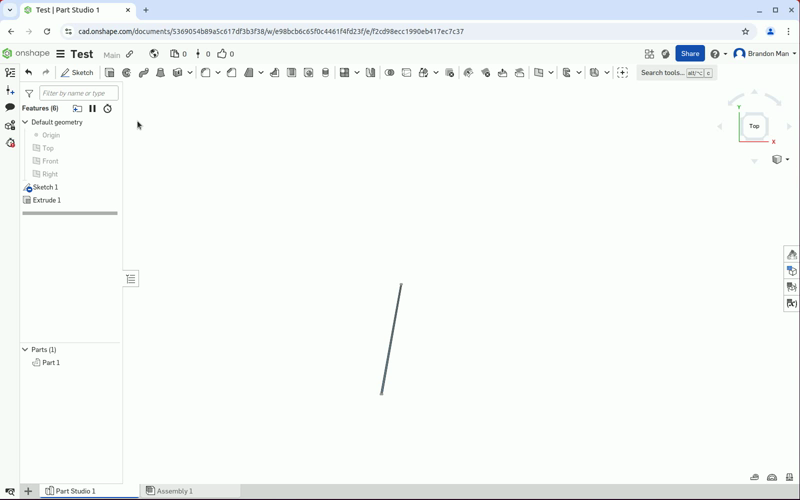
key(shift+h)
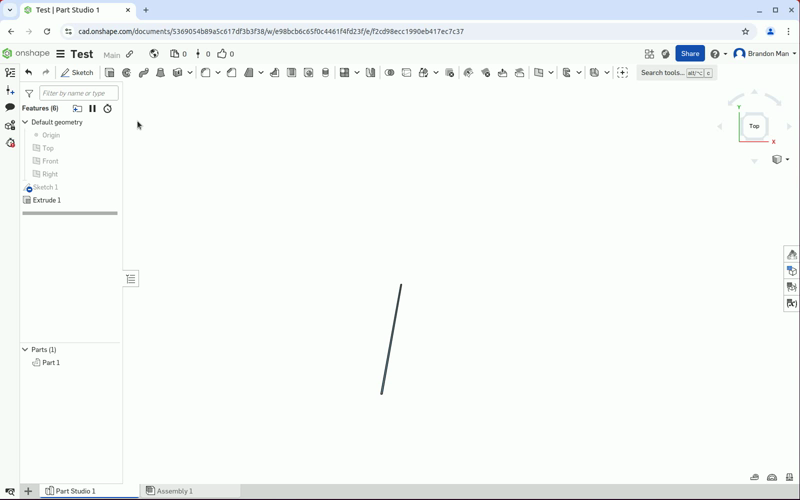
mouse_move(73, 189)
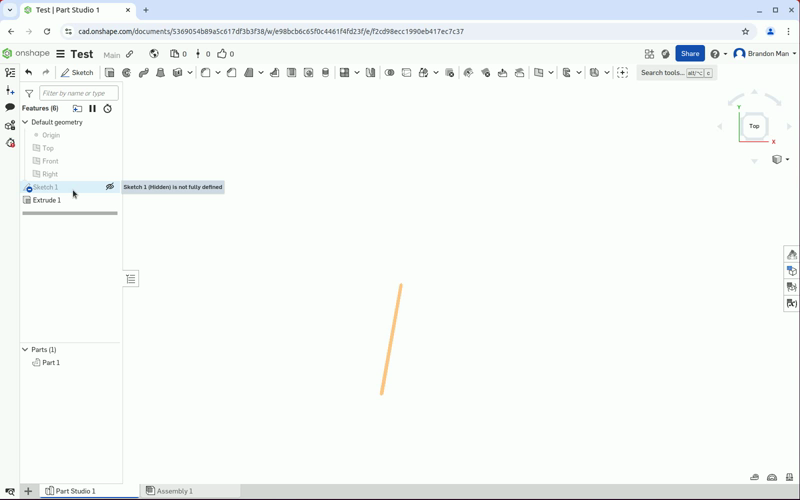
click(73, 189)
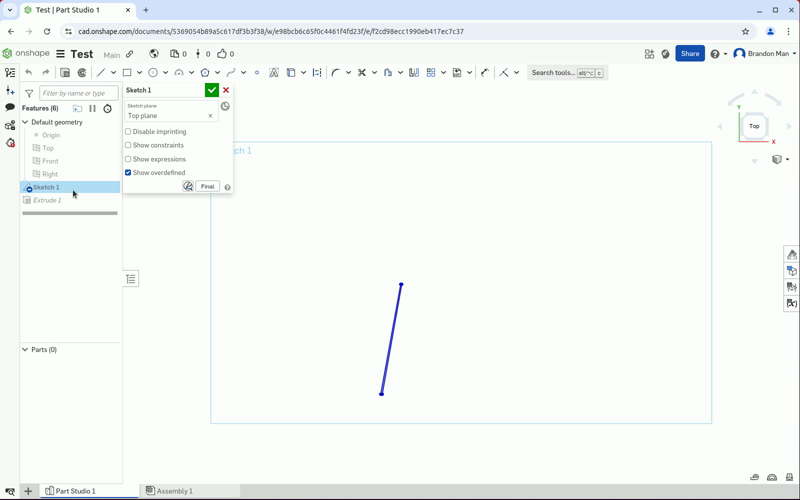
mouse_move(229, 92)
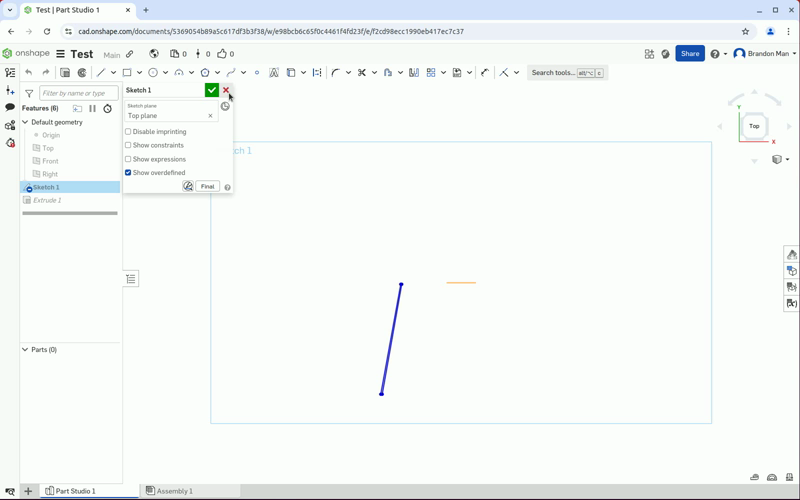
click(229, 92)
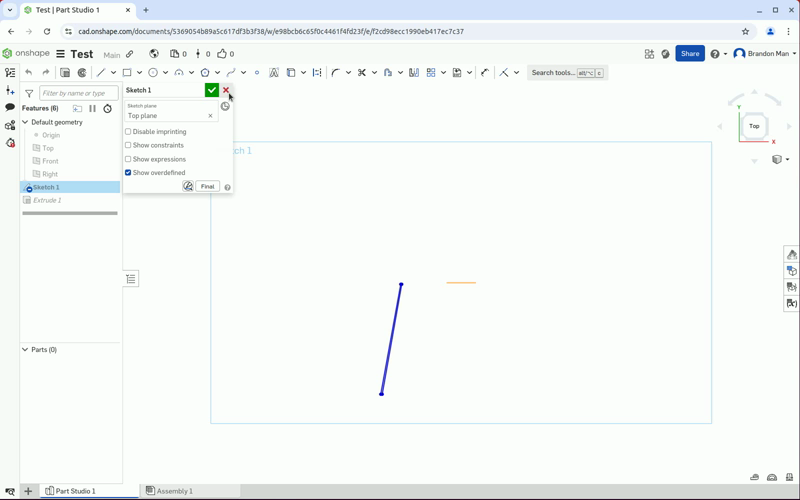
key(shift+s)
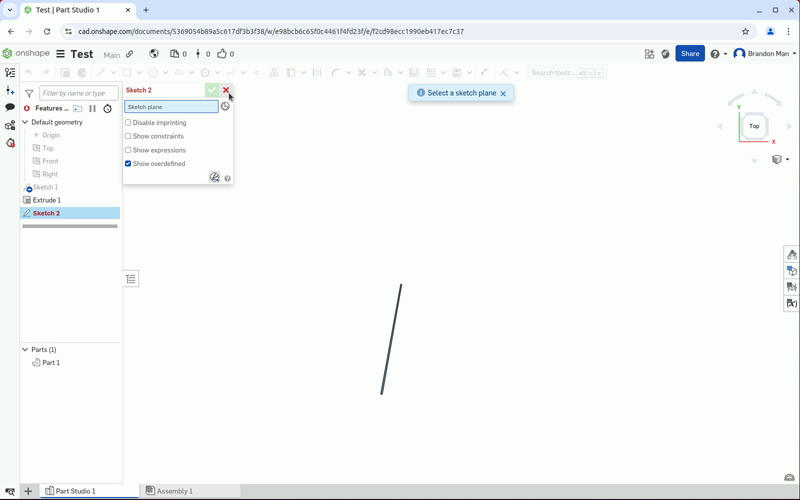
mouse_move(73, 150)
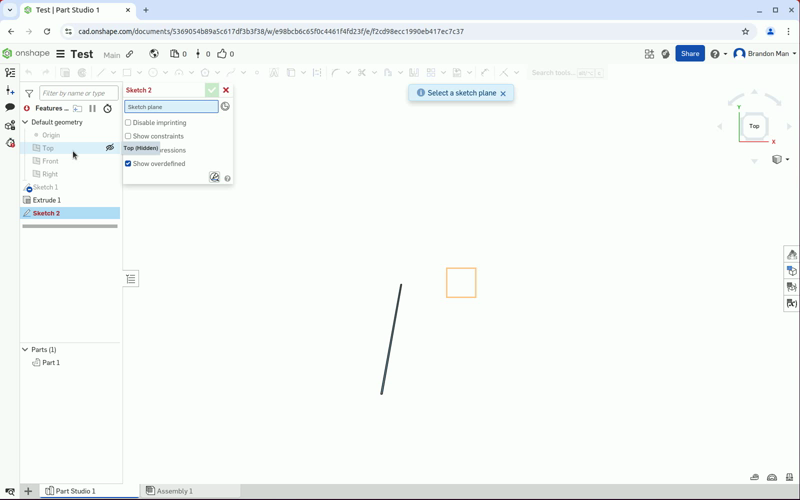
click(73, 150)
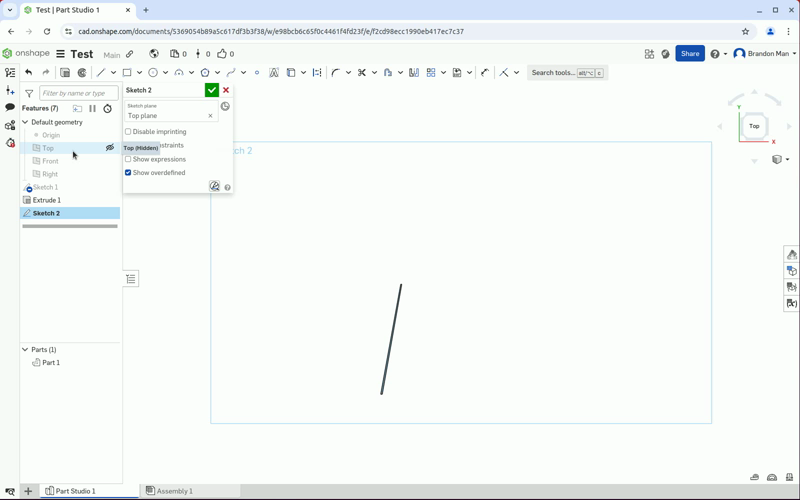
mouse_move(73, 352)
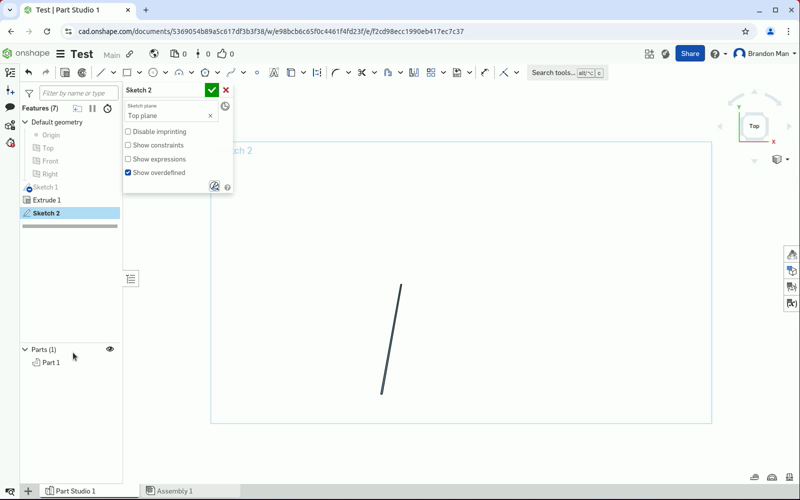
key(y)
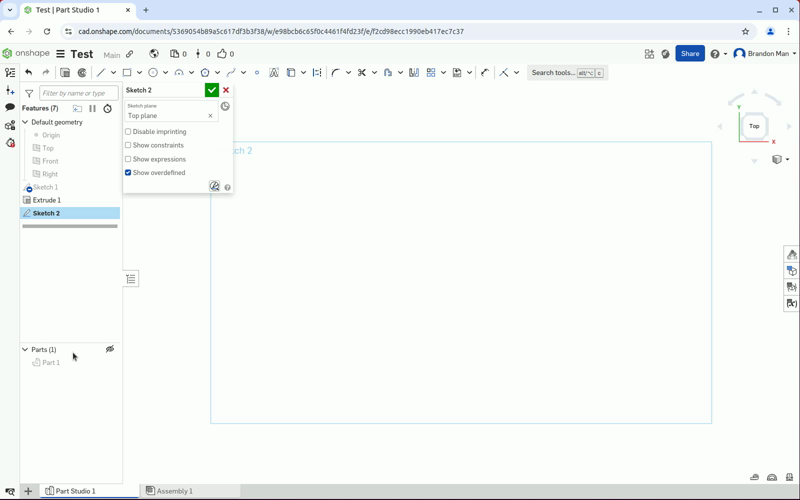
key(l)
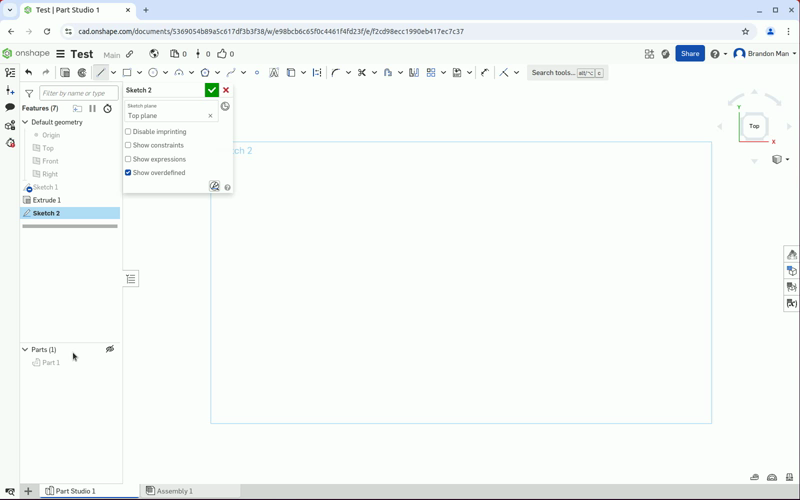
key_down(shift)
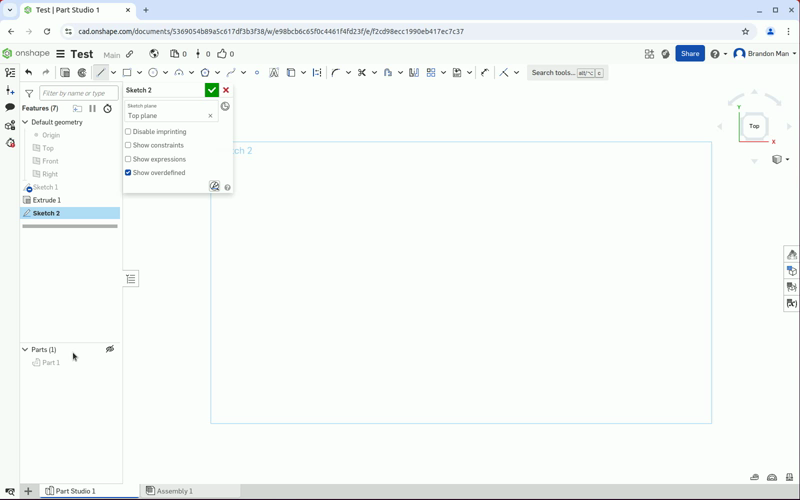
mouse_move(401, 282)
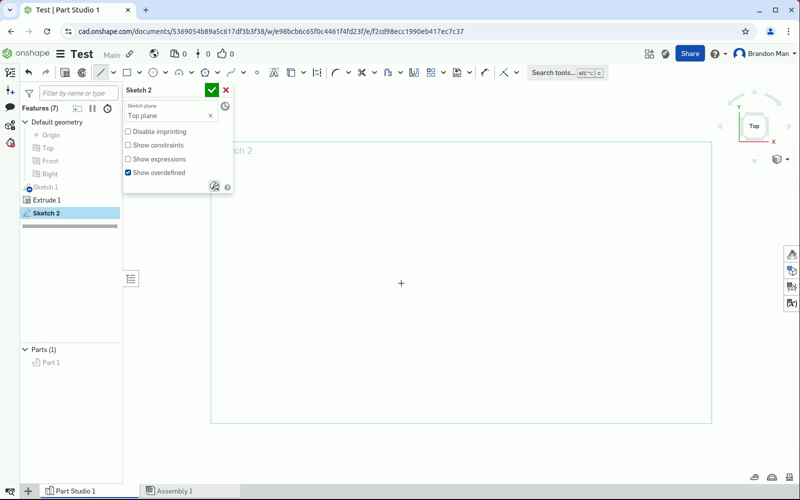
click(401, 282)
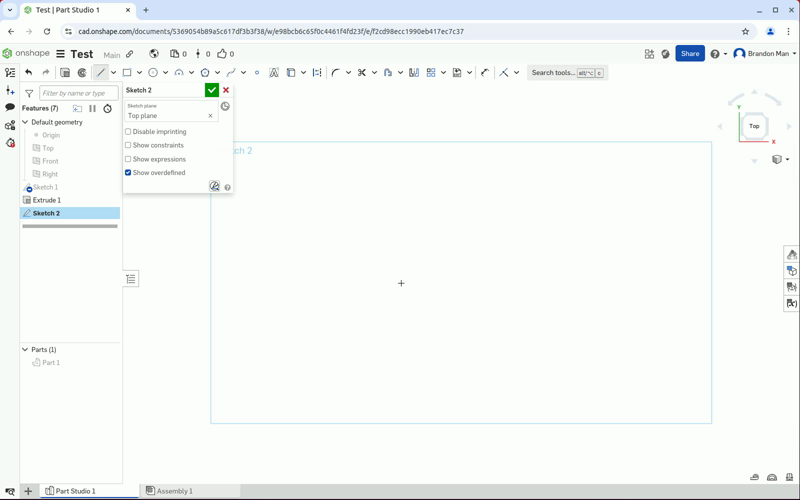
key_up(shift)
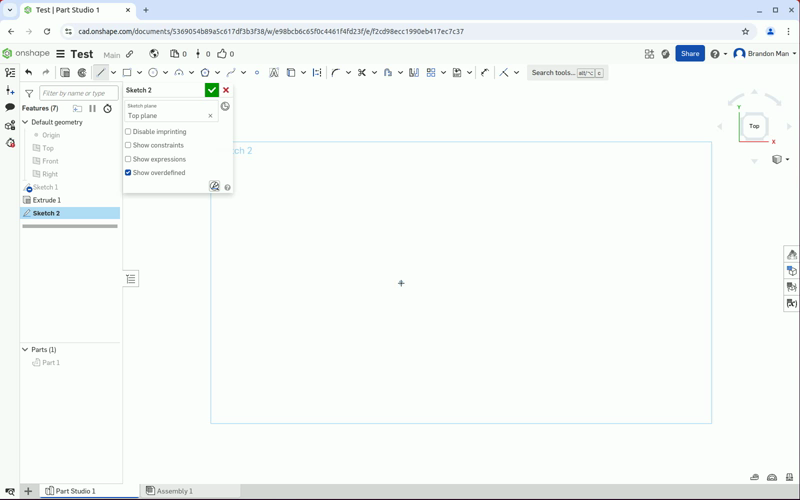
key_down(shift)
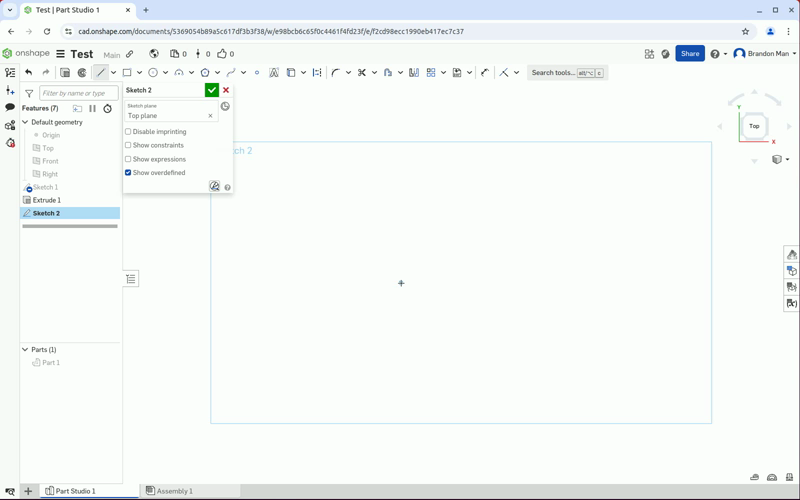
mouse_move(431, 282)
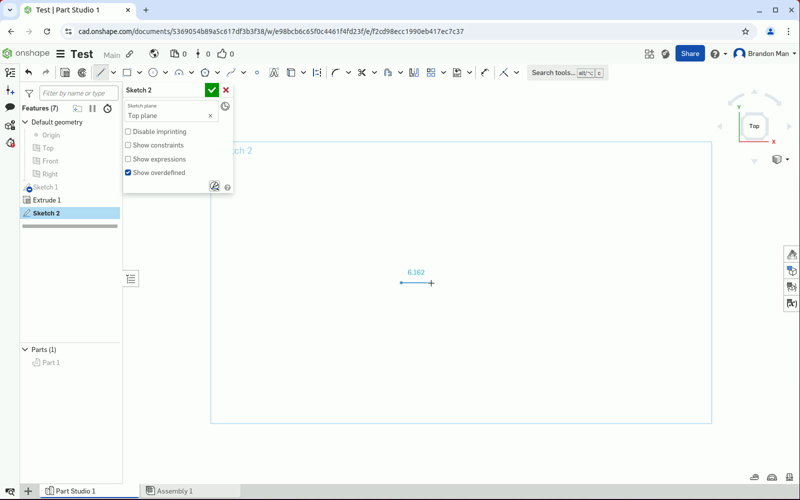
mouse_move(402, 282)
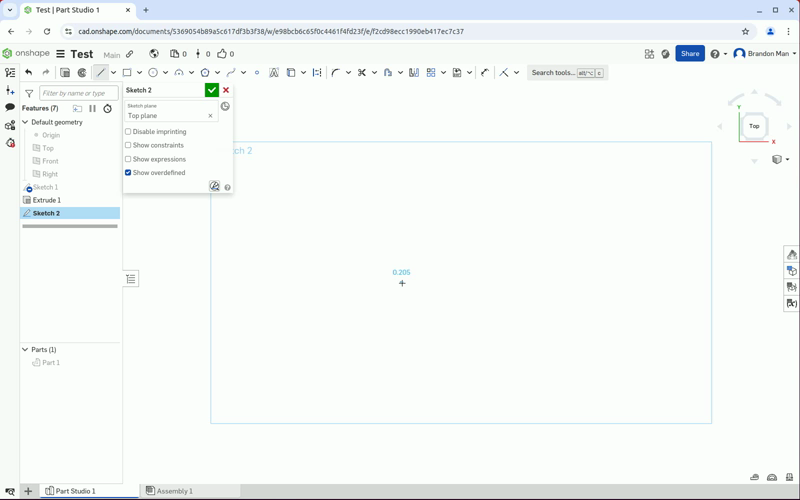
scroll(6)
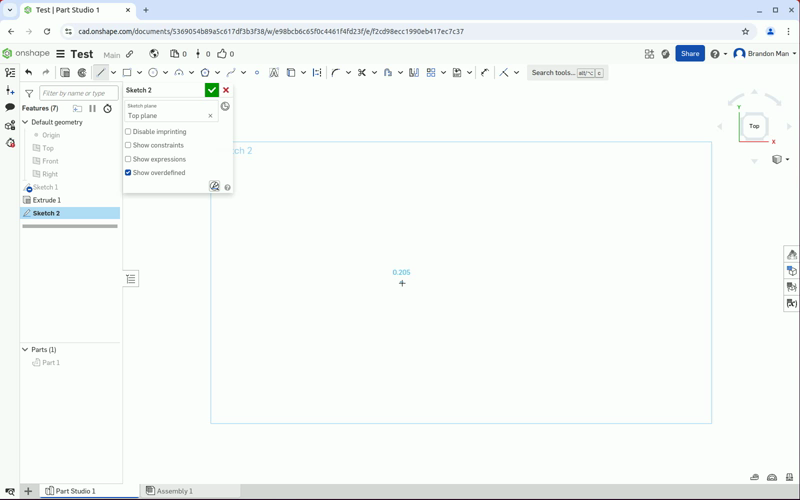
scroll(6)
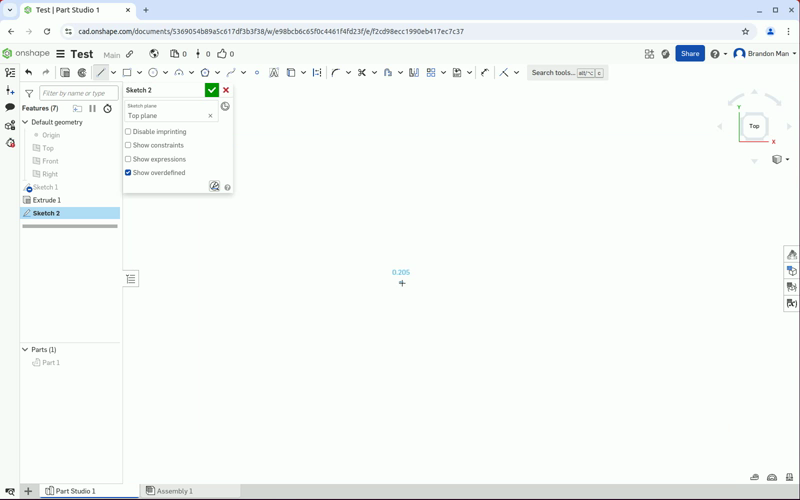
scroll(6)
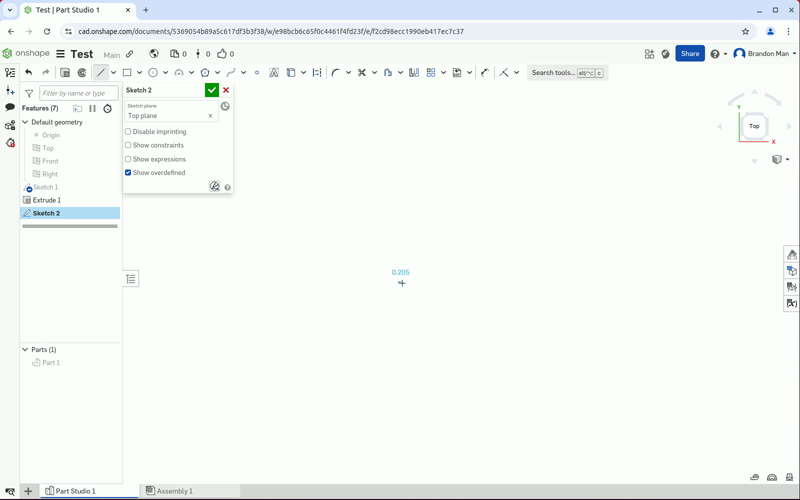
scroll(6)
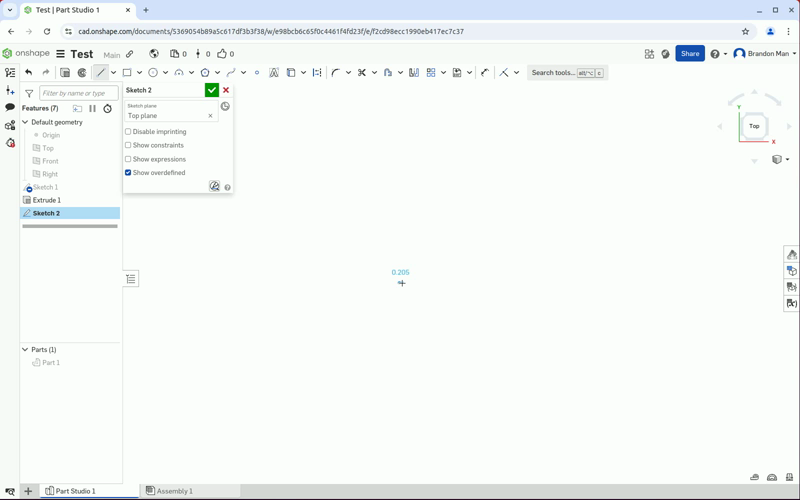
scroll(6)
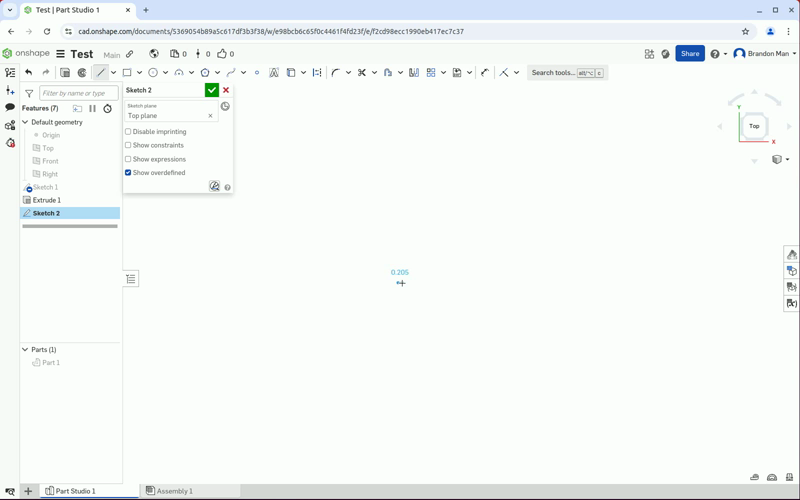
scroll(6)
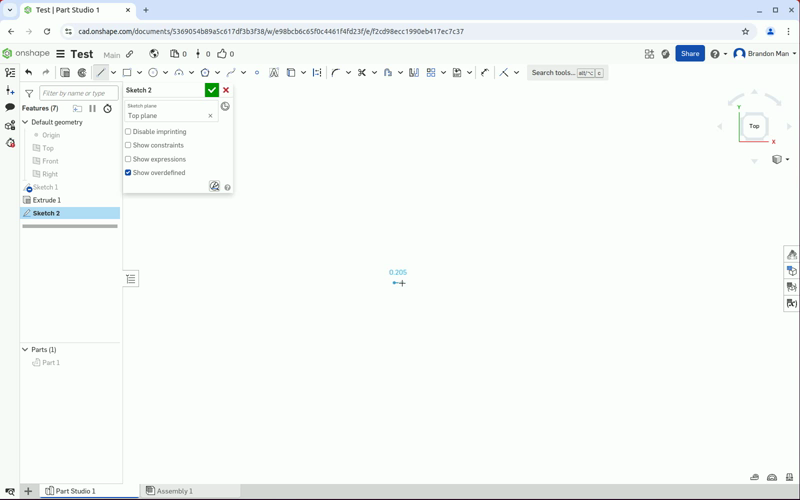
scroll(6)
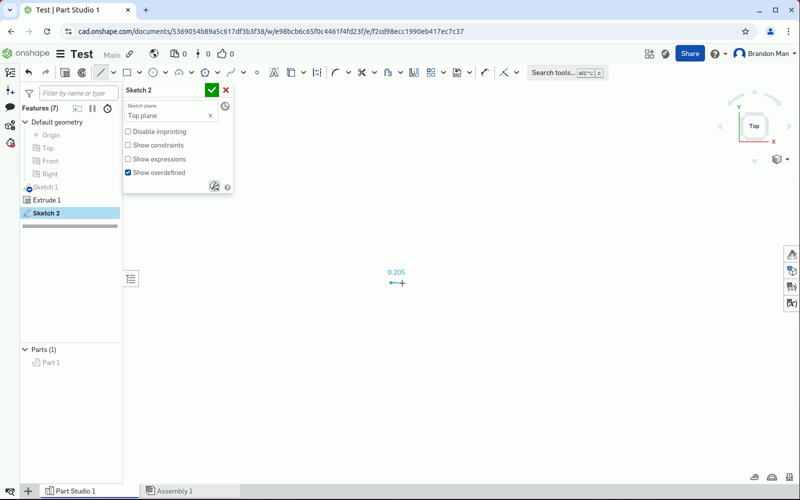
click(402, 282)
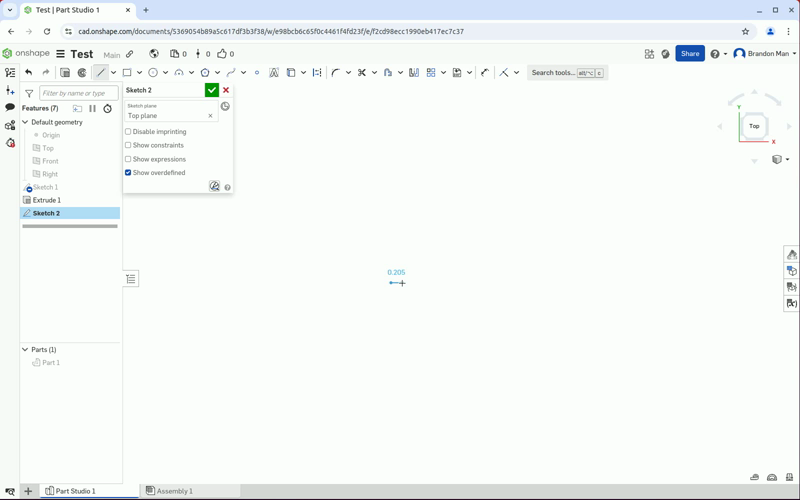
scroll(-6)
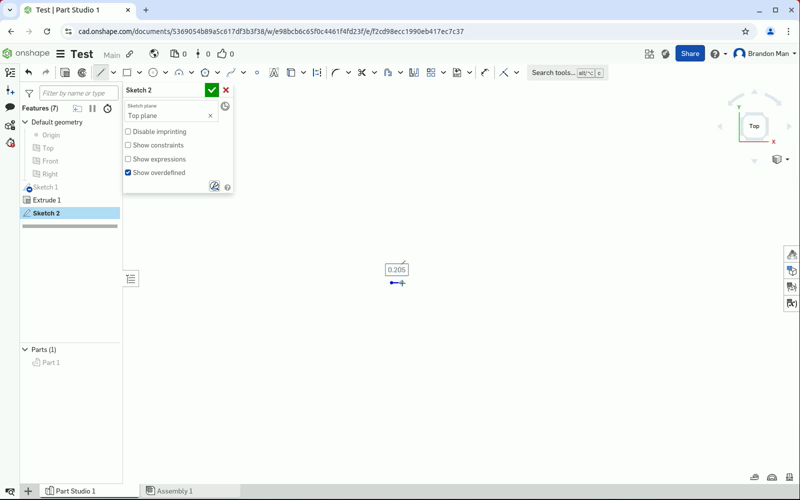
scroll(-6)
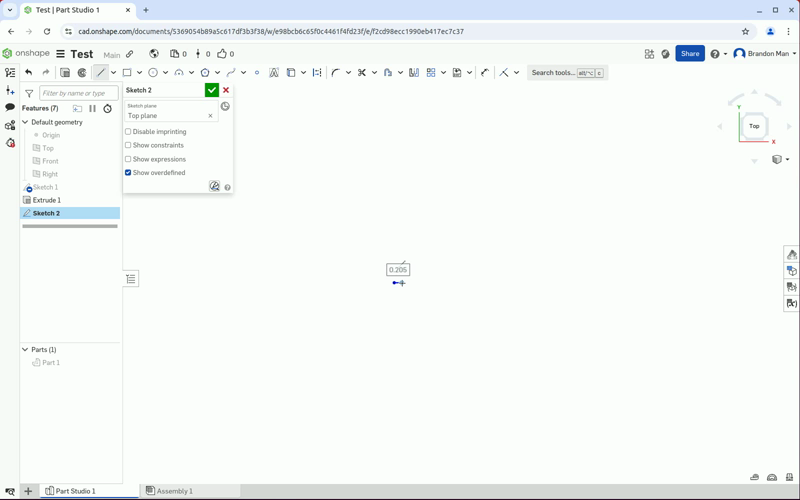
scroll(-6)
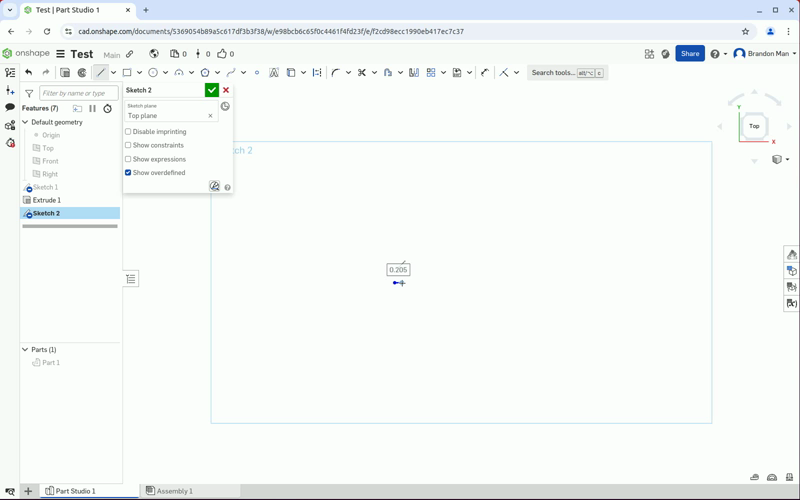
scroll(-6)
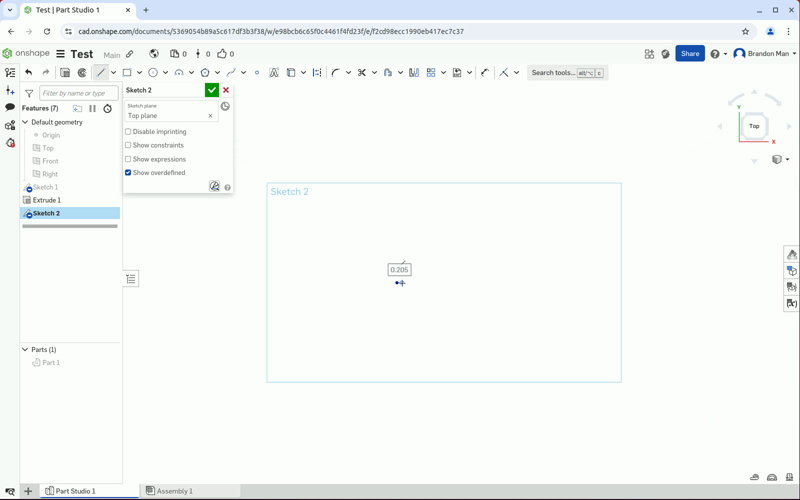
scroll(-6)
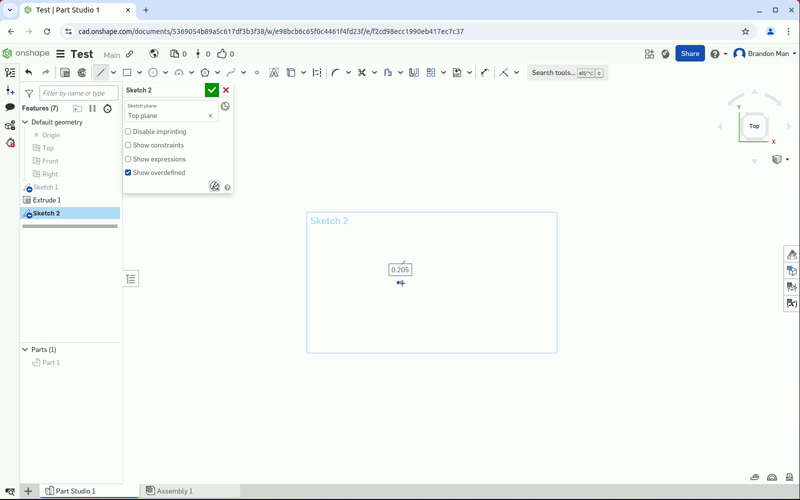
scroll(-6)
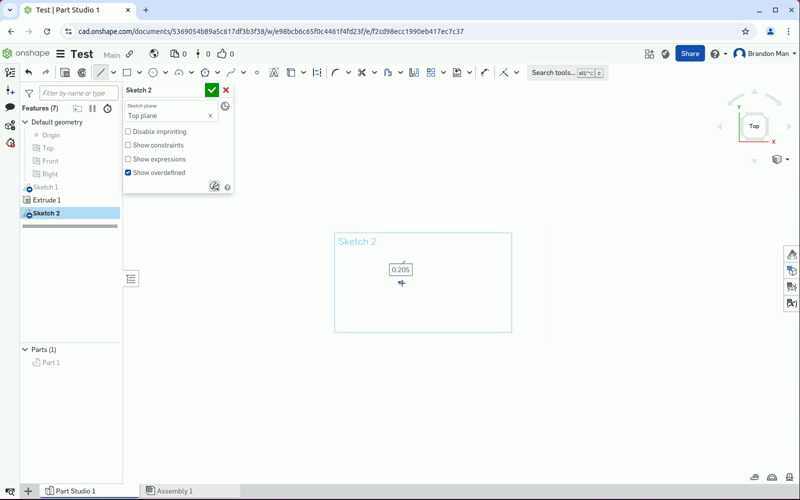
scroll(-6)
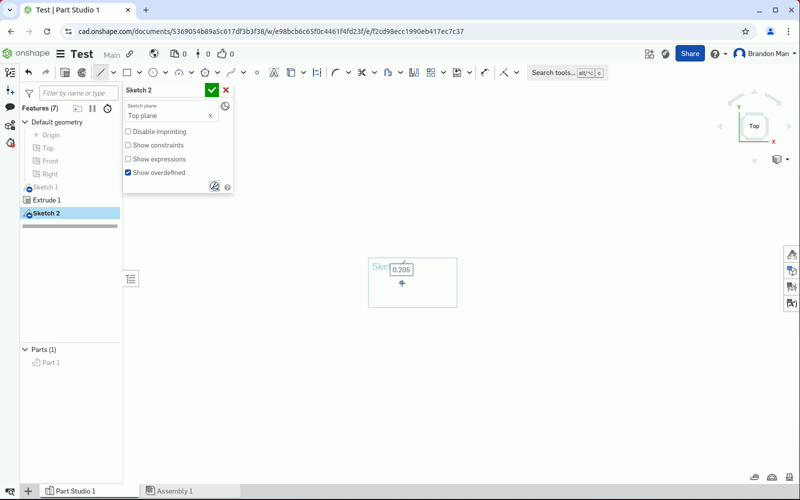
key_up(shift)
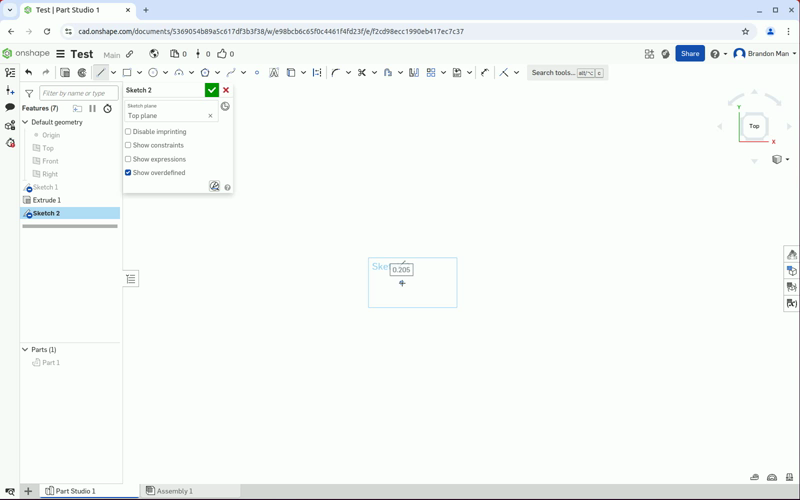
key_down(shift)
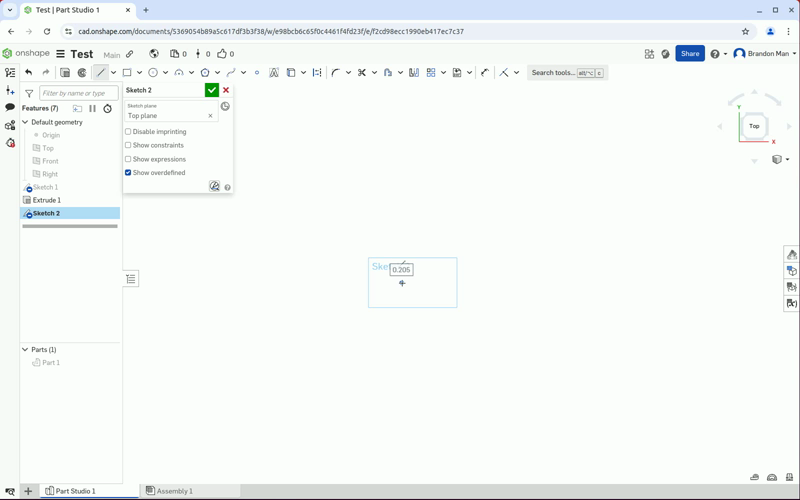
mouse_move(432, 282)
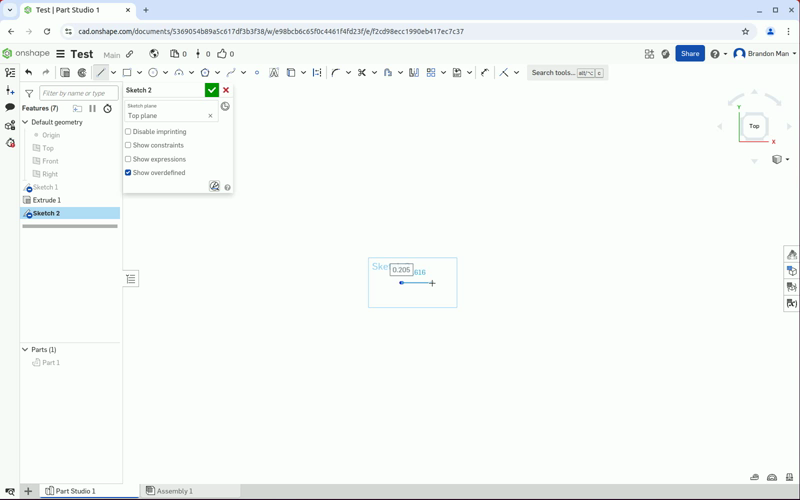
mouse_move(459, 282)
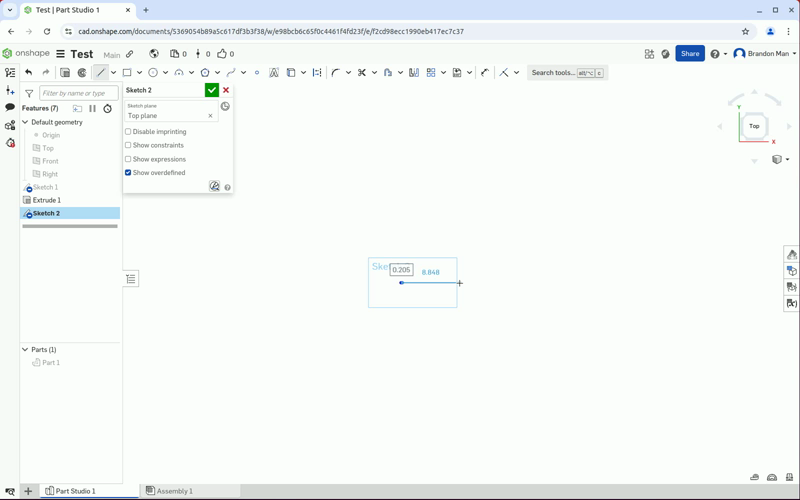
click(459, 282)
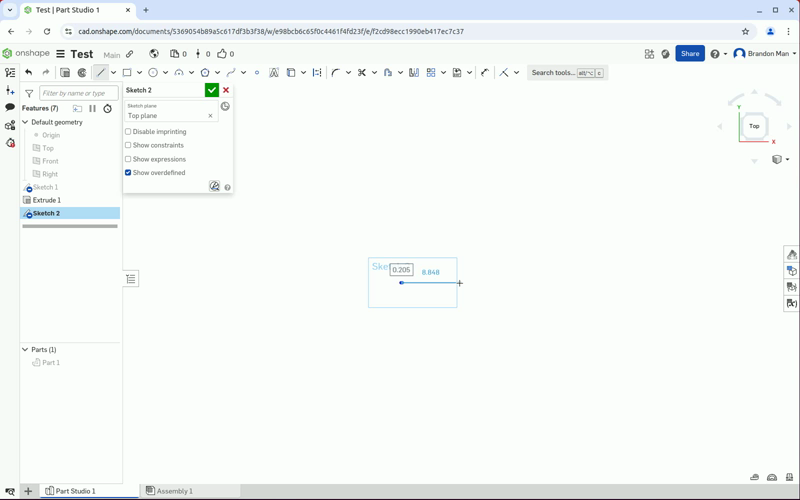
key_up(shift)
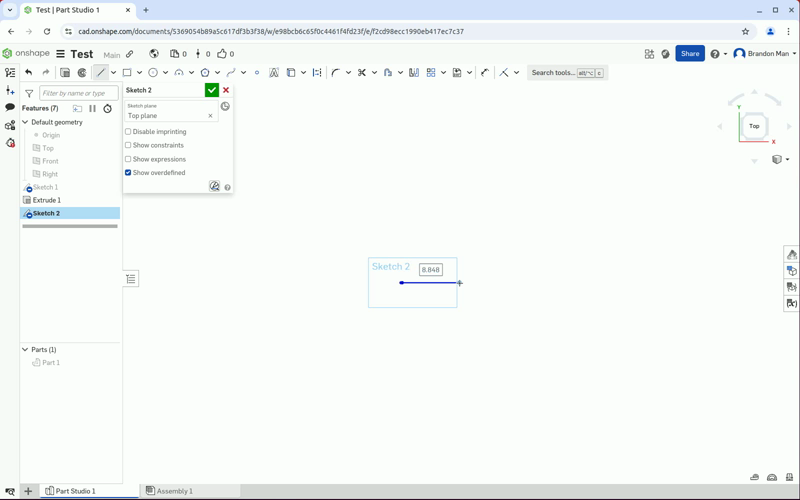
key_down(shift)
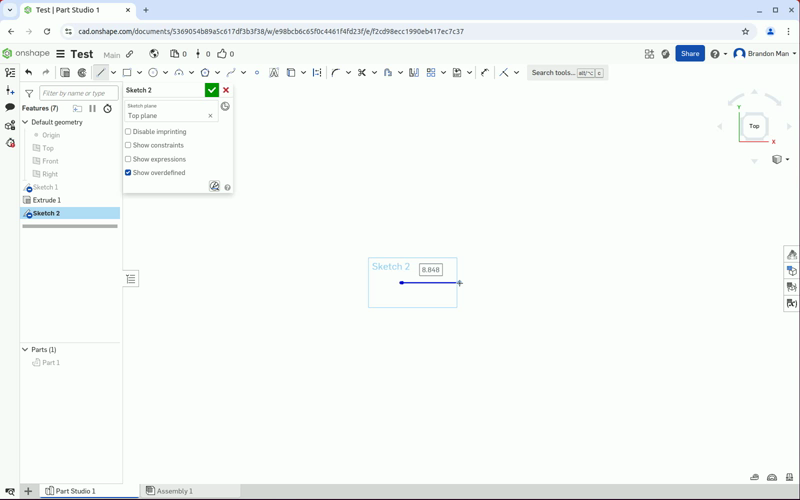
mouse_move(489, 282)
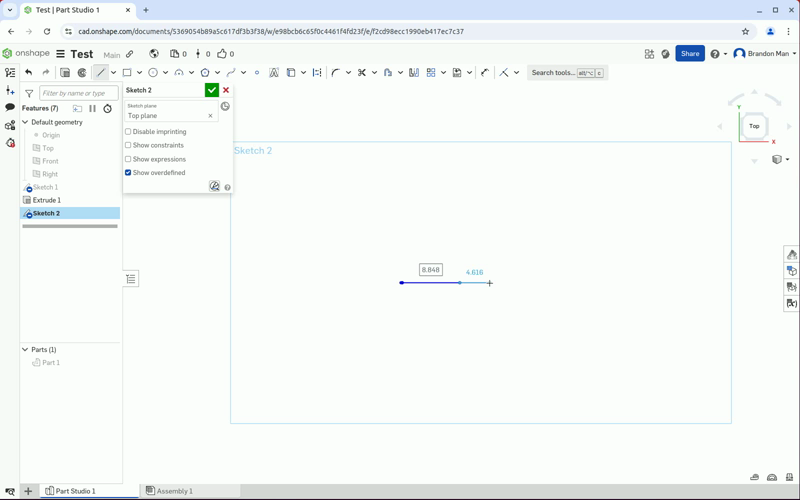
mouse_move(459, 282)
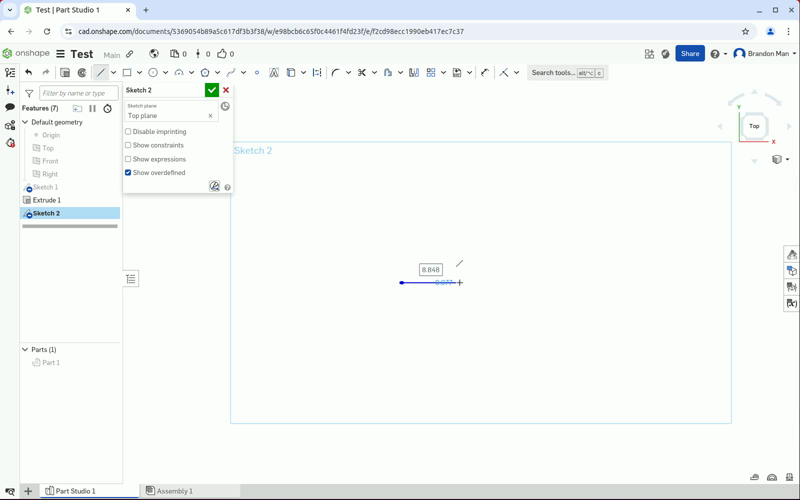
scroll(6)
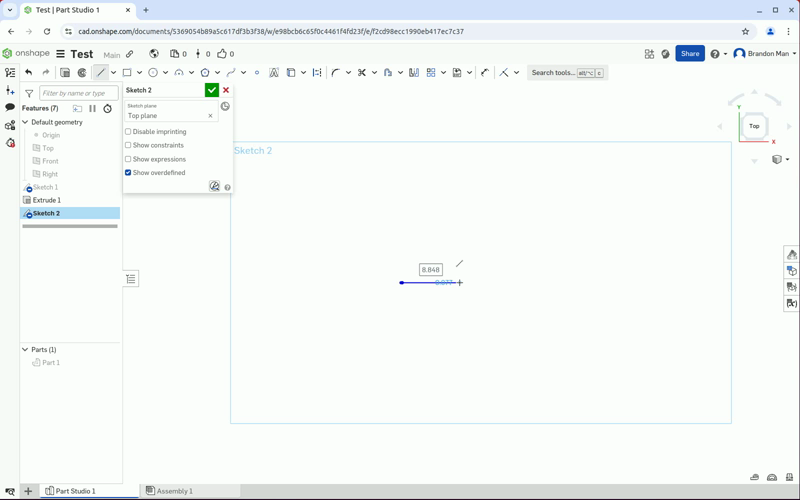
scroll(6)
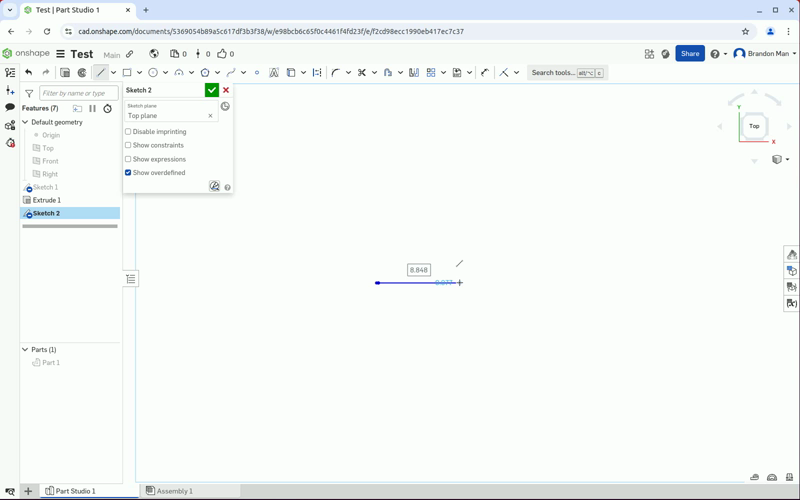
scroll(6)
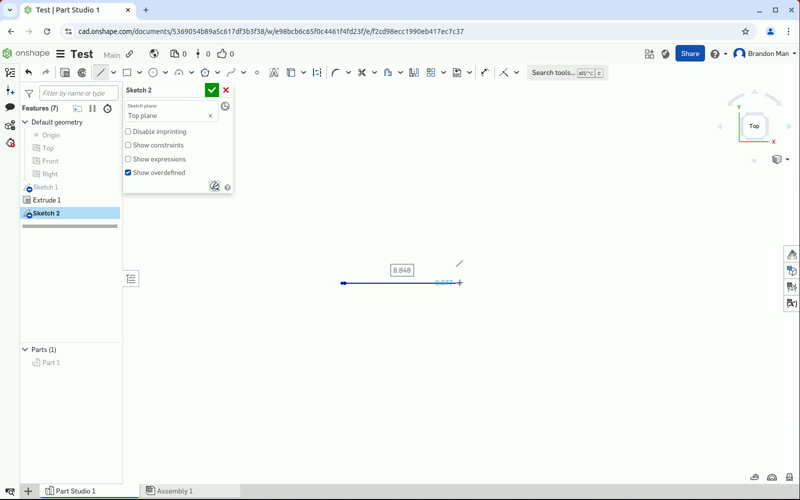
scroll(6)
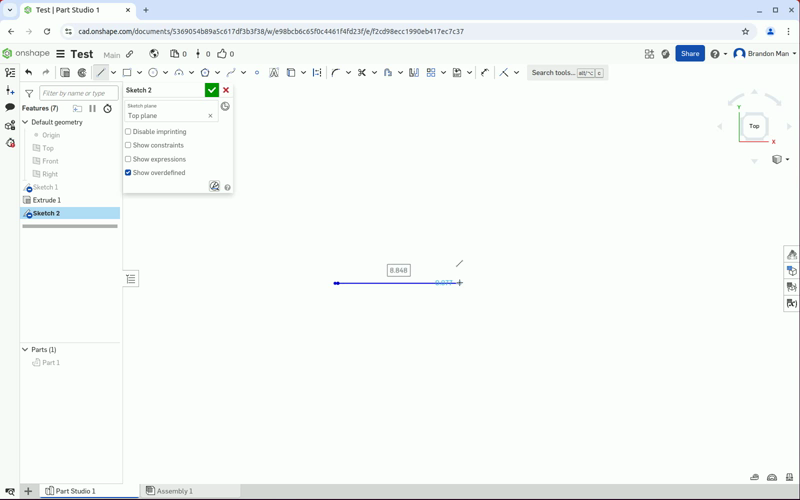
scroll(6)
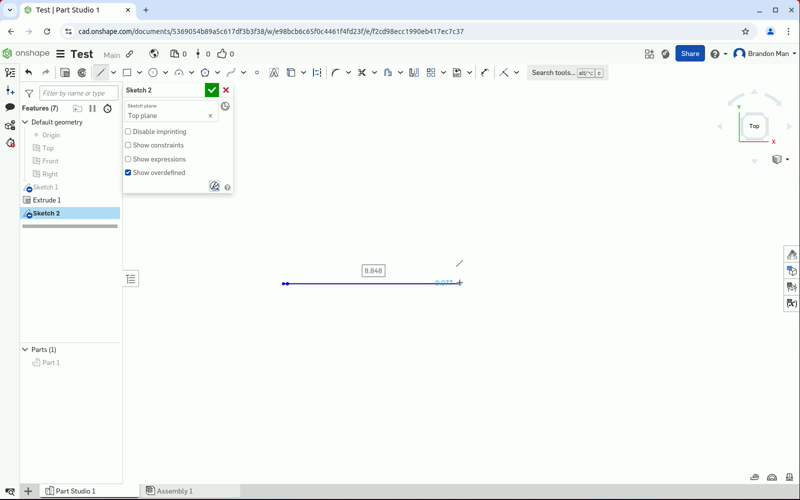
scroll(6)
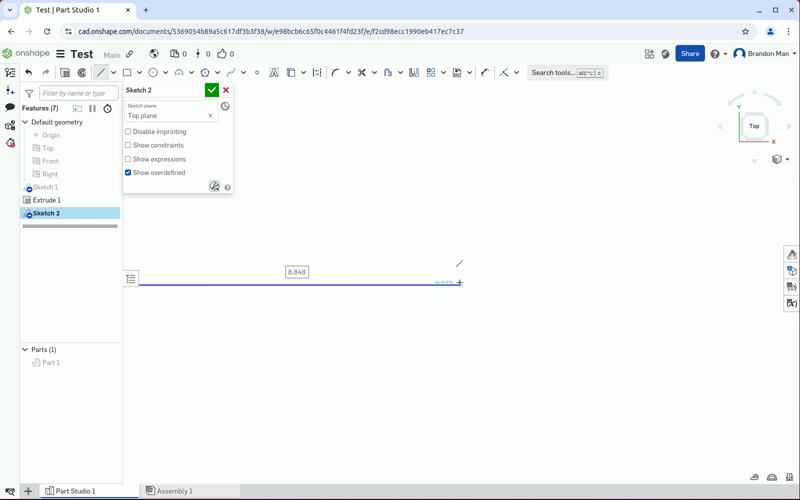
scroll(6)
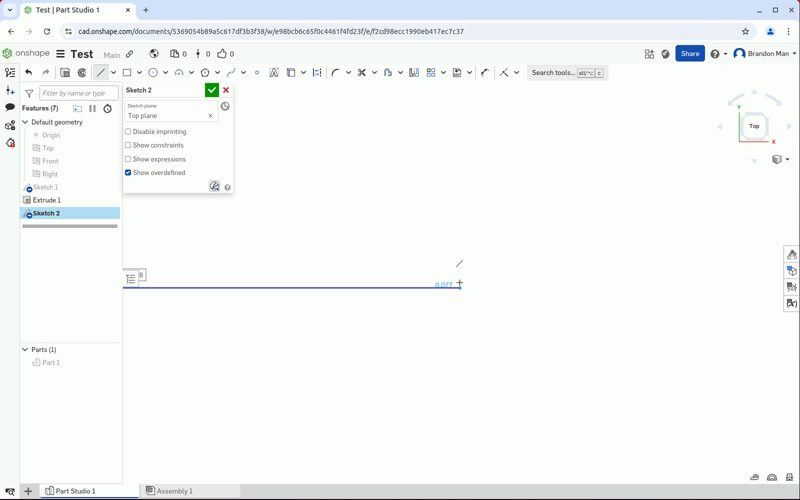
click(459, 282)
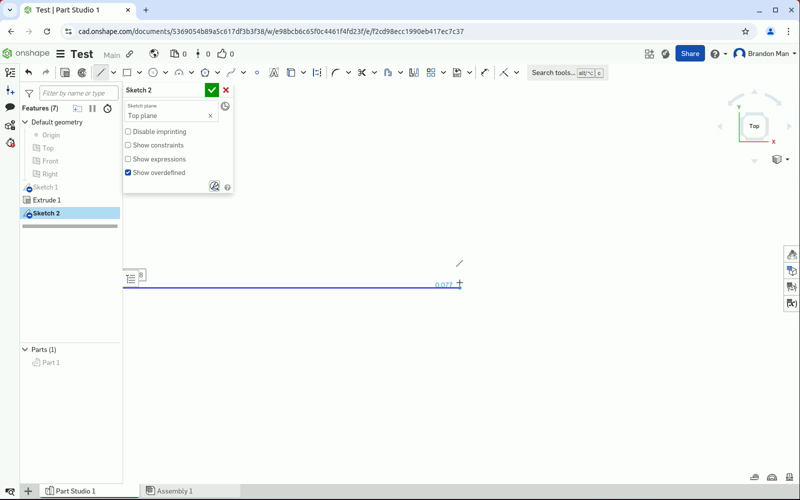
scroll(-6)
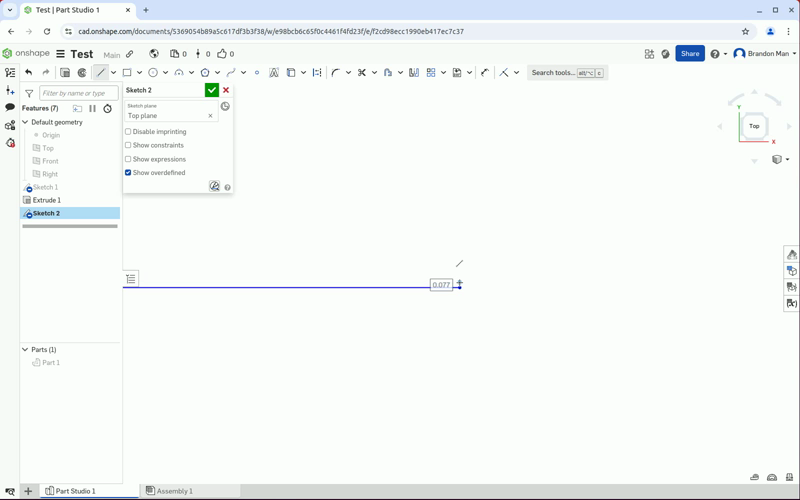
scroll(-6)
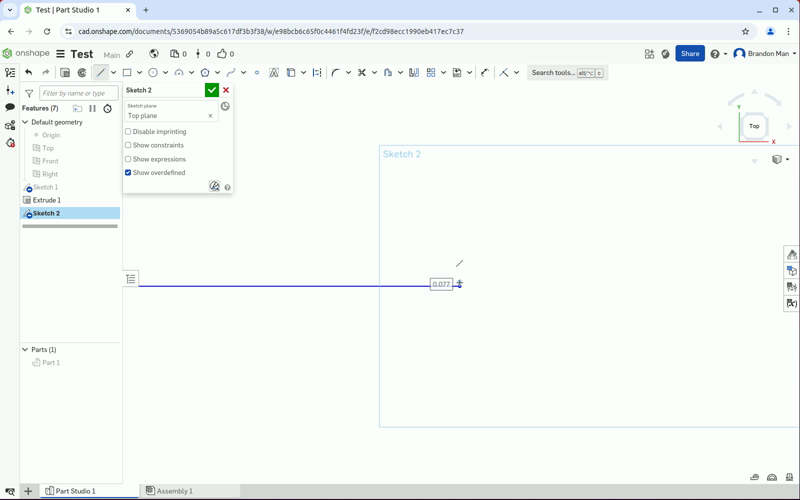
scroll(-6)
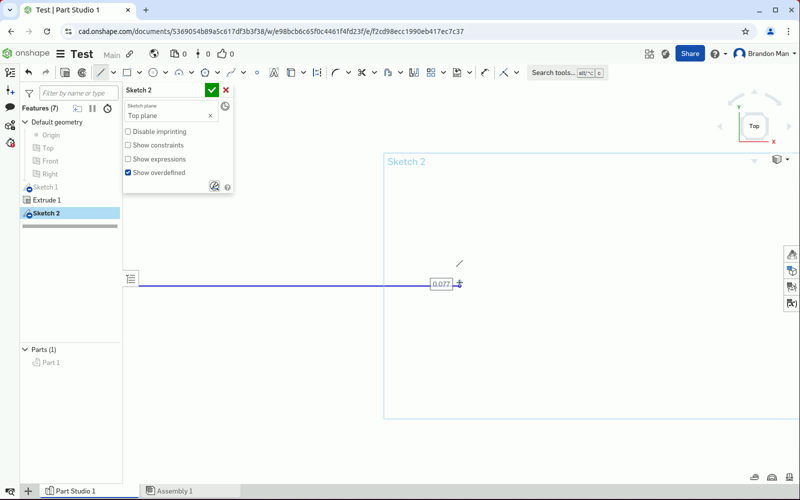
scroll(-6)
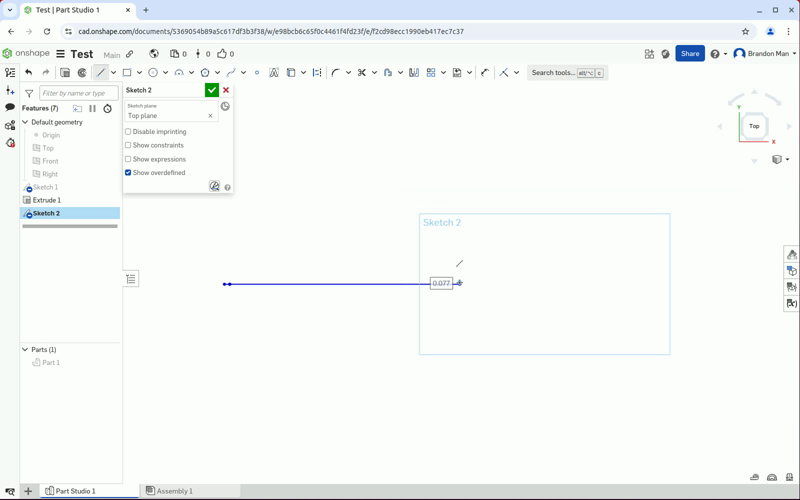
scroll(-6)
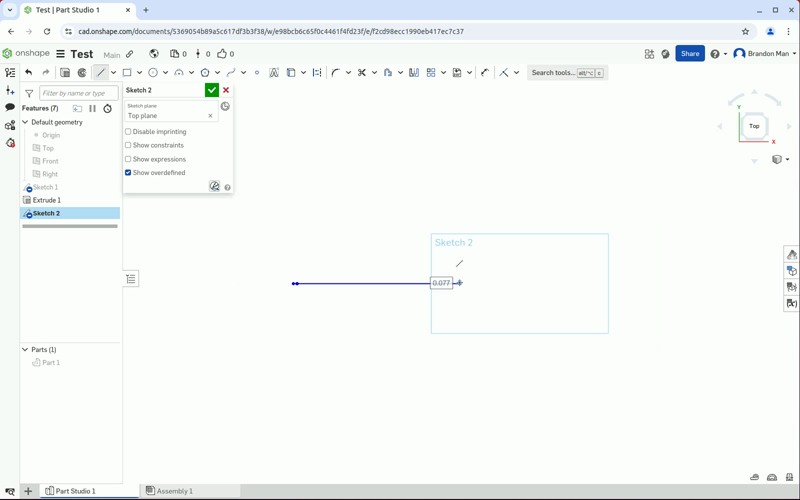
scroll(-6)
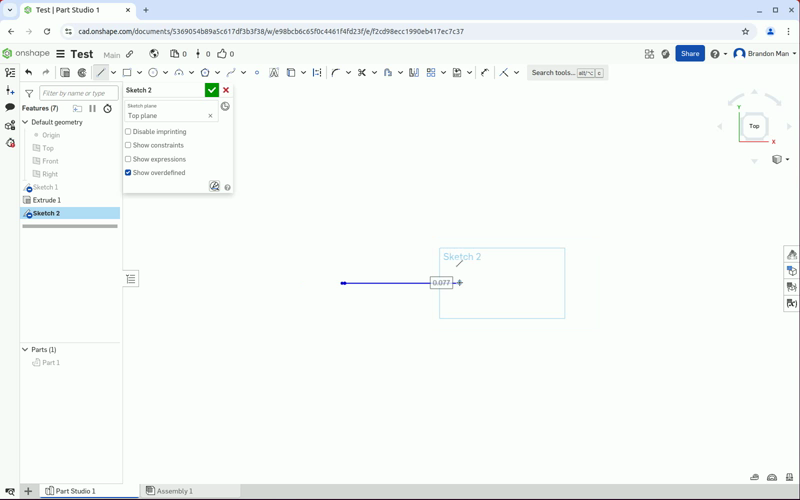
scroll(-6)
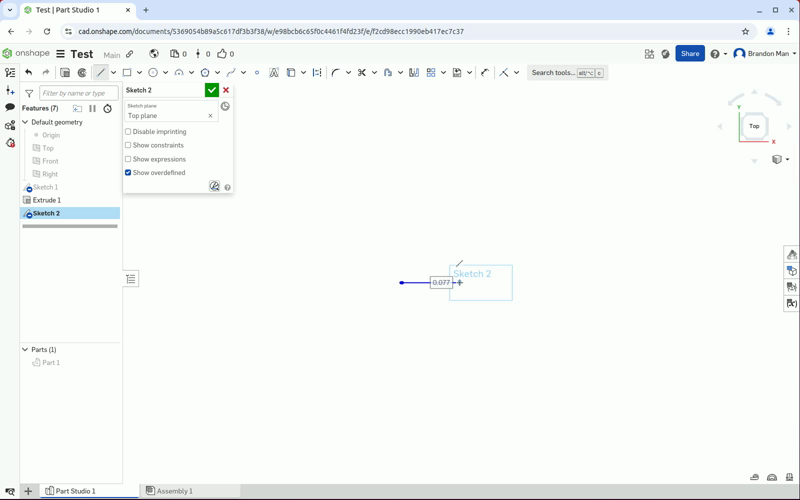
key_up(shift)
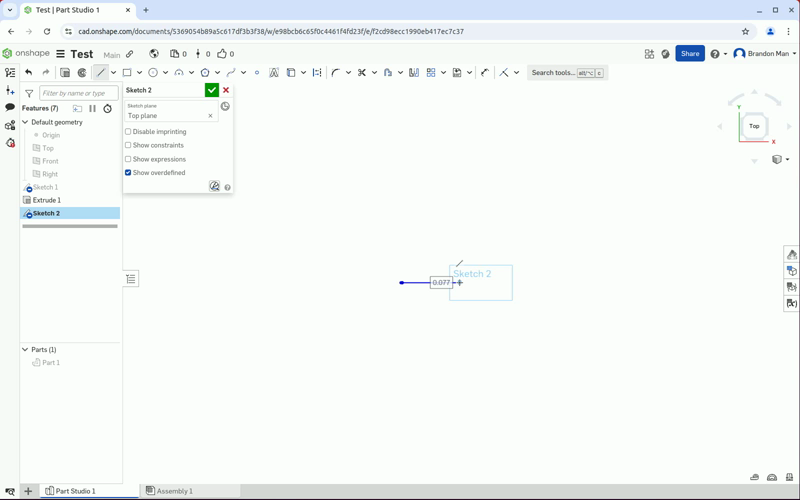
key_down(shift)
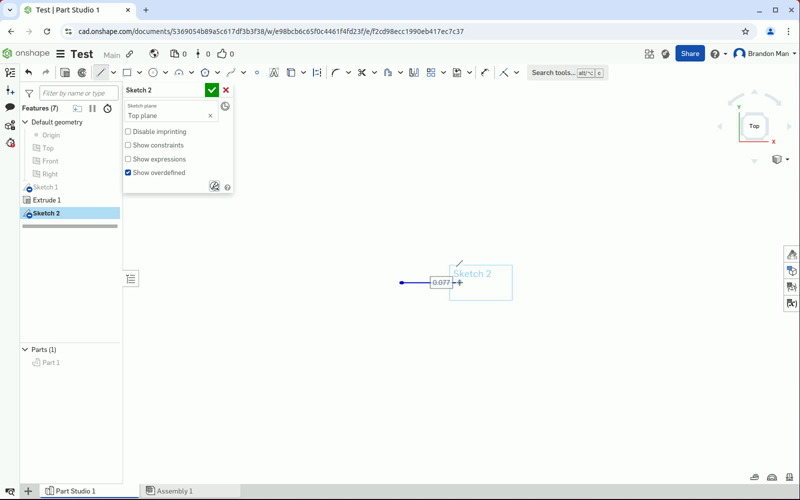
mouse_move(489, 282)
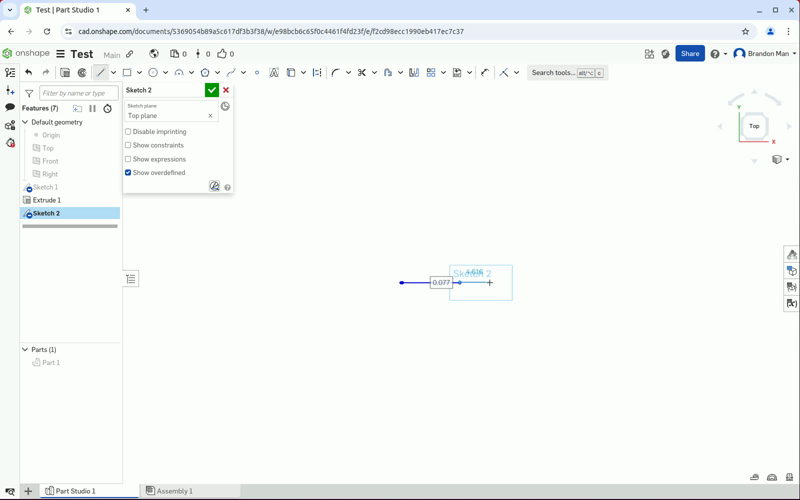
mouse_move(461, 282)
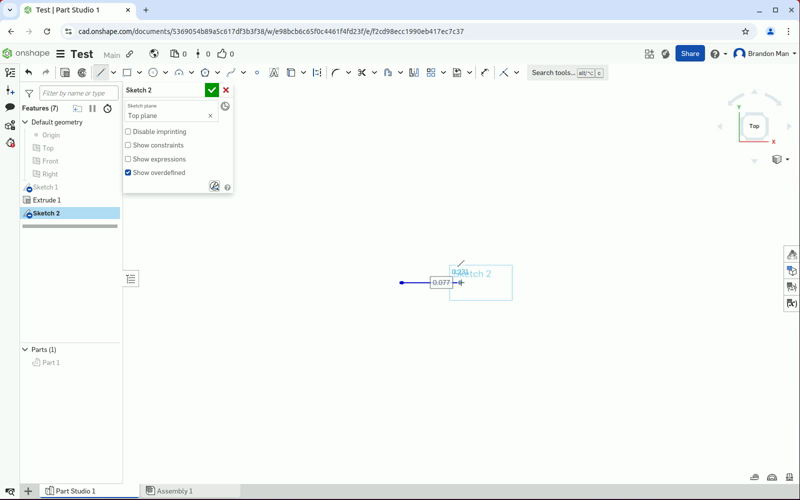
scroll(6)
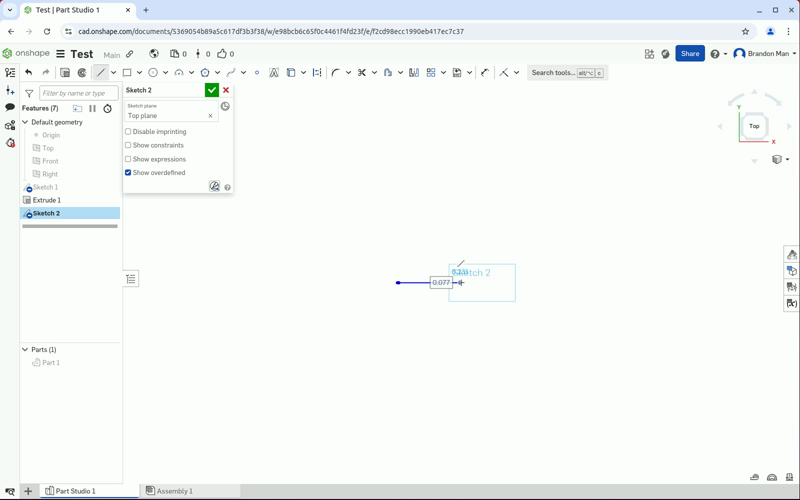
scroll(6)
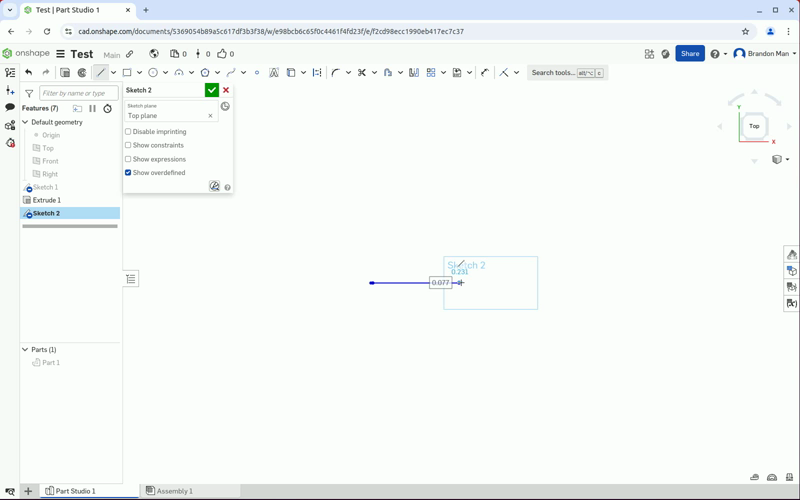
scroll(6)
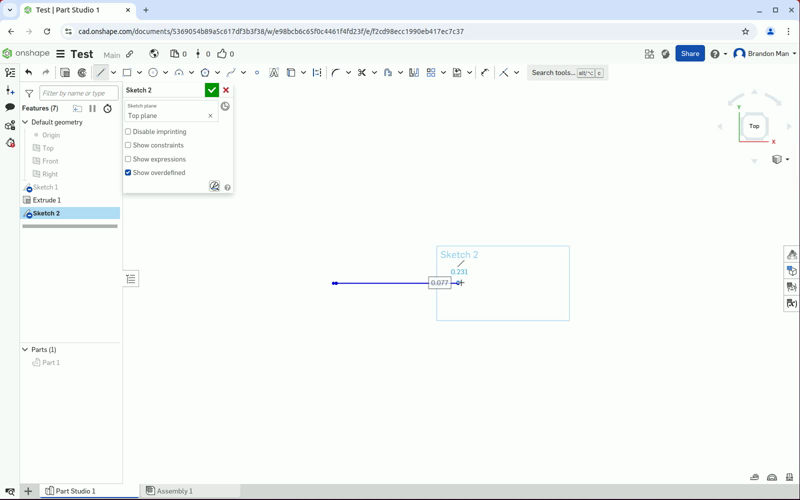
scroll(6)
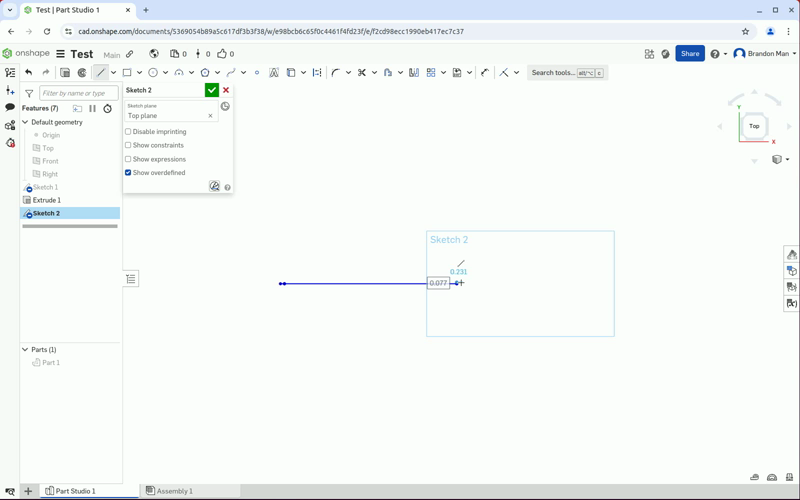
scroll(6)
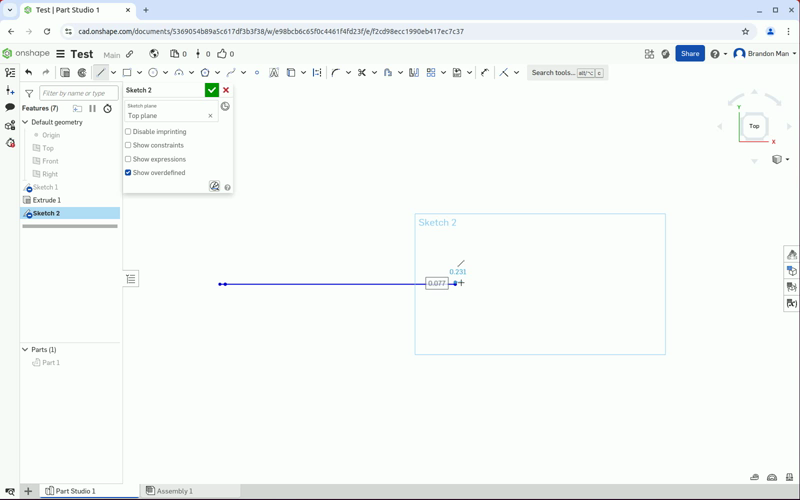
scroll(6)
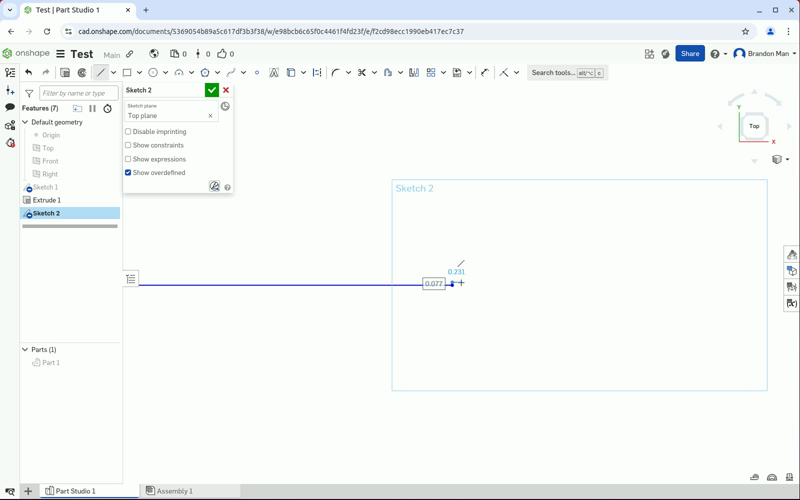
scroll(6)
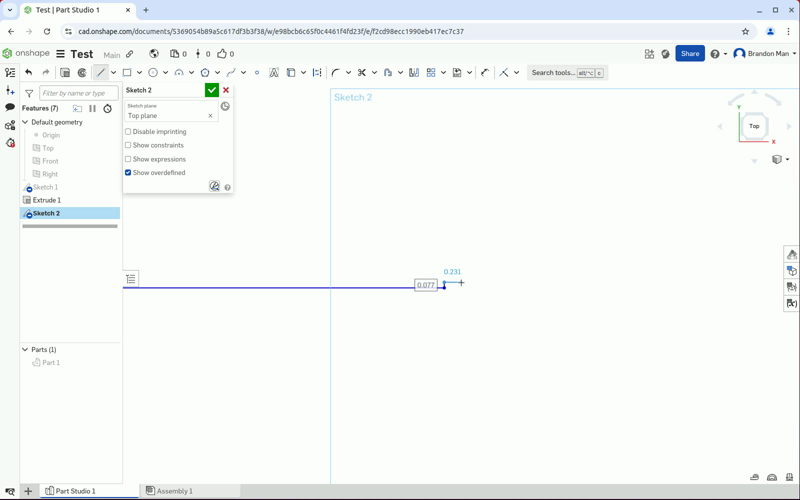
click(461, 282)
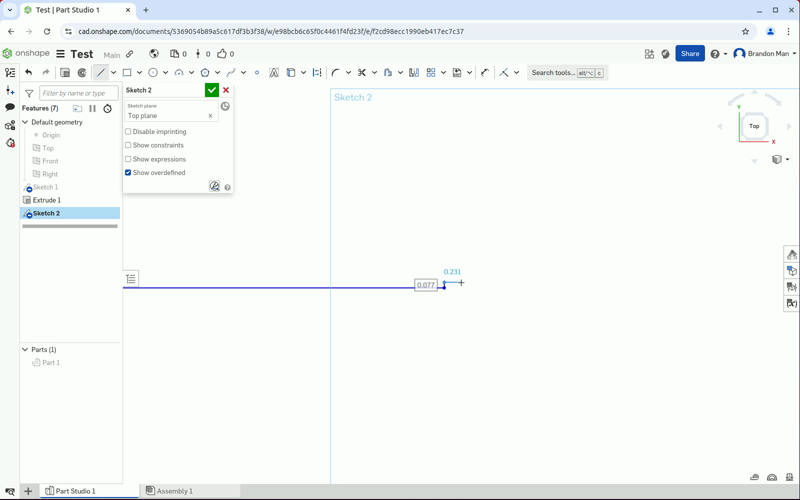
scroll(-6)
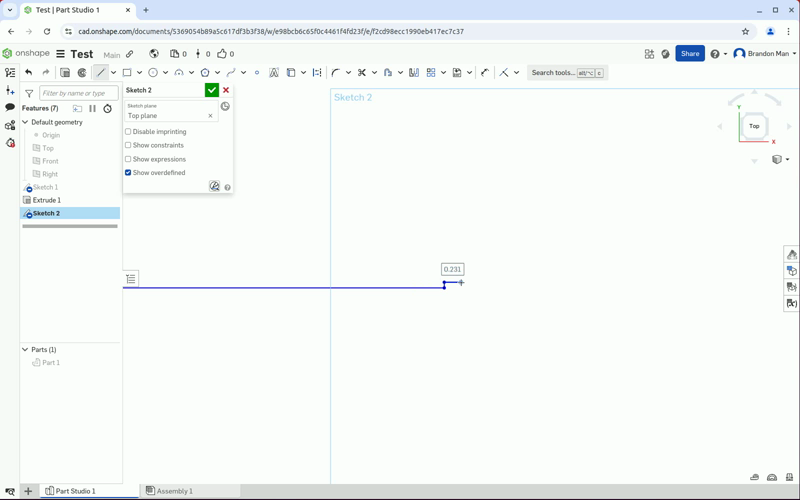
scroll(-6)
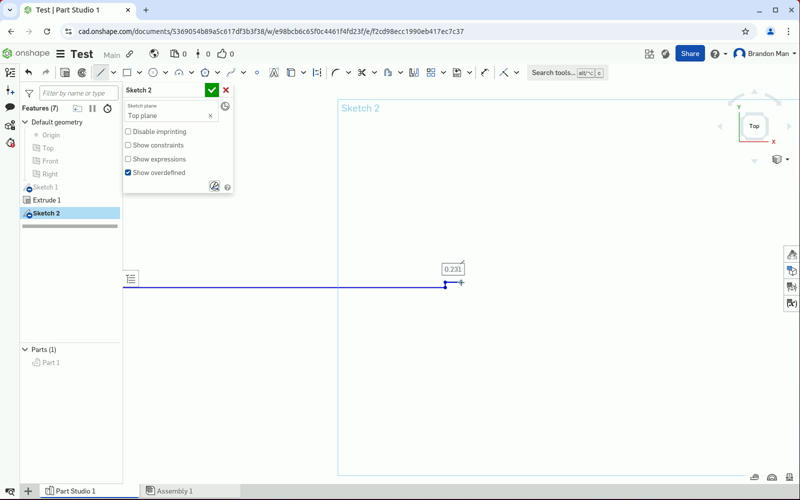
scroll(-6)
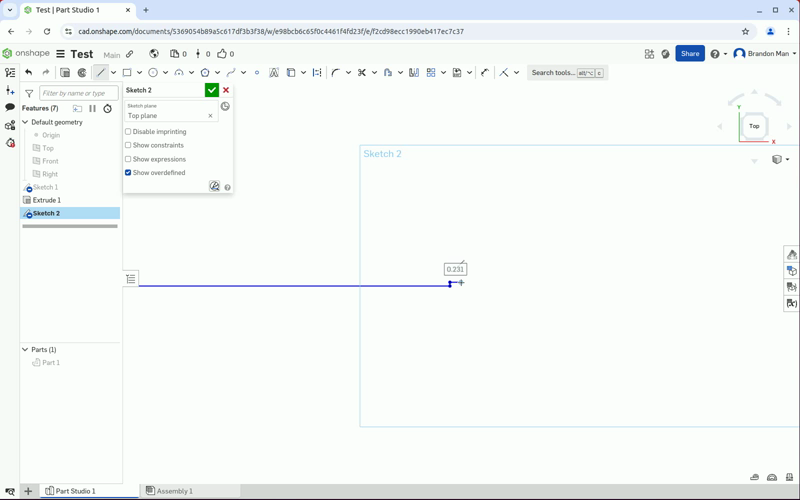
scroll(-6)
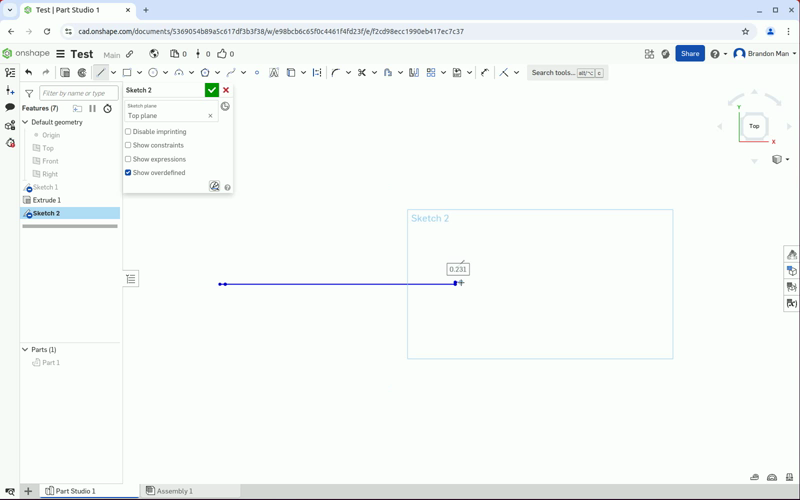
scroll(-6)
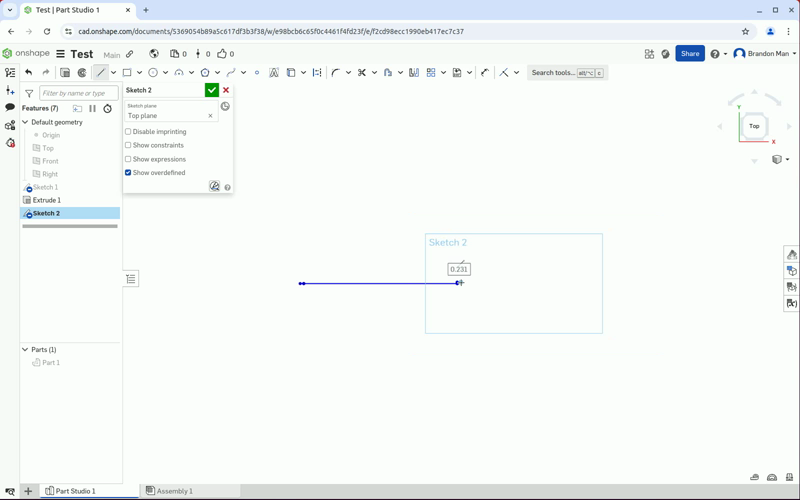
scroll(-6)
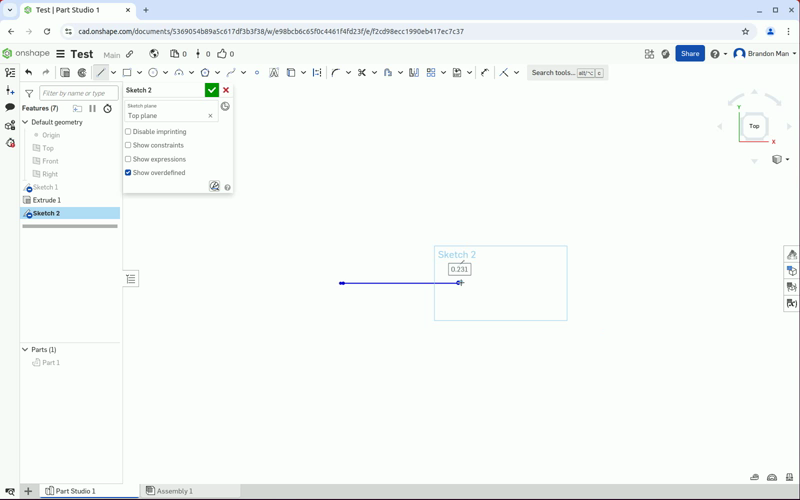
scroll(-6)
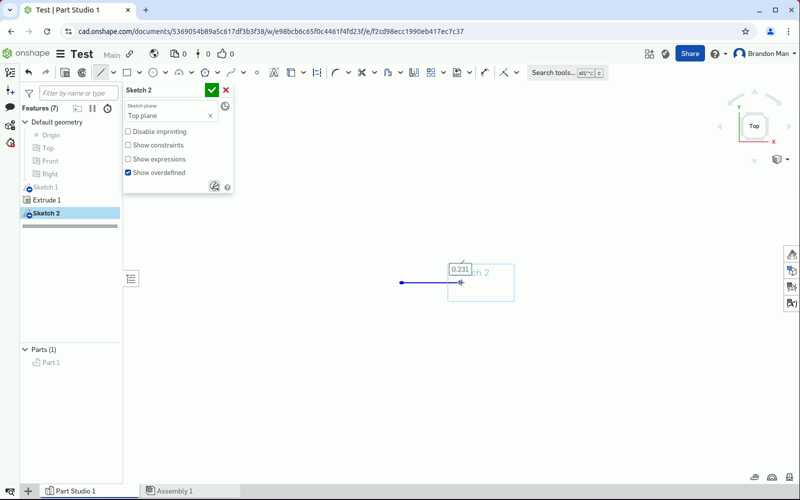
key_up(shift)
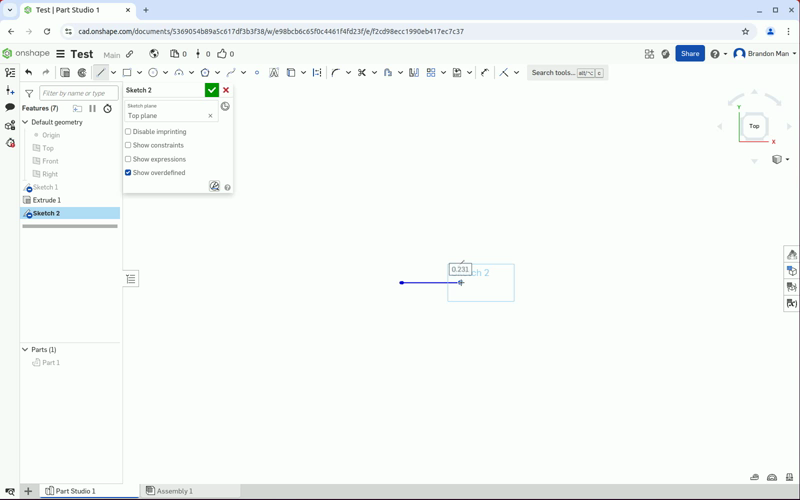
key_down(shift)
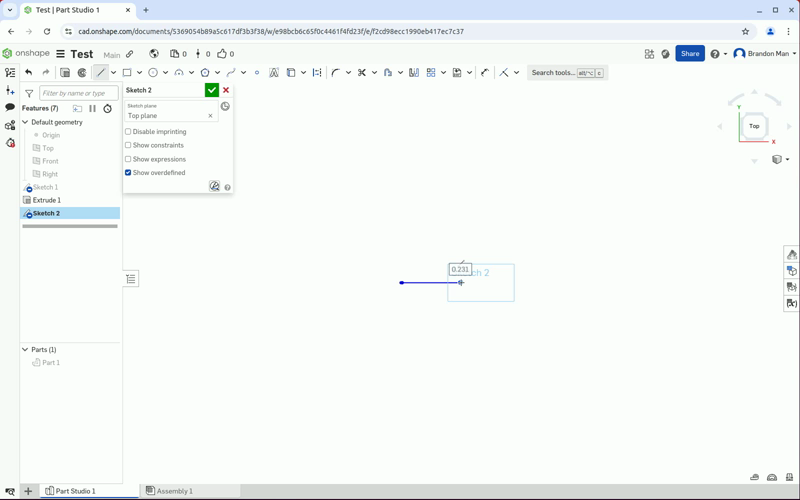
mouse_move(491, 282)
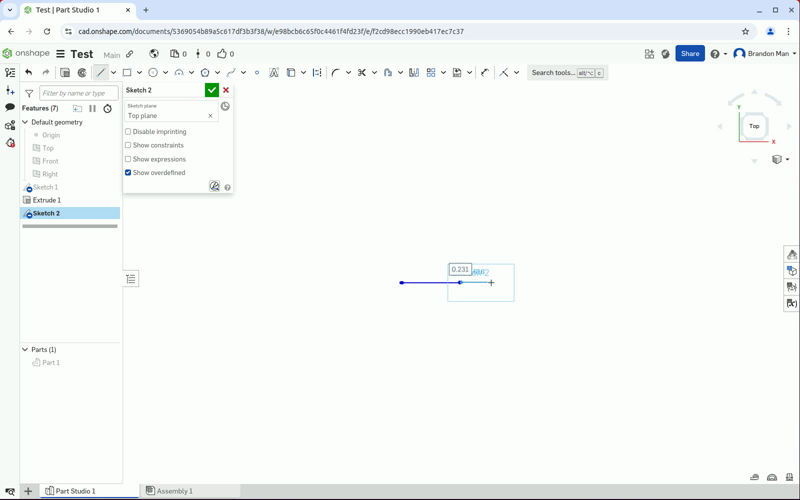
mouse_move(461, 281)
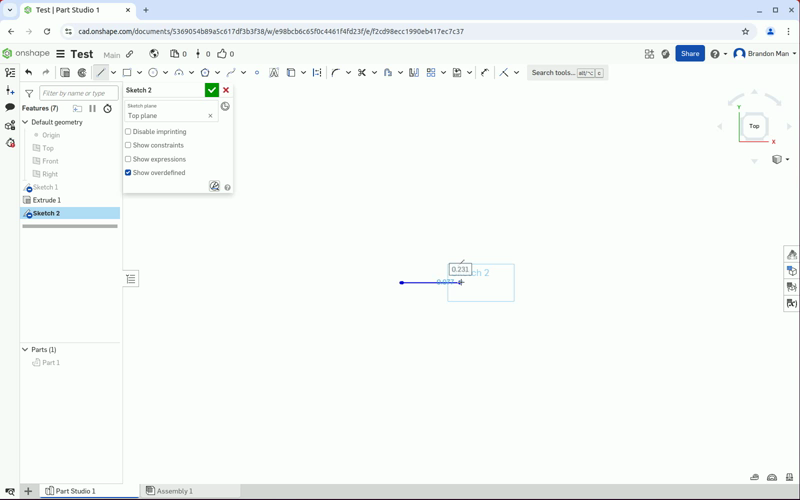
scroll(6)
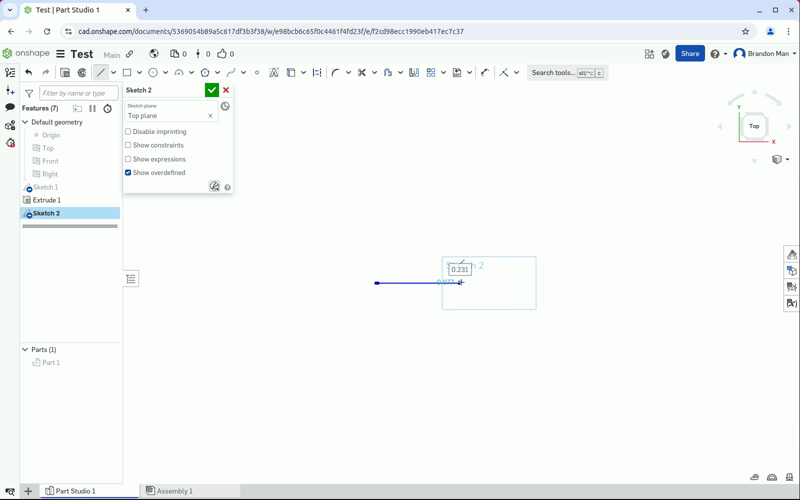
scroll(6)
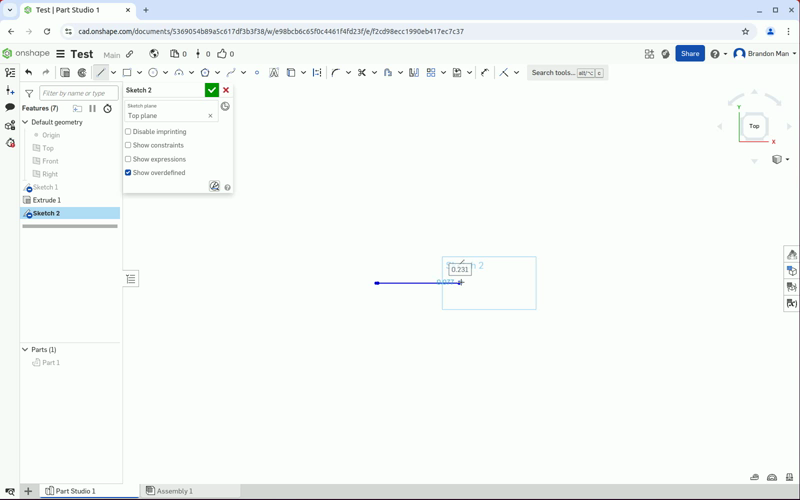
scroll(6)
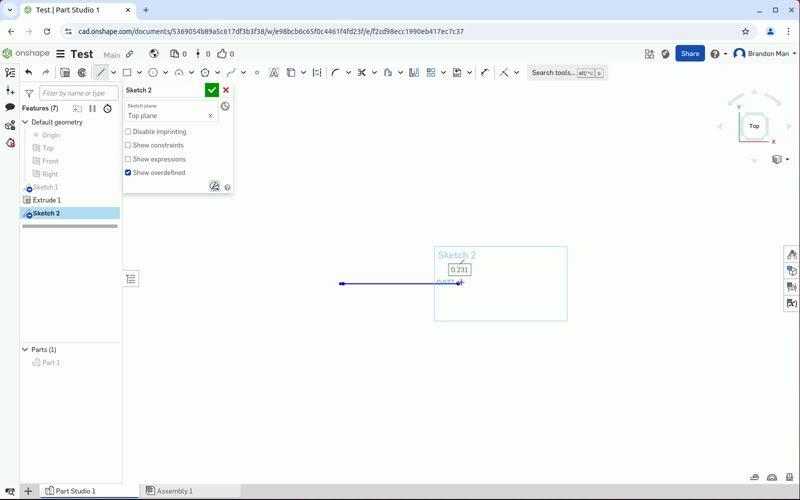
scroll(6)
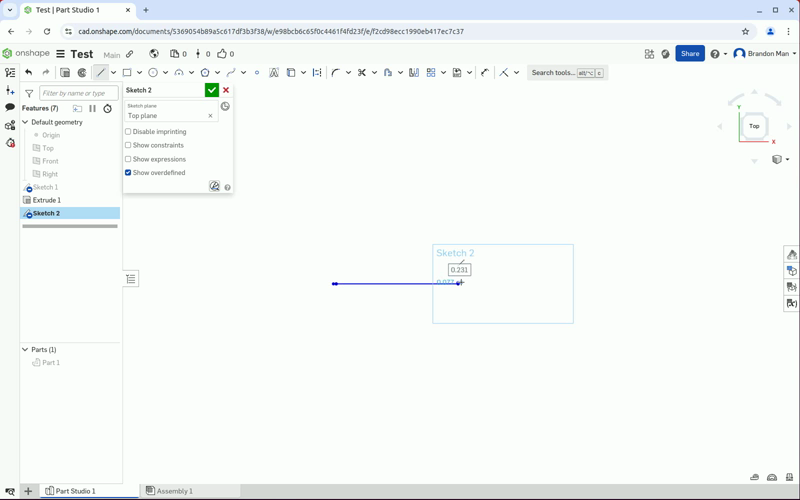
scroll(6)
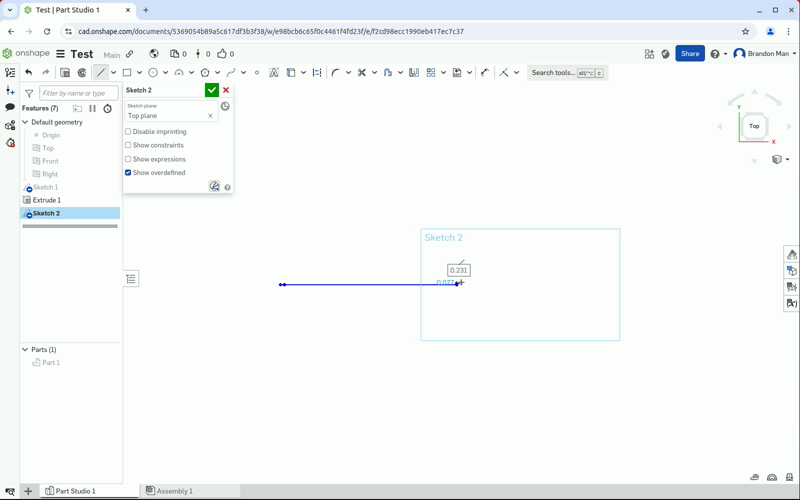
scroll(6)
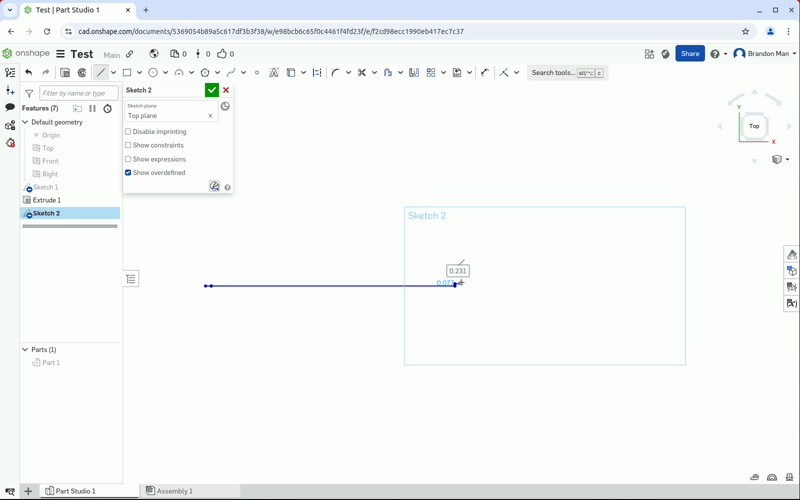
scroll(6)
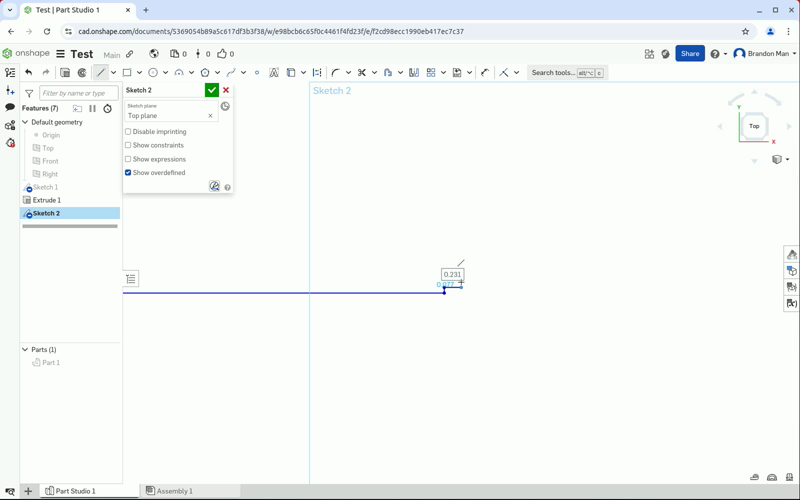
click(461, 281)
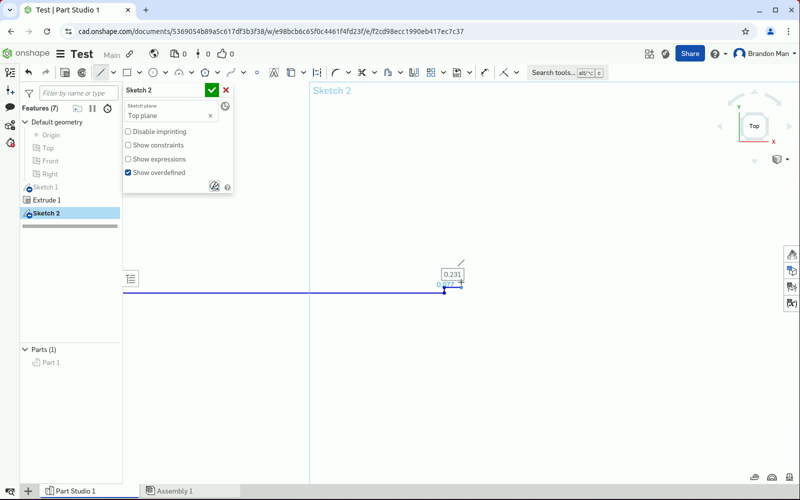
scroll(-6)
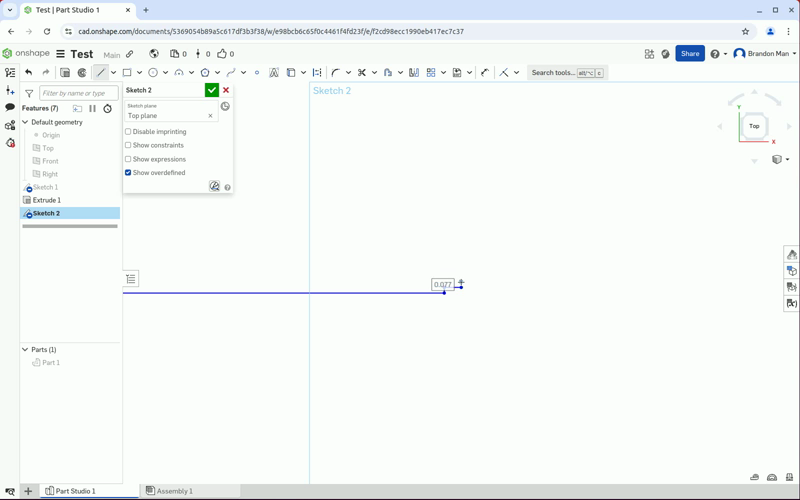
scroll(-6)
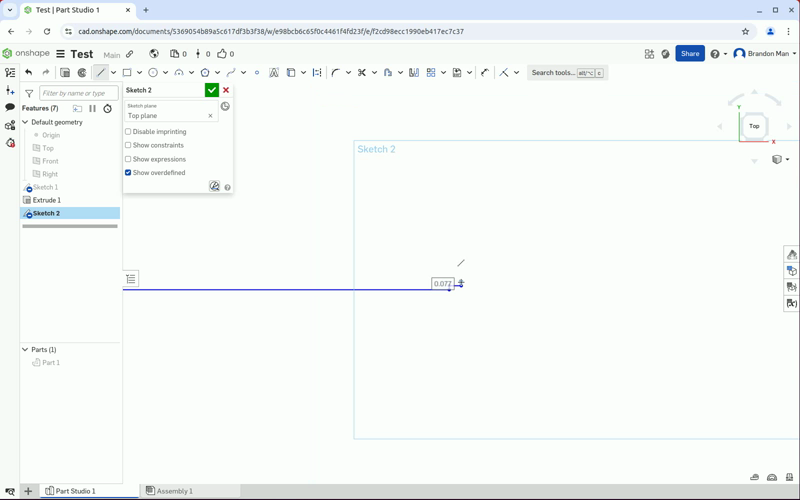
scroll(-6)
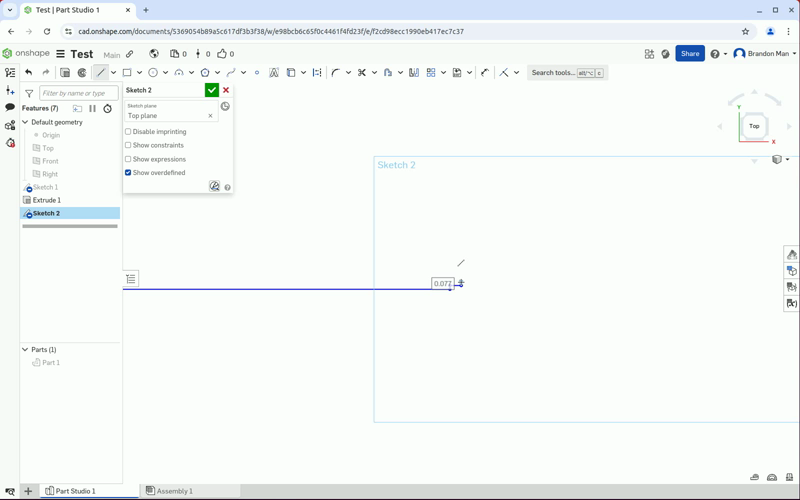
scroll(-6)
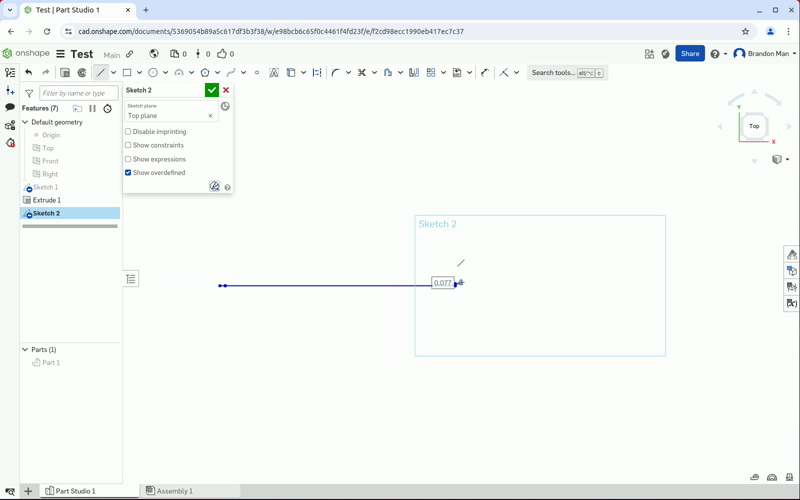
scroll(-6)
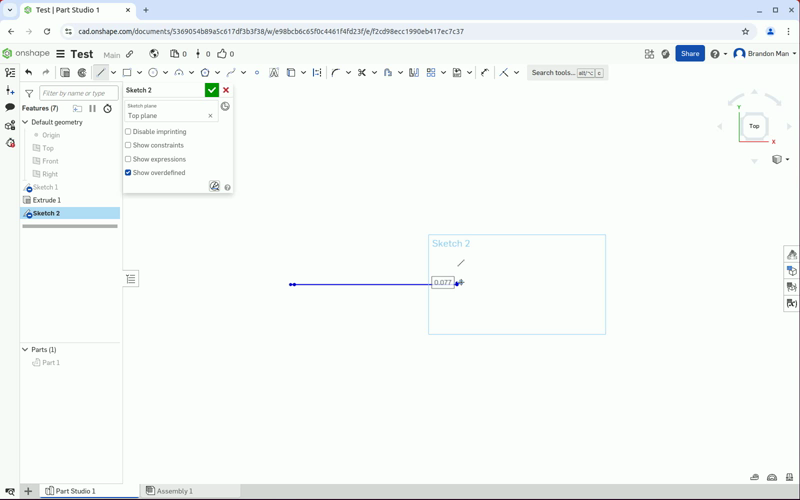
scroll(-6)
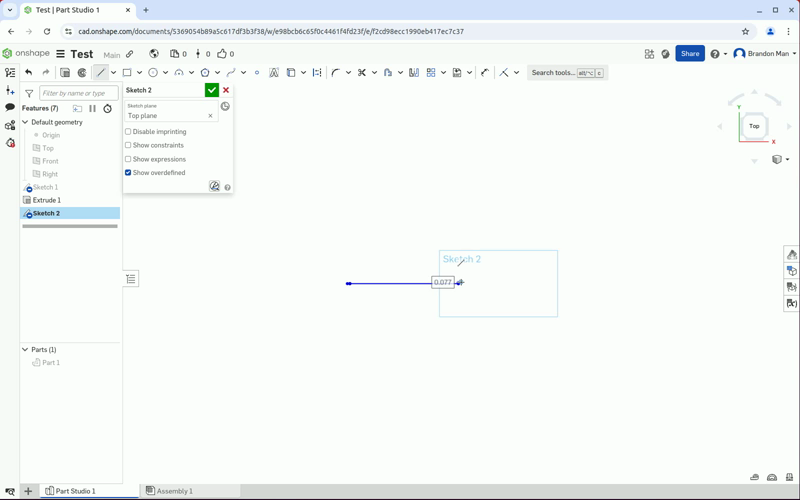
scroll(-6)
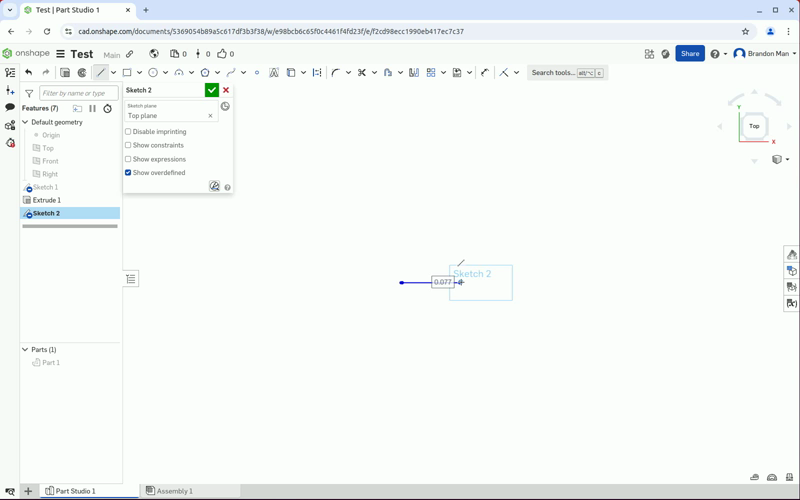
key_up(shift)
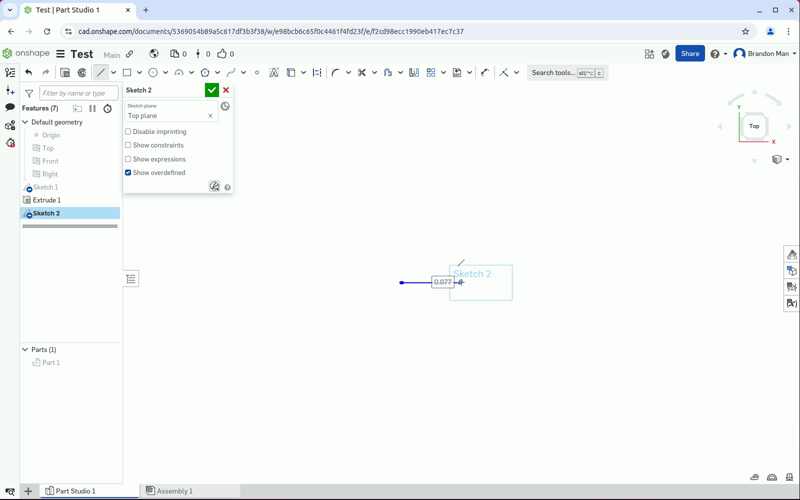
key_down(shift)
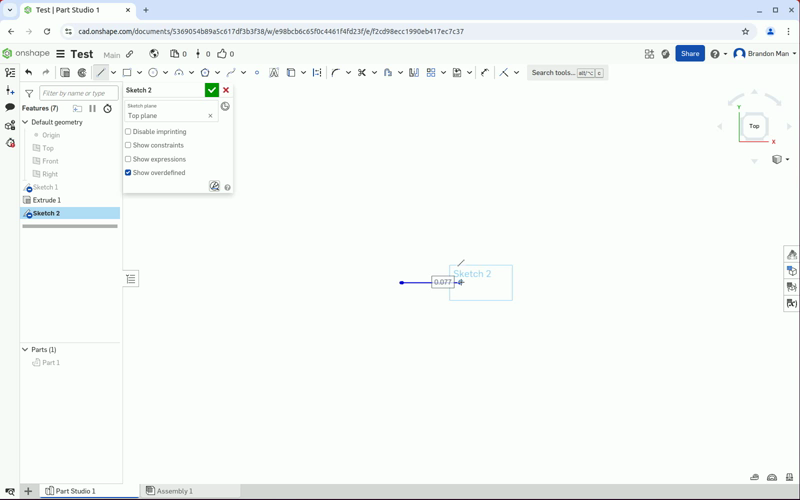
mouse_move(401, 281)
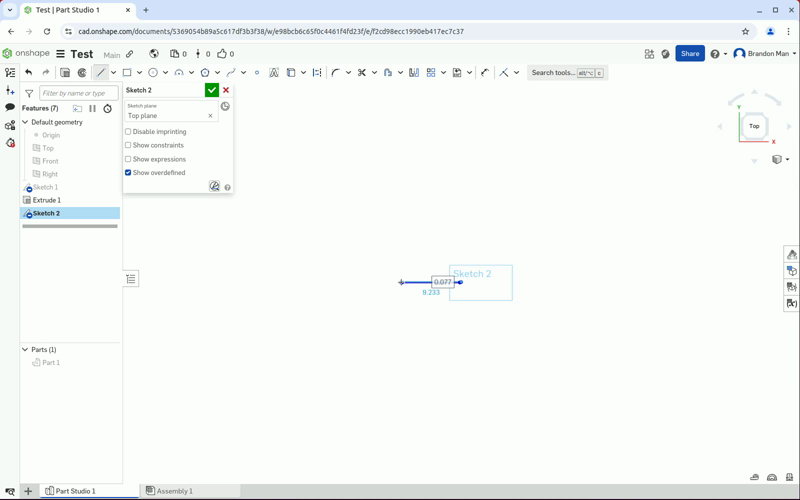
scroll(6)
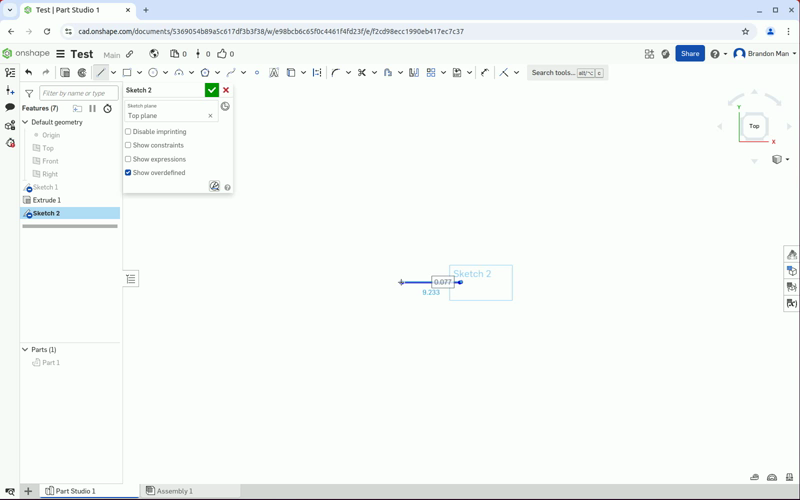
scroll(6)
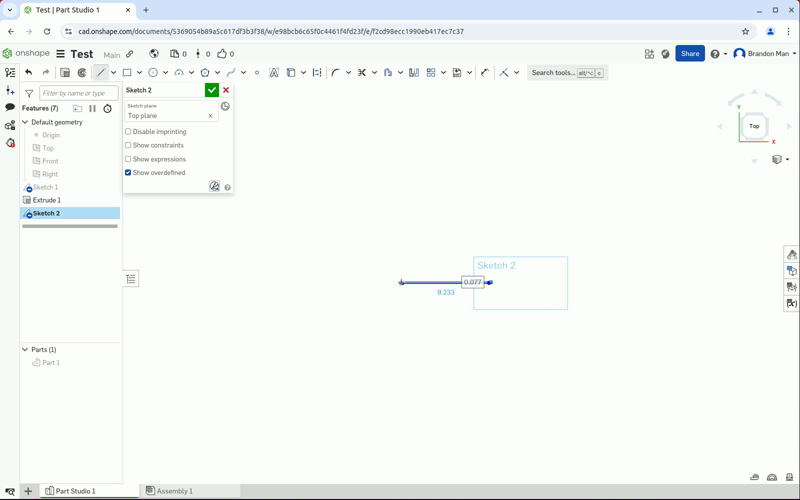
scroll(6)
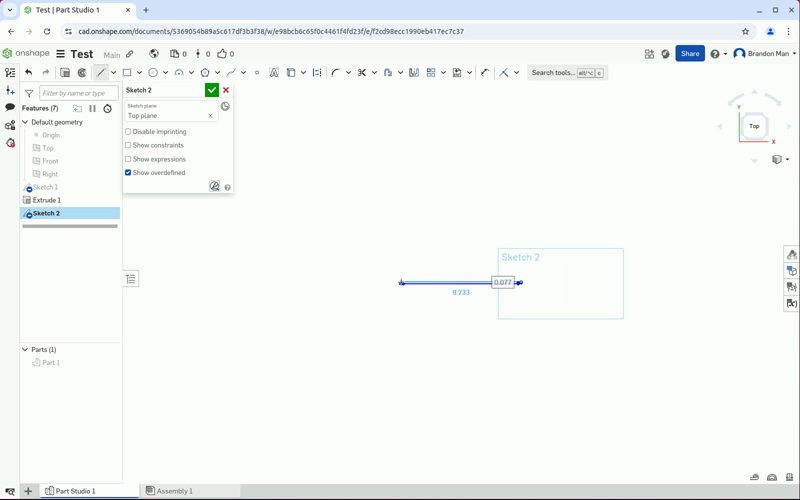
scroll(6)
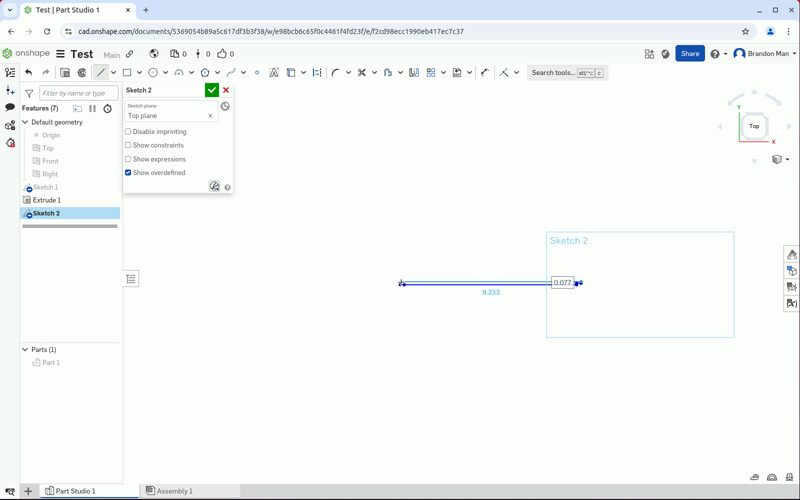
scroll(6)
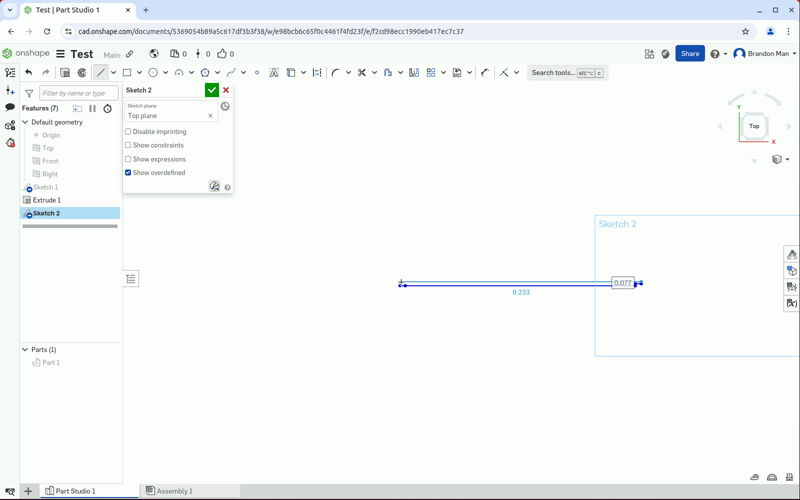
scroll(6)
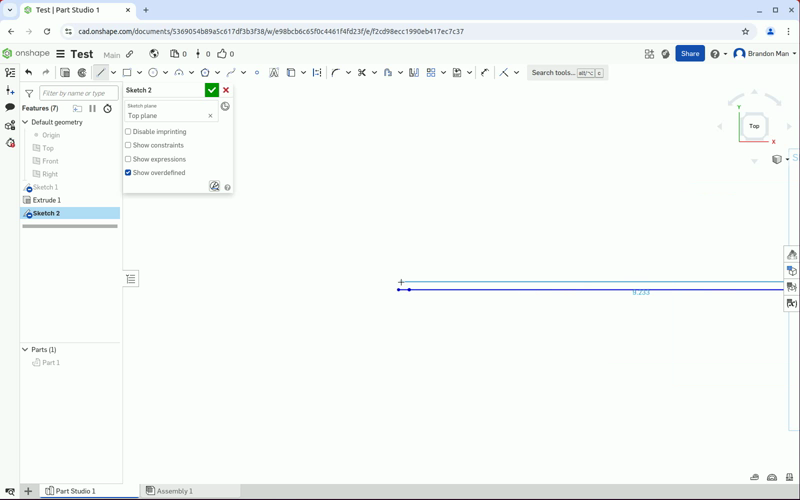
scroll(6)
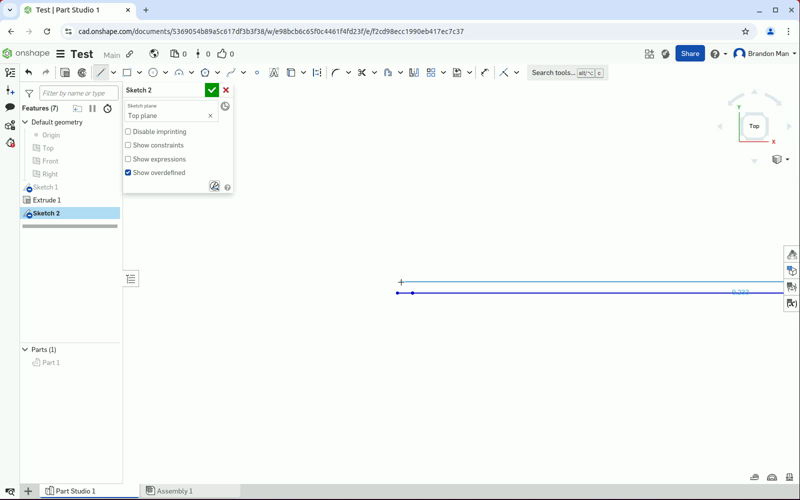
click(401, 281)
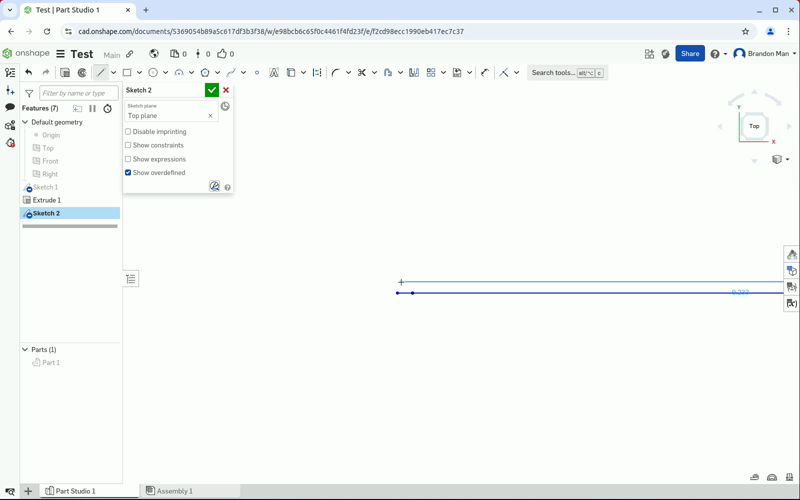
scroll(-6)
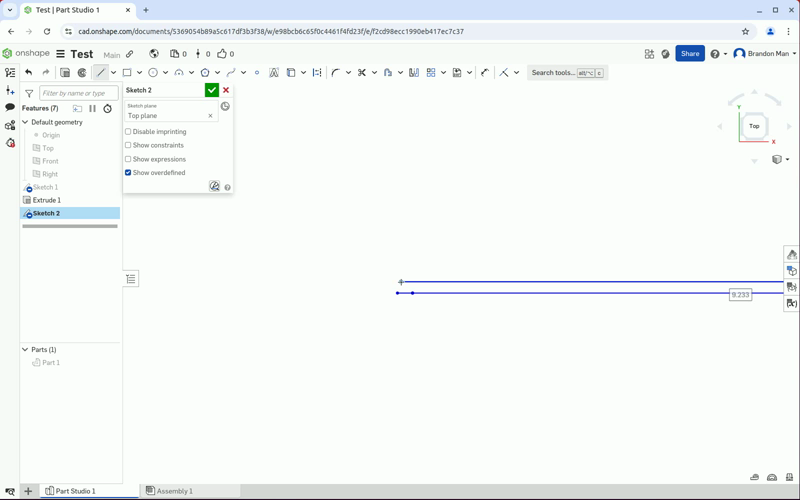
scroll(-6)
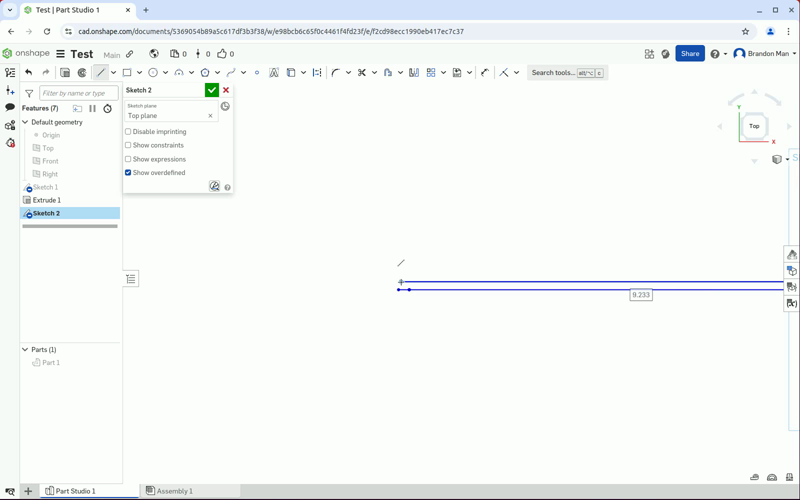
scroll(-6)
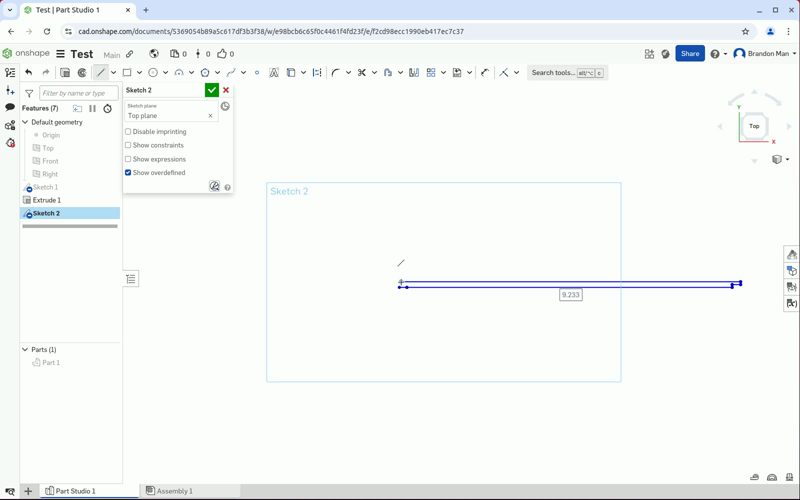
scroll(-6)
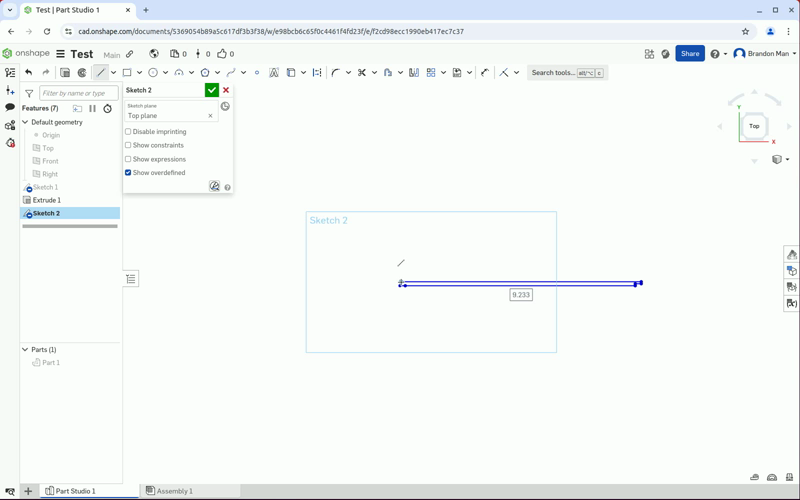
scroll(-6)
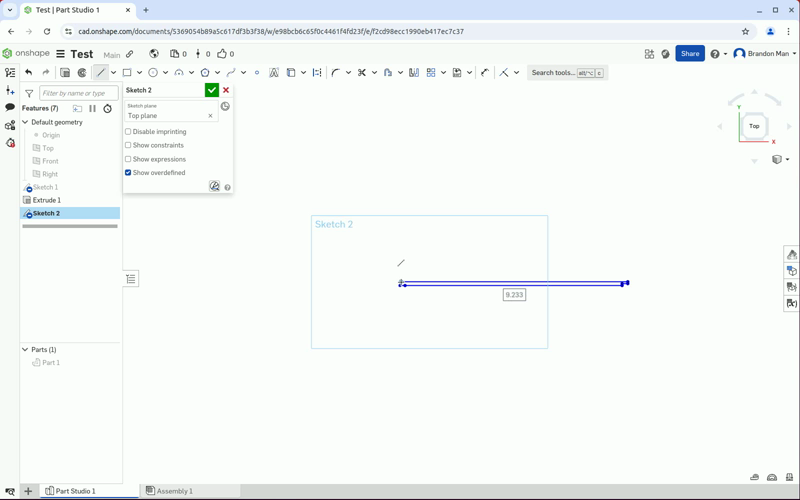
scroll(-6)
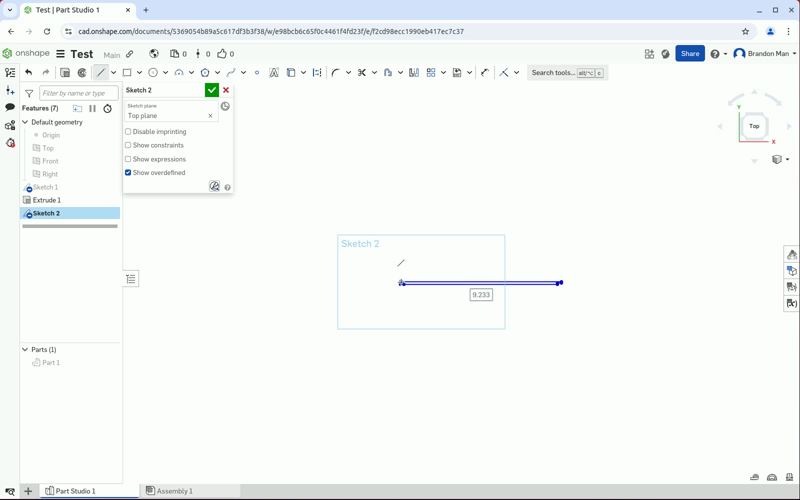
scroll(-6)
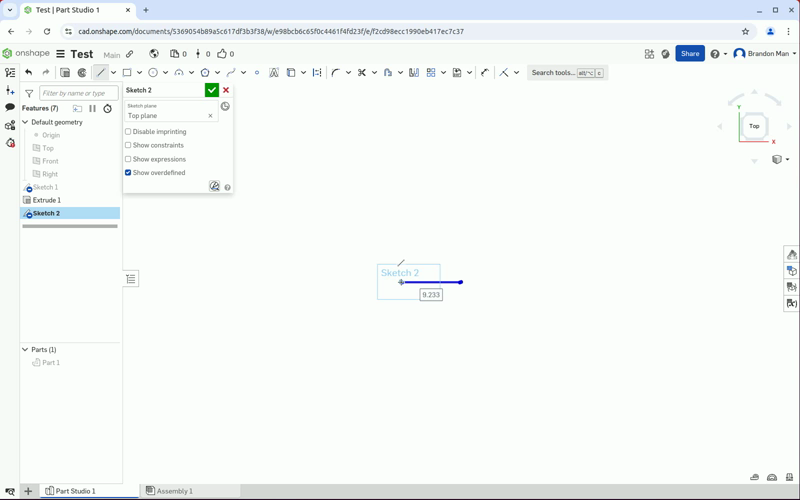
key_up(shift)
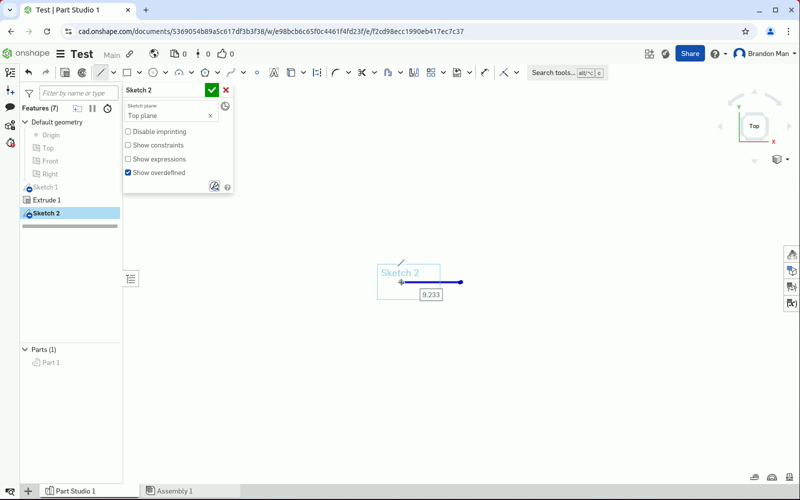
mouse_move(431, 281)
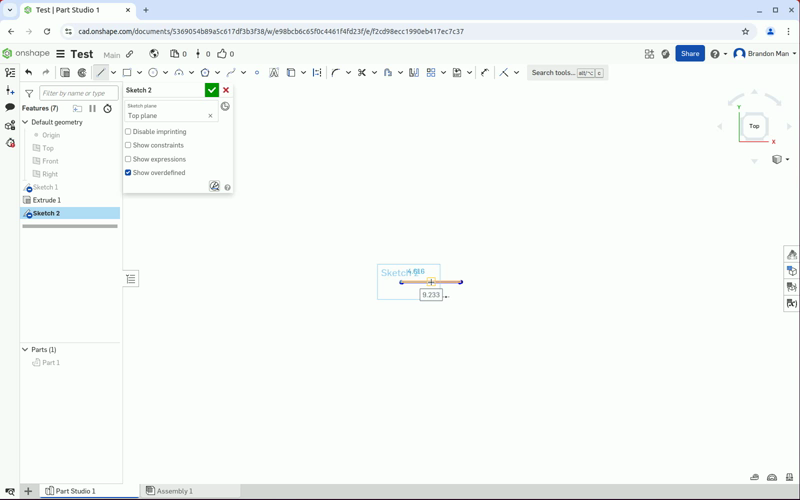
key_down(shift)
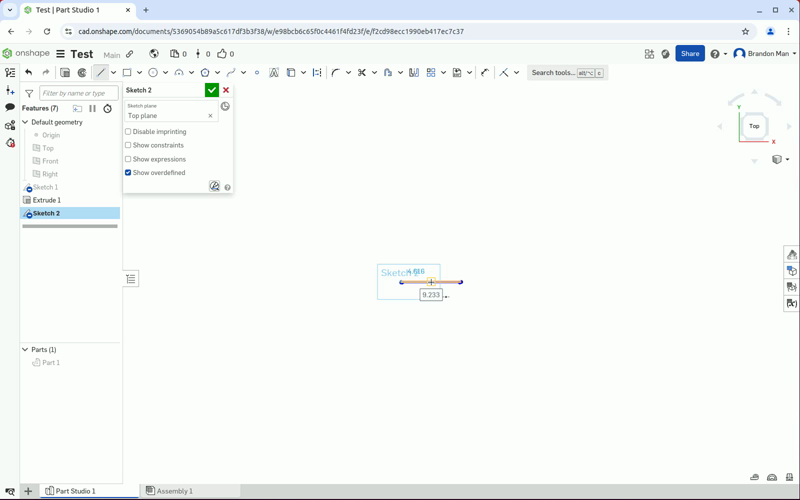
mouse_move(401, 282)
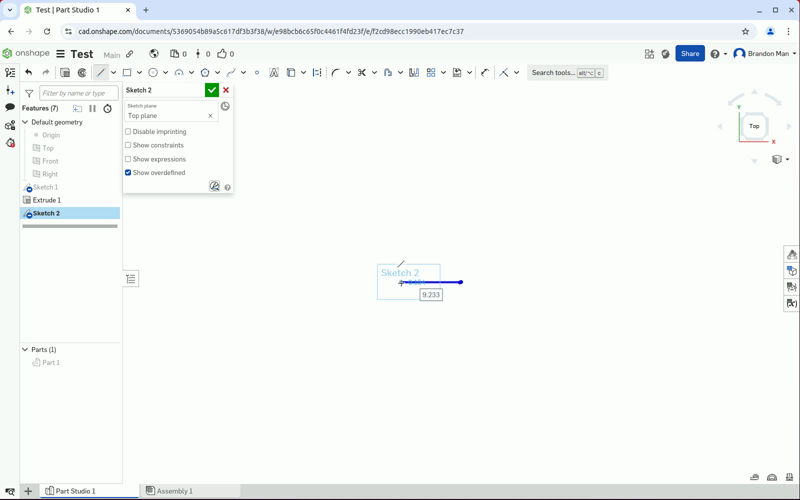
scroll(6)
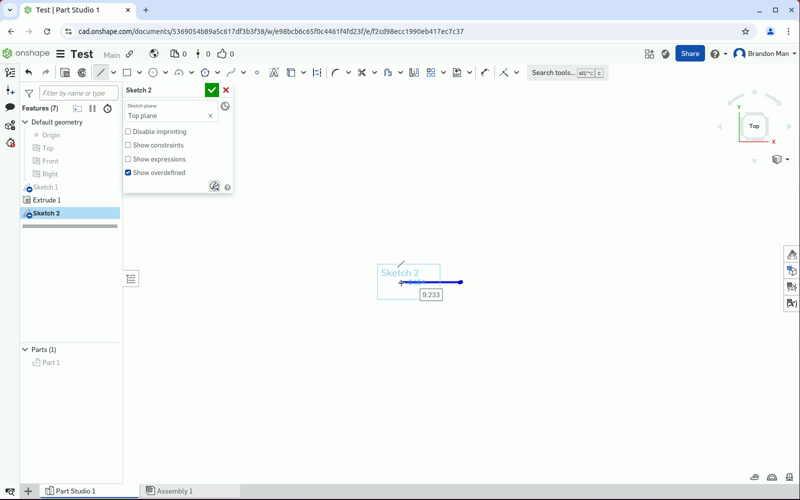
scroll(6)
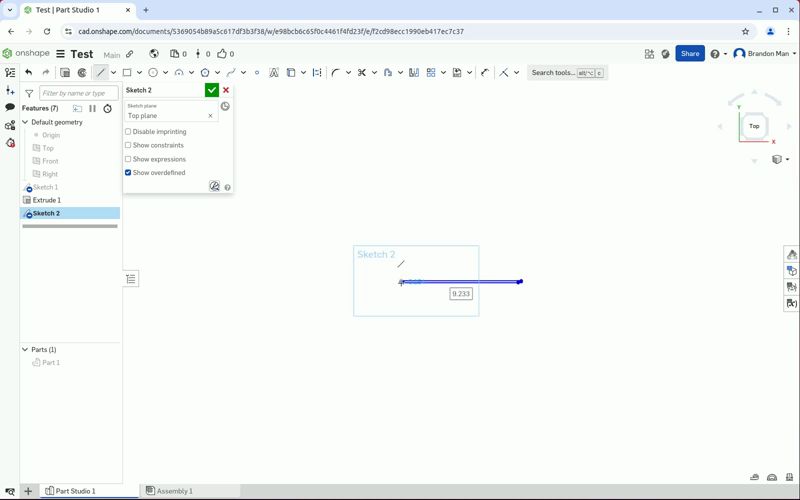
scroll(6)
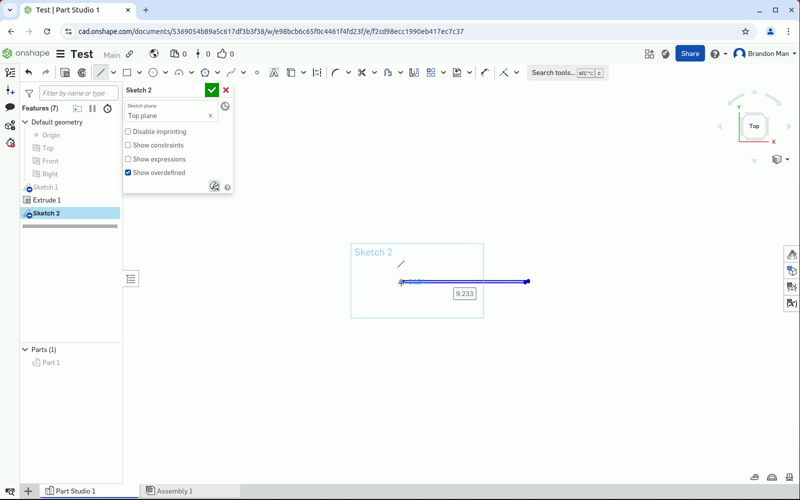
scroll(6)
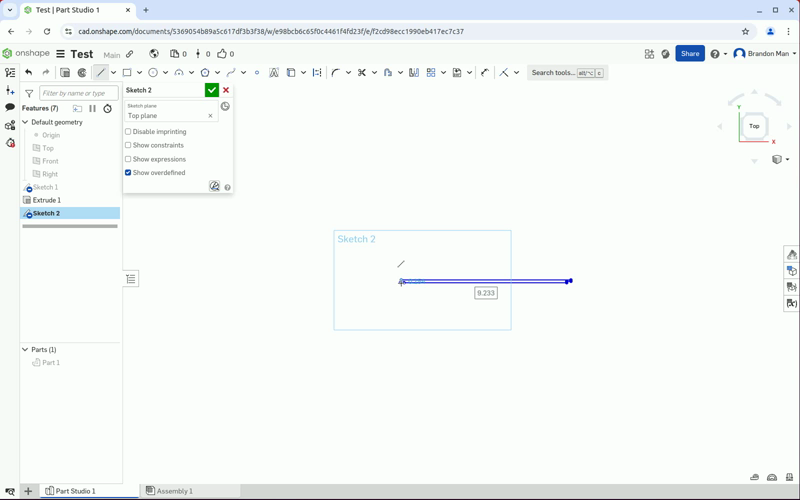
scroll(6)
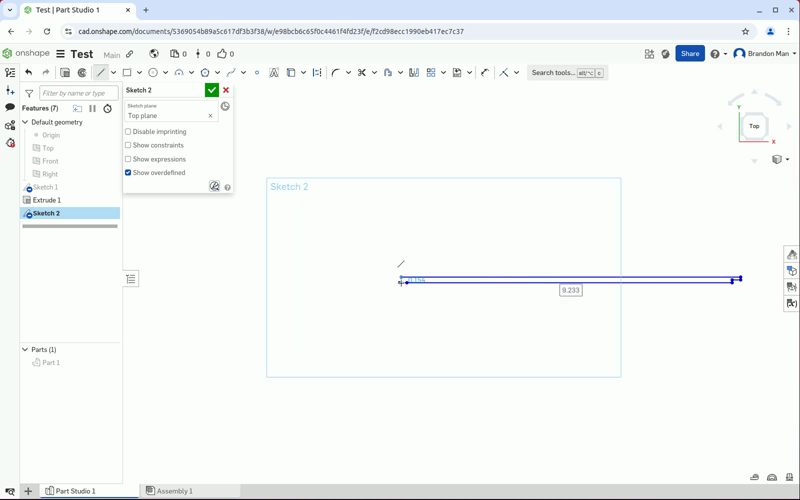
scroll(6)
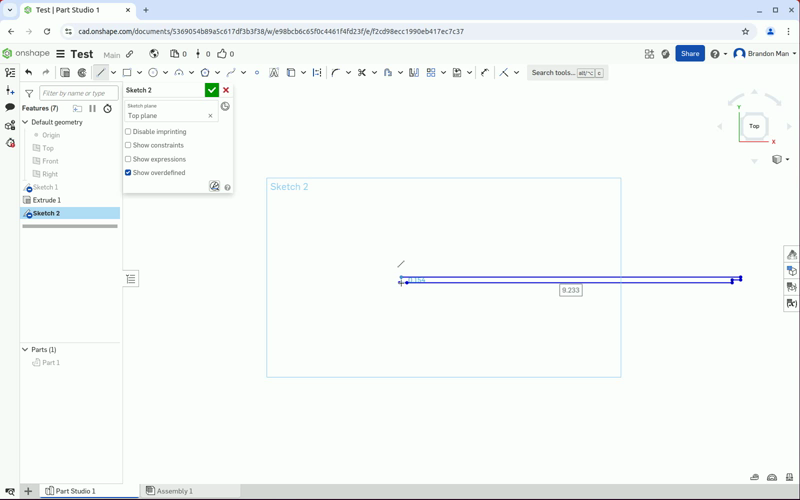
scroll(6)
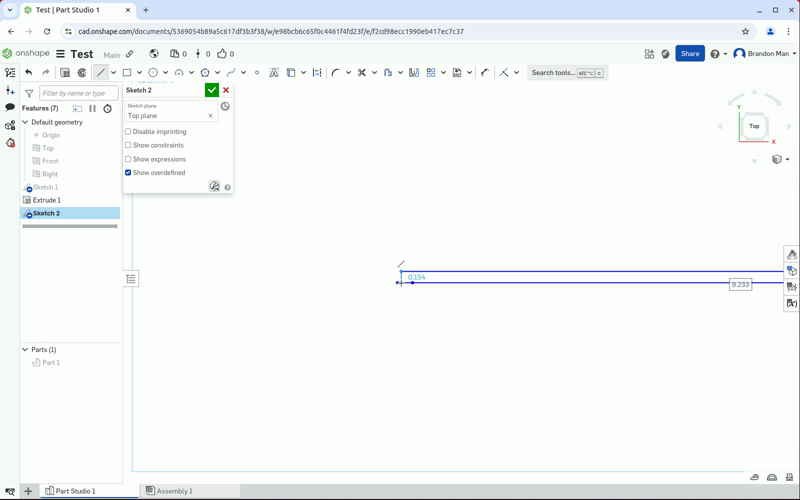
key_up(shift)
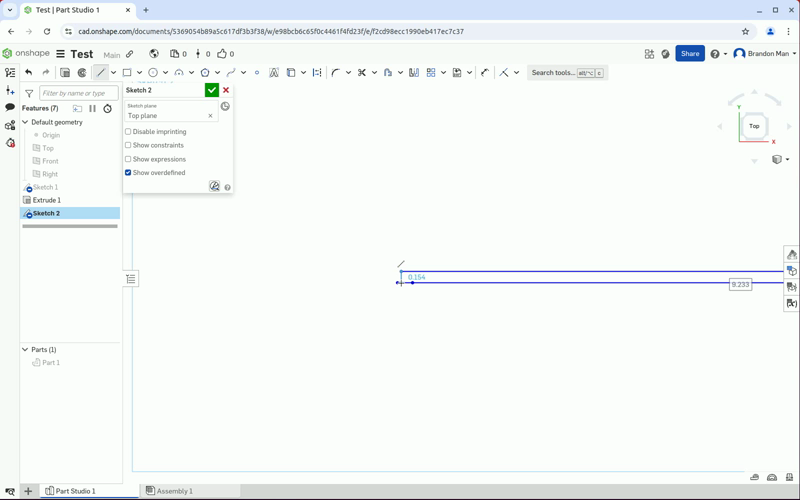
click(401, 282)
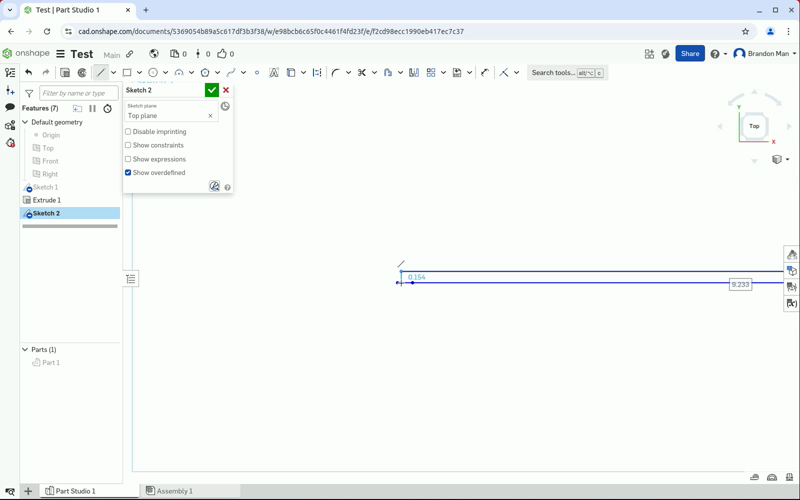
scroll(-6)
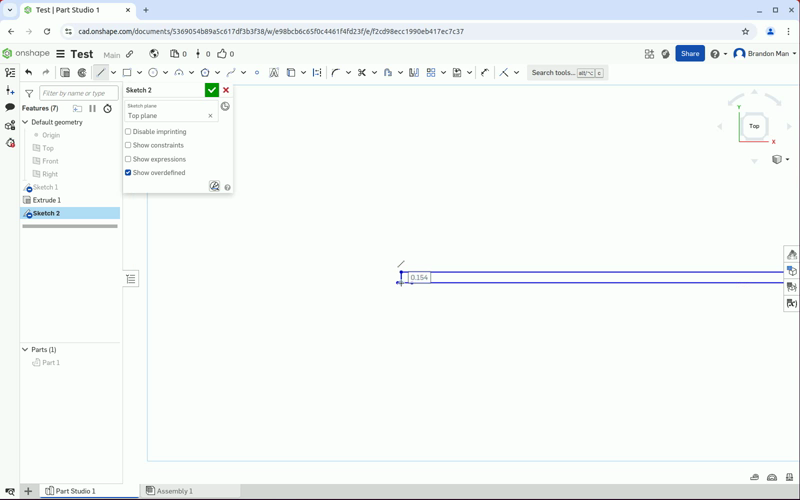
scroll(-6)
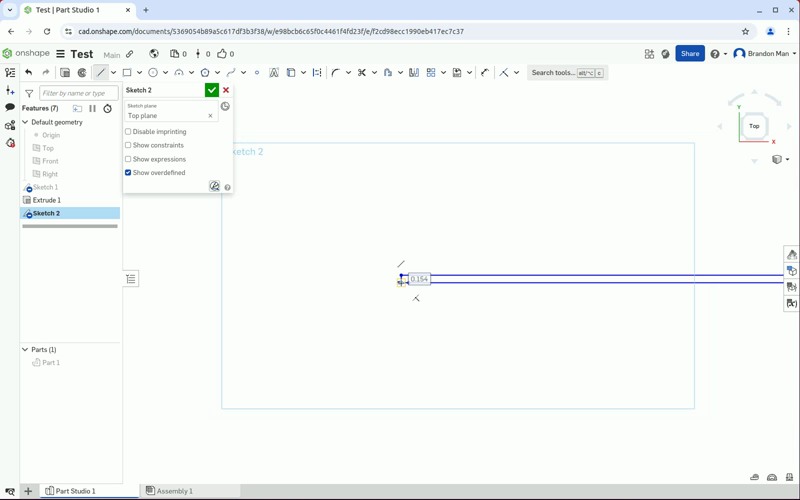
scroll(-6)
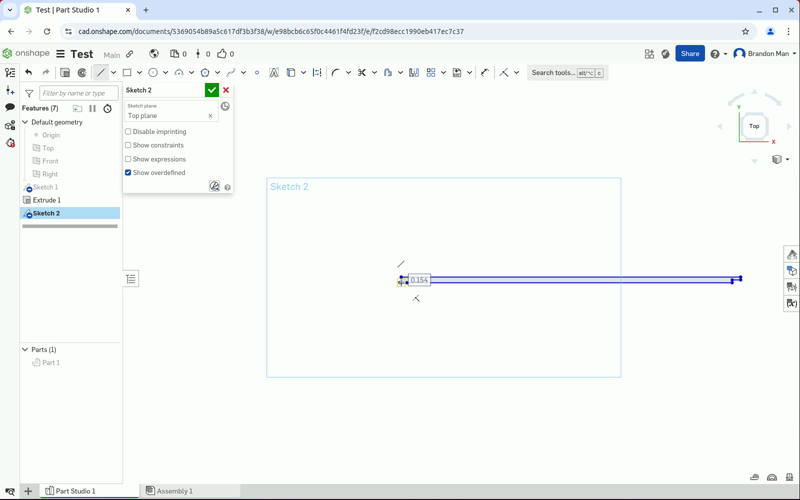
scroll(-6)
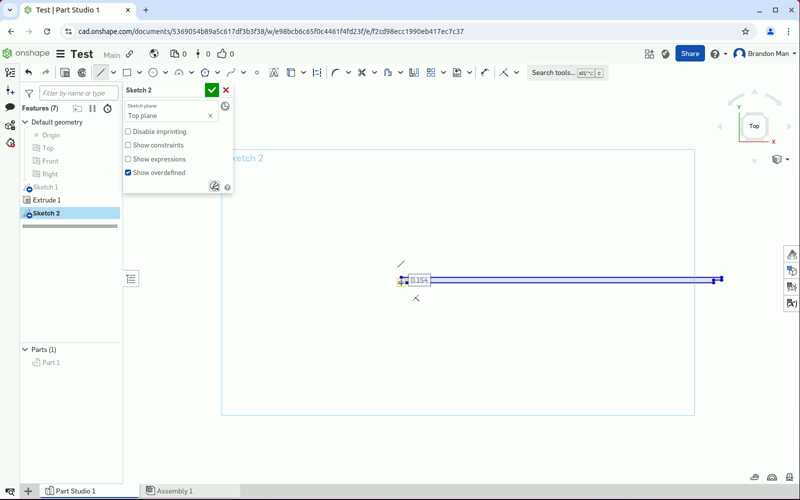
scroll(-6)
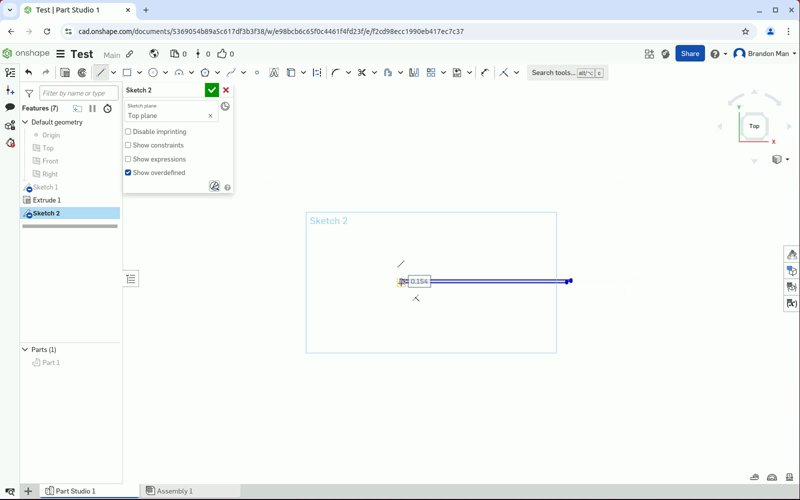
scroll(-6)
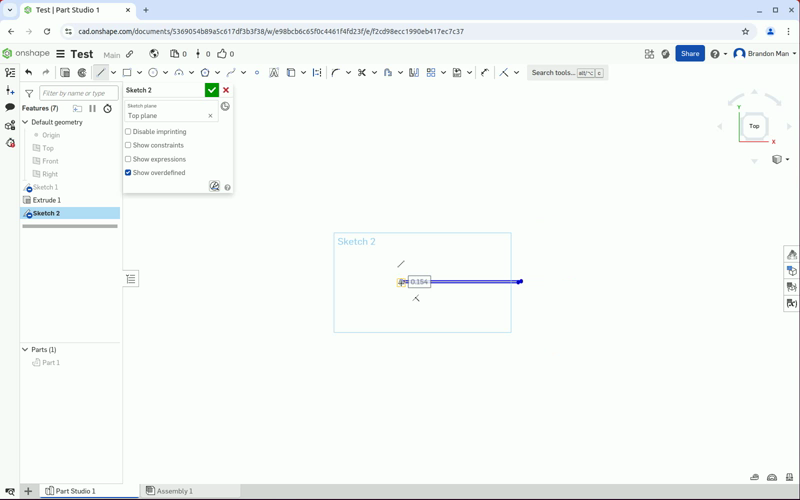
scroll(-6)
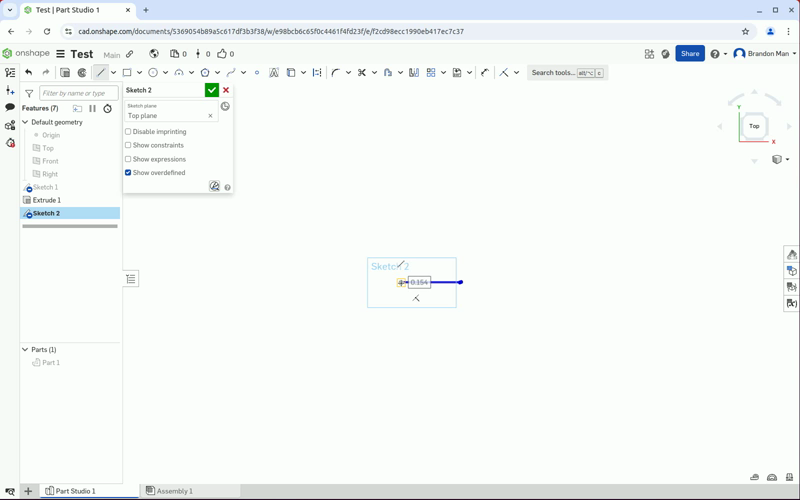
key(esc)
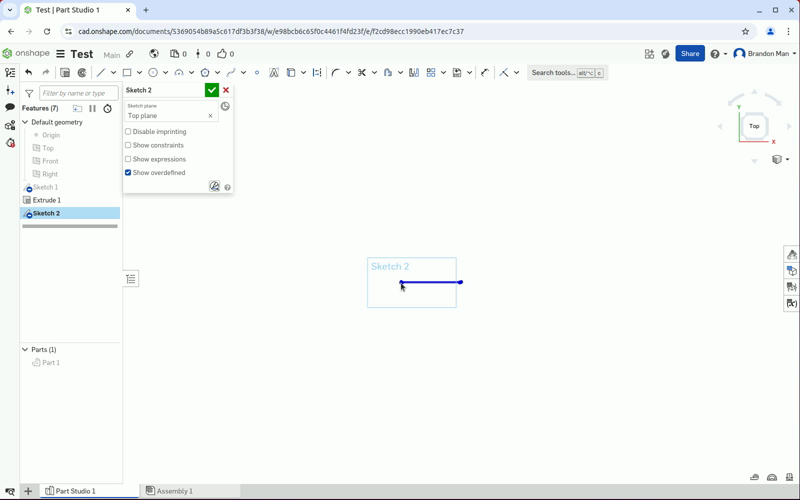
mouse_move(423, 282)
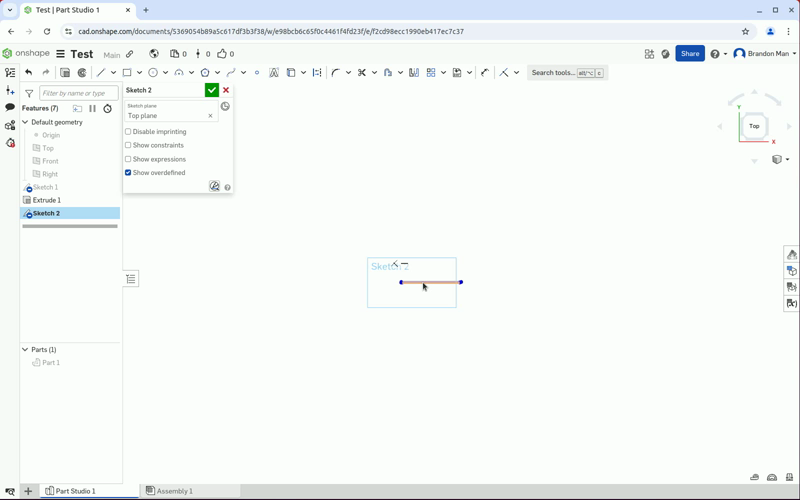
scroll(6)
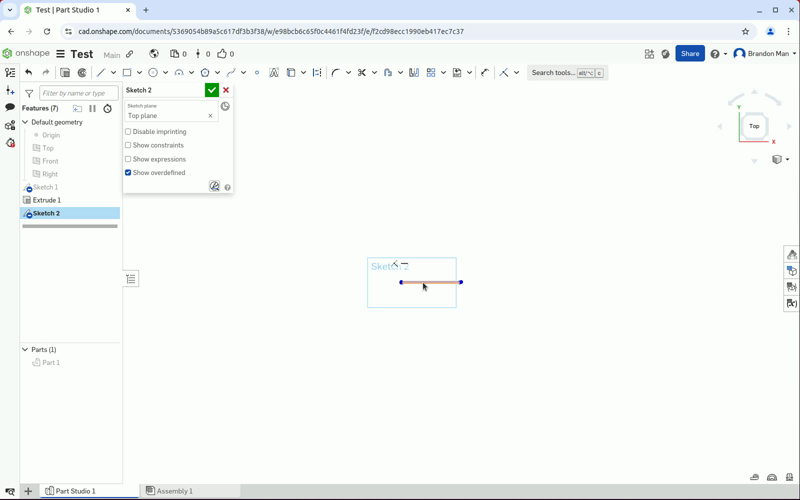
scroll(6)
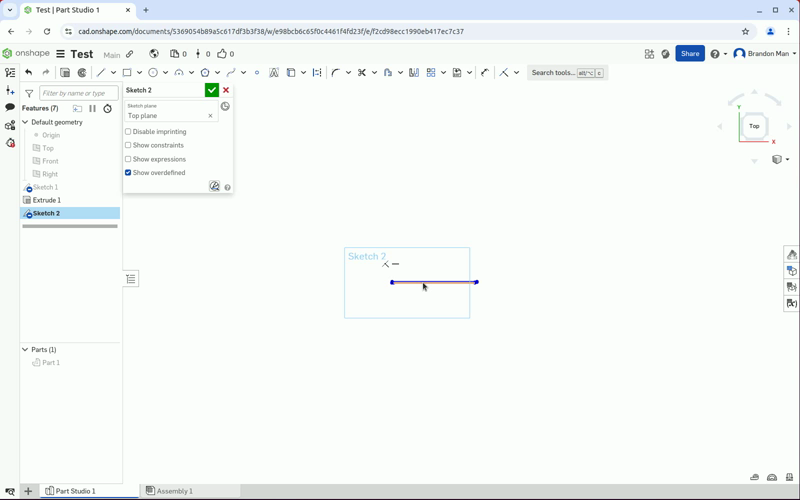
scroll(6)
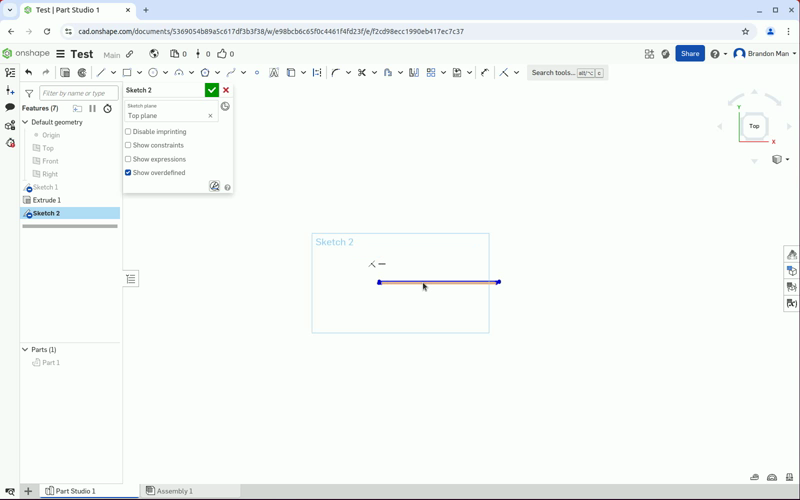
scroll(6)
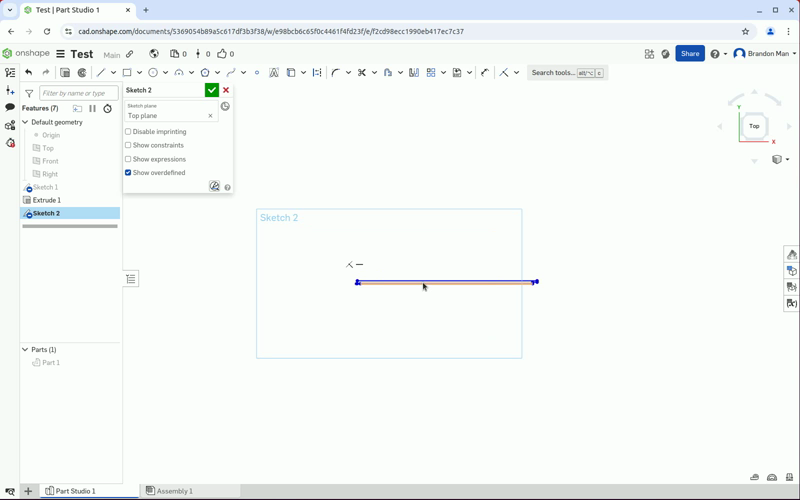
scroll(6)
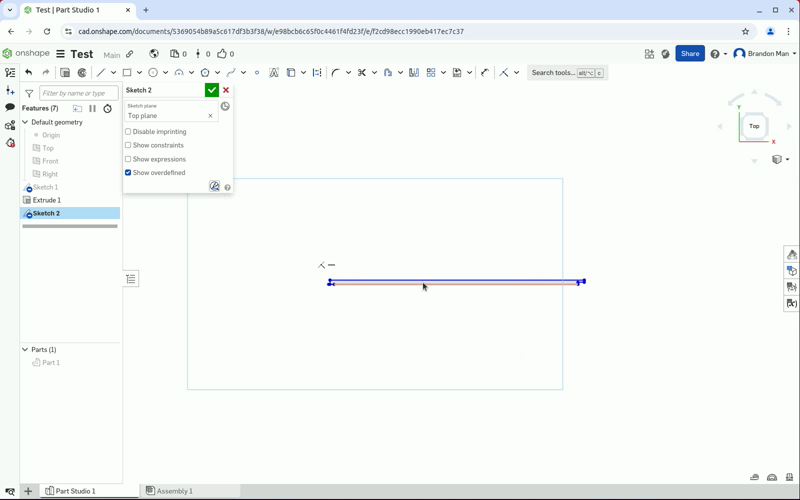
scroll(6)
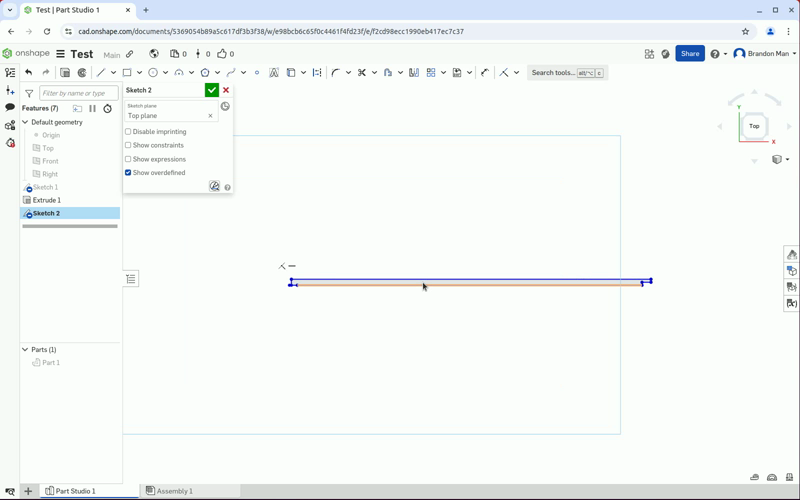
scroll(6)
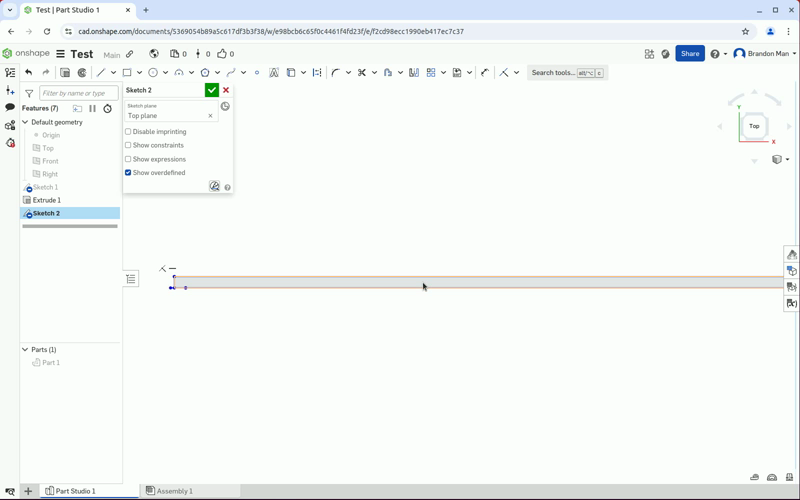
click(423, 282)
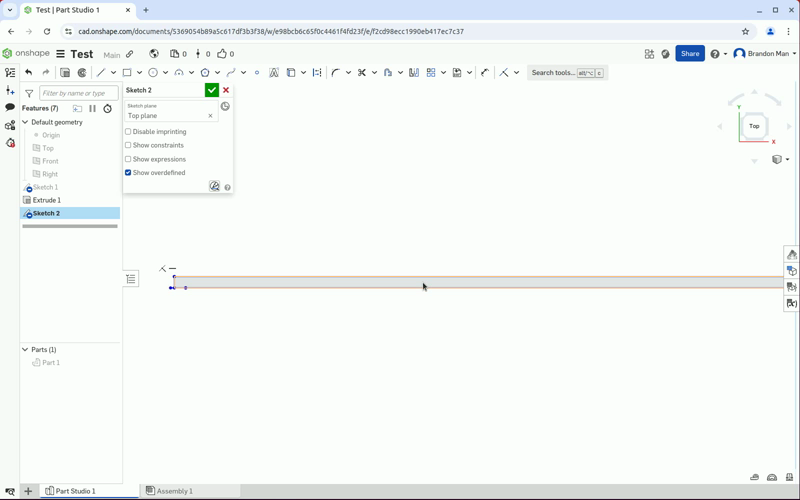
scroll(-6)
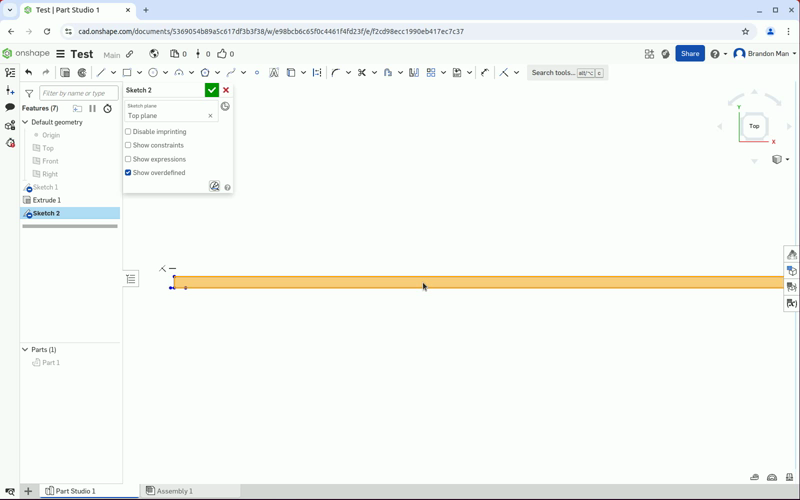
scroll(-6)
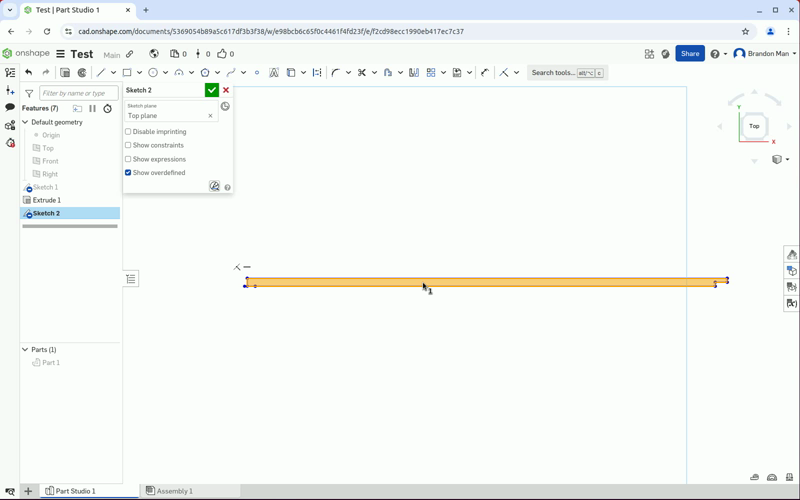
scroll(-6)
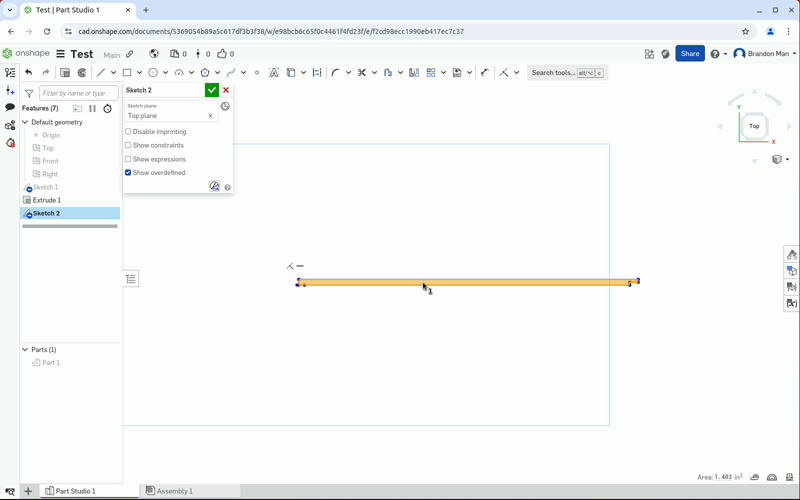
scroll(-6)
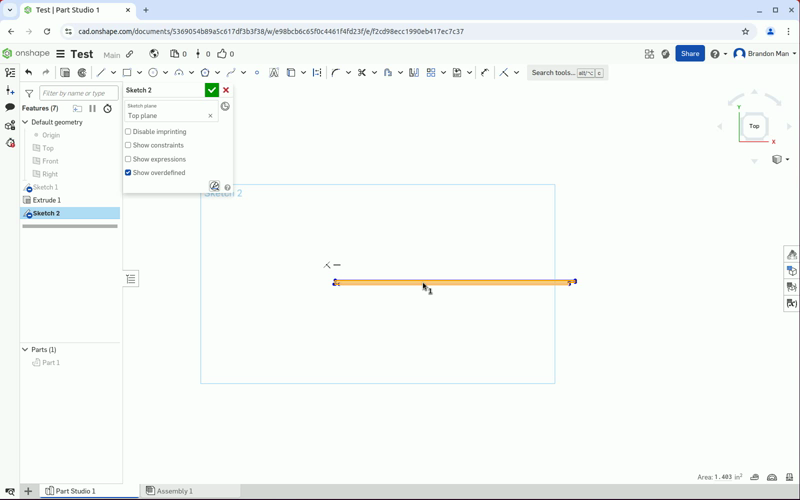
scroll(-6)
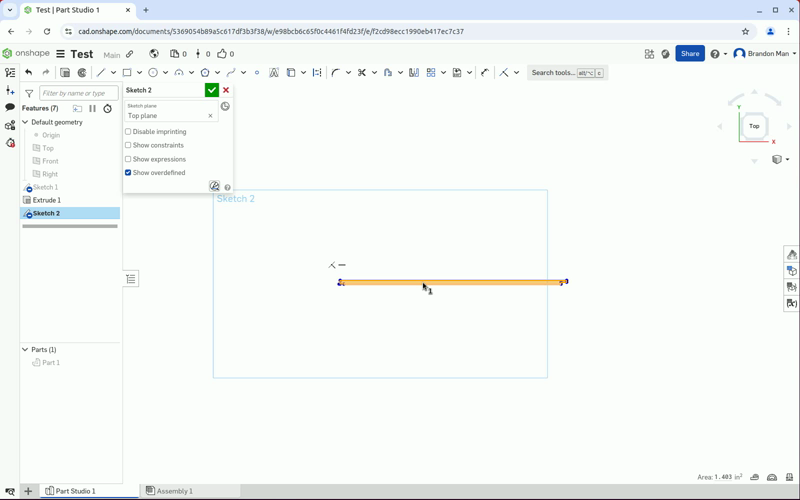
scroll(-6)
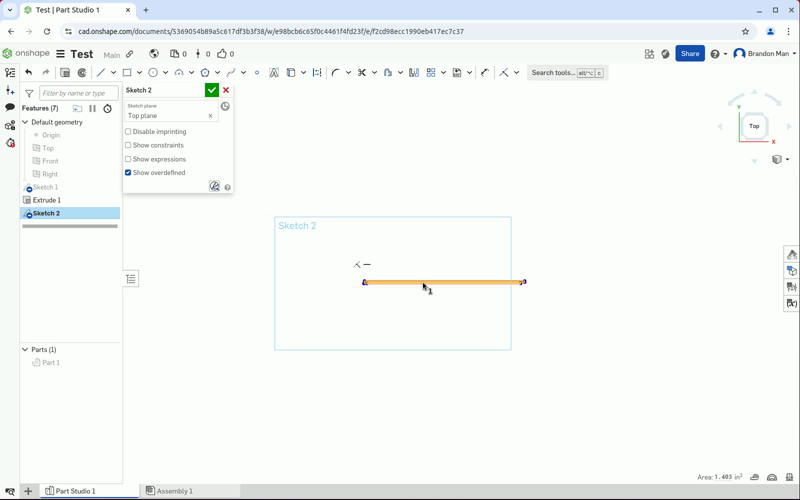
scroll(-6)
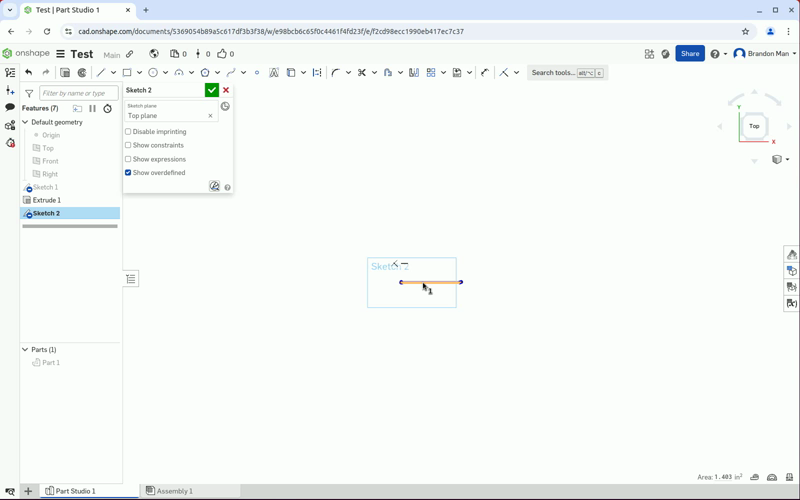
mouse_move(73, 352)
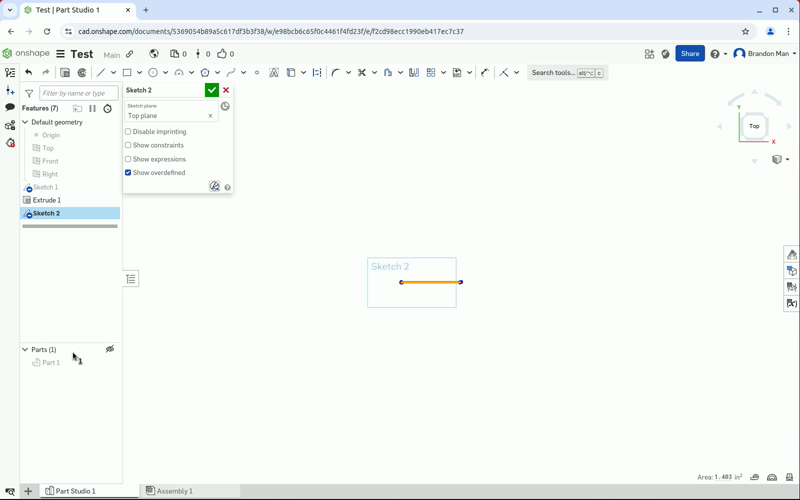
key(shift+y)
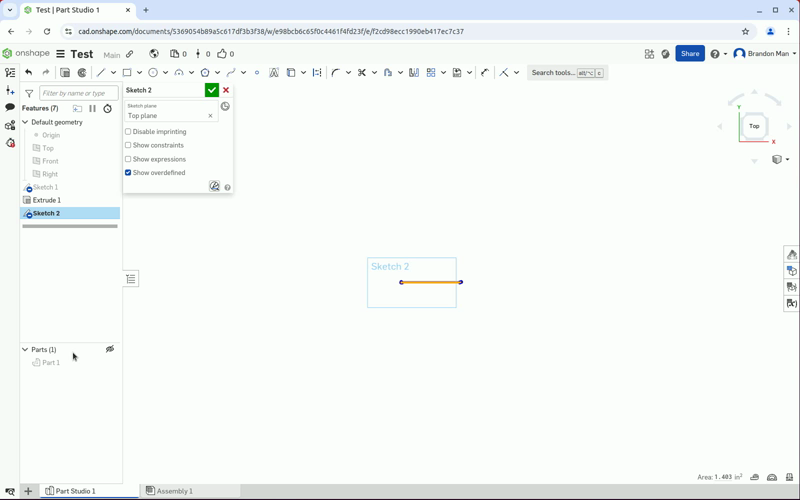
key(shift+e)
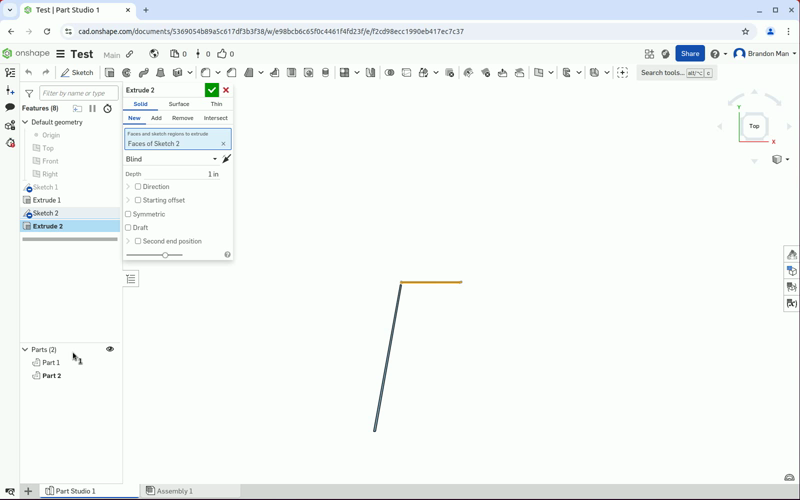
mouse_move(143, 106)
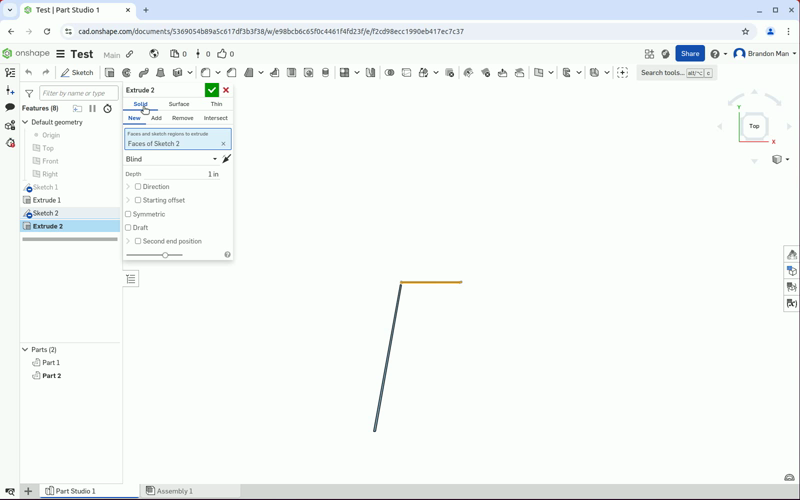
click(143, 106)
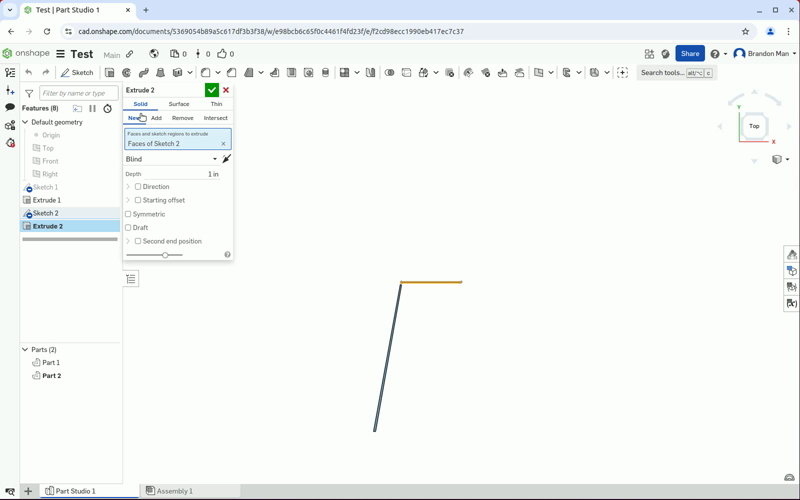
mouse_move(137, 120)
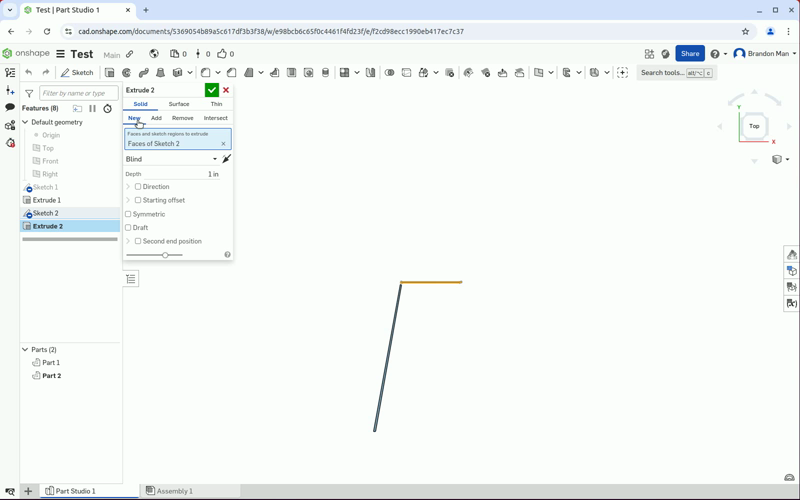
click(137, 120)
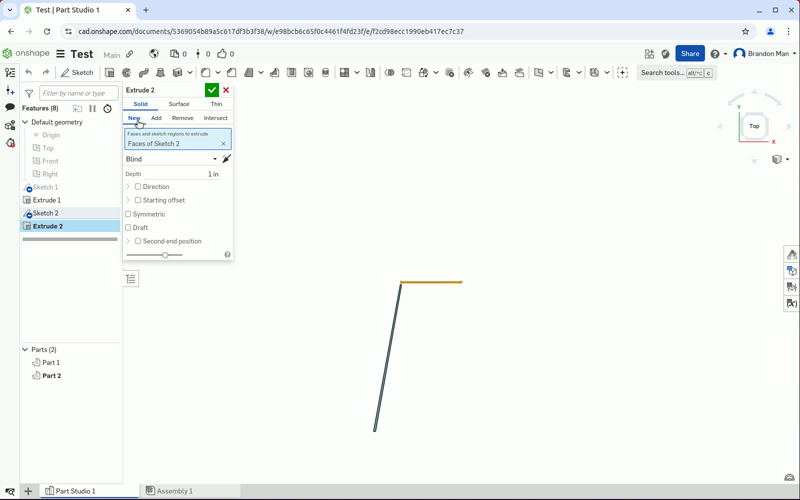
key(tab, 4)
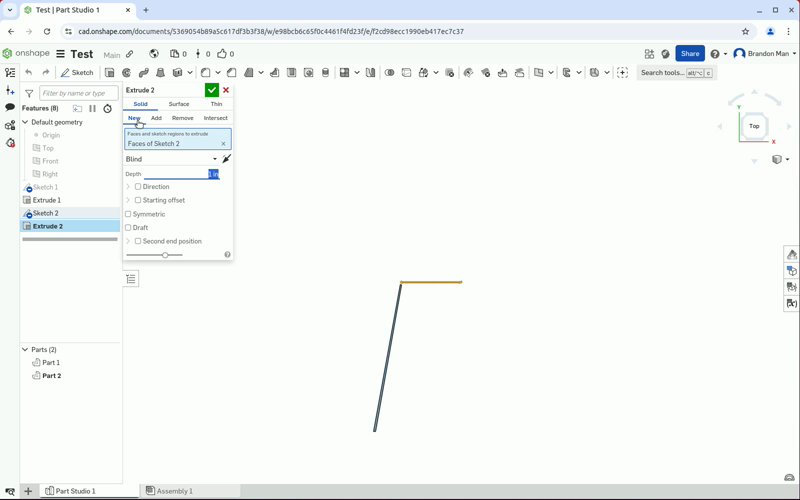
text(23.108)
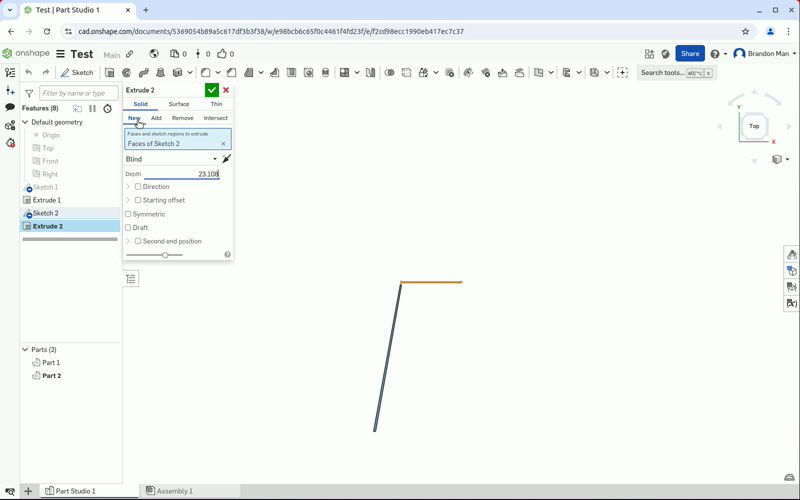
key(enter)
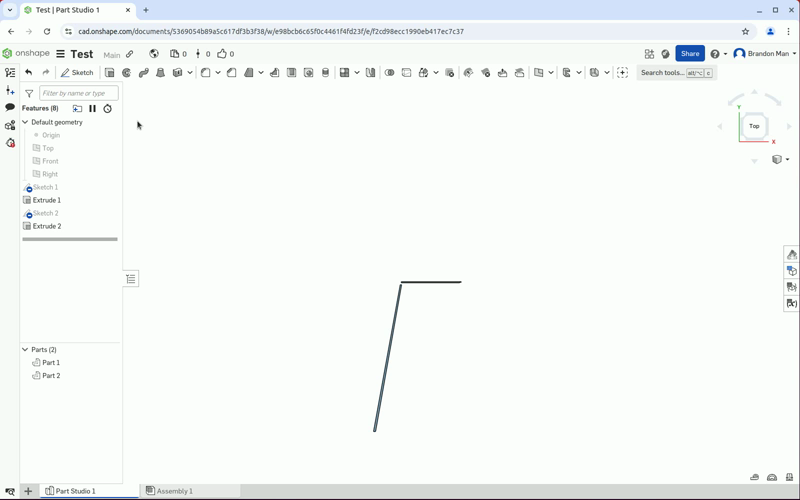
key(shift+h)
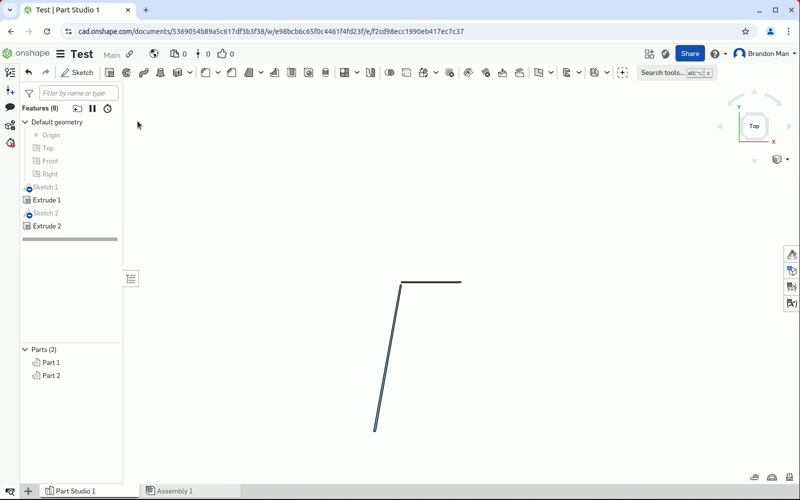
key(shift+h)
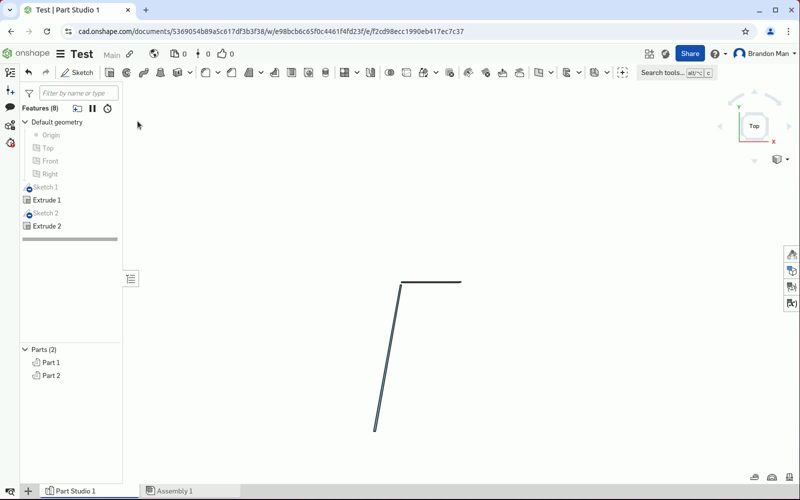
mouse_move(73, 189)
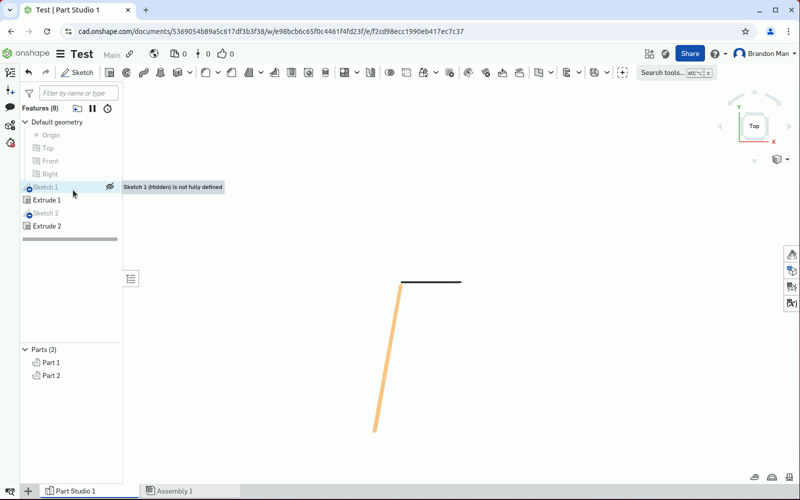
click(73, 189)
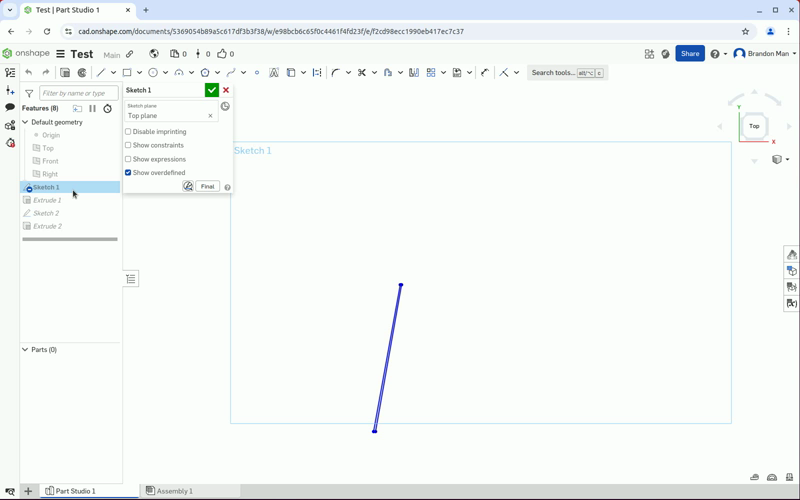
mouse_move(229, 92)
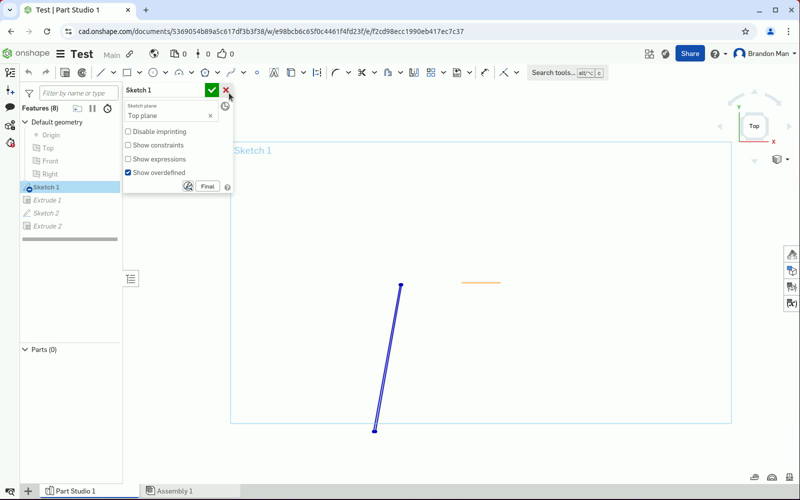
click(229, 92)
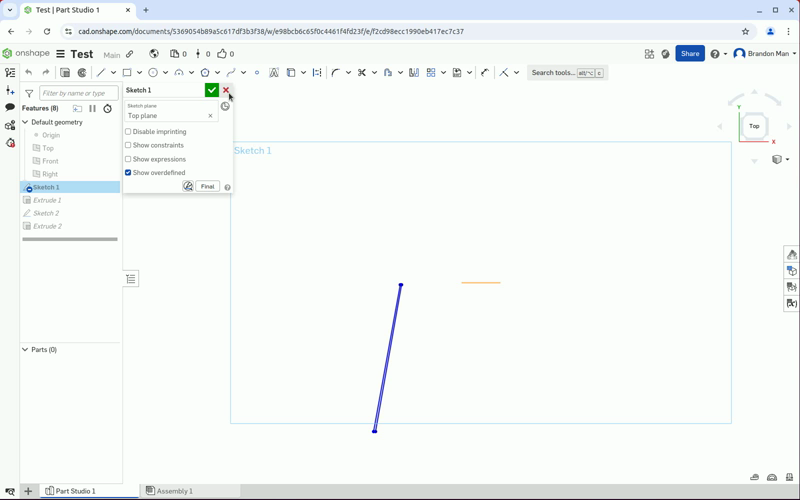
key(shift+s)
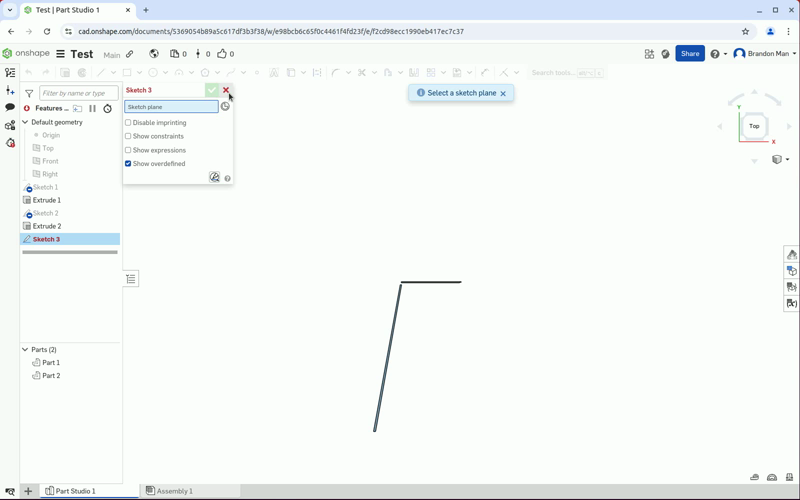
mouse_move(73, 150)
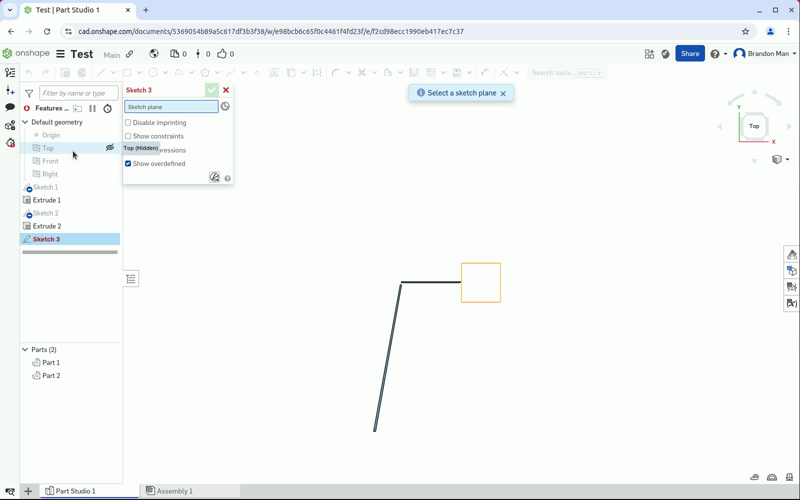
click(73, 150)
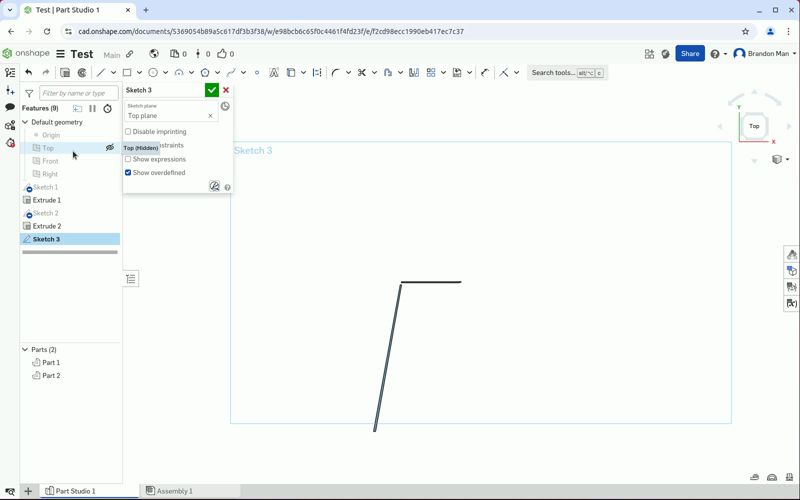
mouse_move(73, 352)
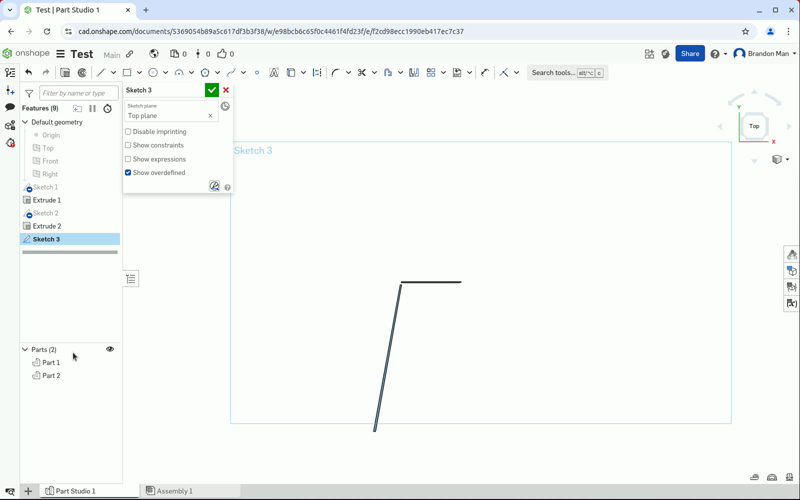
key(y)
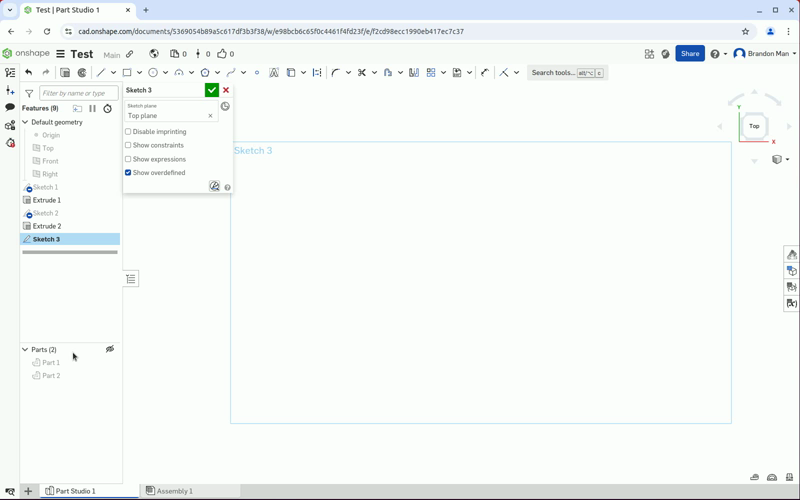
key(l)
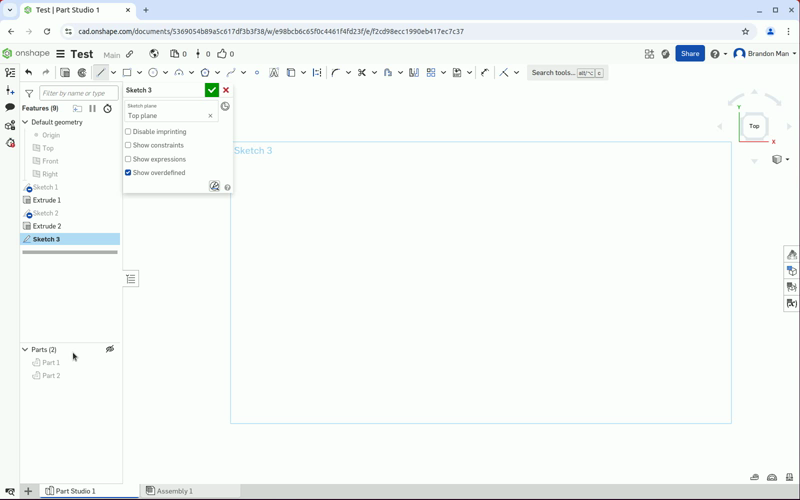
key_down(shift)
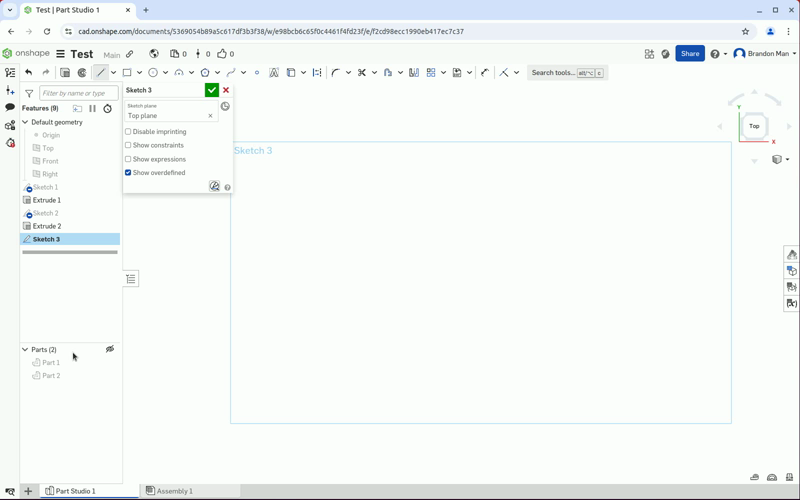
mouse_move(460, 282)
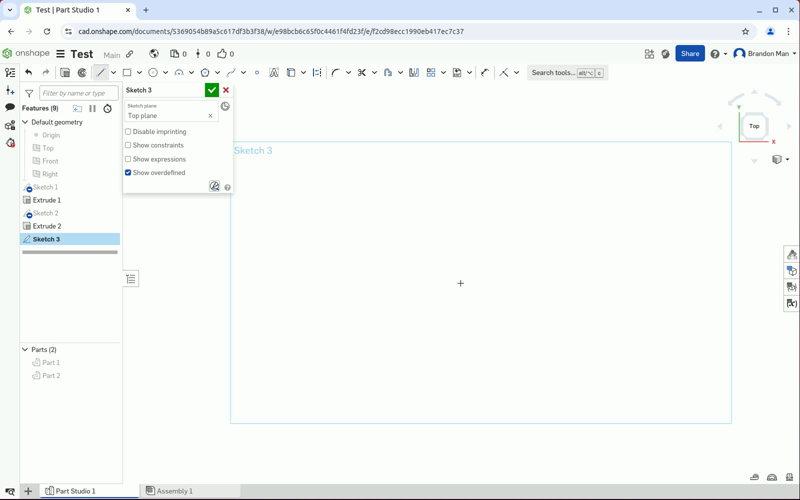
click(460, 282)
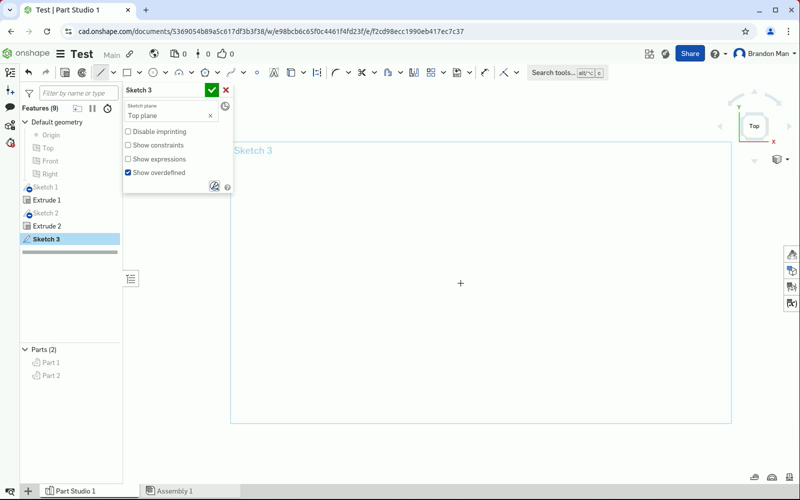
key_up(shift)
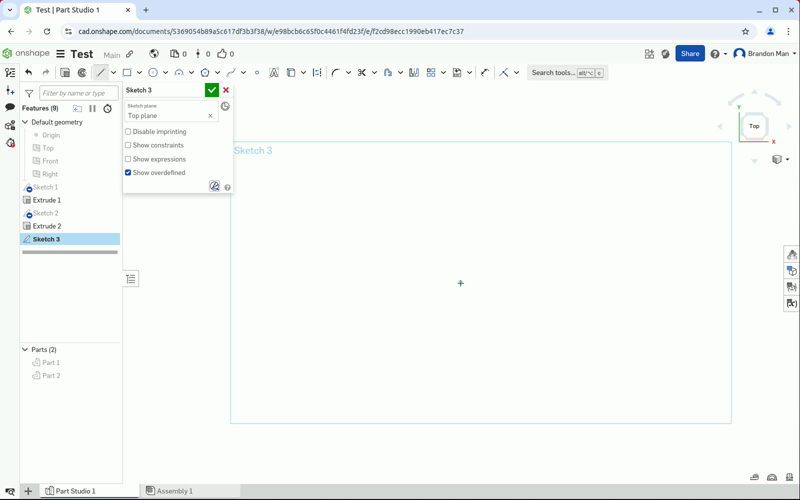
key_down(shift)
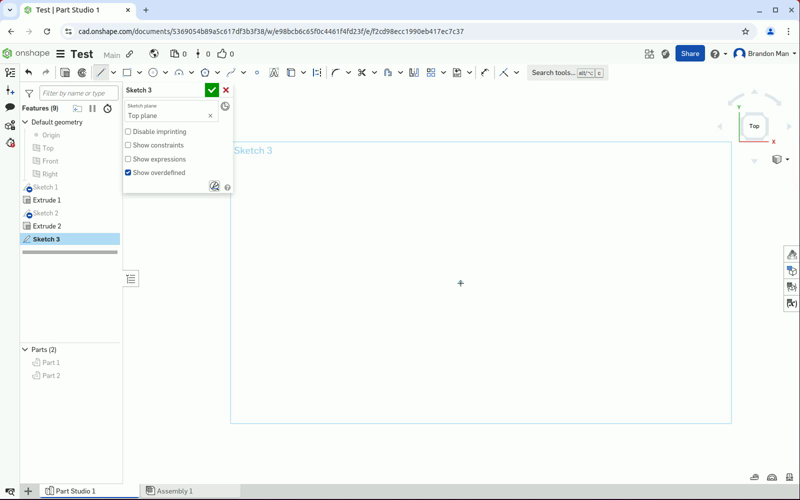
mouse_move(490, 282)
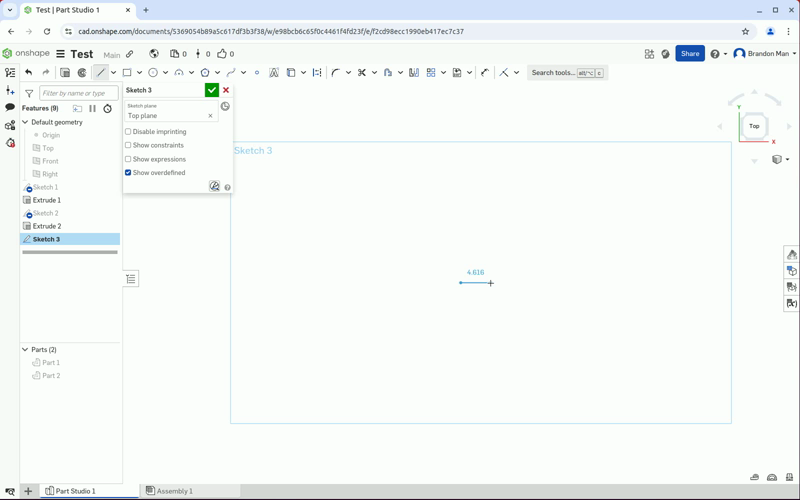
mouse_move(464, 282)
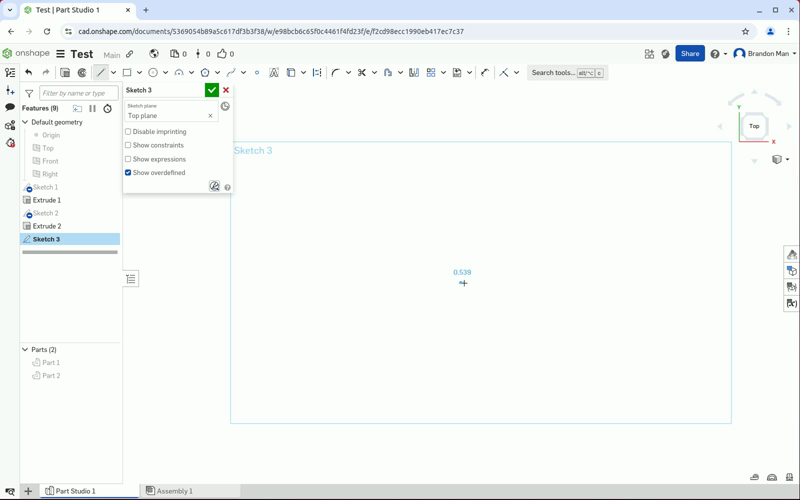
scroll(6)
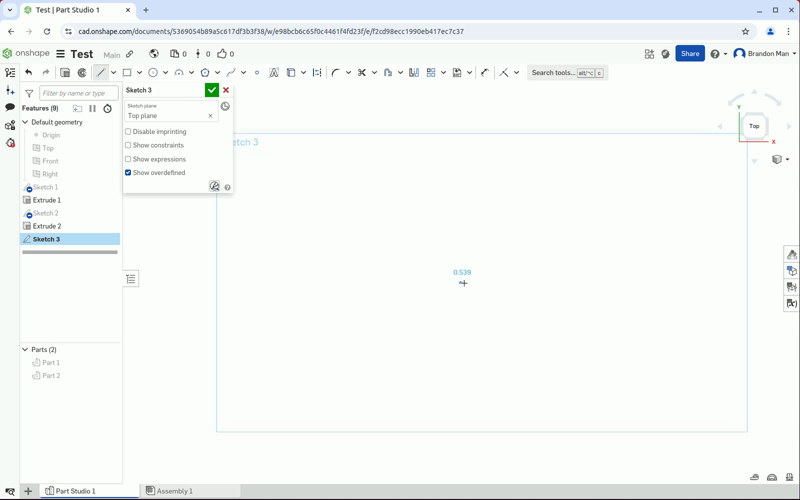
scroll(6)
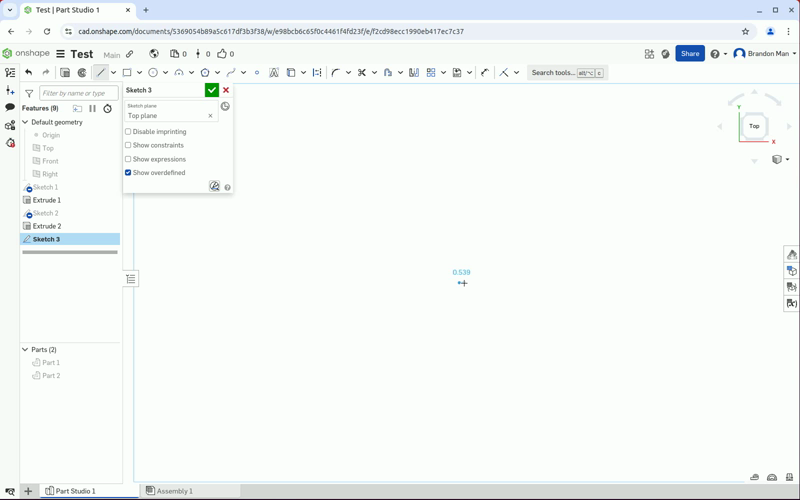
scroll(6)
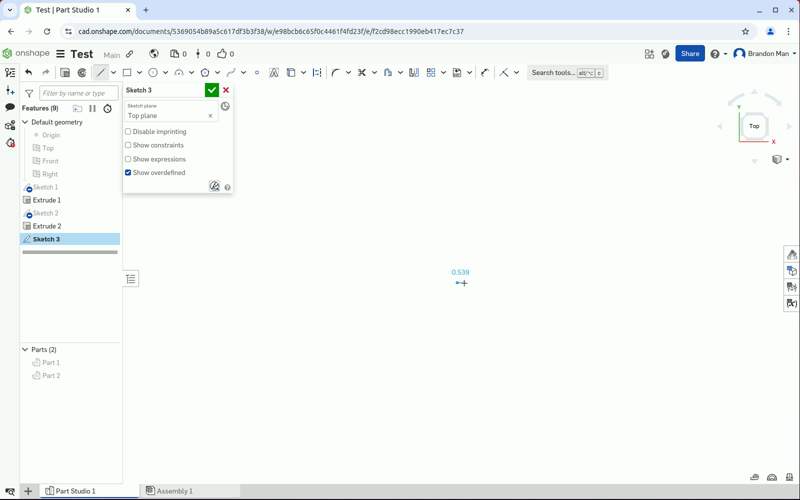
scroll(6)
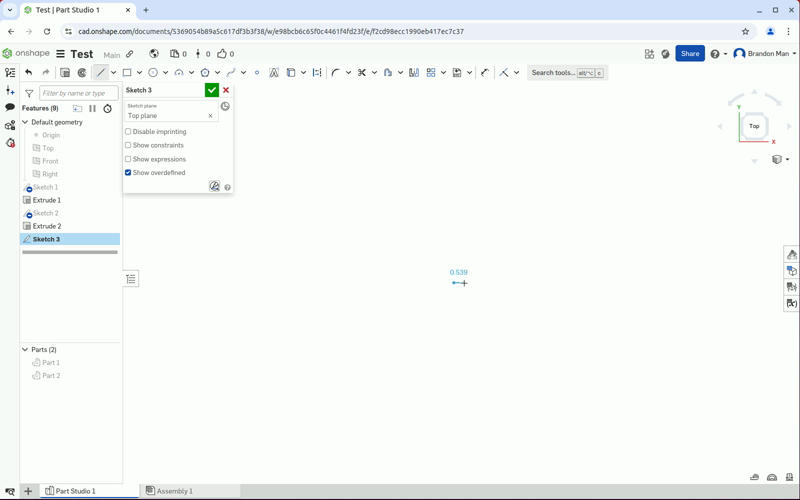
scroll(6)
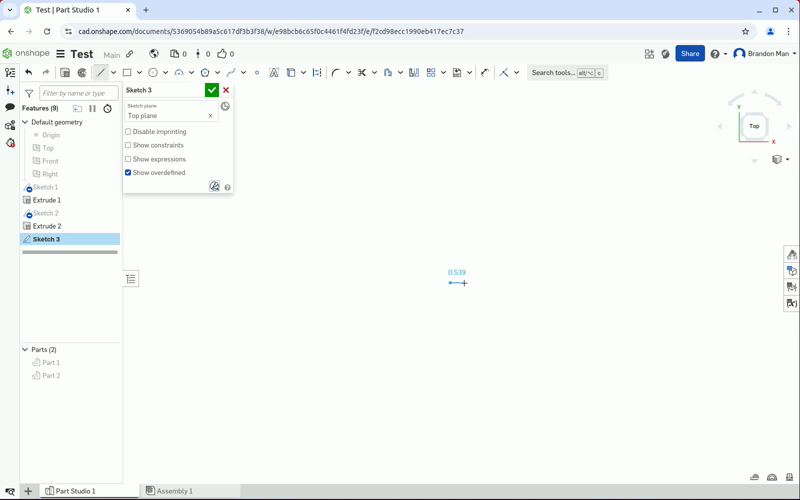
scroll(6)
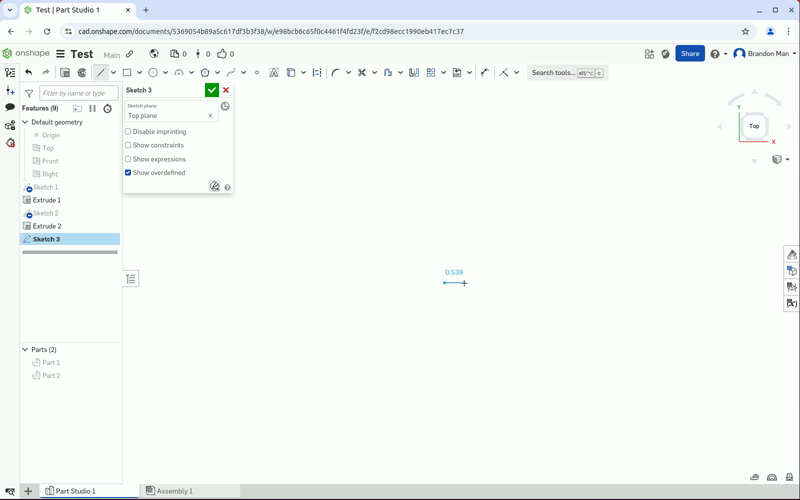
scroll(6)
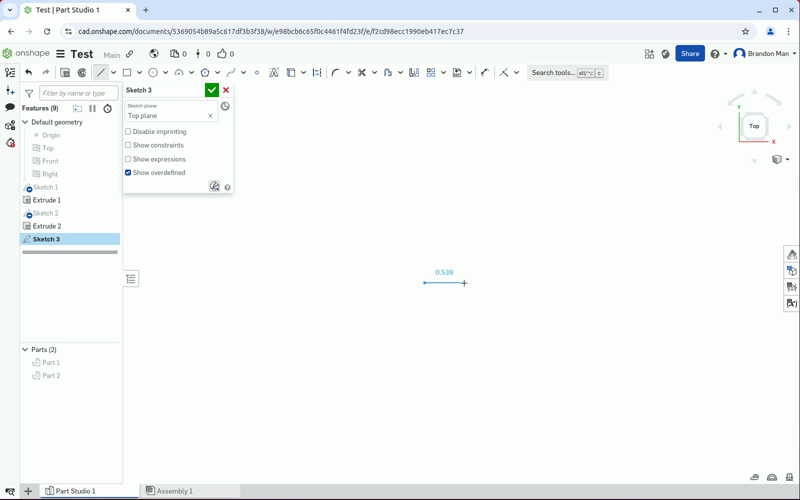
click(464, 282)
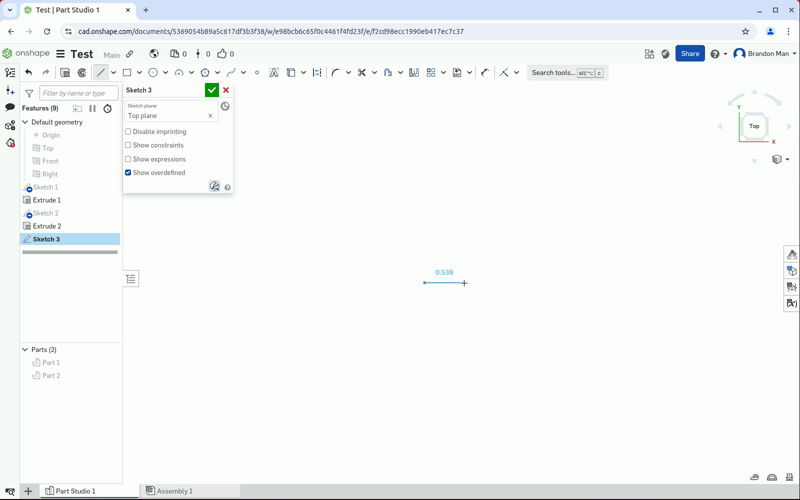
scroll(-6)
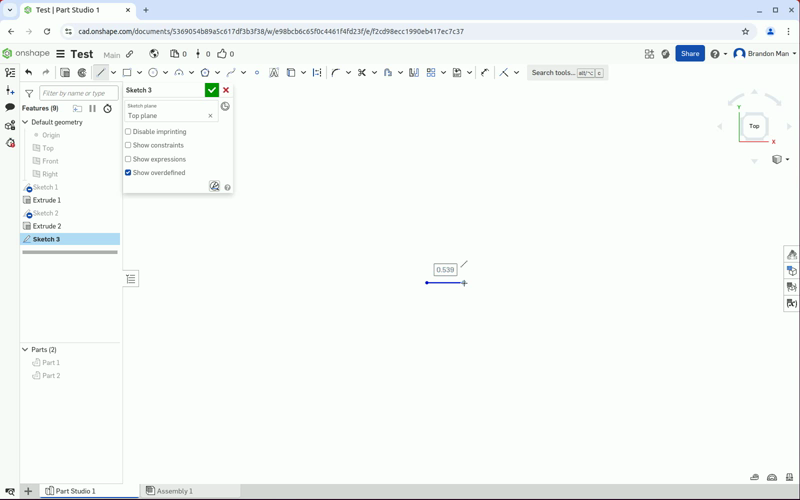
scroll(-6)
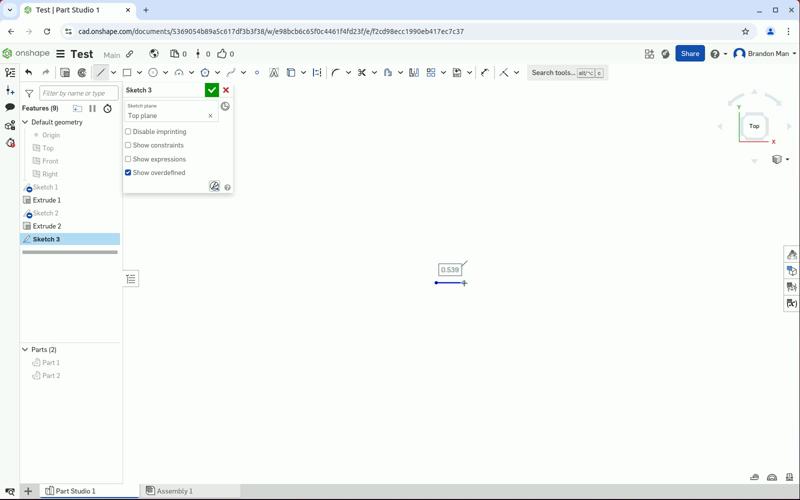
scroll(-6)
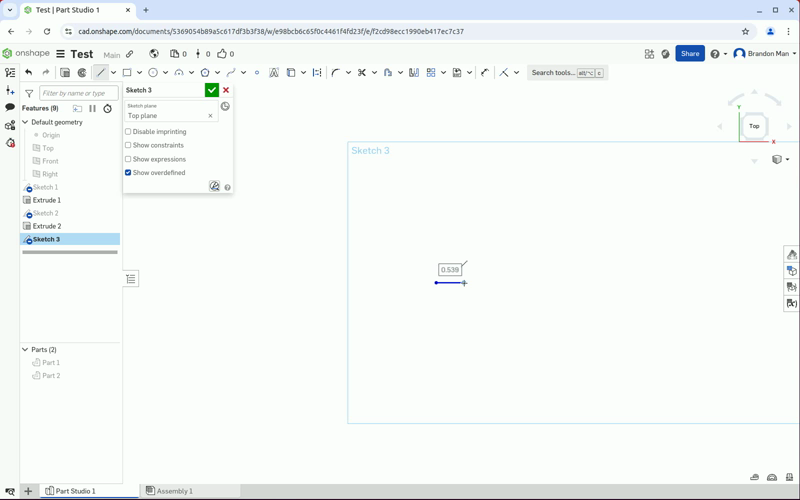
scroll(-6)
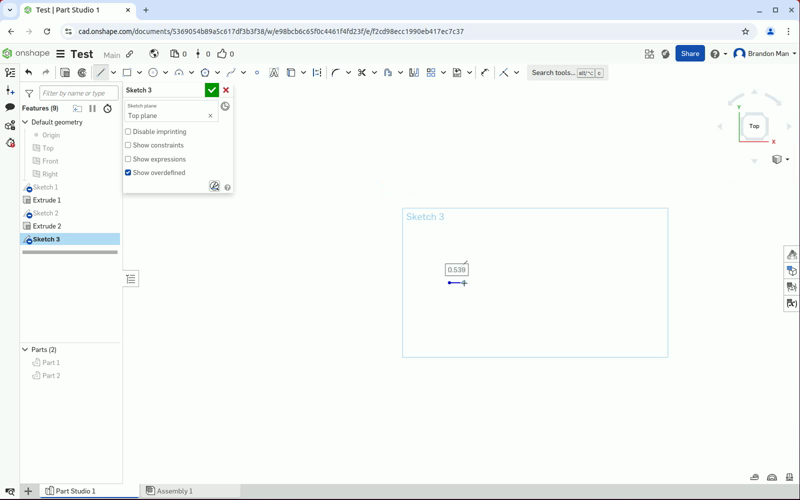
scroll(-6)
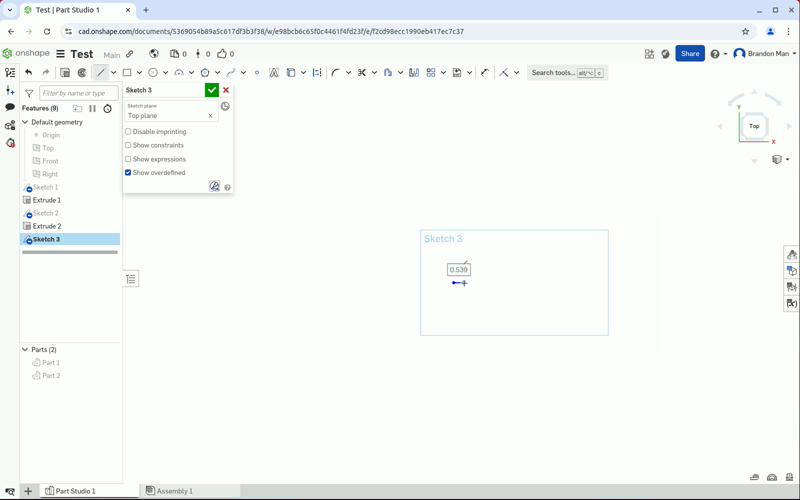
scroll(-6)
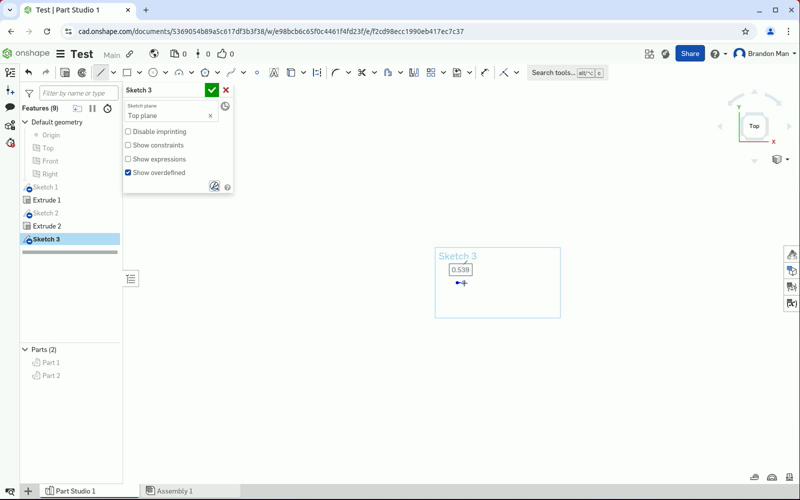
scroll(-6)
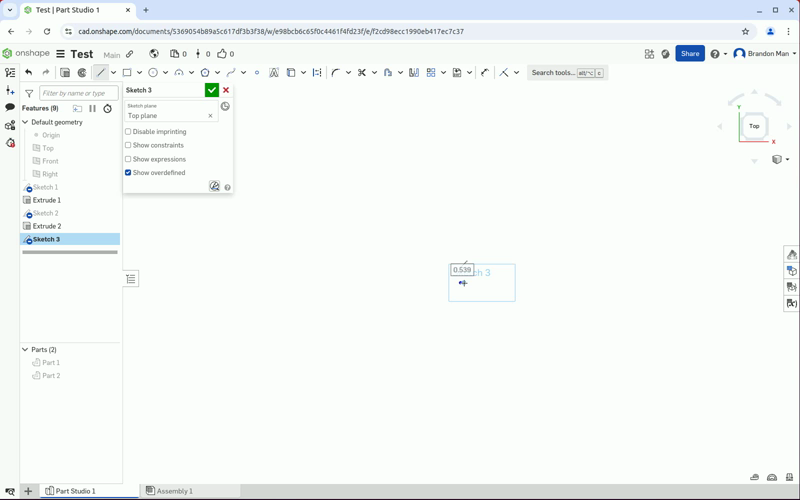
key_up(shift)
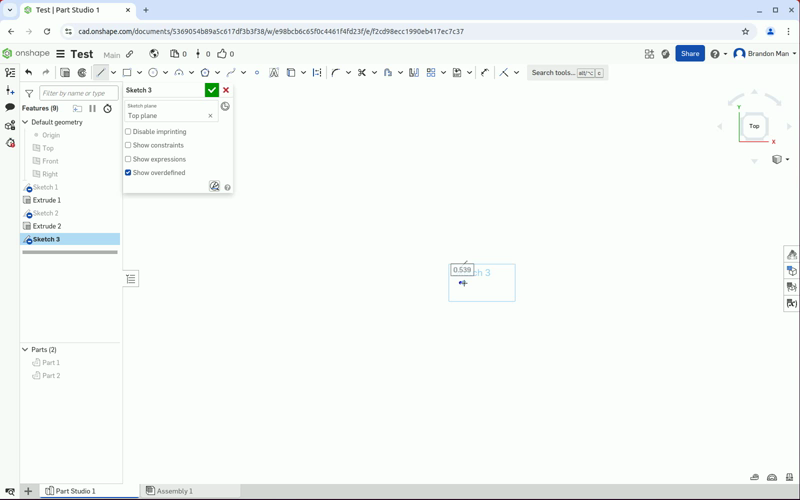
key_down(shift)
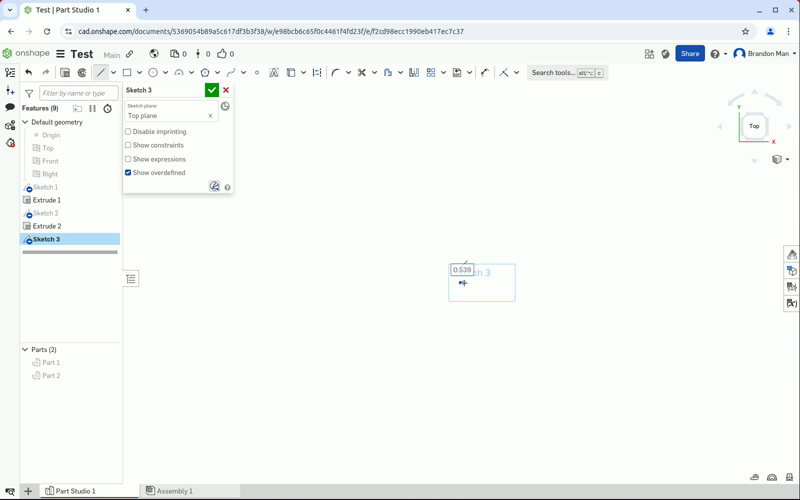
mouse_move(494, 282)
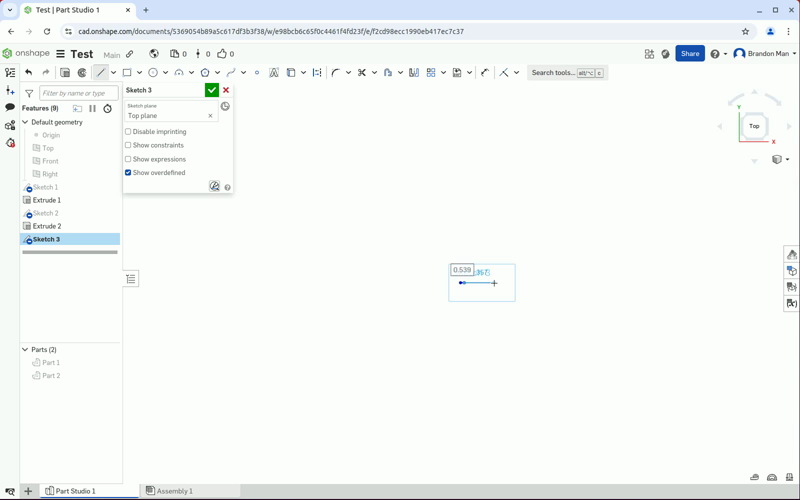
mouse_move(464, 282)
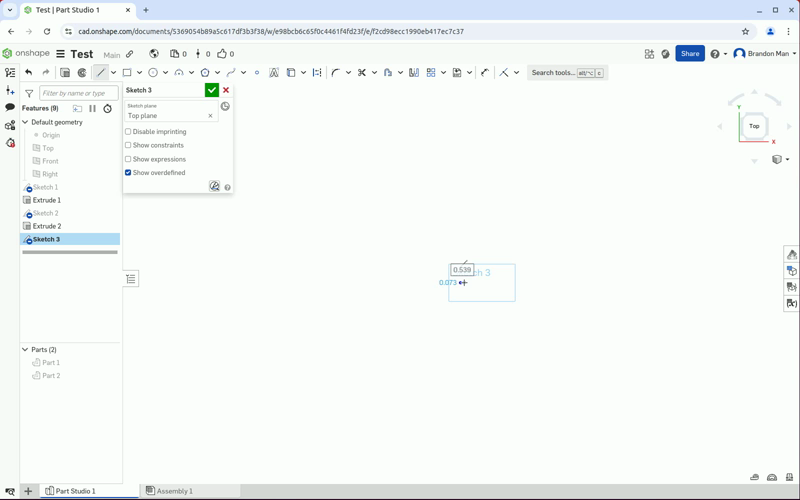
scroll(6)
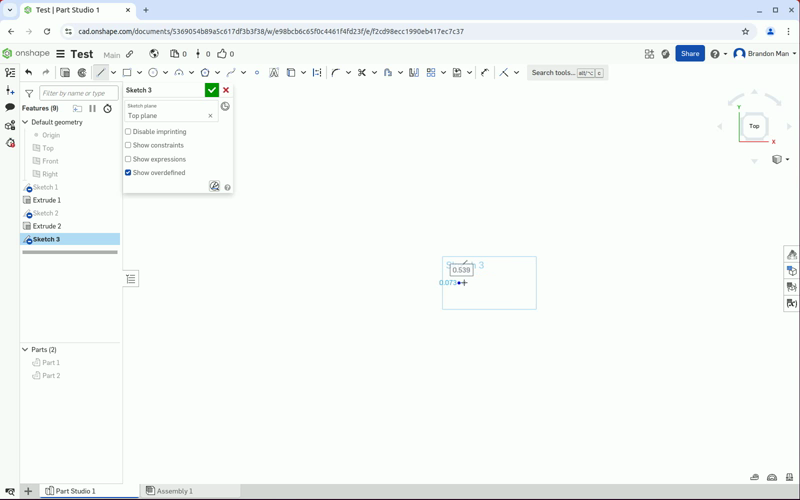
scroll(6)
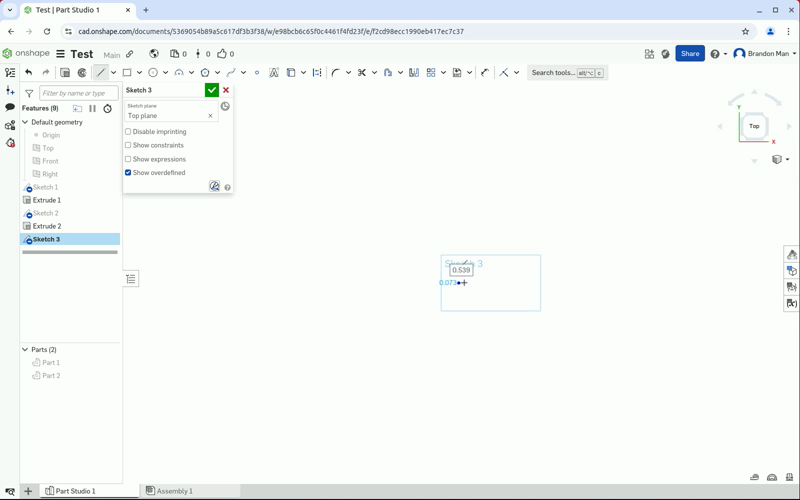
scroll(6)
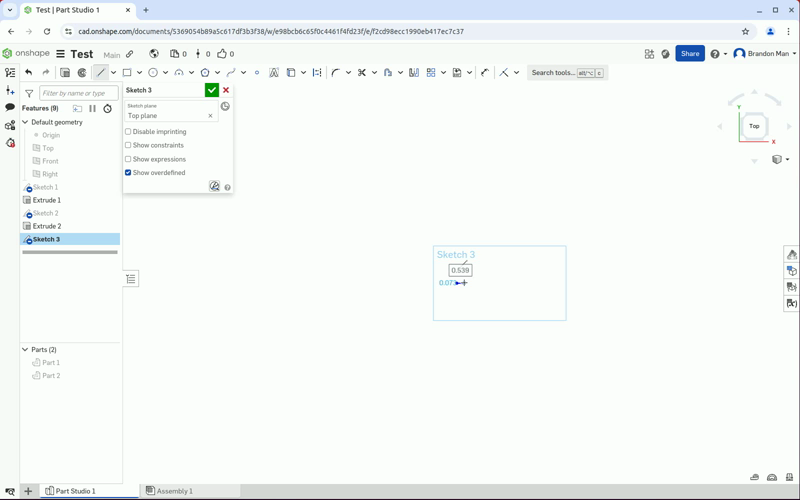
scroll(6)
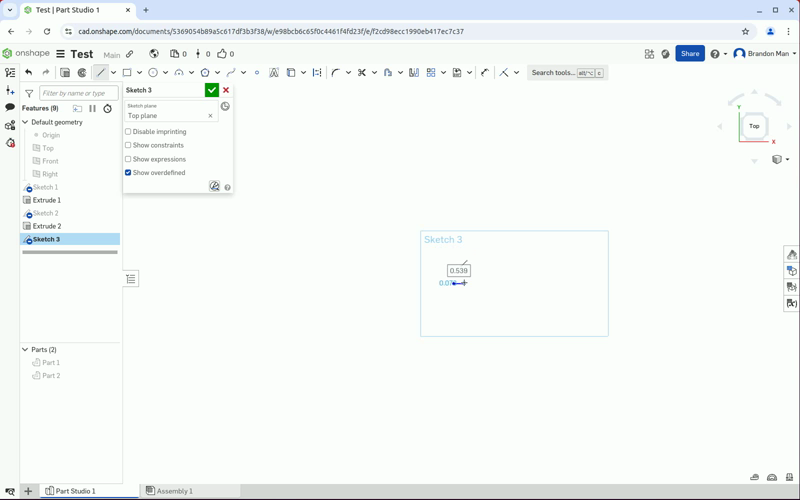
scroll(6)
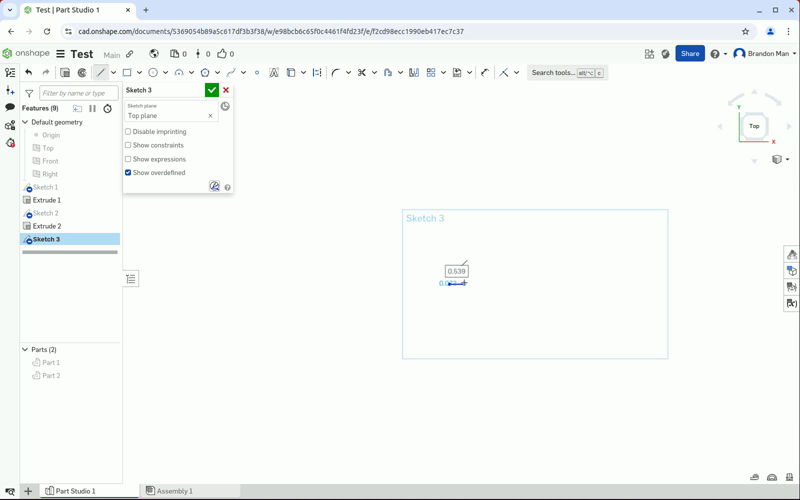
scroll(6)
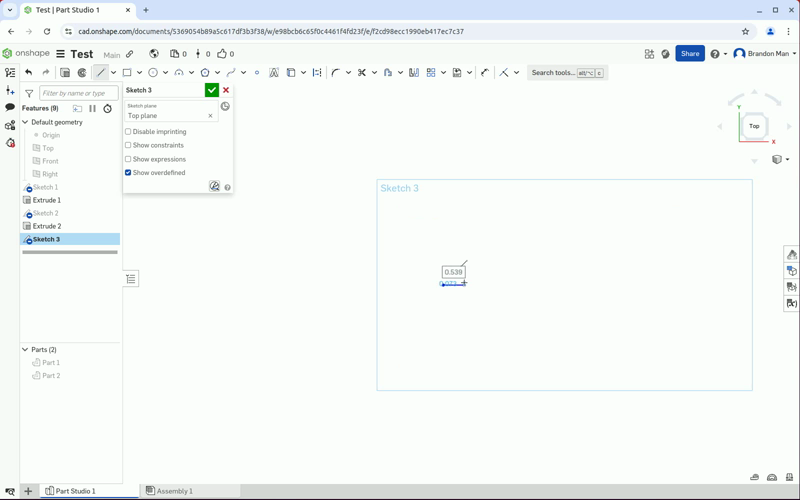
scroll(6)
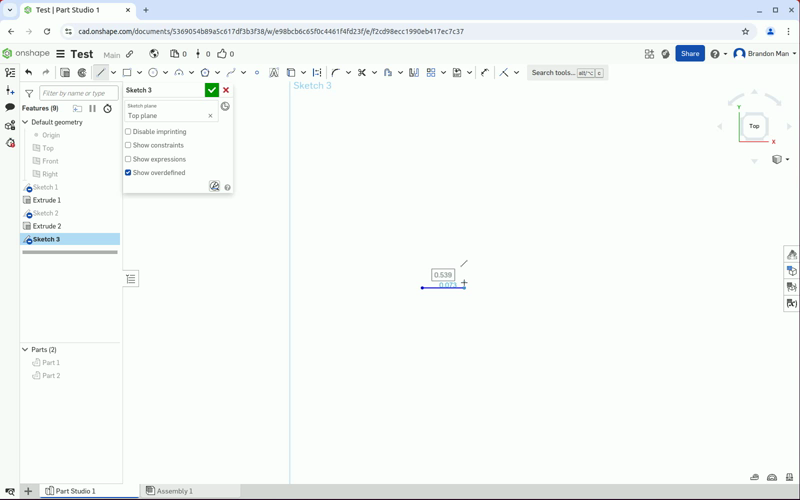
click(464, 282)
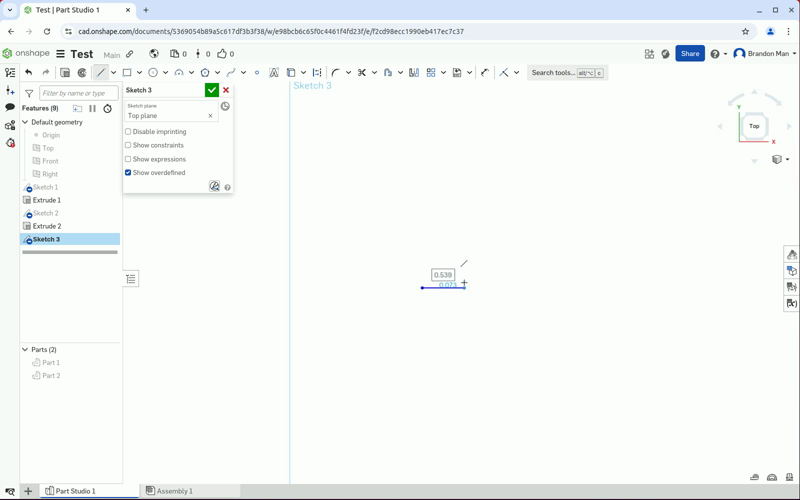
scroll(-6)
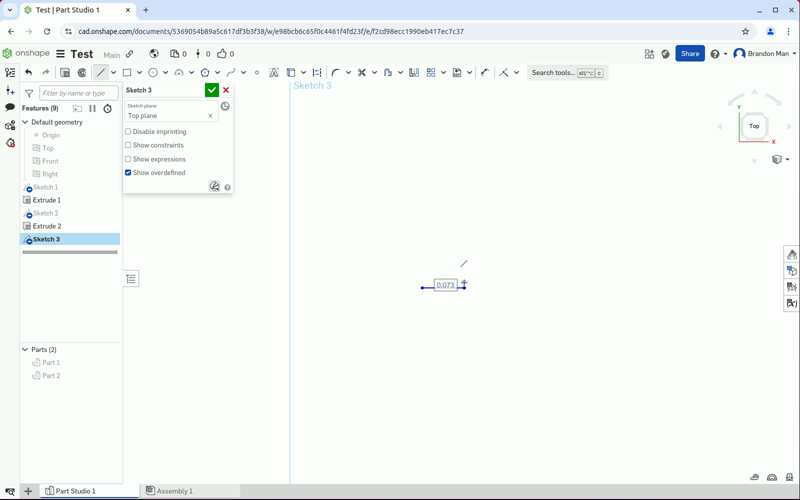
scroll(-6)
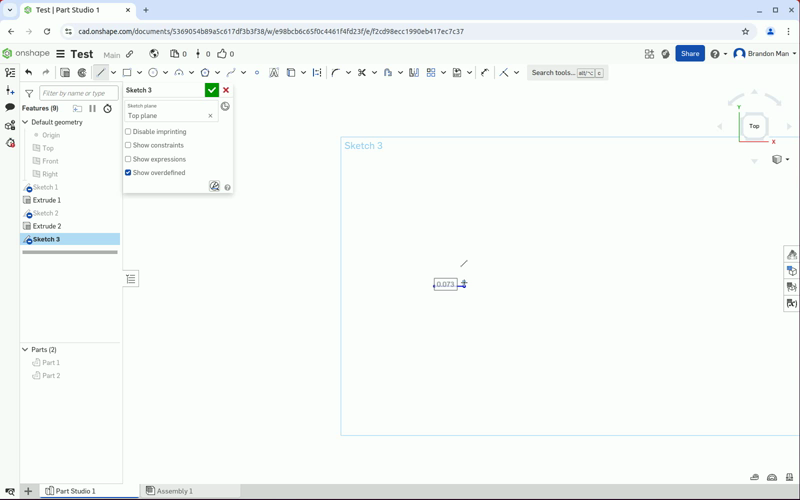
scroll(-6)
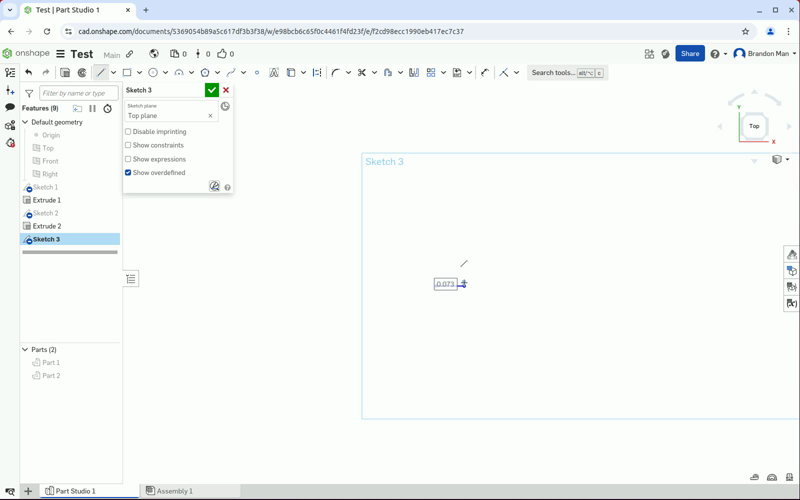
scroll(-6)
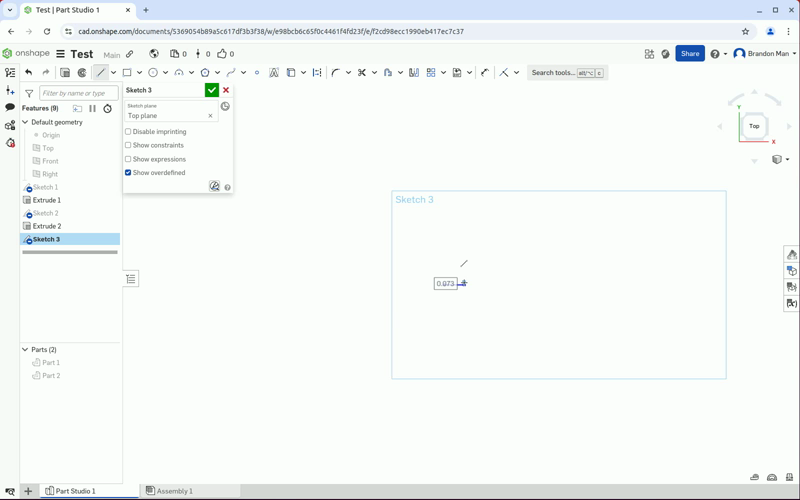
scroll(-6)
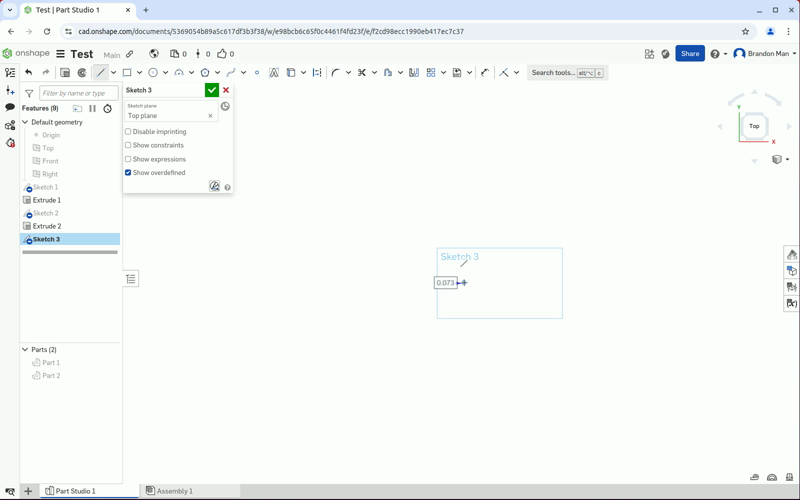
scroll(-6)
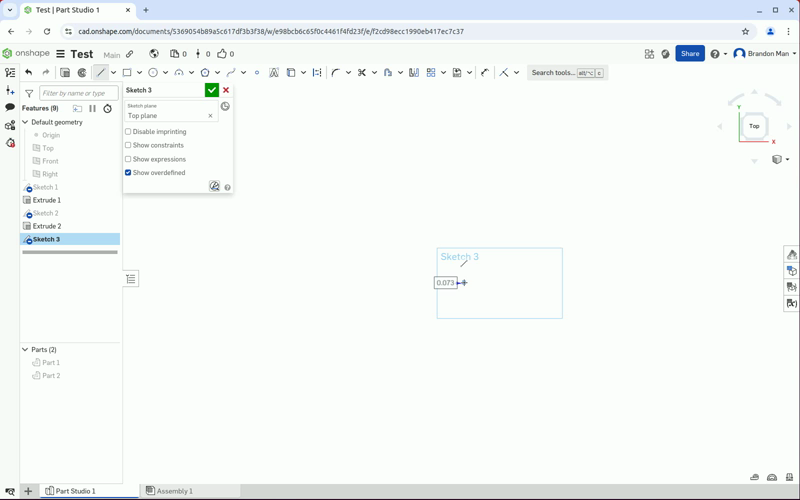
scroll(-6)
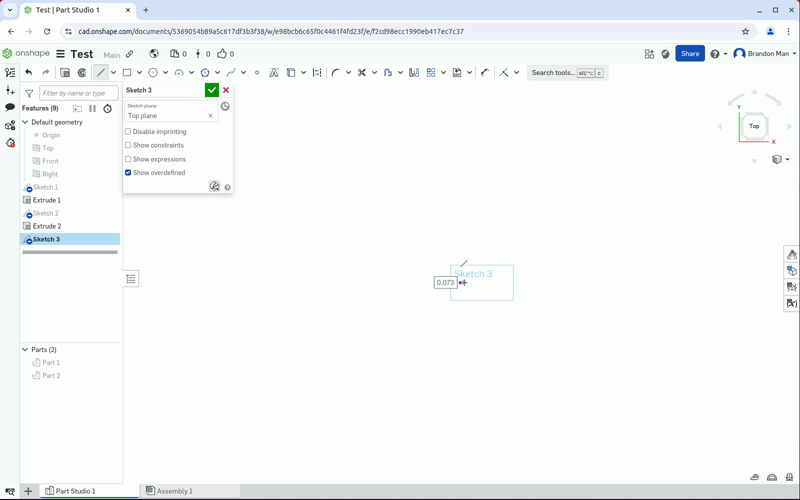
key_up(shift)
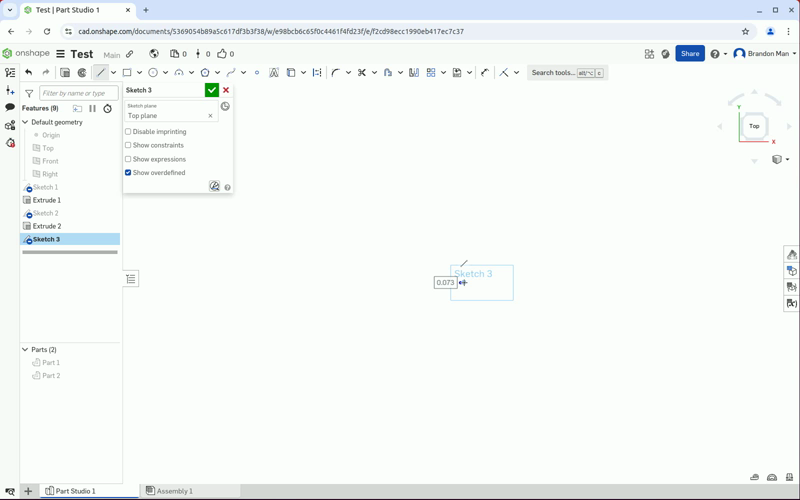
key_down(shift)
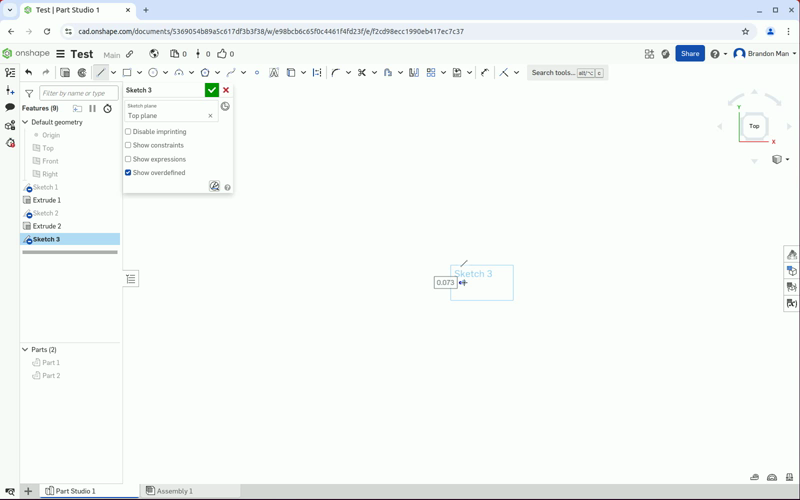
mouse_move(494, 282)
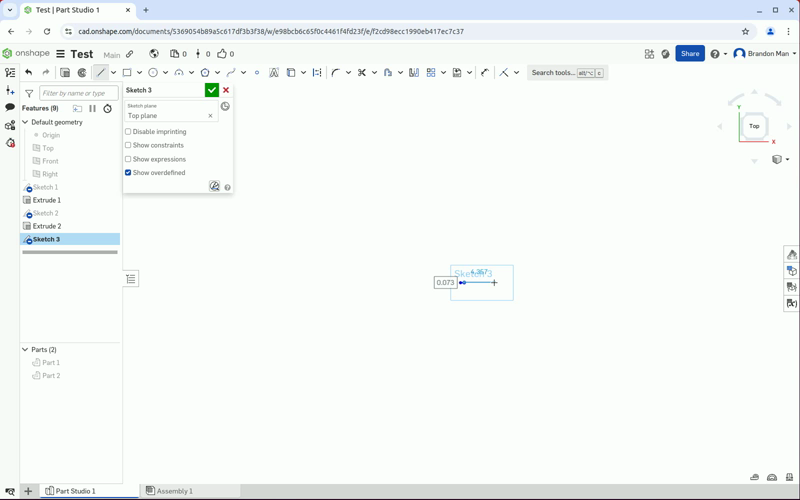
mouse_move(460, 282)
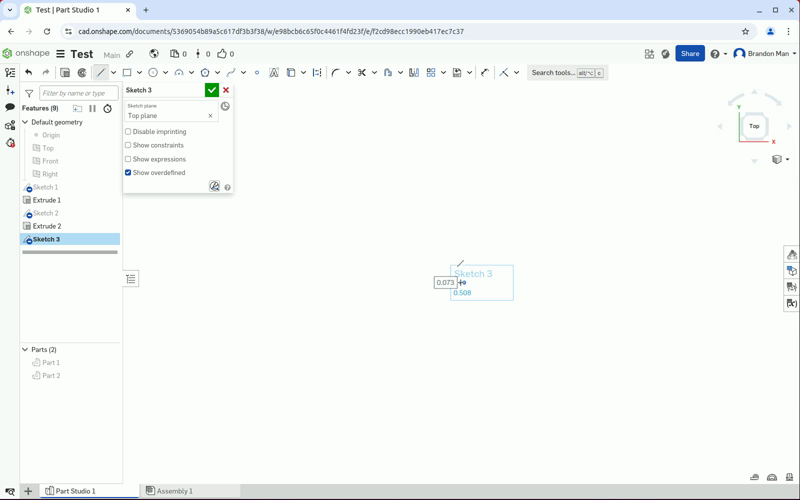
scroll(6)
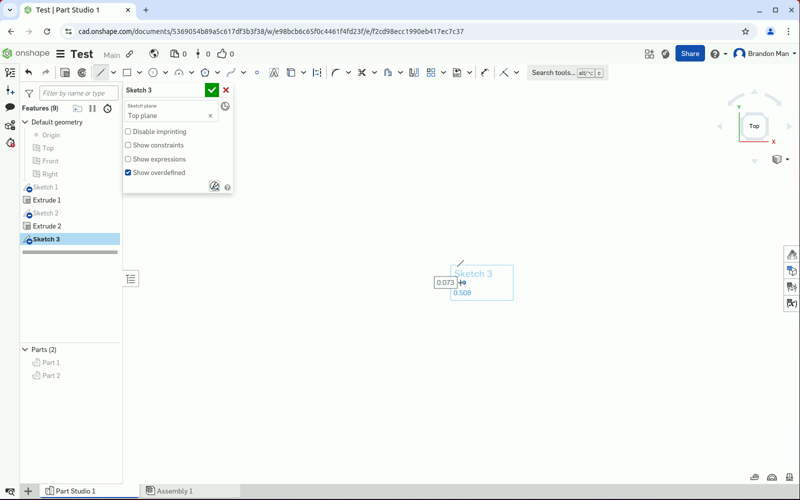
scroll(6)
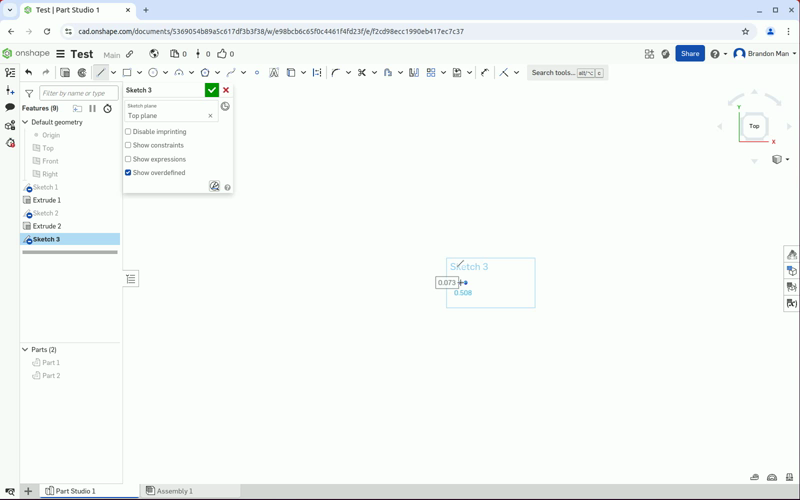
scroll(6)
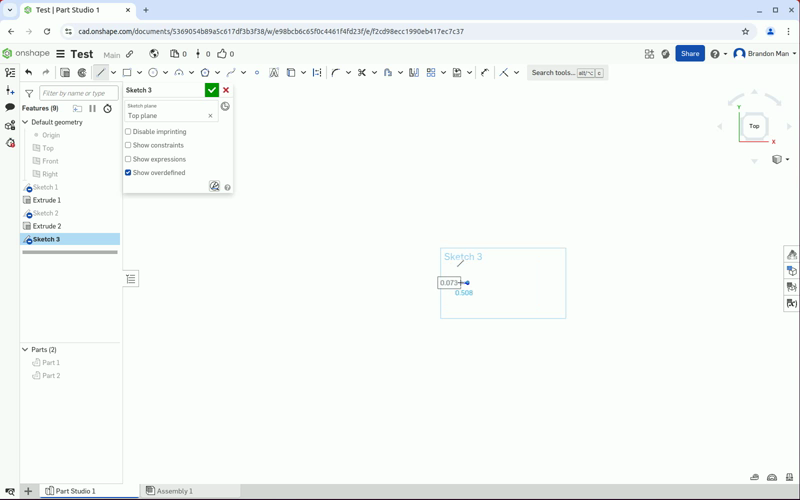
scroll(6)
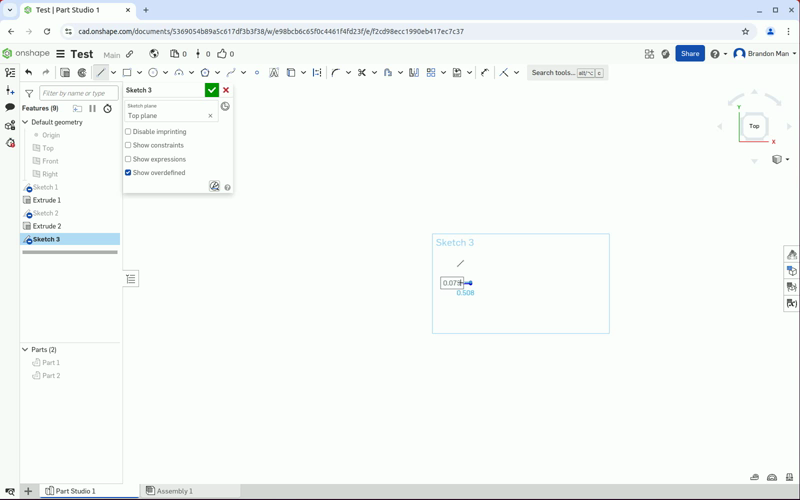
scroll(6)
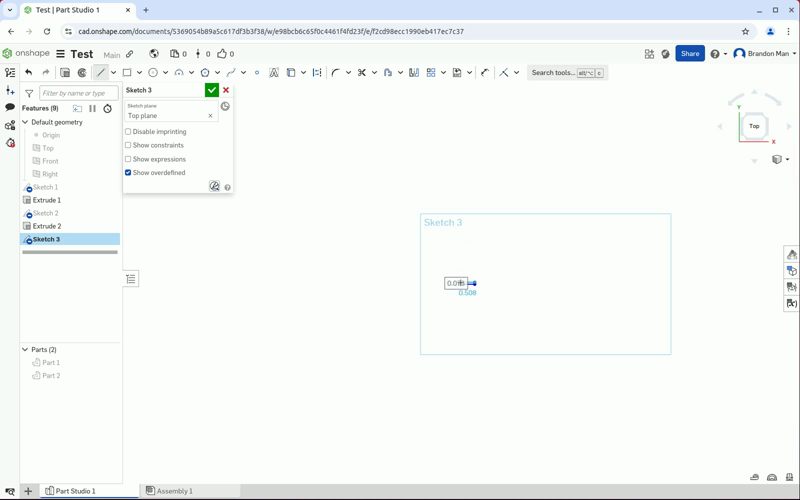
scroll(6)
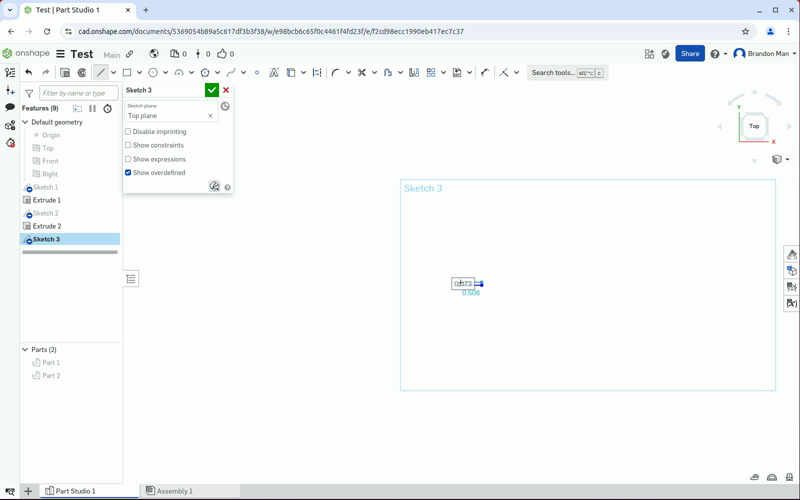
scroll(6)
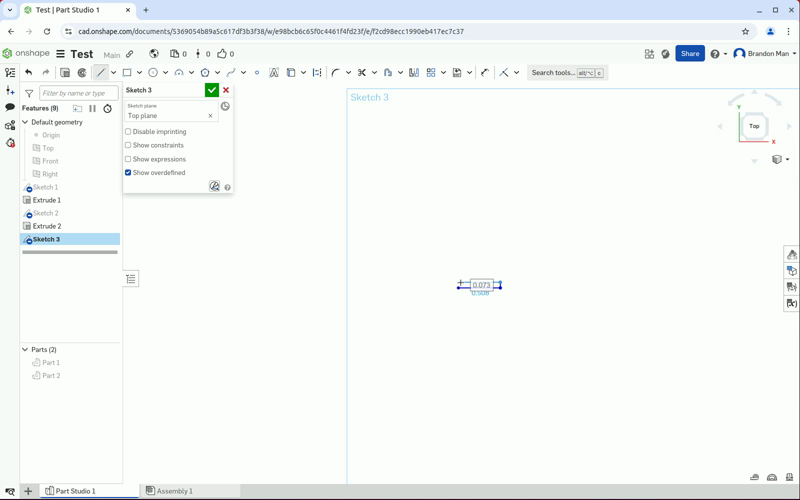
click(460, 282)
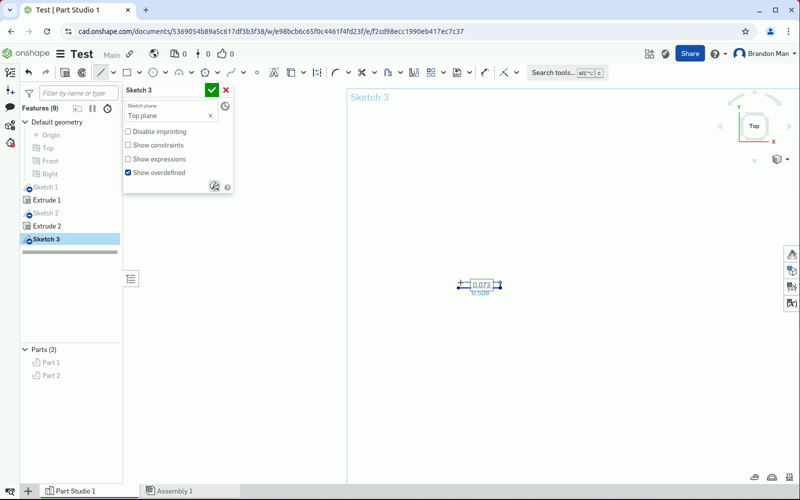
scroll(-6)
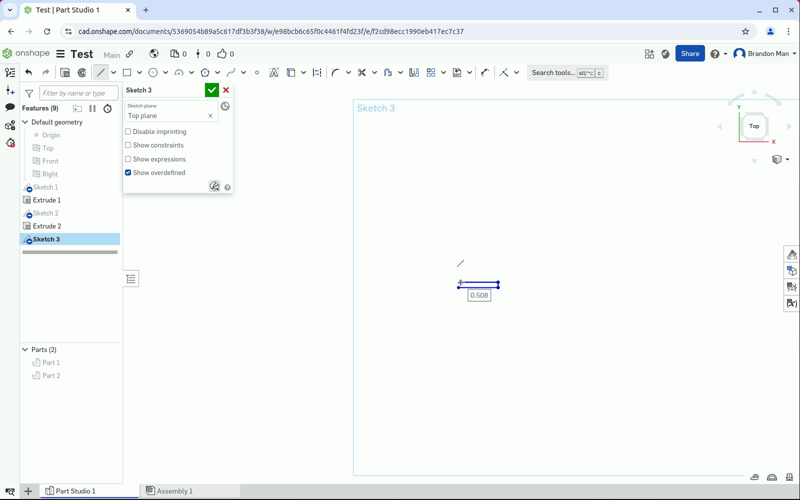
scroll(-6)
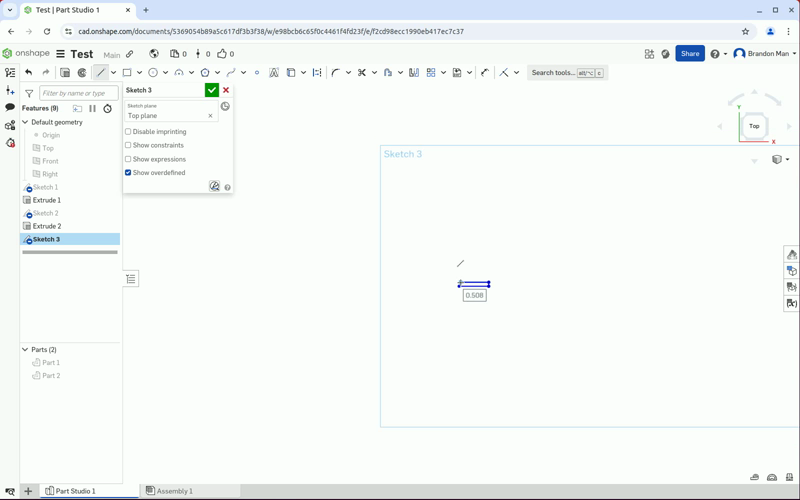
scroll(-6)
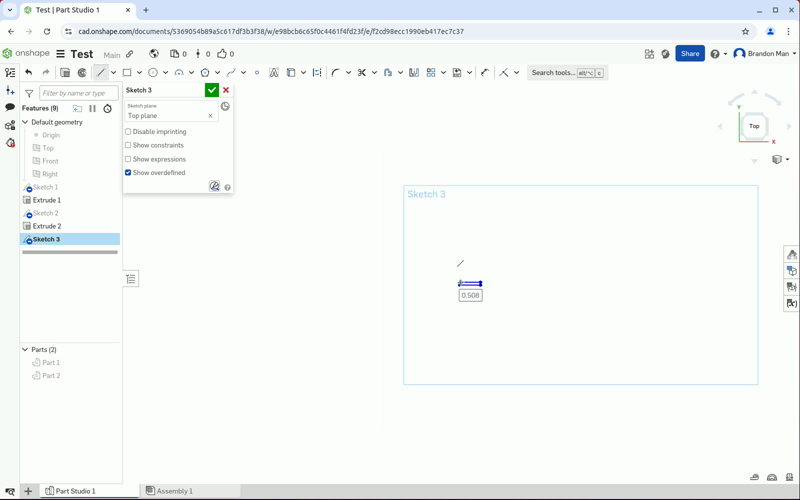
scroll(-6)
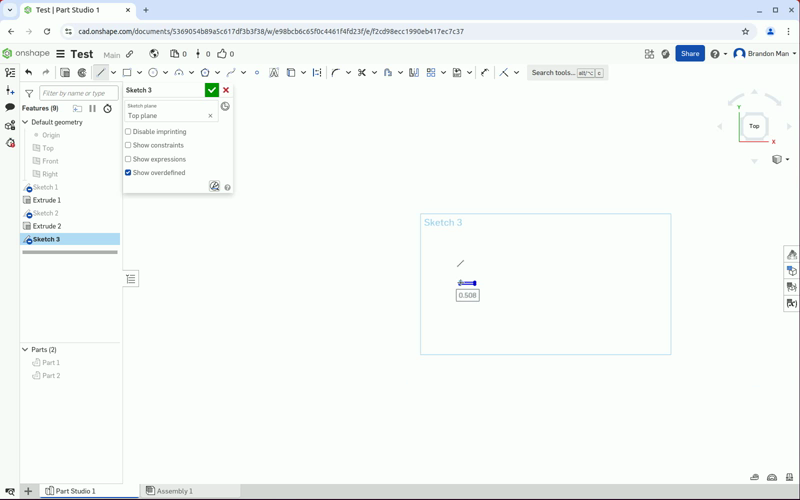
scroll(-6)
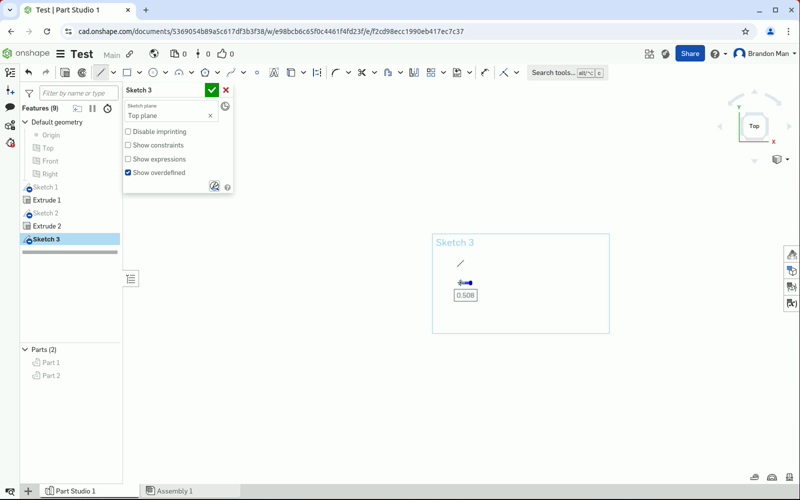
scroll(-6)
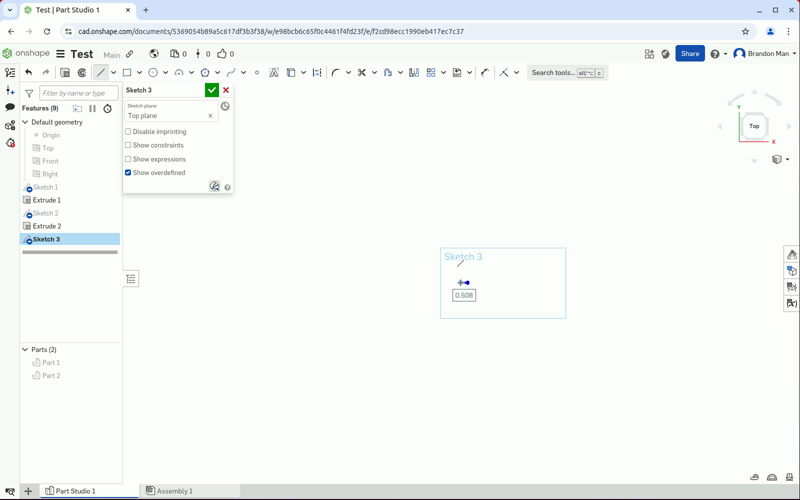
scroll(-6)
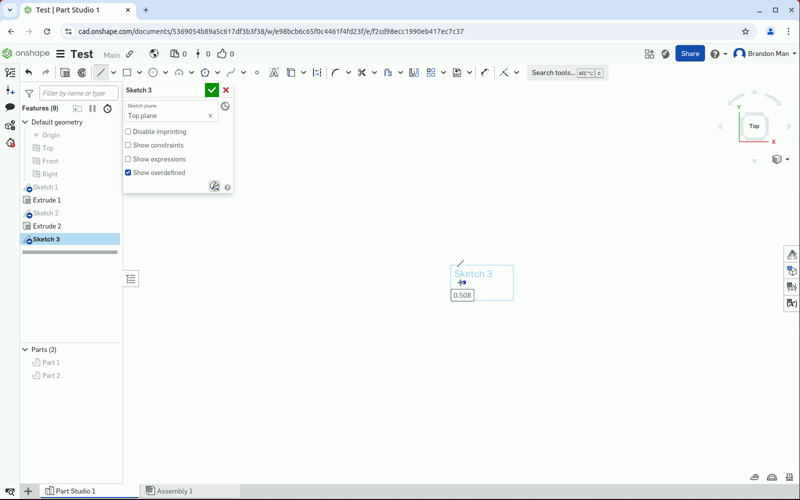
key_up(shift)
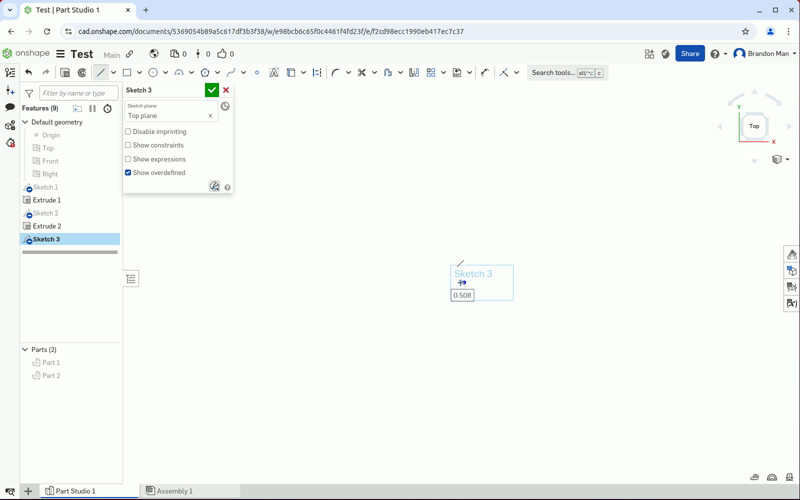
mouse_move(490, 282)
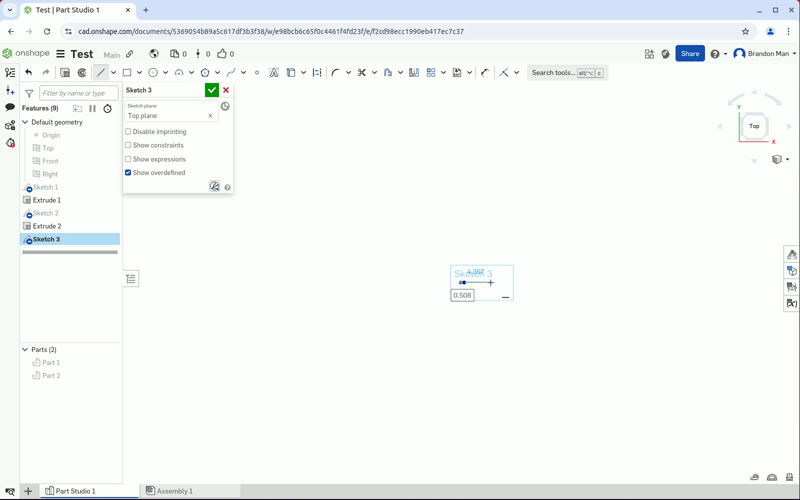
key_down(shift)
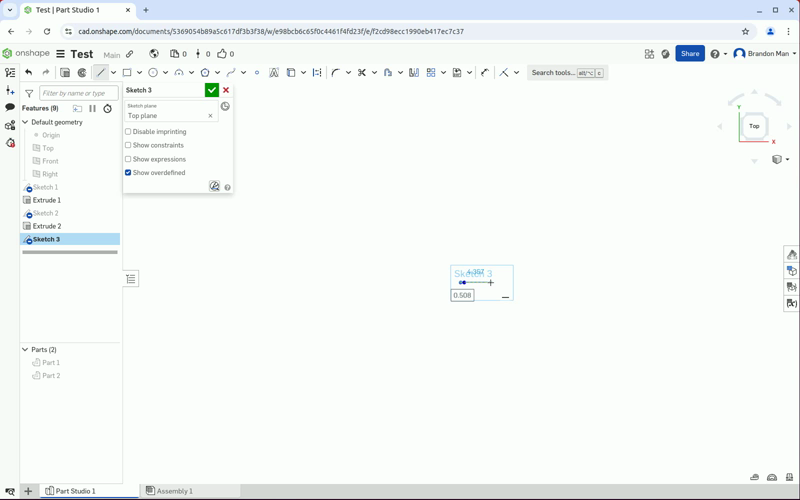
mouse_move(460, 282)
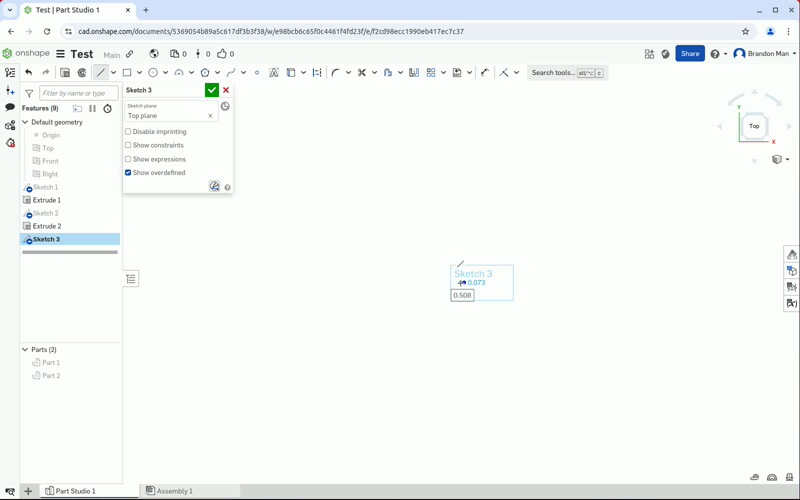
scroll(6)
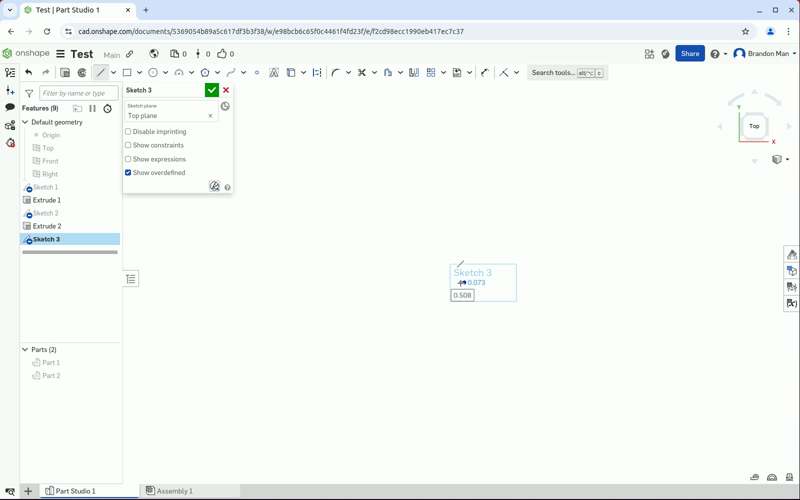
scroll(6)
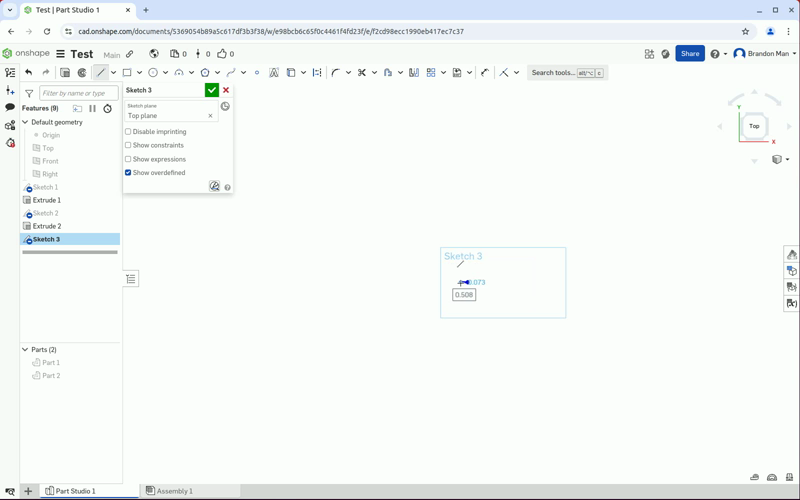
scroll(6)
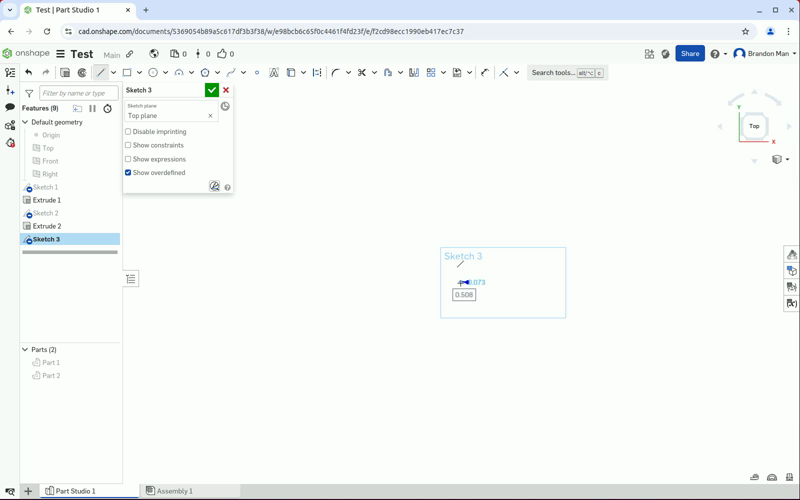
scroll(6)
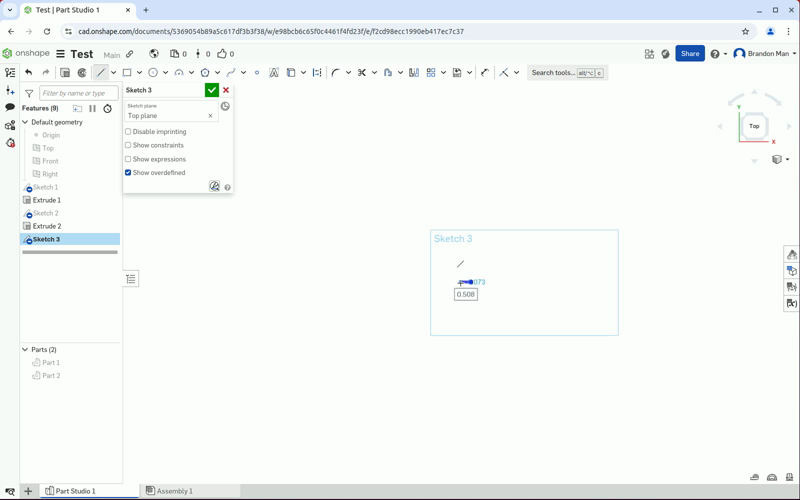
scroll(6)
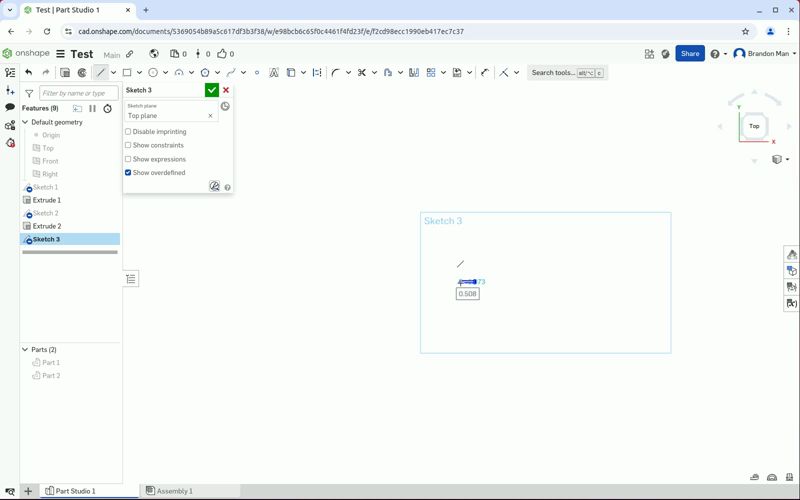
scroll(6)
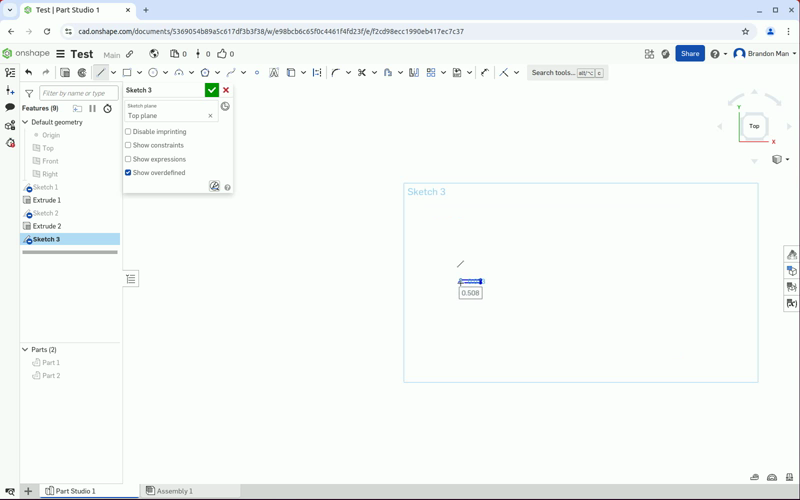
scroll(6)
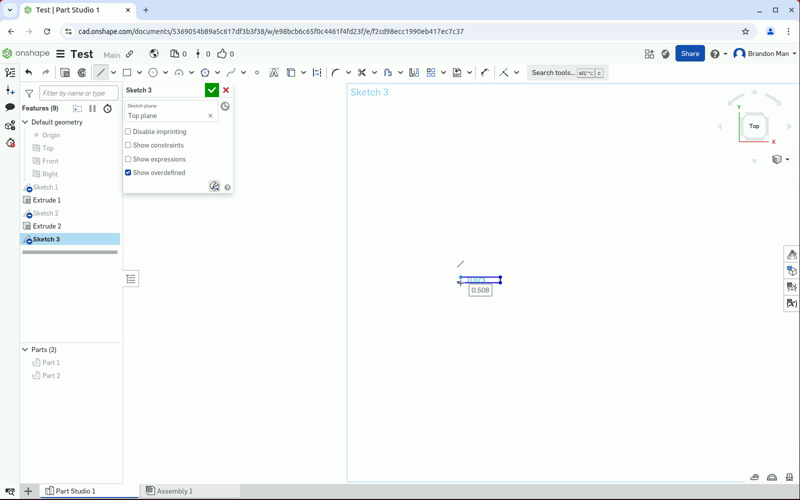
key_up(shift)
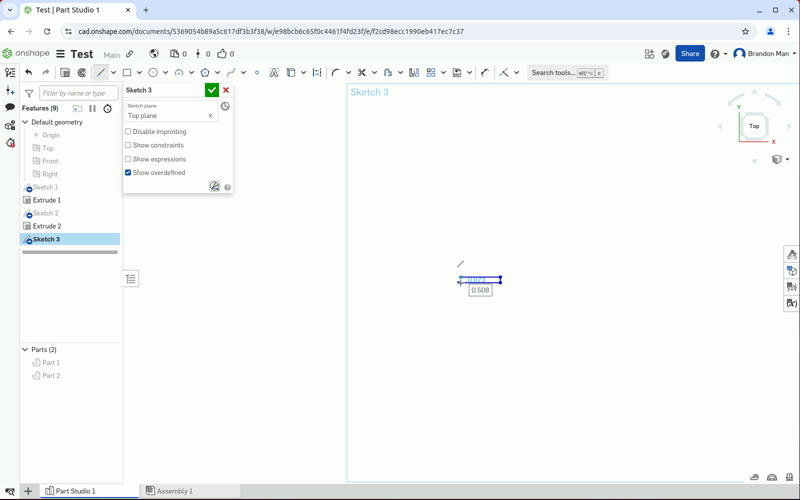
click(460, 282)
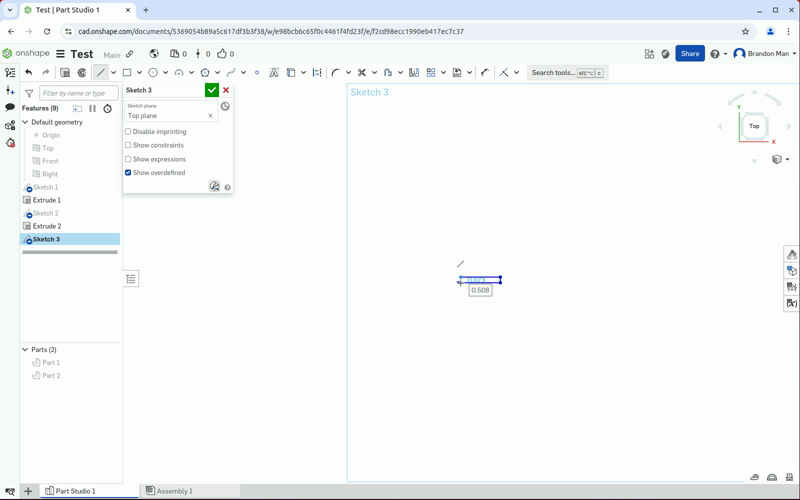
scroll(-6)
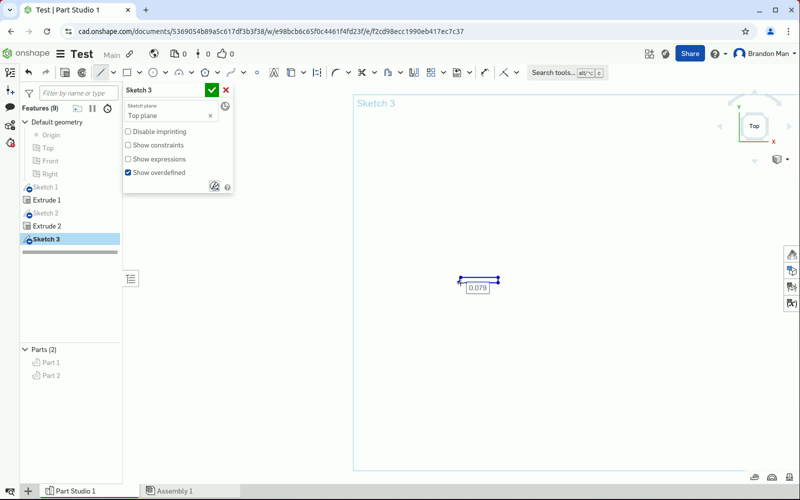
scroll(-6)
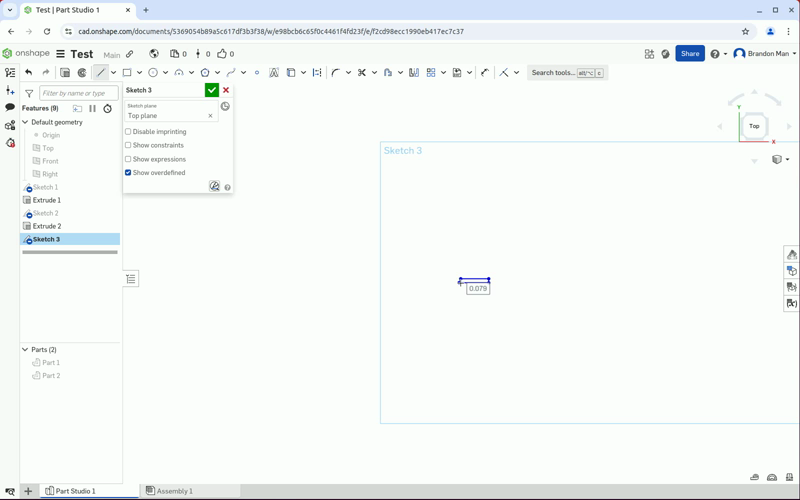
scroll(-6)
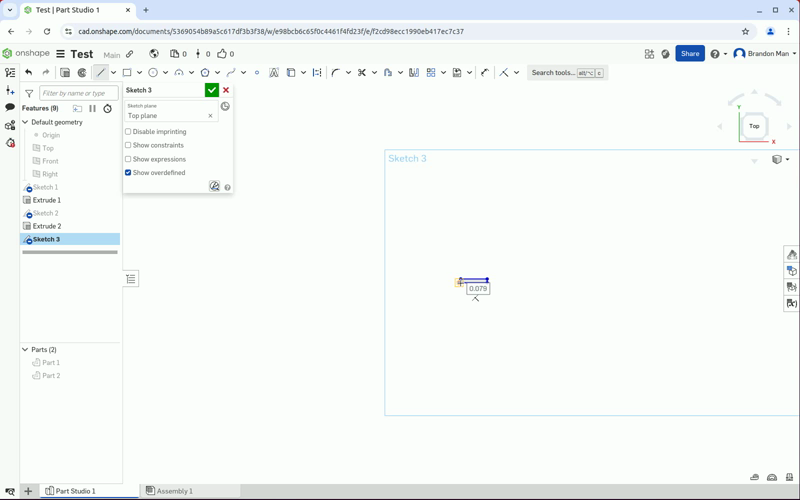
scroll(-6)
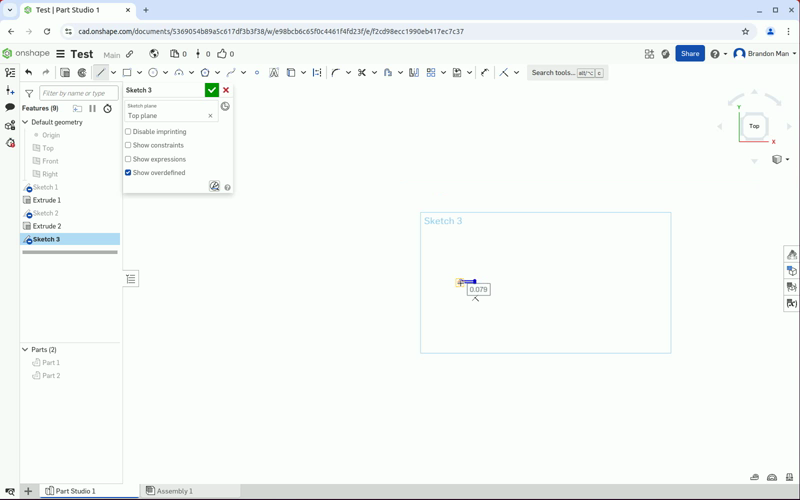
scroll(-6)
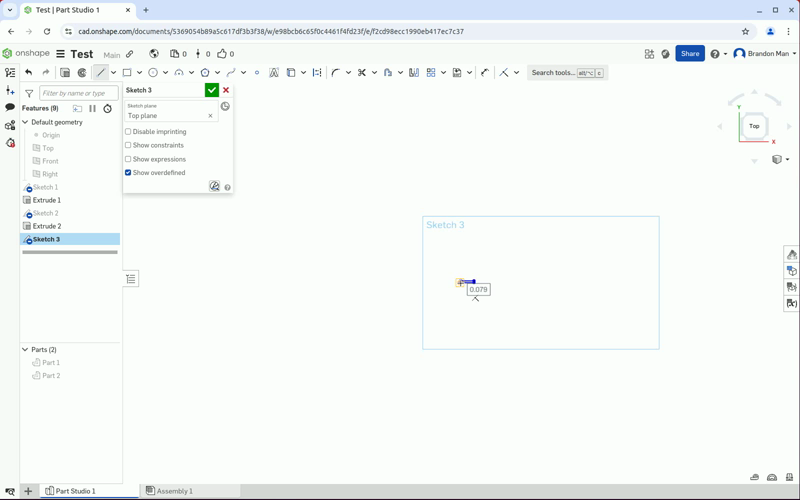
scroll(-6)
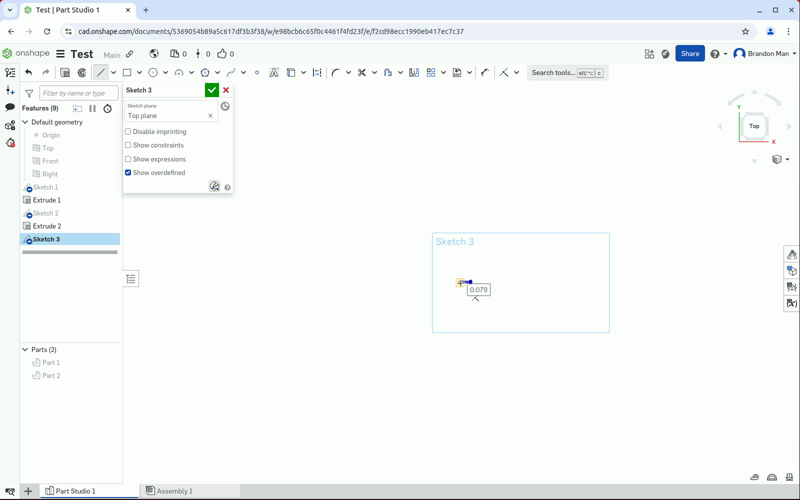
scroll(-6)
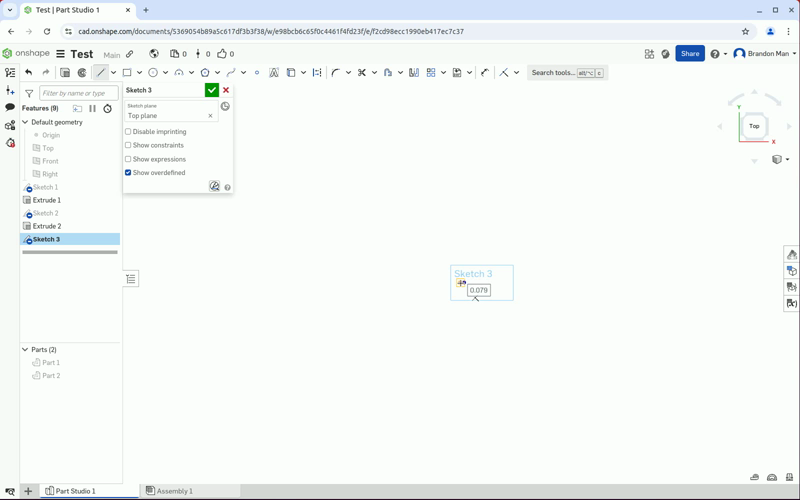
key(esc)
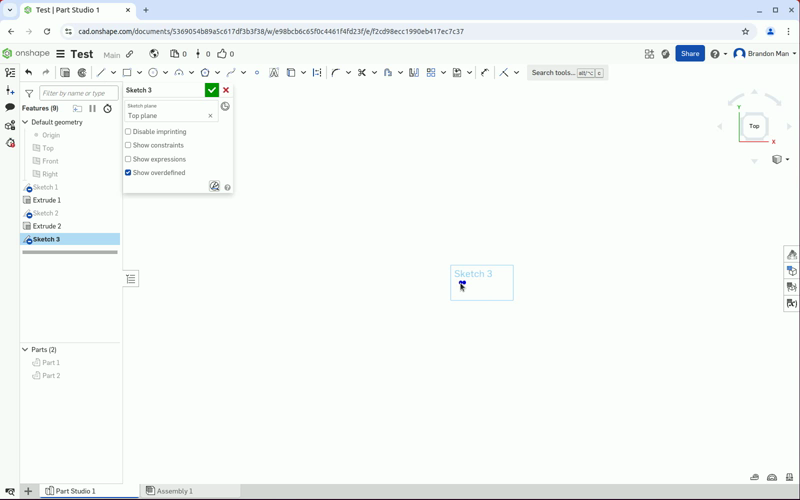
mouse_move(462, 282)
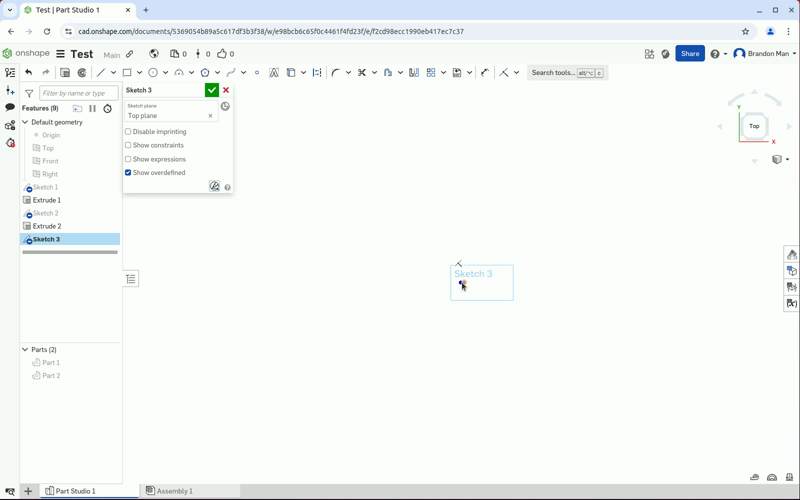
scroll(6)
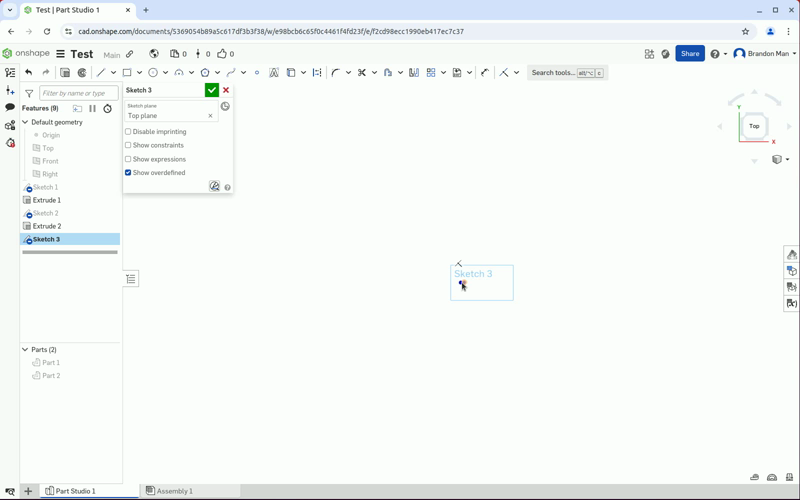
scroll(6)
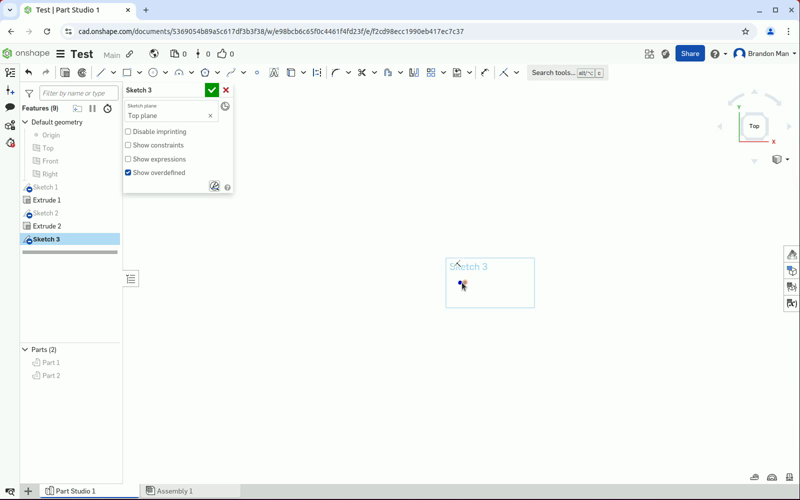
scroll(6)
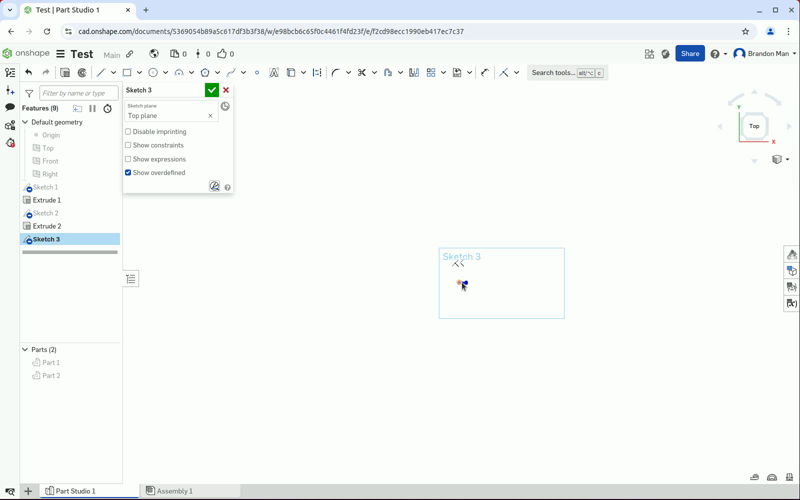
scroll(6)
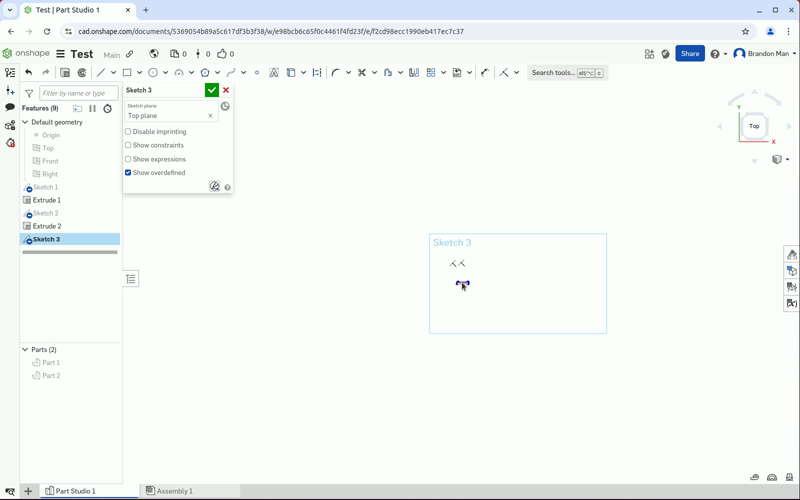
scroll(6)
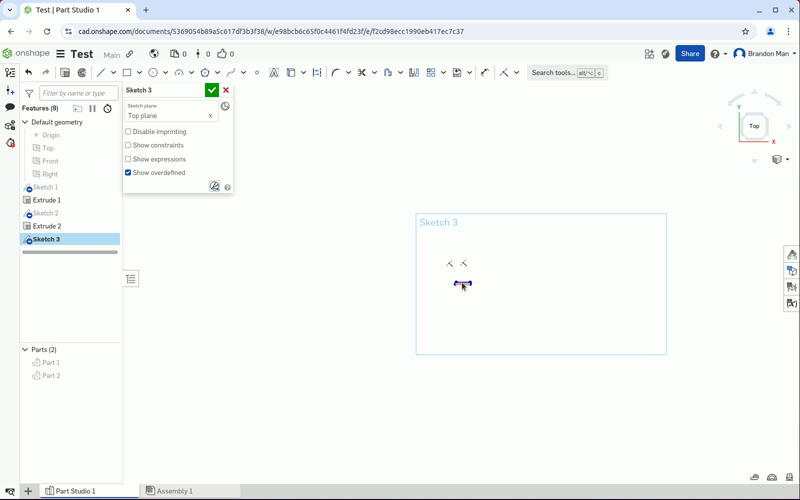
scroll(6)
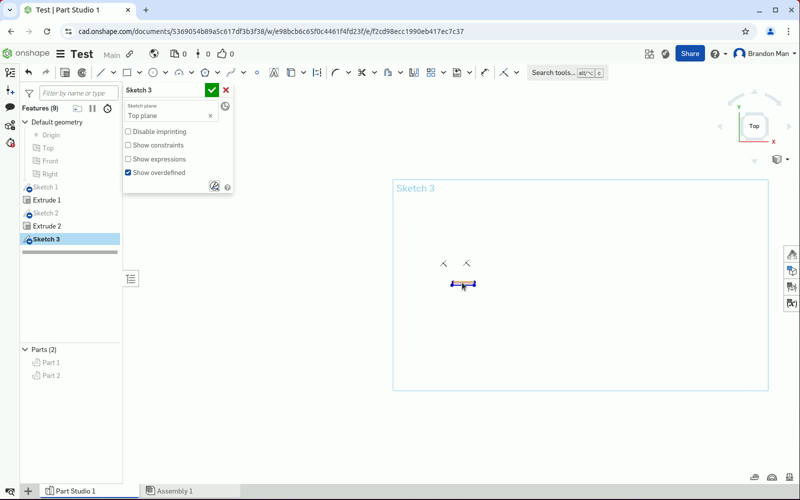
scroll(6)
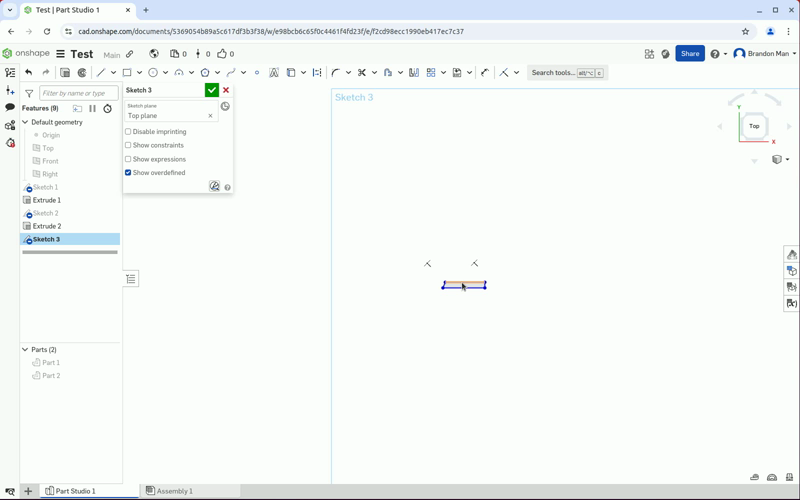
click(462, 282)
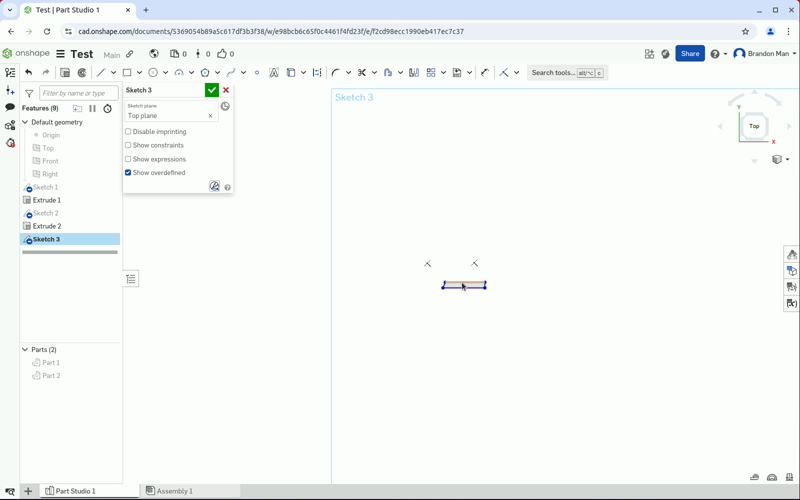
scroll(-6)
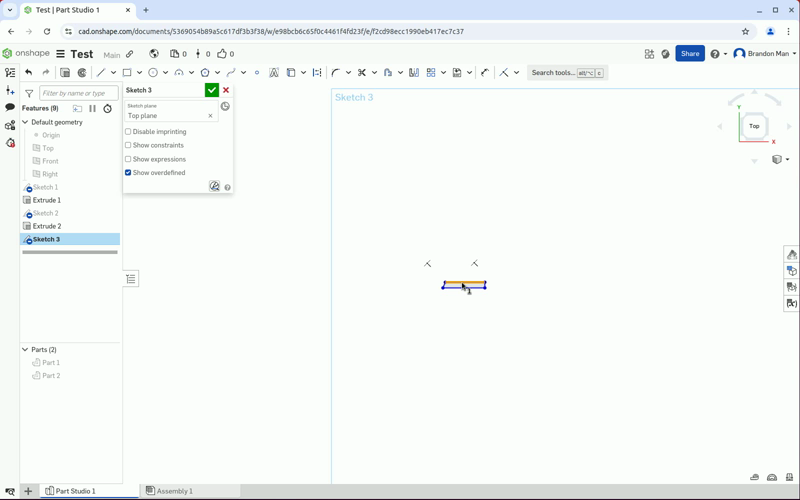
scroll(-6)
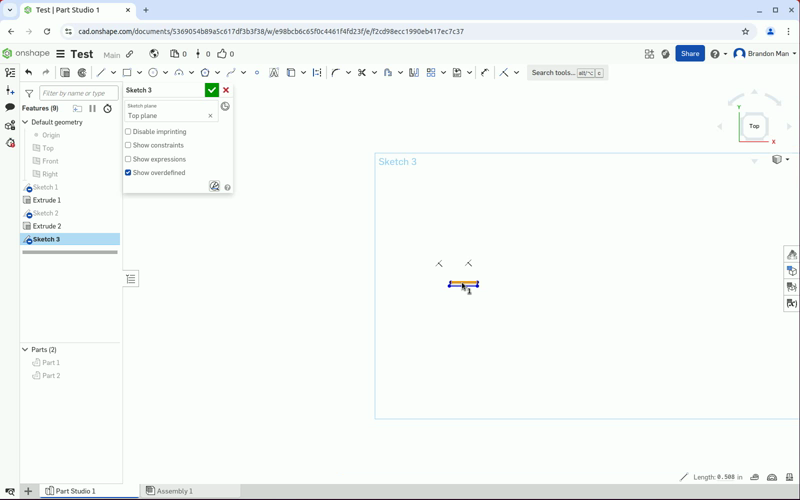
scroll(-6)
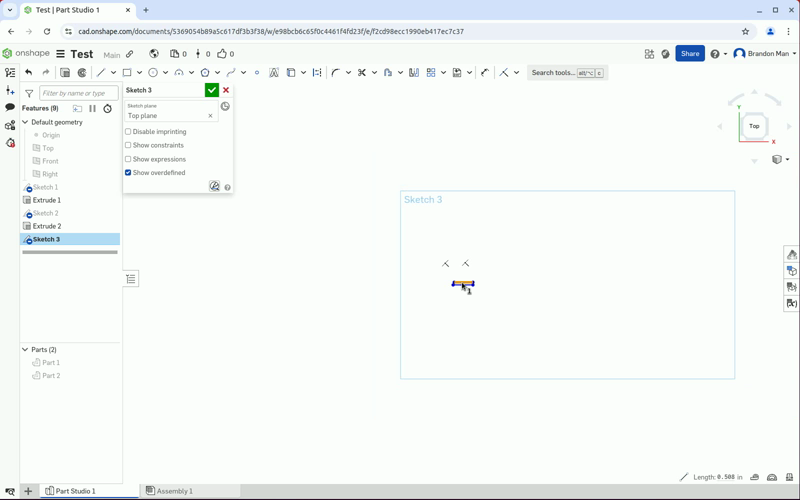
scroll(-6)
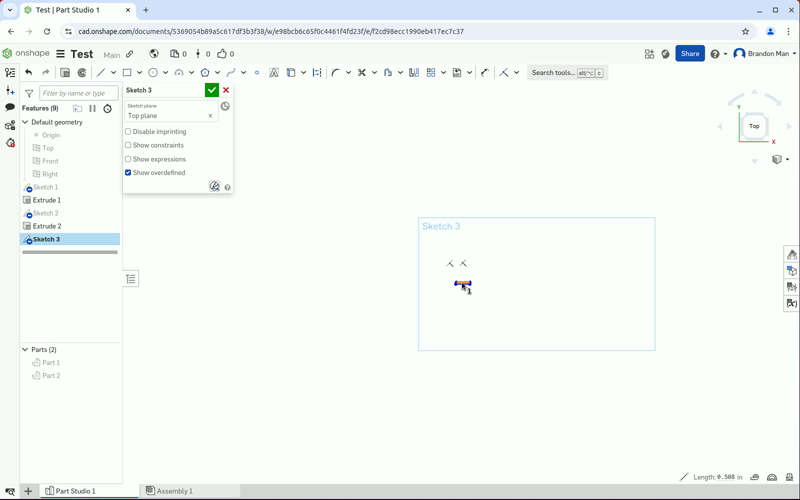
scroll(-6)
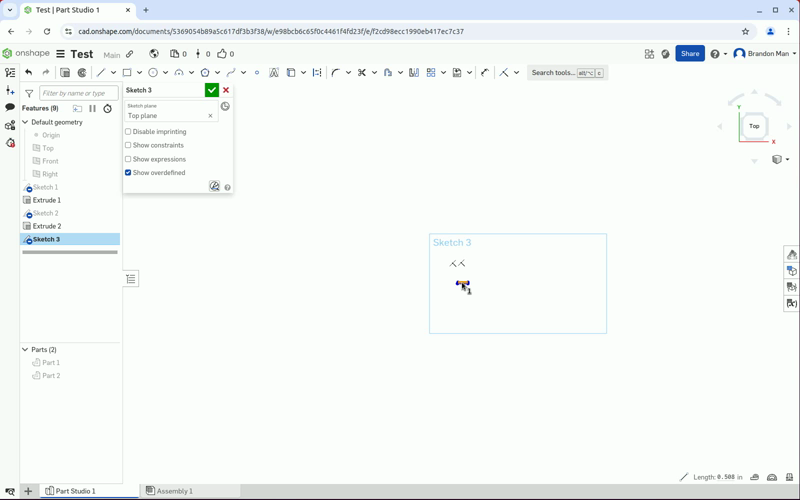
scroll(-6)
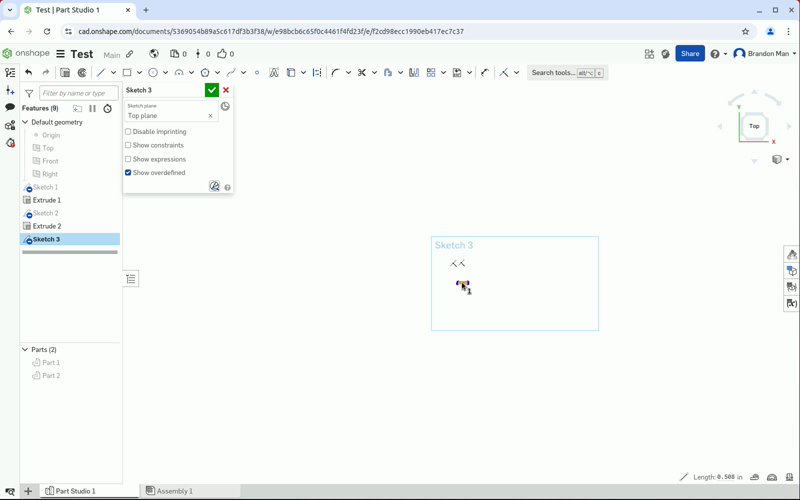
scroll(-6)
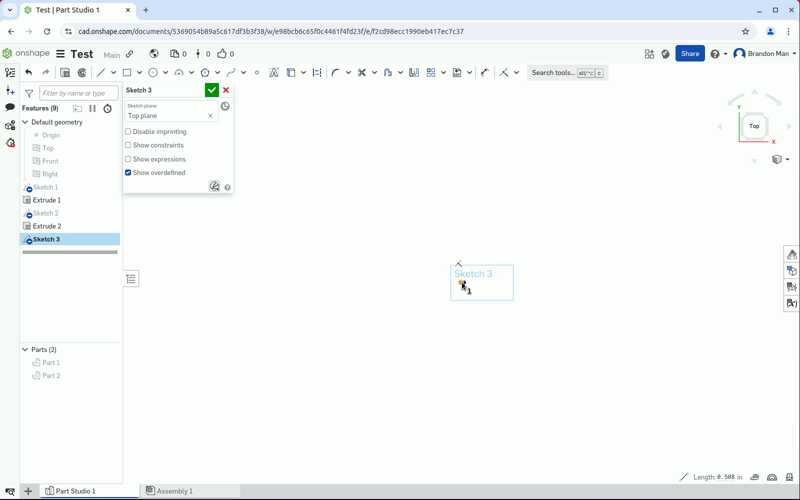
mouse_move(73, 352)
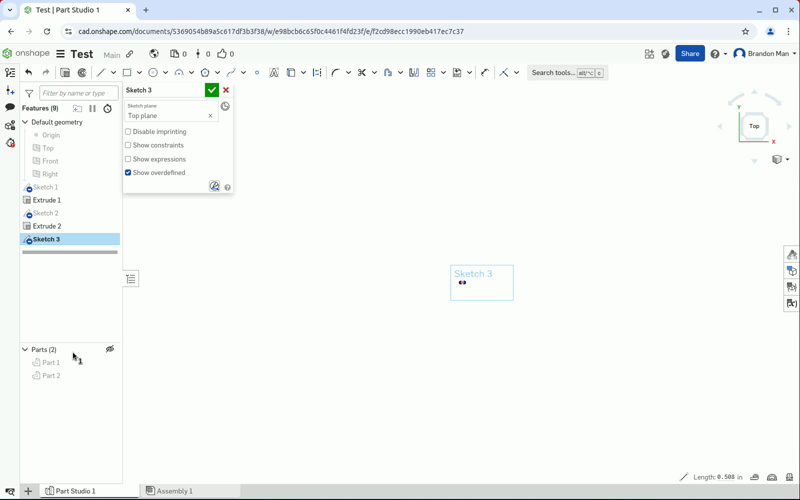
key(shift+y)
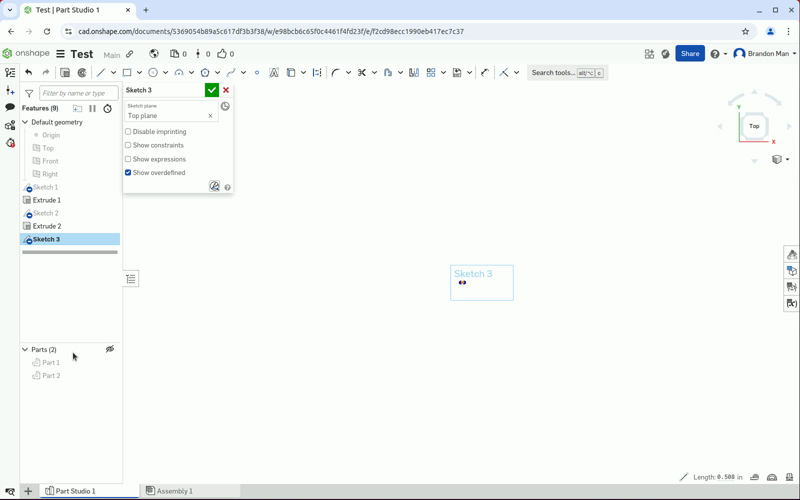
key(shift+e)
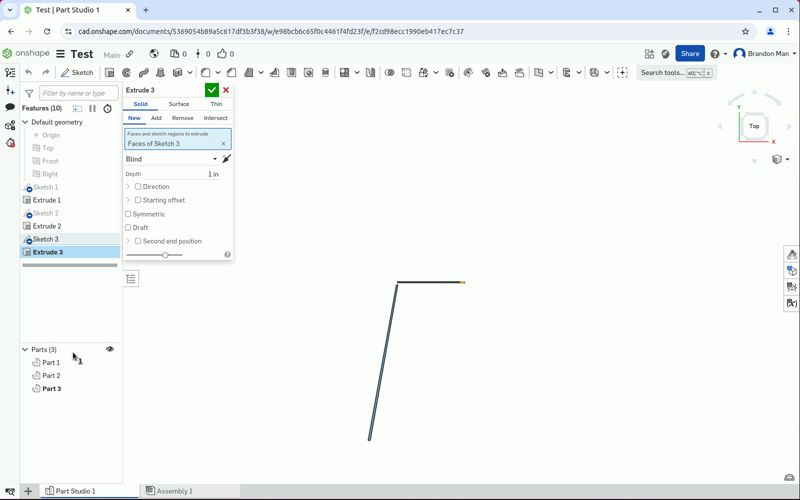
mouse_move(143, 106)
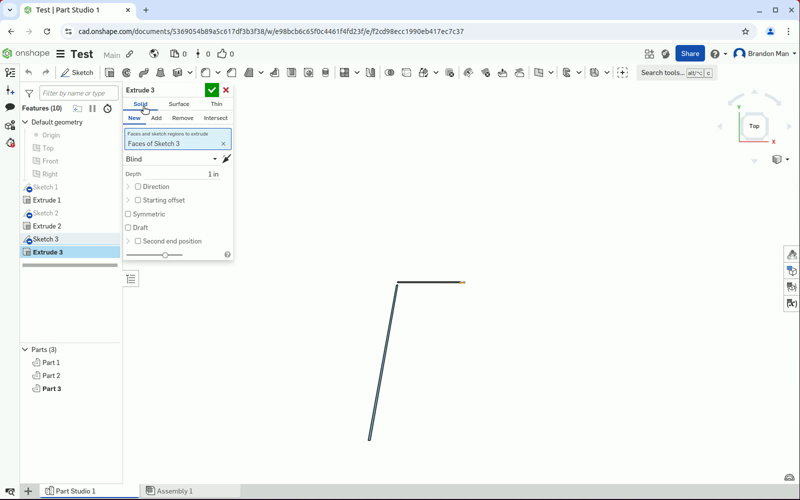
click(143, 106)
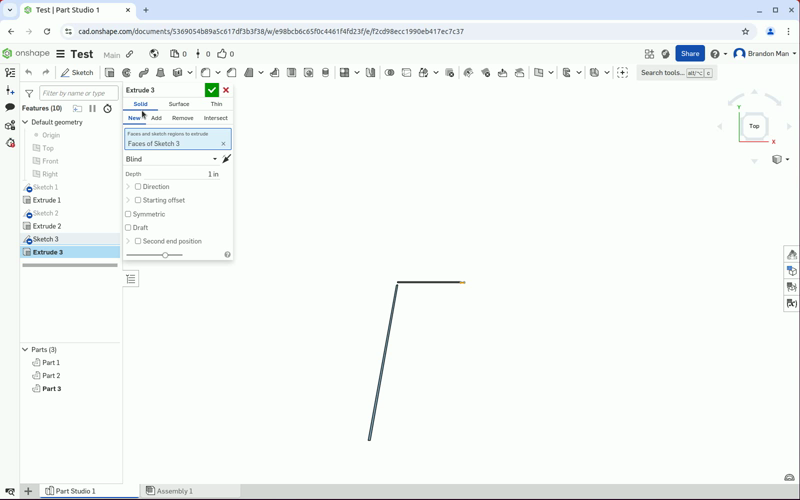
mouse_move(137, 120)
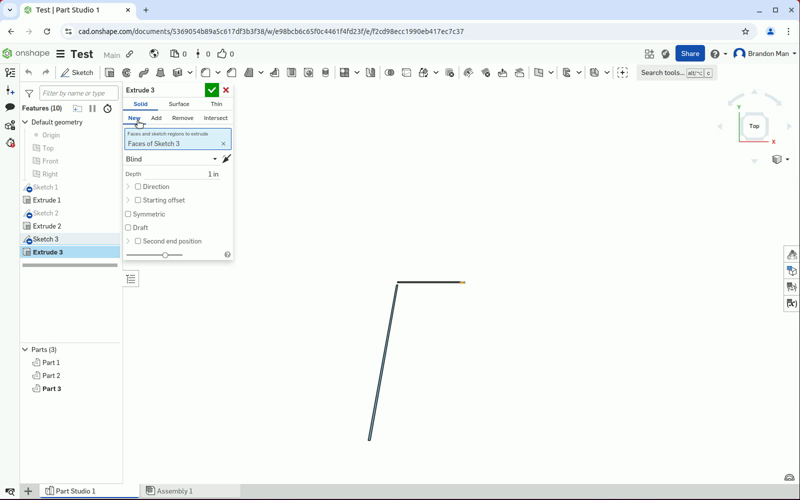
click(137, 120)
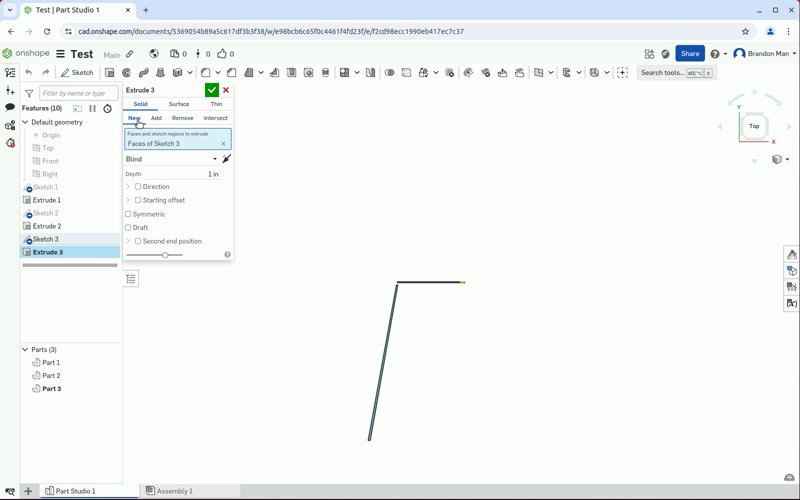
key(tab, 4)
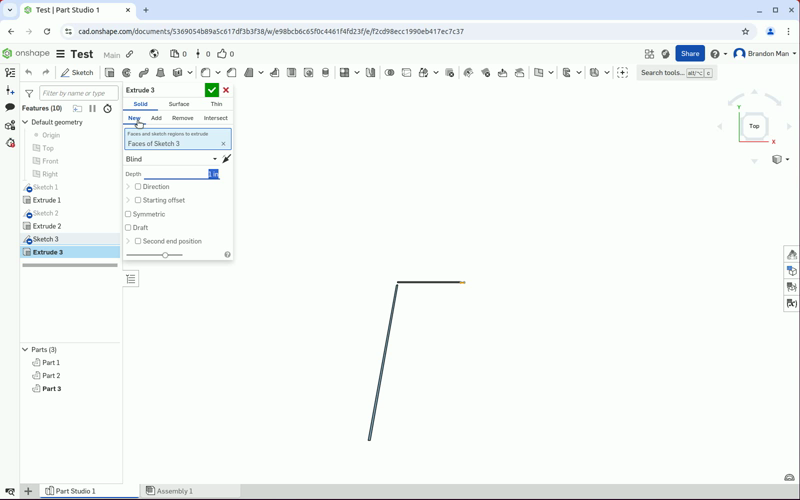
text(23.108)
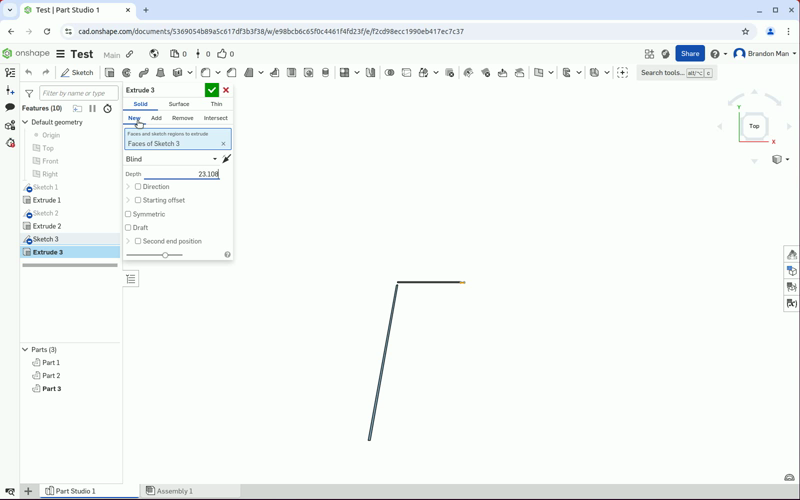
key(enter)
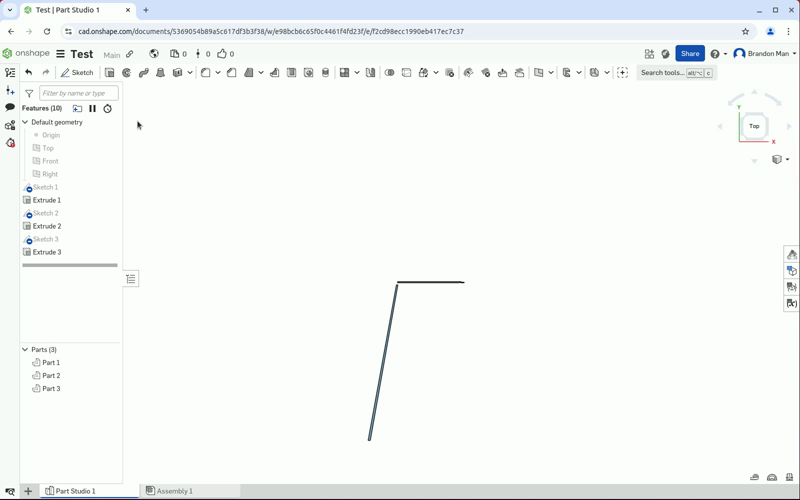
key(shift+h)
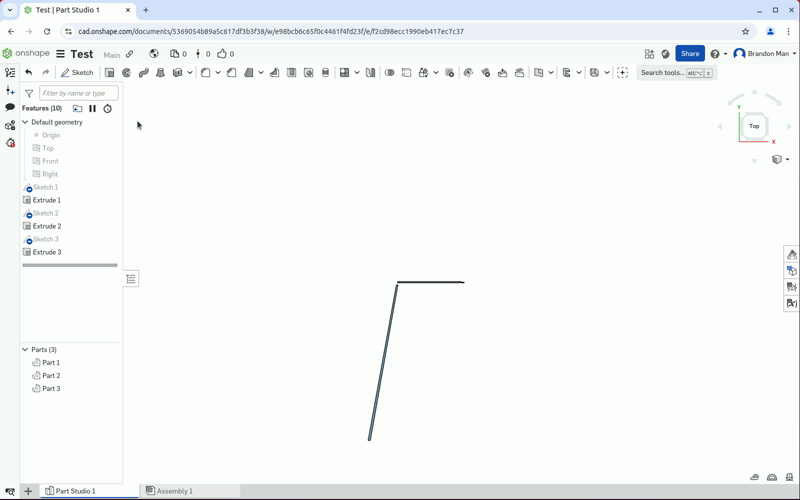
key(shift+h)
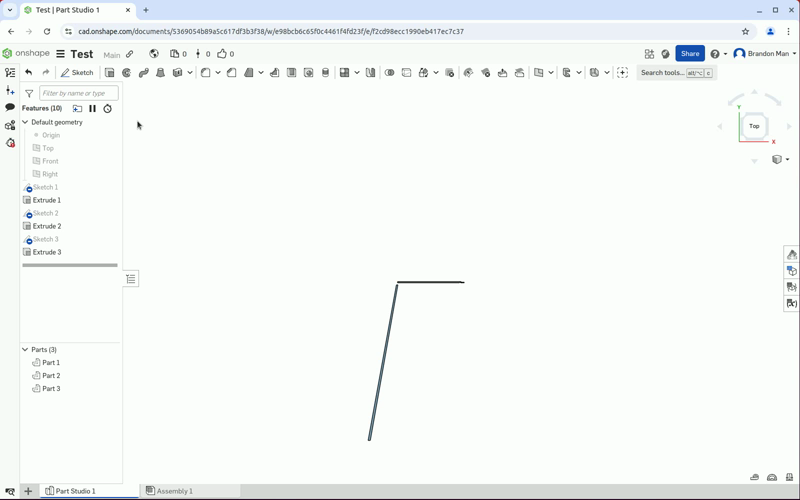
mouse_move(73, 189)
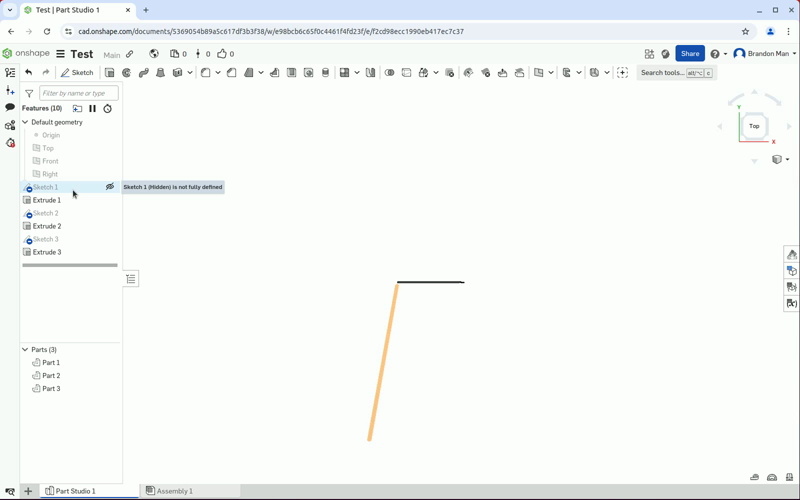
click(73, 189)
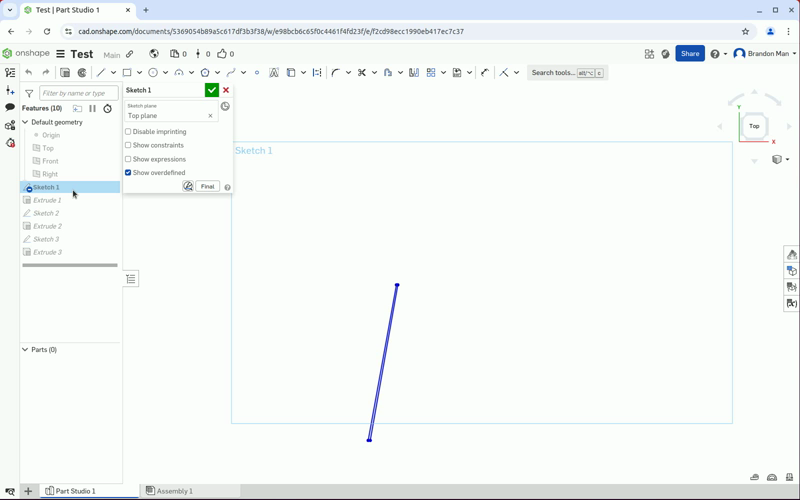
mouse_move(229, 92)
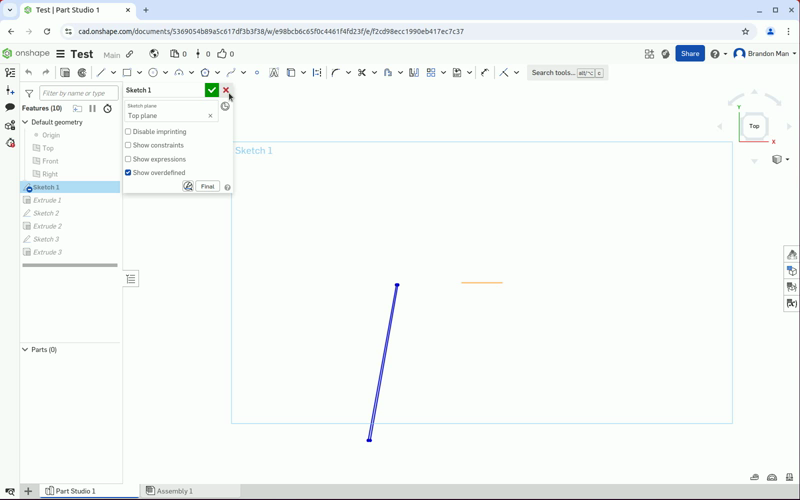
click(229, 92)
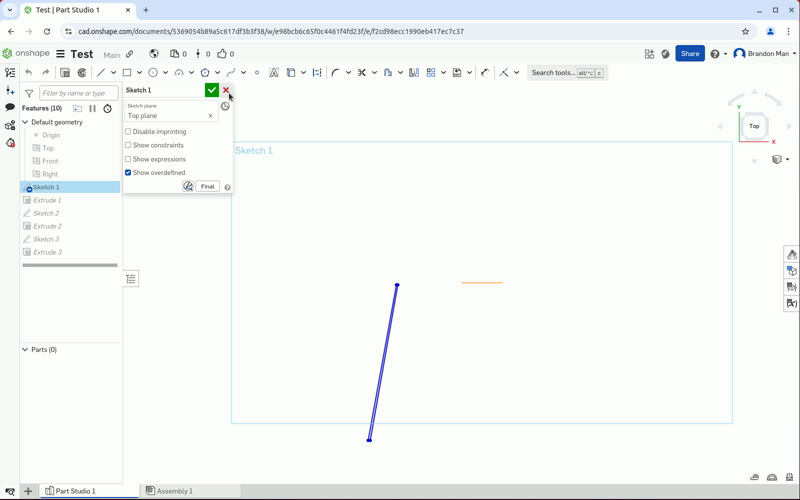
key(shift+s)
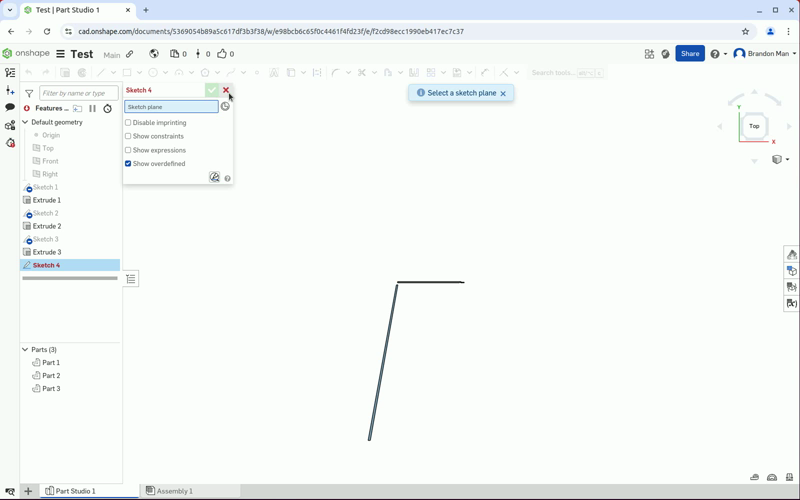
mouse_move(73, 150)
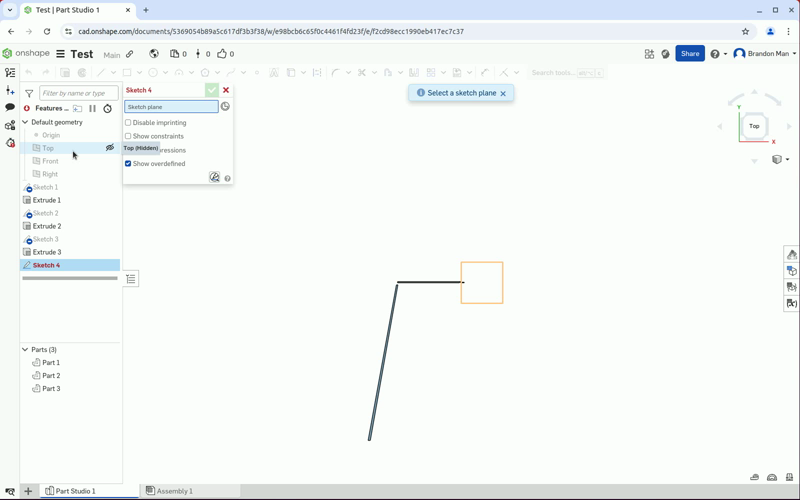
click(73, 150)
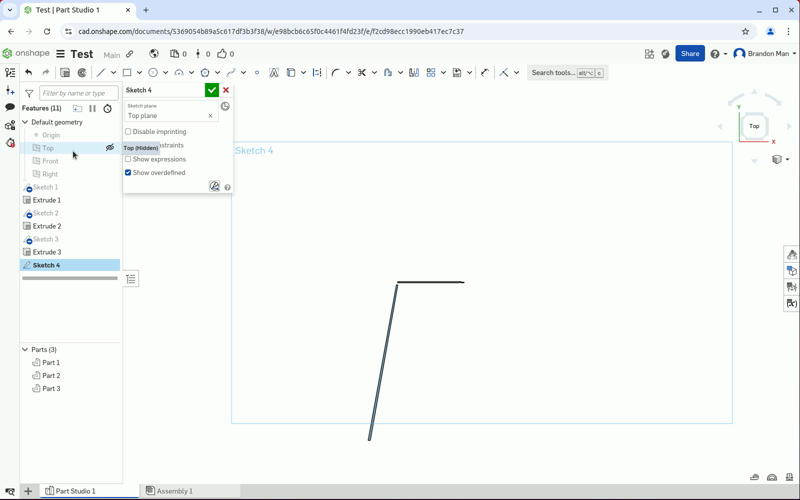
mouse_move(73, 352)
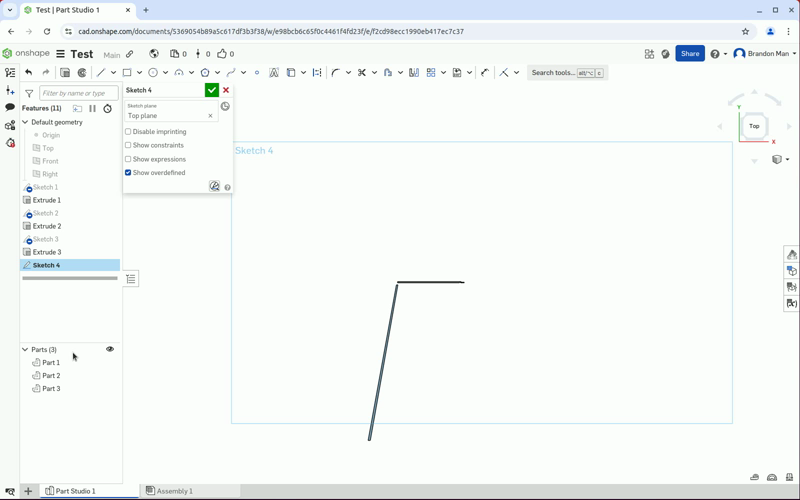
key(y)
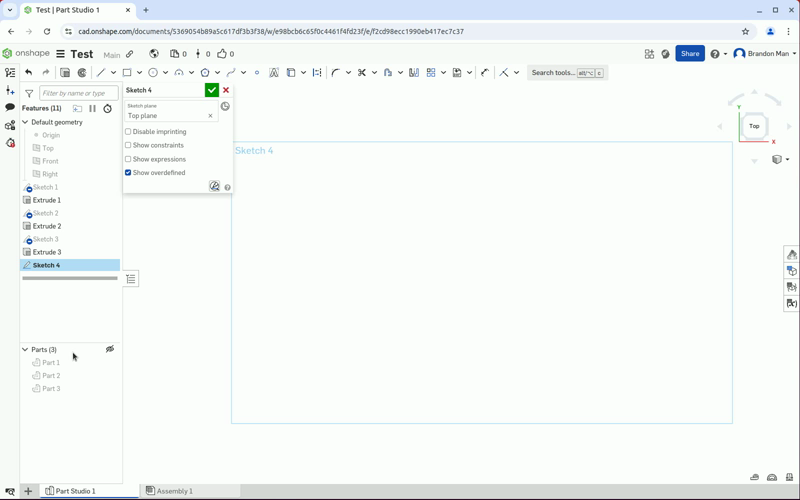
key(l)
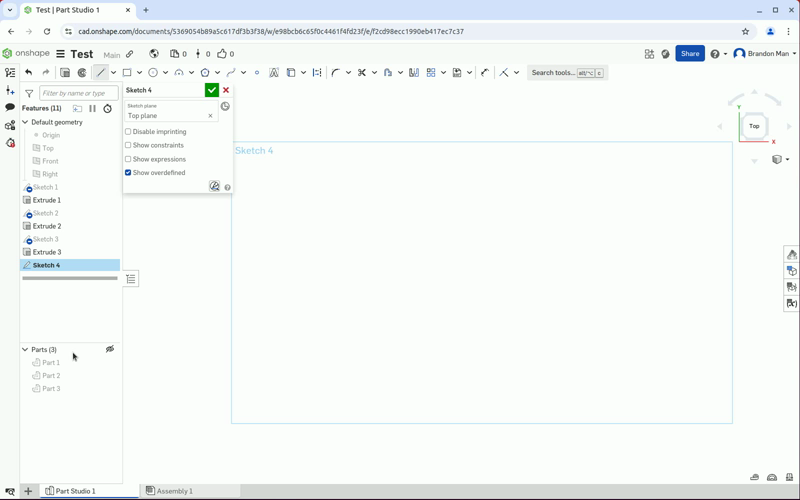
key_down(shift)
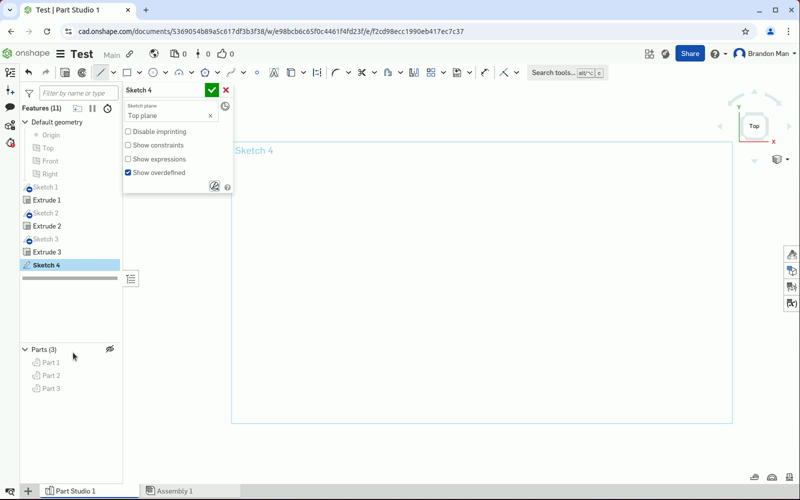
mouse_move(460, 282)
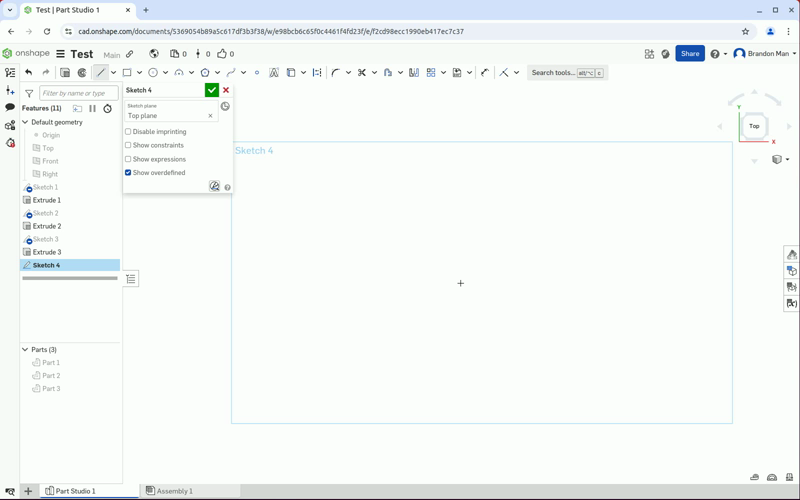
click(460, 282)
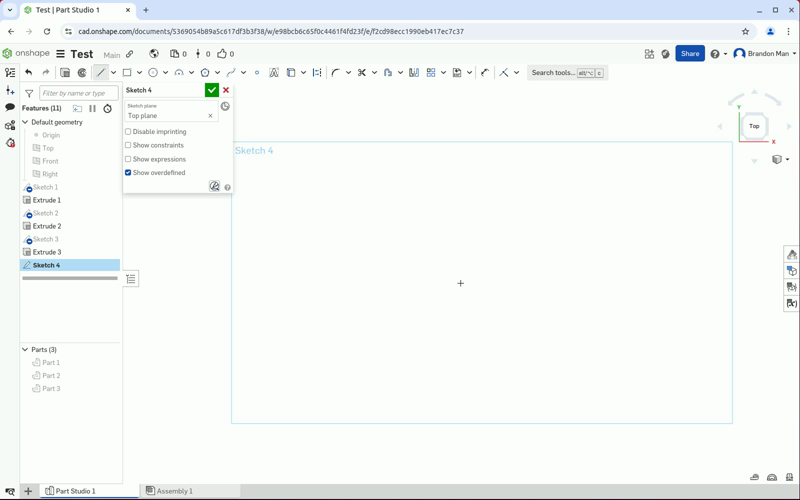
key_up(shift)
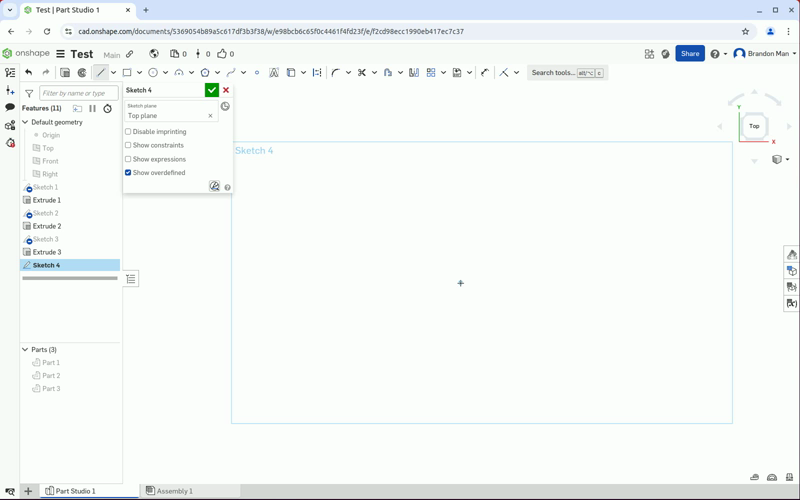
key_down(shift)
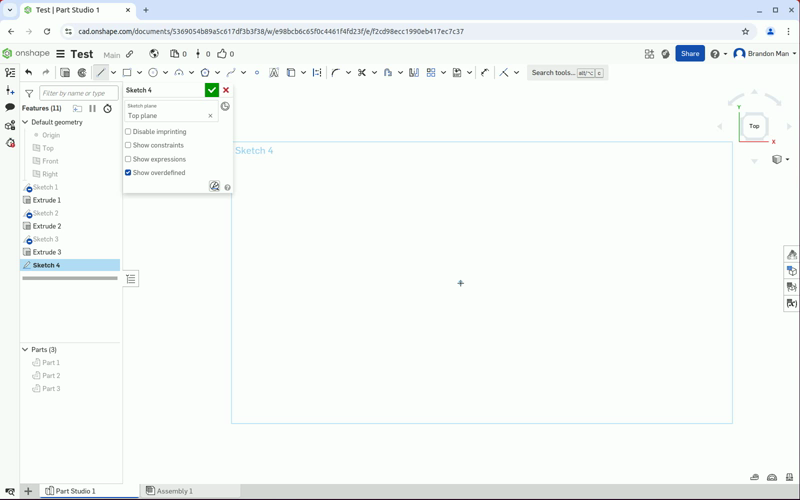
mouse_move(490, 282)
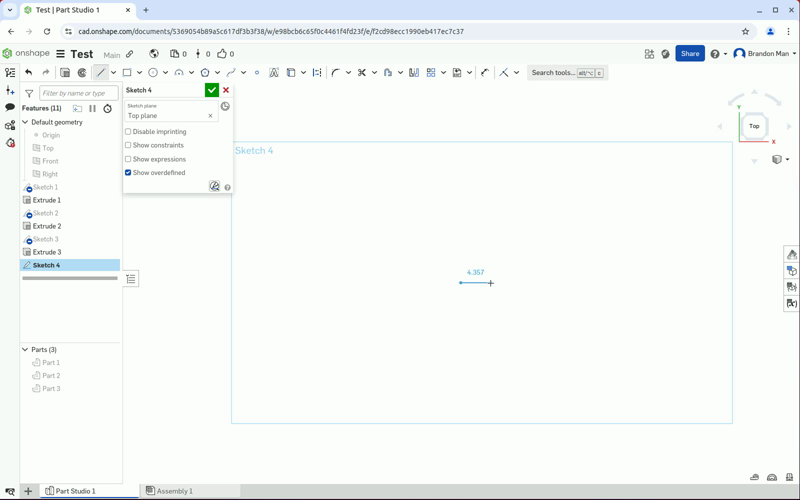
mouse_move(519, 282)
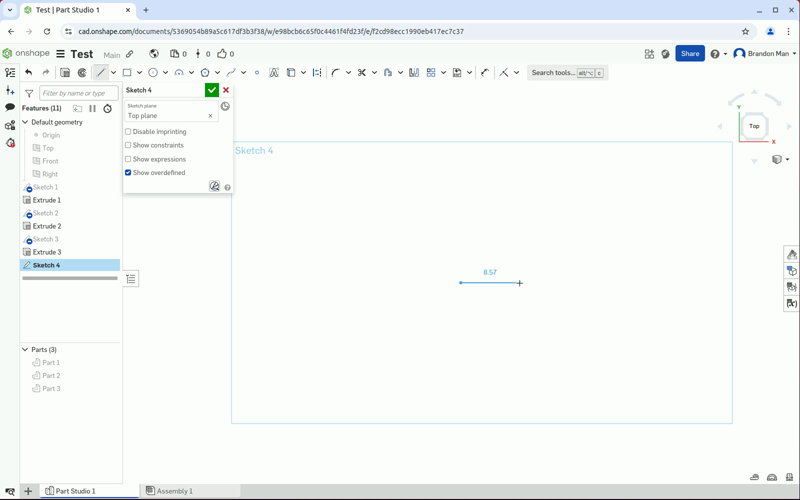
click(519, 282)
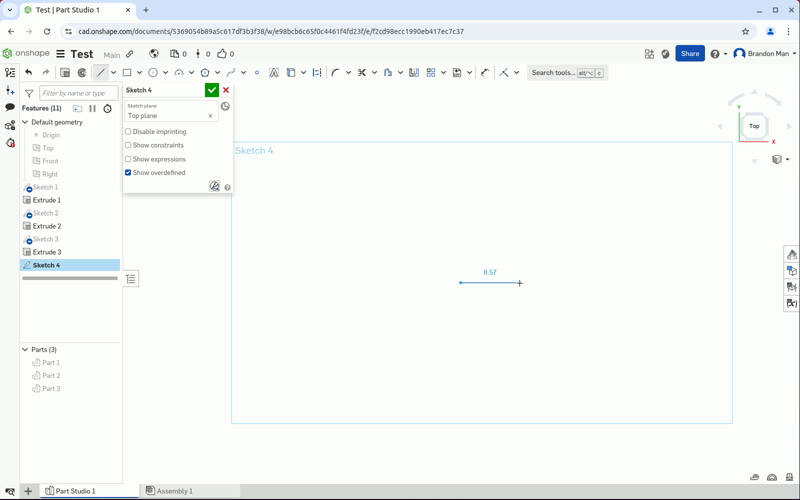
key_up(shift)
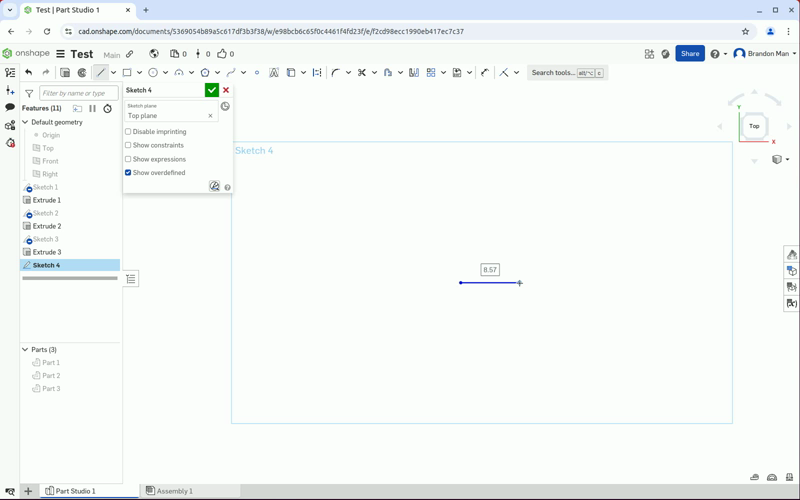
key_down(shift)
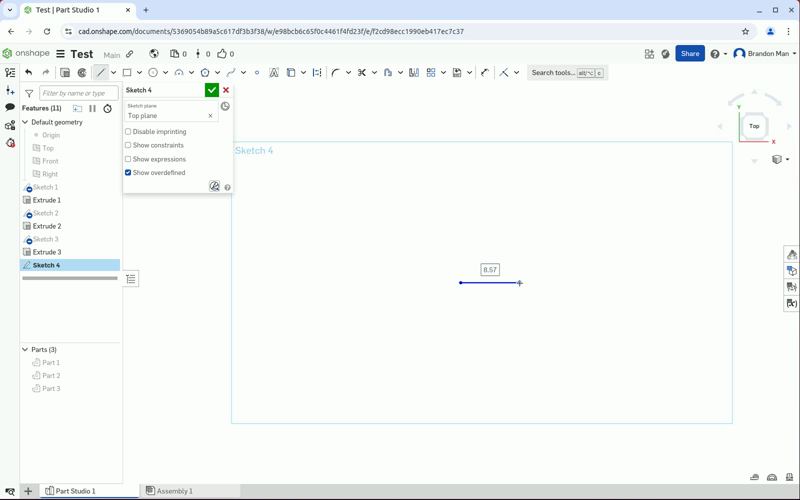
mouse_move(549, 282)
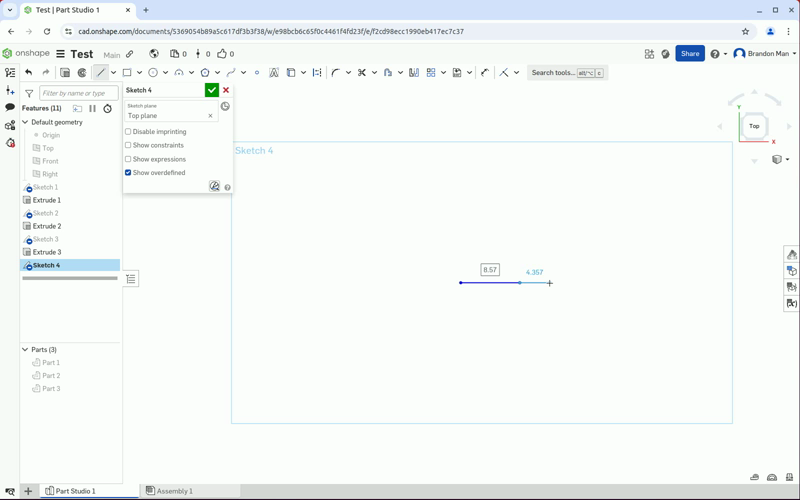
mouse_move(521, 282)
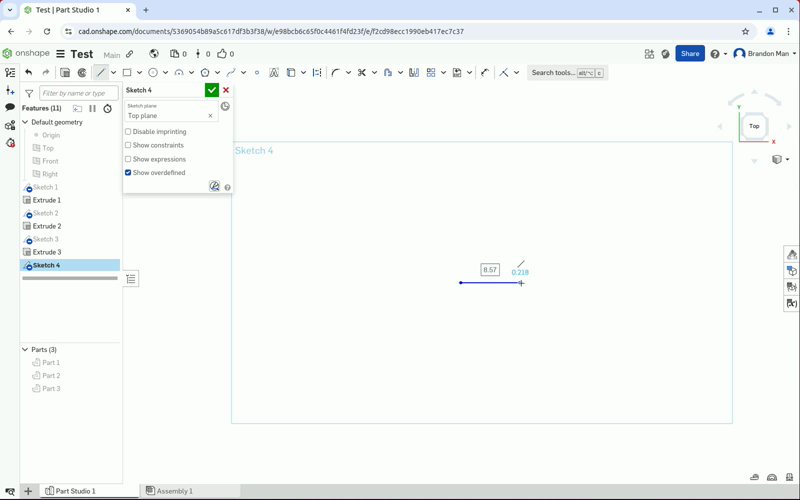
scroll(6)
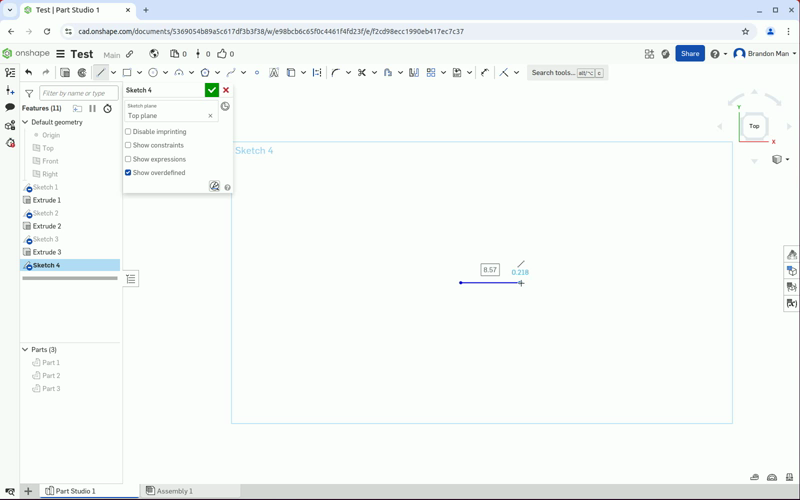
scroll(6)
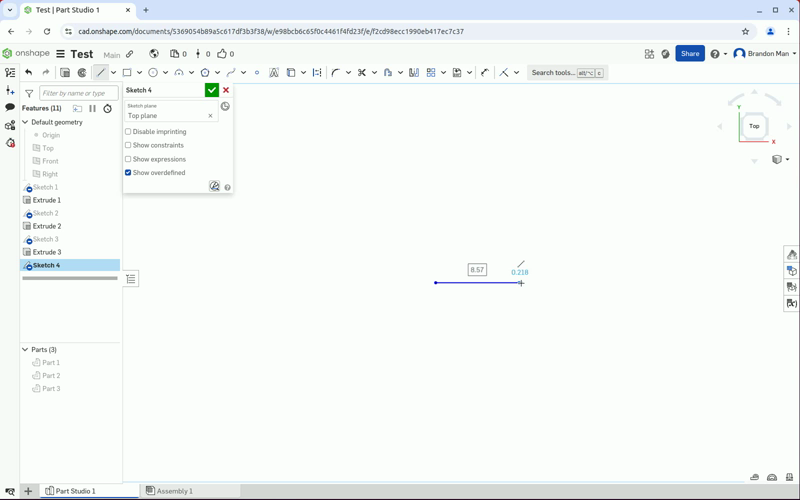
scroll(6)
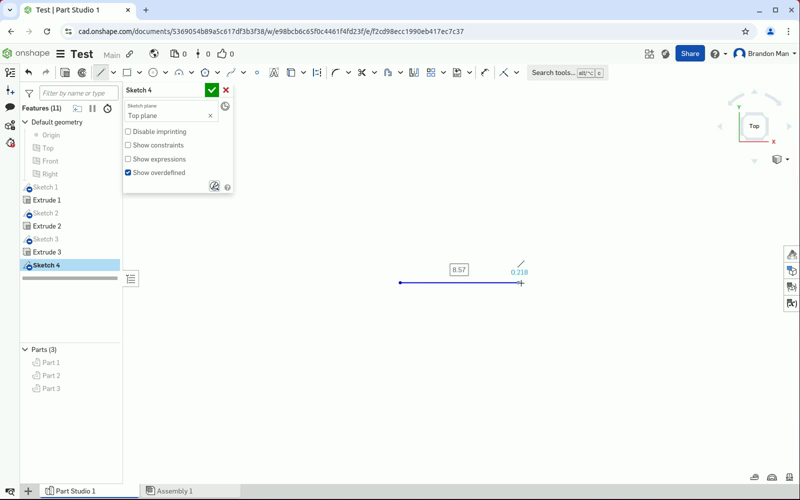
scroll(6)
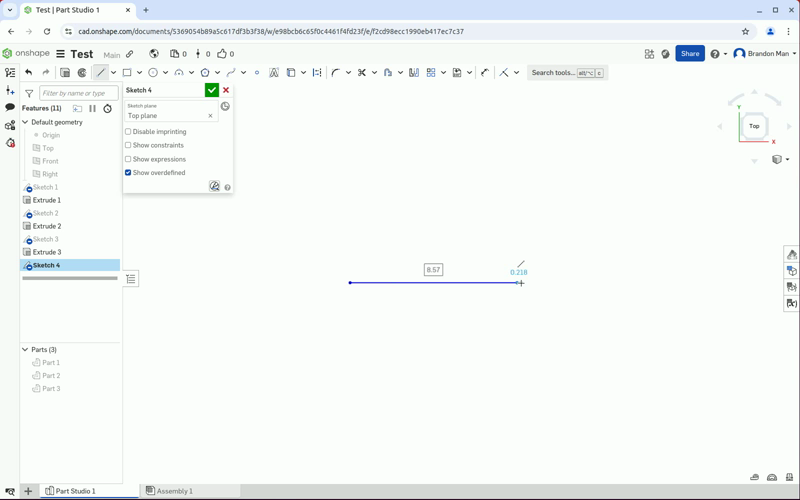
scroll(6)
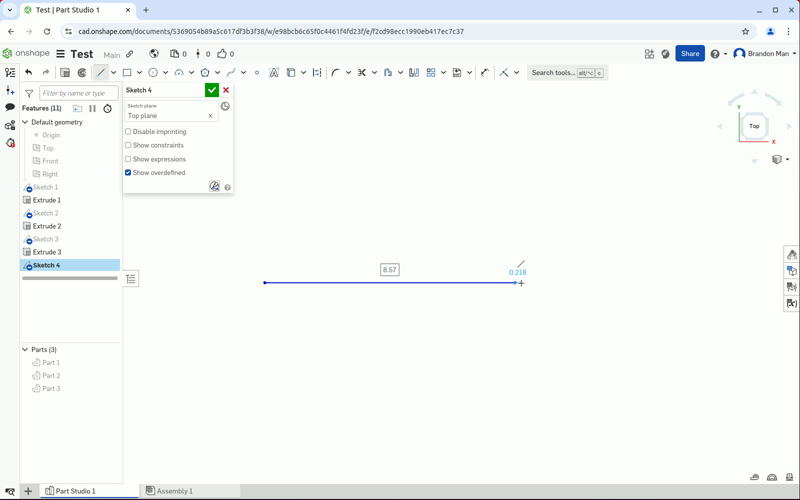
scroll(6)
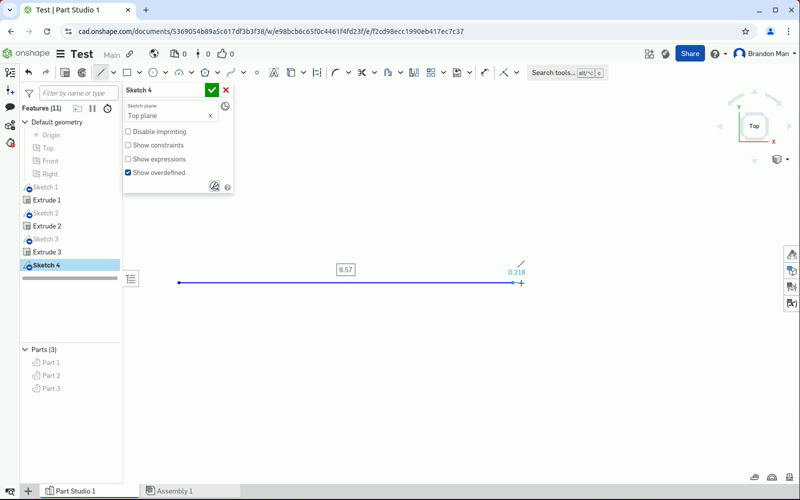
scroll(6)
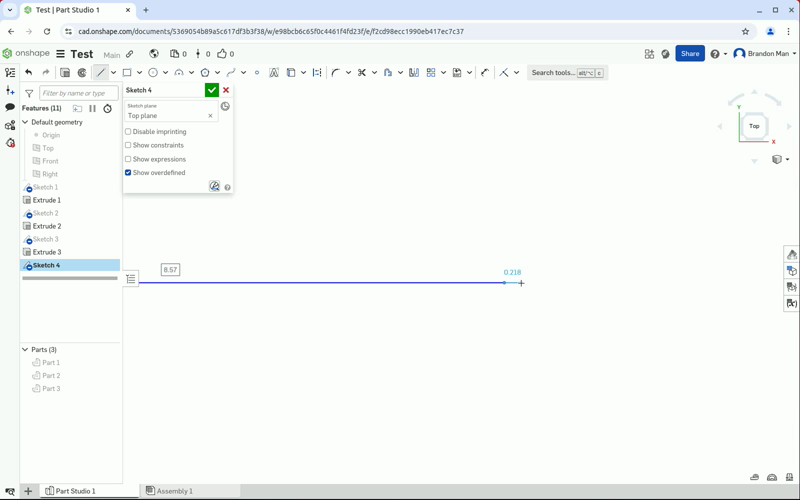
click(521, 282)
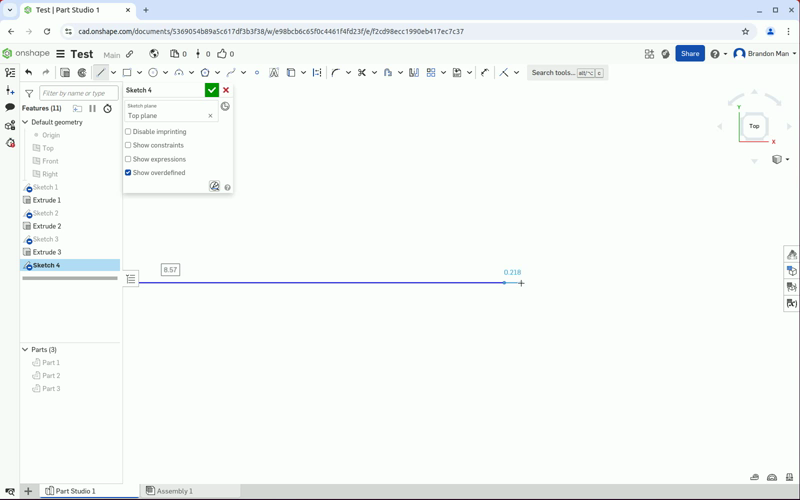
scroll(-6)
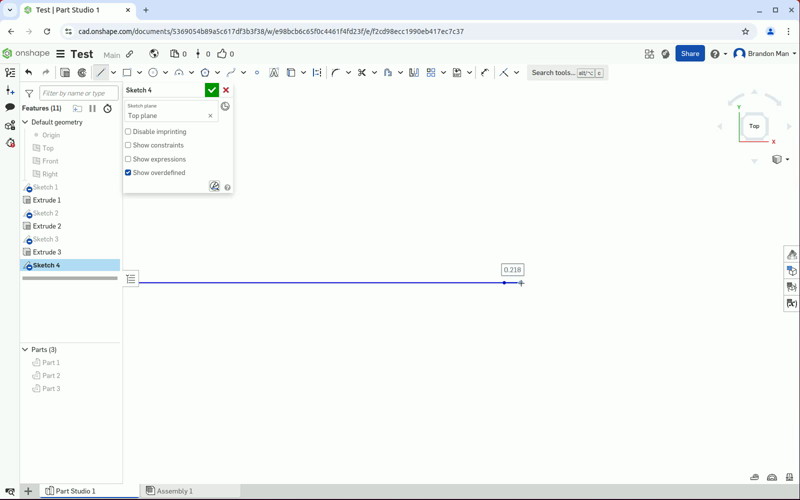
scroll(-6)
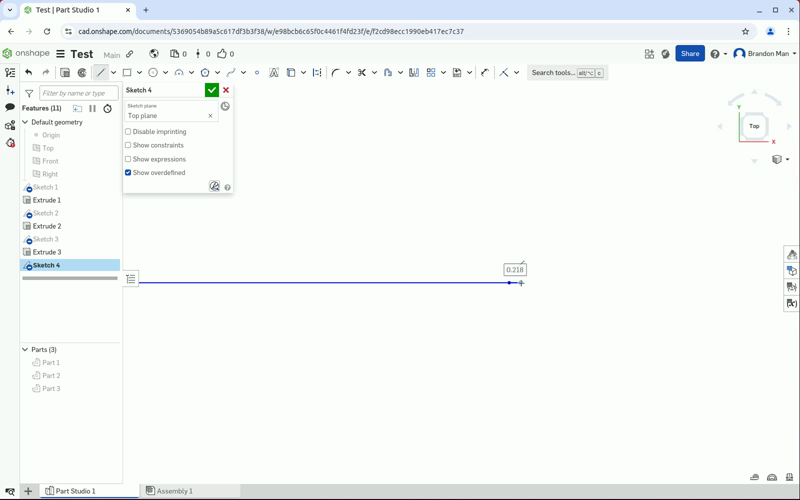
scroll(-6)
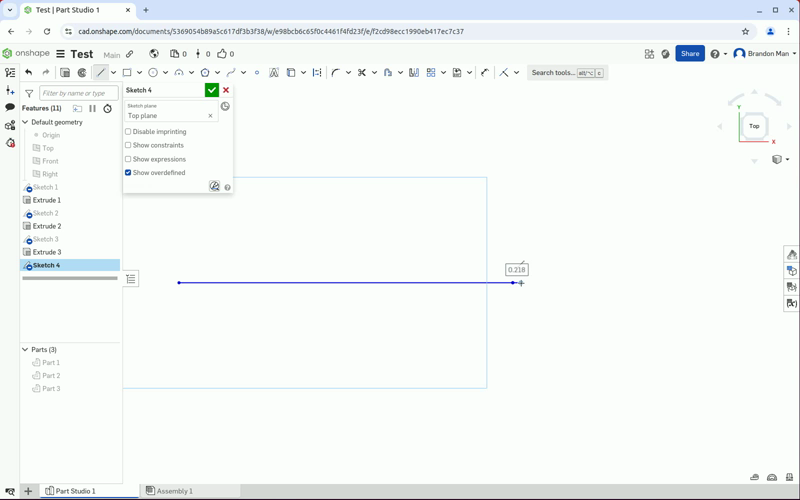
scroll(-6)
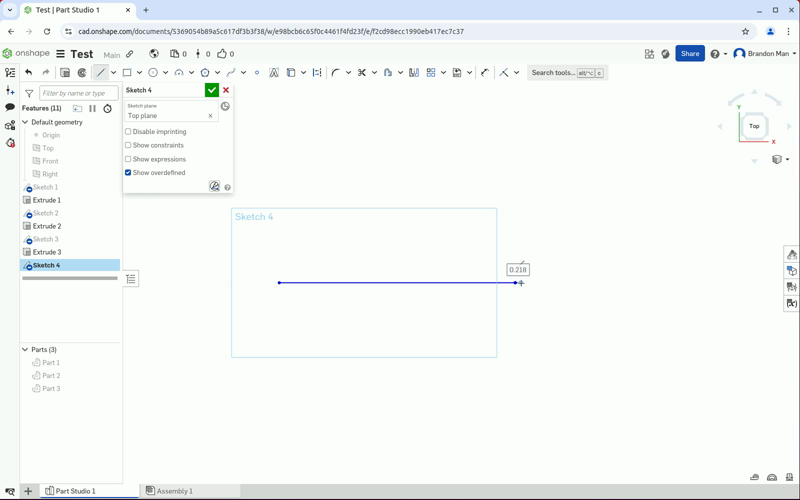
scroll(-6)
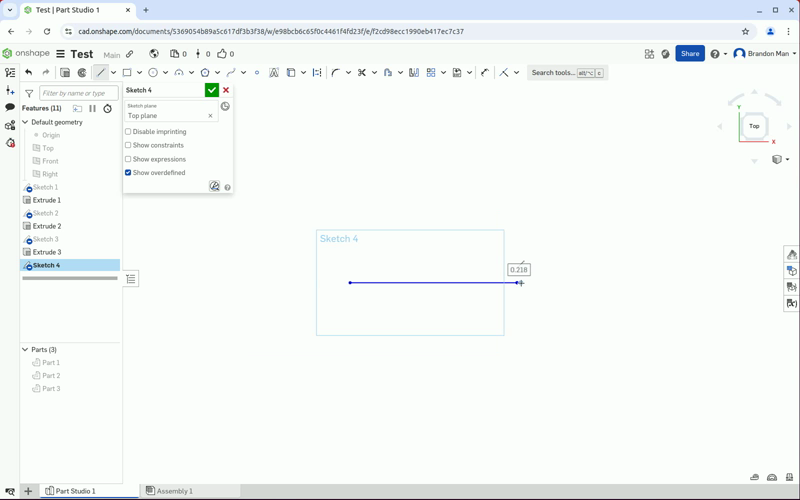
scroll(-6)
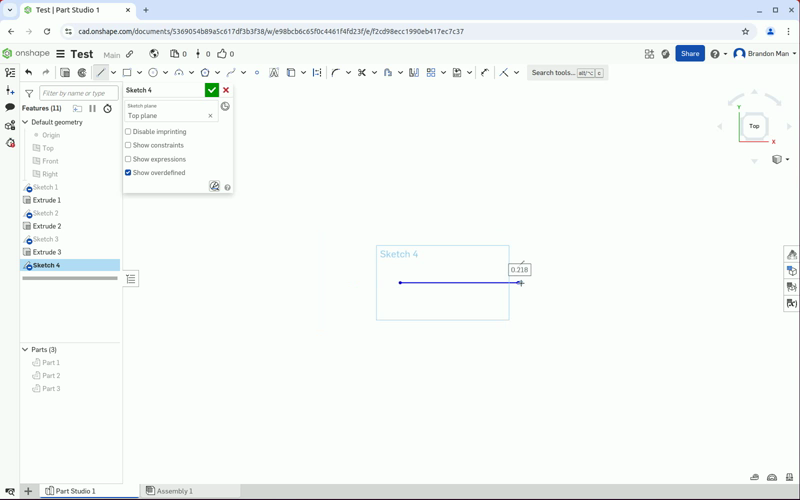
scroll(-6)
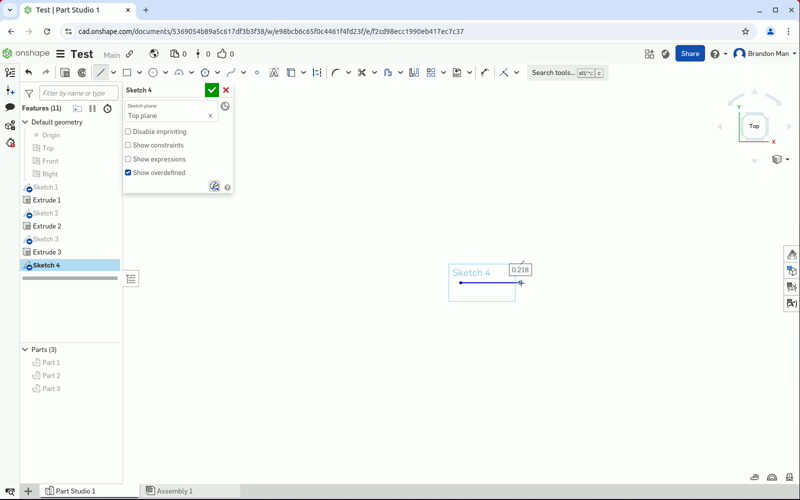
key_up(shift)
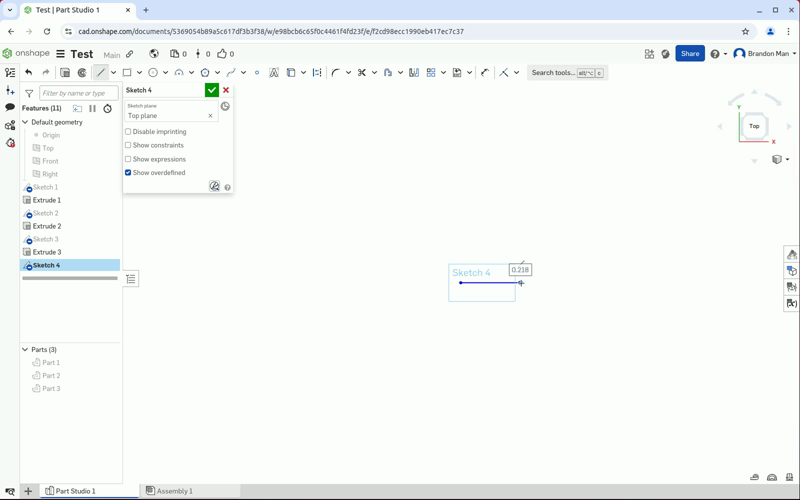
key_down(shift)
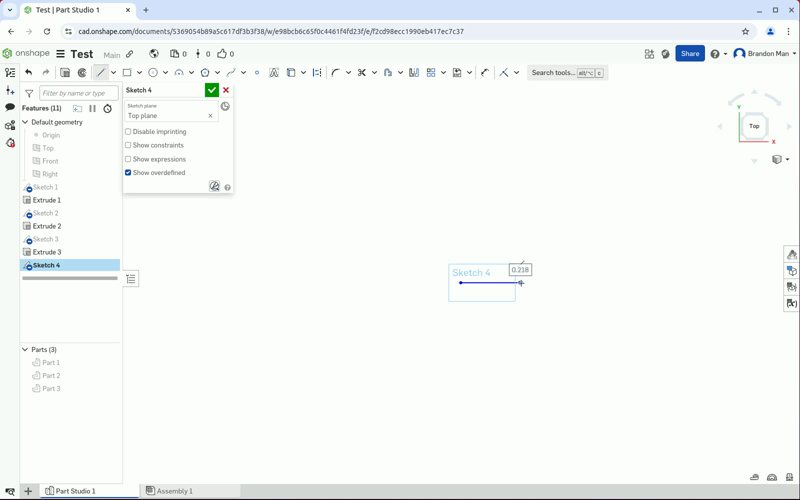
mouse_move(551, 282)
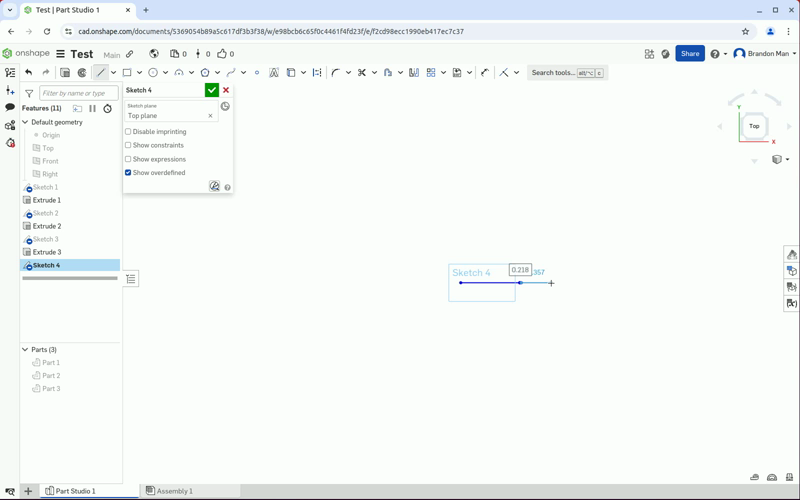
mouse_move(521, 281)
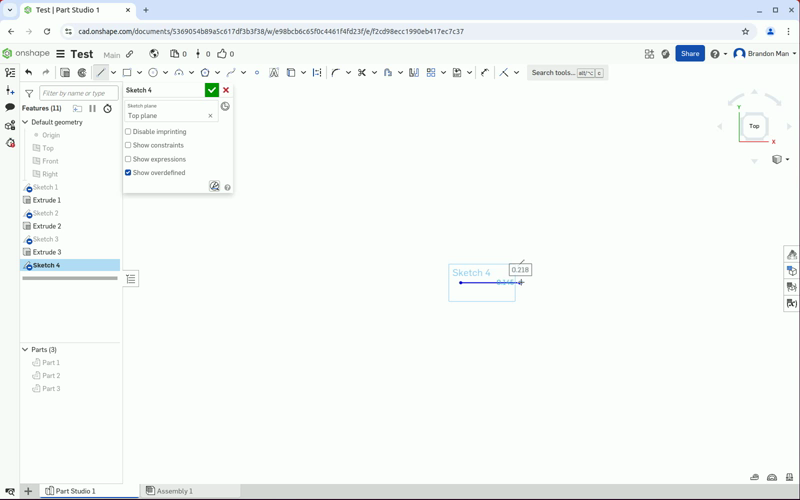
scroll(6)
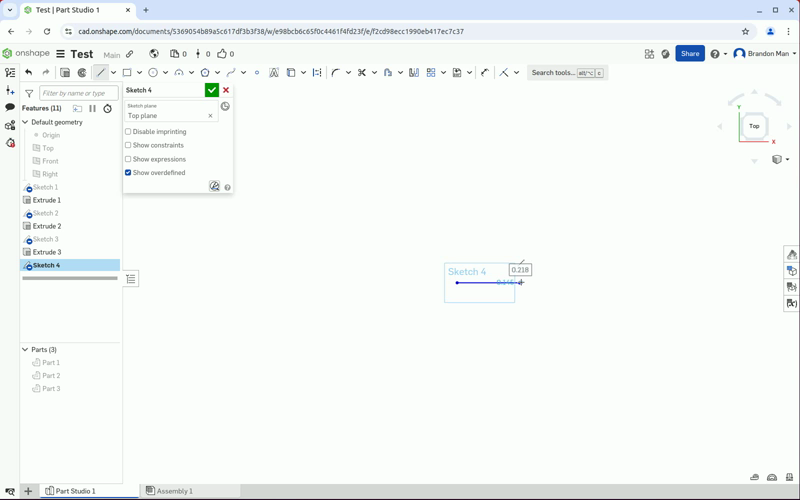
scroll(6)
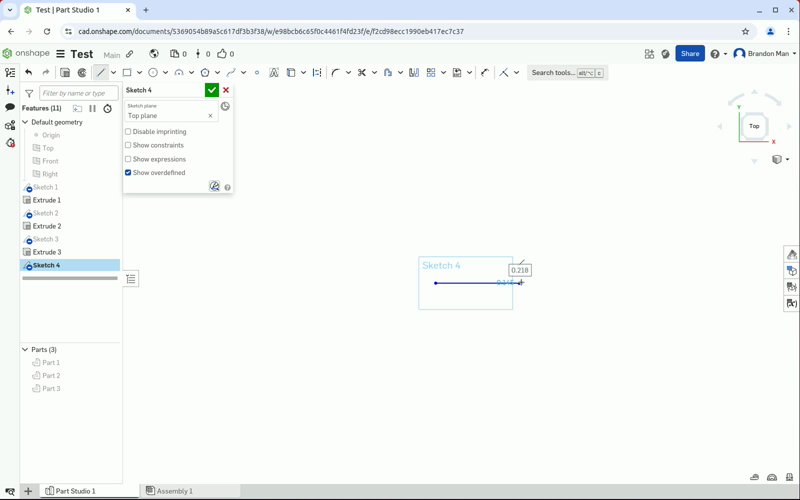
scroll(6)
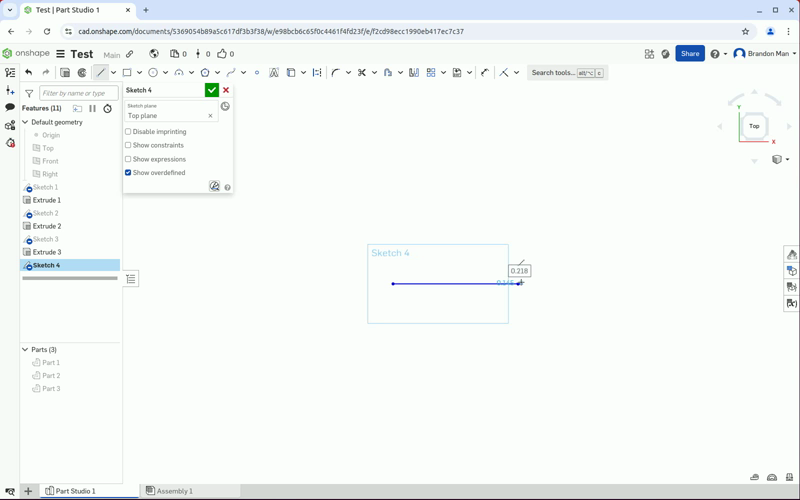
scroll(6)
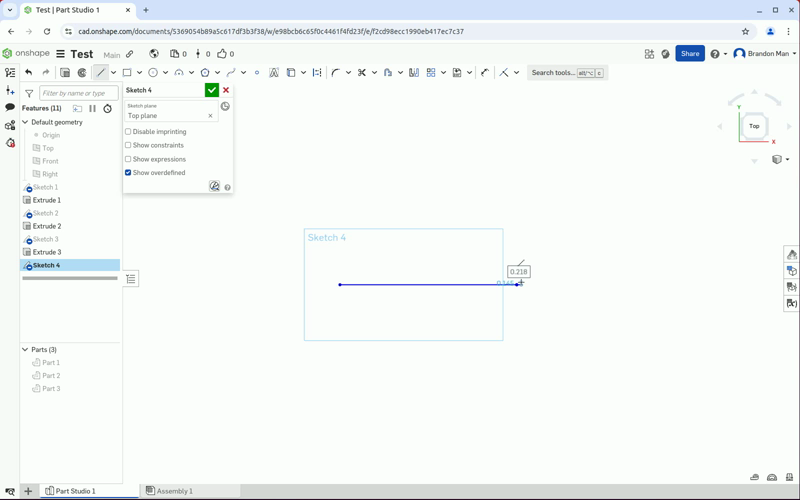
scroll(6)
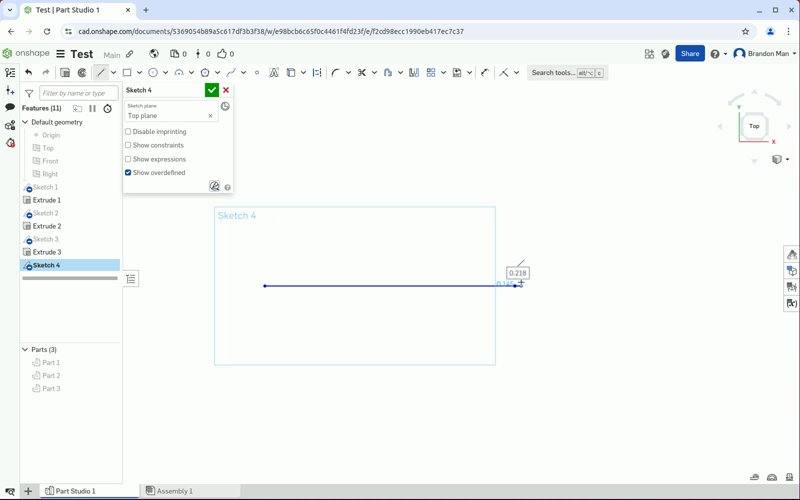
scroll(6)
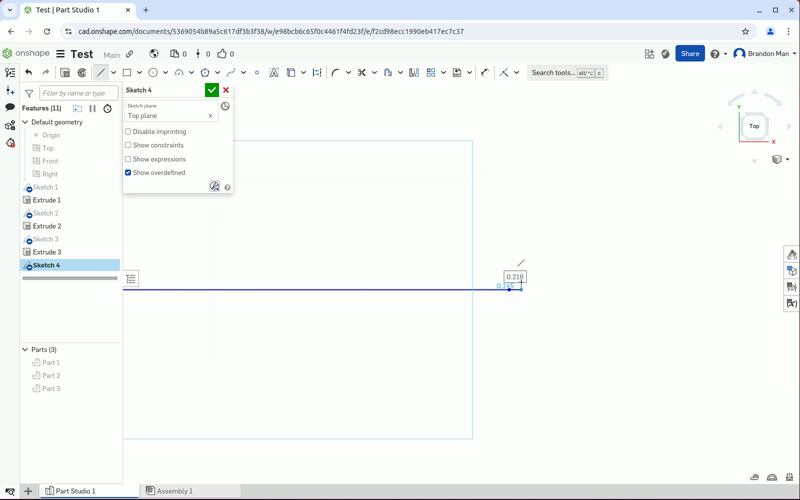
scroll(6)
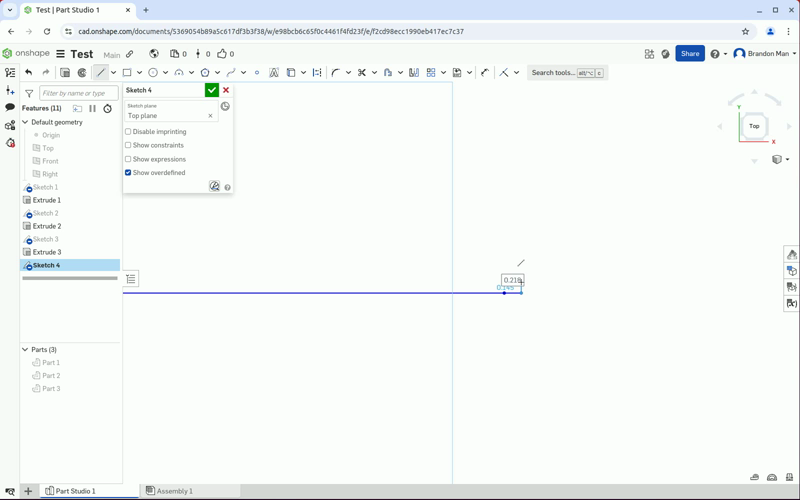
click(521, 281)
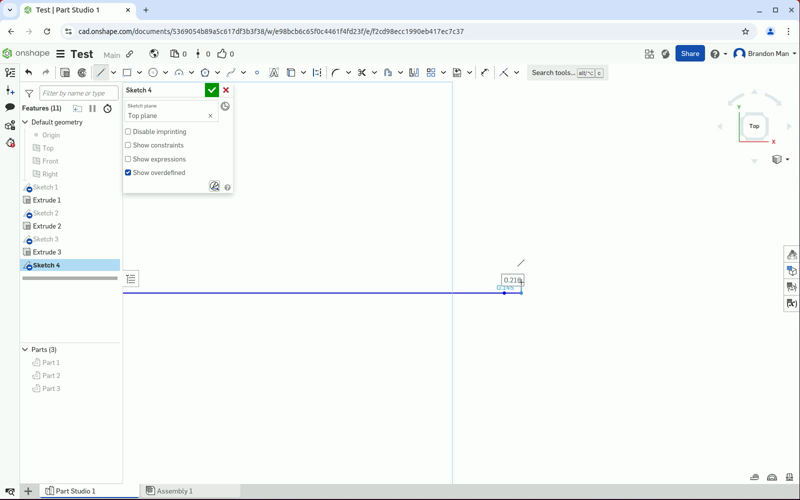
scroll(-6)
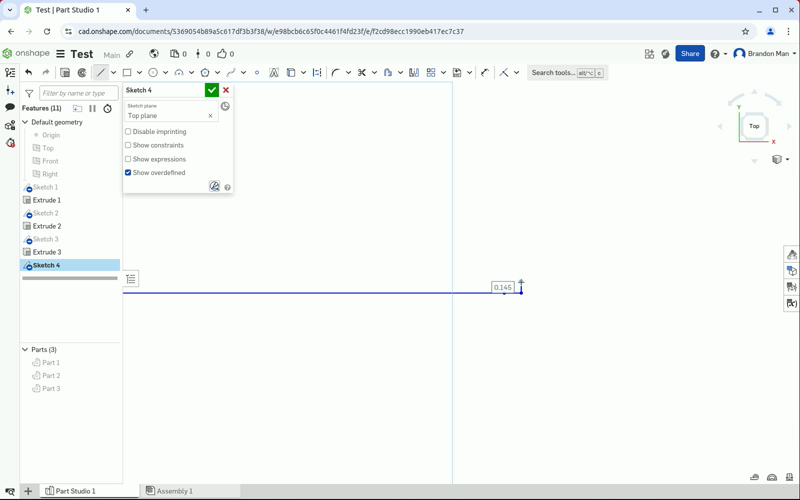
scroll(-6)
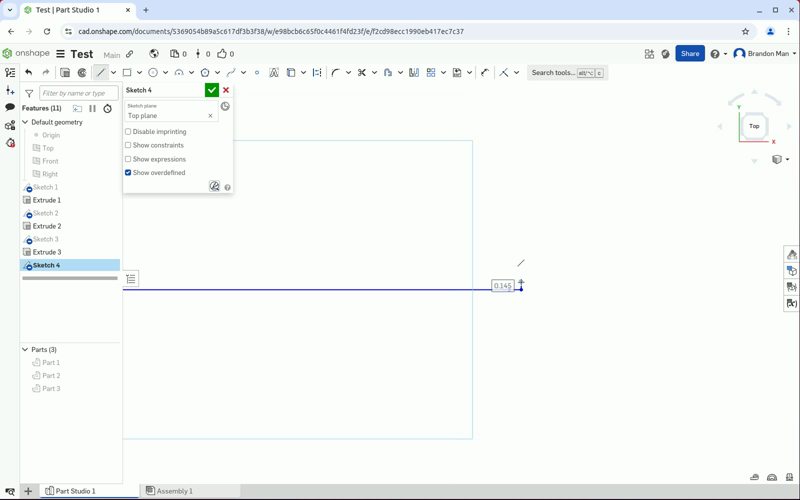
scroll(-6)
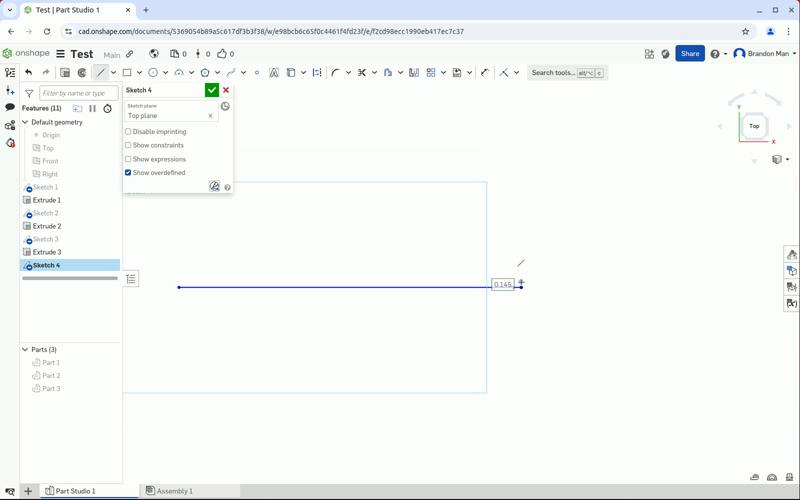
scroll(-6)
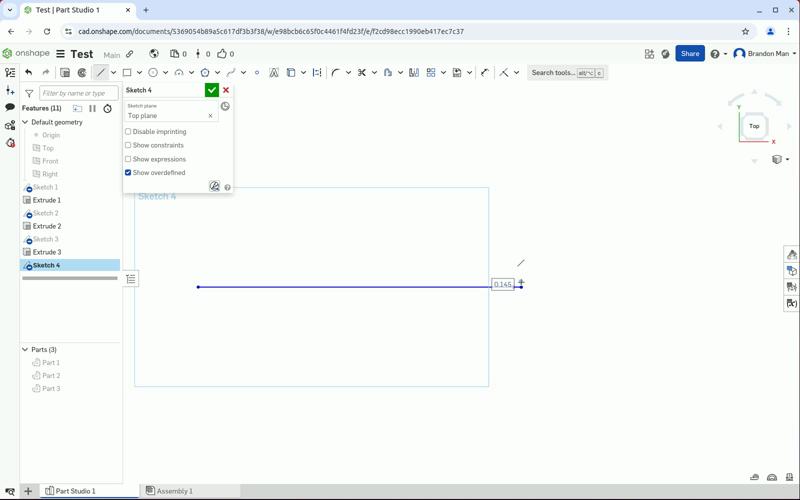
scroll(-6)
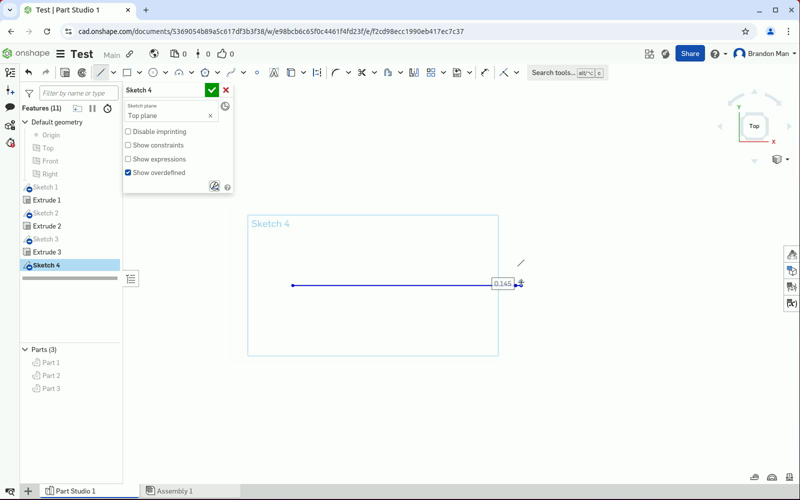
scroll(-6)
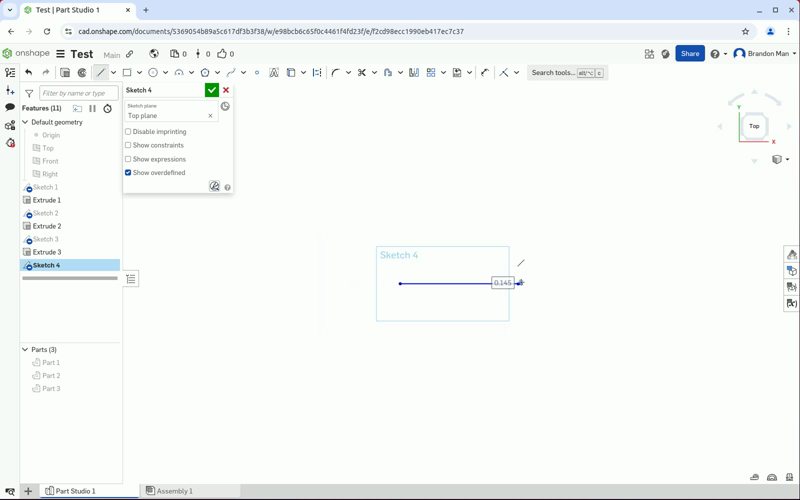
scroll(-6)
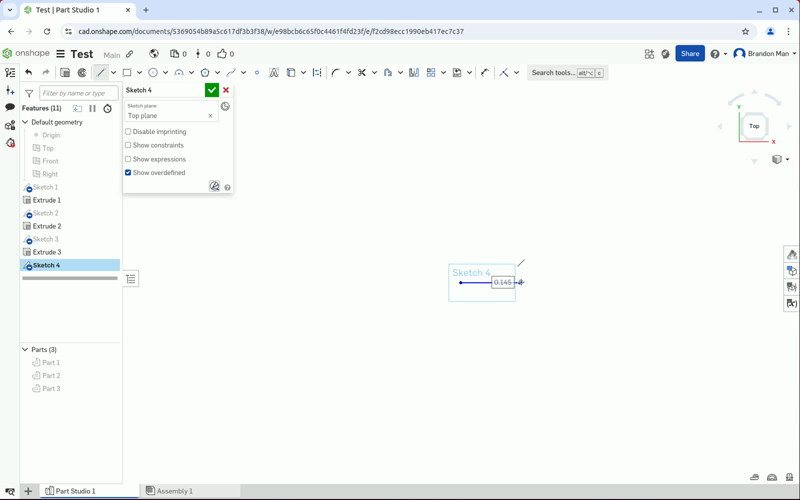
key_up(shift)
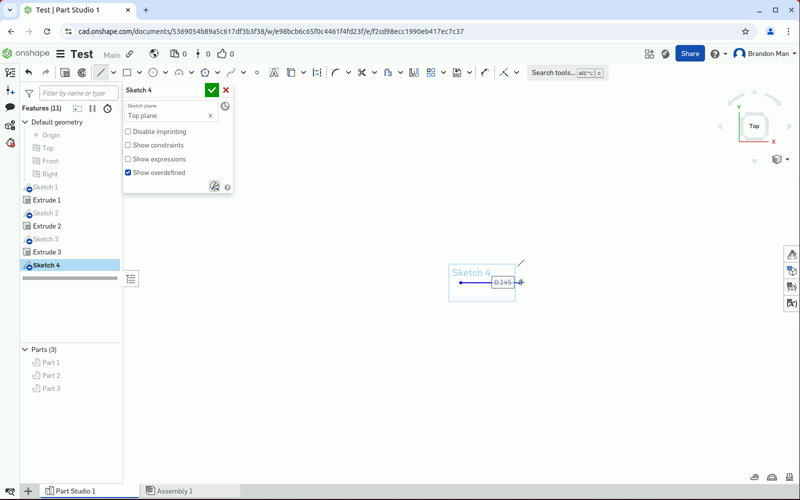
key_down(shift)
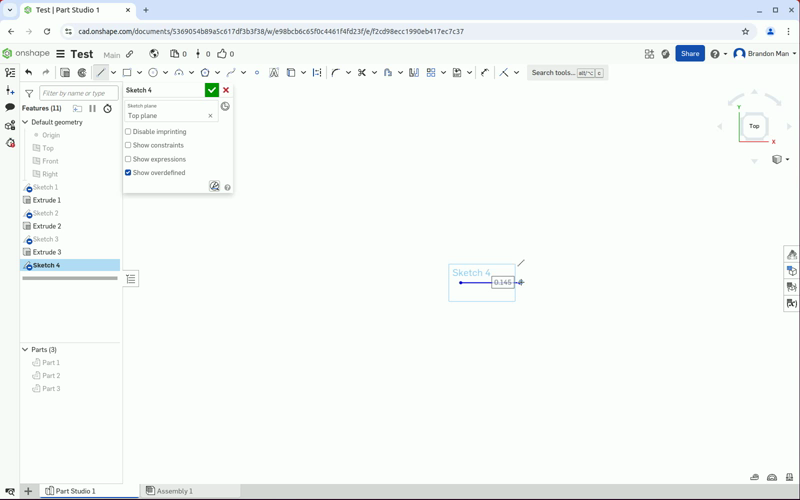
mouse_move(551, 281)
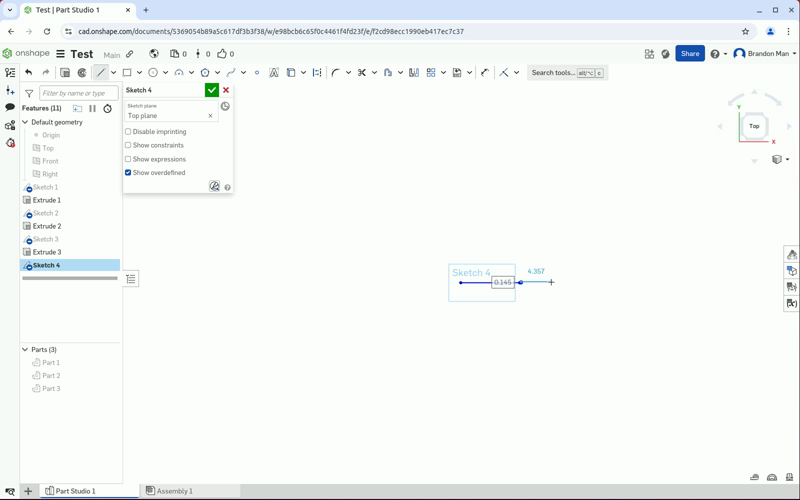
mouse_move(462, 281)
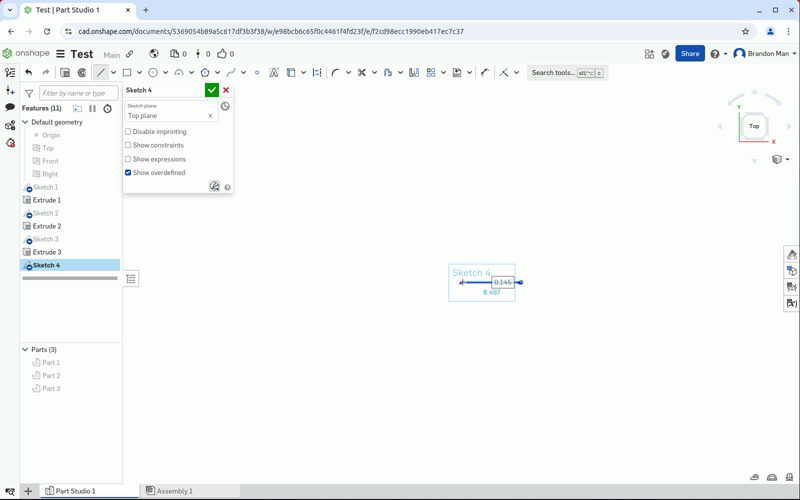
scroll(6)
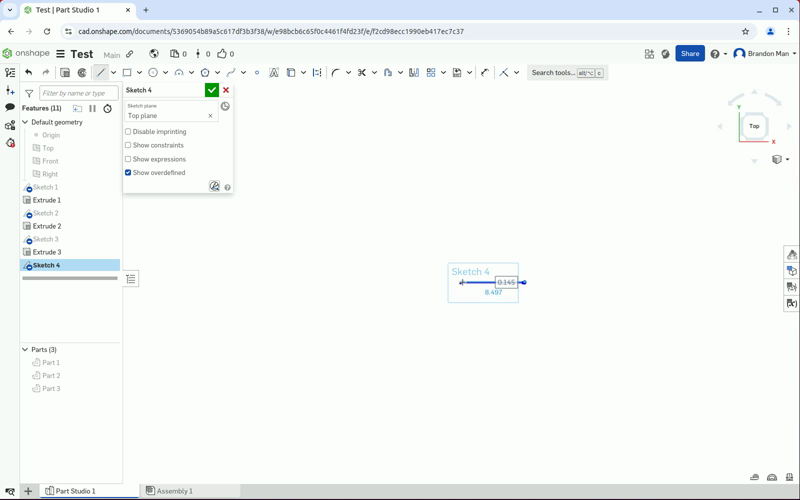
scroll(6)
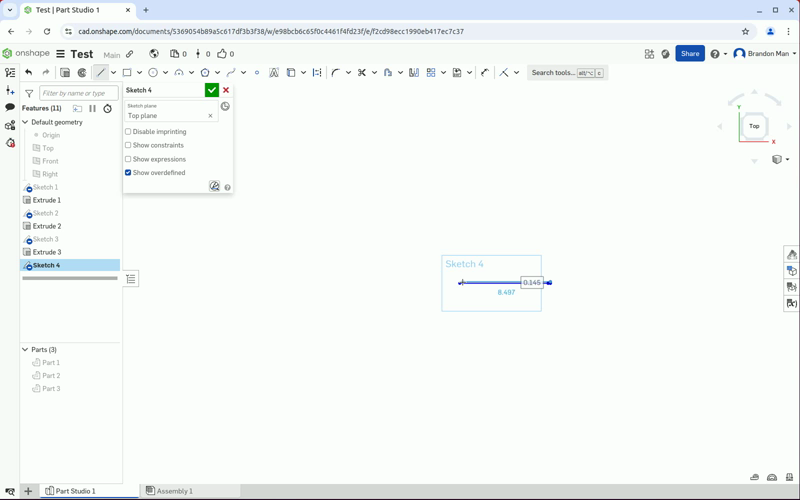
scroll(6)
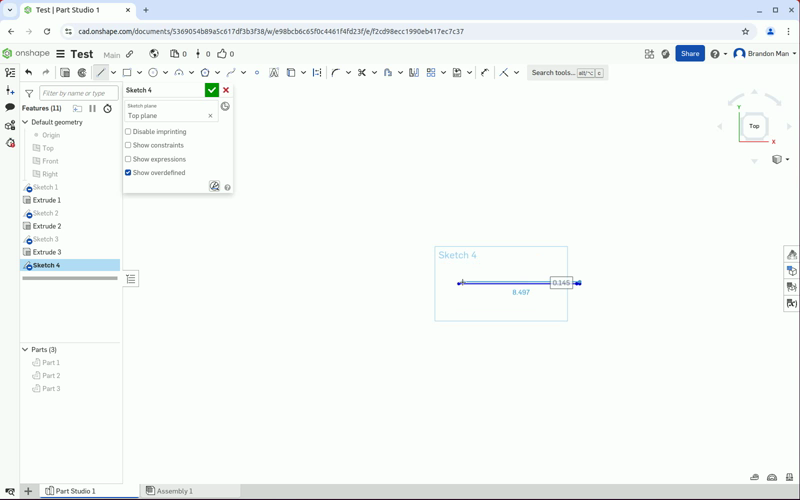
scroll(6)
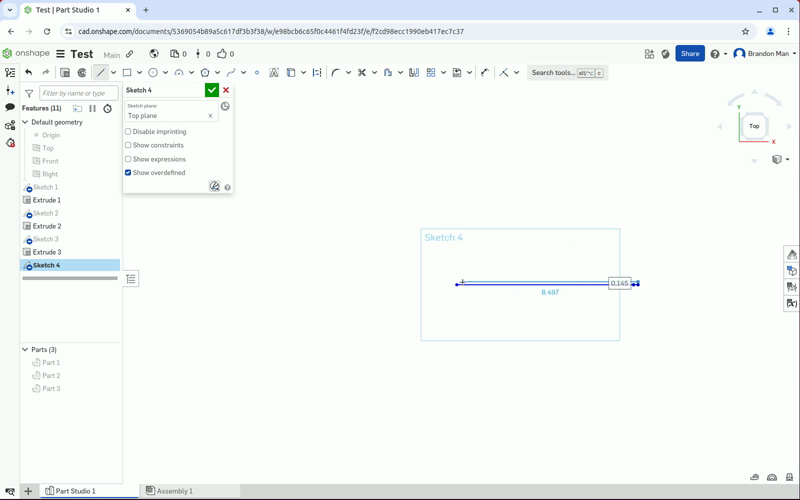
scroll(6)
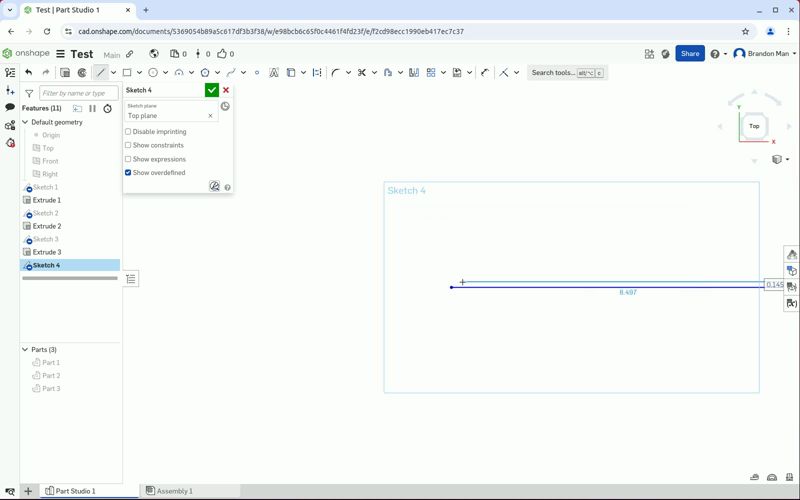
scroll(6)
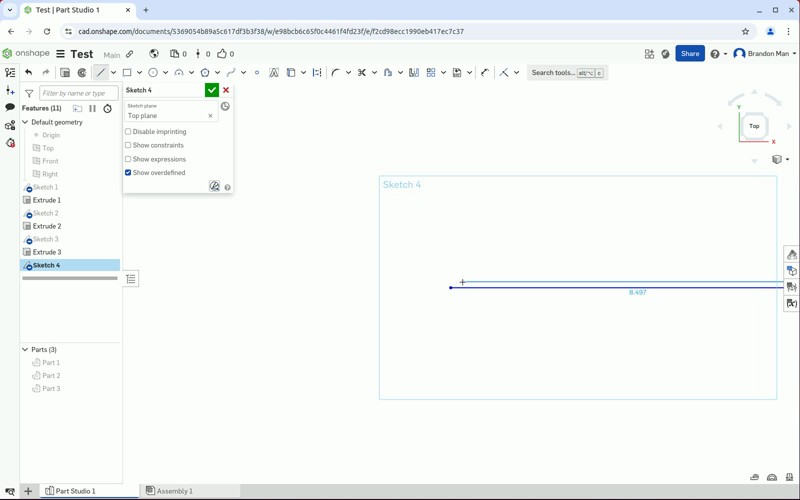
scroll(6)
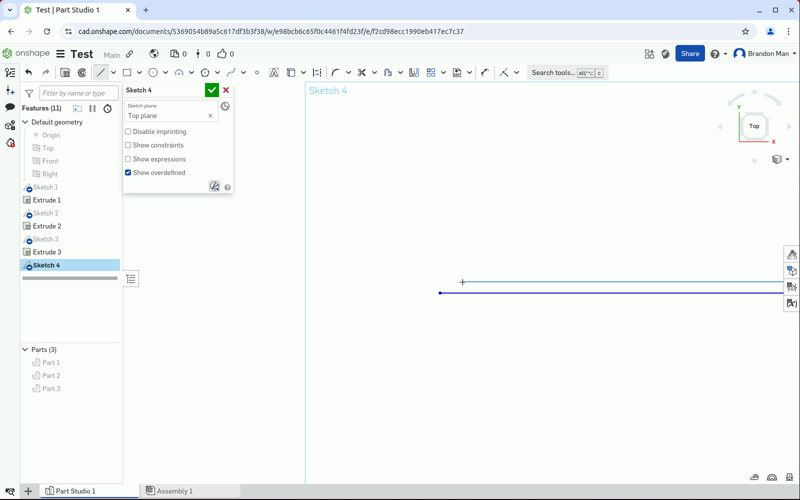
click(462, 281)
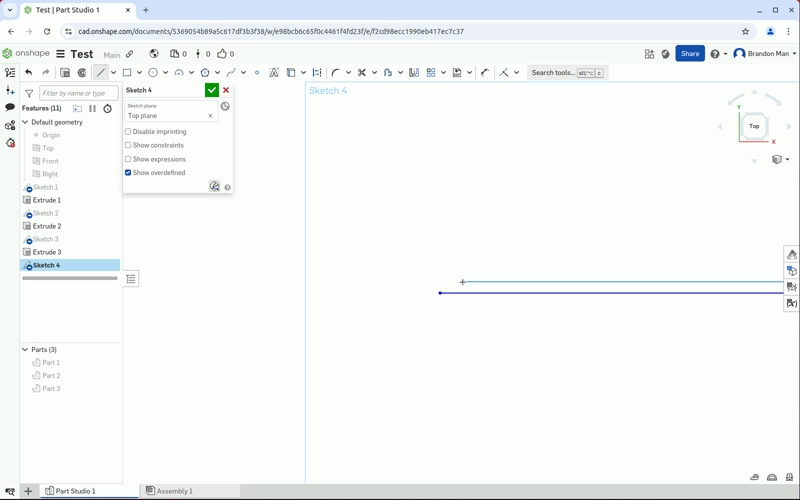
scroll(-6)
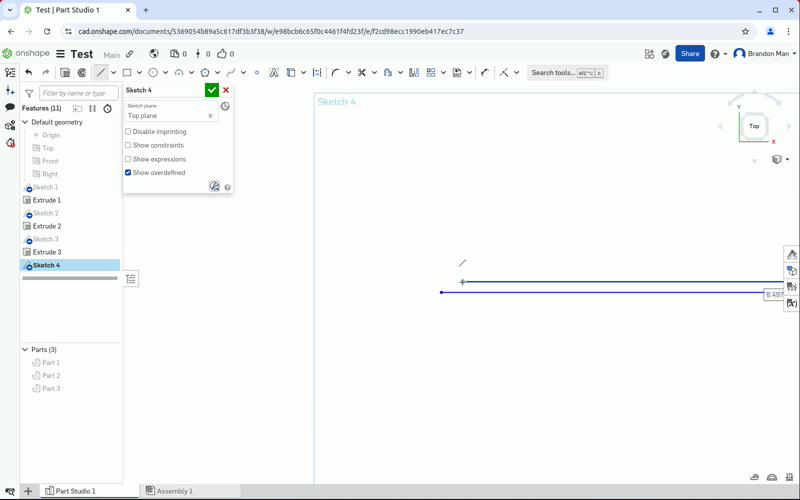
scroll(-6)
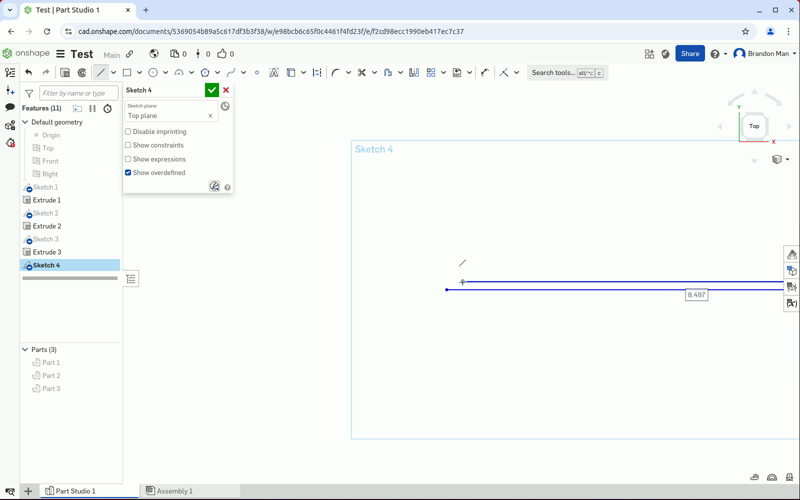
scroll(-6)
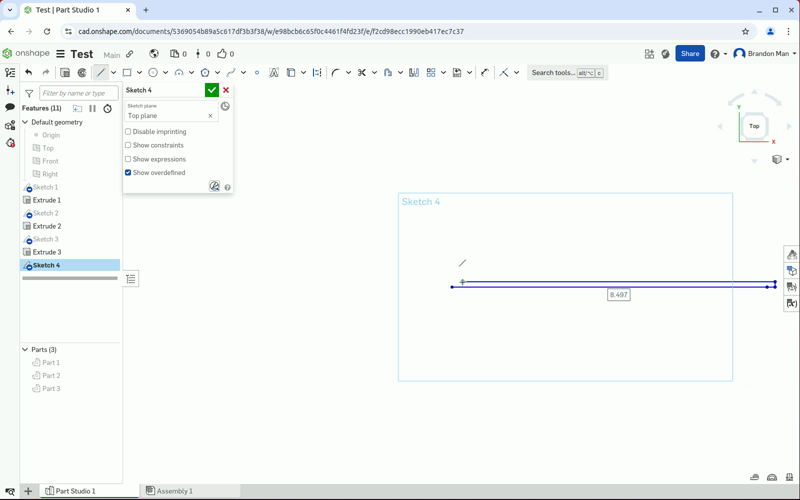
scroll(-6)
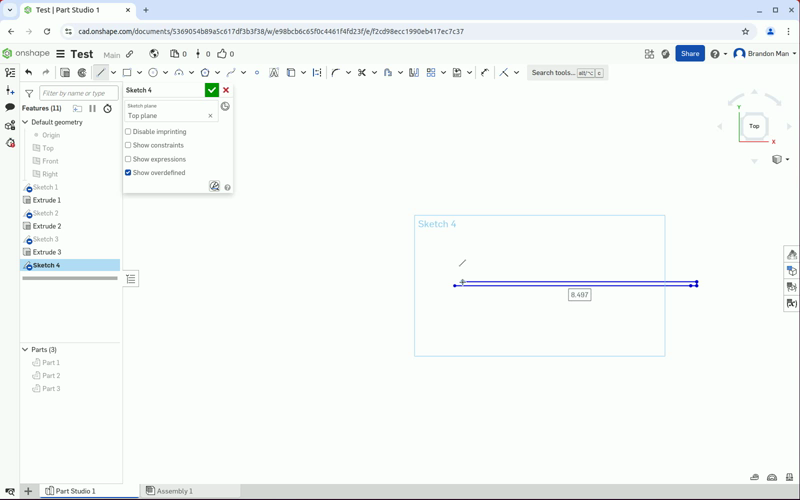
scroll(-6)
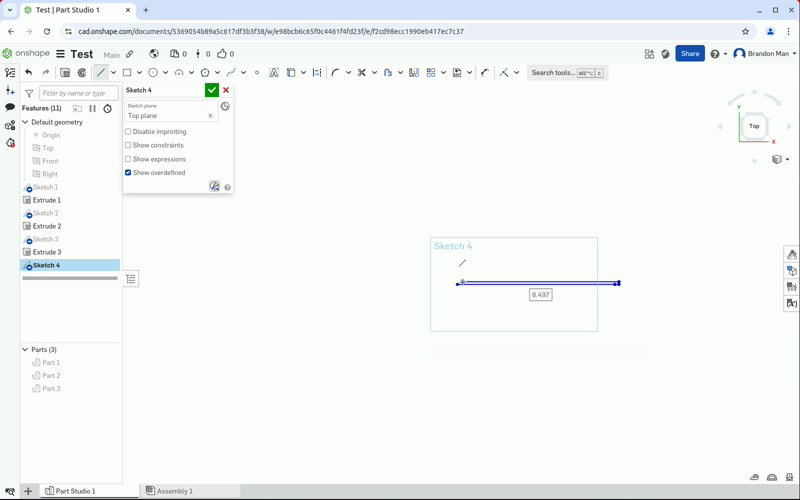
scroll(-6)
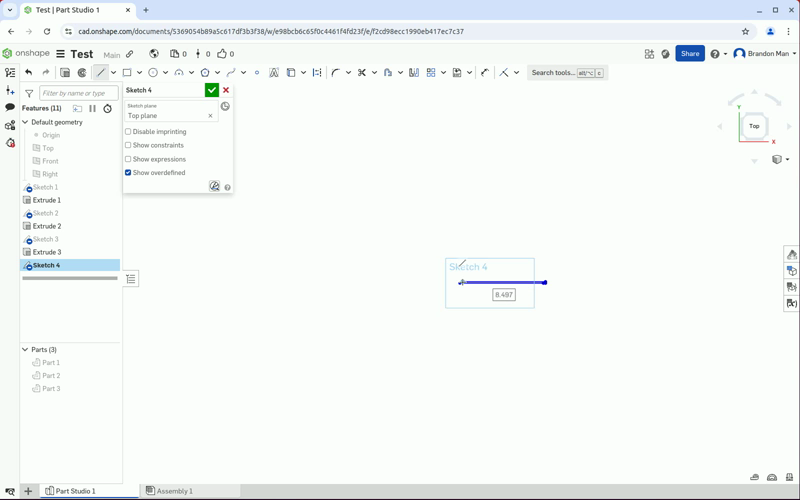
scroll(-6)
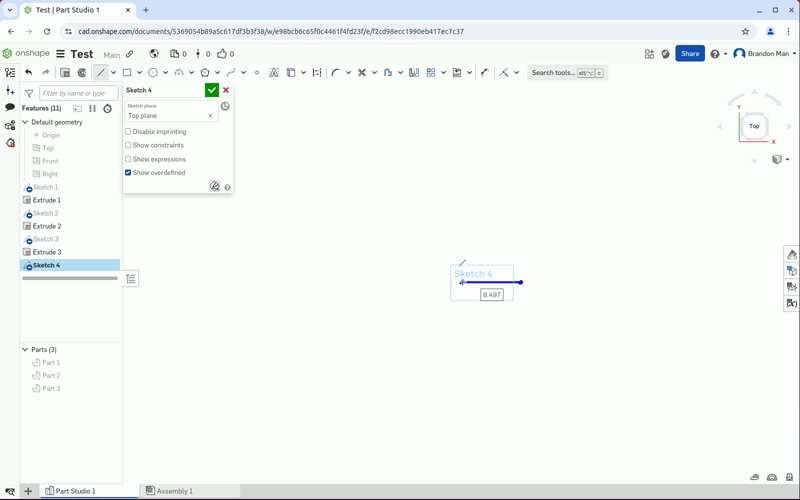
key_up(shift)
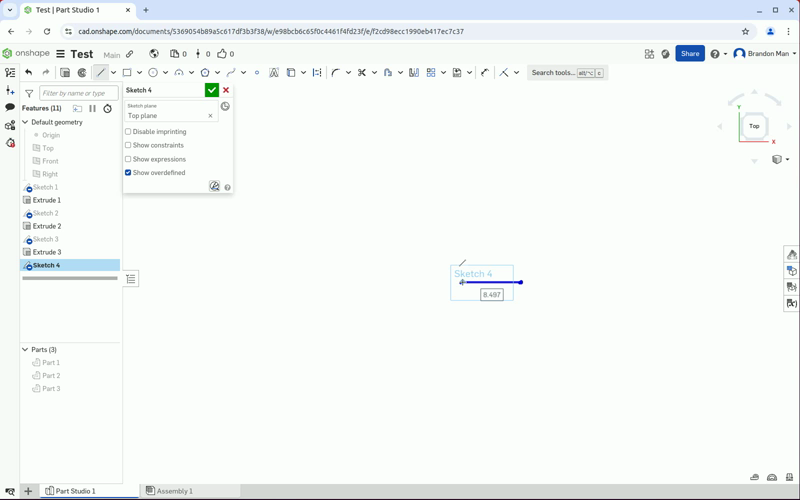
key_down(shift)
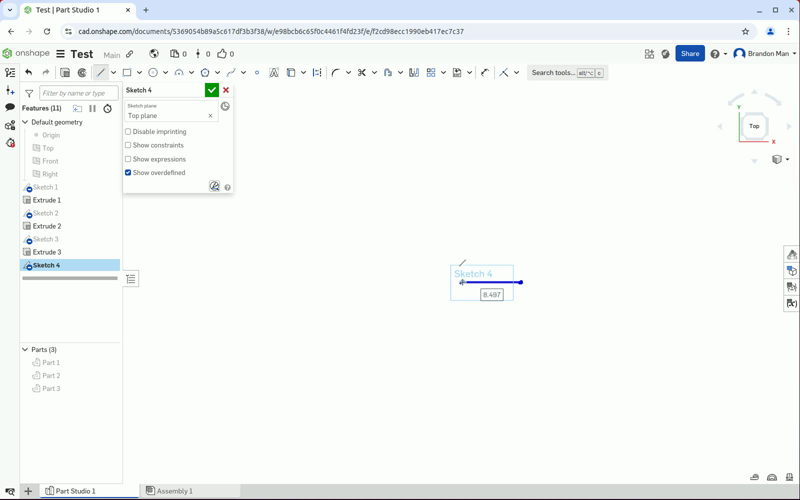
mouse_move(492, 281)
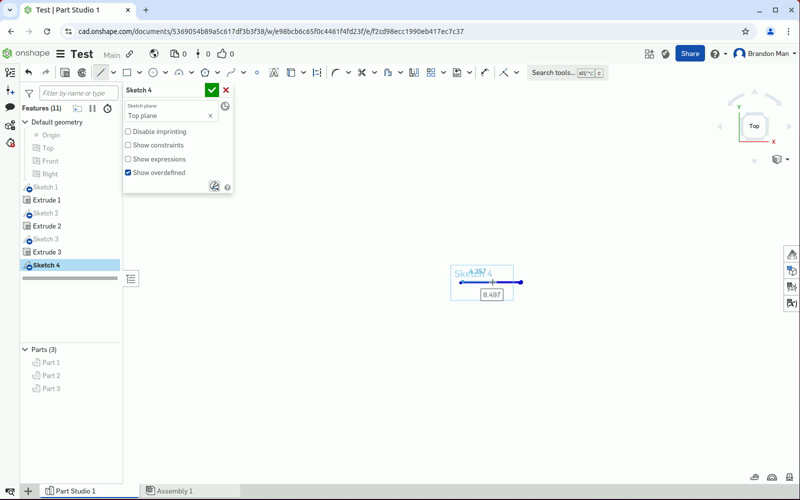
mouse_move(462, 282)
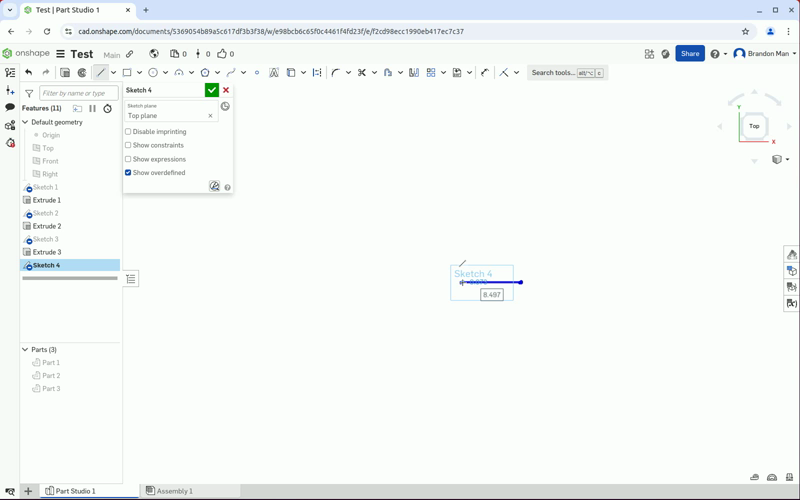
scroll(6)
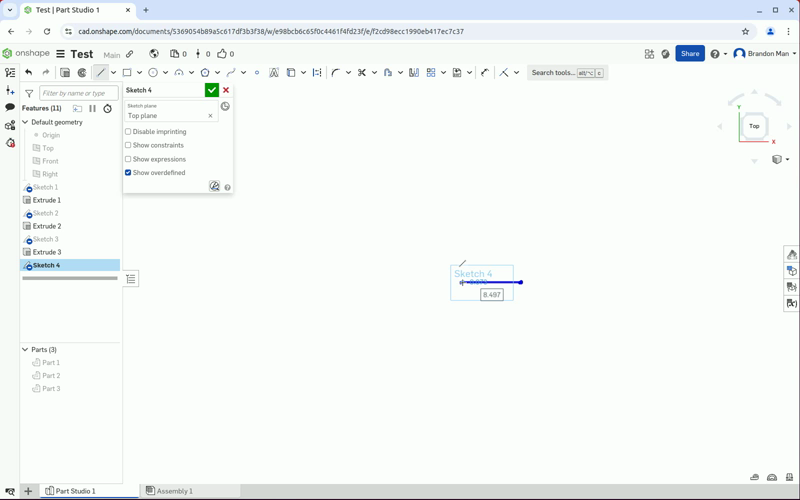
scroll(6)
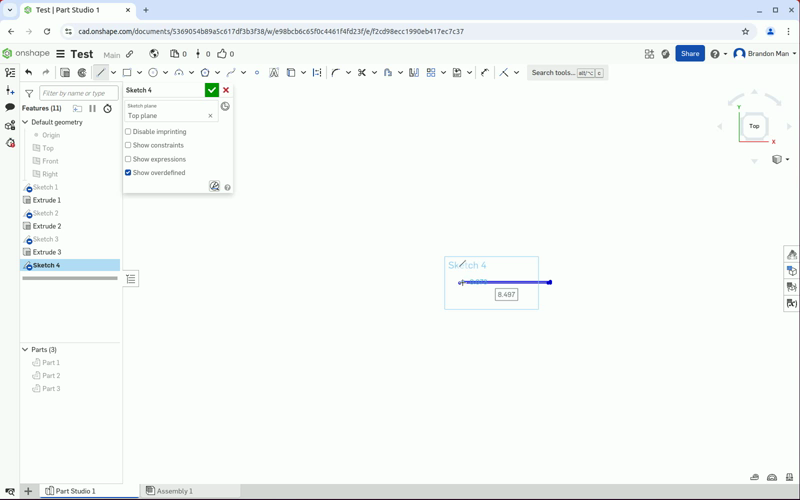
scroll(6)
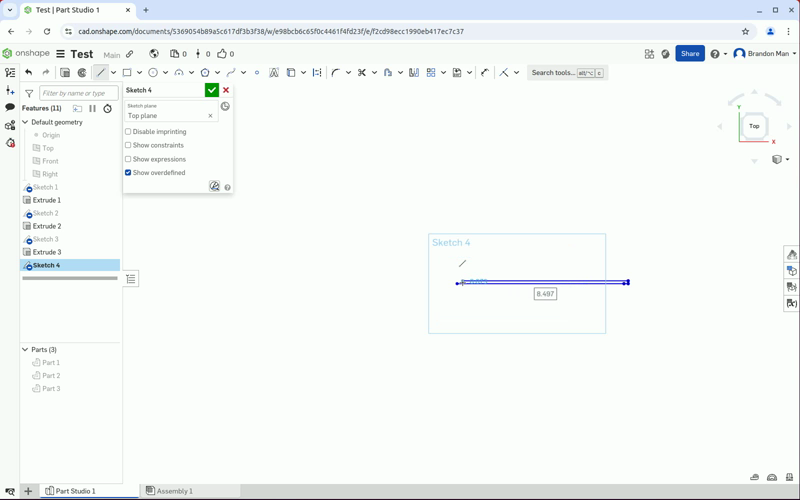
scroll(6)
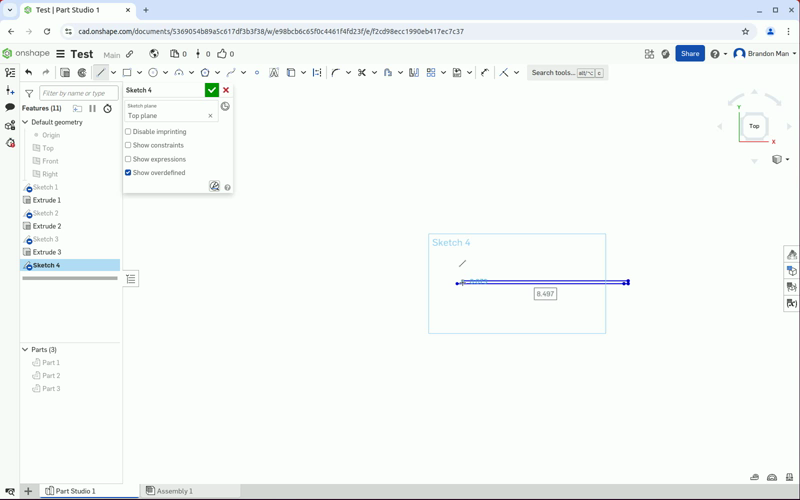
scroll(6)
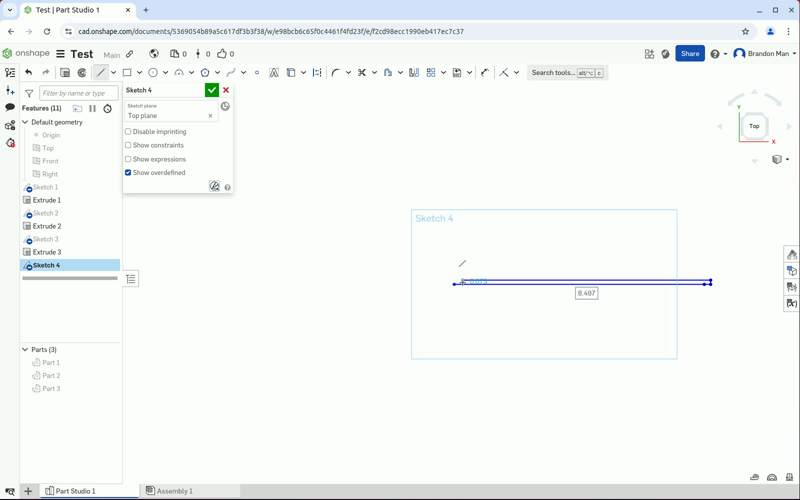
scroll(6)
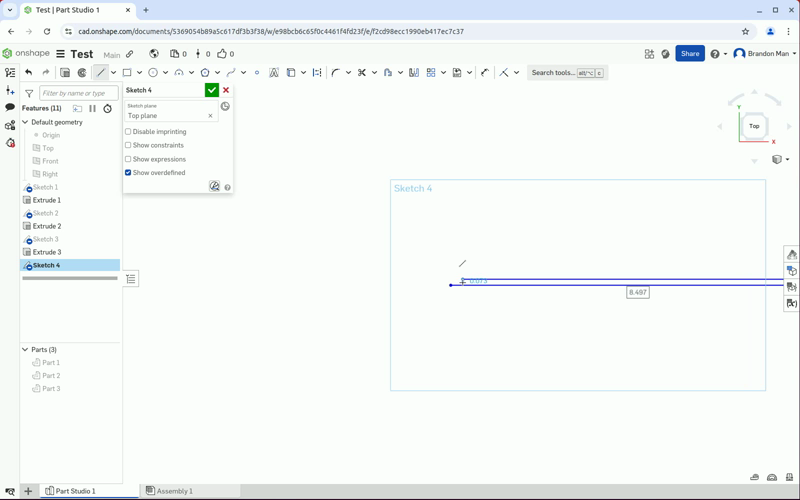
scroll(6)
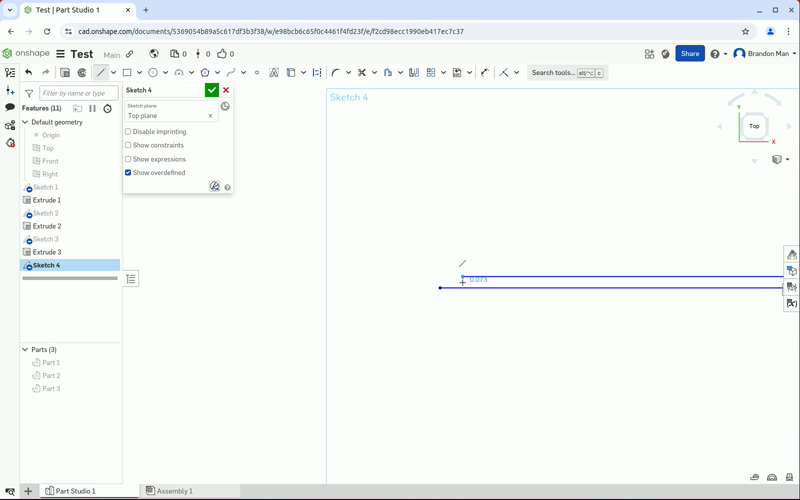
click(462, 282)
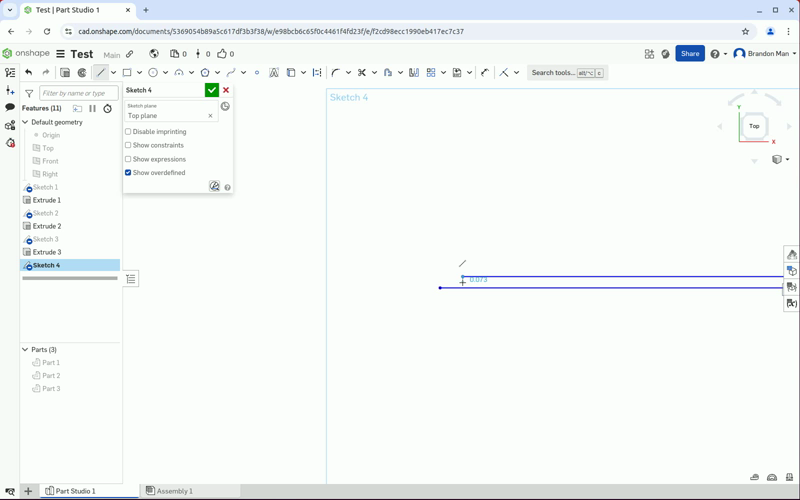
scroll(-6)
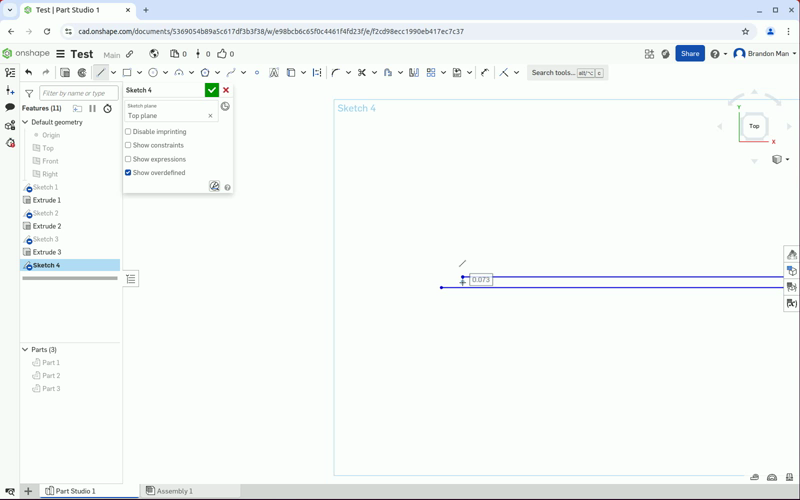
scroll(-6)
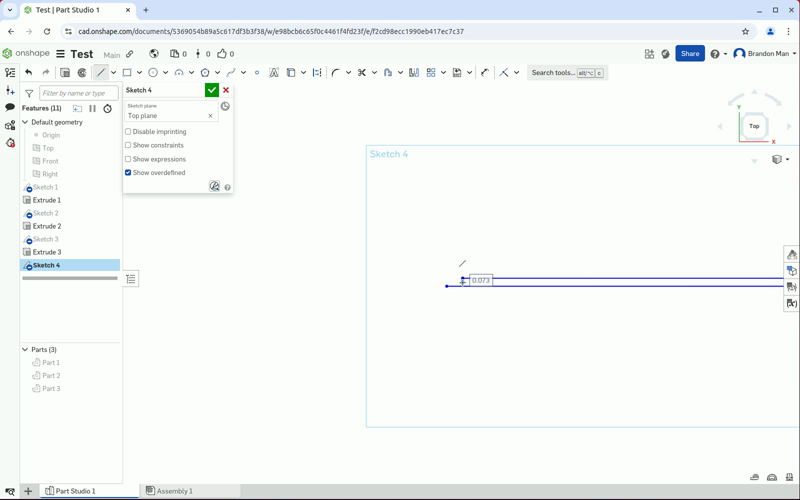
scroll(-6)
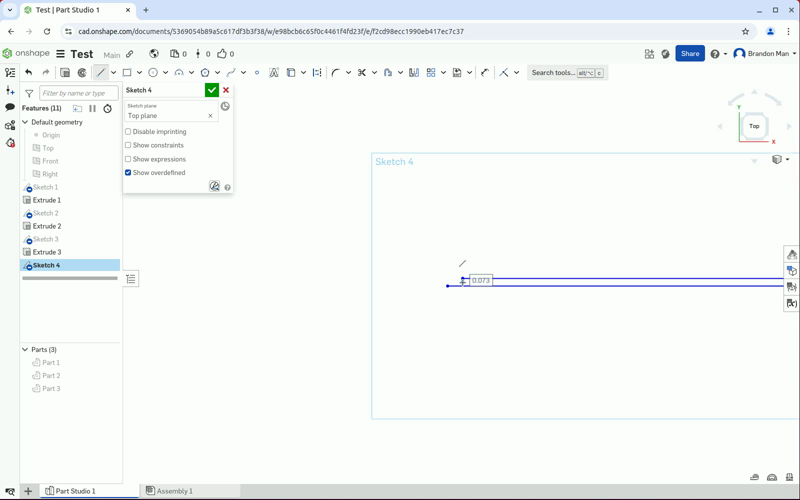
scroll(-6)
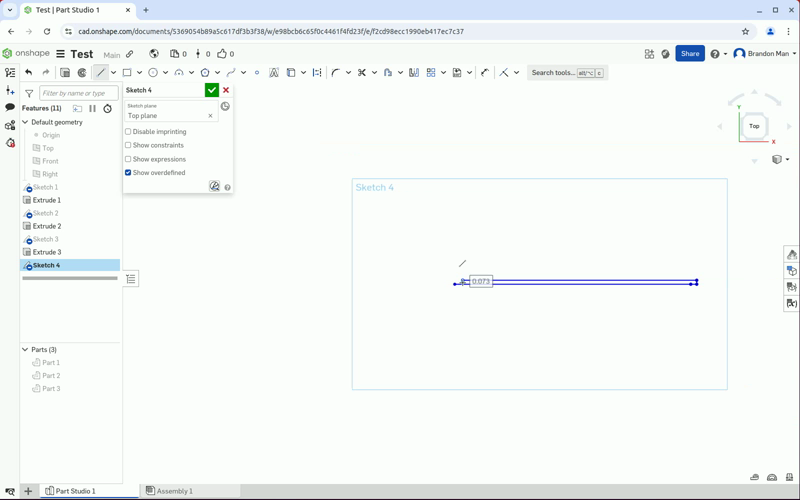
scroll(-6)
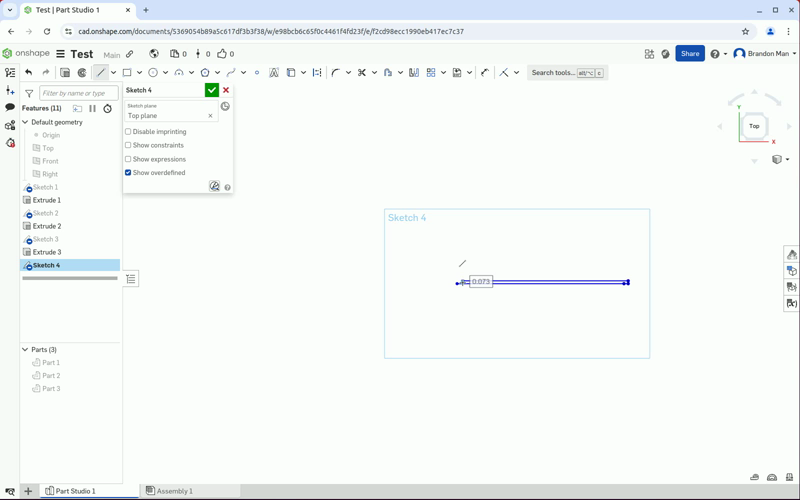
scroll(-6)
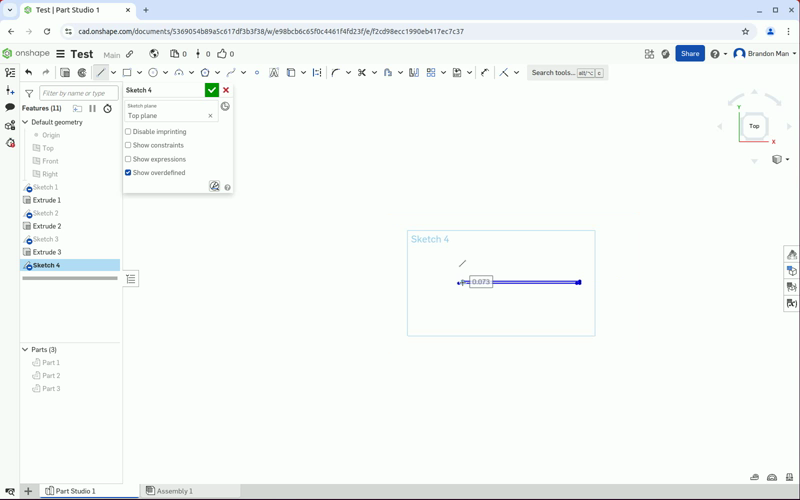
scroll(-6)
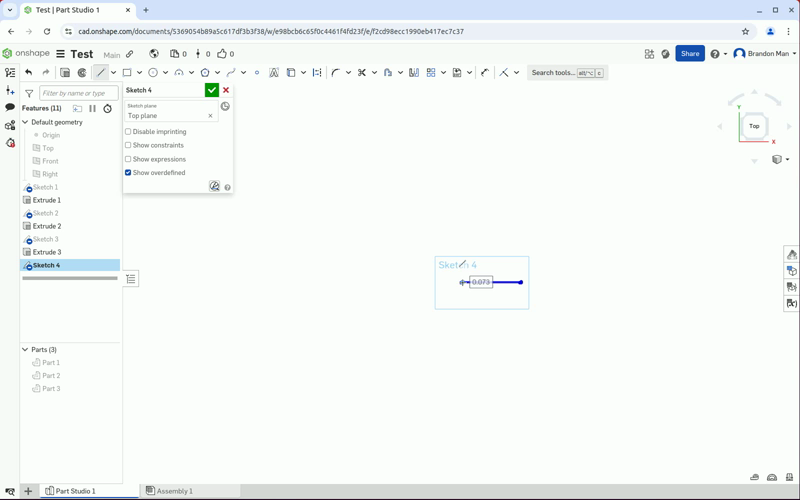
key_up(shift)
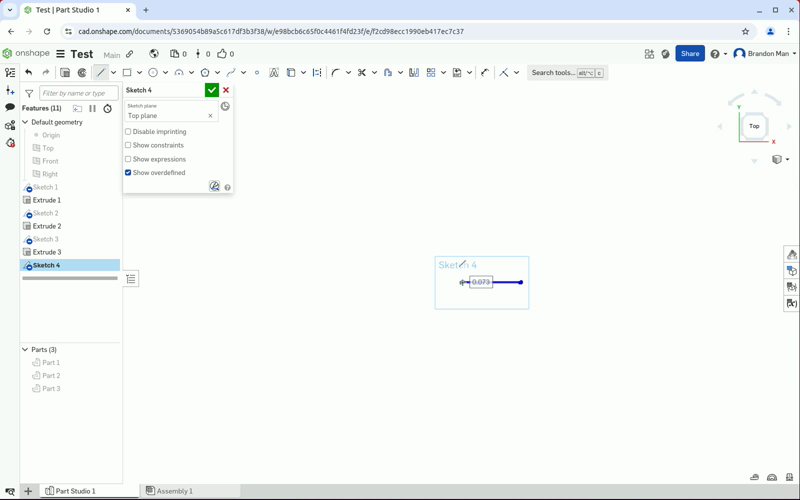
key_down(shift)
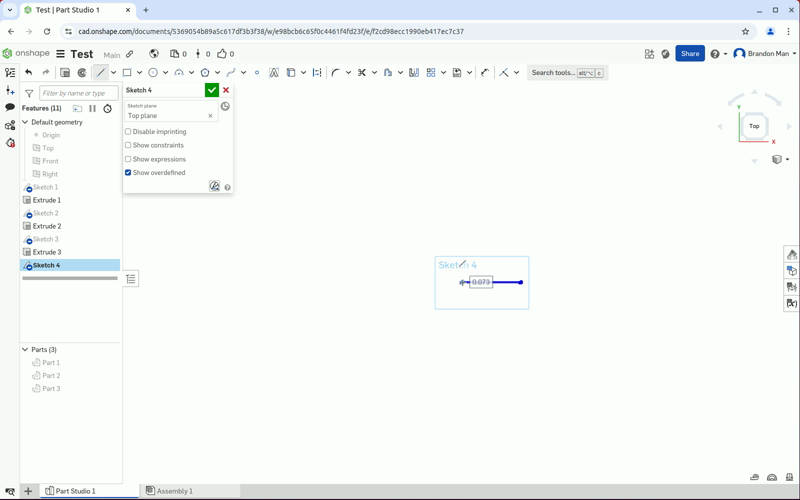
mouse_move(492, 282)
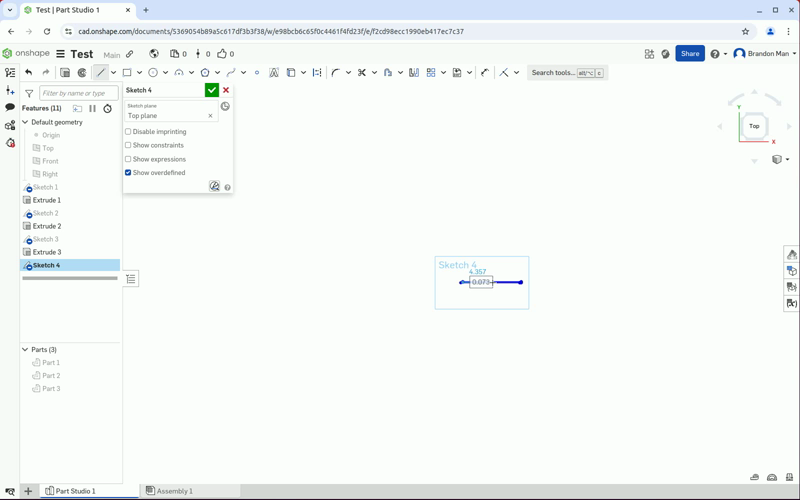
mouse_move(460, 282)
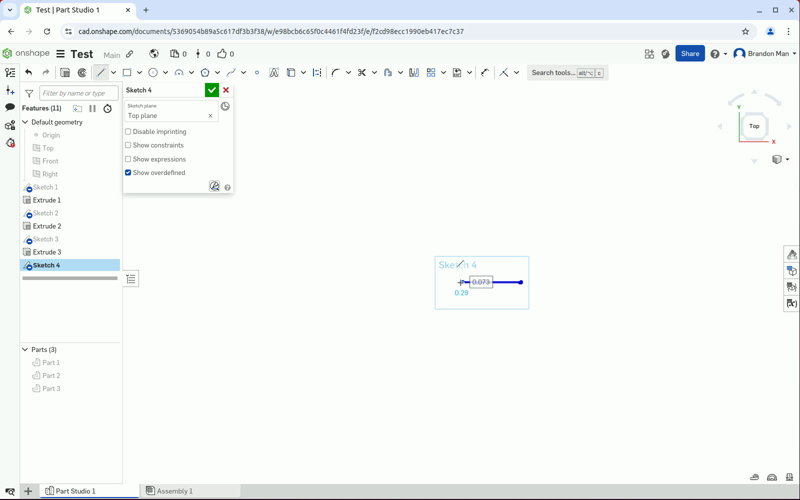
scroll(6)
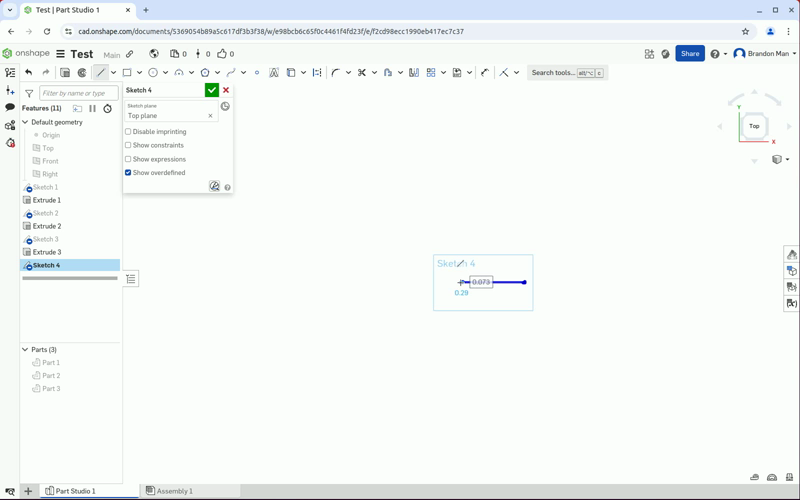
scroll(6)
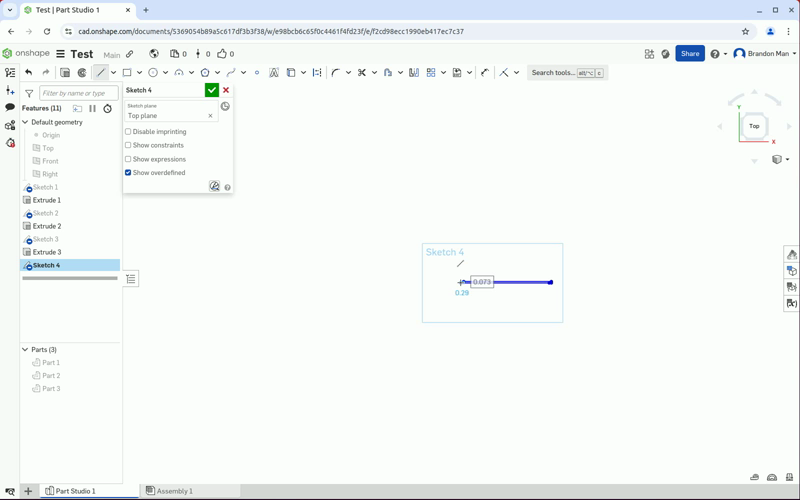
scroll(6)
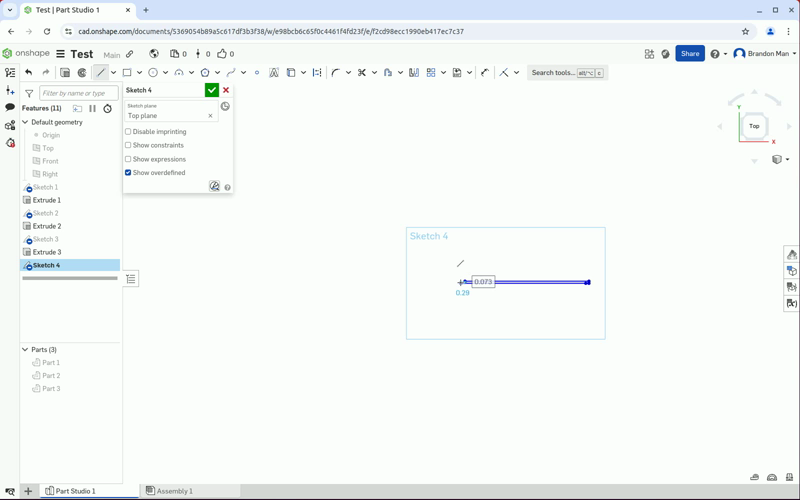
scroll(6)
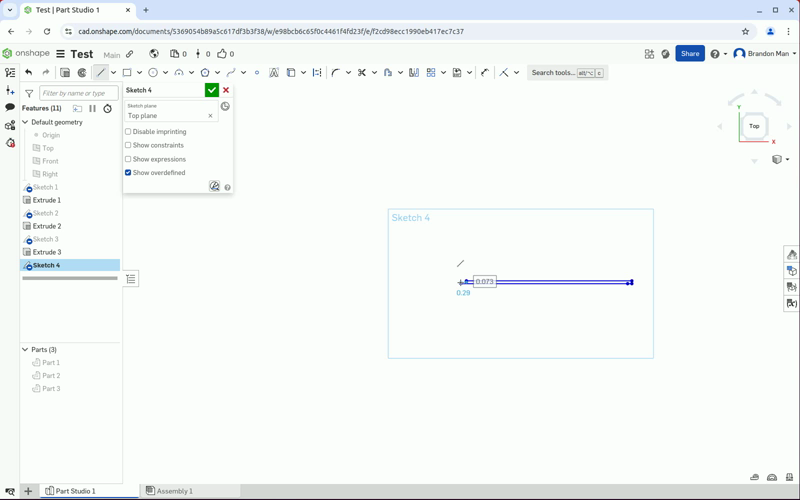
scroll(6)
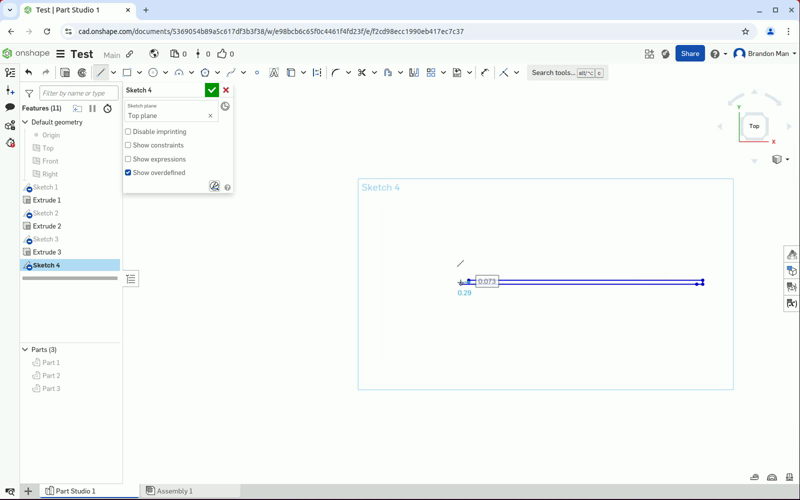
scroll(6)
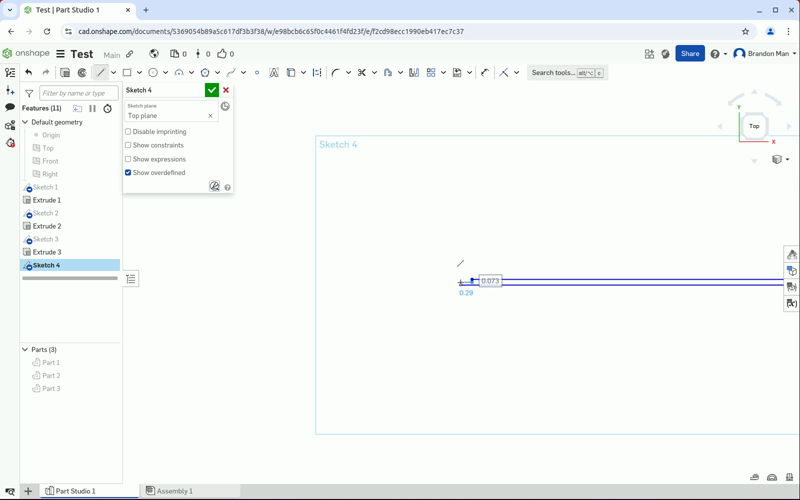
scroll(6)
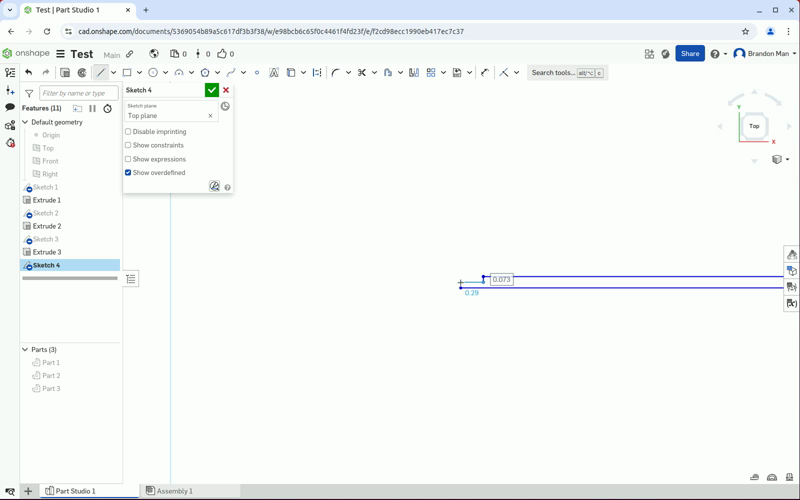
click(460, 282)
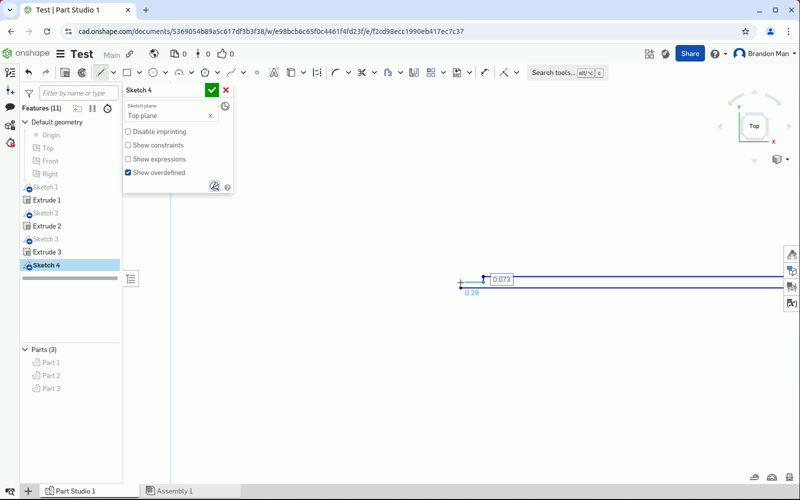
scroll(-6)
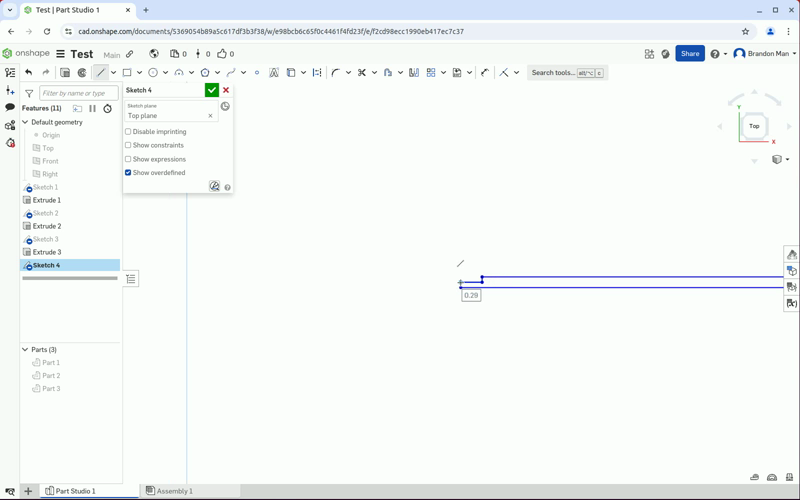
scroll(-6)
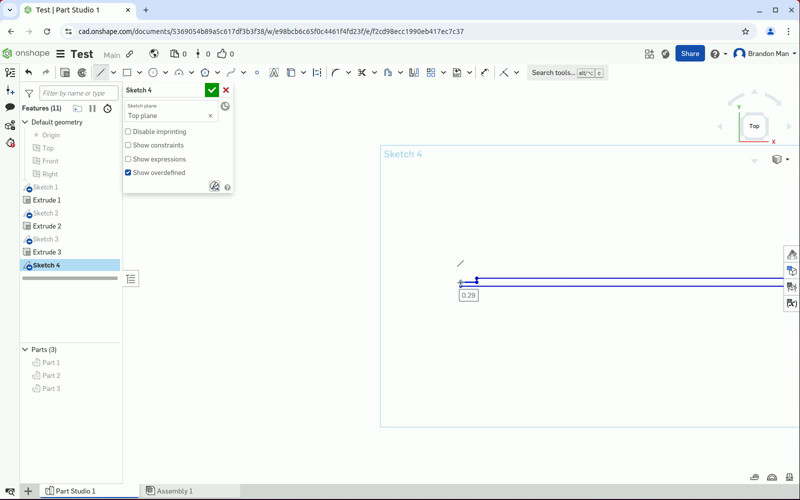
scroll(-6)
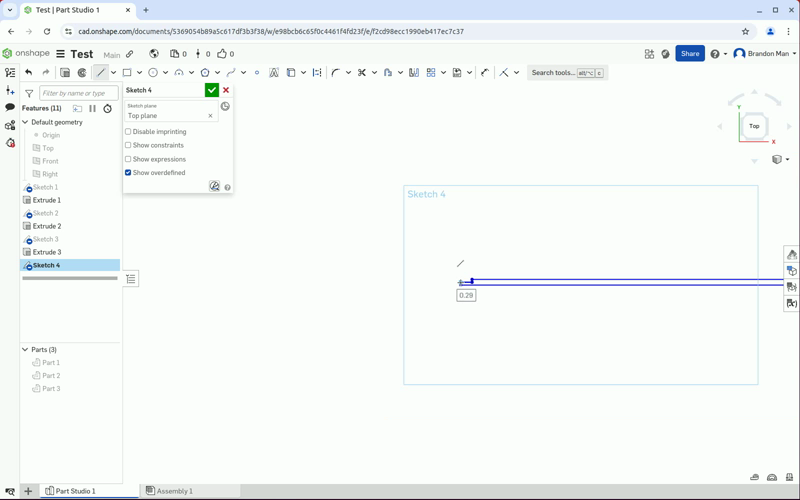
scroll(-6)
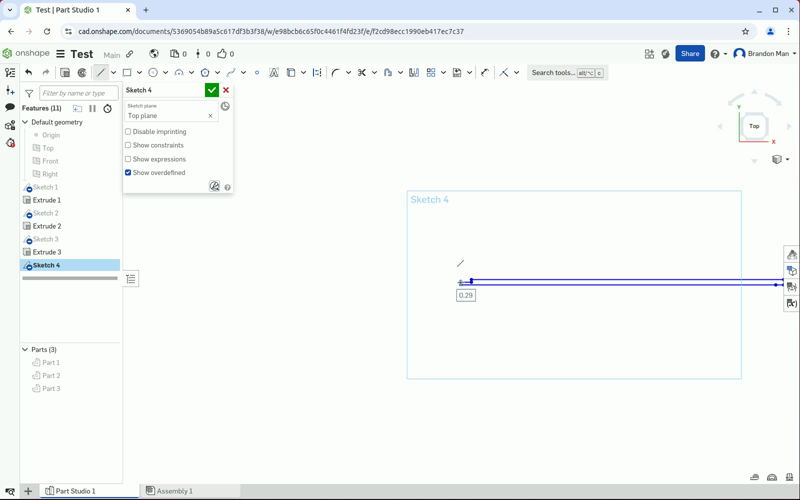
scroll(-6)
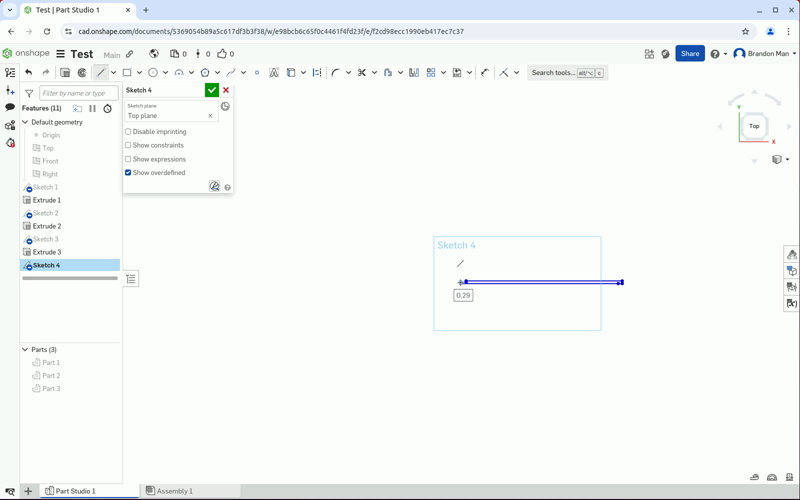
scroll(-6)
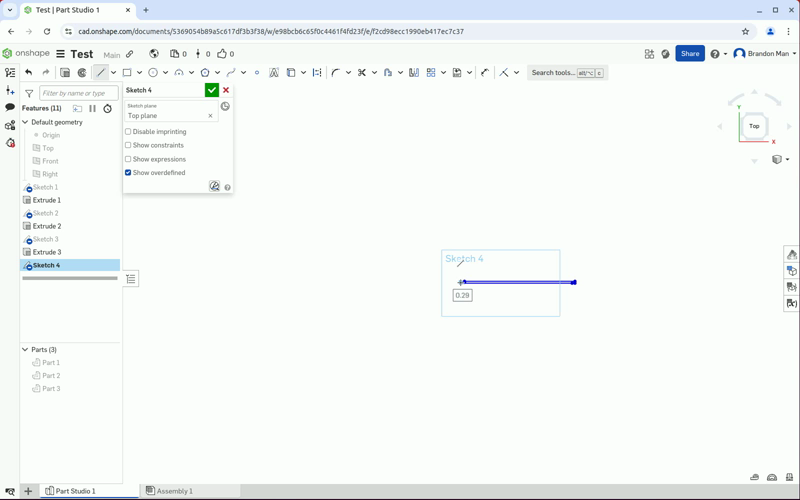
scroll(-6)
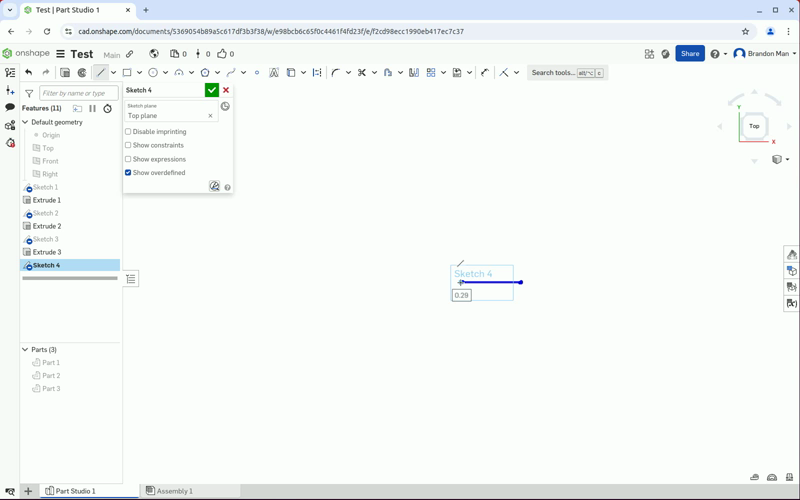
key_up(shift)
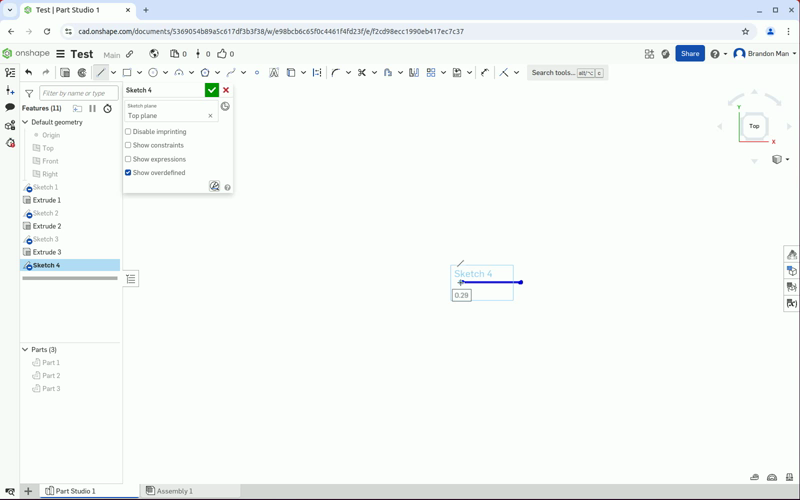
mouse_move(490, 282)
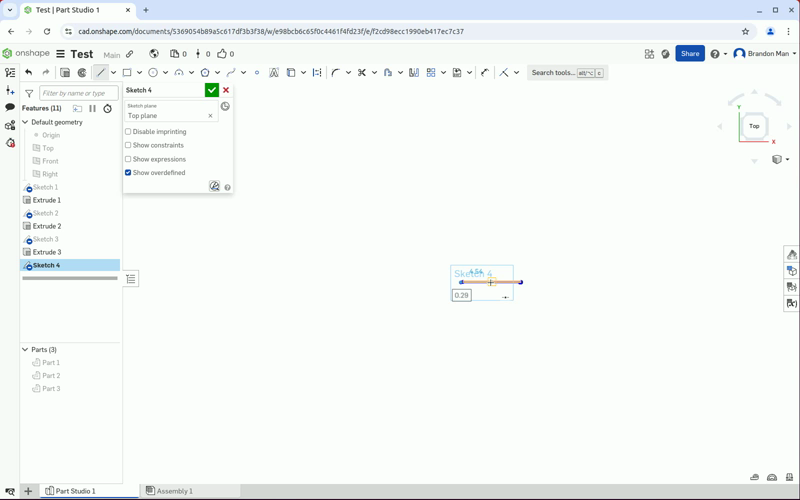
key_down(shift)
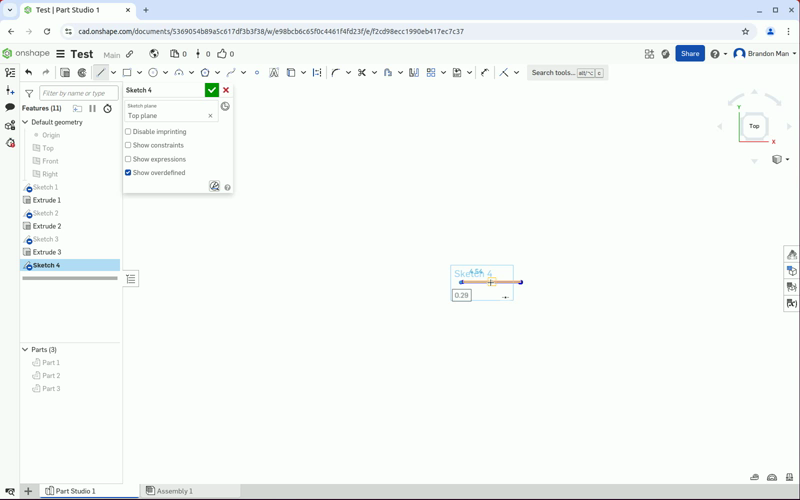
mouse_move(460, 282)
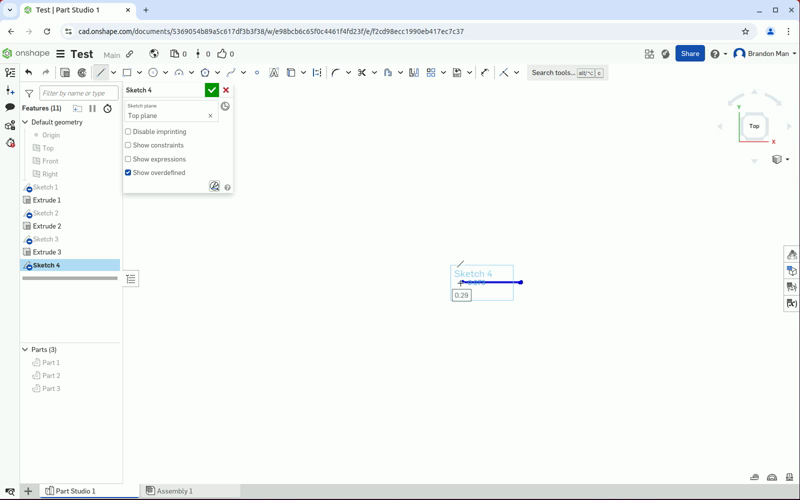
scroll(6)
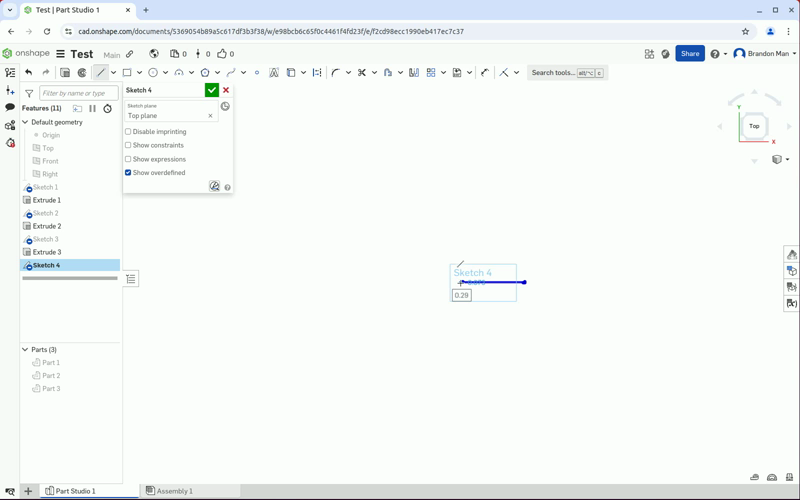
scroll(6)
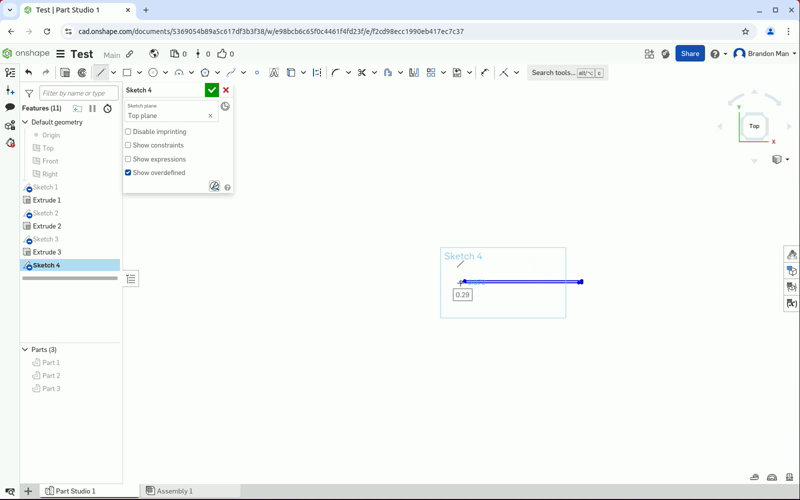
scroll(6)
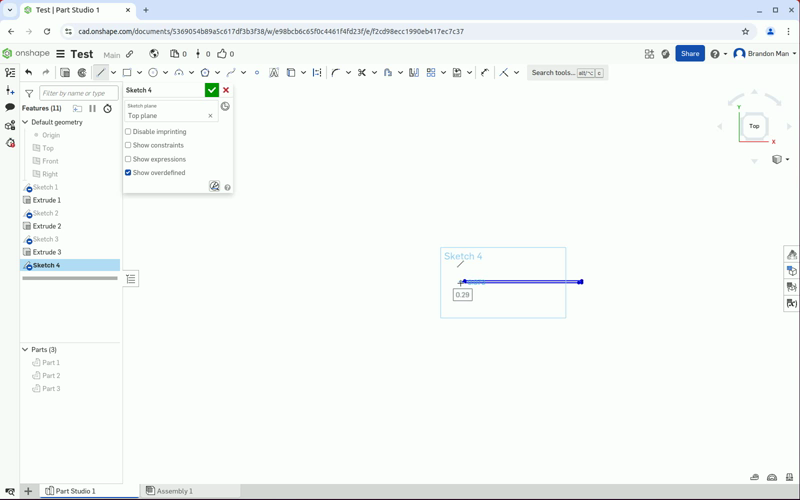
scroll(6)
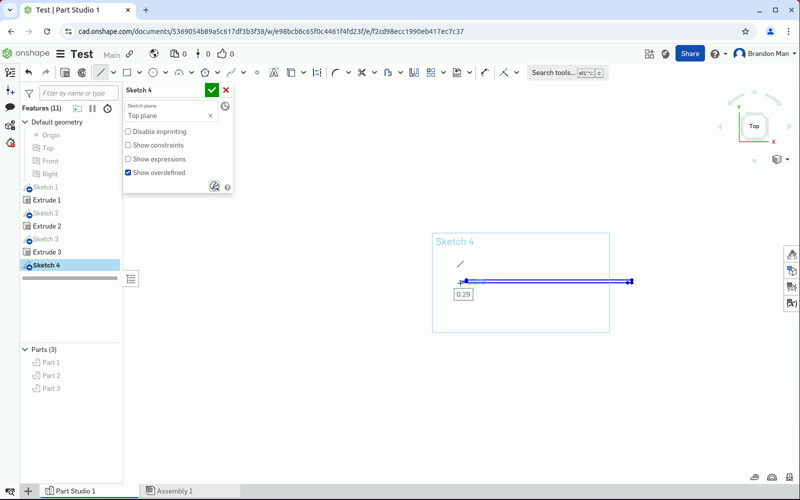
scroll(6)
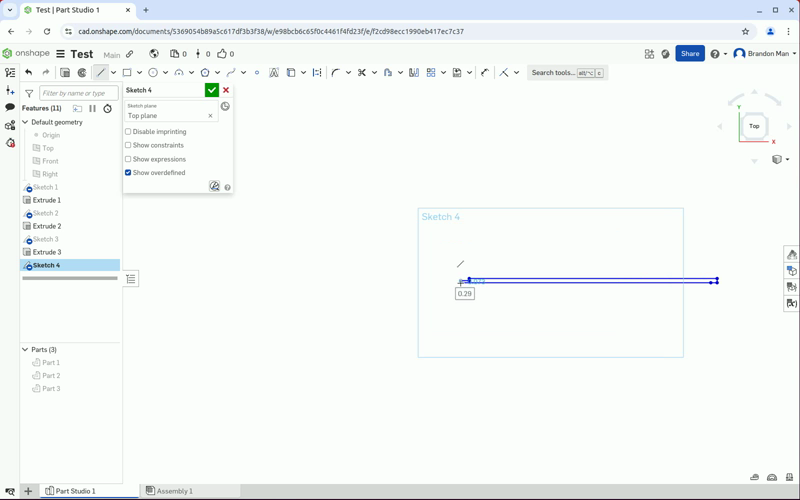
scroll(6)
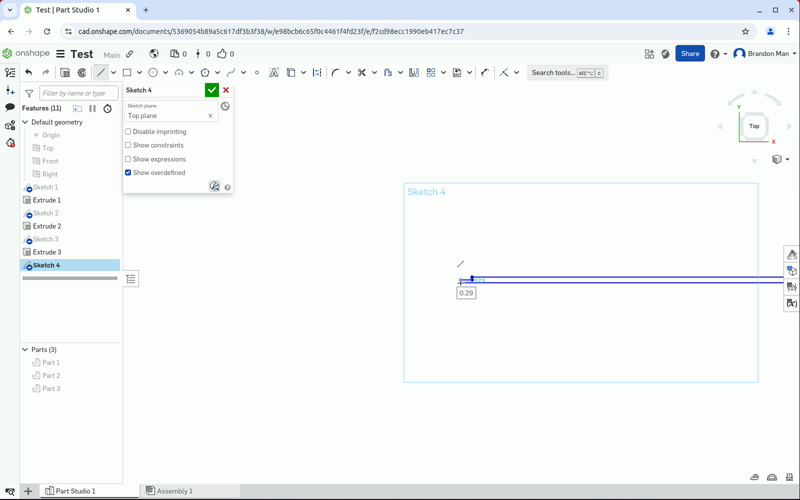
scroll(6)
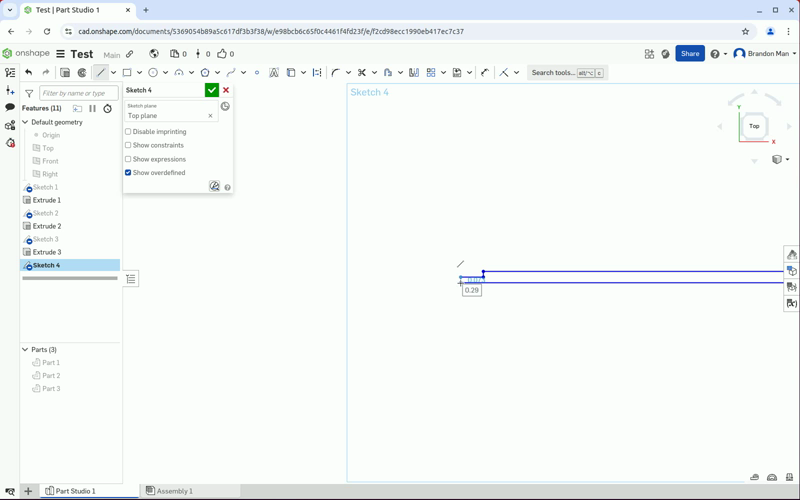
key_up(shift)
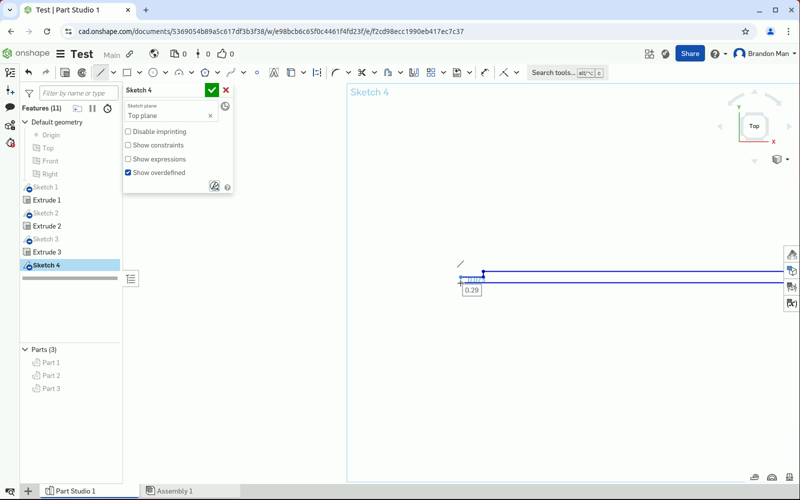
click(460, 282)
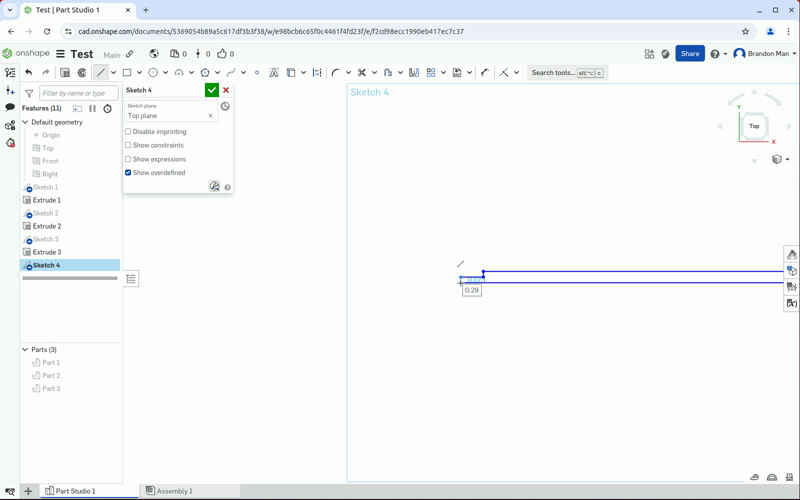
scroll(-6)
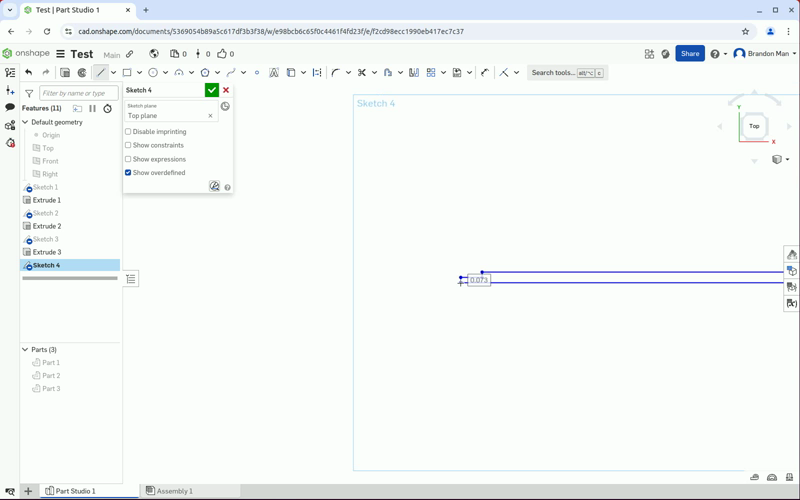
scroll(-6)
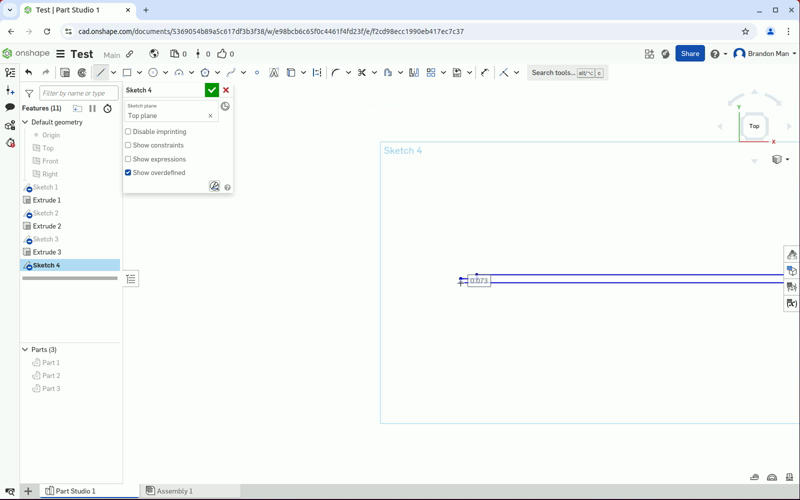
scroll(-6)
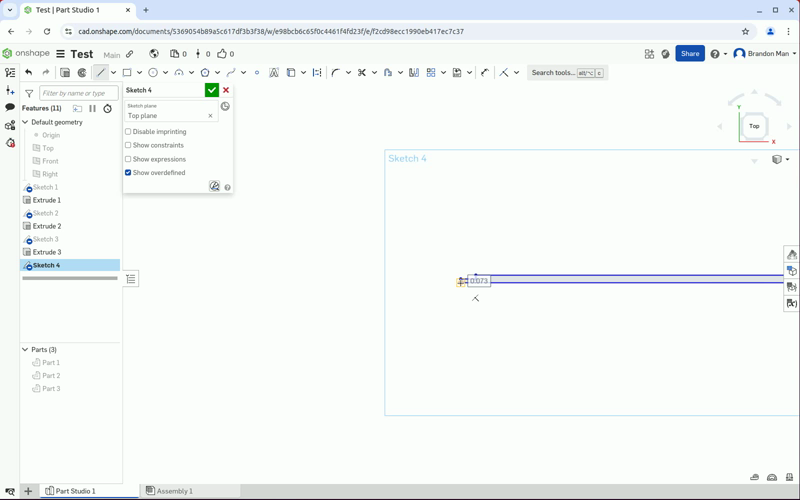
scroll(-6)
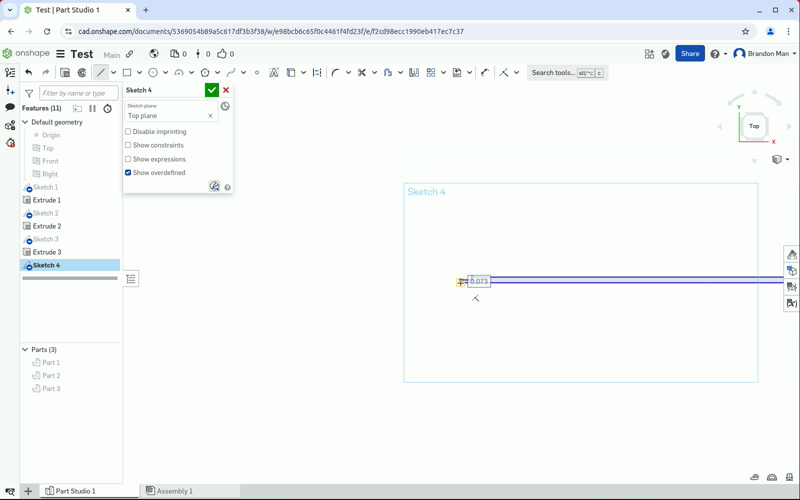
scroll(-6)
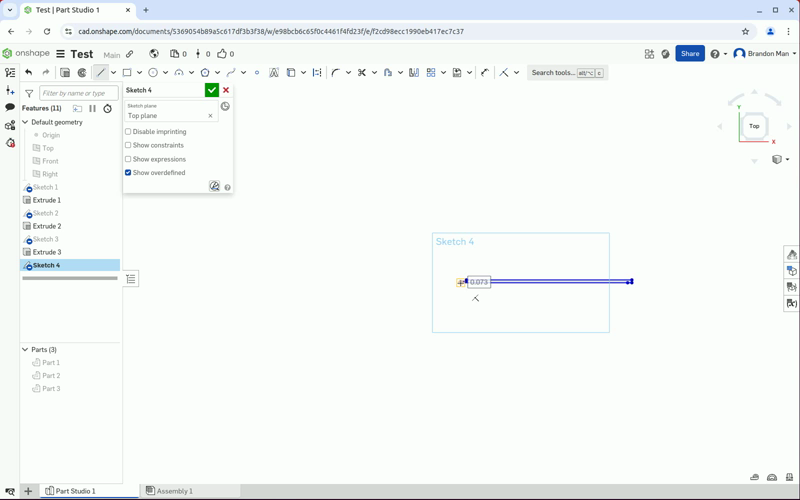
scroll(-6)
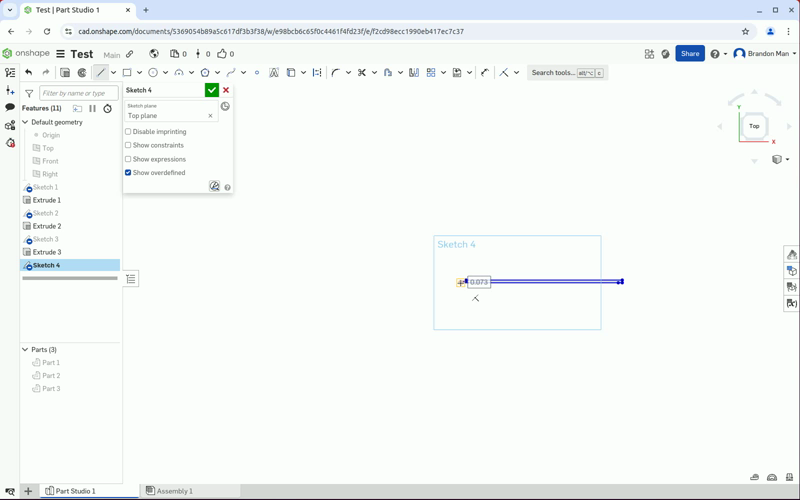
scroll(-6)
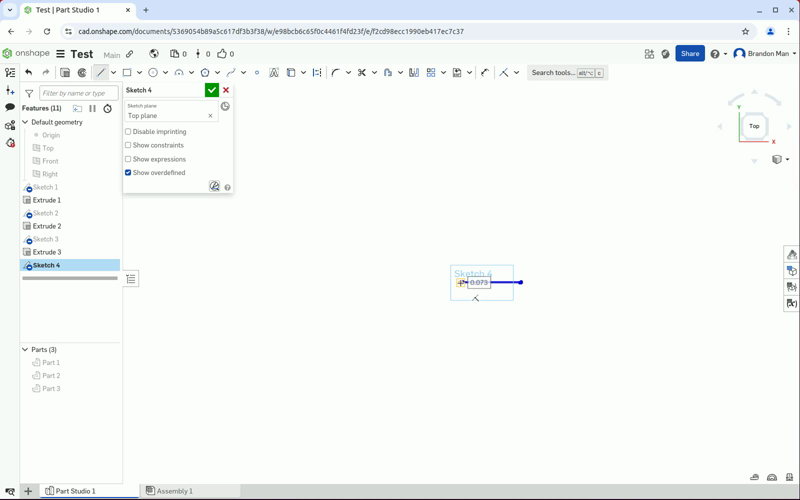
key(esc)
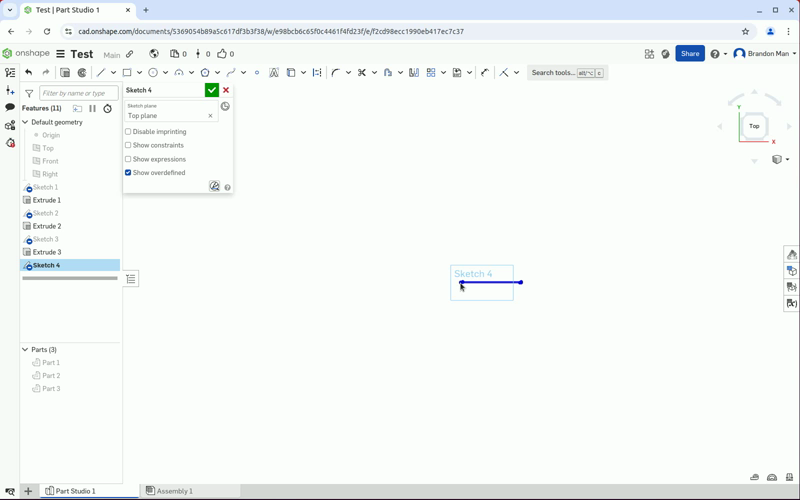
mouse_move(489, 281)
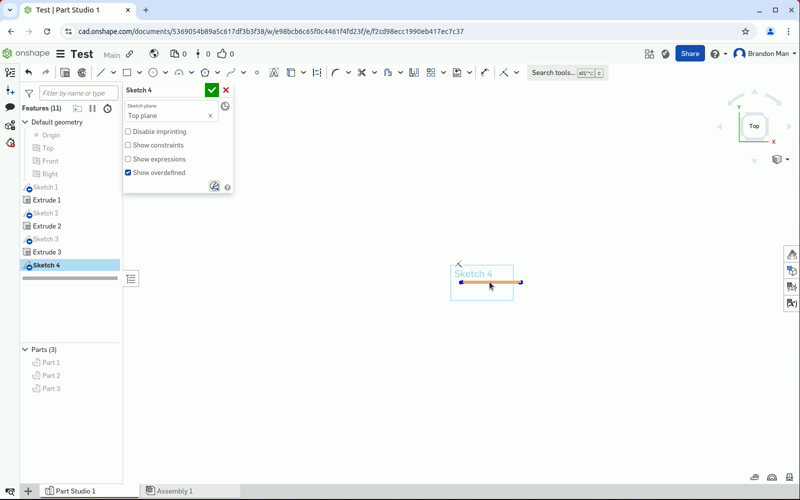
scroll(6)
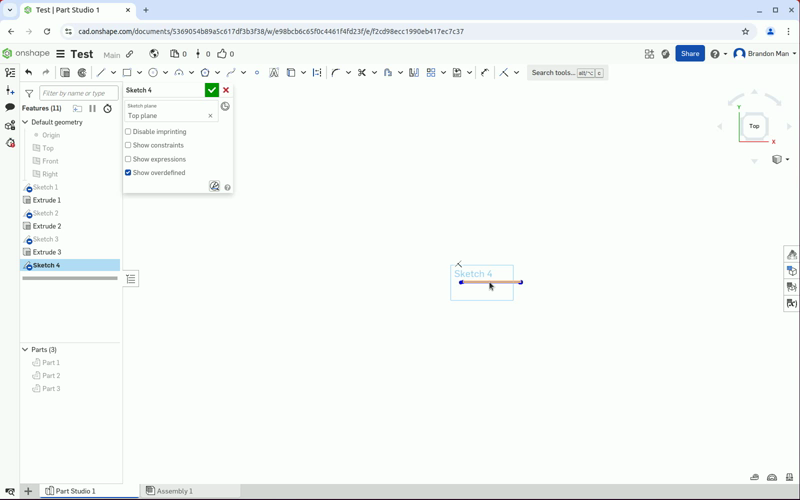
scroll(6)
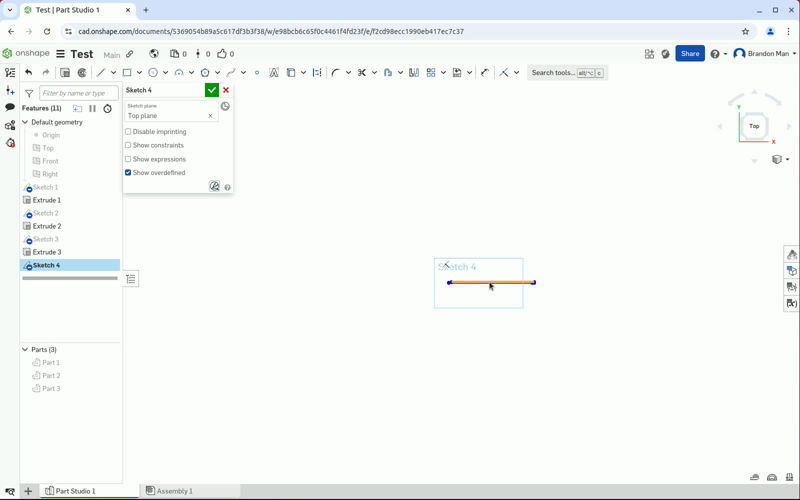
scroll(6)
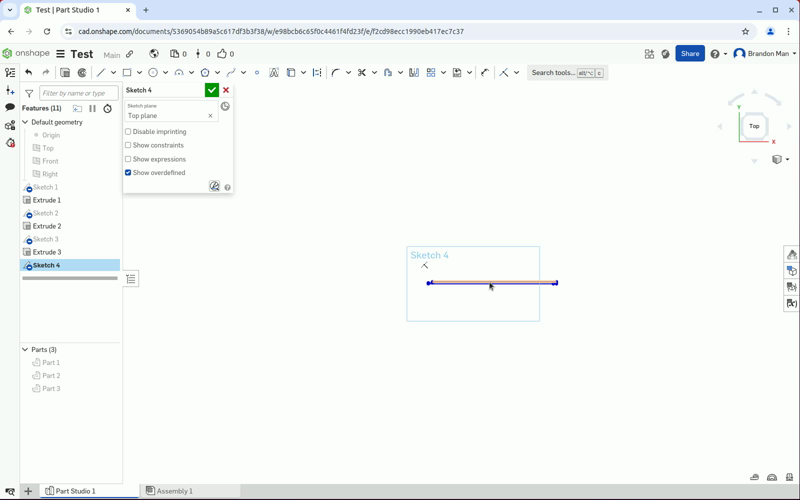
scroll(6)
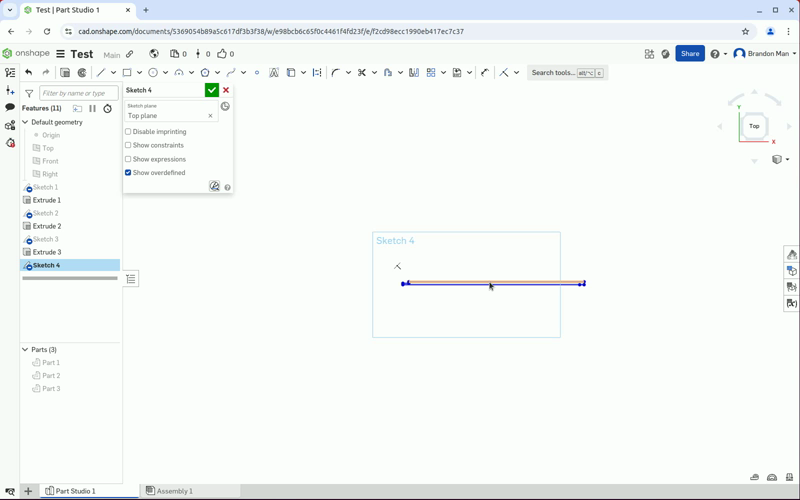
scroll(6)
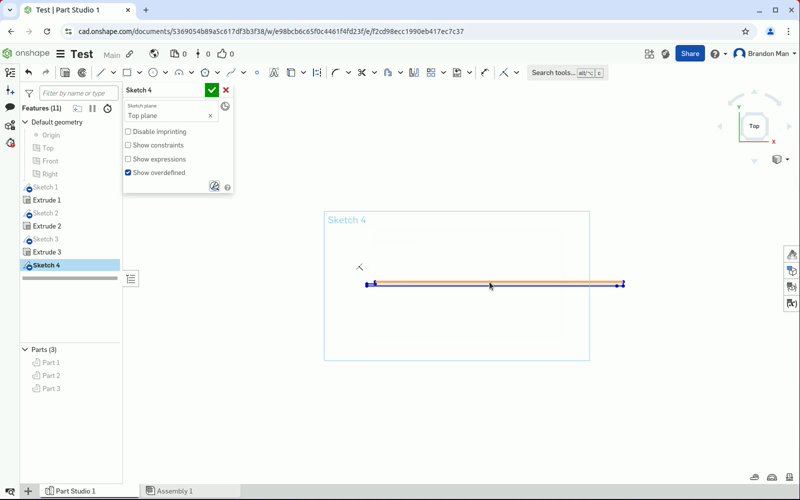
scroll(6)
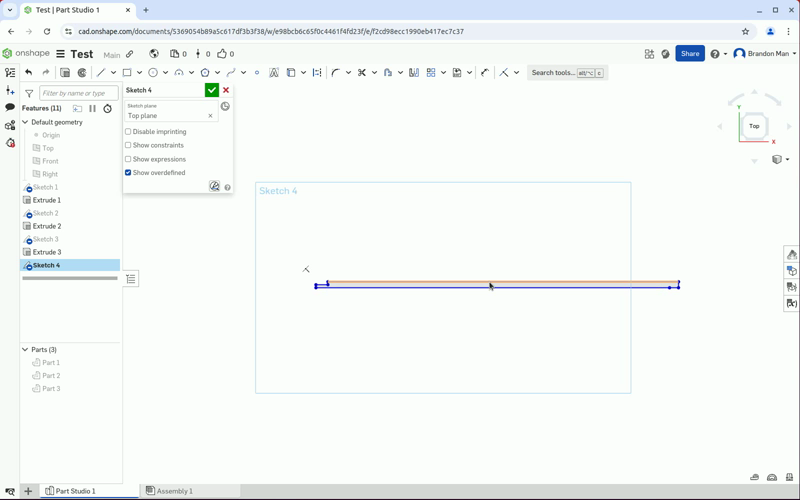
scroll(6)
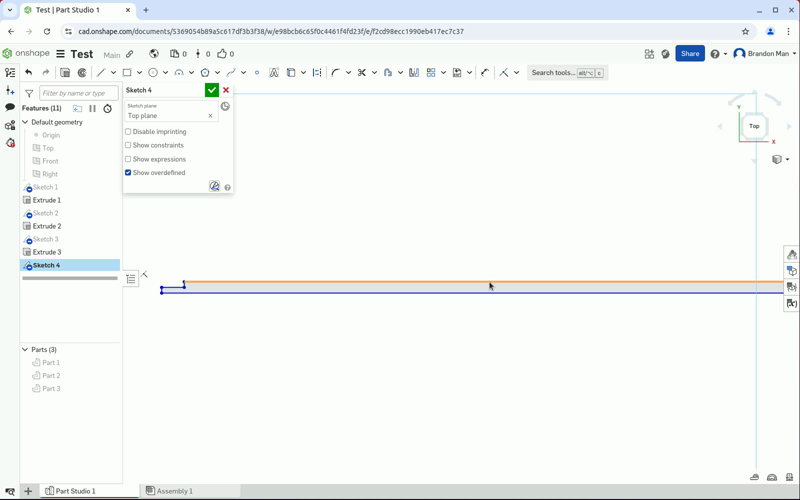
click(489, 281)
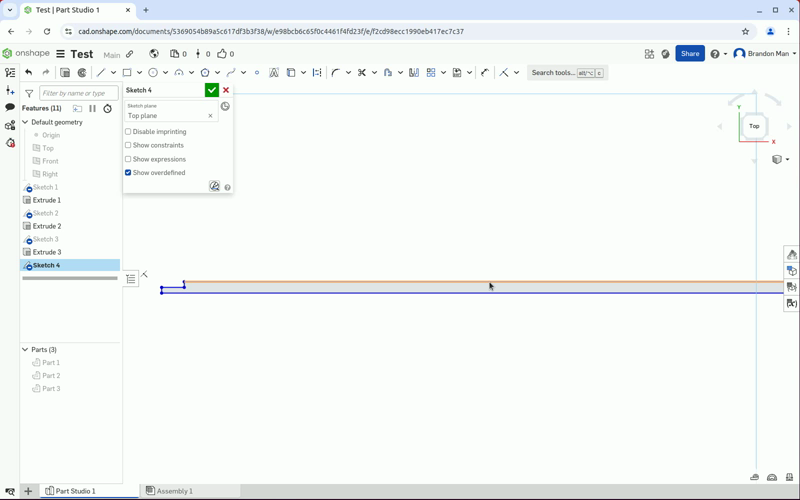
scroll(-6)
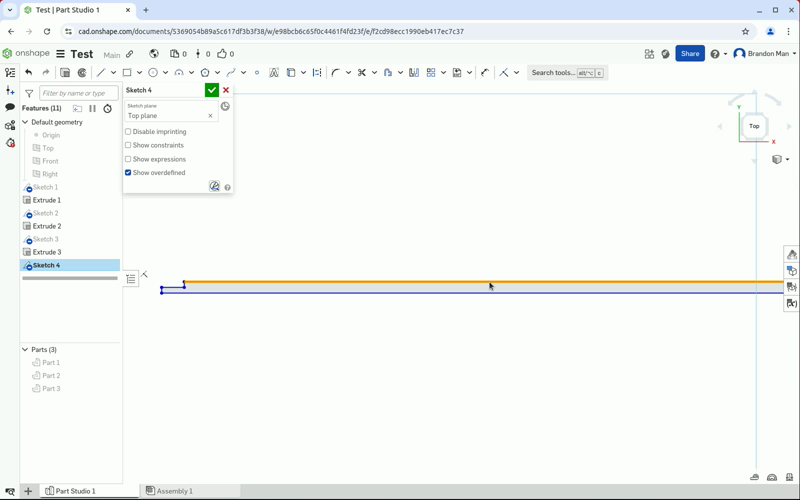
scroll(-6)
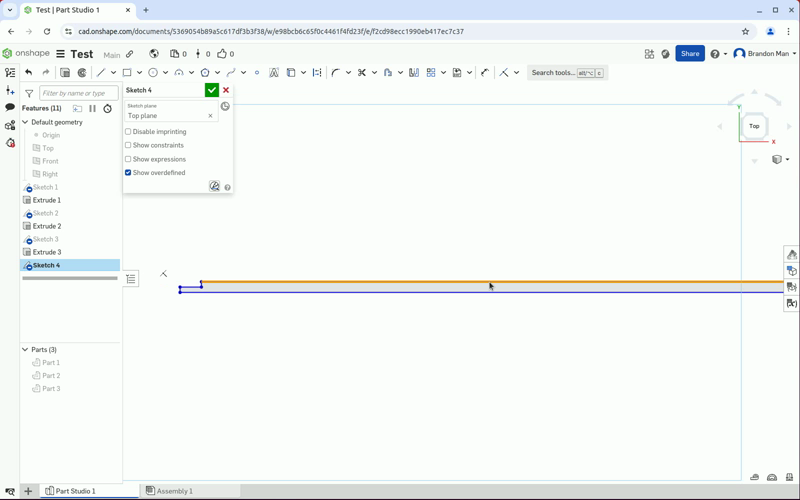
scroll(-6)
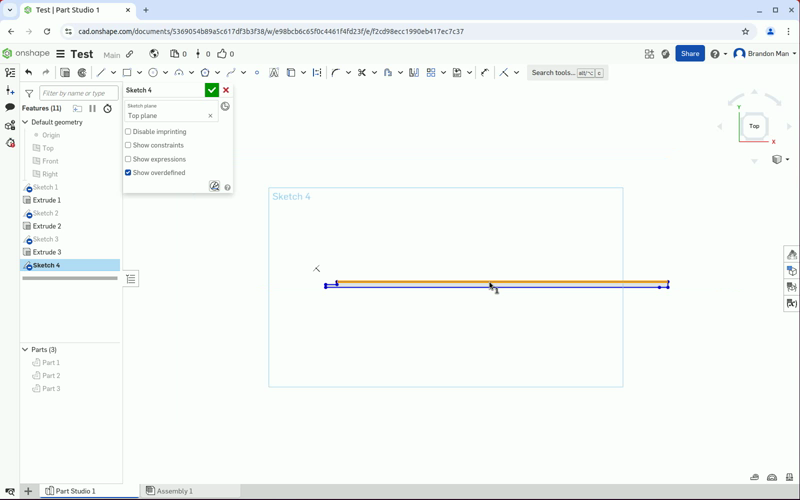
scroll(-6)
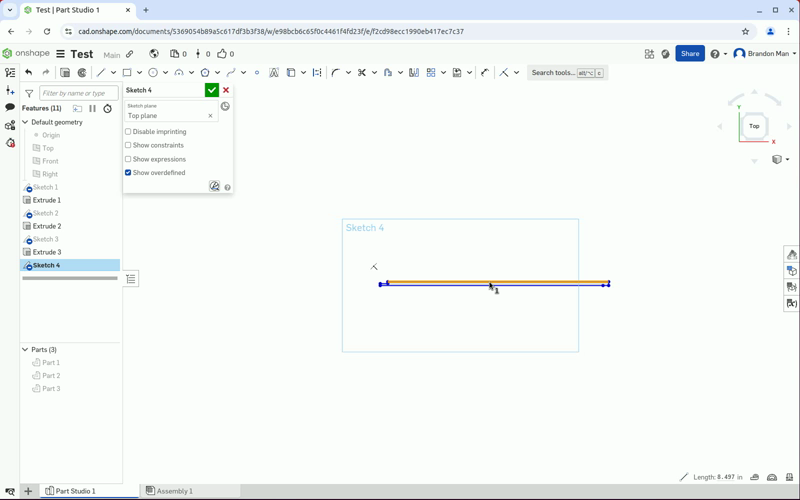
scroll(-6)
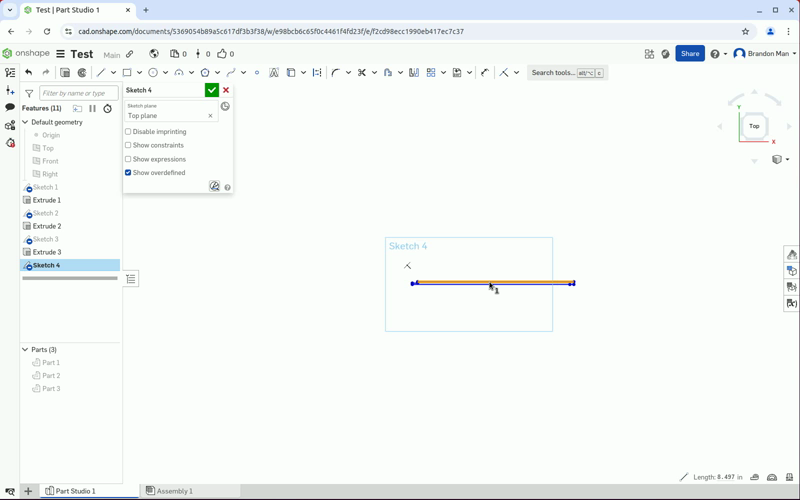
scroll(-6)
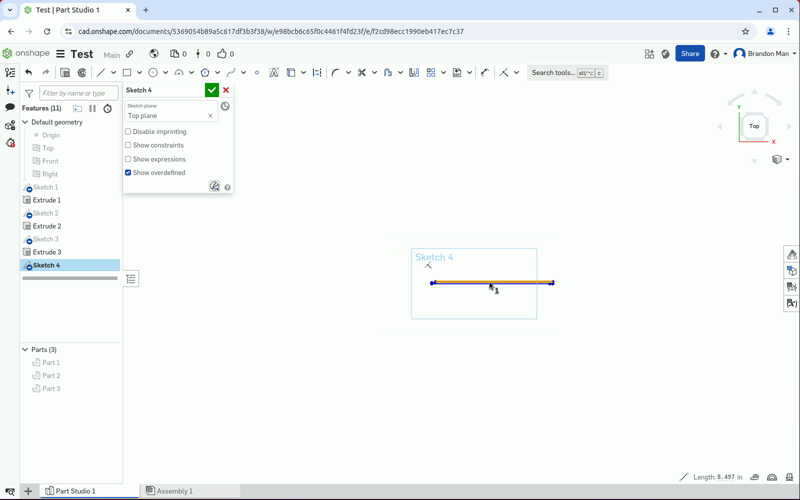
scroll(-6)
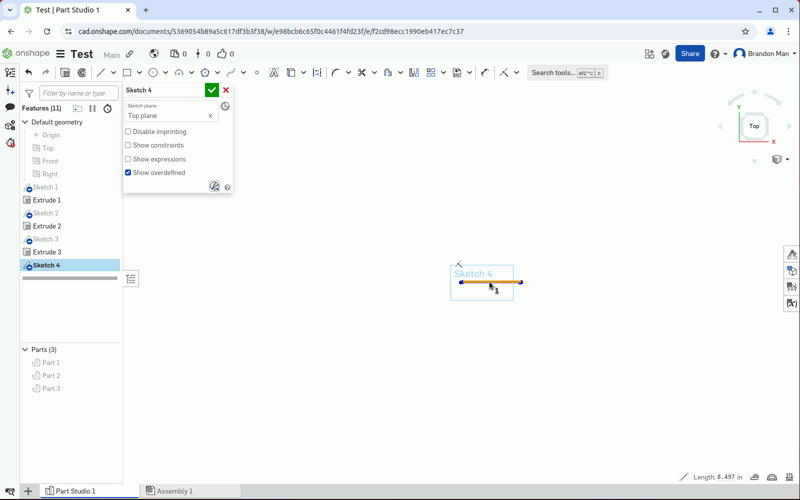
mouse_move(73, 352)
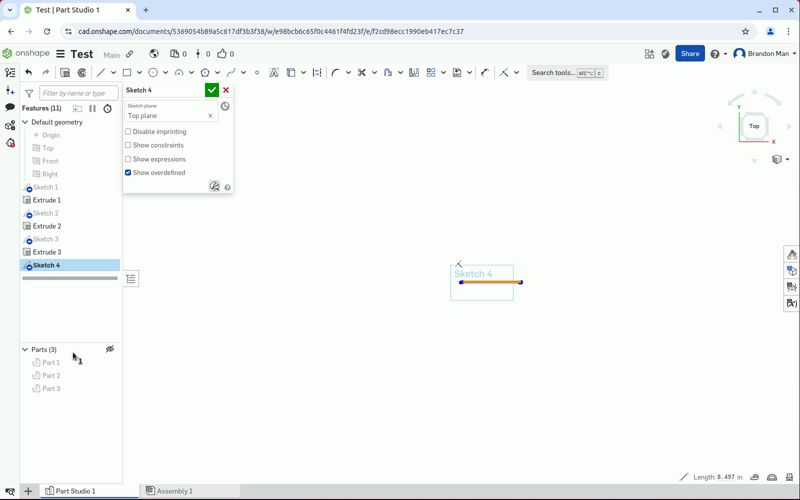
key(shift+y)
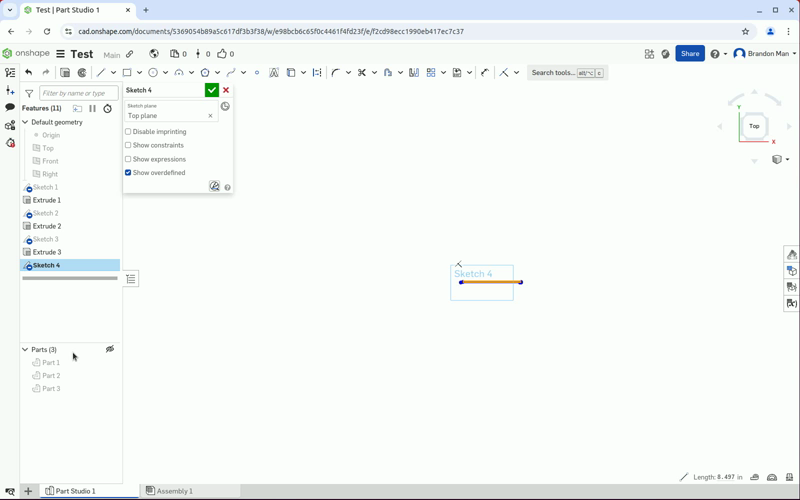
key(shift+e)
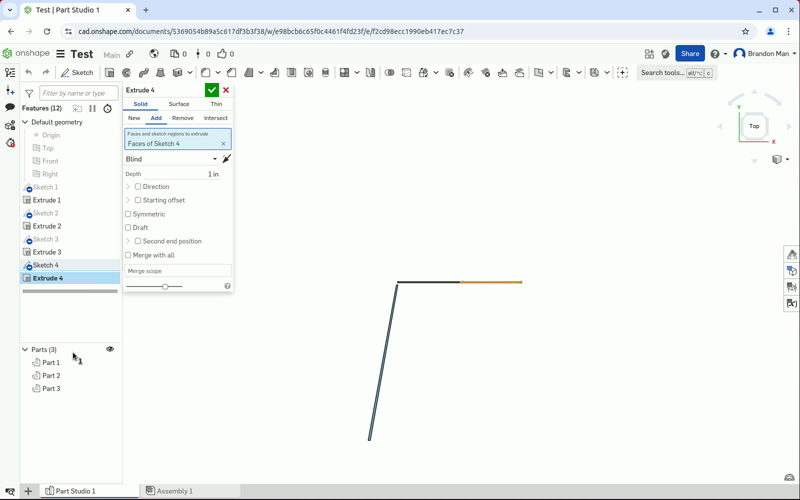
mouse_move(143, 106)
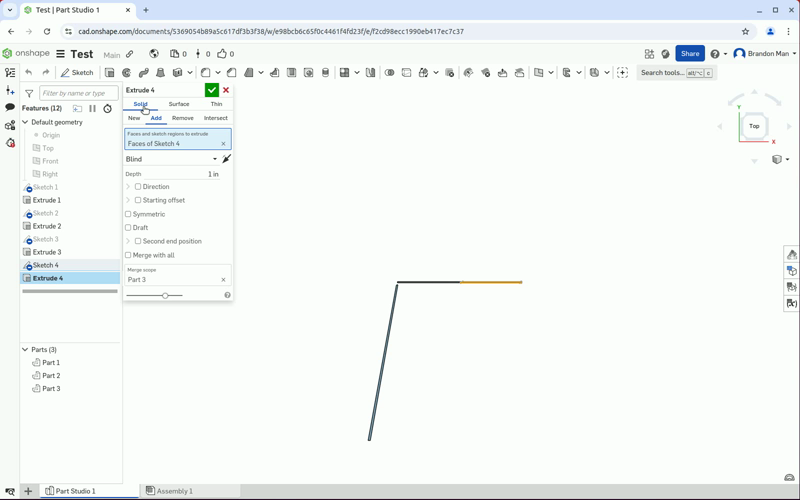
click(143, 106)
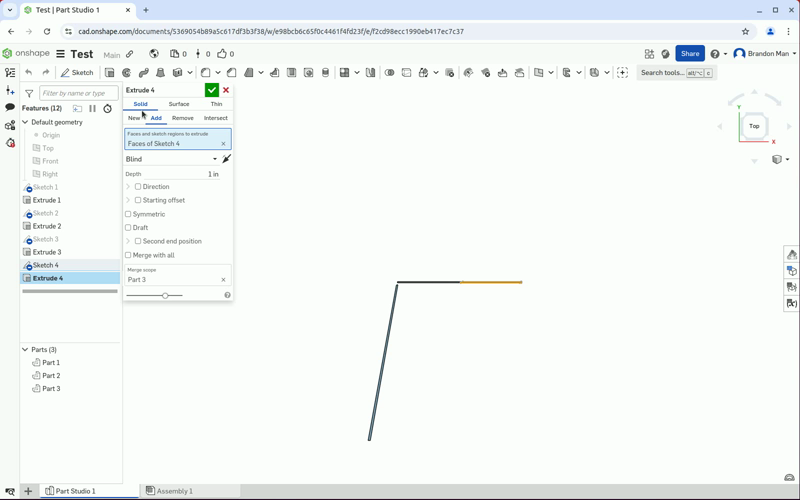
mouse_move(137, 120)
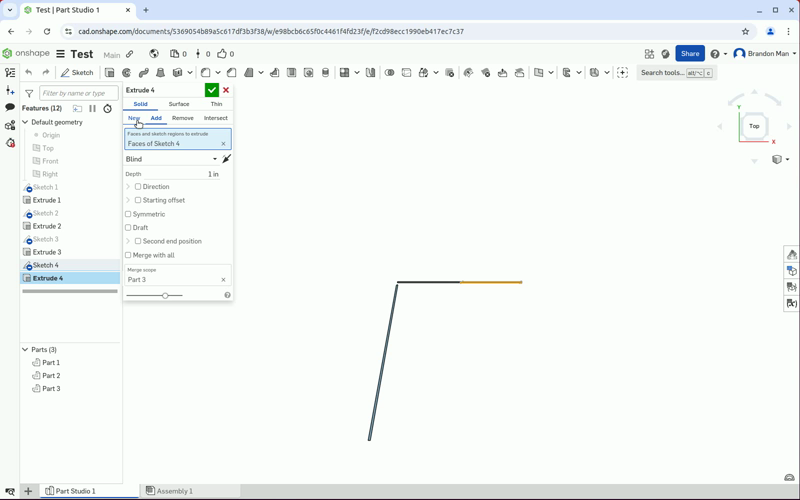
click(137, 120)
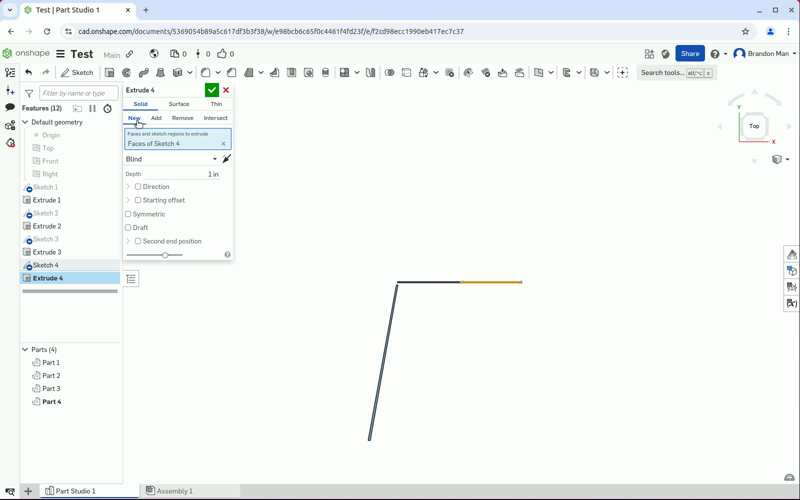
key(tab, 4)
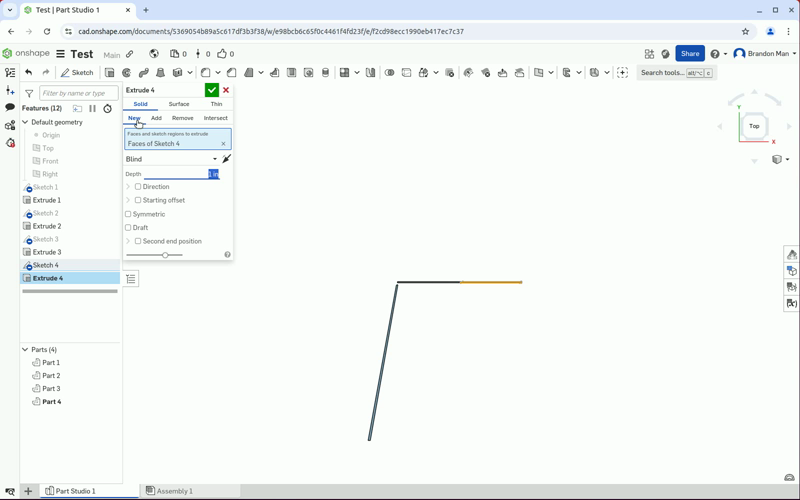
text(23.108)
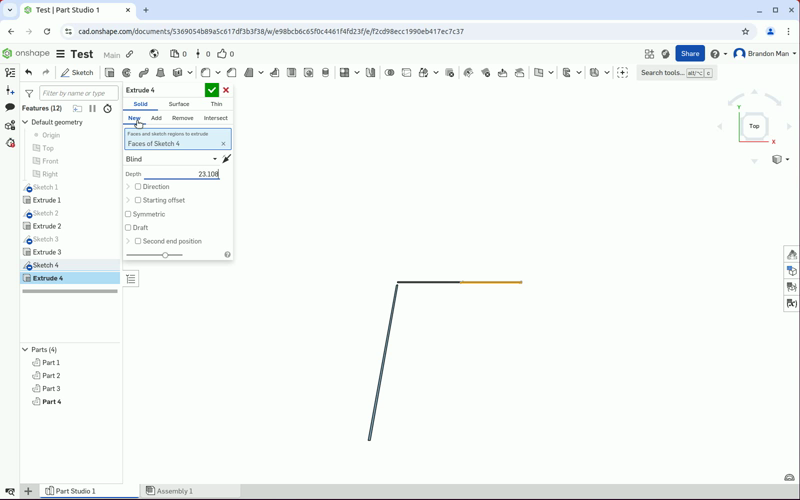
key(enter)
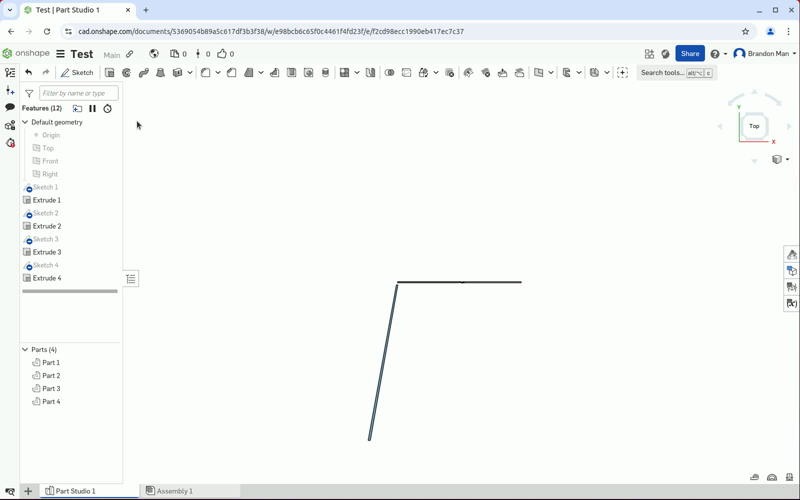
key(shift+h)
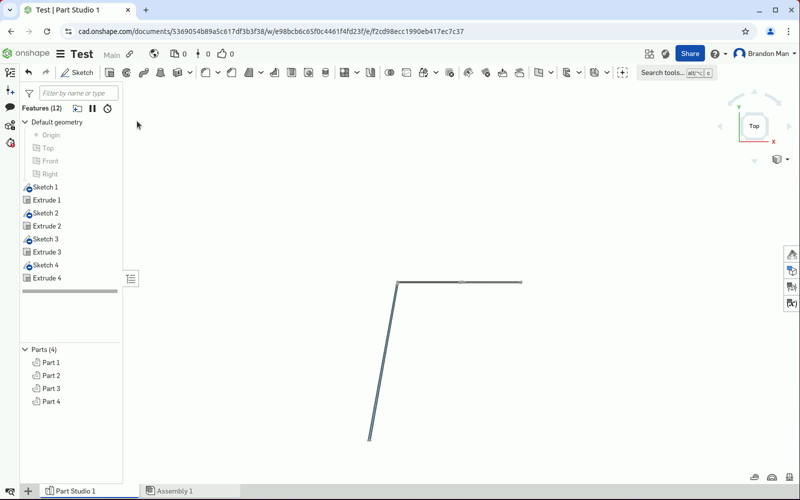
key(shift+h)
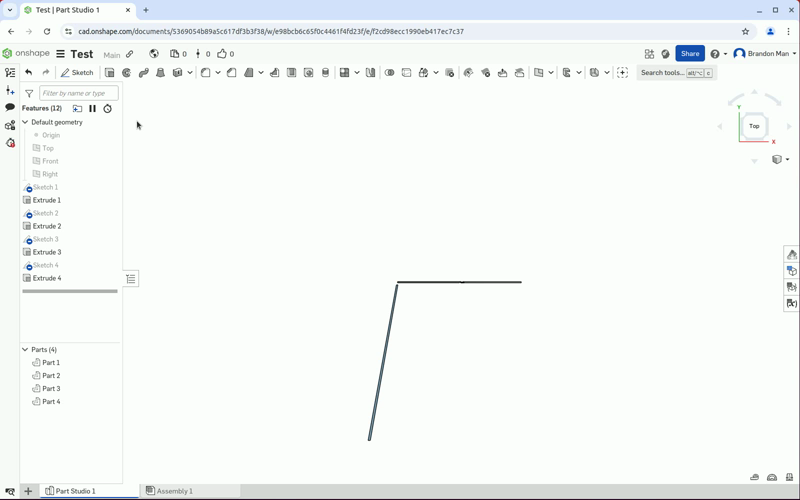
mouse_move(73, 189)
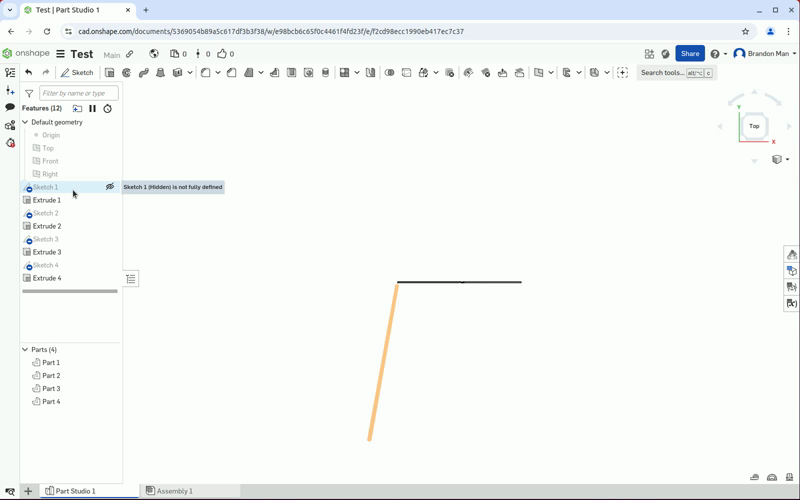
click(73, 189)
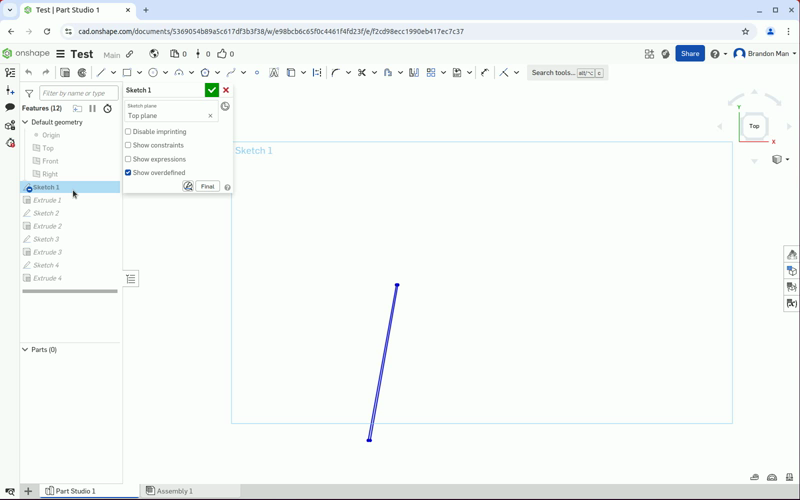
mouse_move(229, 92)
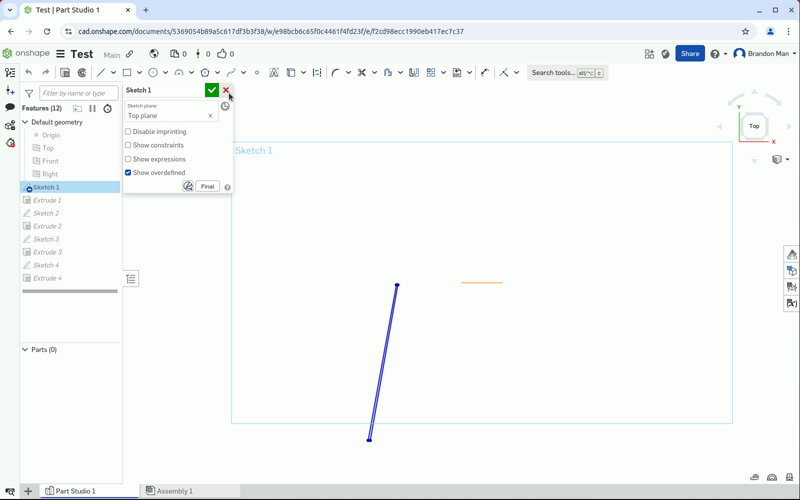
click(229, 92)
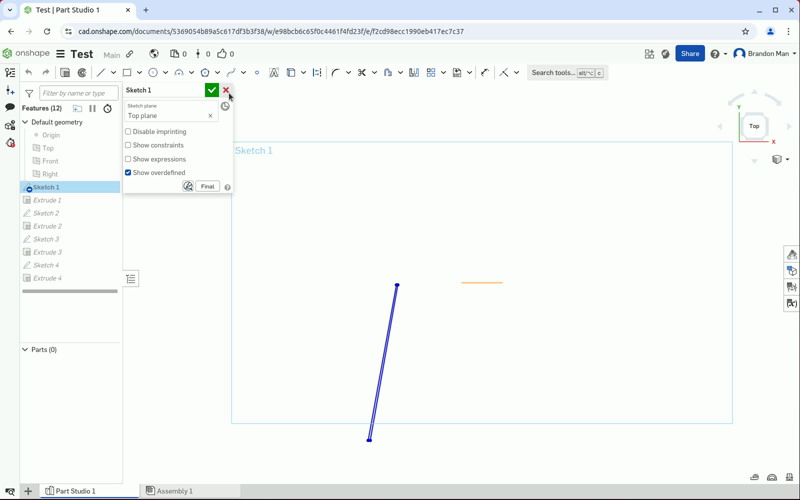
key(shift+s)
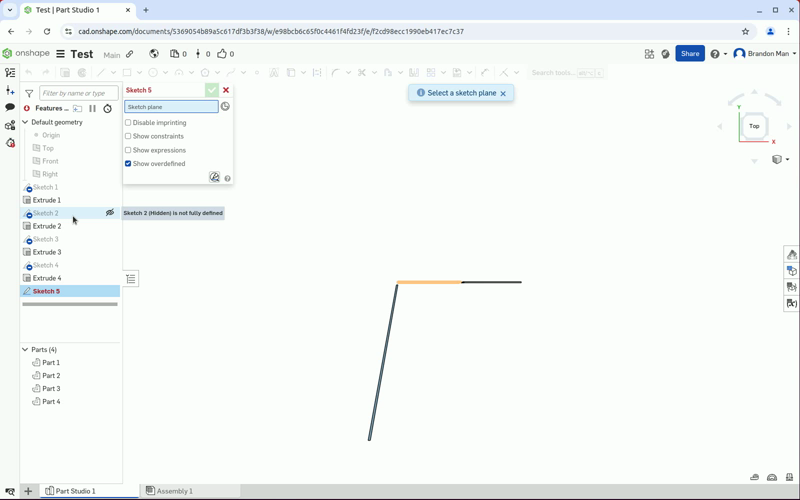
scroll(3)
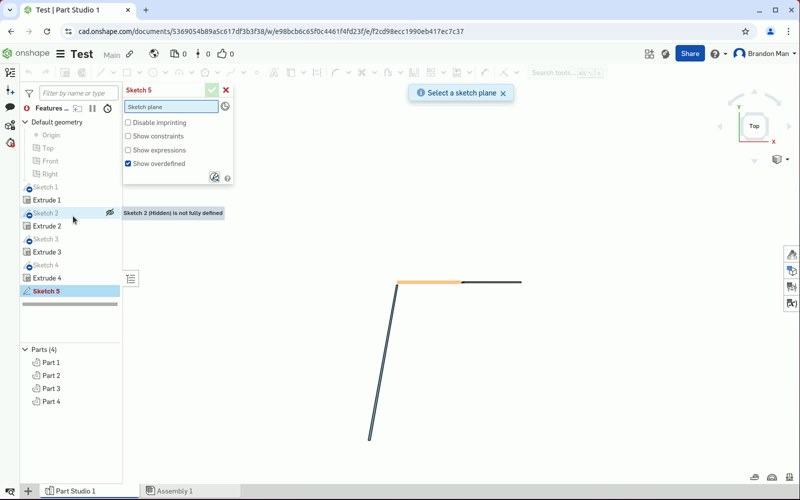
mouse_move(73, 150)
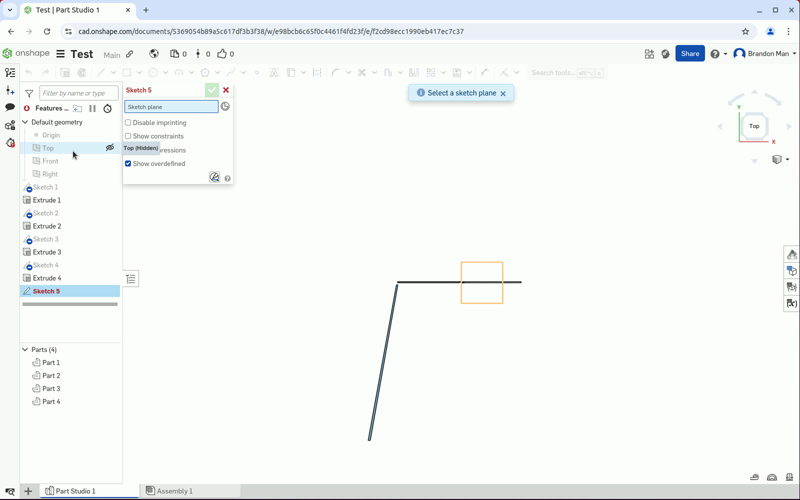
click(73, 150)
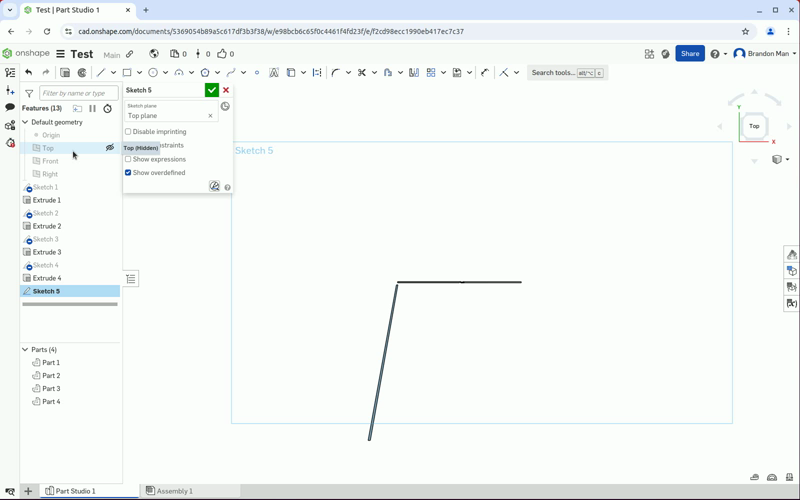
mouse_move(73, 352)
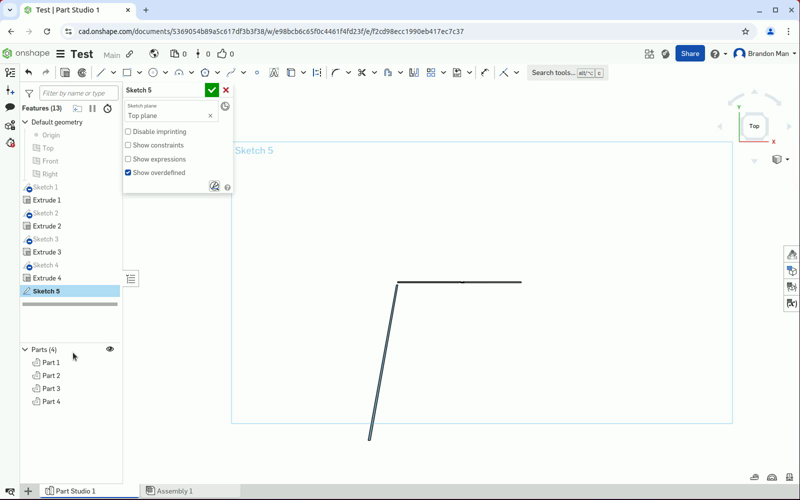
key(y)
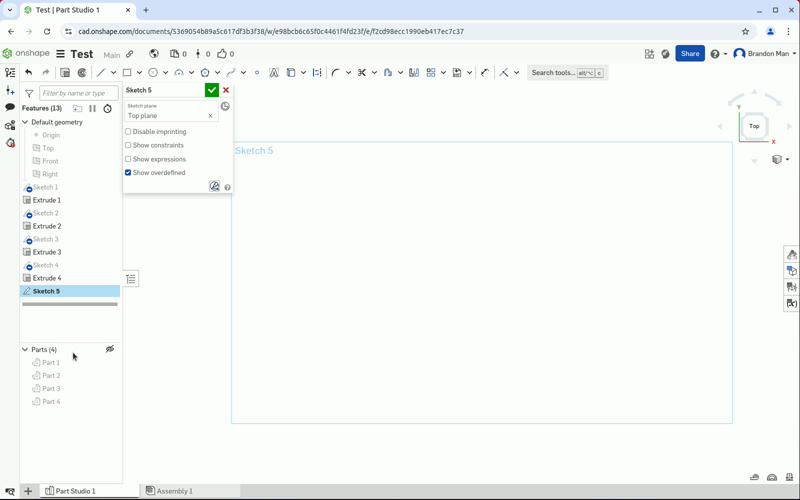
key(l)
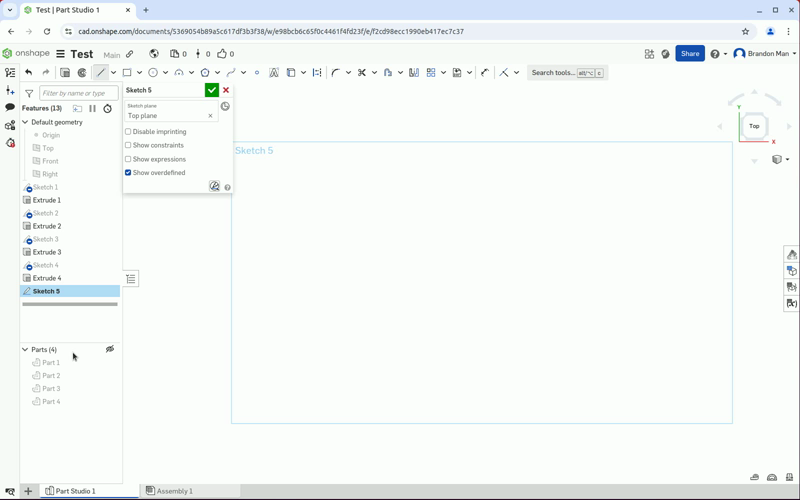
key_down(shift)
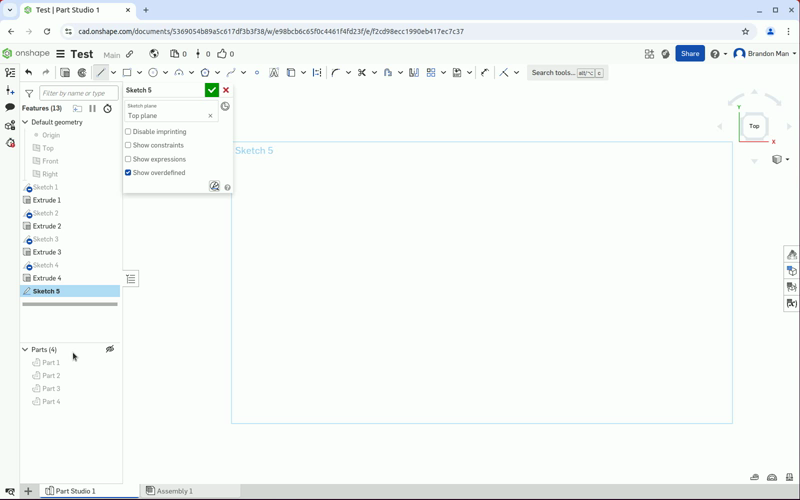
mouse_move(458, 282)
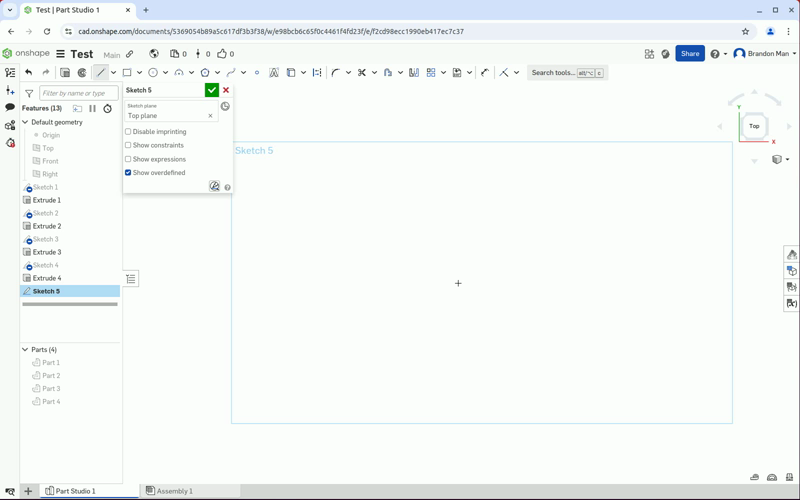
click(458, 282)
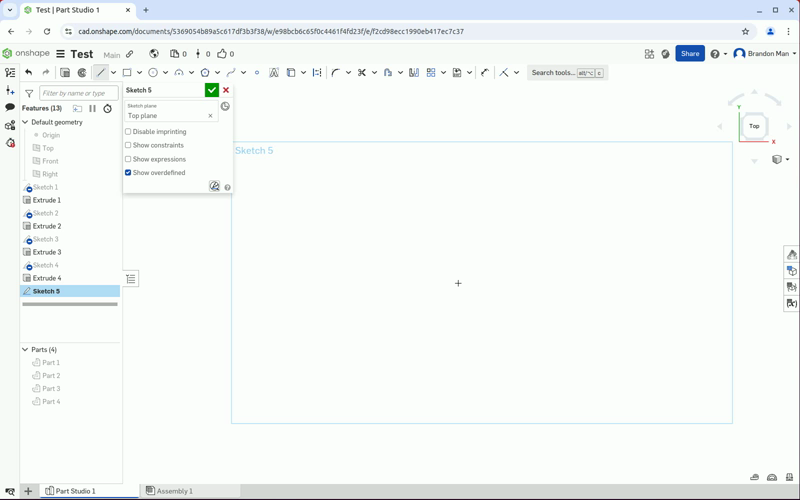
key_up(shift)
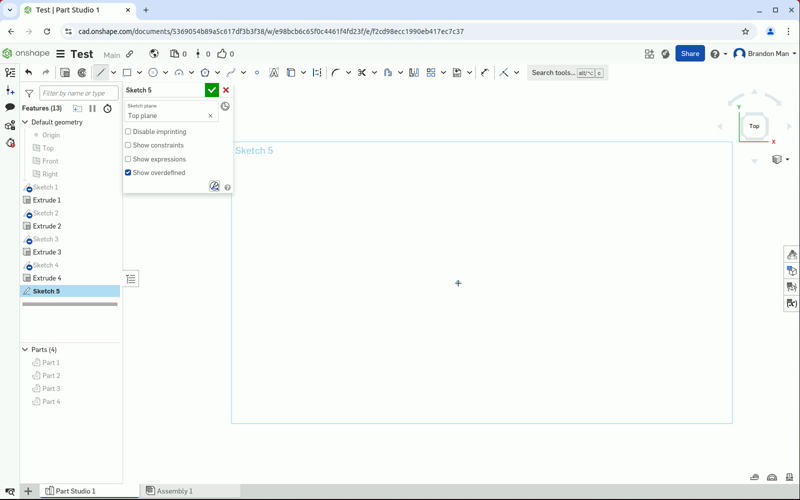
key_down(shift)
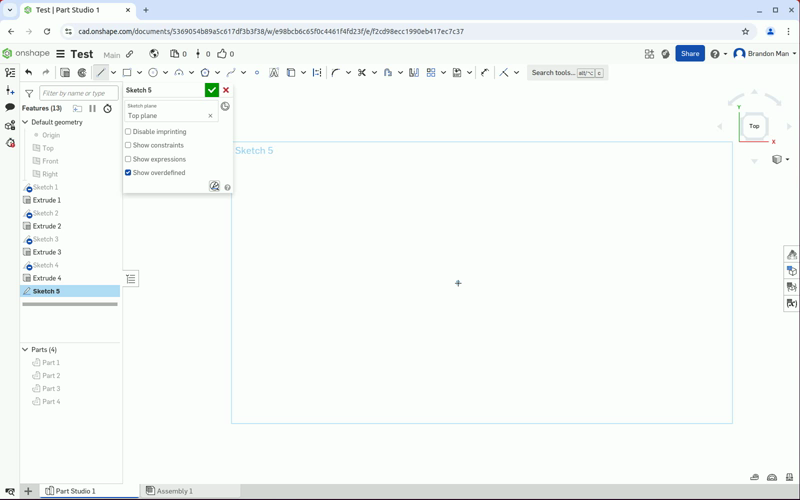
mouse_move(488, 282)
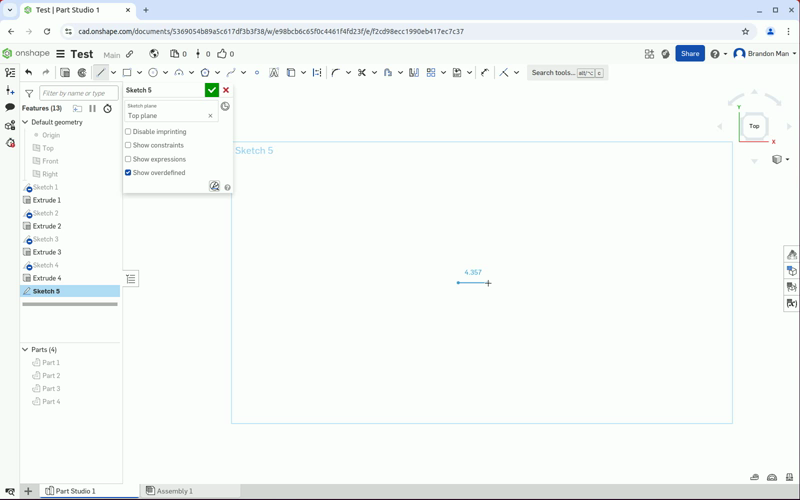
mouse_move(461, 282)
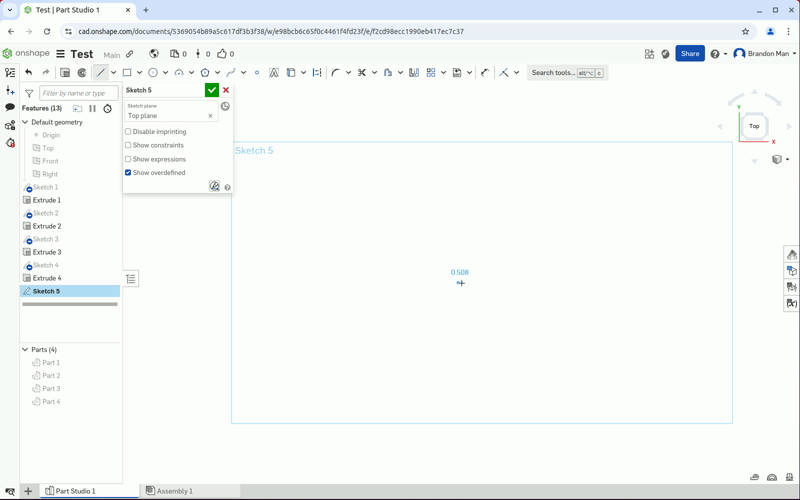
scroll(6)
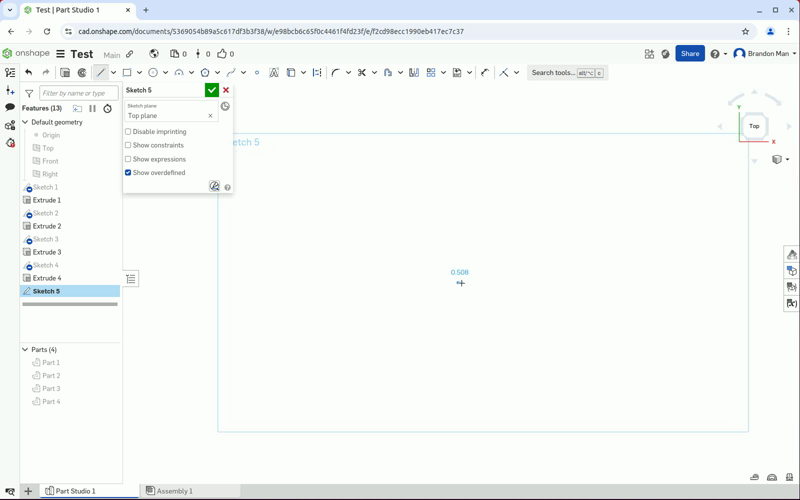
scroll(6)
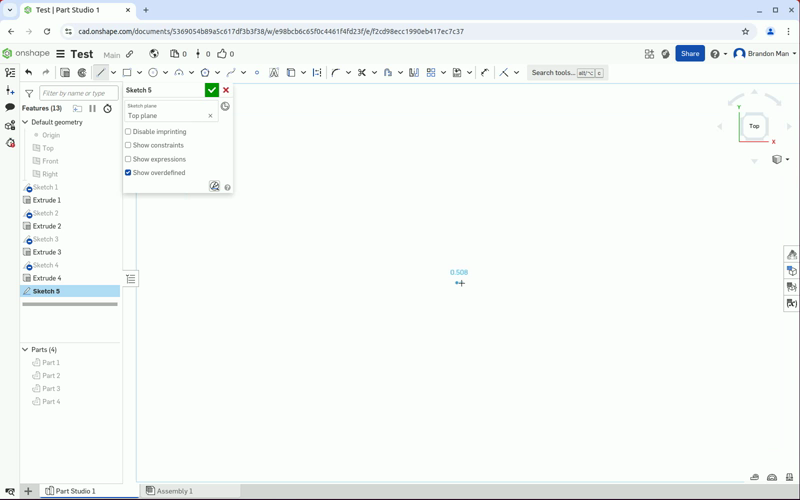
scroll(6)
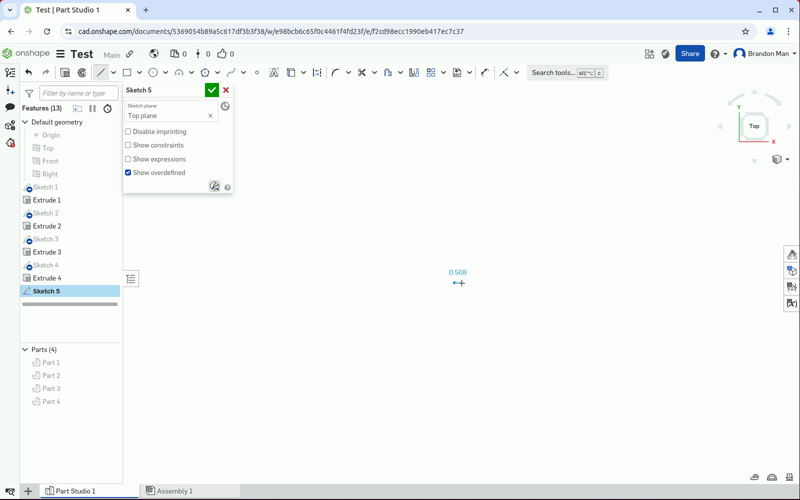
scroll(6)
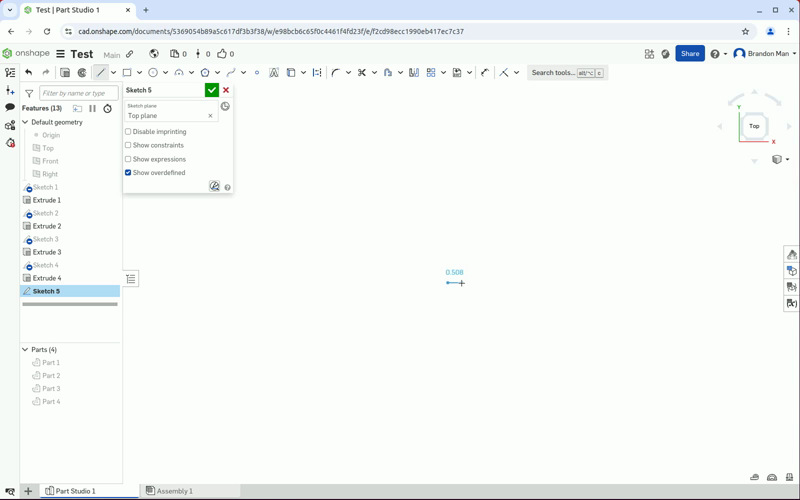
scroll(6)
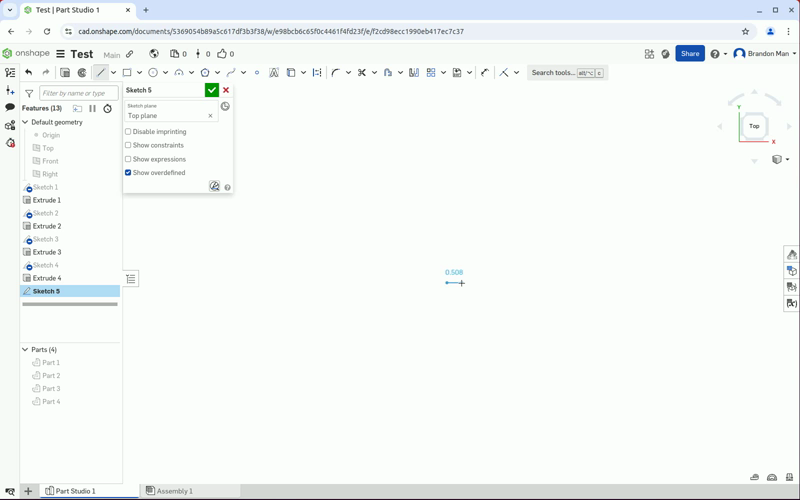
scroll(6)
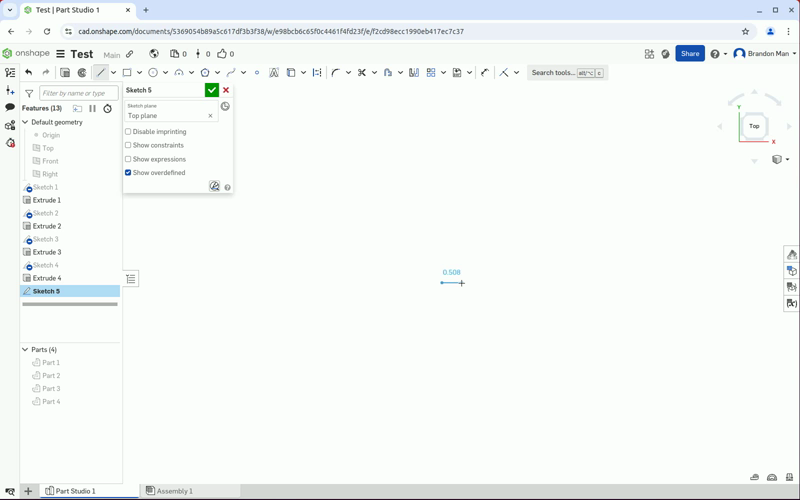
scroll(6)
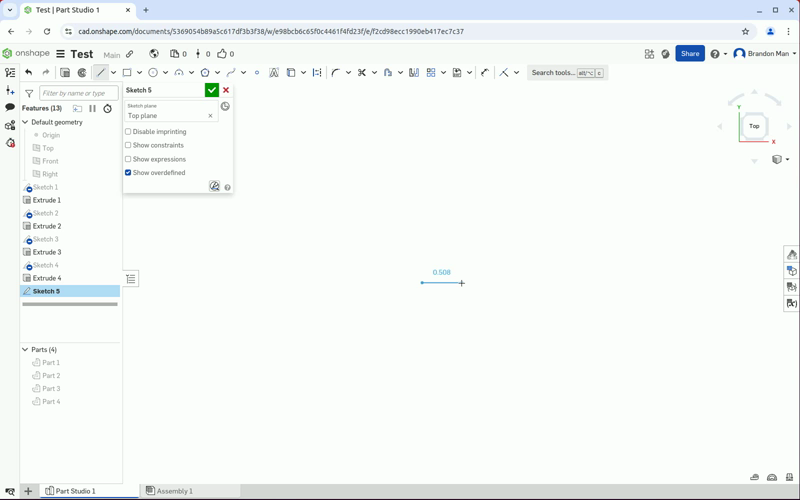
click(461, 282)
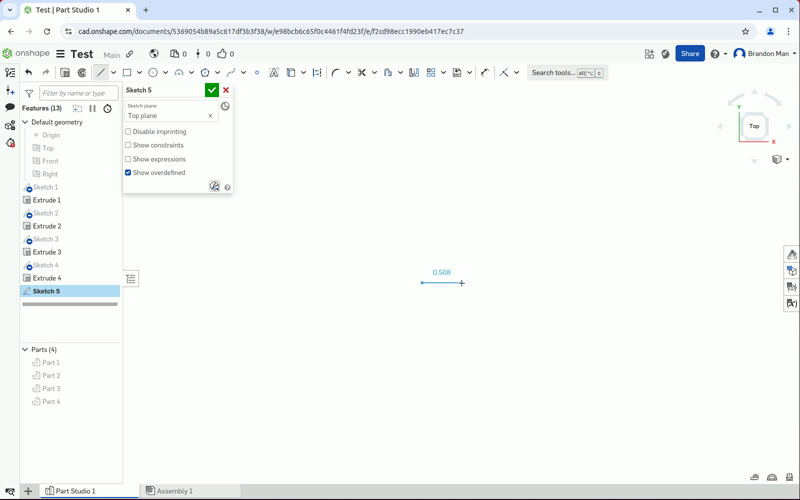
scroll(-6)
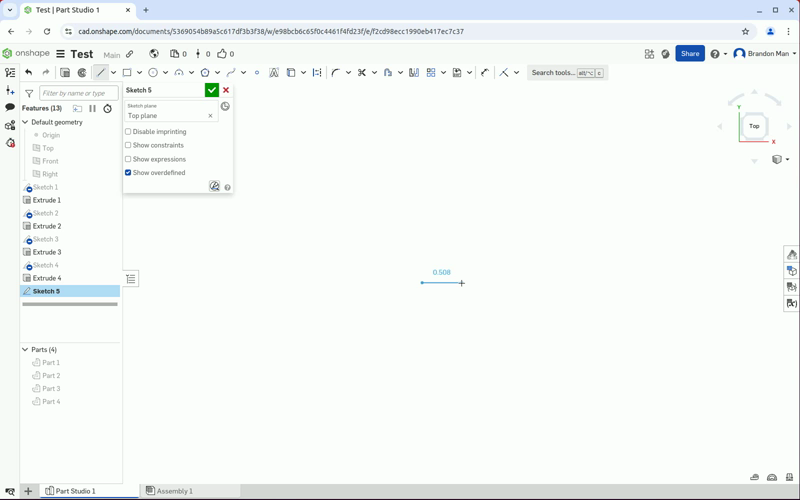
scroll(-6)
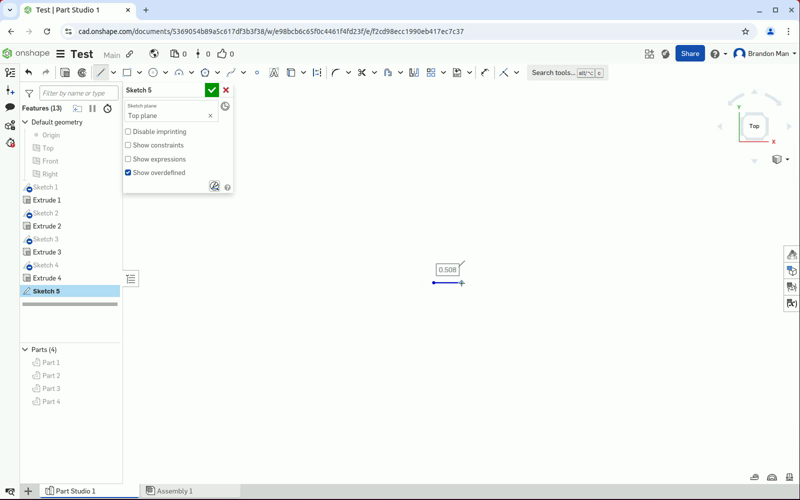
scroll(-6)
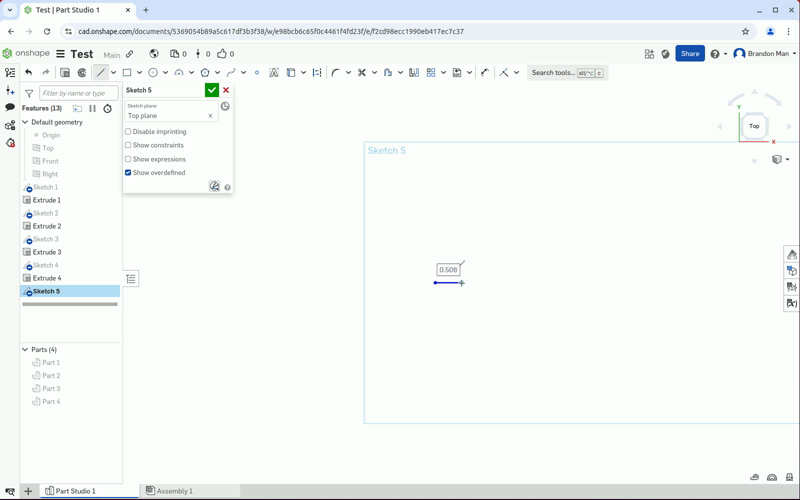
scroll(-6)
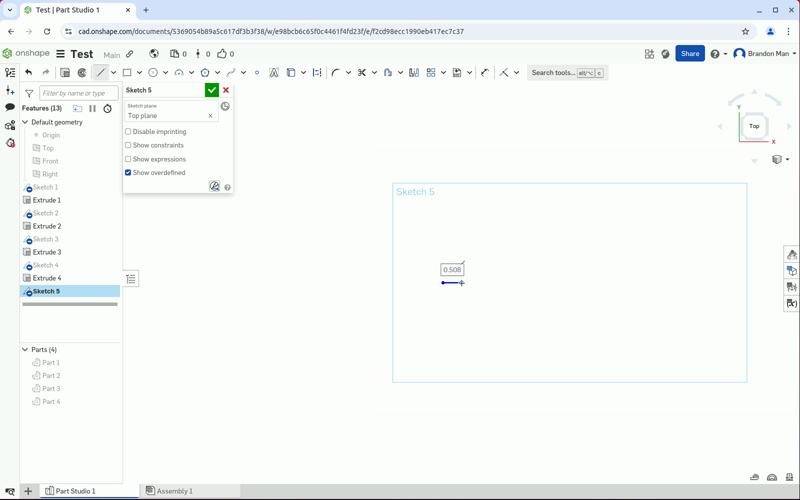
scroll(-6)
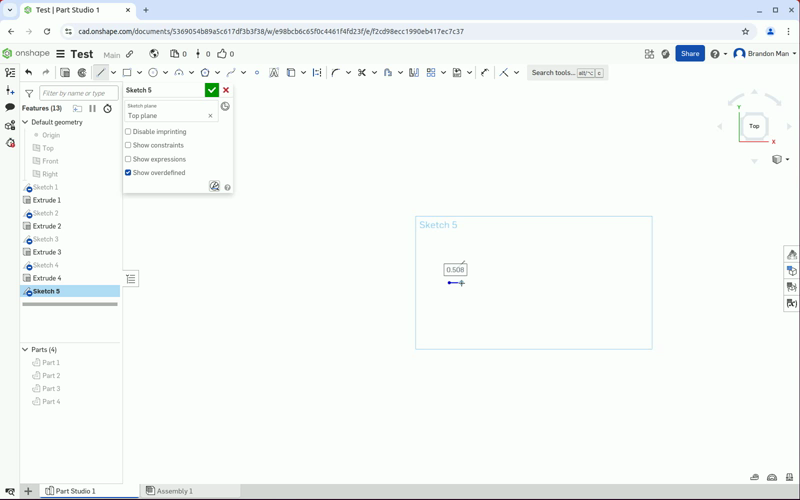
scroll(-6)
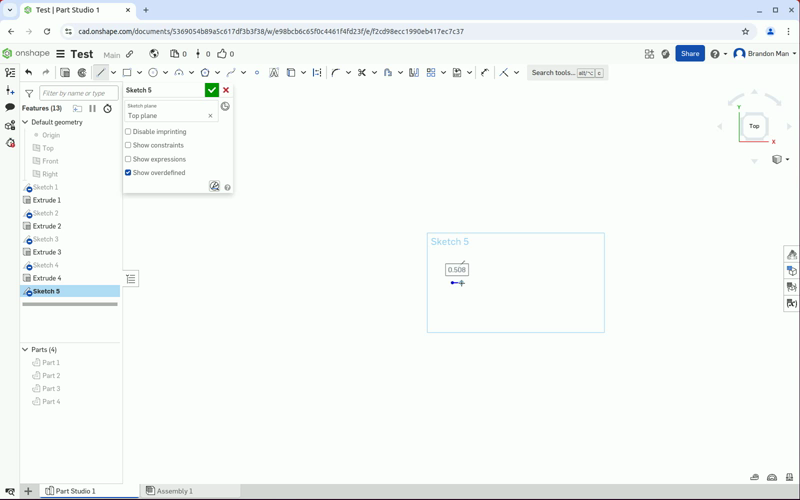
scroll(-6)
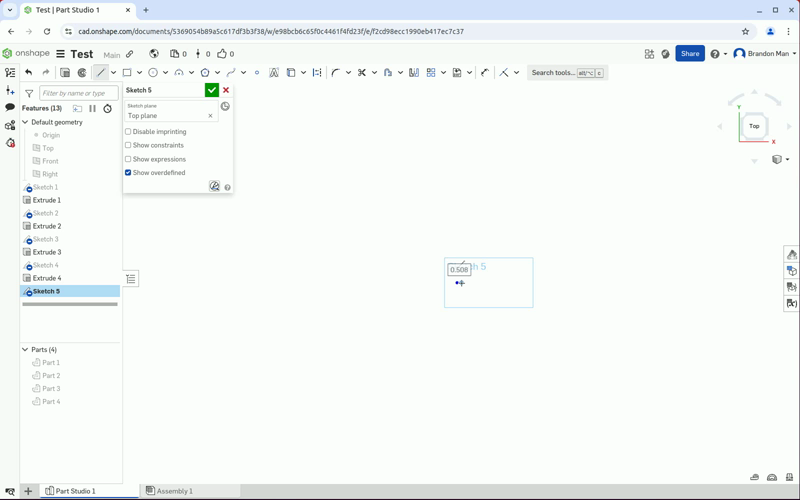
key_up(shift)
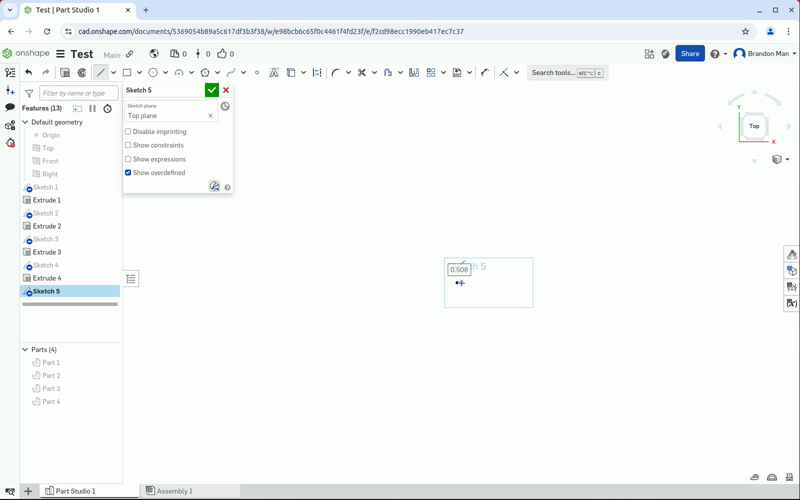
key_down(shift)
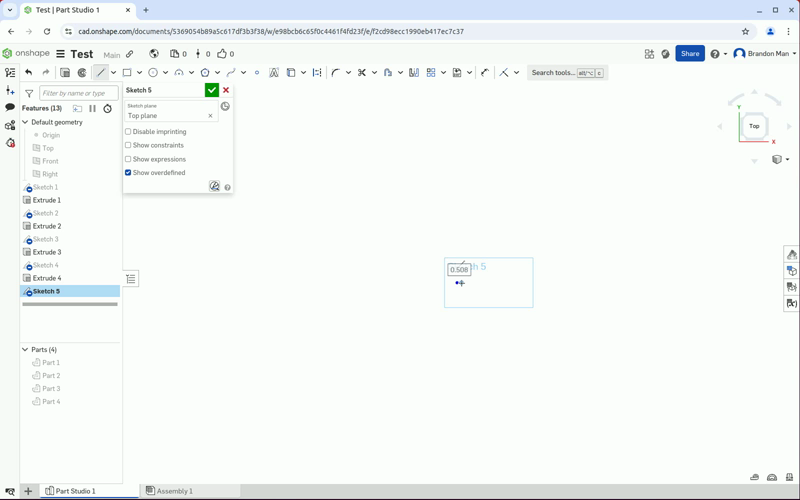
mouse_move(492, 282)
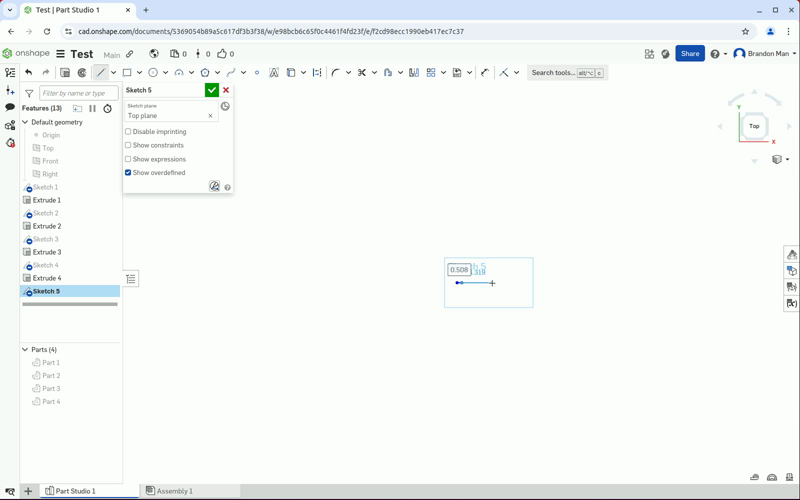
mouse_move(461, 282)
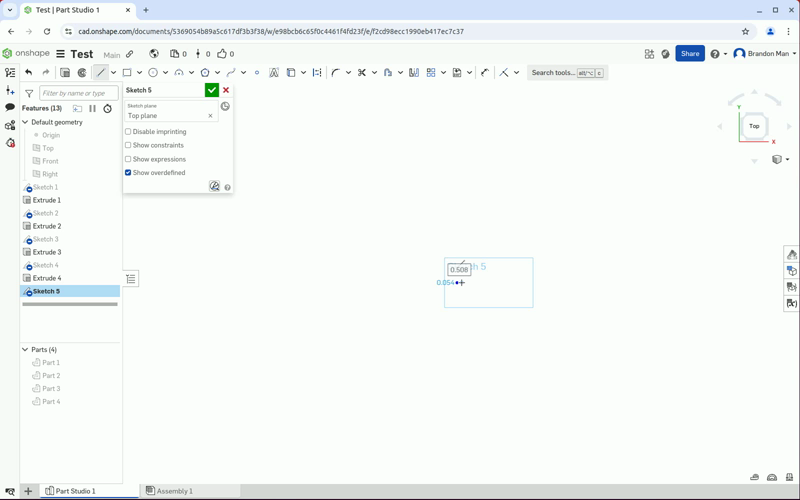
scroll(6)
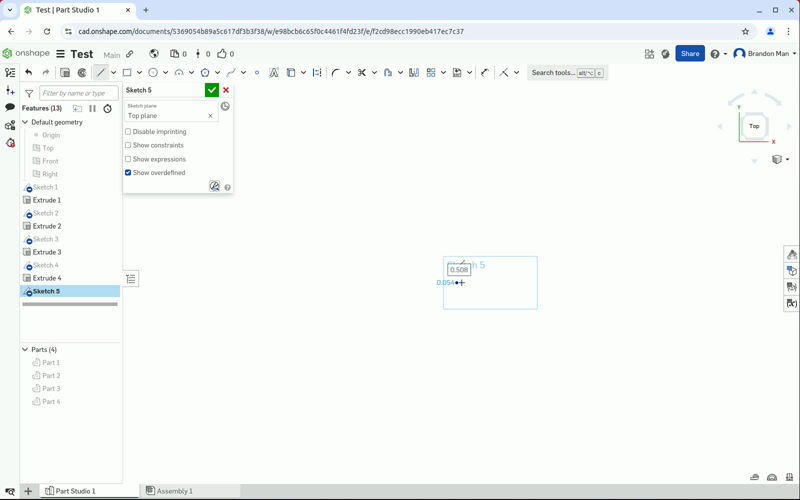
scroll(6)
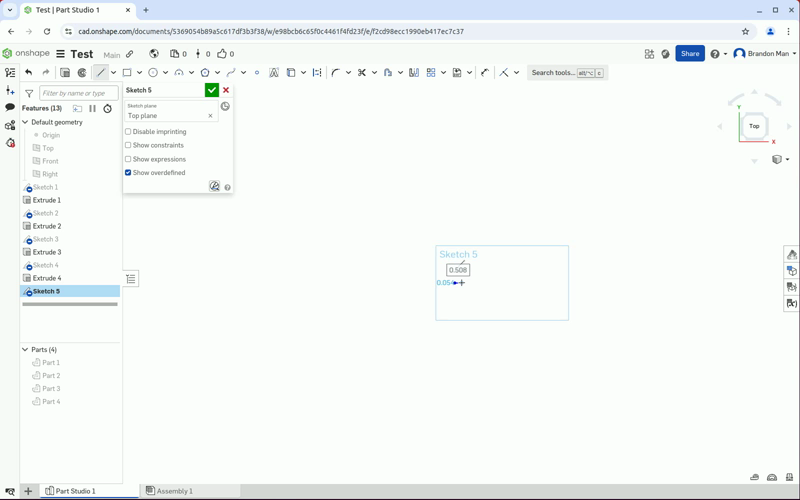
scroll(6)
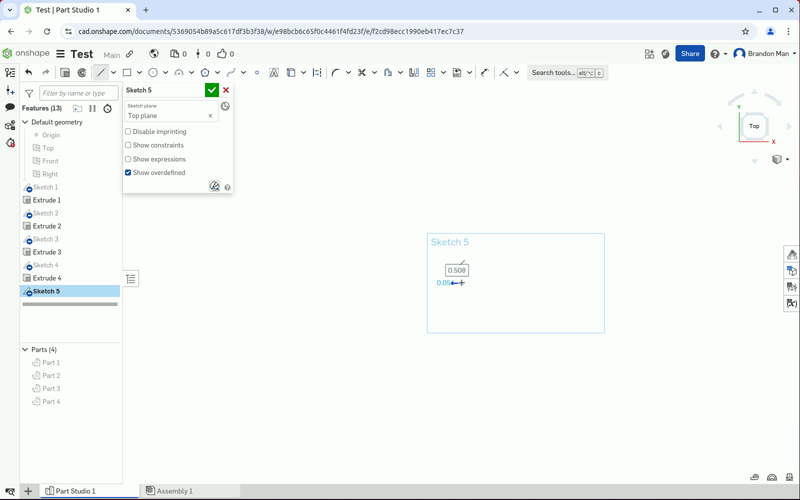
scroll(6)
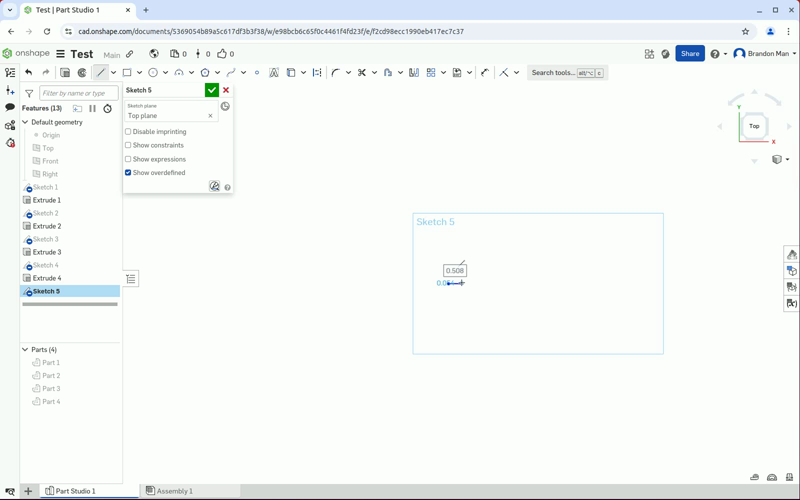
scroll(6)
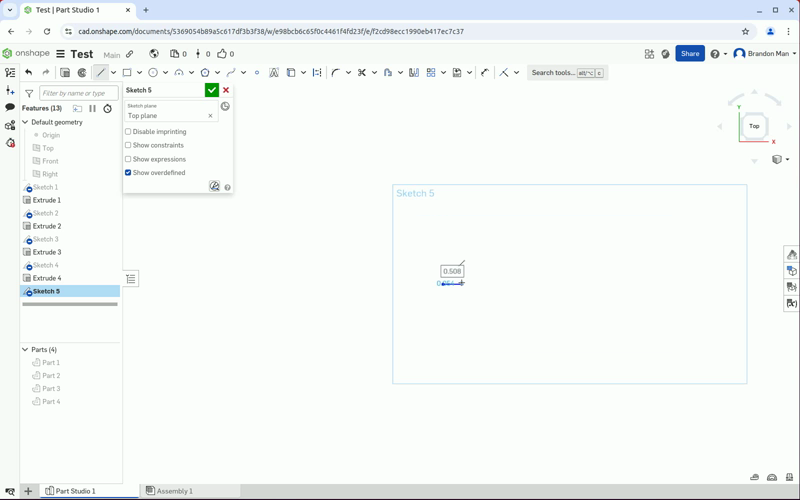
scroll(6)
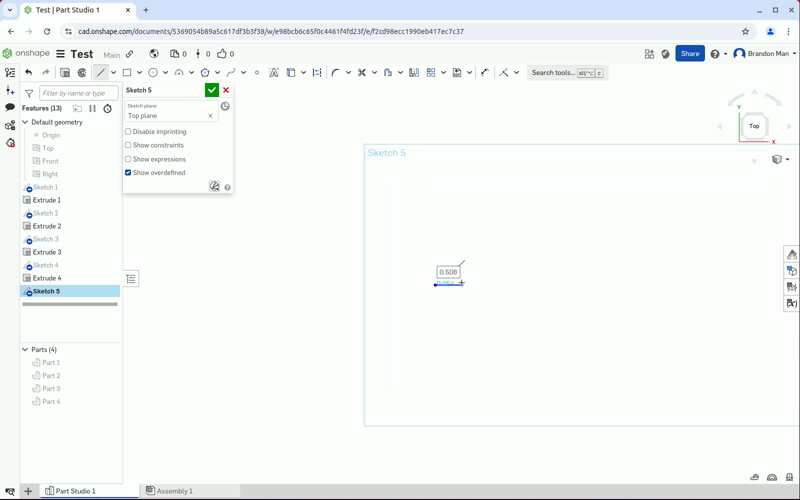
scroll(6)
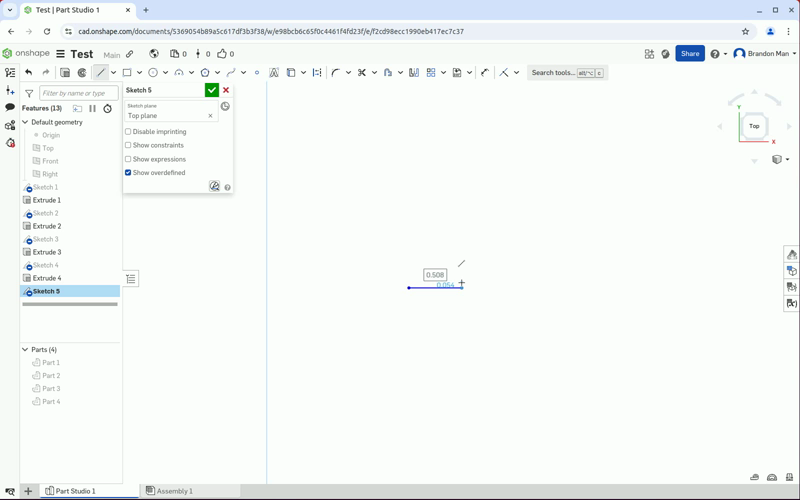
click(461, 282)
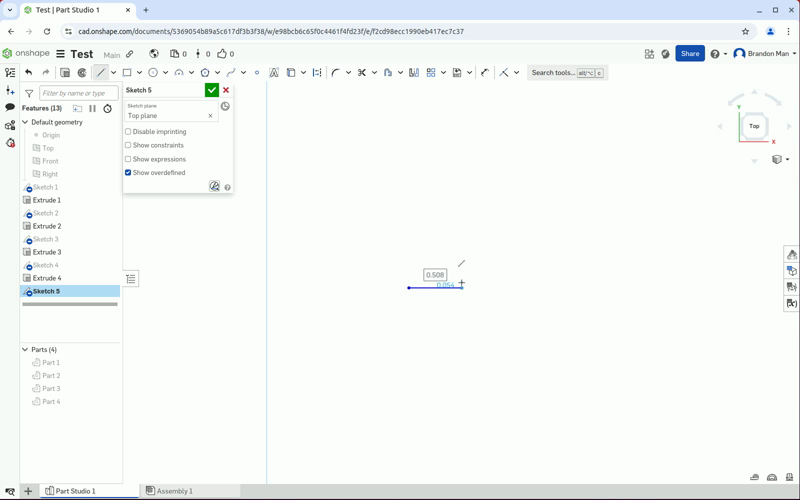
scroll(-6)
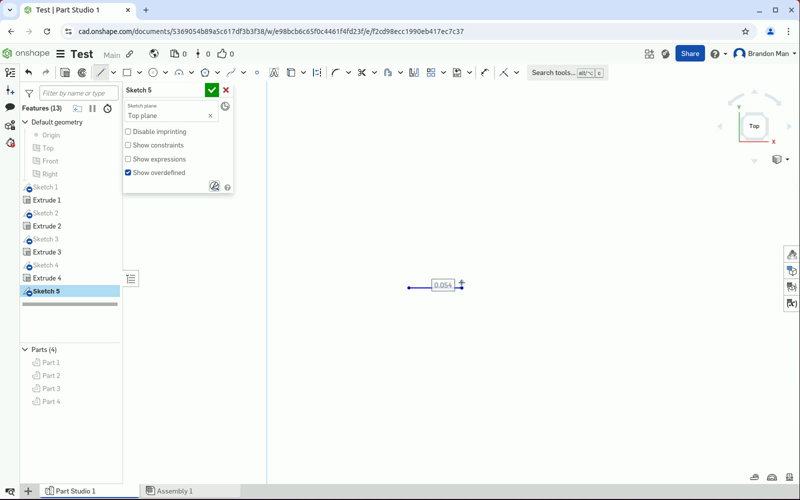
scroll(-6)
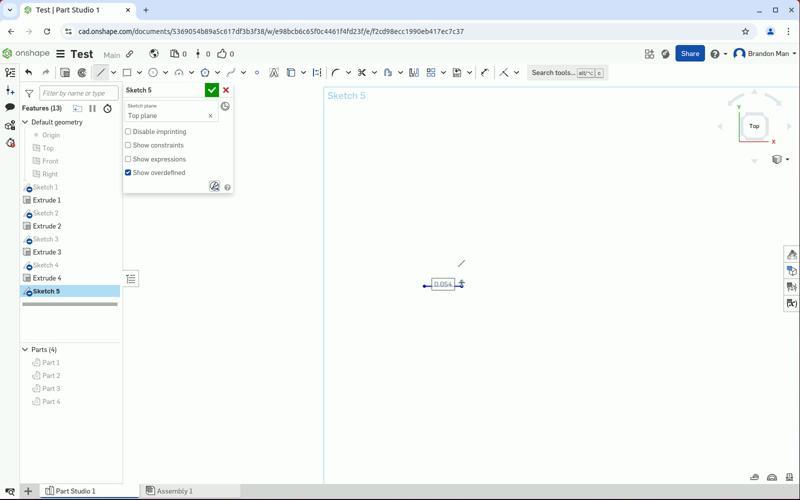
scroll(-6)
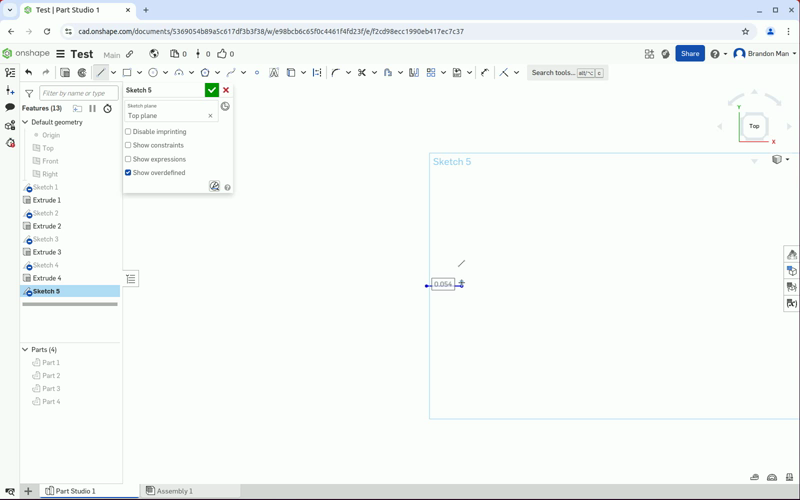
scroll(-6)
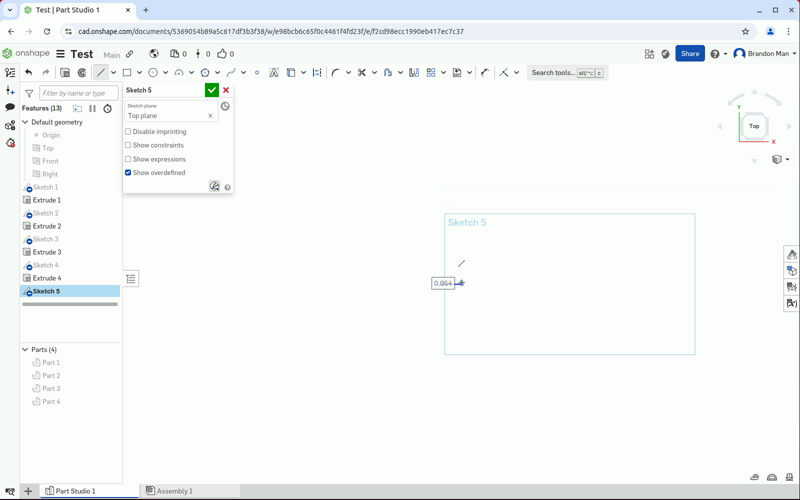
scroll(-6)
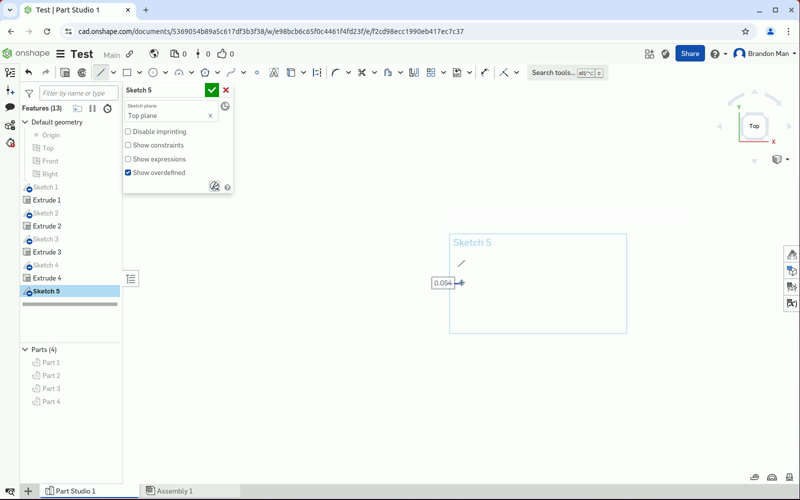
scroll(-6)
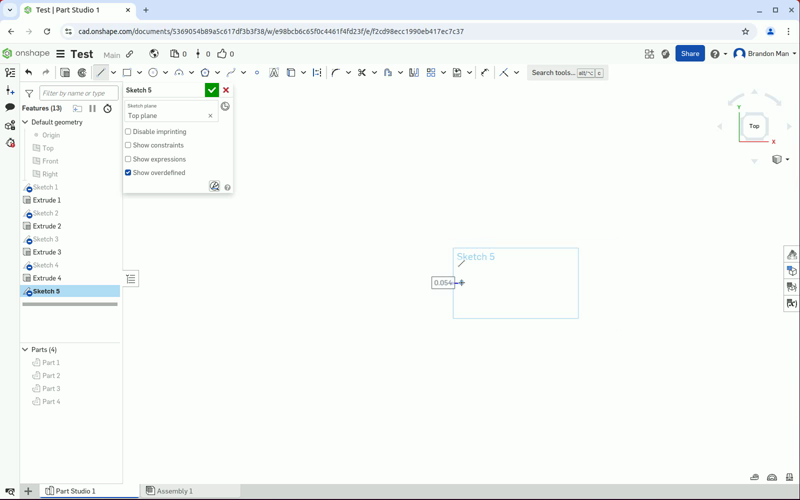
scroll(-6)
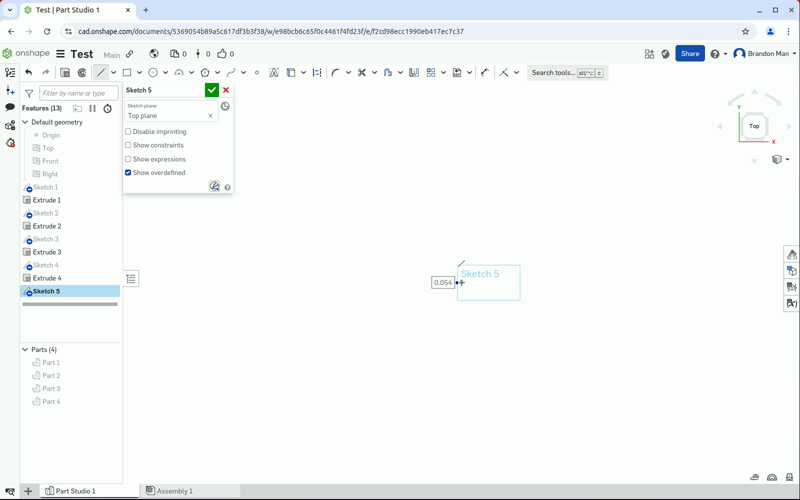
key_up(shift)
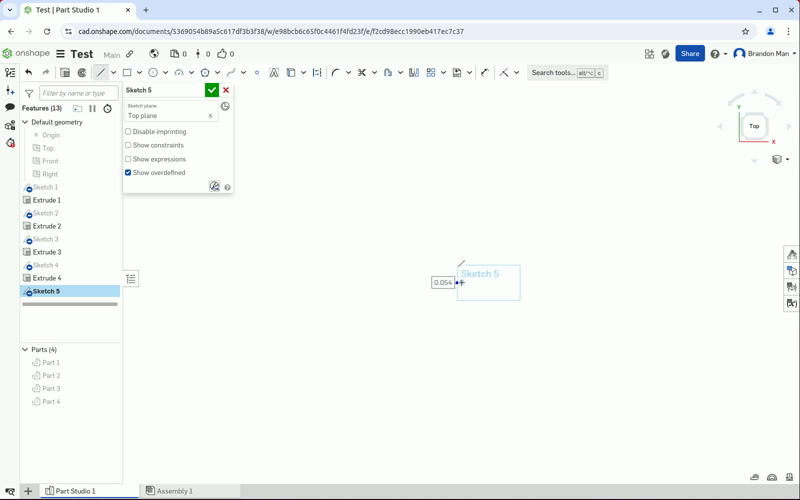
key_down(shift)
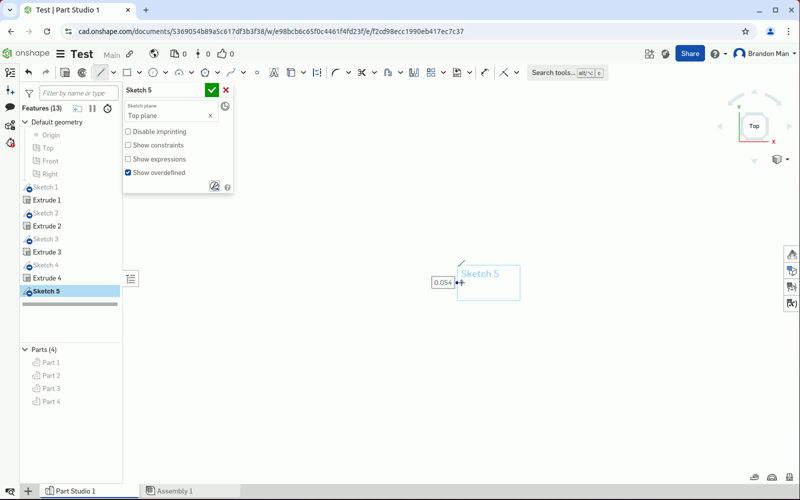
mouse_move(492, 282)
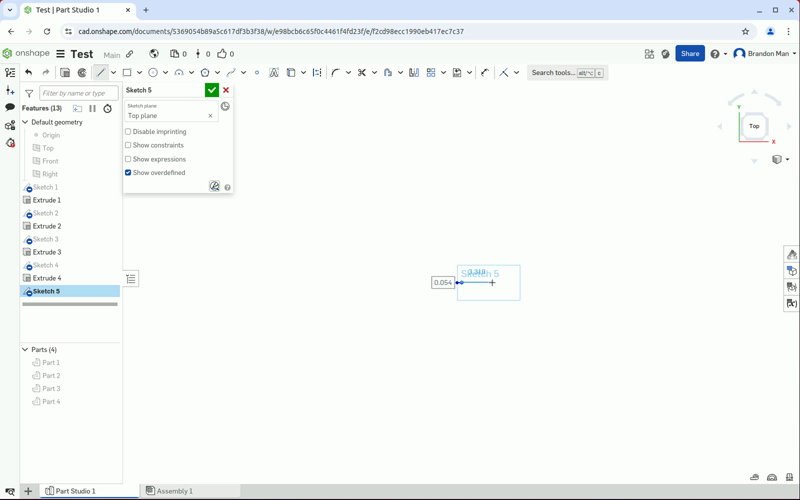
mouse_move(458, 282)
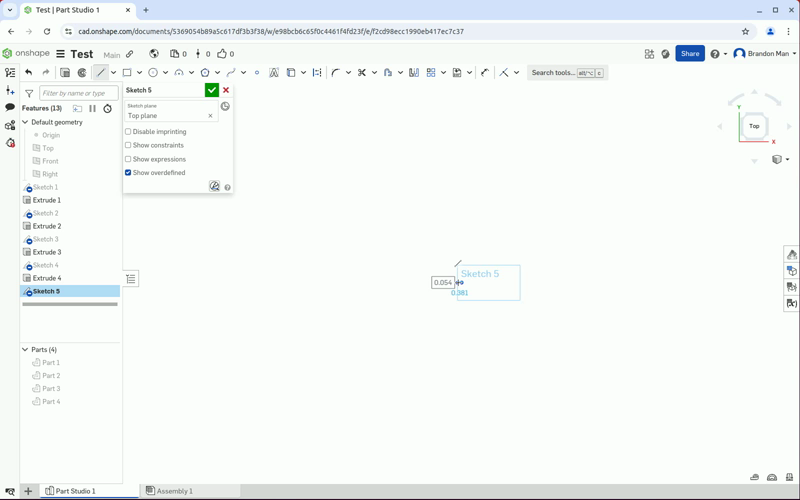
scroll(6)
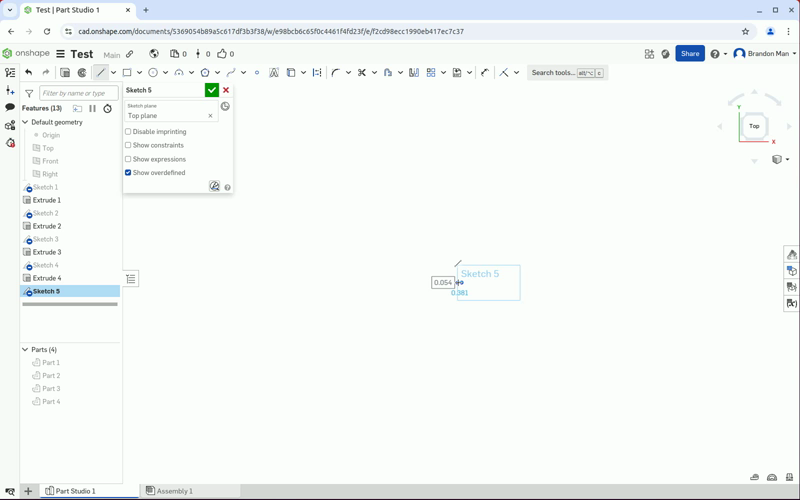
scroll(6)
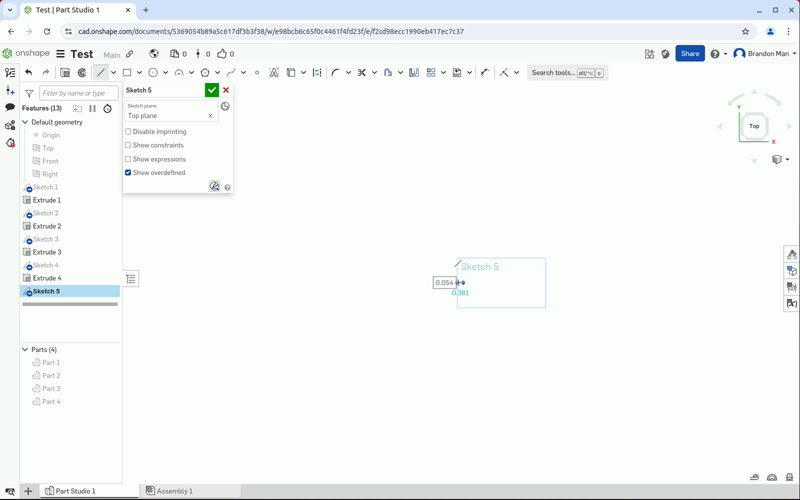
scroll(6)
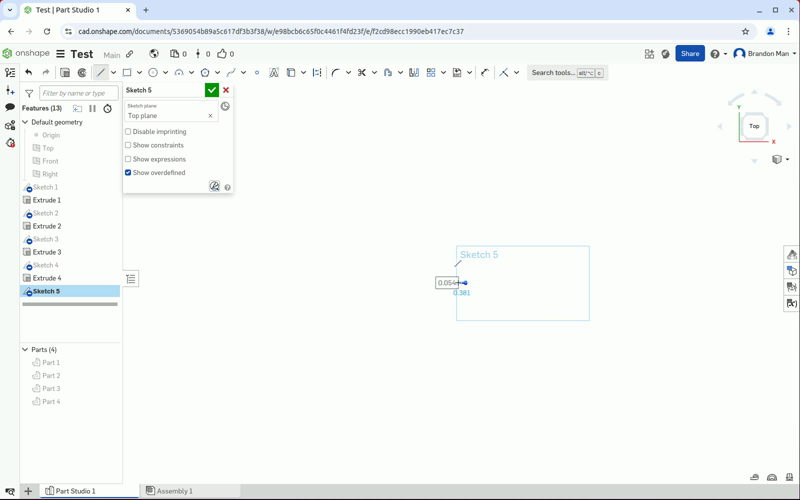
scroll(6)
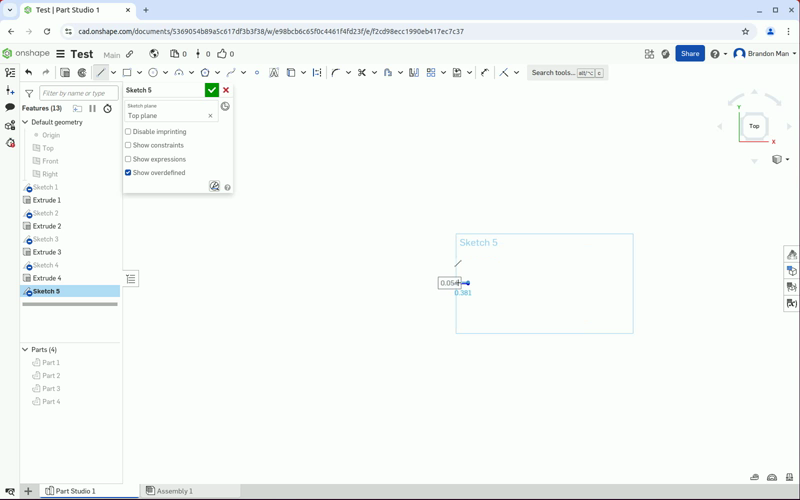
scroll(6)
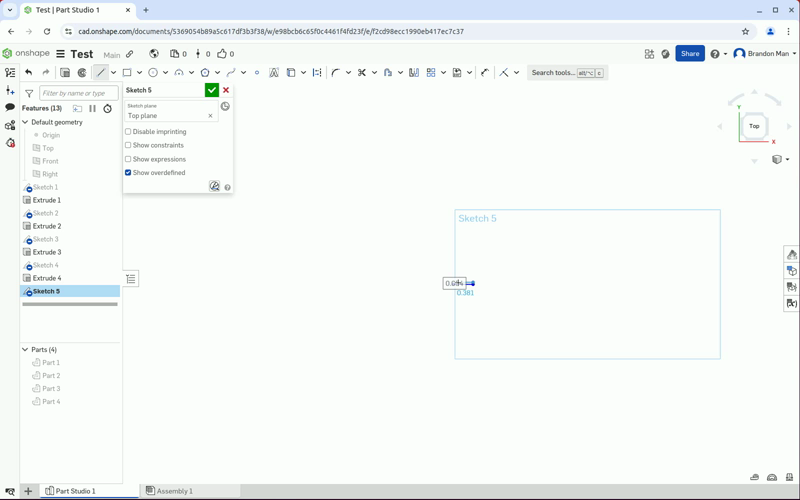
scroll(6)
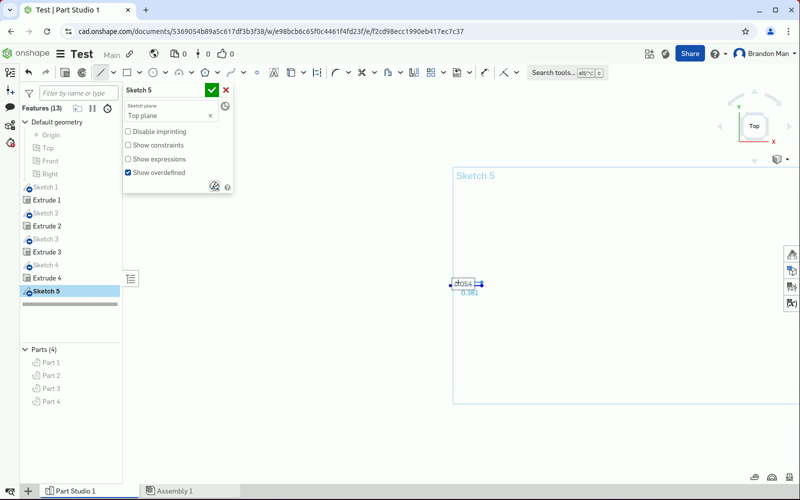
scroll(6)
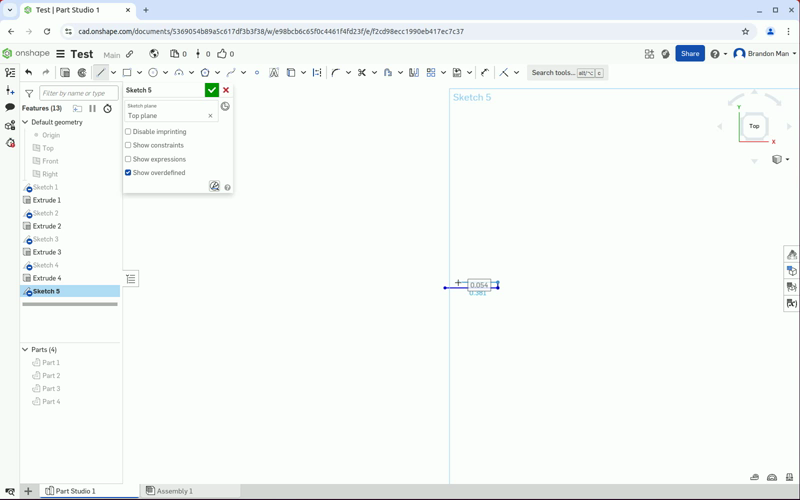
click(458, 282)
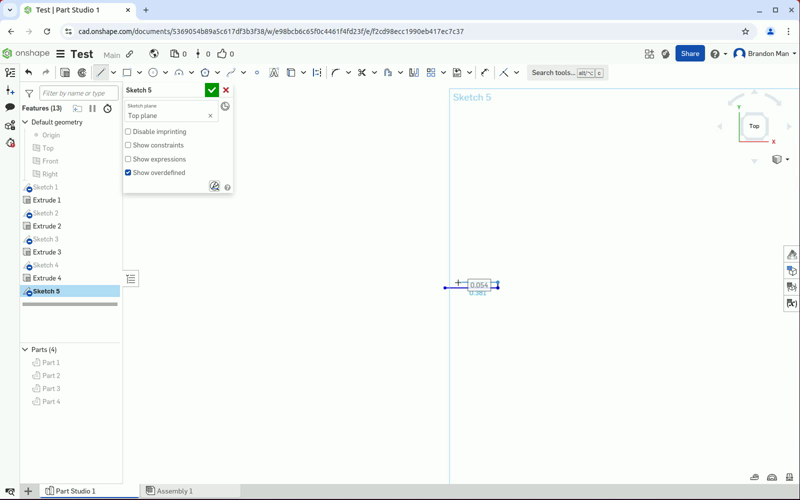
scroll(-6)
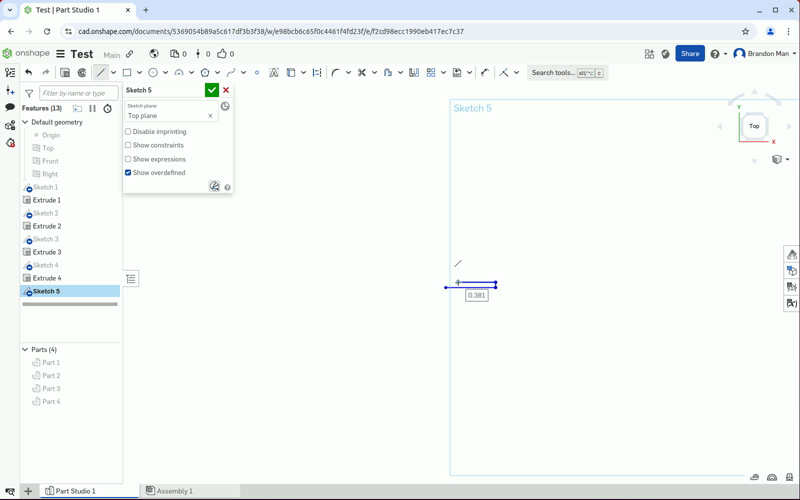
scroll(-6)
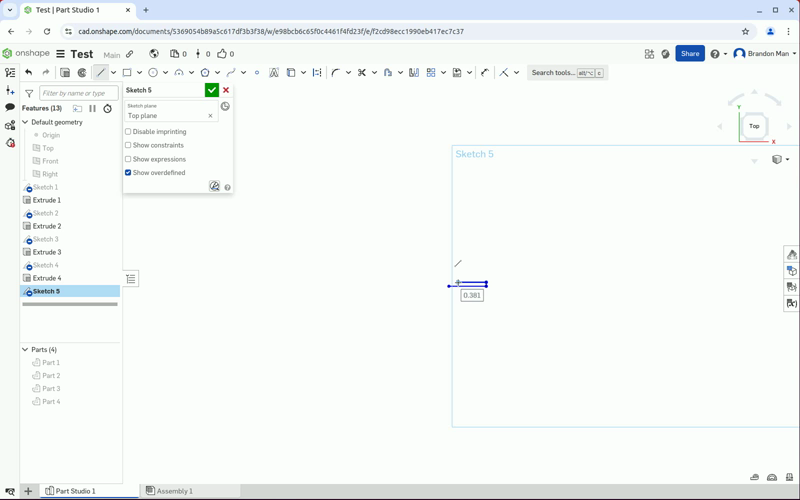
scroll(-6)
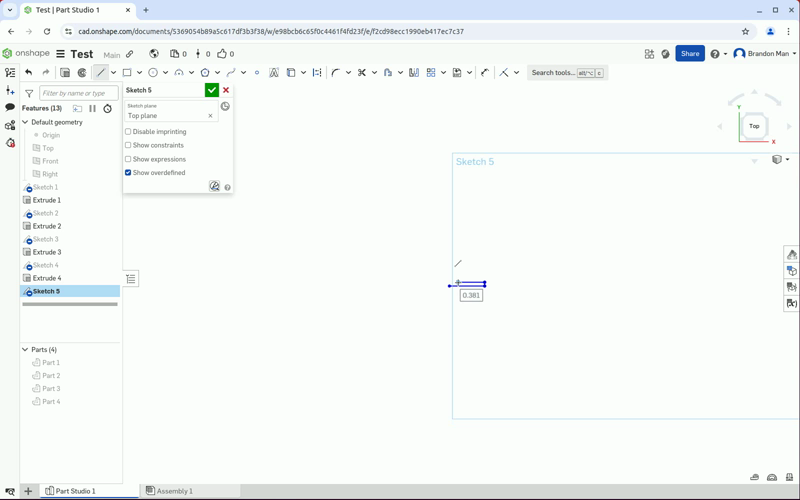
scroll(-6)
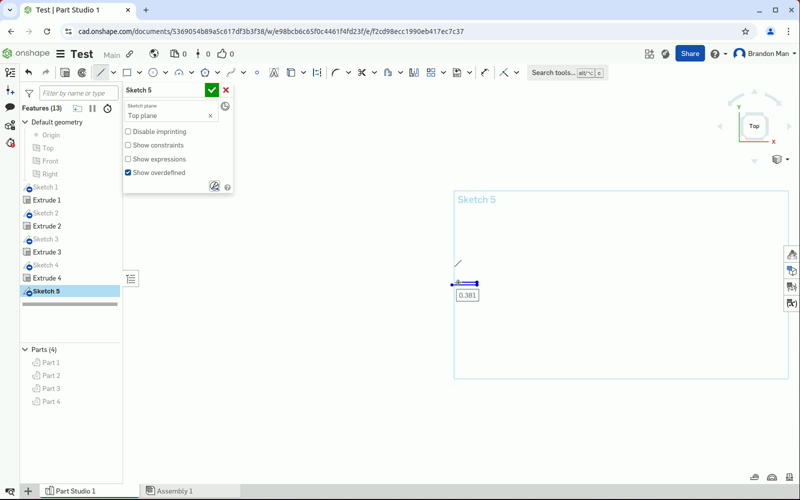
scroll(-6)
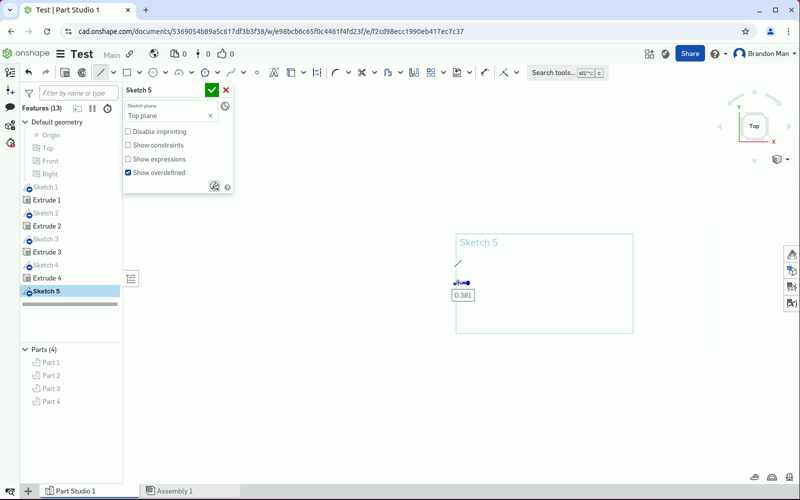
scroll(-6)
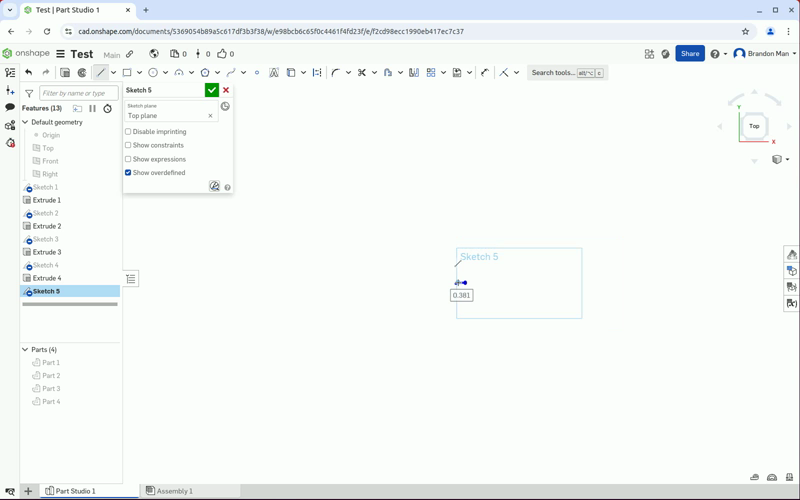
scroll(-6)
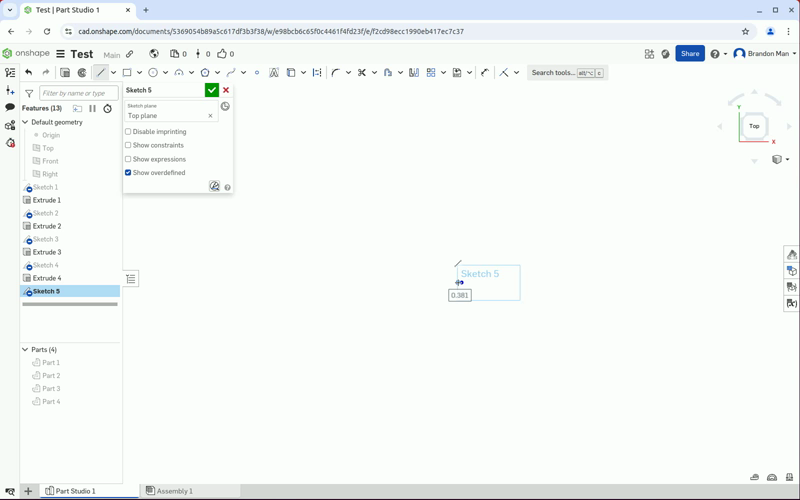
key_up(shift)
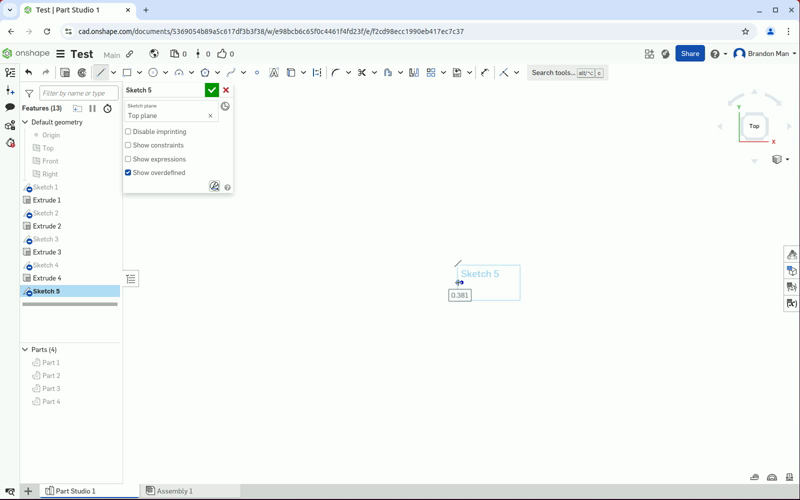
mouse_move(488, 282)
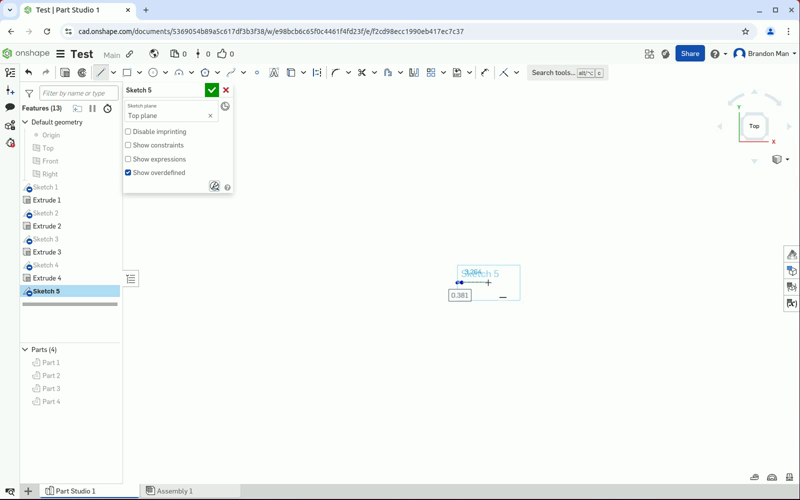
key_down(shift)
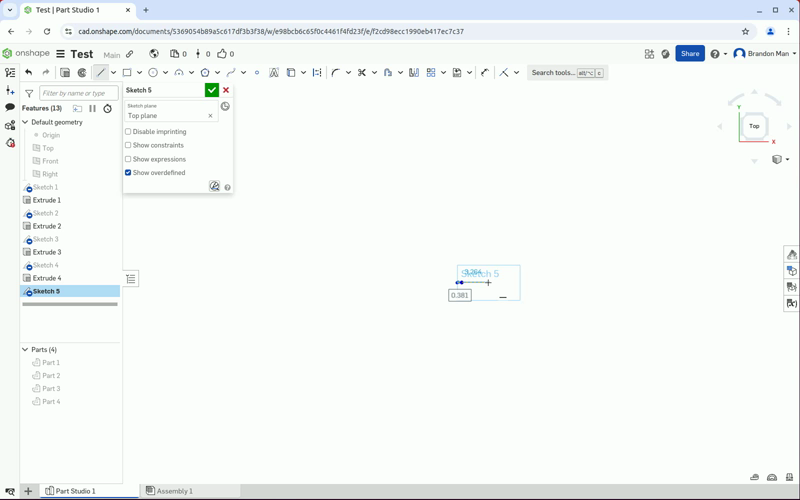
mouse_move(458, 282)
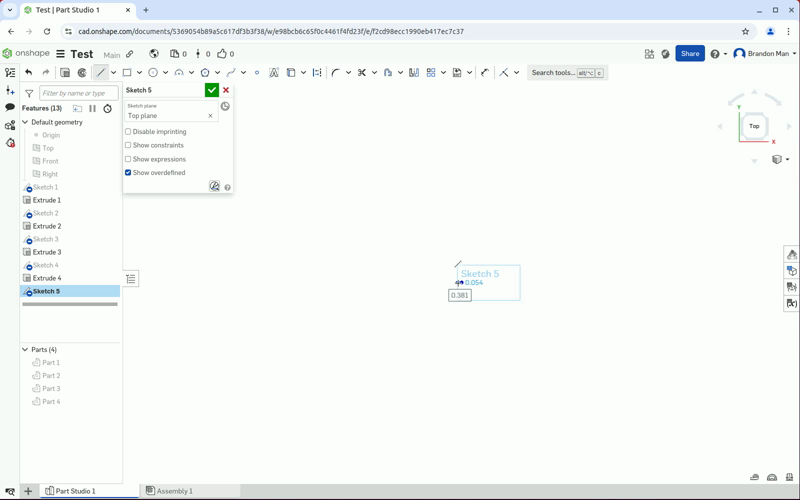
scroll(6)
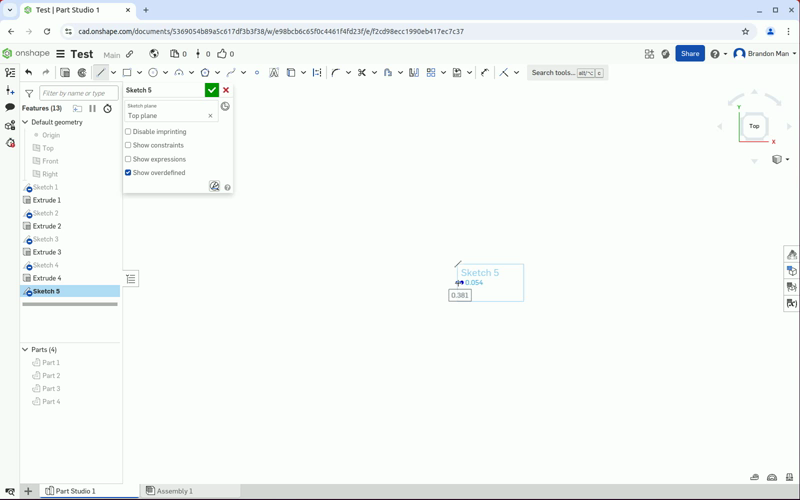
scroll(6)
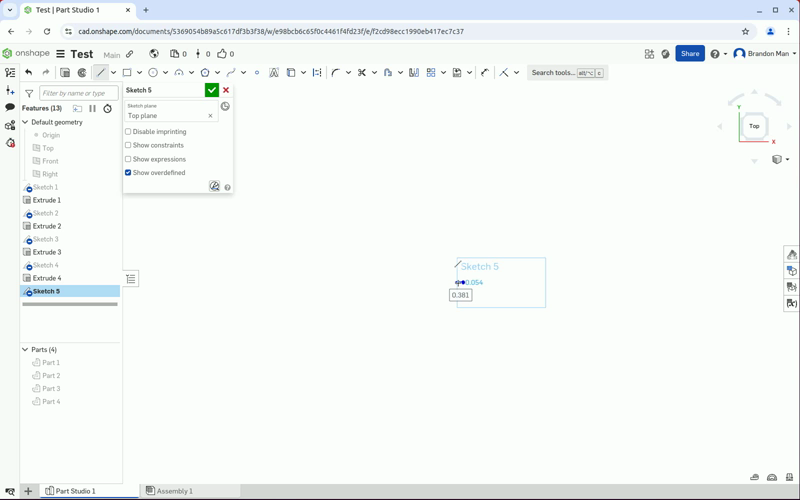
scroll(6)
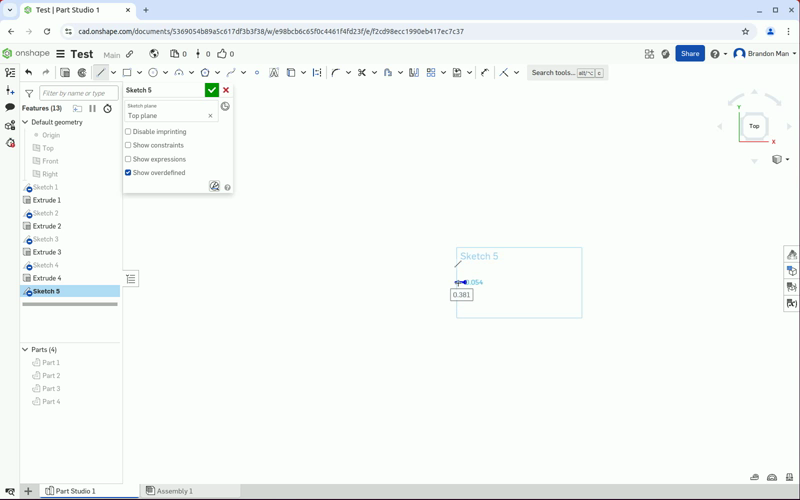
scroll(6)
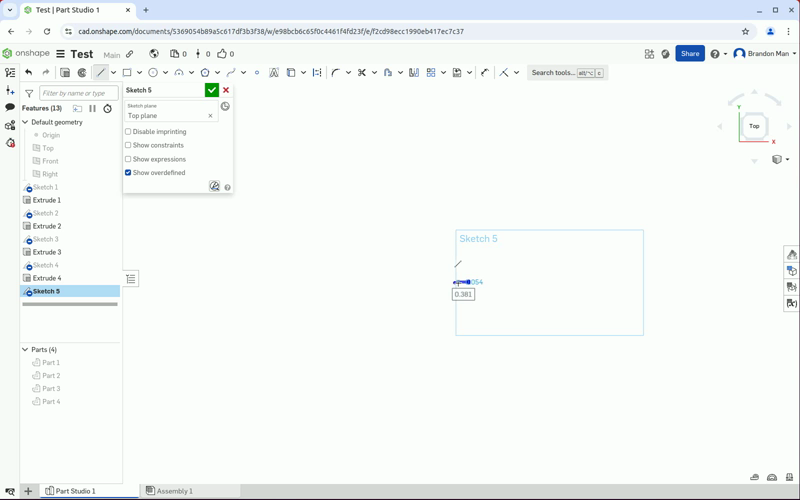
scroll(6)
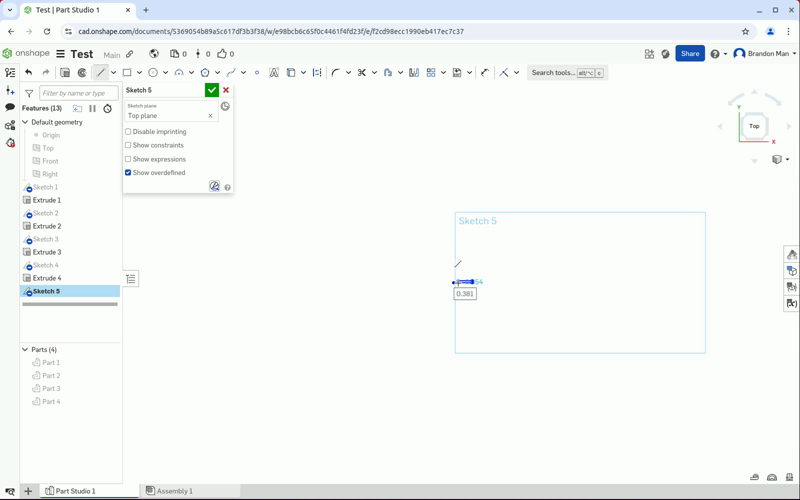
scroll(6)
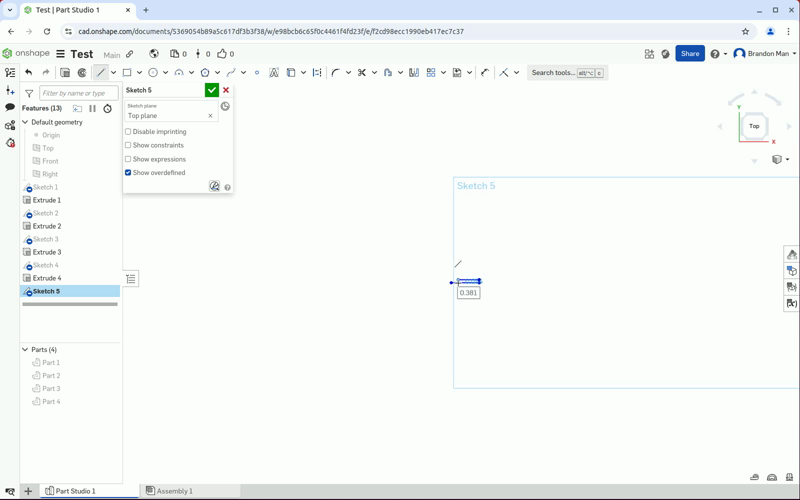
scroll(6)
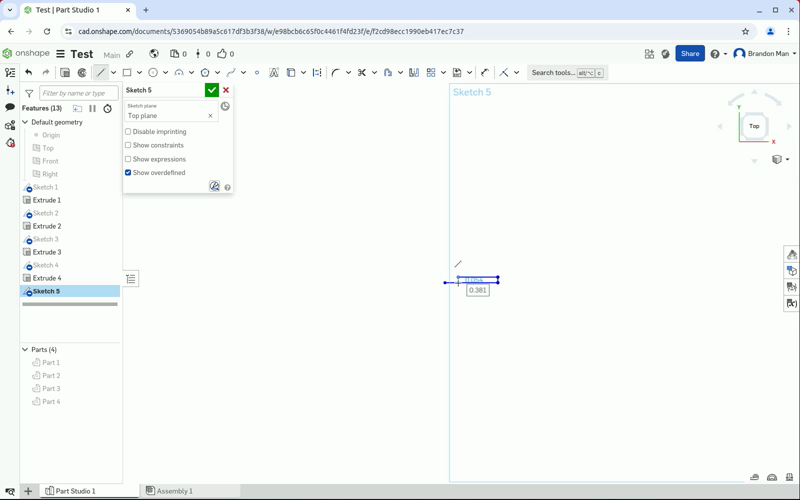
key_up(shift)
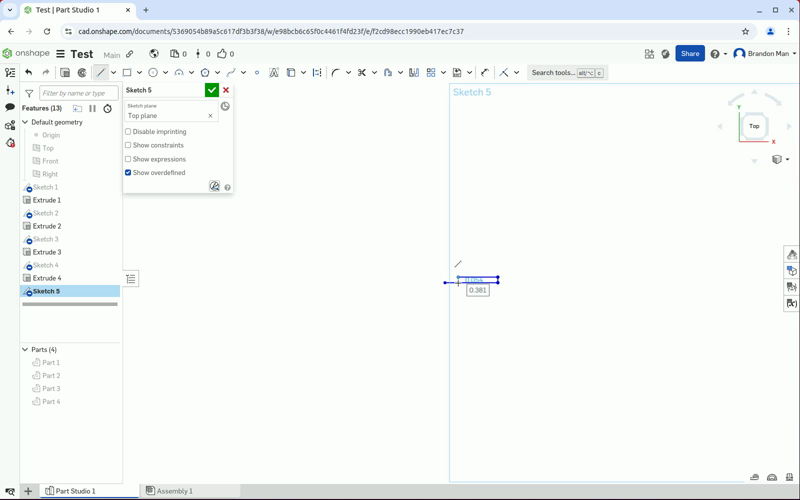
click(458, 282)
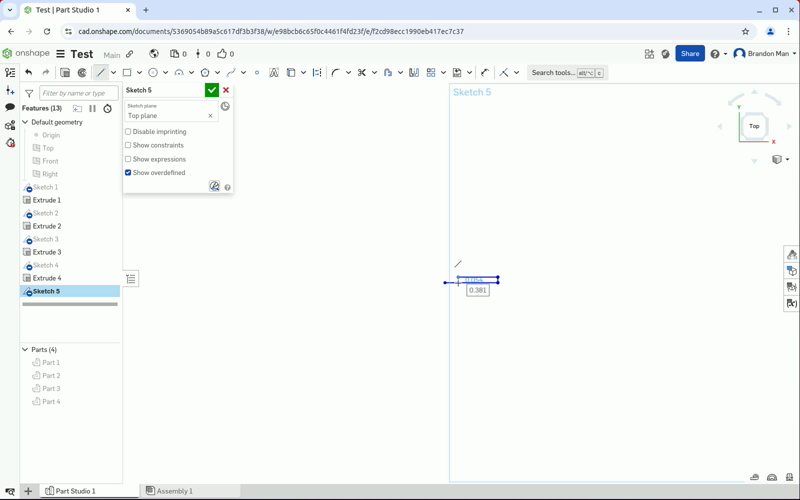
scroll(-6)
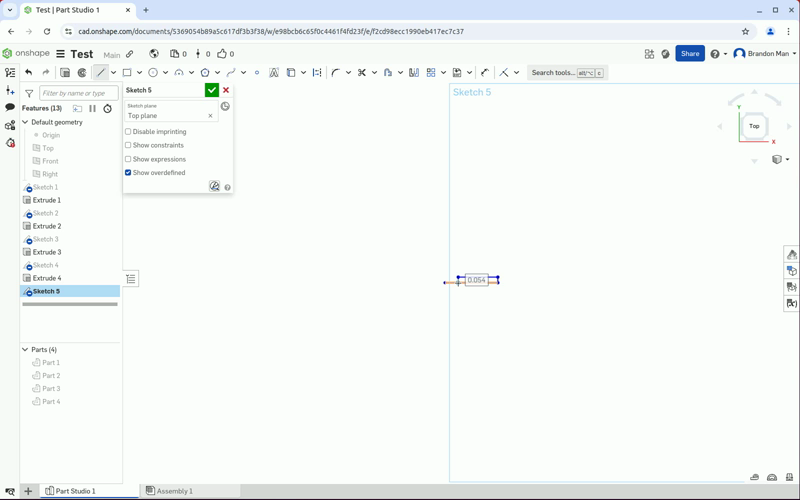
scroll(-6)
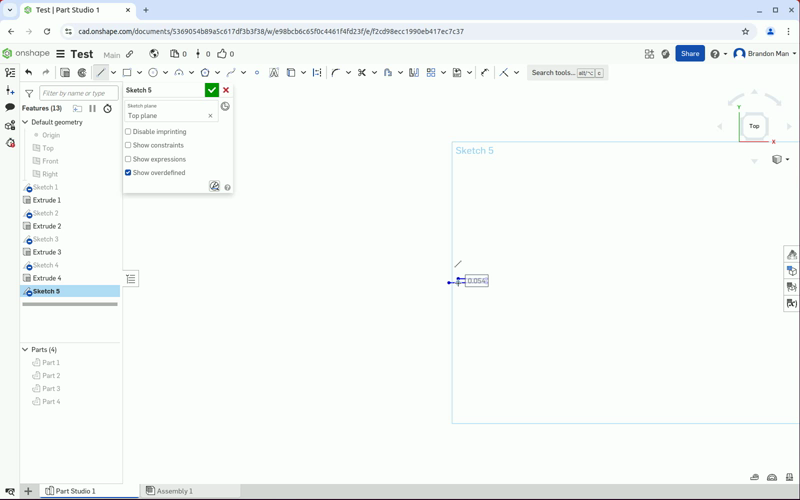
scroll(-6)
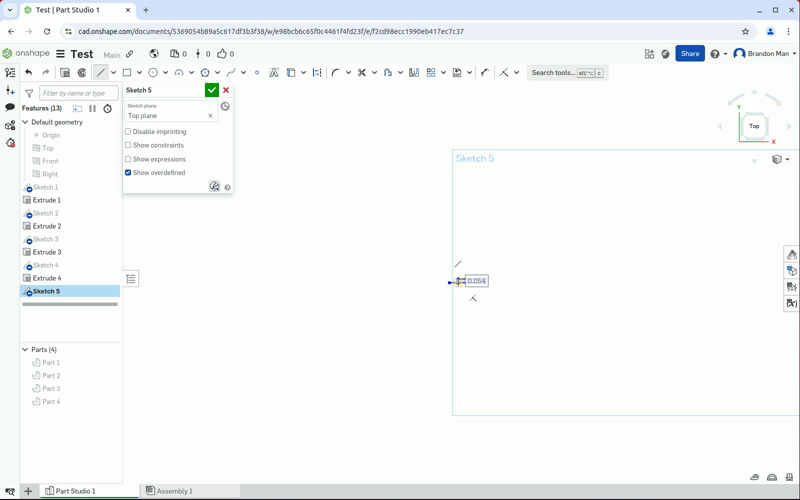
scroll(-6)
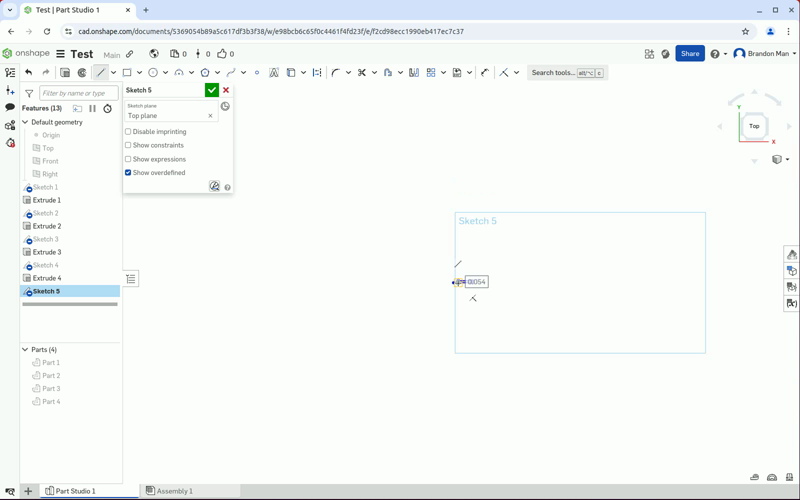
scroll(-6)
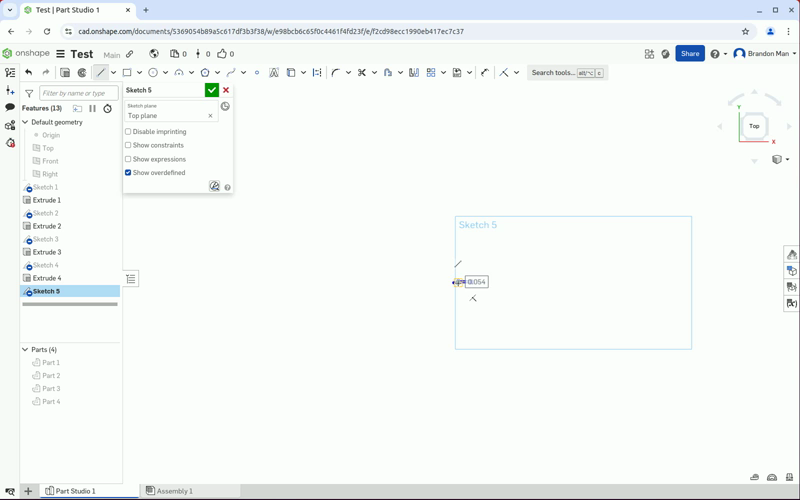
scroll(-6)
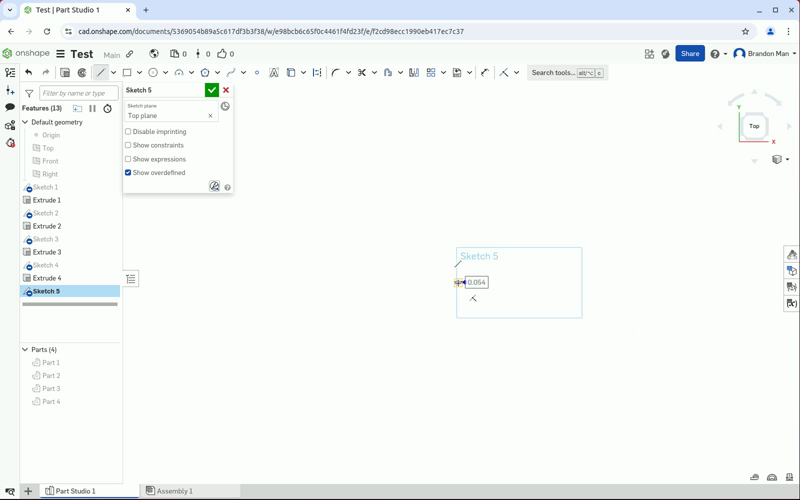
scroll(-6)
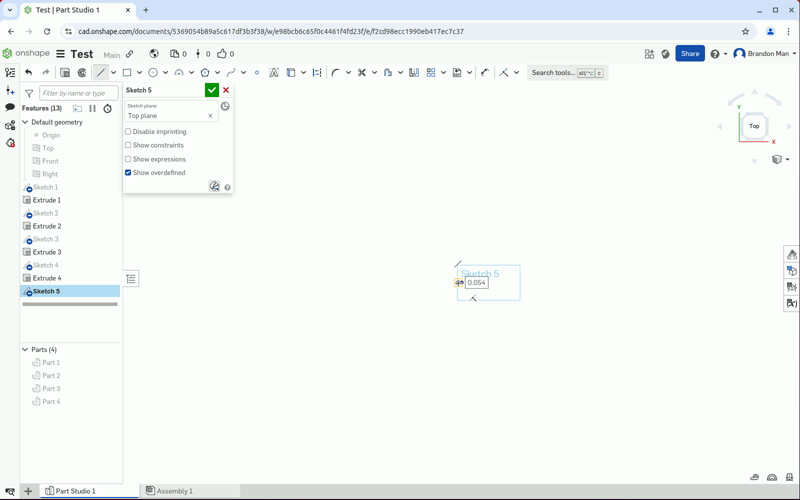
key(esc)
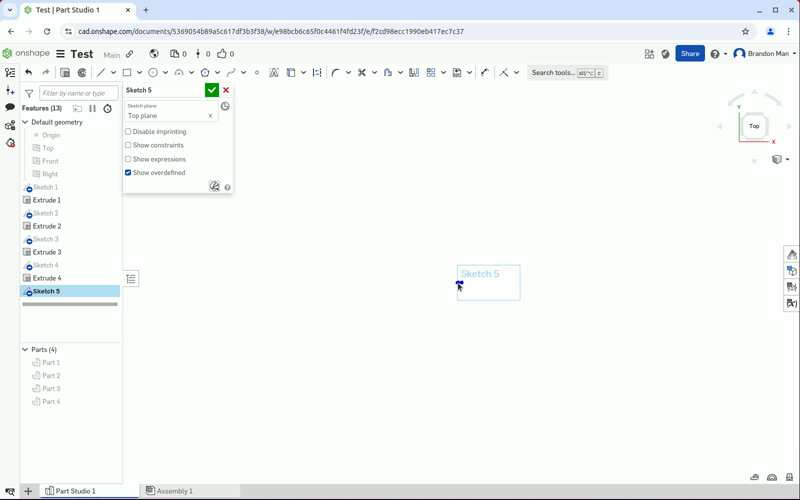
mouse_move(459, 282)
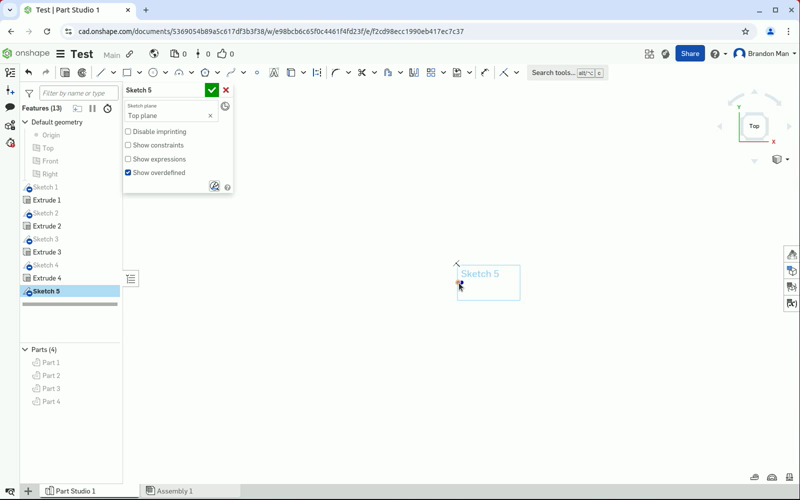
scroll(6)
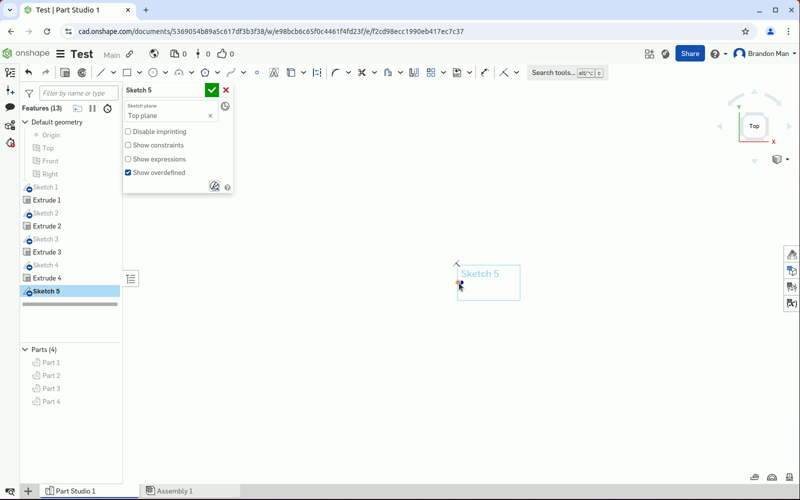
scroll(6)
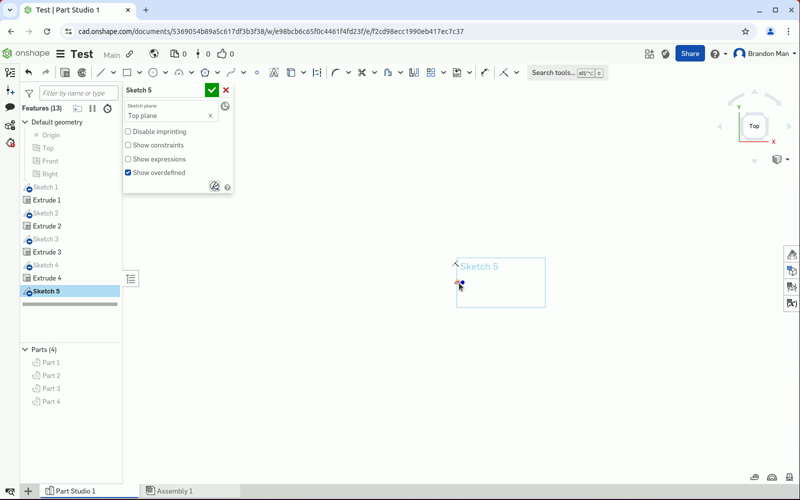
scroll(6)
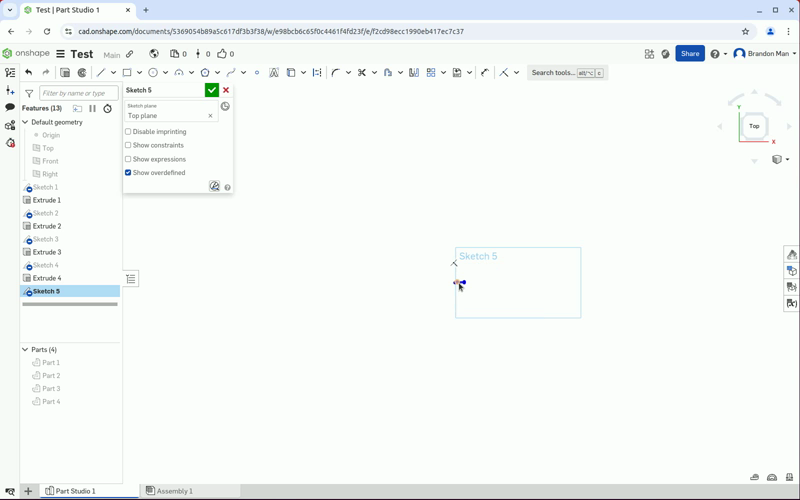
scroll(6)
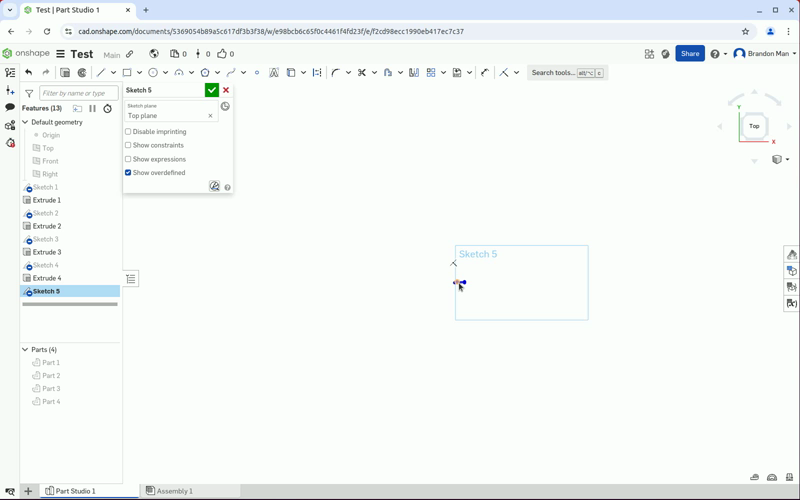
scroll(6)
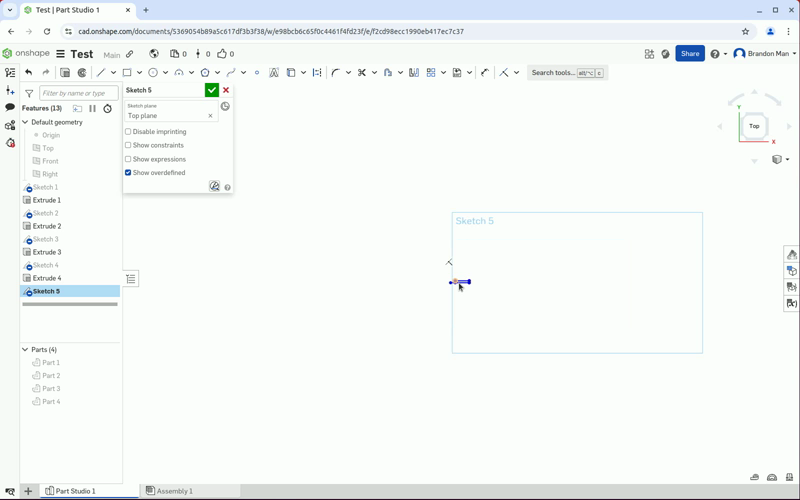
scroll(6)
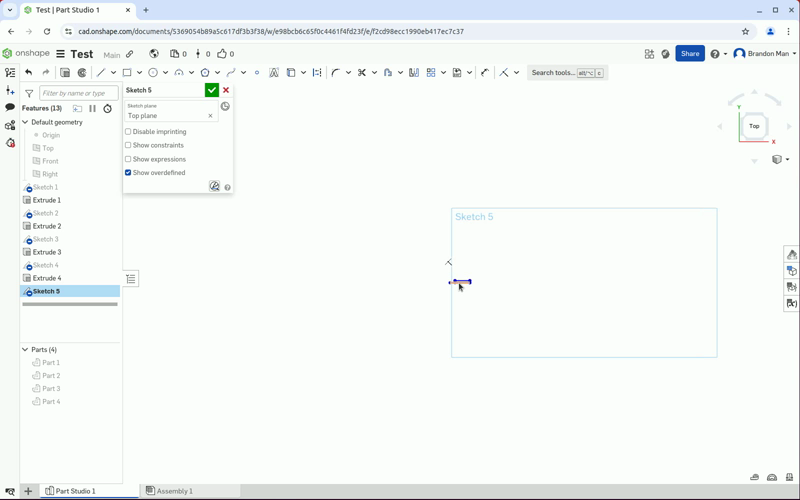
scroll(6)
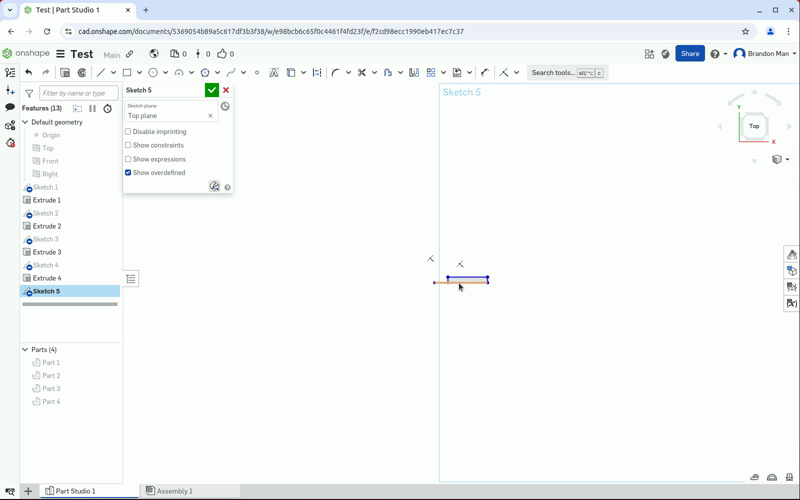
click(459, 282)
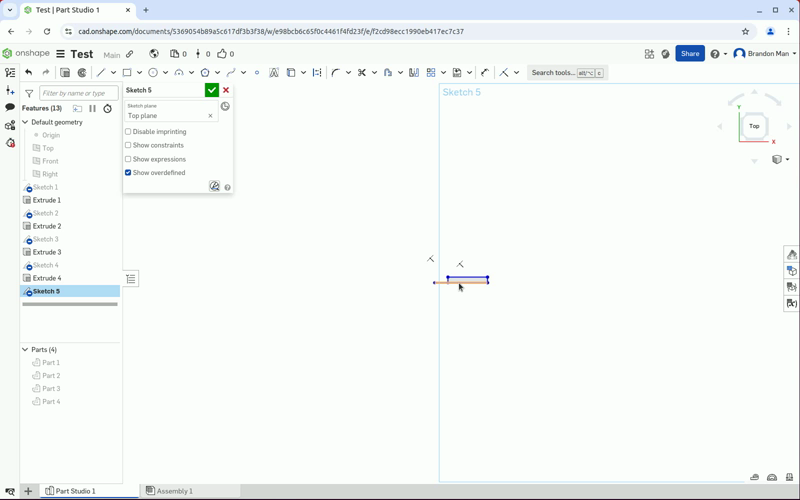
scroll(-6)
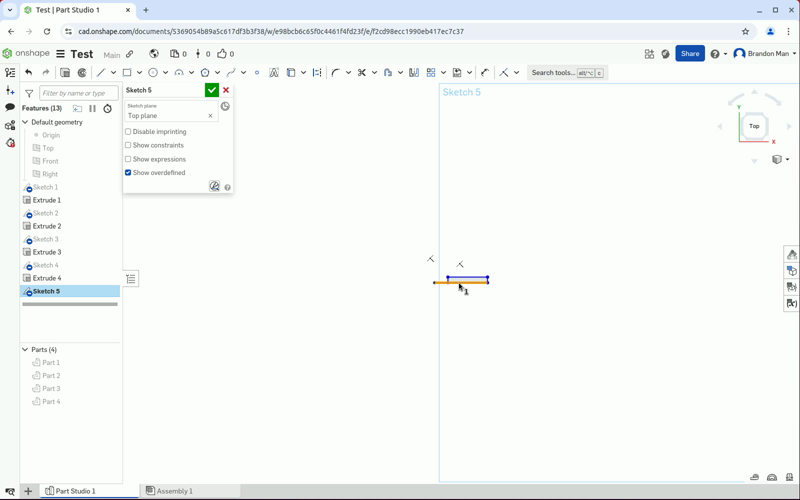
scroll(-6)
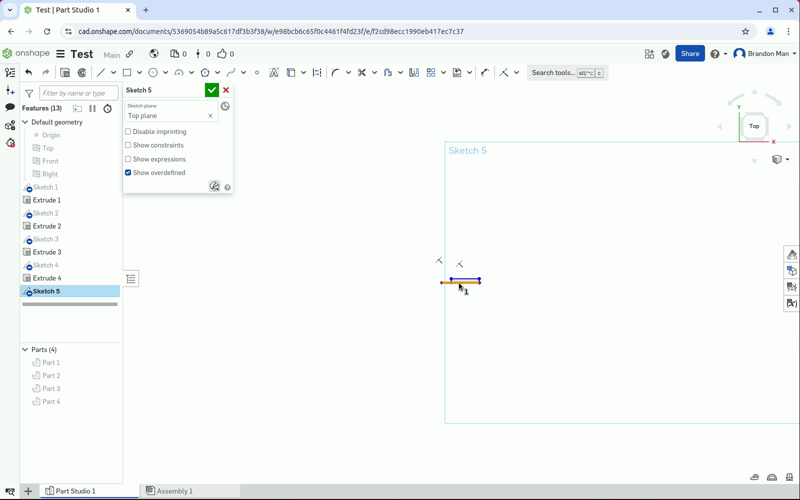
scroll(-6)
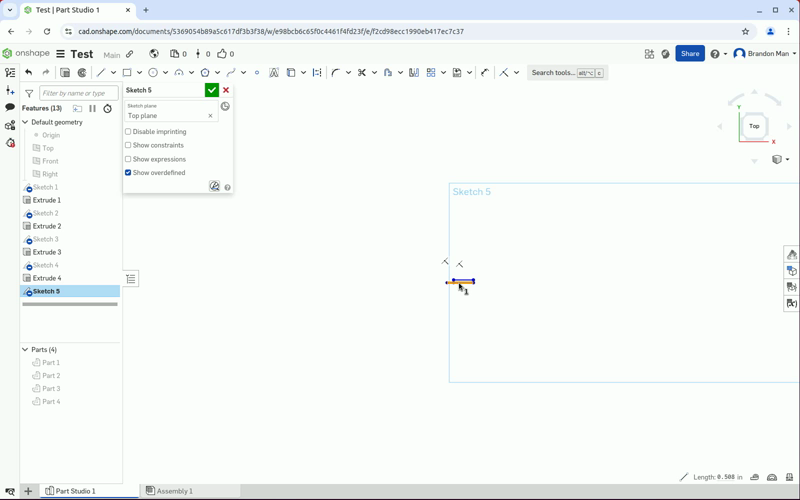
scroll(-6)
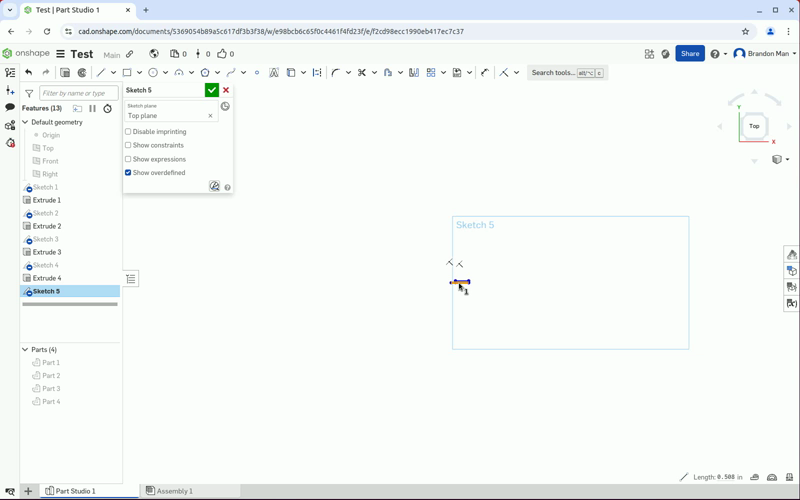
scroll(-6)
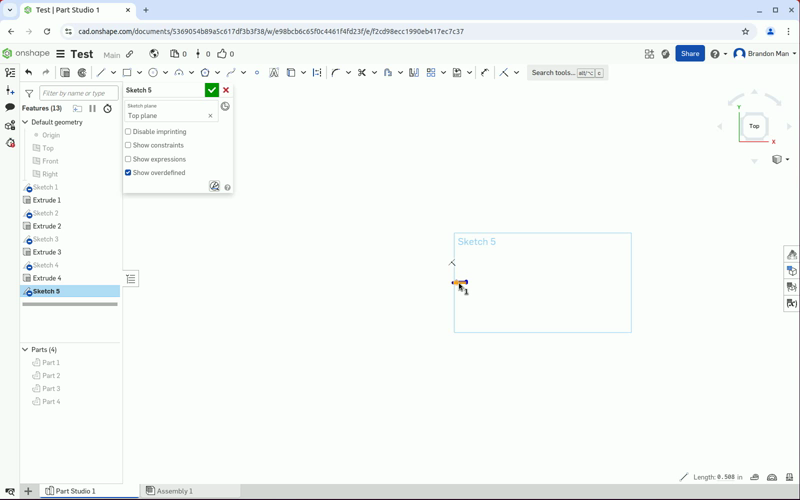
scroll(-6)
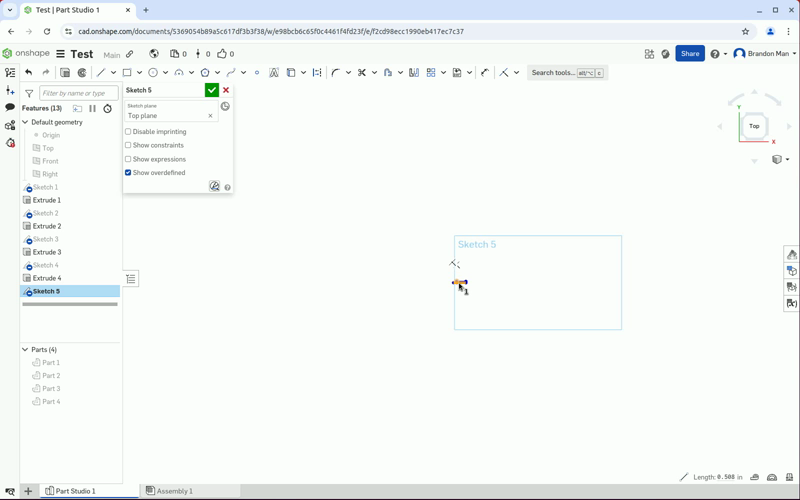
scroll(-6)
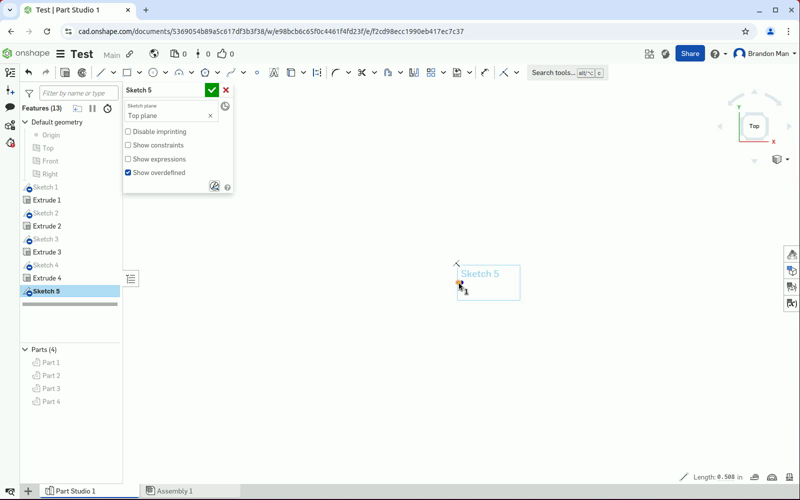
mouse_move(73, 352)
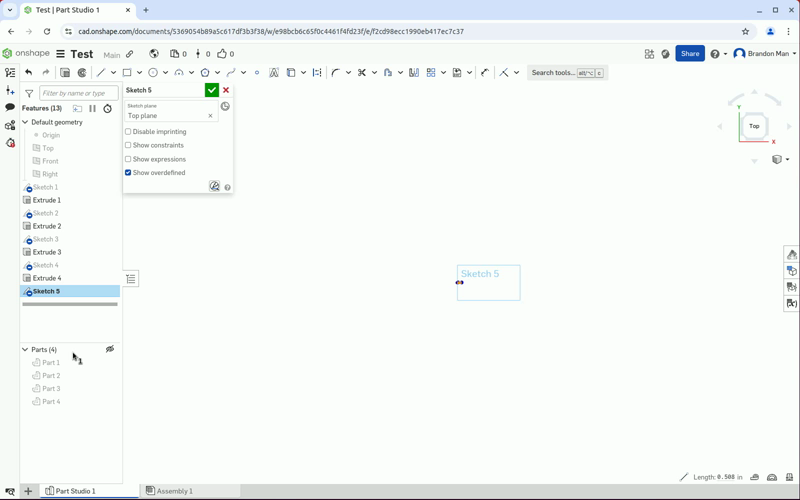
key(shift+y)
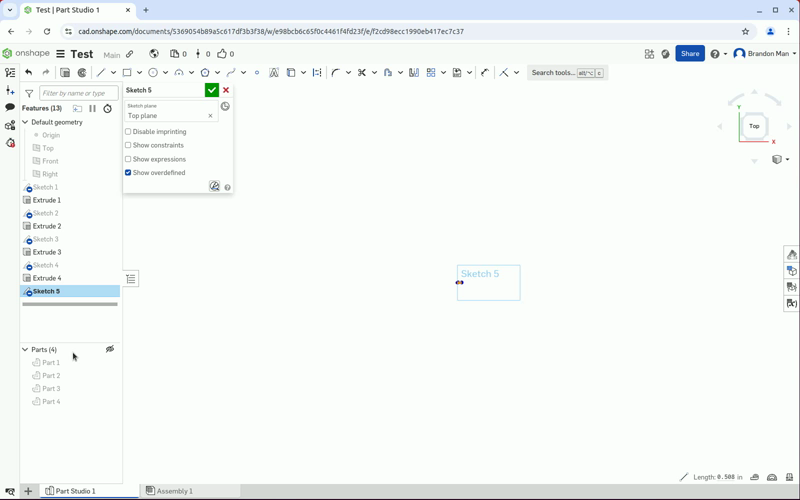
key(shift+e)
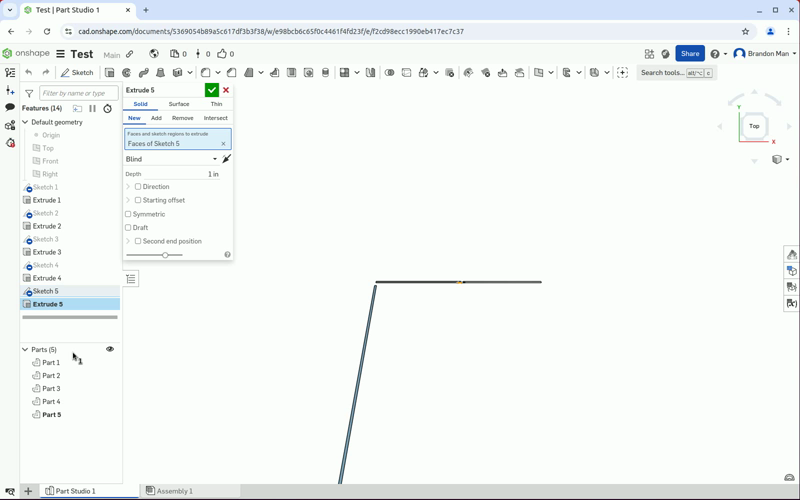
mouse_move(143, 106)
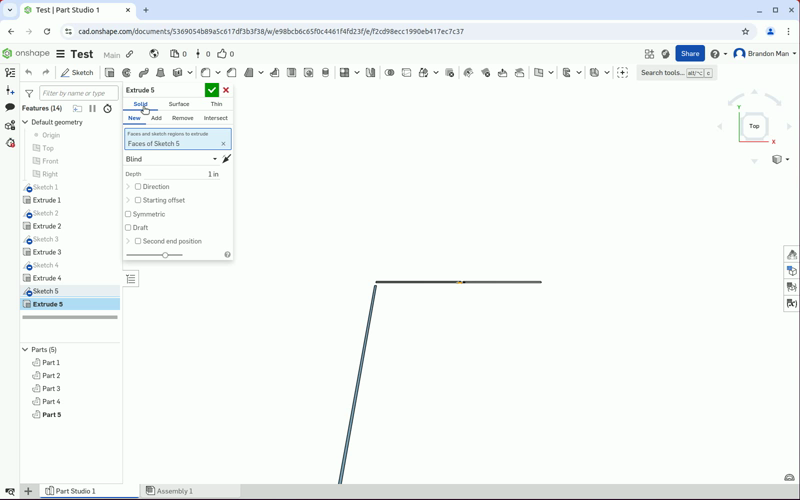
click(143, 106)
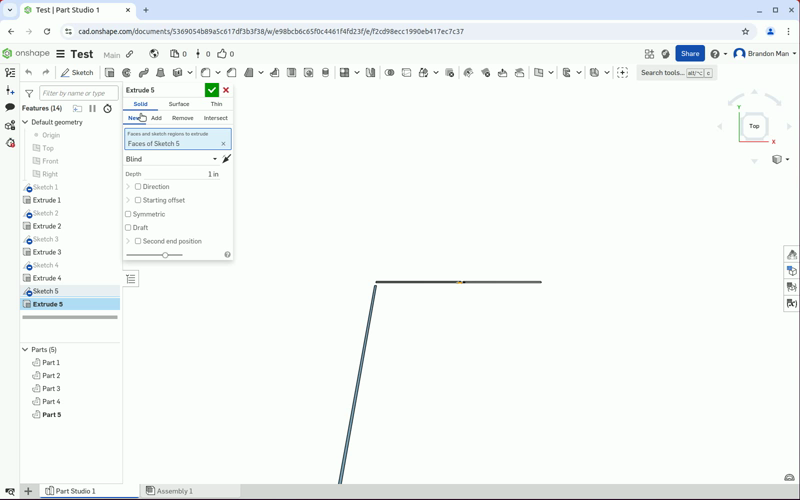
mouse_move(137, 120)
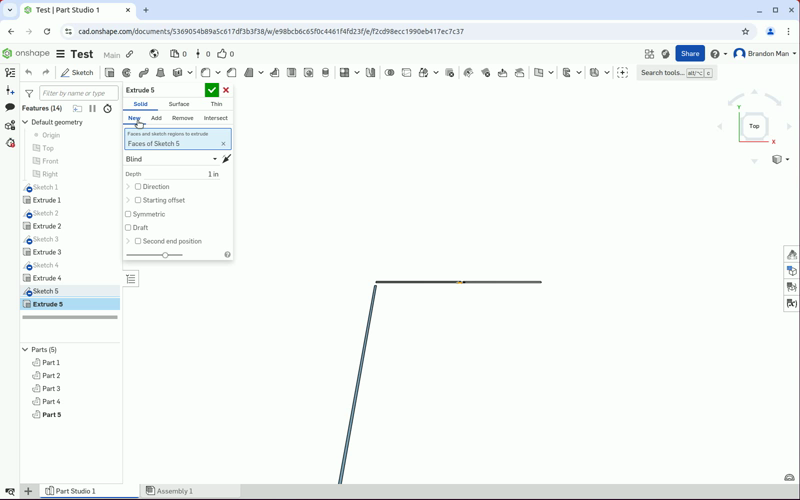
click(137, 120)
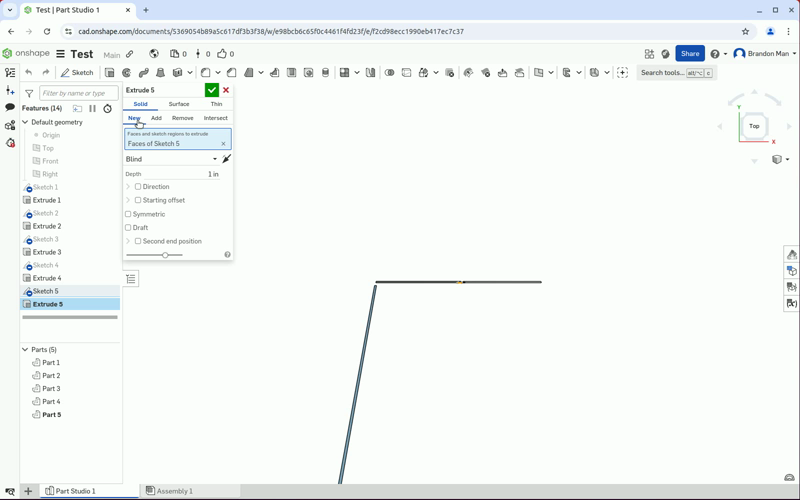
key(tab, 4)
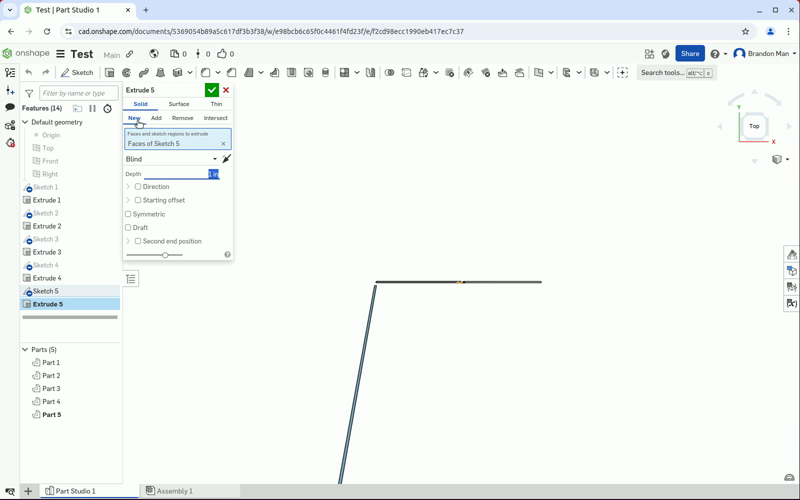
text(23.108)
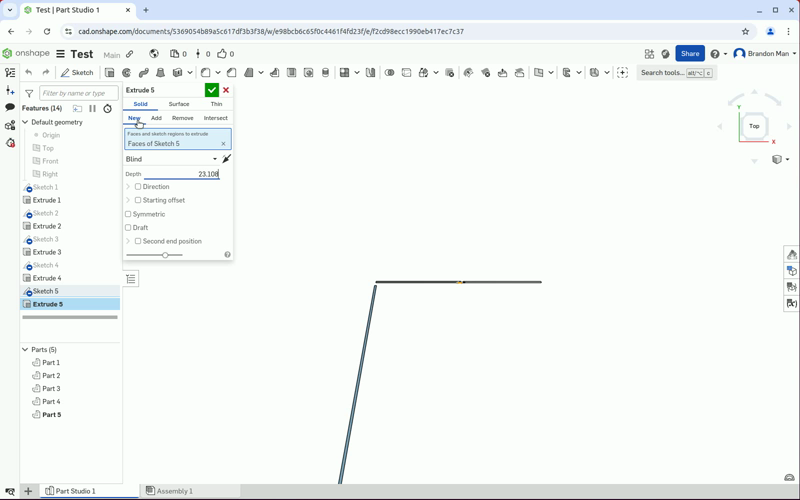
key(enter)
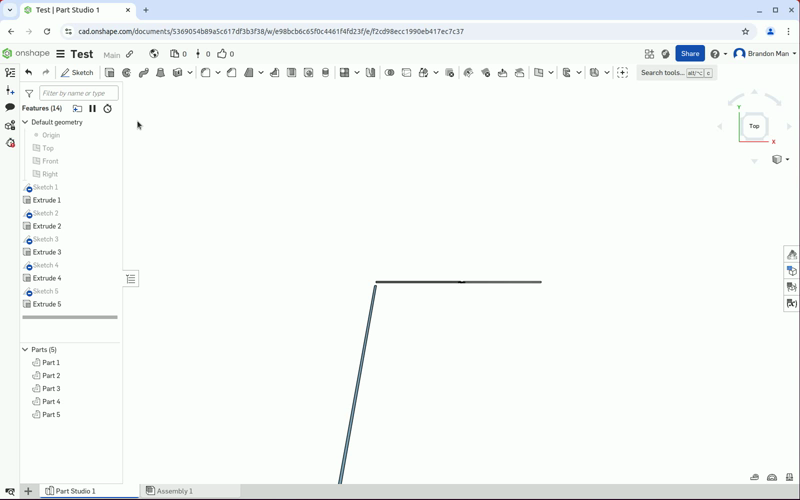
key(shift+h)
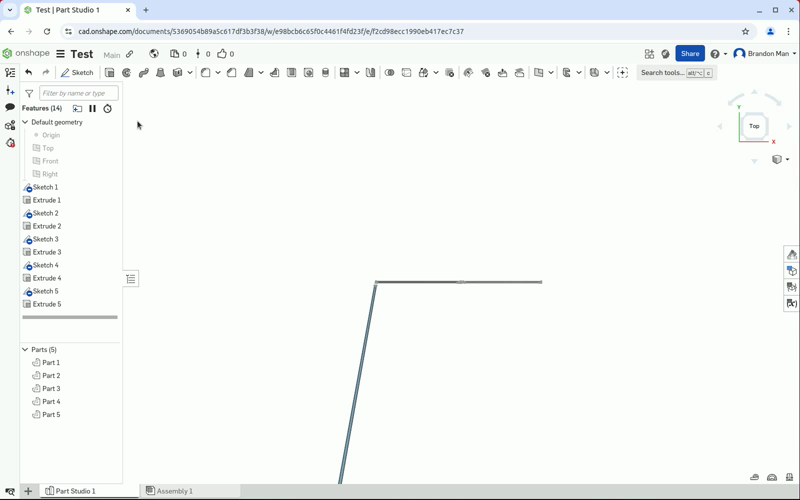
key(shift+h)
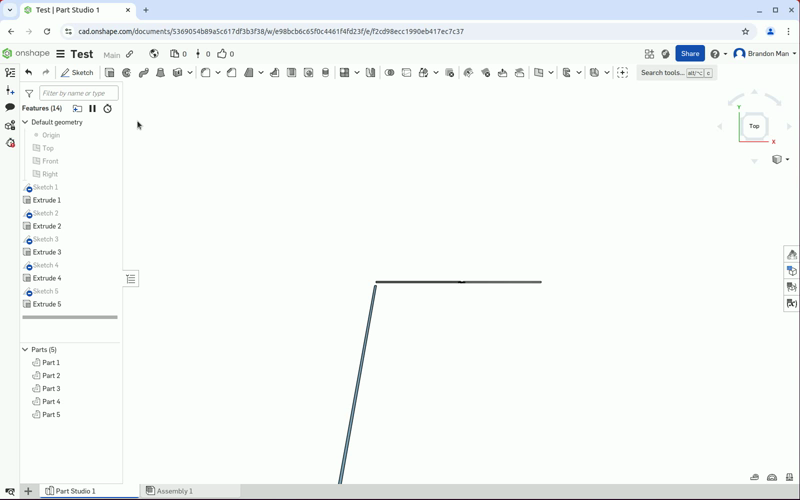
mouse_move(73, 189)
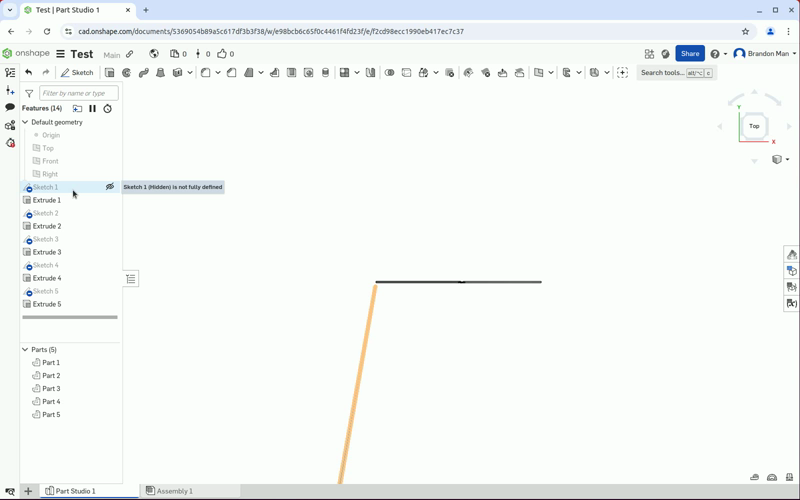
click(73, 189)
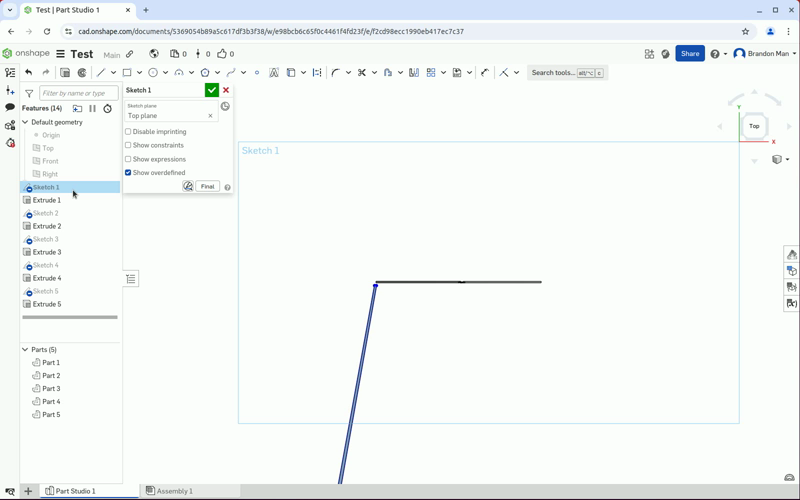
mouse_move(229, 92)
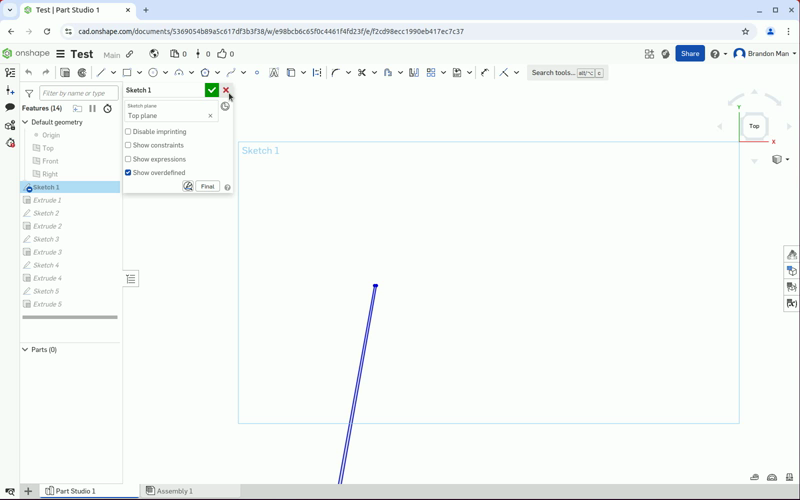
click(229, 92)
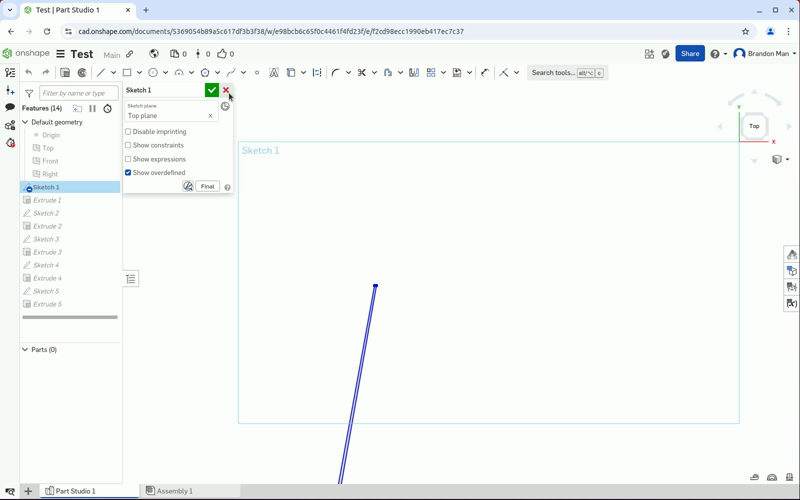
key(shift+s)
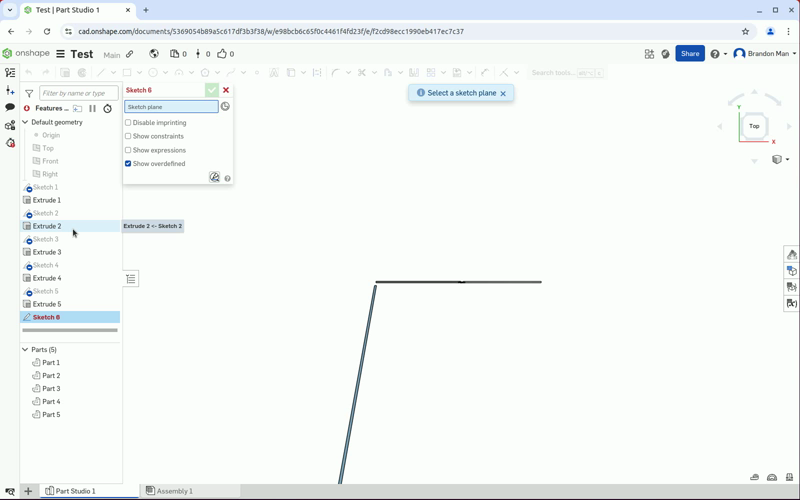
scroll(3)
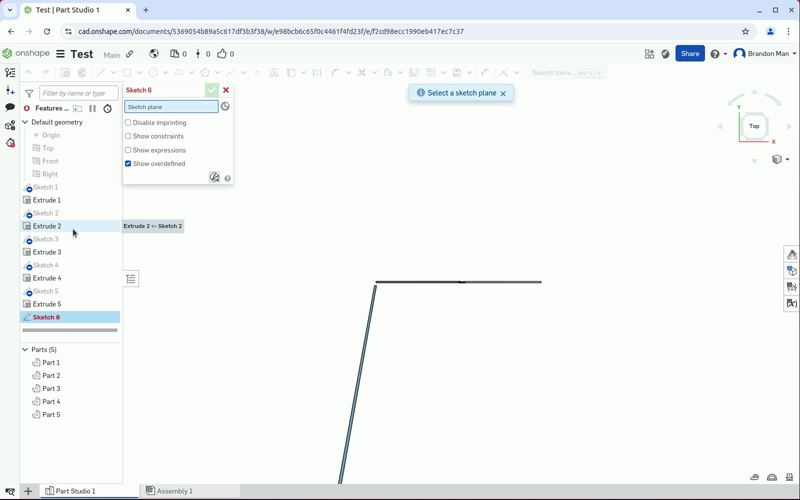
mouse_move(73, 150)
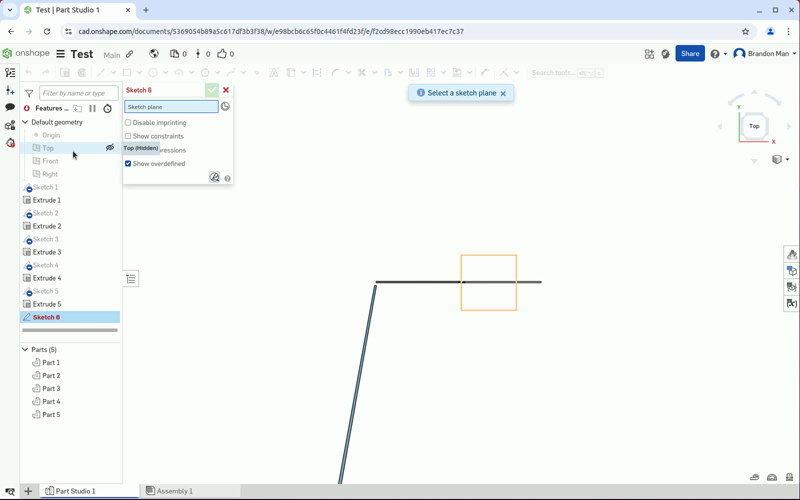
click(73, 150)
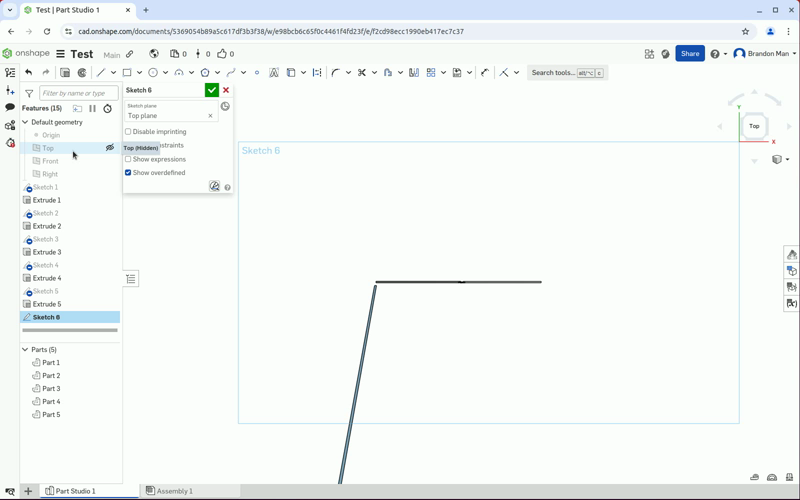
mouse_move(73, 352)
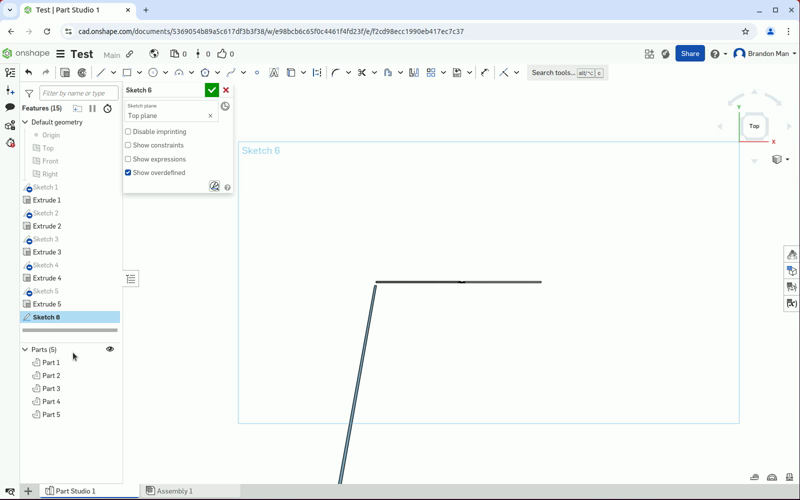
key(y)
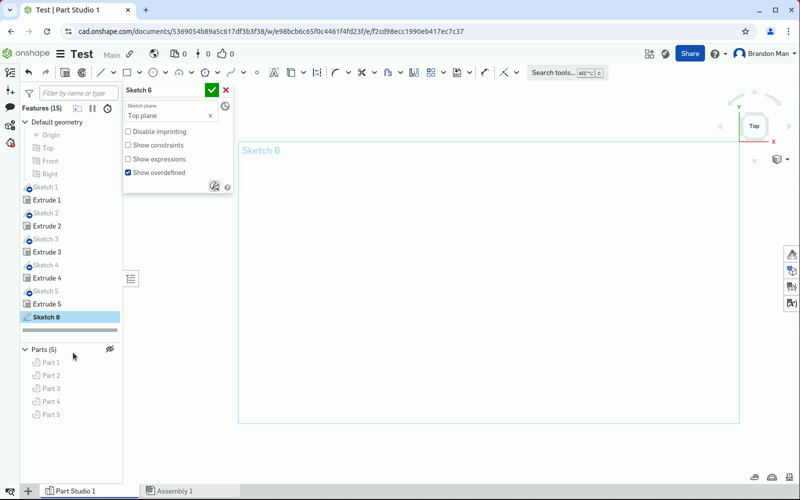
key(l)
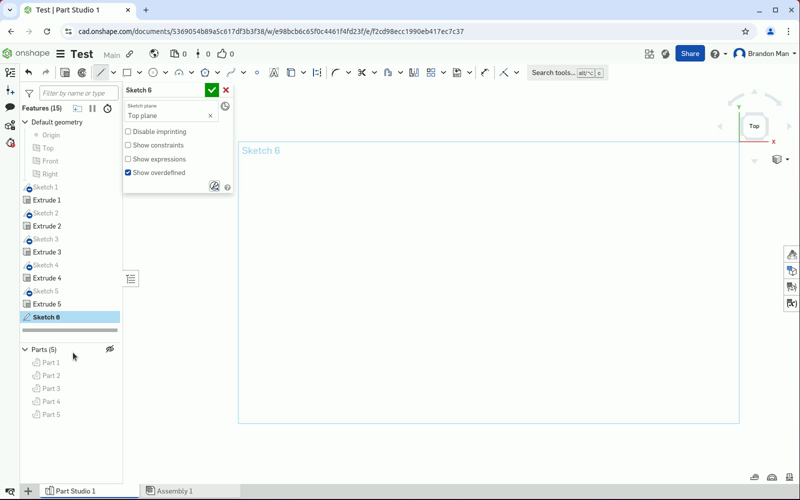
key_down(shift)
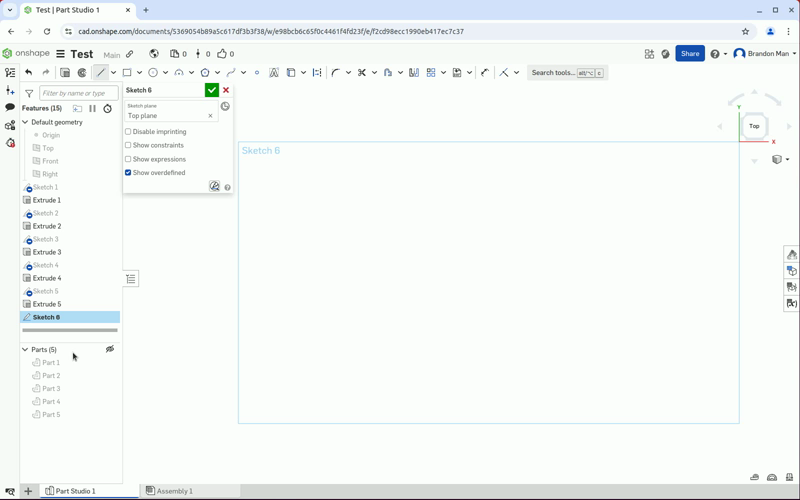
mouse_move(519, 282)
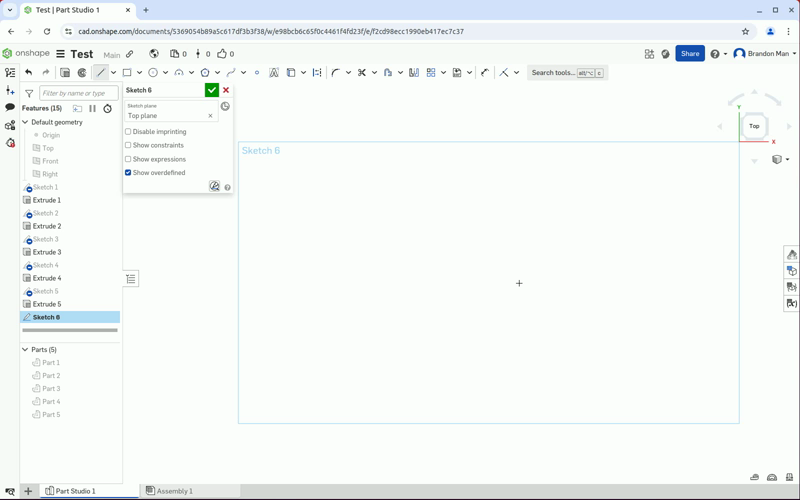
click(519, 282)
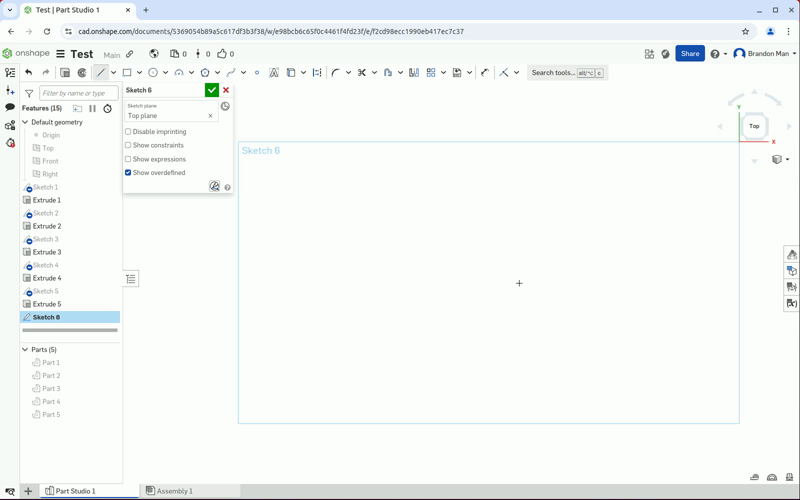
key_up(shift)
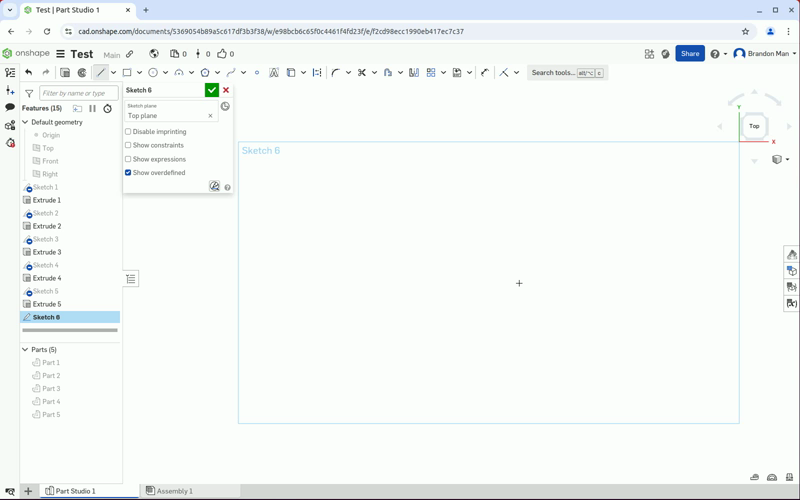
key_down(shift)
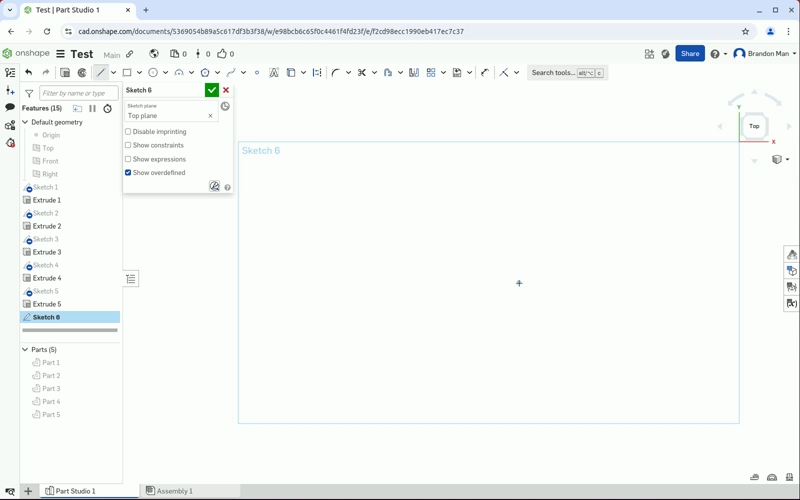
mouse_move(539, 394)
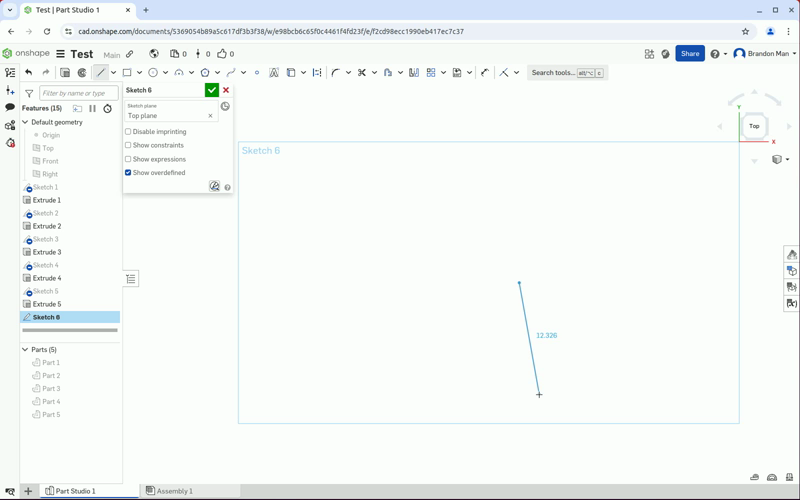
click(539, 394)
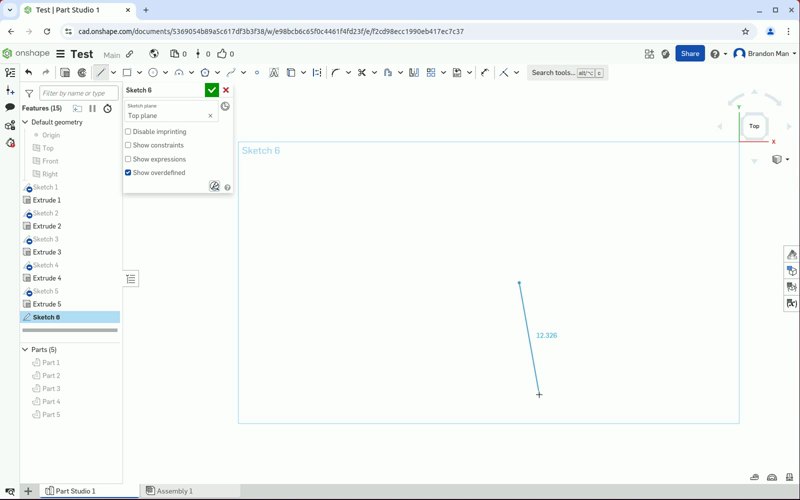
key_up(shift)
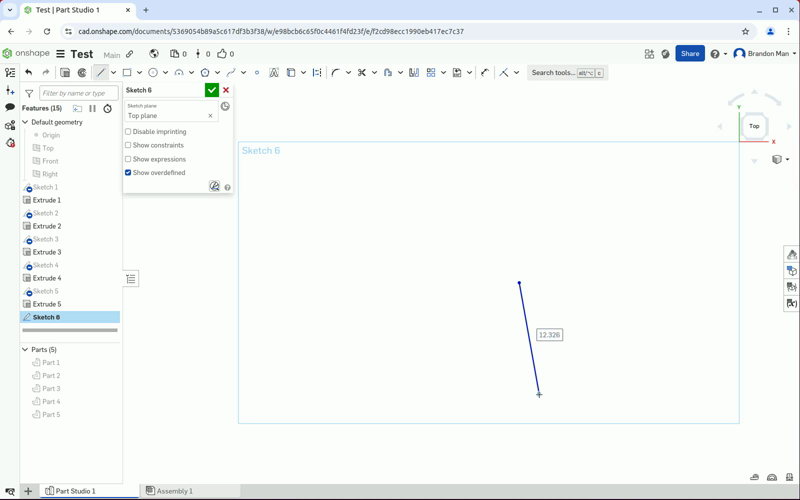
key_down(shift)
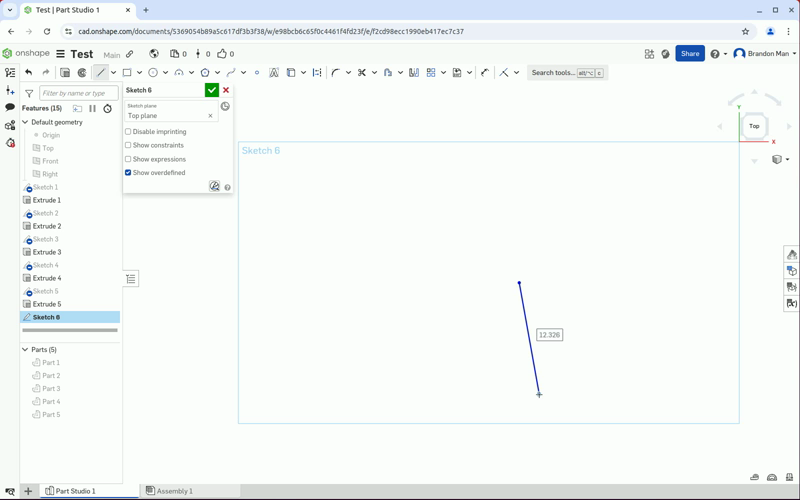
mouse_move(569, 394)
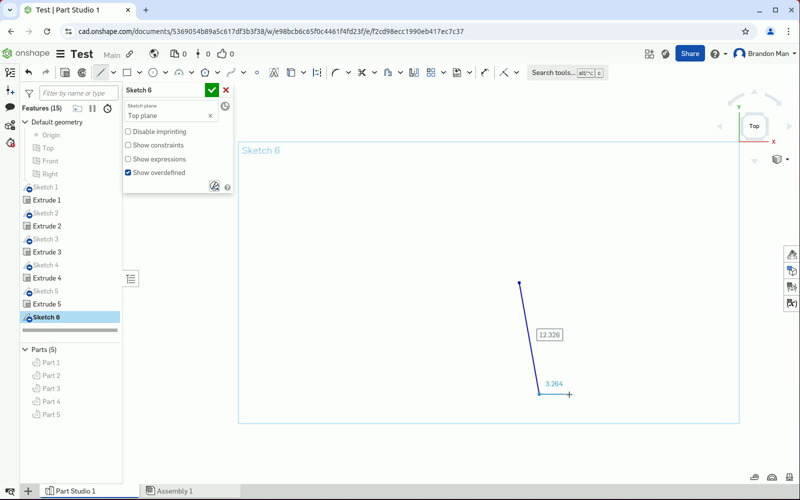
mouse_move(540, 394)
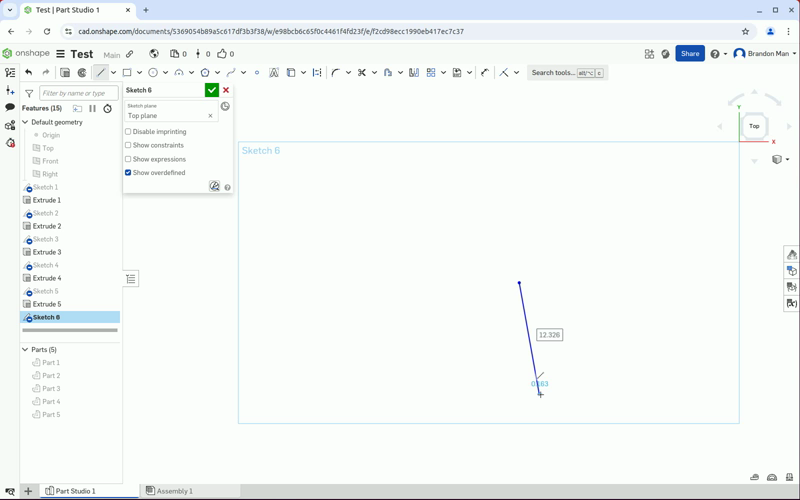
scroll(6)
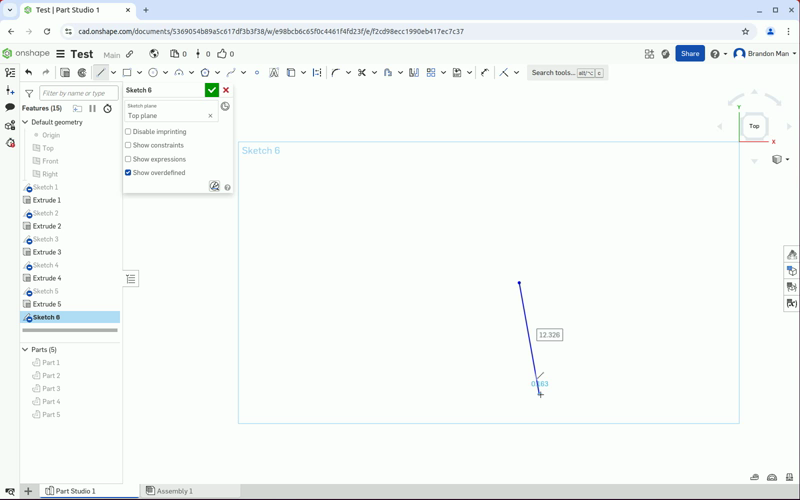
scroll(6)
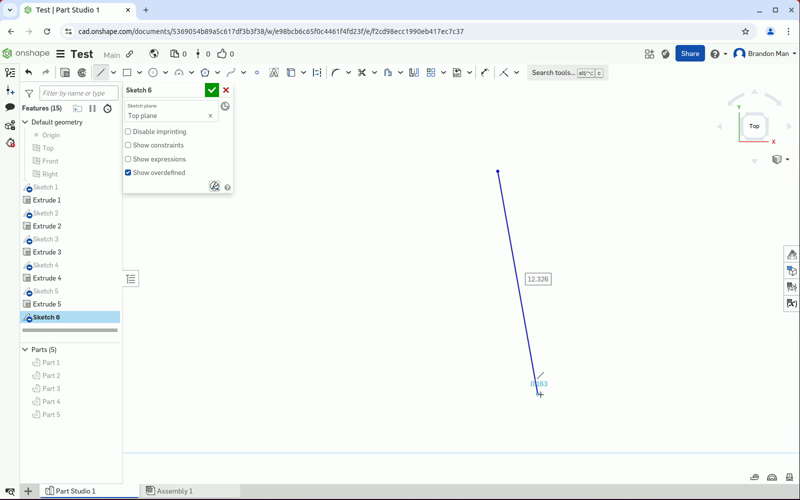
scroll(6)
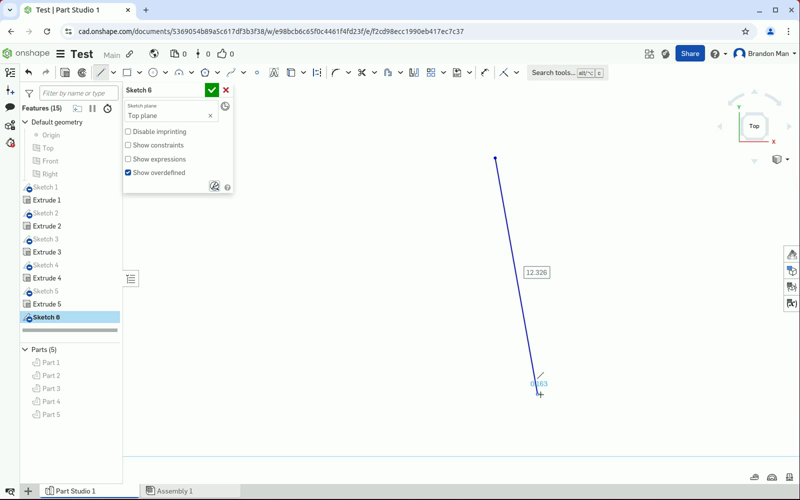
scroll(6)
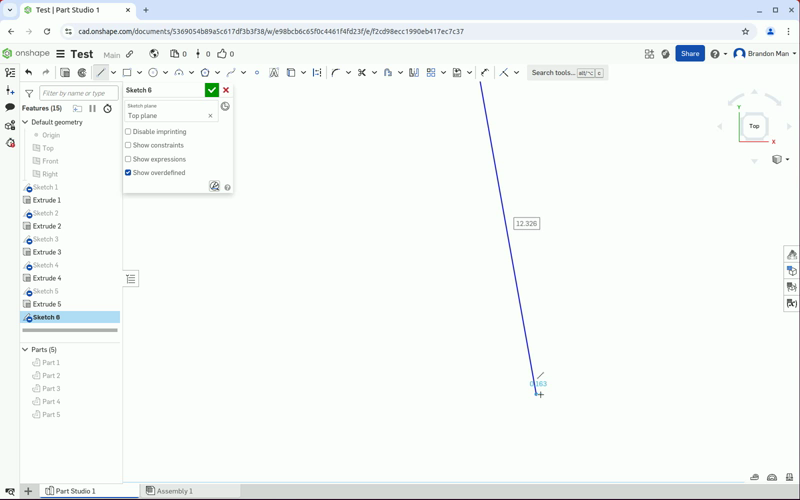
scroll(6)
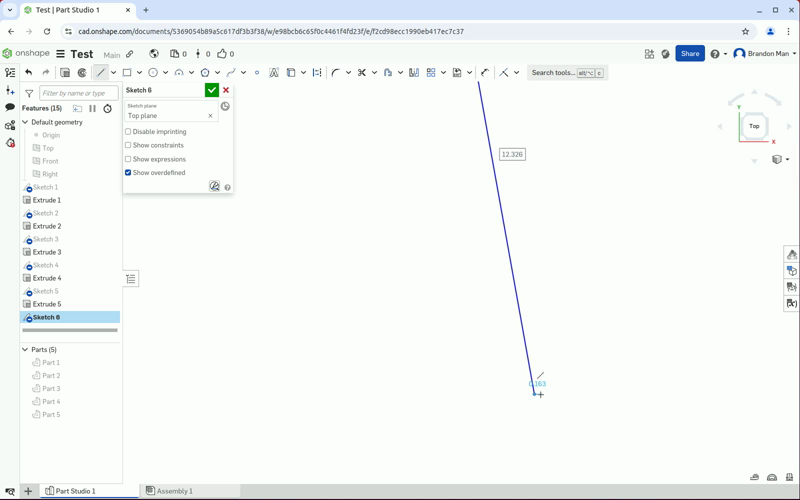
scroll(6)
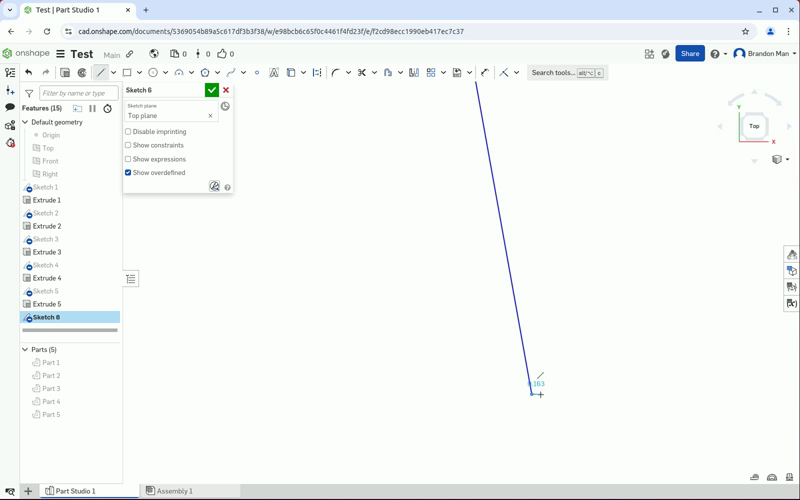
scroll(6)
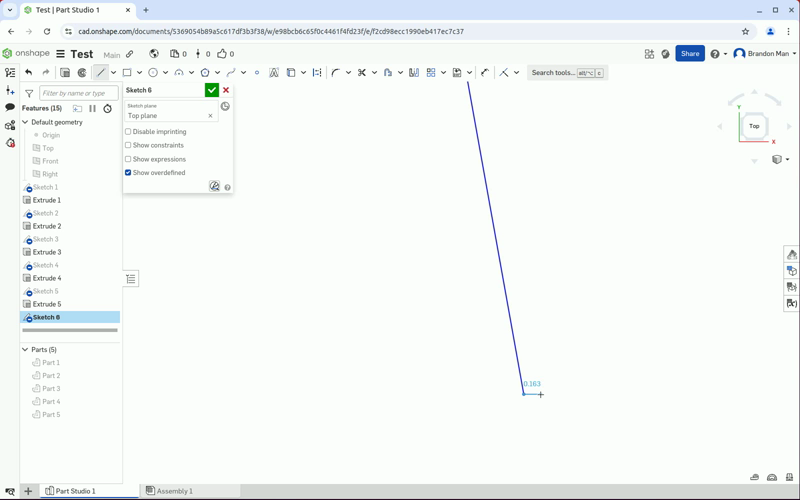
click(540, 394)
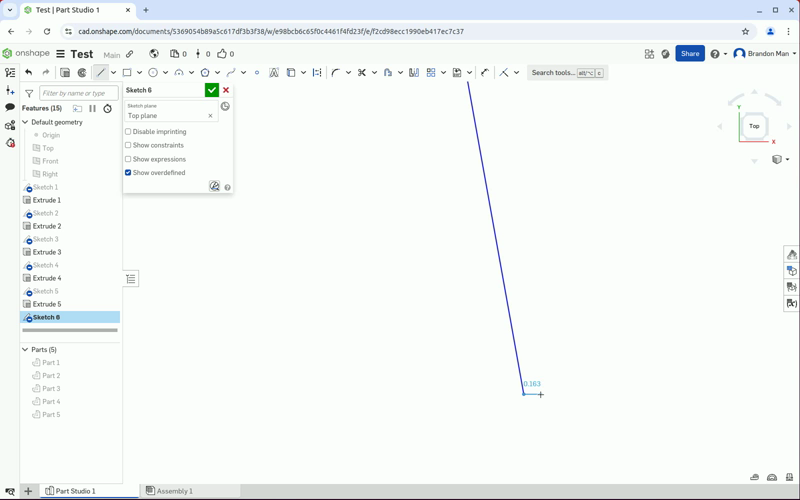
scroll(-6)
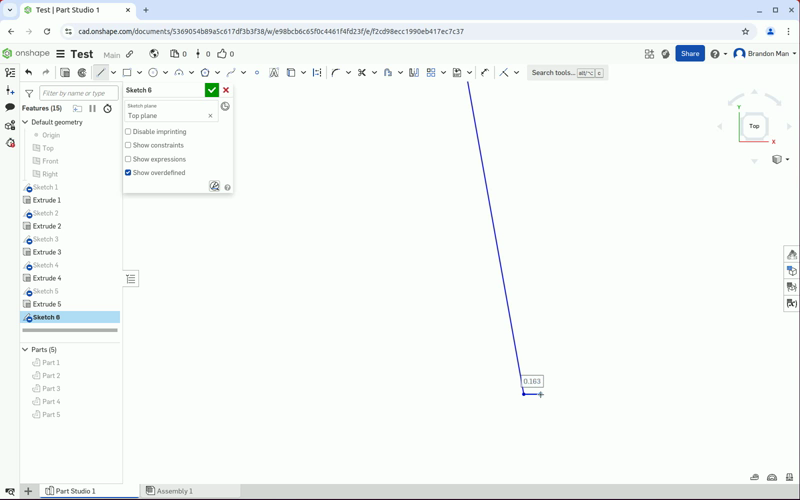
scroll(-6)
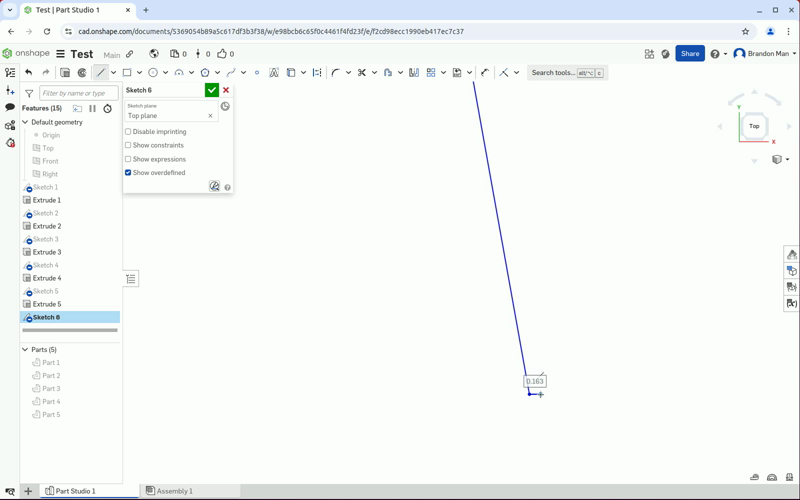
scroll(-6)
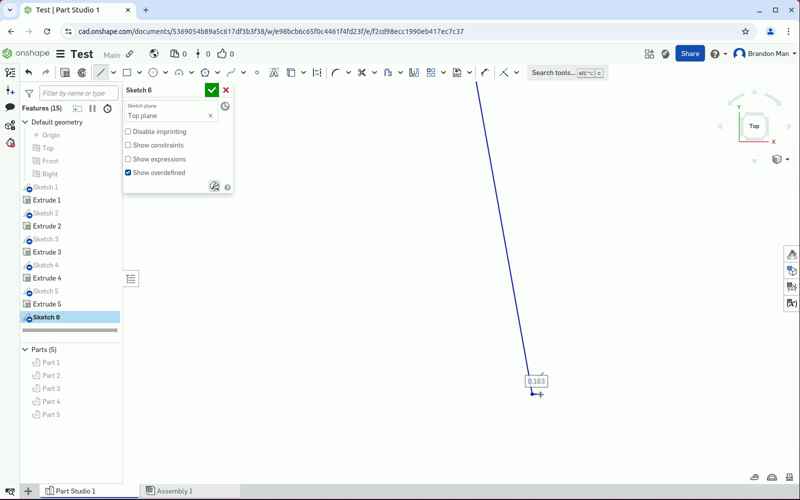
scroll(-6)
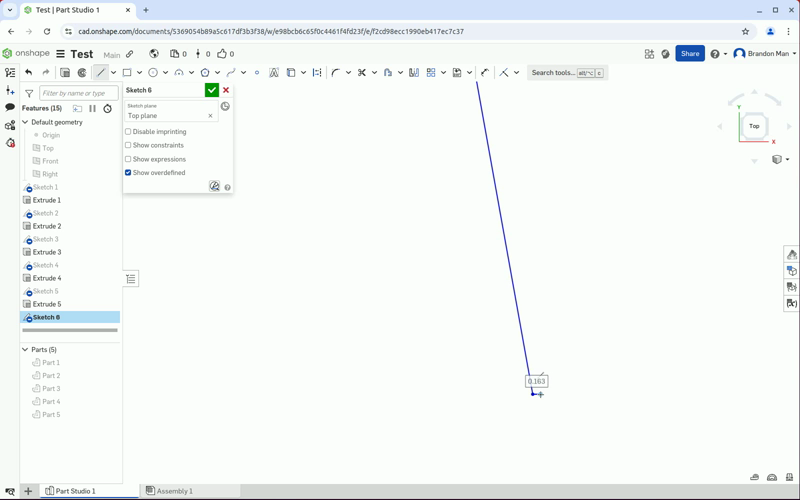
scroll(-6)
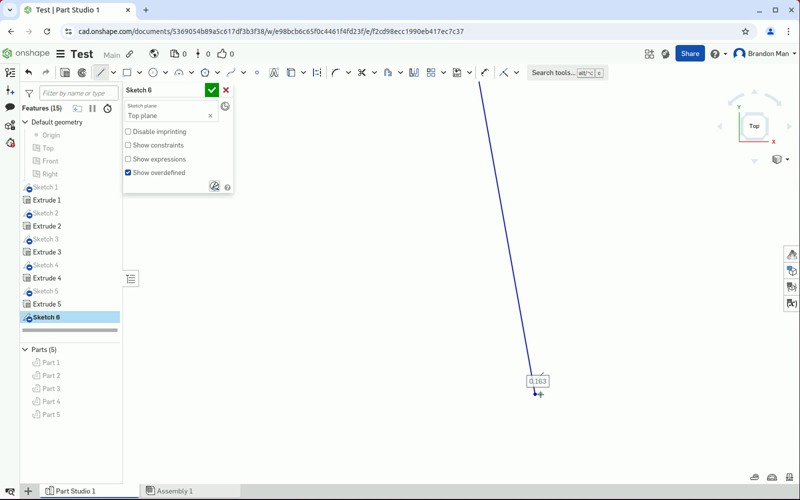
scroll(-6)
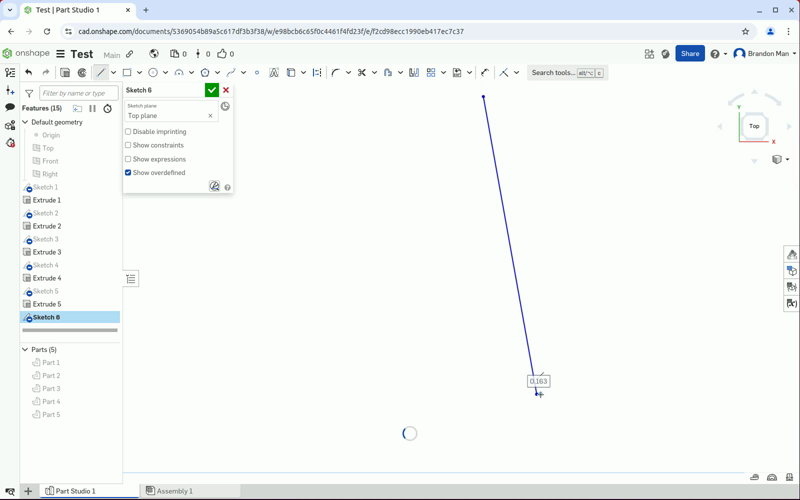
scroll(-6)
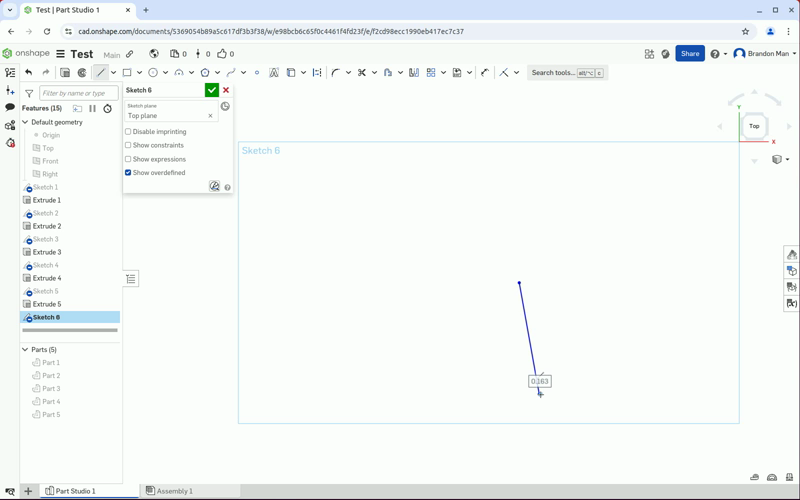
key_up(shift)
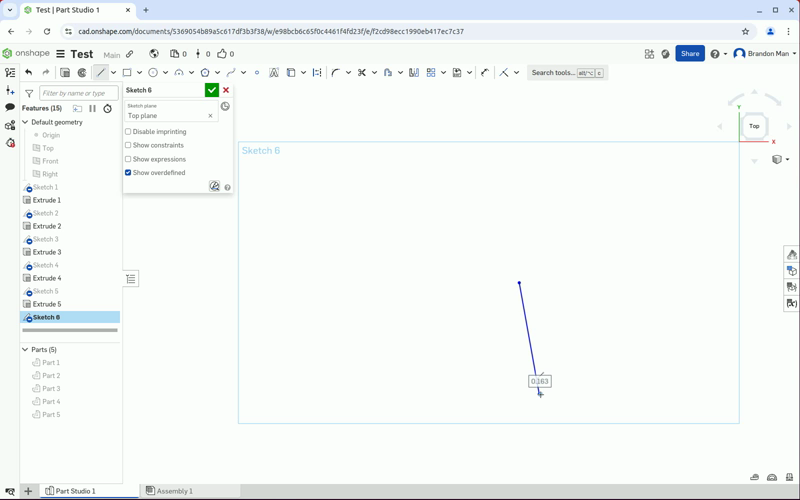
key_down(shift)
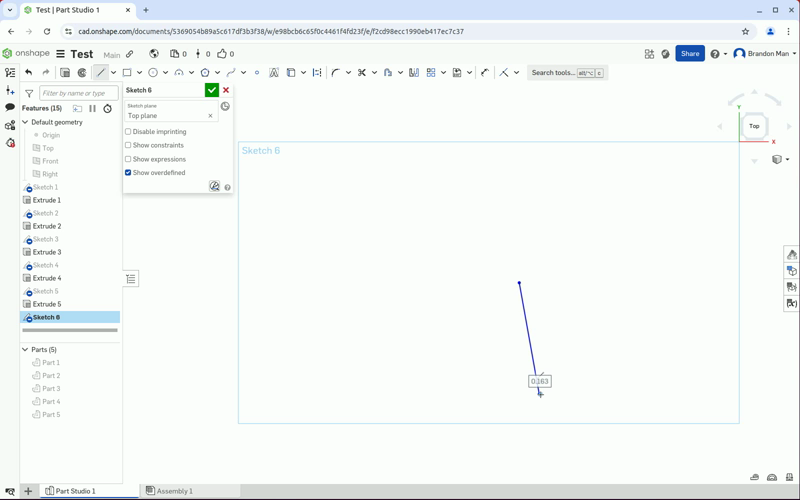
mouse_move(520, 282)
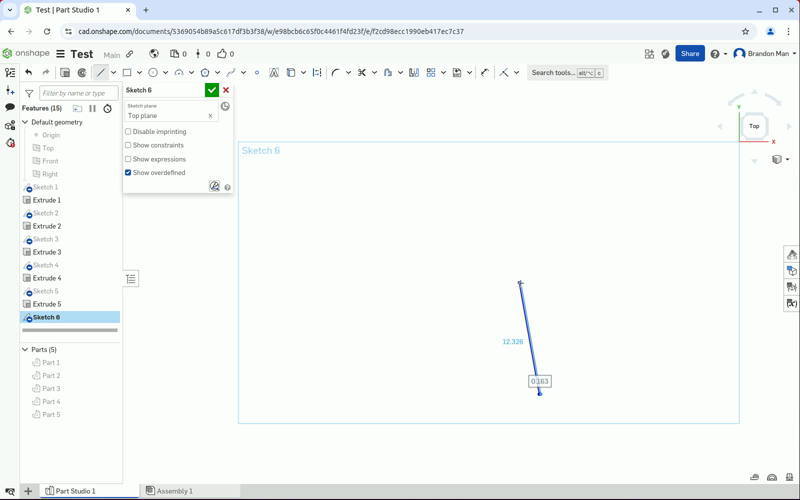
scroll(6)
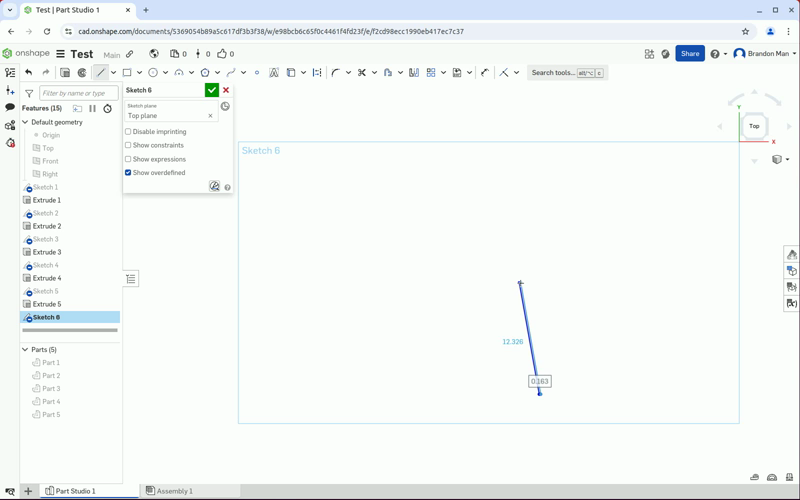
scroll(6)
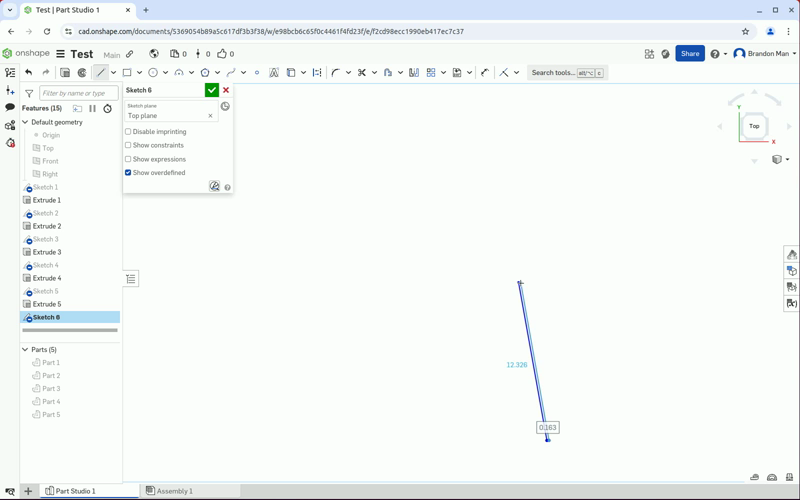
scroll(6)
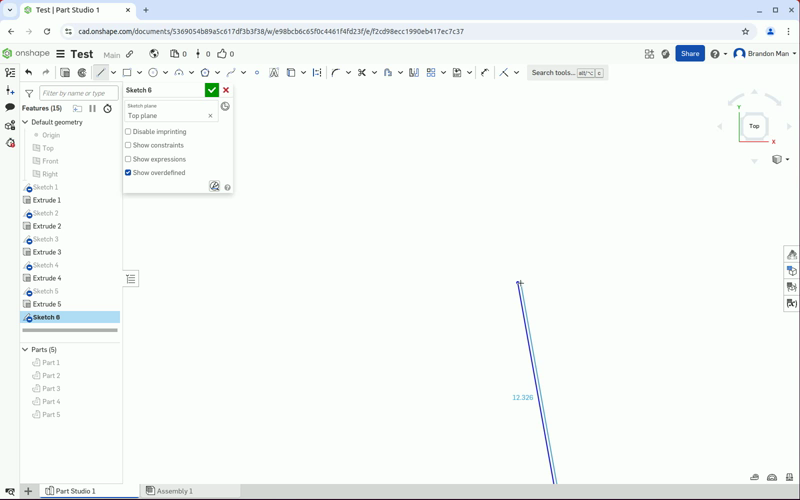
scroll(6)
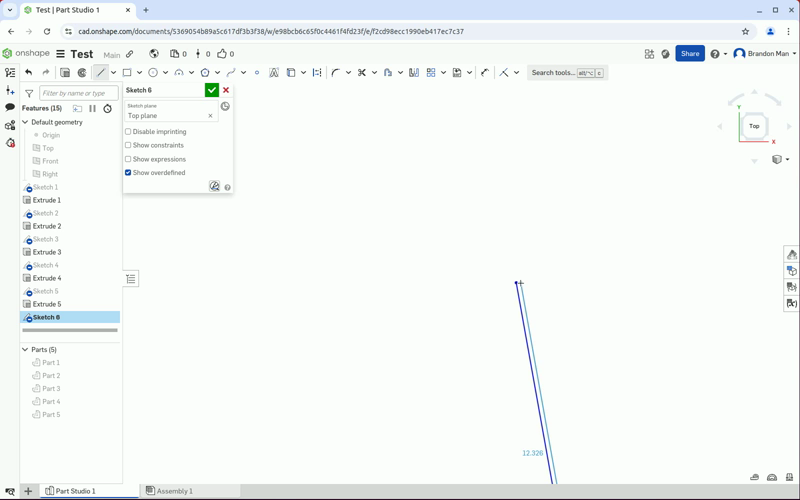
scroll(6)
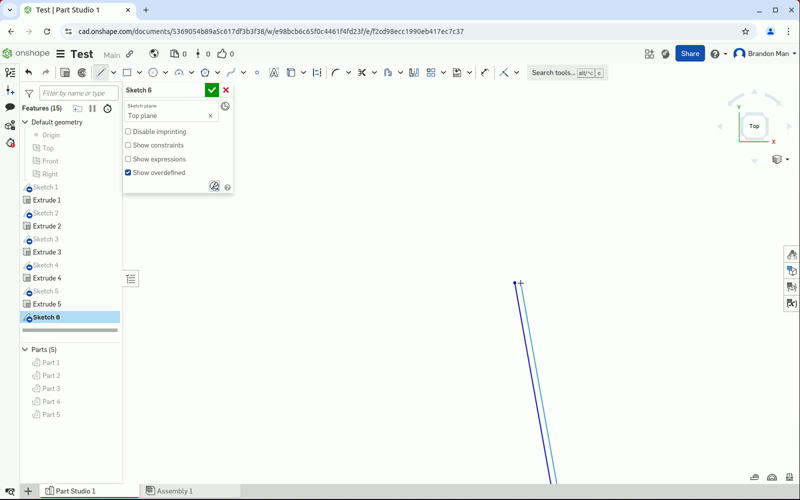
scroll(6)
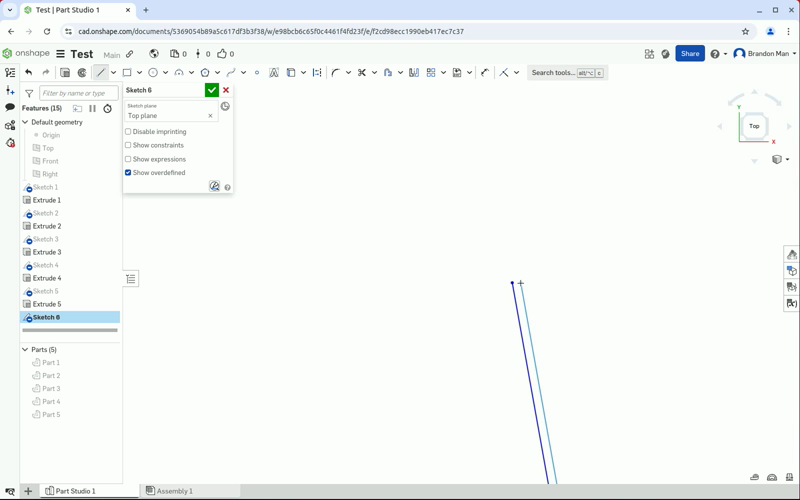
scroll(6)
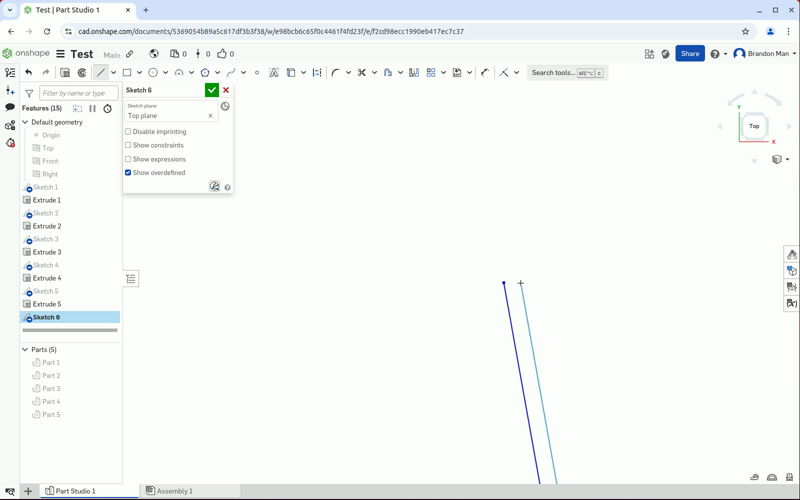
click(520, 282)
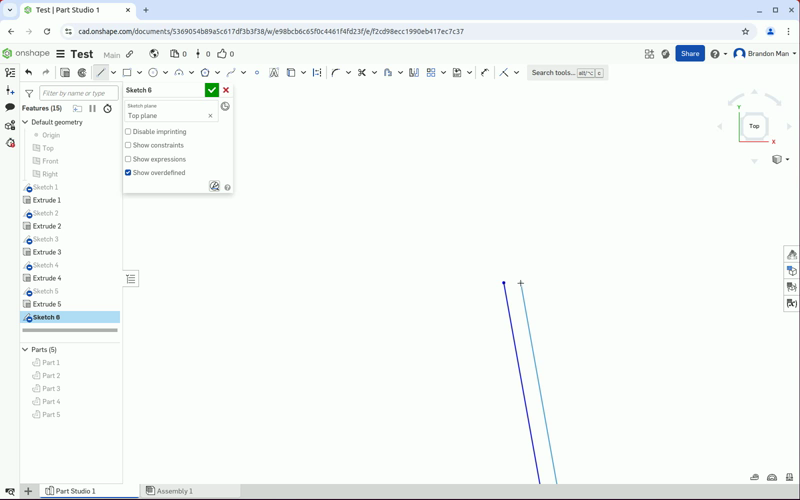
scroll(-6)
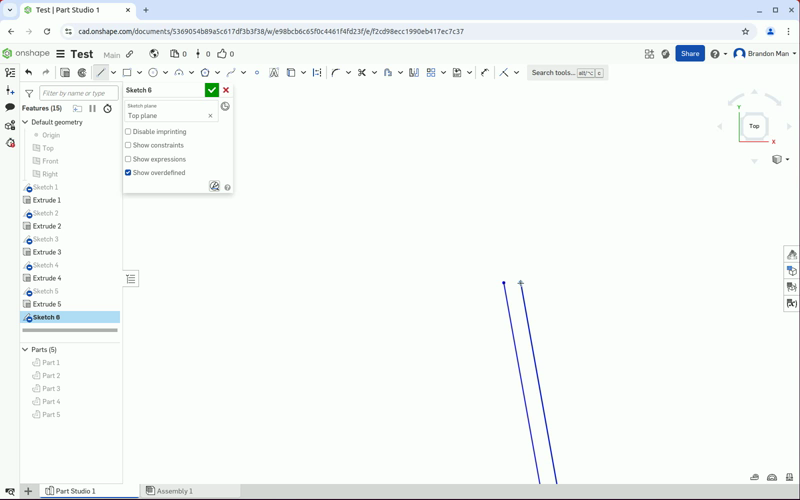
scroll(-6)
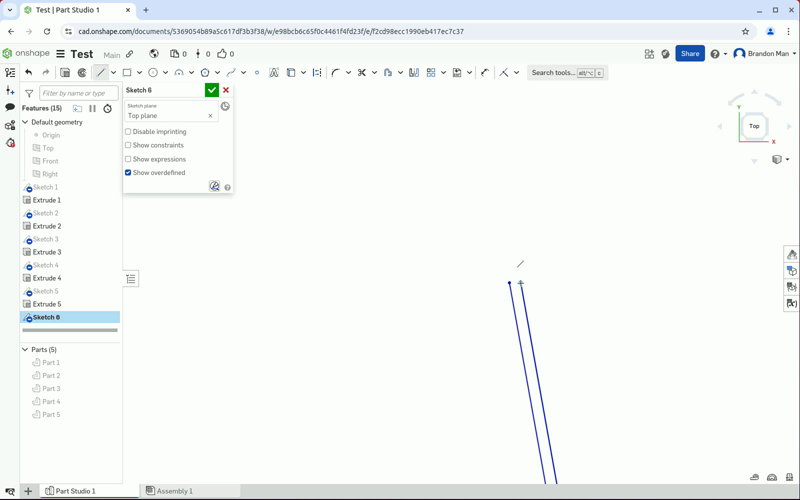
scroll(-6)
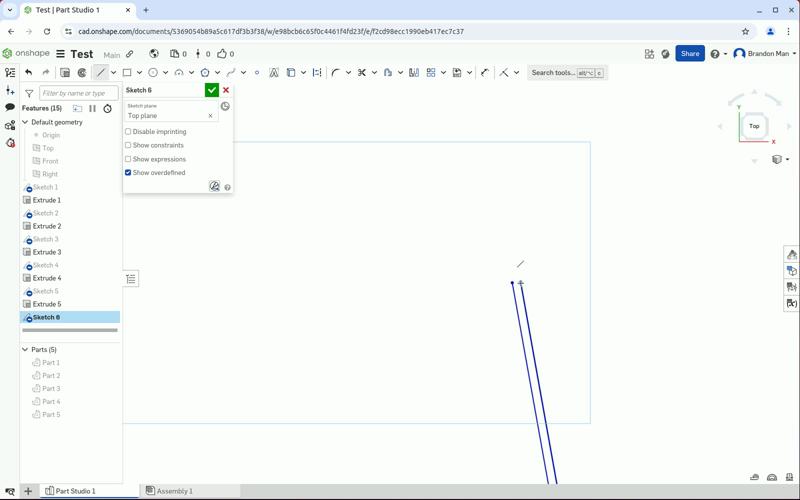
scroll(-6)
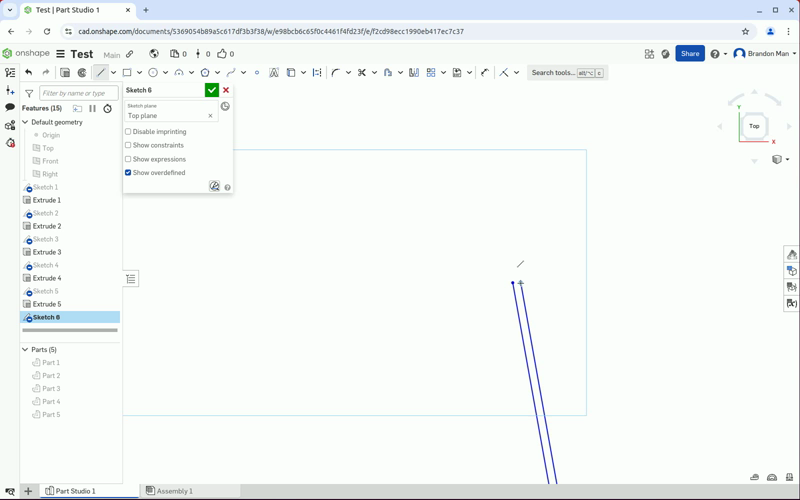
scroll(-6)
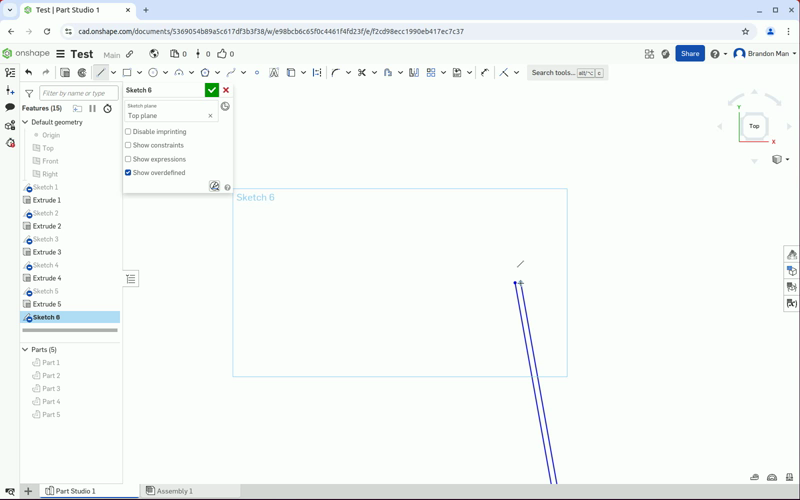
scroll(-6)
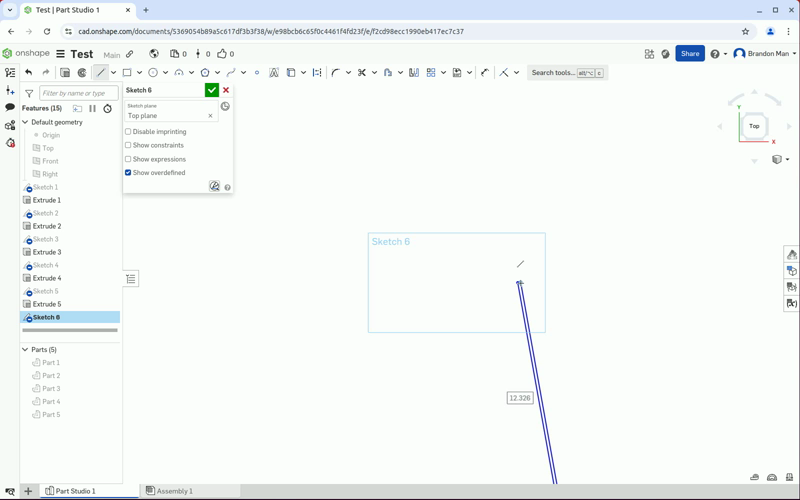
scroll(-6)
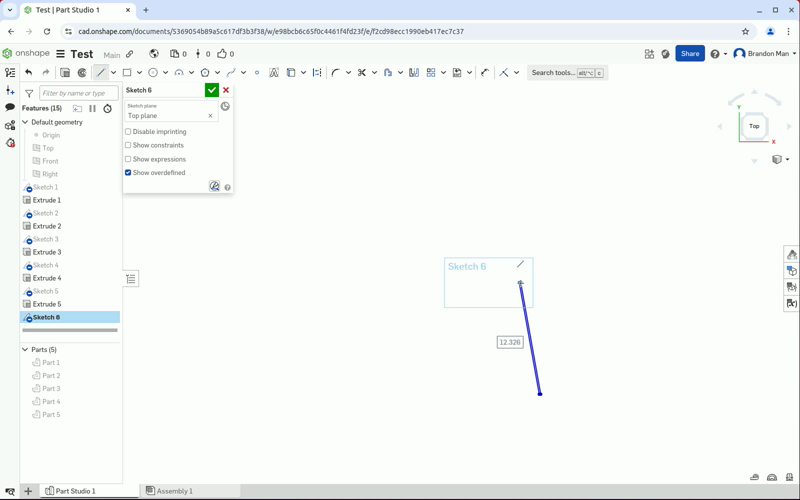
key_up(shift)
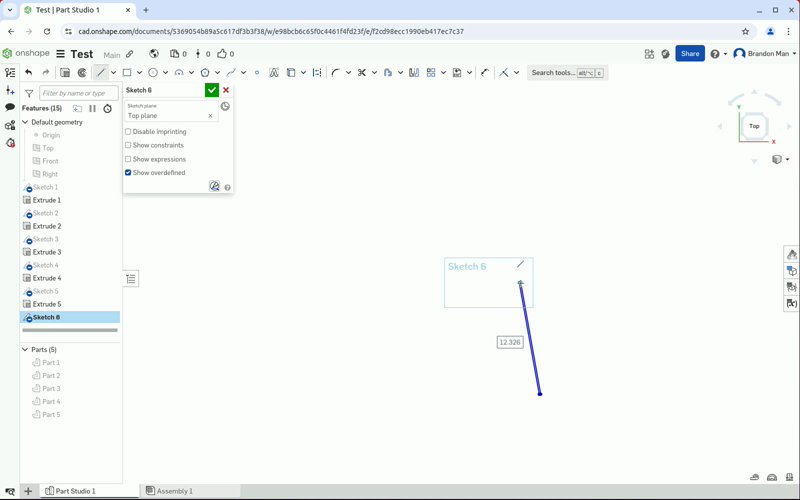
mouse_move(550, 282)
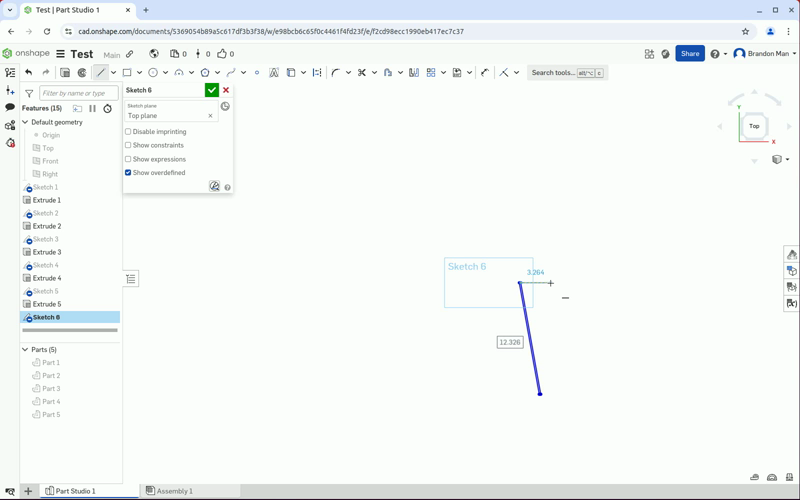
key_down(shift)
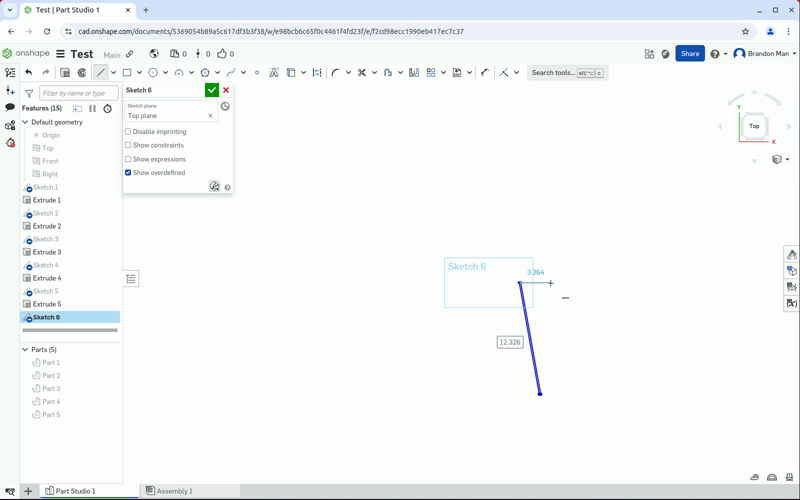
mouse_move(519, 282)
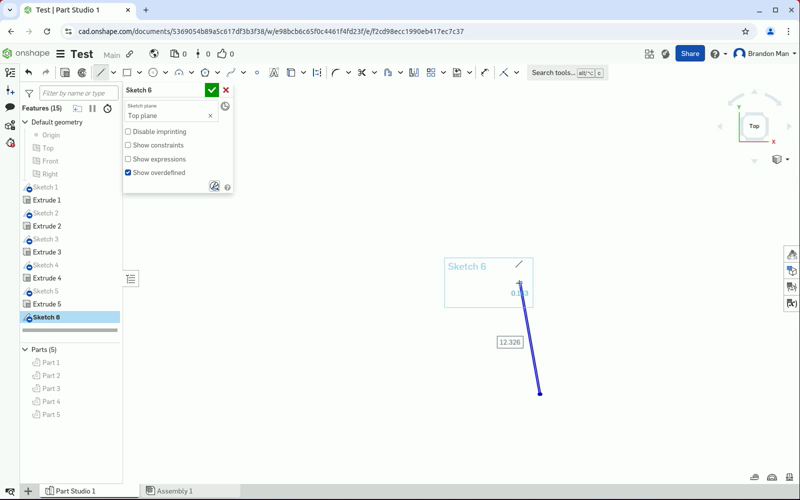
scroll(6)
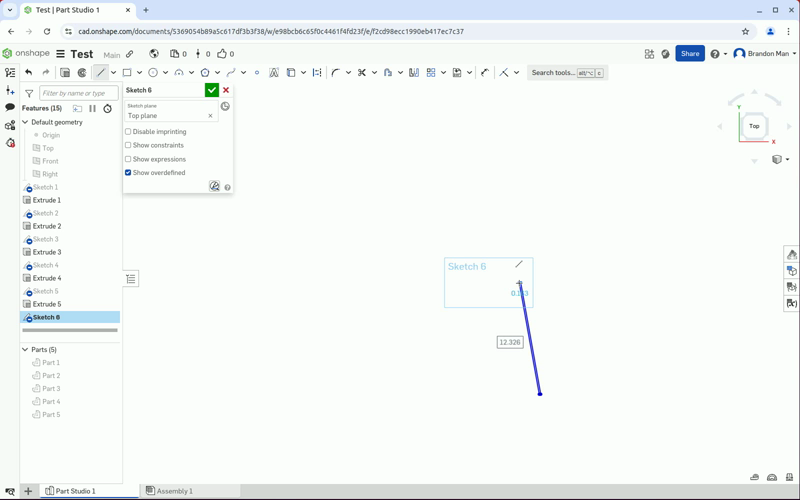
scroll(6)
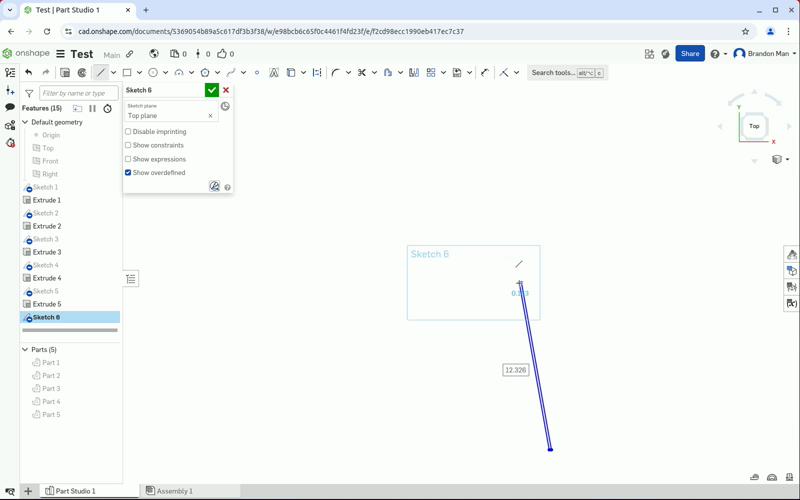
scroll(6)
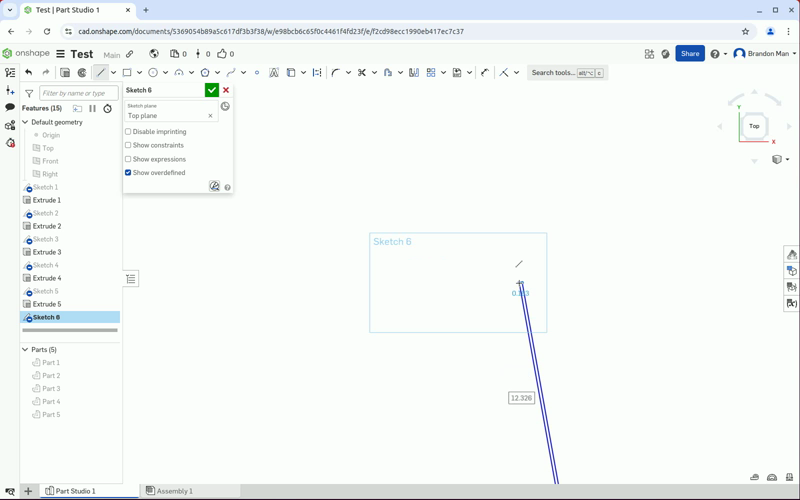
scroll(6)
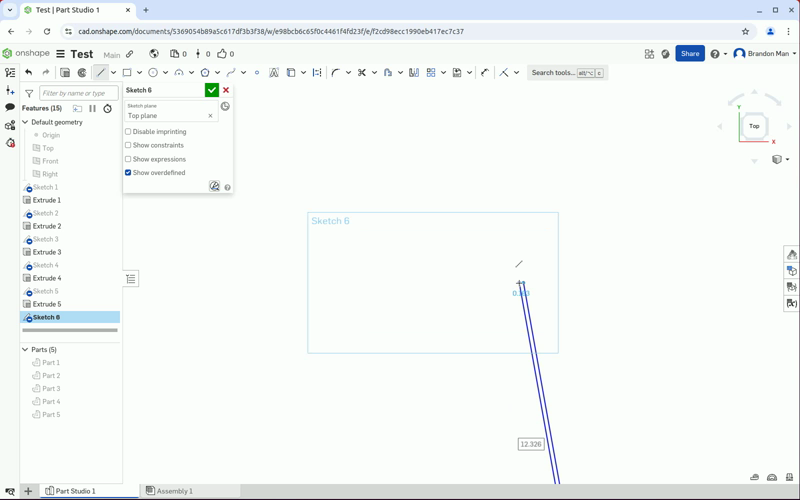
scroll(6)
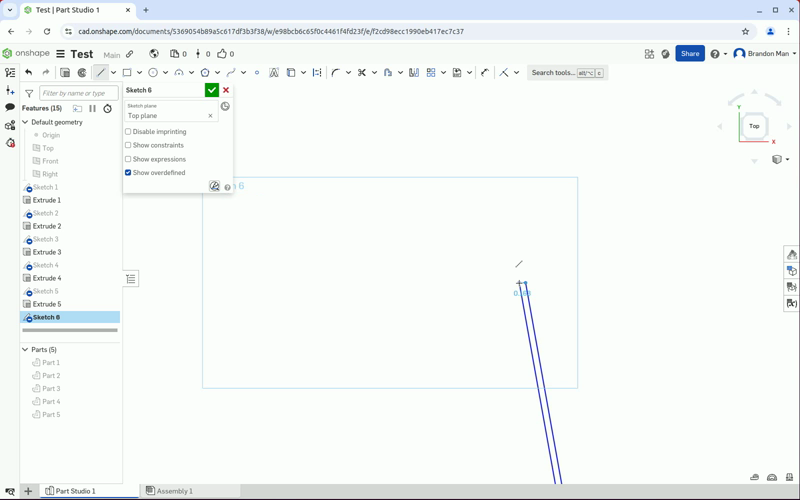
scroll(6)
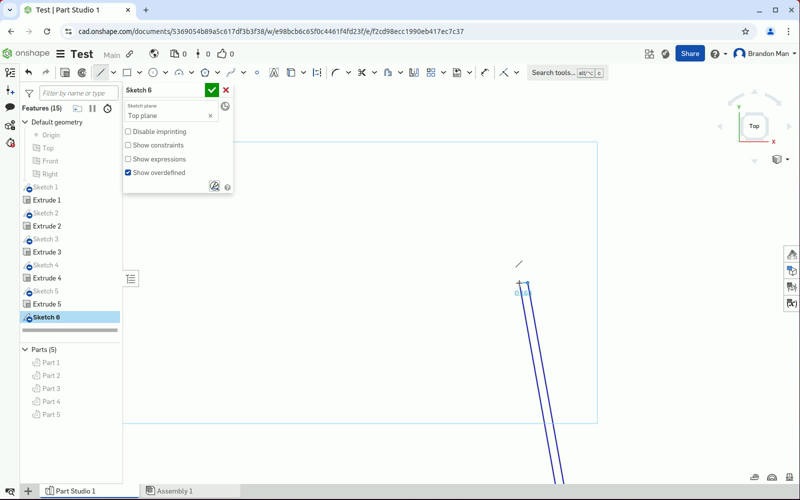
scroll(6)
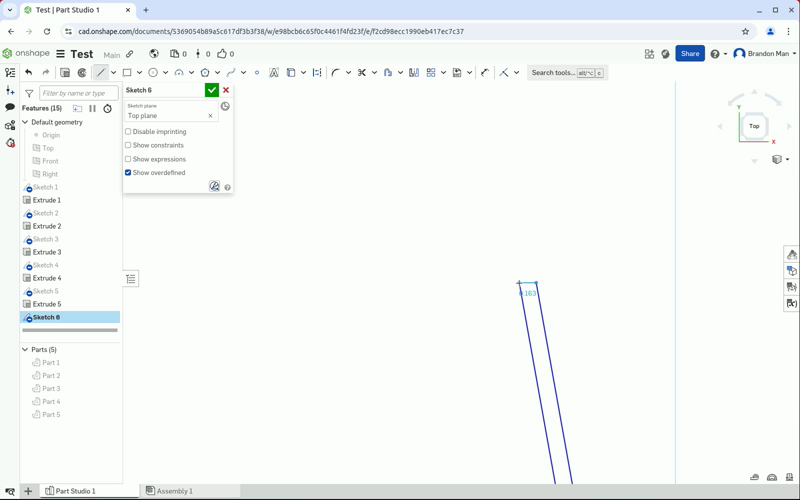
key_up(shift)
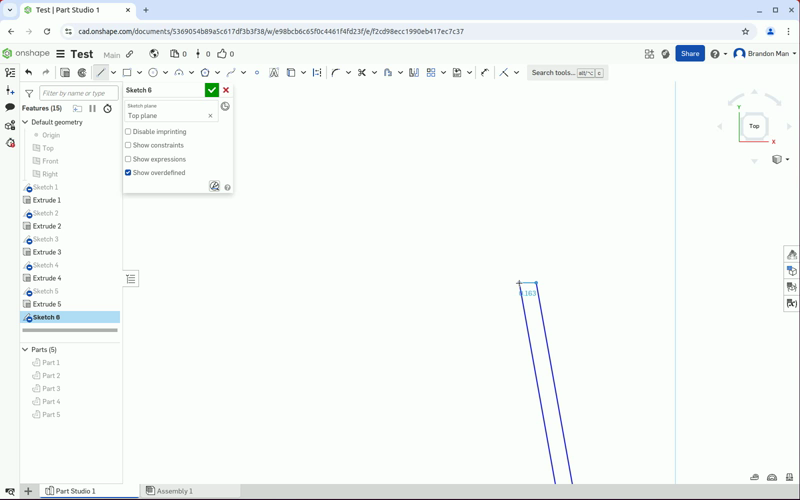
click(519, 282)
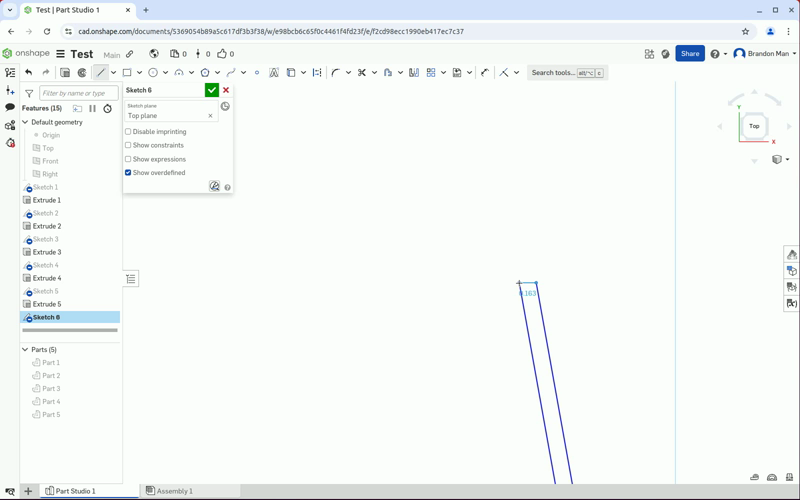
scroll(-6)
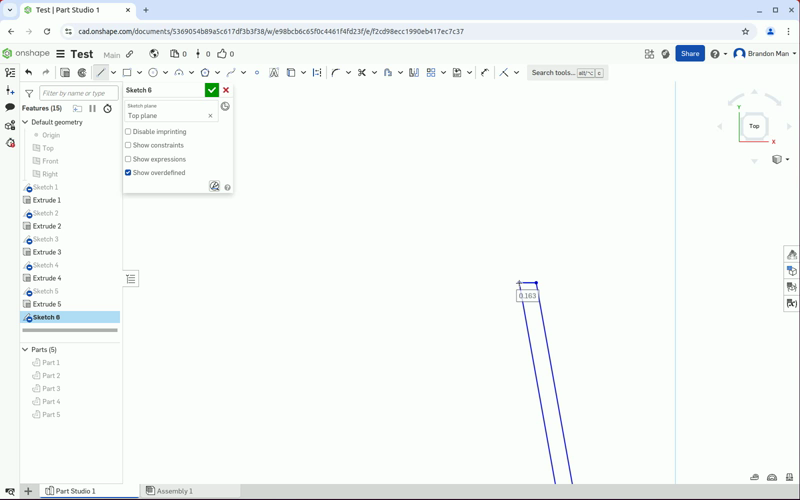
scroll(-6)
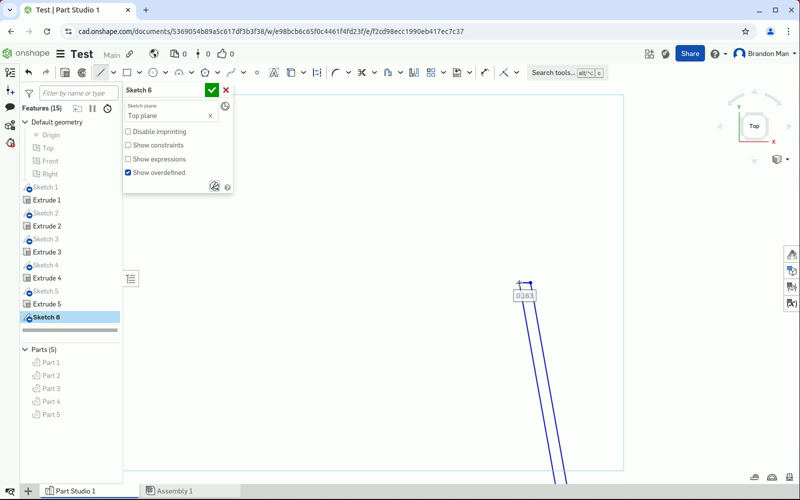
scroll(-6)
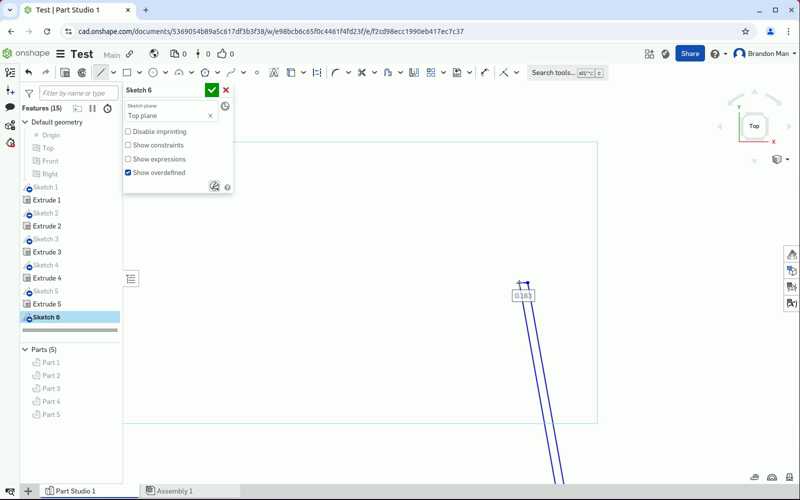
scroll(-6)
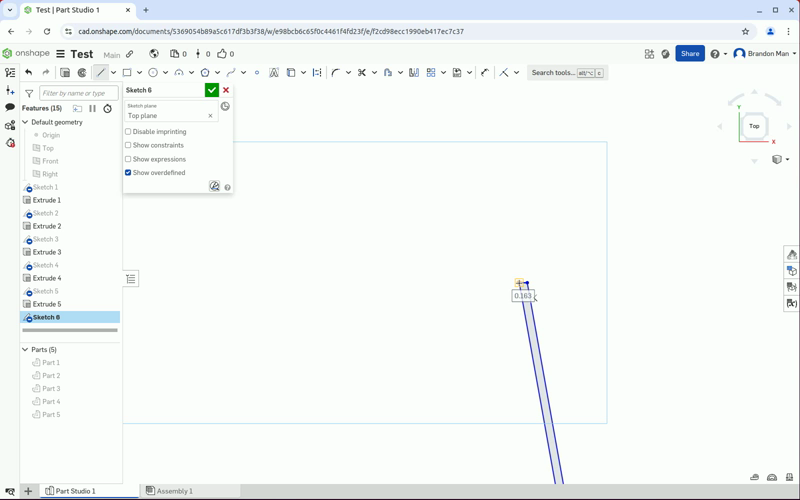
scroll(-6)
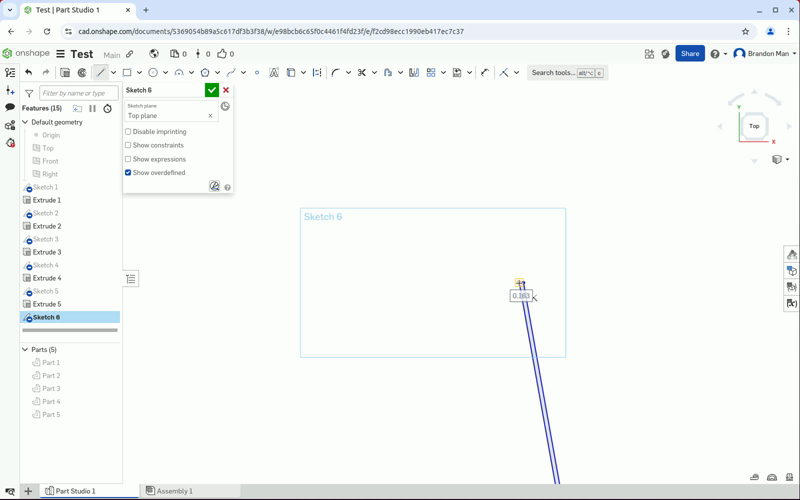
scroll(-6)
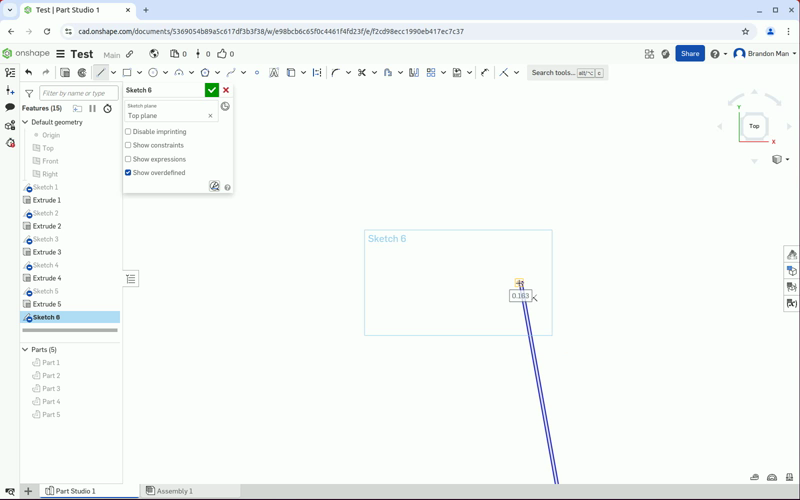
scroll(-6)
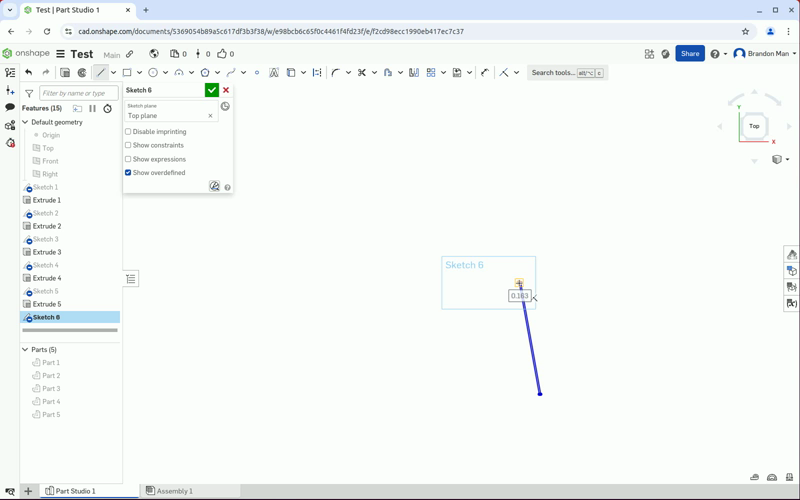
key(esc)
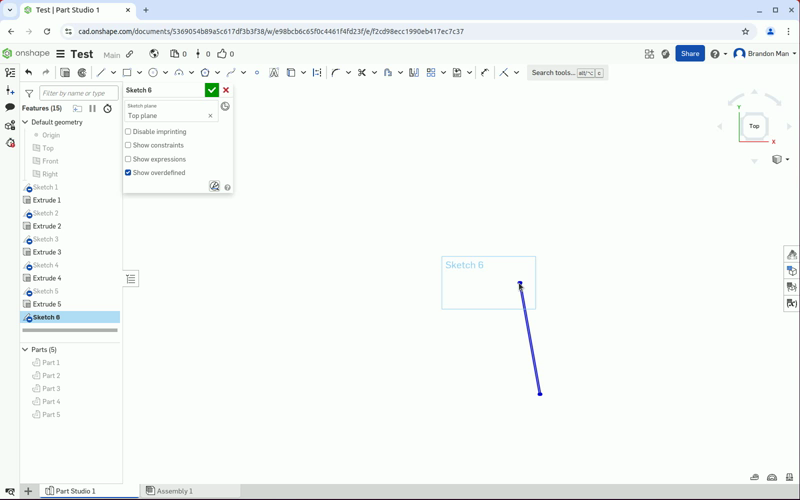
mouse_move(536, 378)
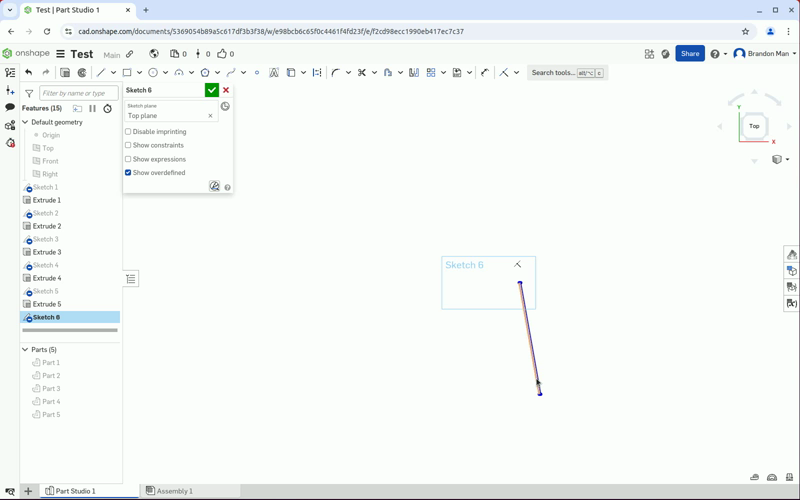
scroll(6)
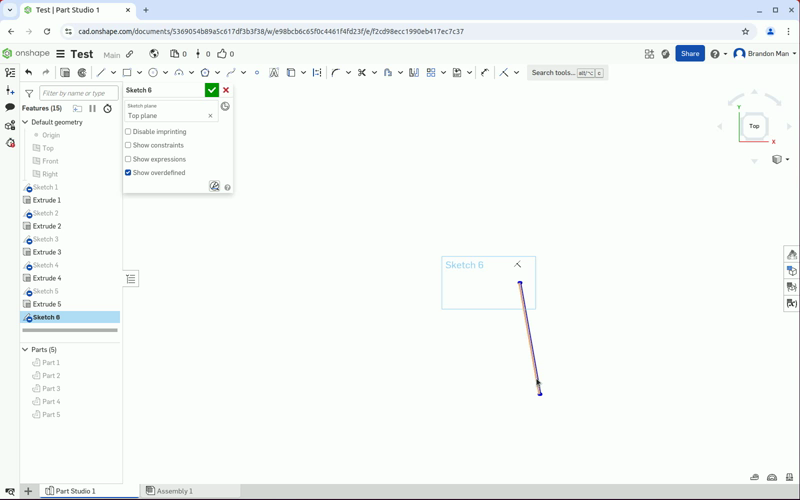
scroll(6)
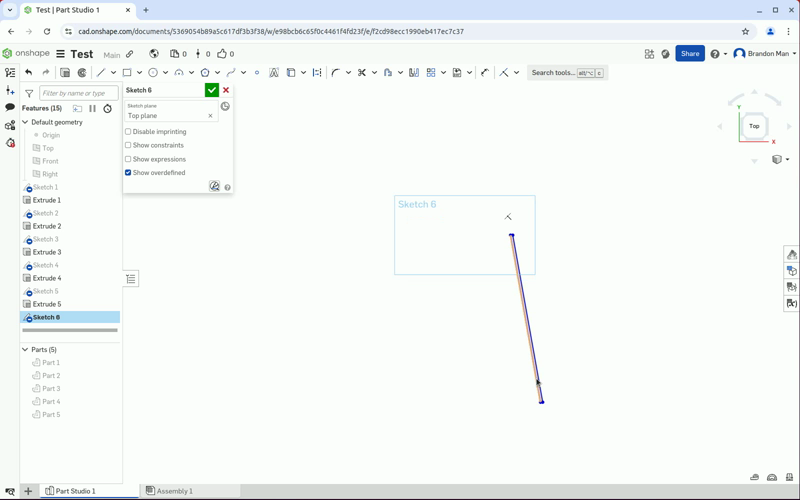
scroll(6)
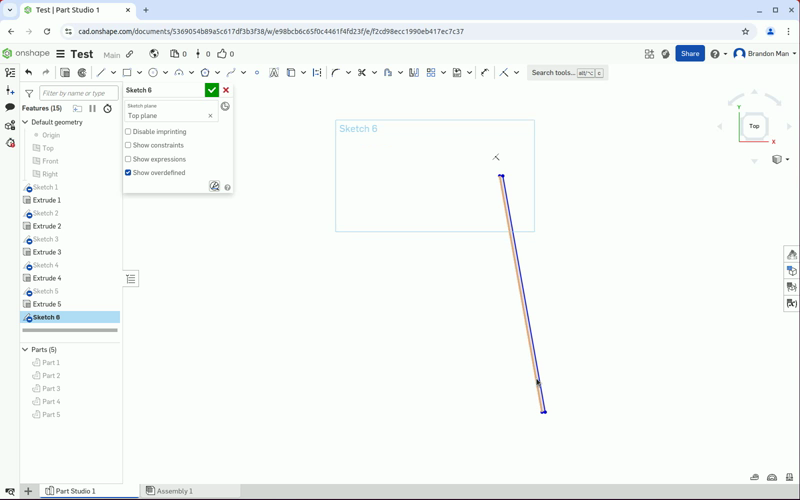
scroll(6)
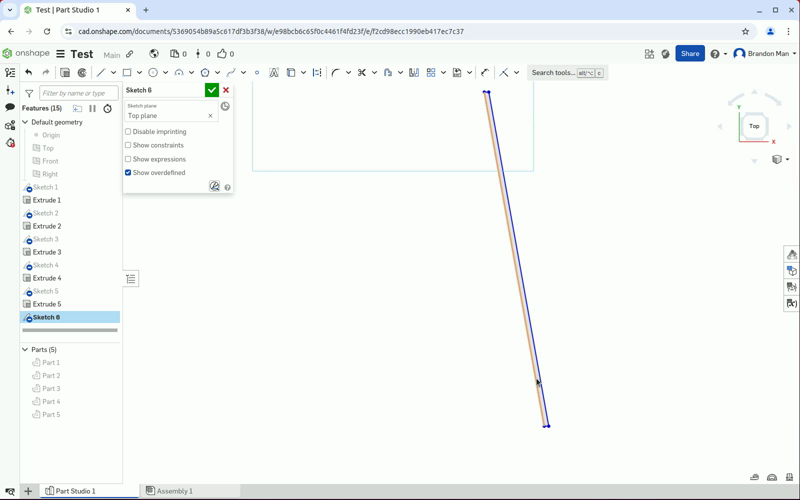
scroll(6)
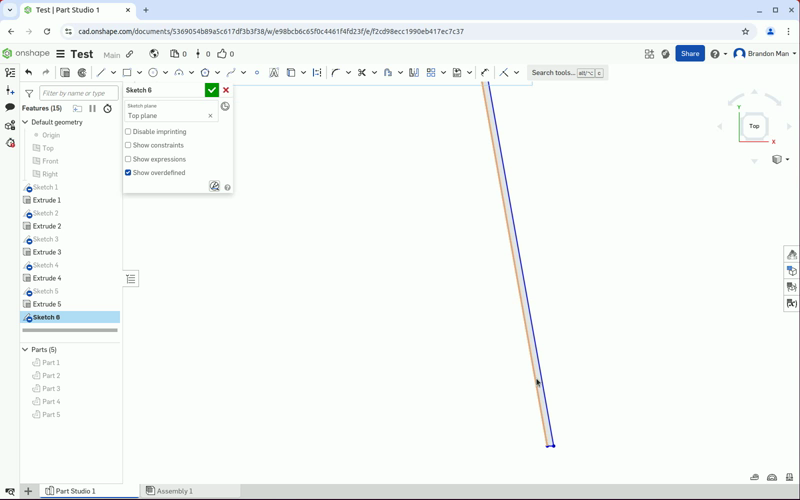
scroll(6)
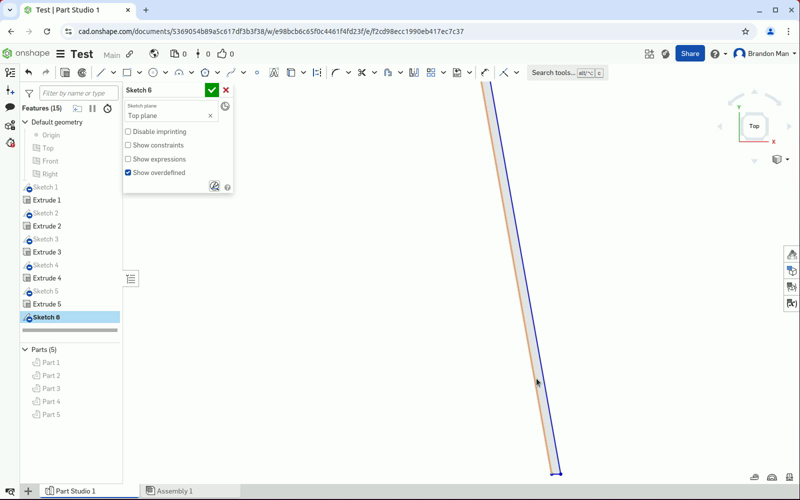
scroll(6)
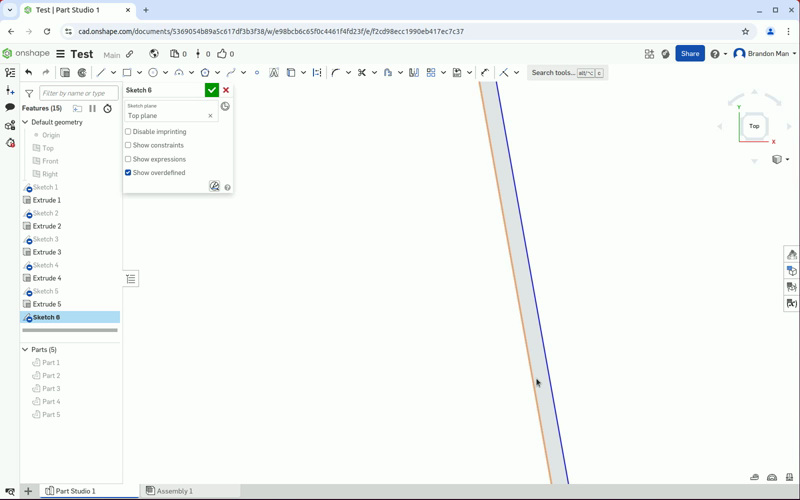
click(536, 378)
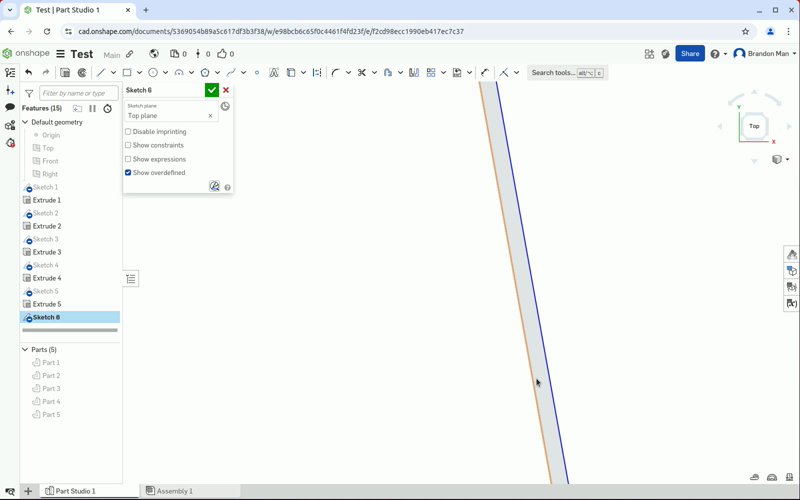
scroll(-6)
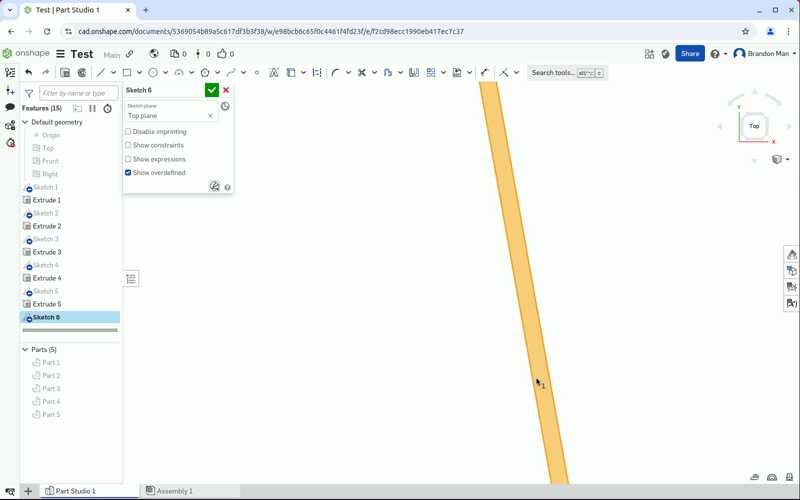
scroll(-6)
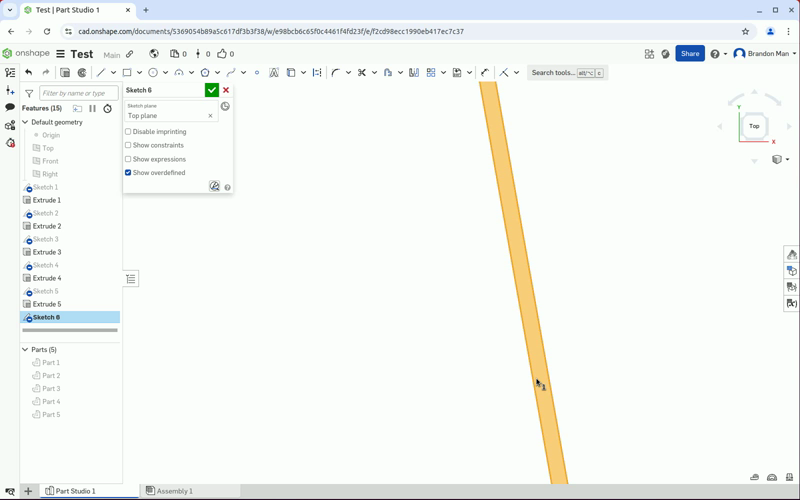
scroll(-6)
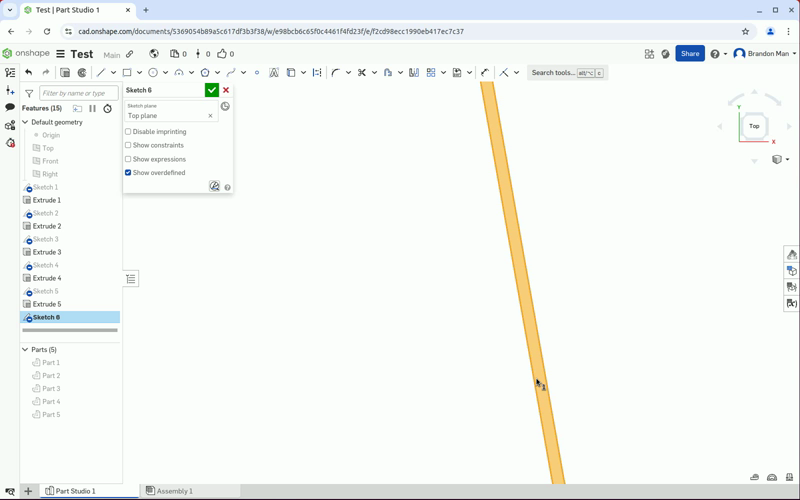
scroll(-6)
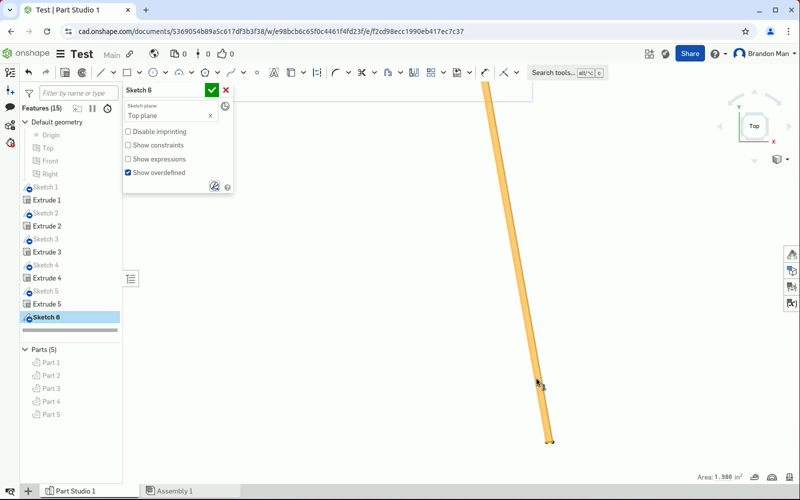
scroll(-6)
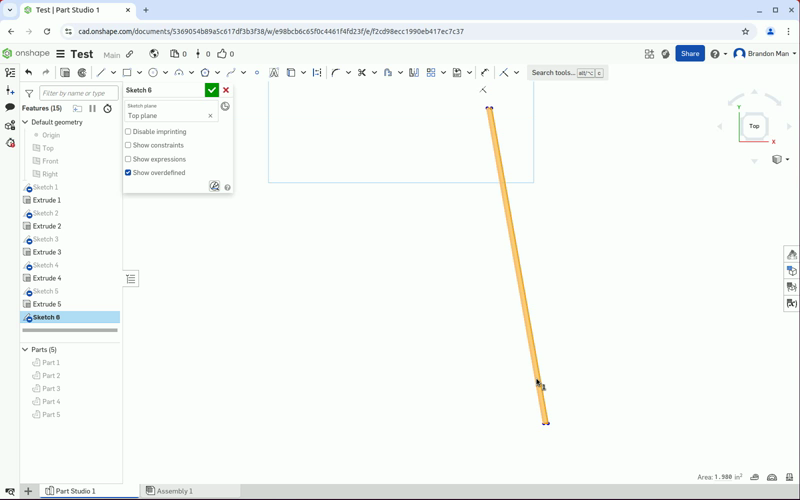
scroll(-6)
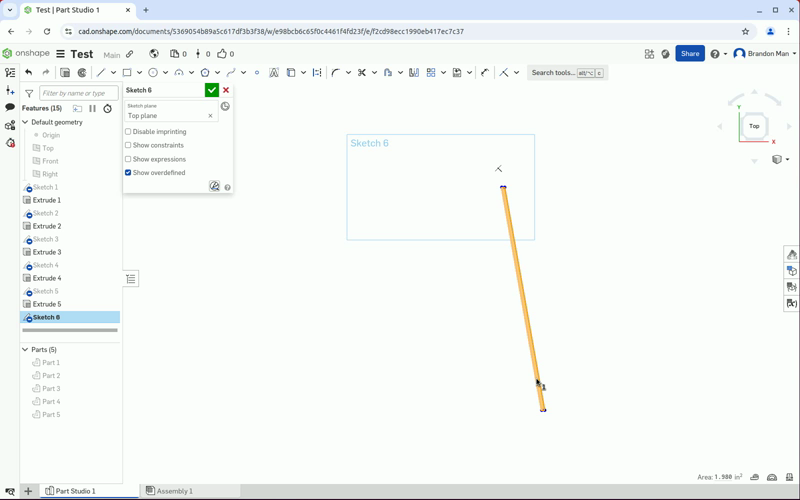
scroll(-6)
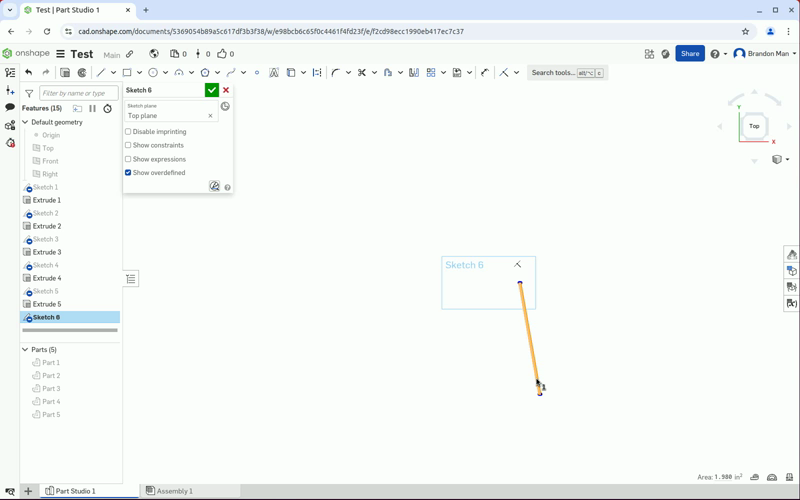
mouse_move(73, 352)
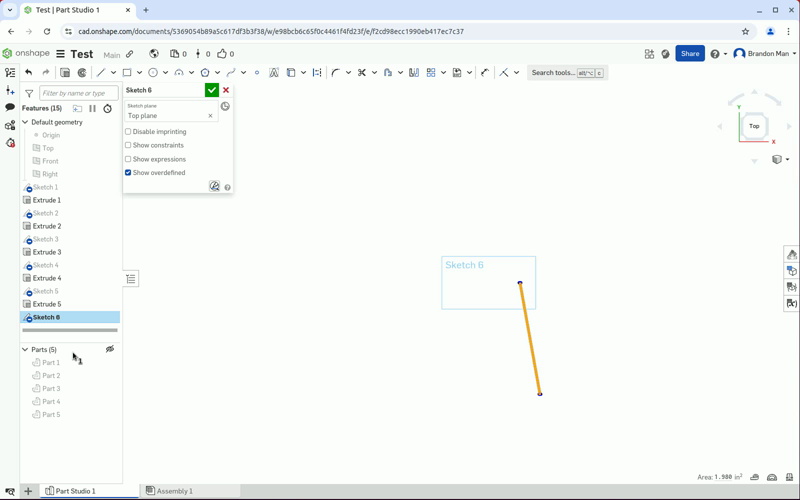
key(shift+y)
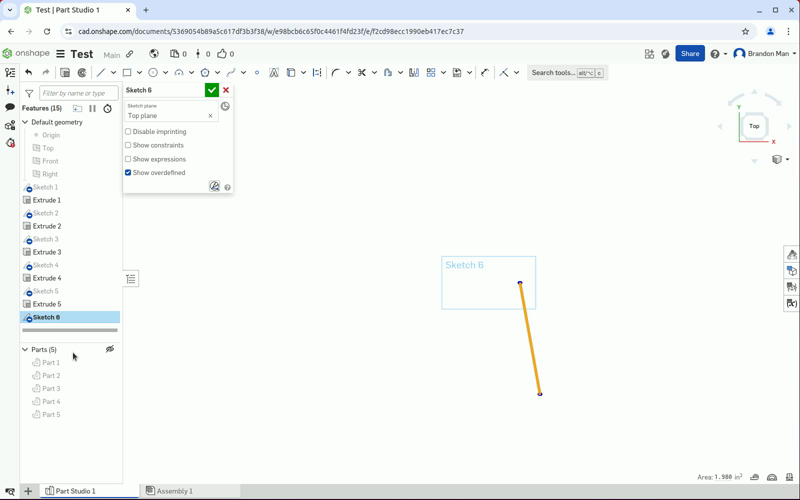
key(shift+e)
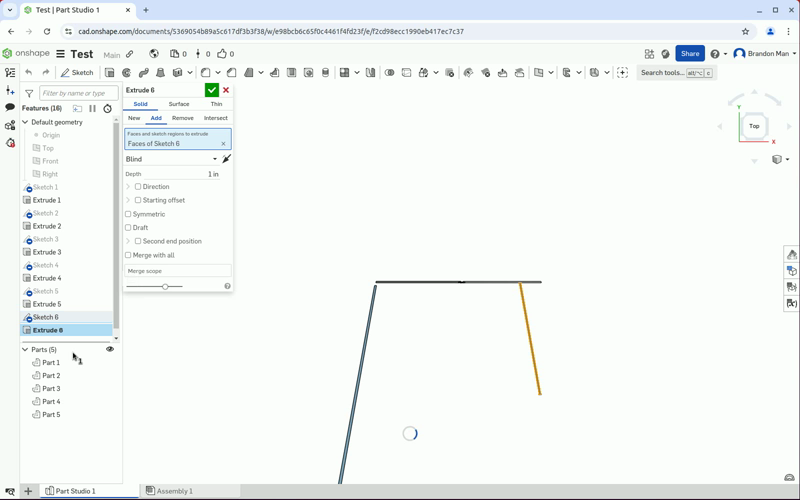
mouse_move(143, 106)
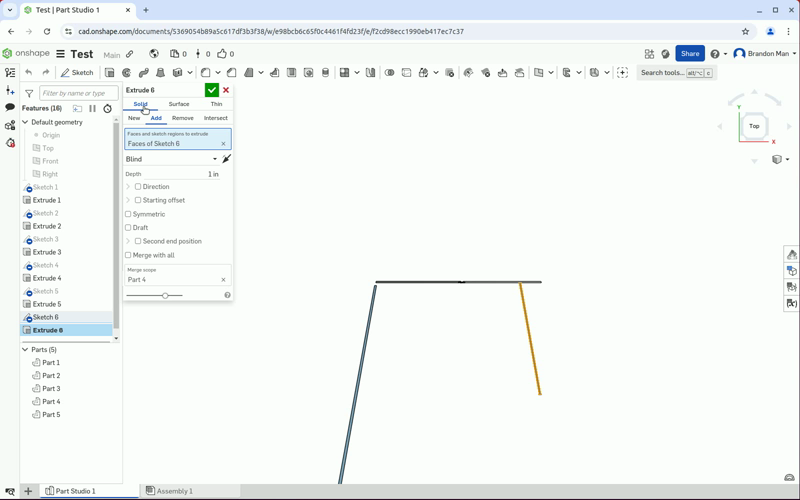
click(143, 106)
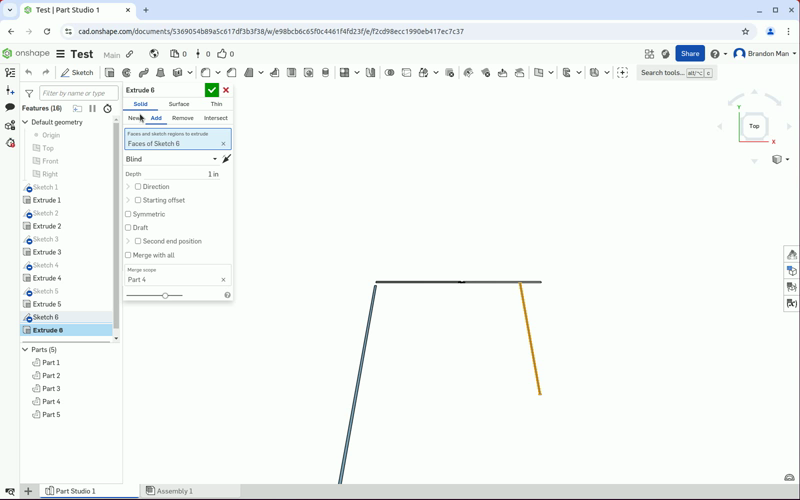
mouse_move(137, 120)
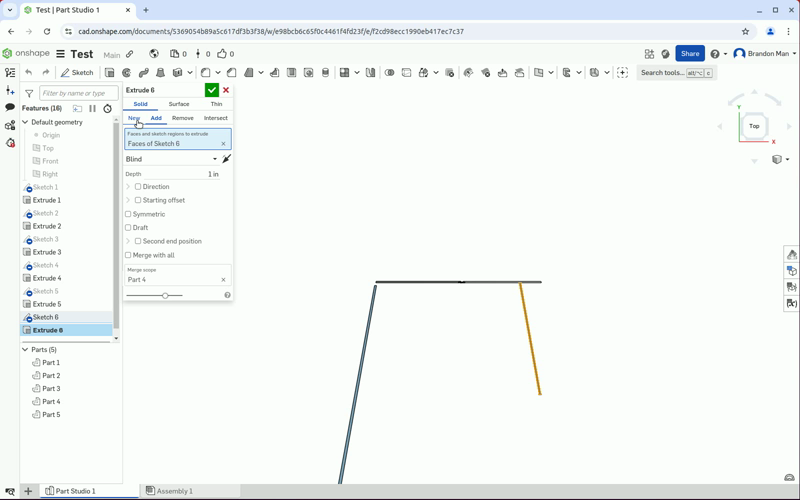
click(137, 120)
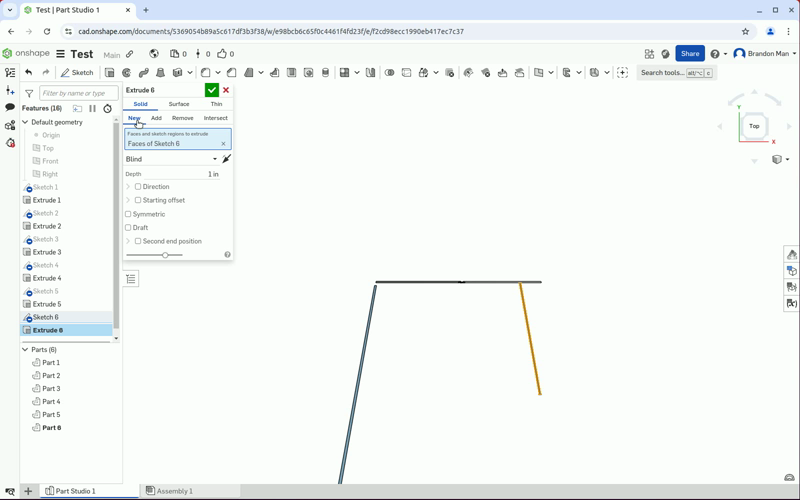
key(tab, 4)
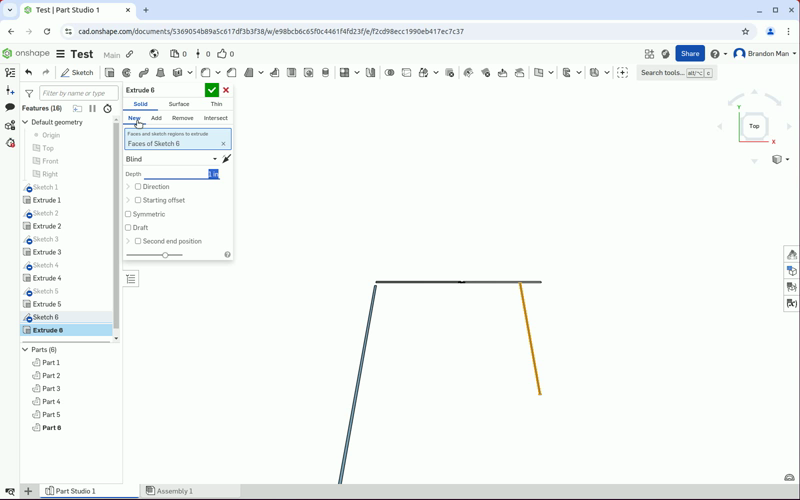
text(23.108)
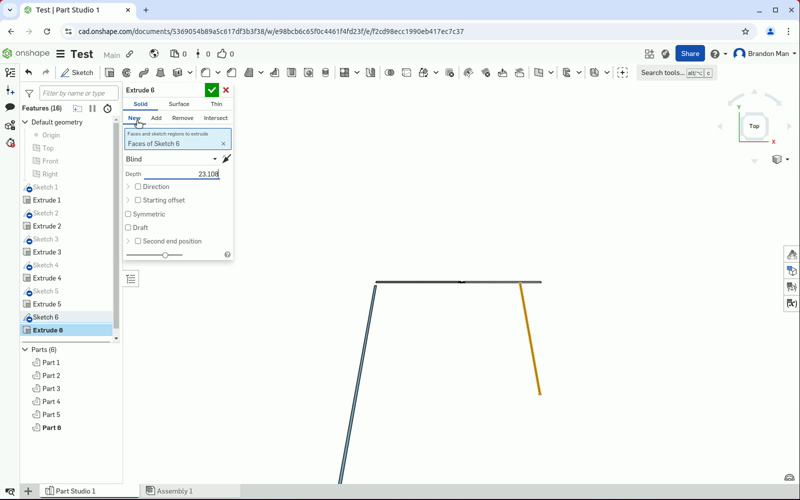
key(enter)
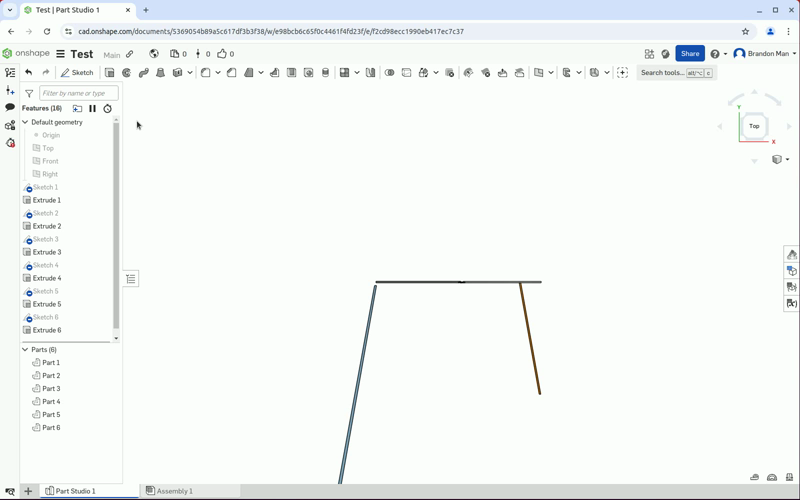
key(shift+h)
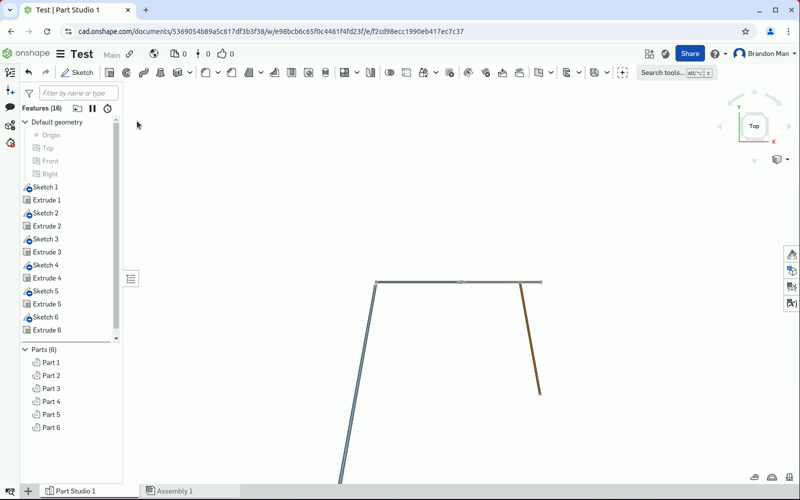
key(shift+h)
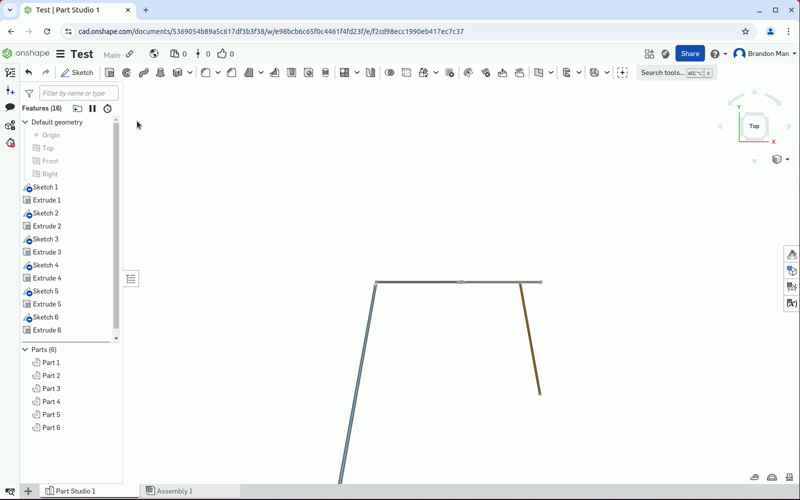
key(shift+7)
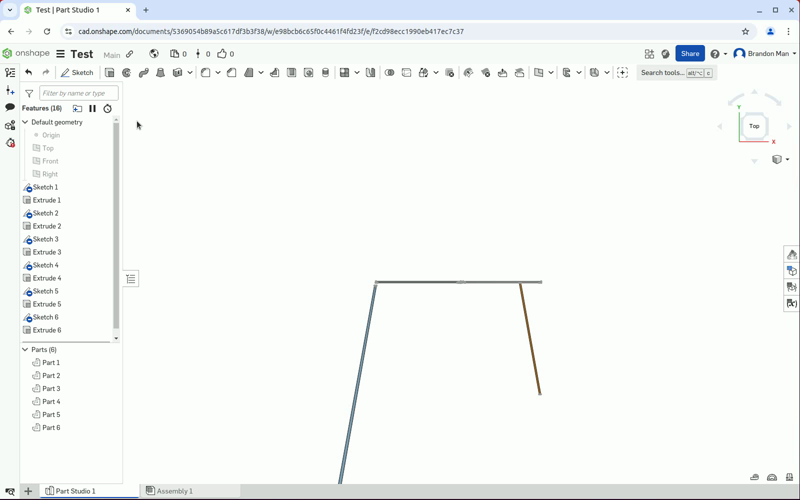
key(up, 3)
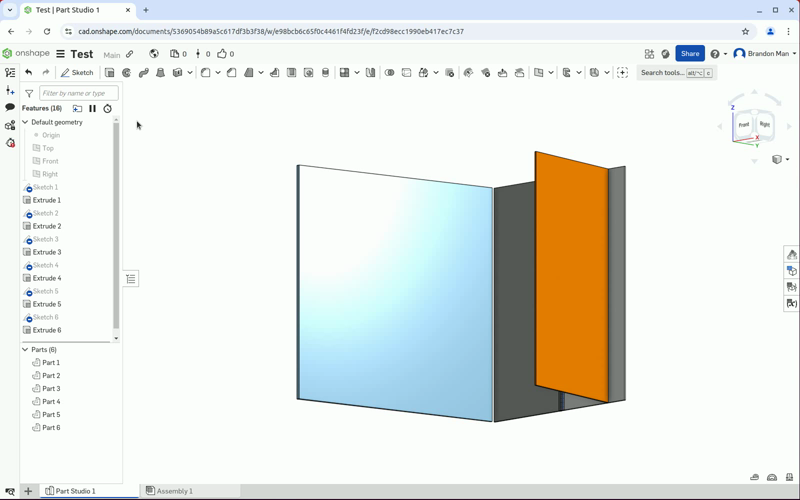
key(left, 3)
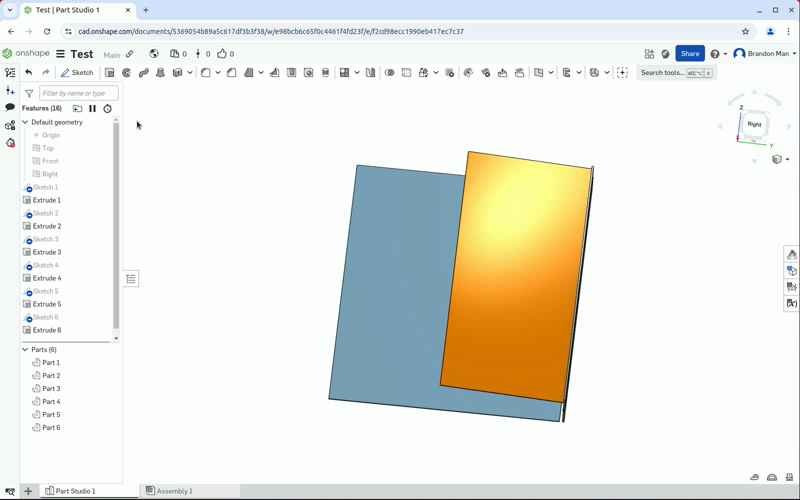
key(right, 3)
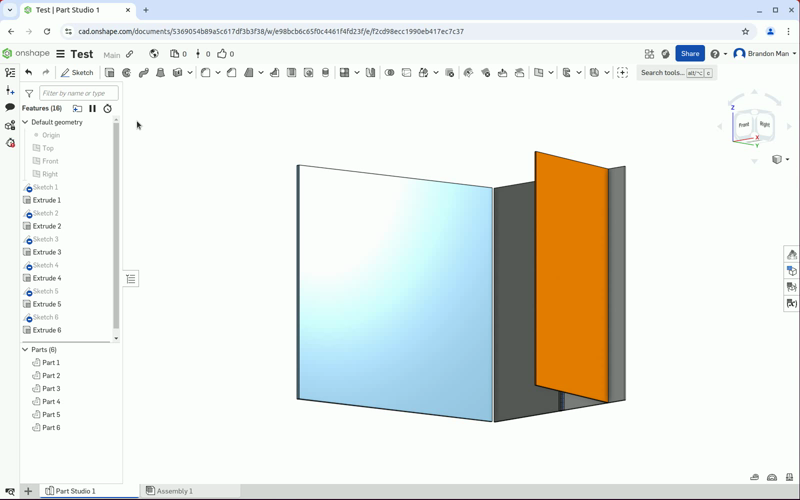
key(down, 3)
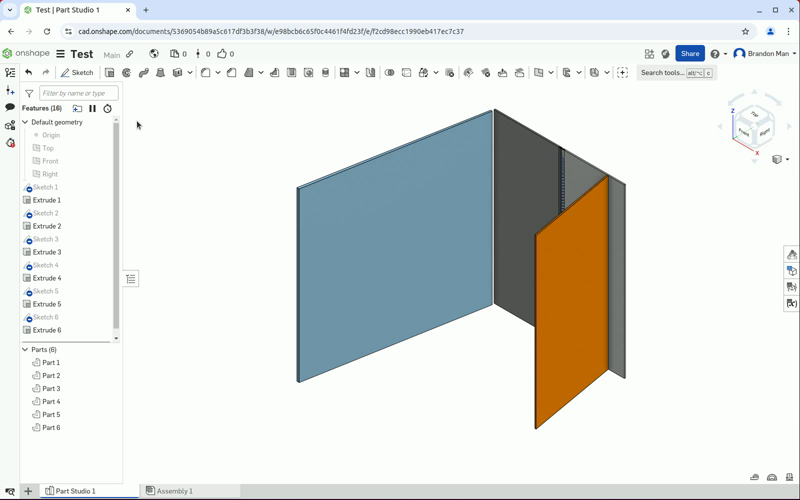
mouse_move(69, 189)
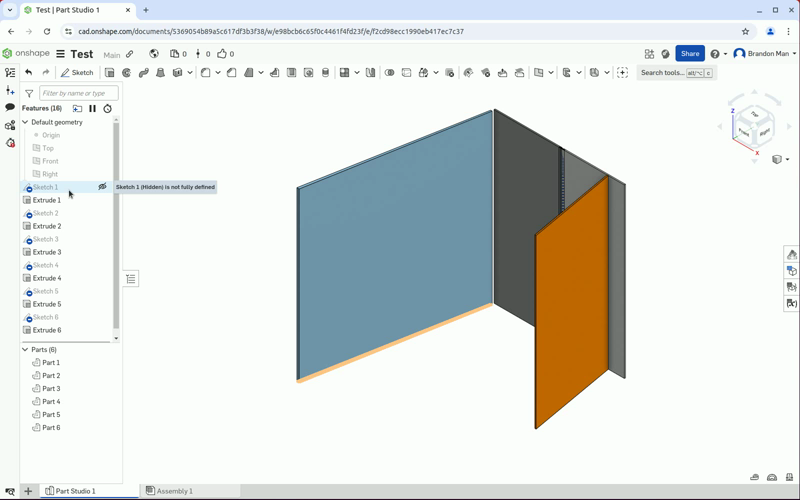
click(69, 189)